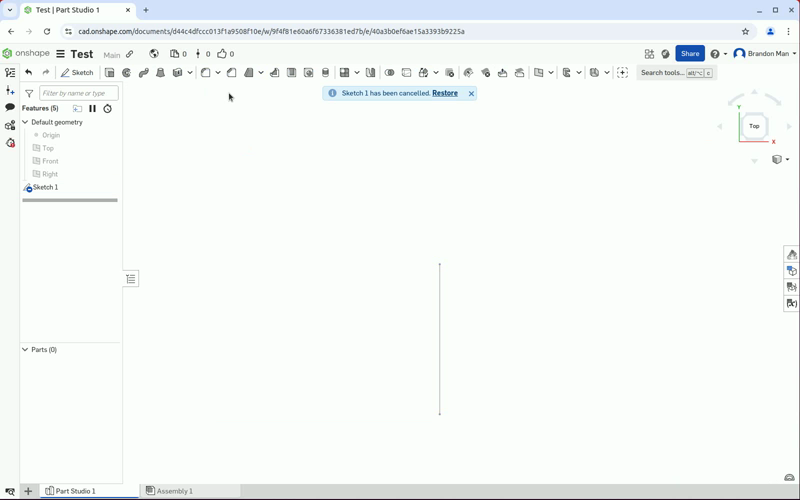
key(shift+h)
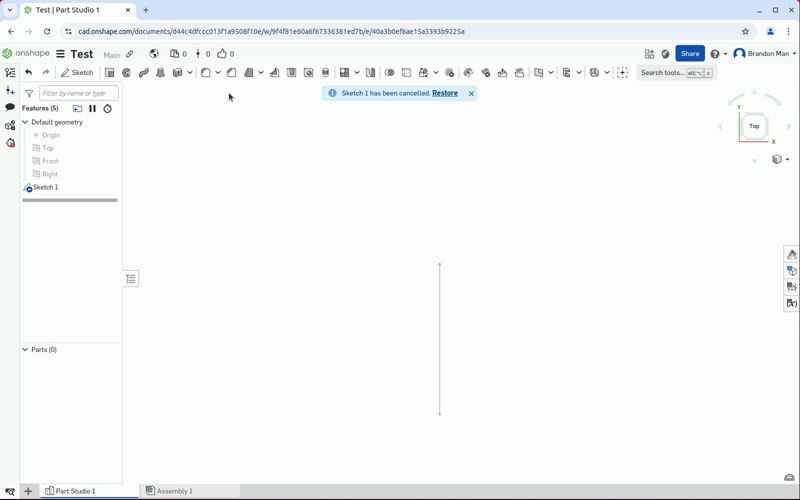
key(shift+s)
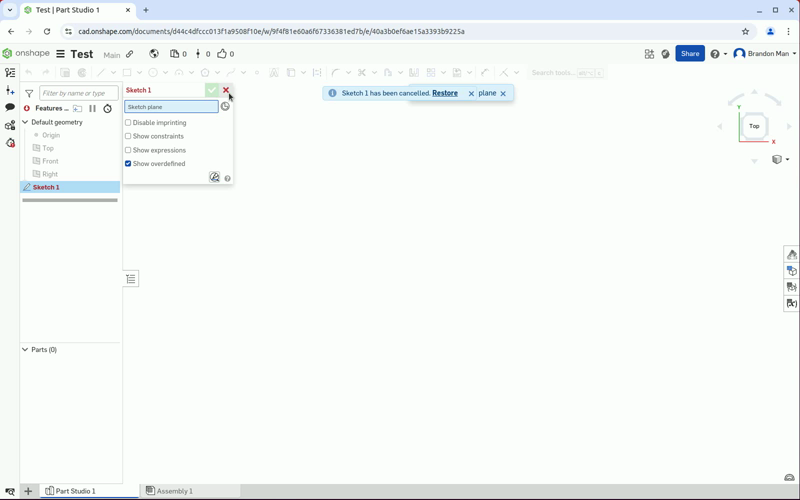
mouse_move(73, 150)
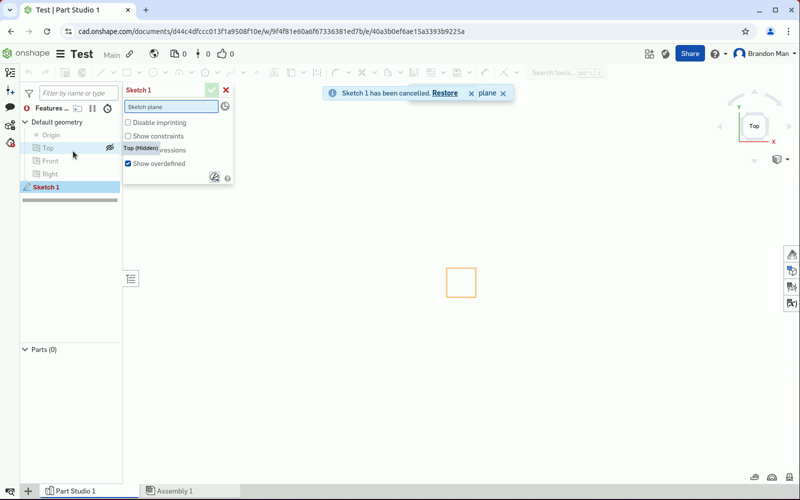
click(73, 150)
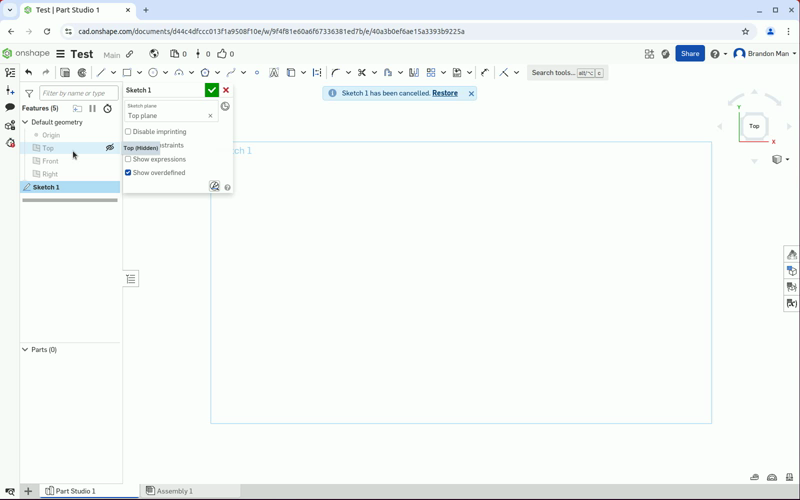
mouse_move(73, 352)
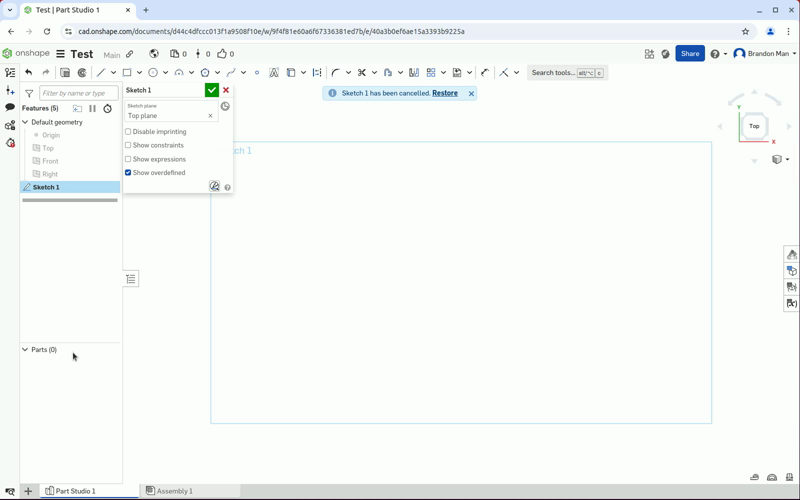
key(y)
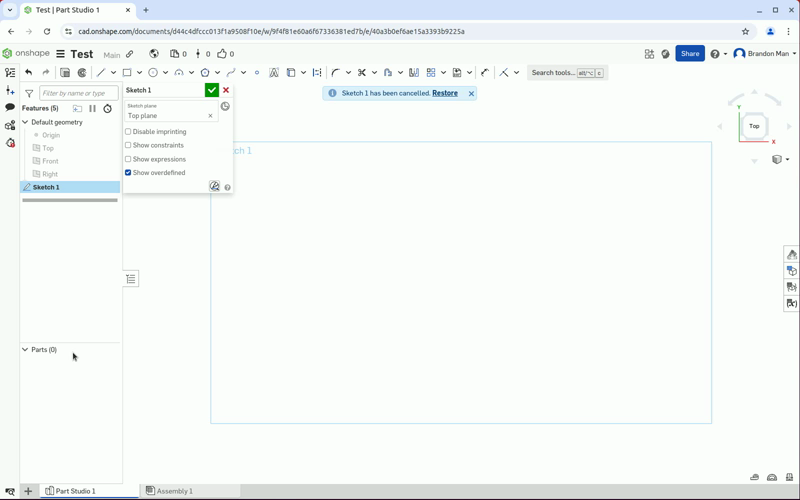
key(l)
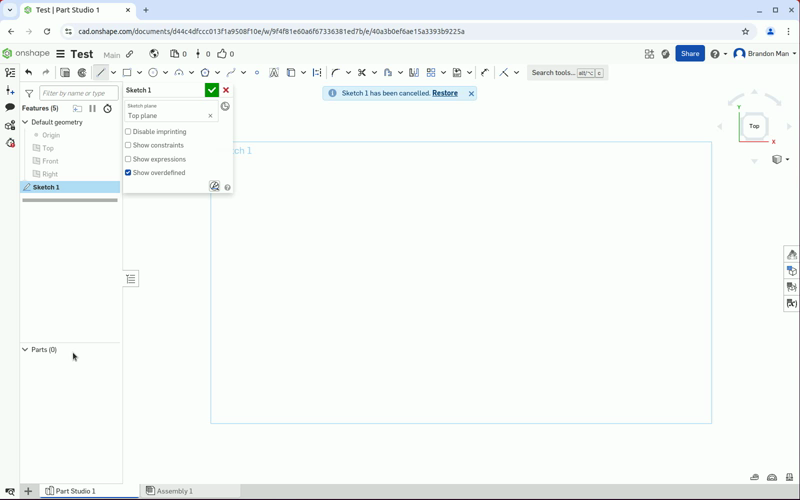
key_down(shift)
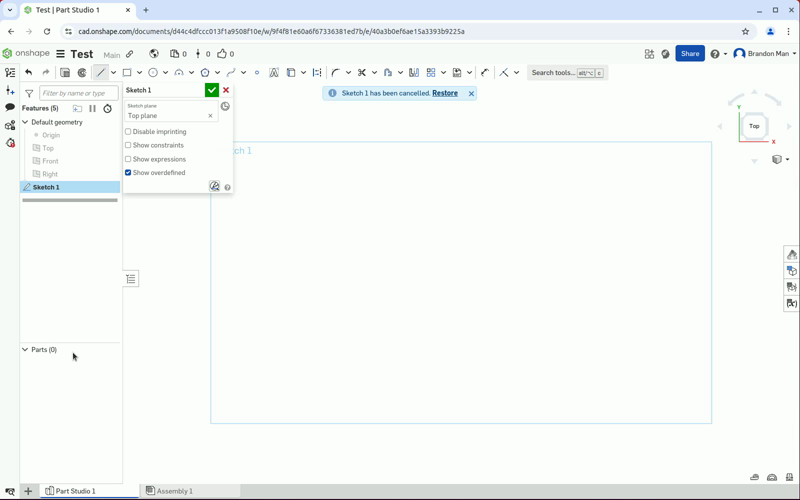
mouse_move(459, 284)
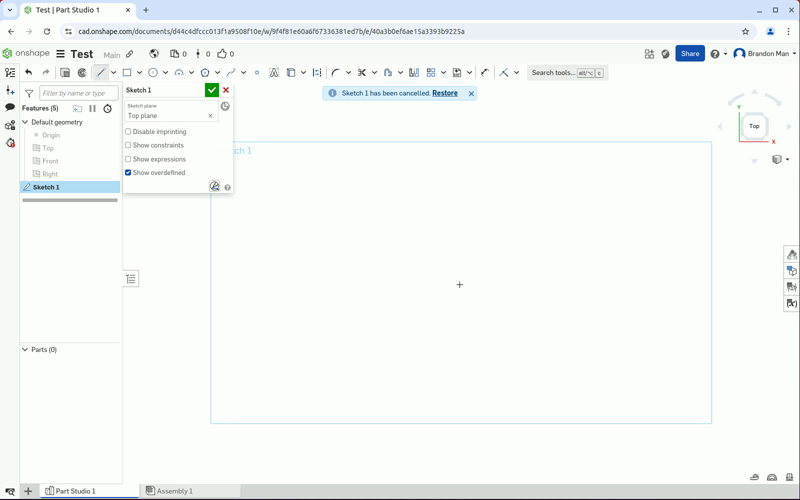
click(459, 284)
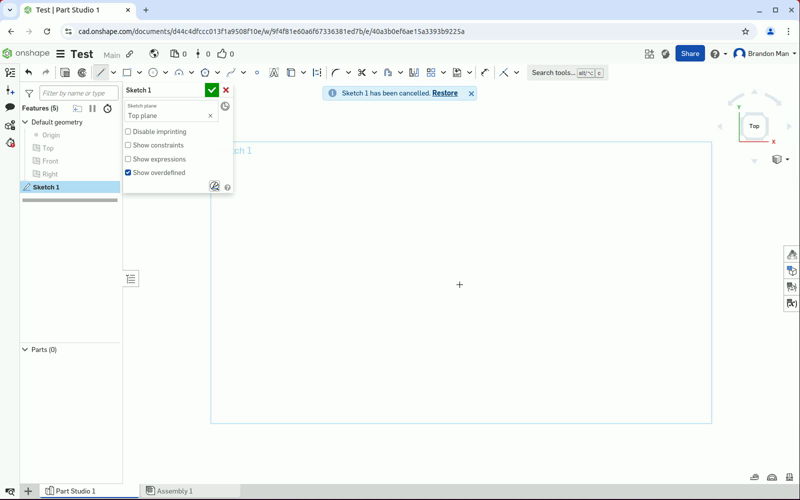
key_up(shift)
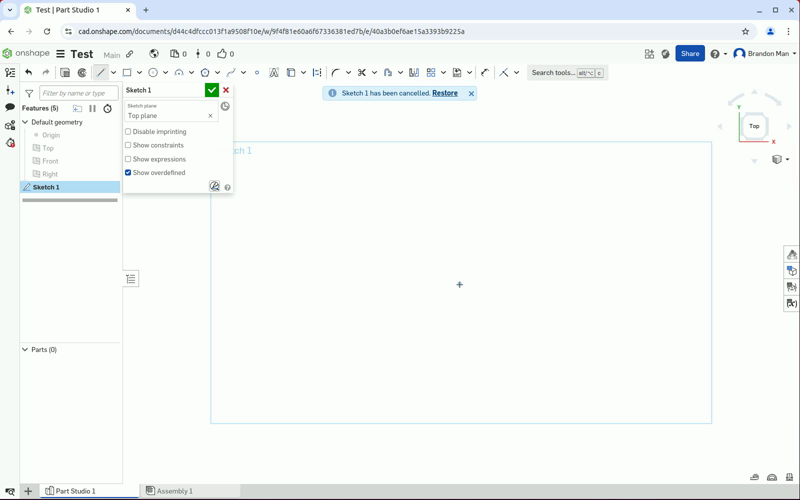
key_down(shift)
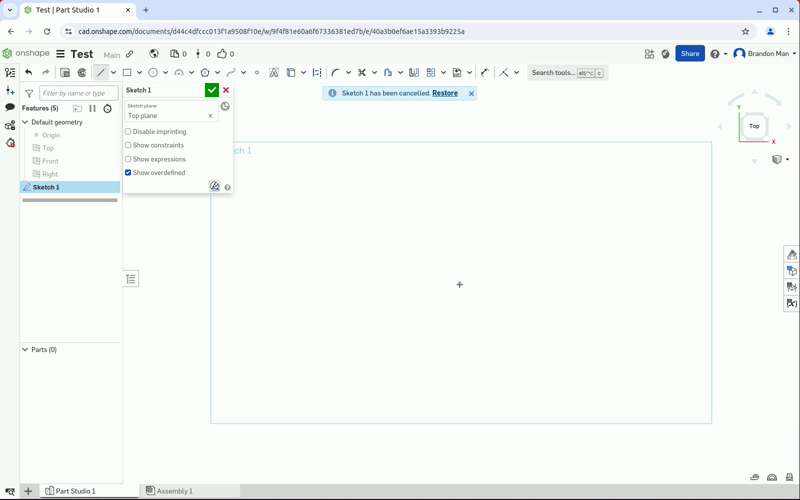
mouse_move(489, 284)
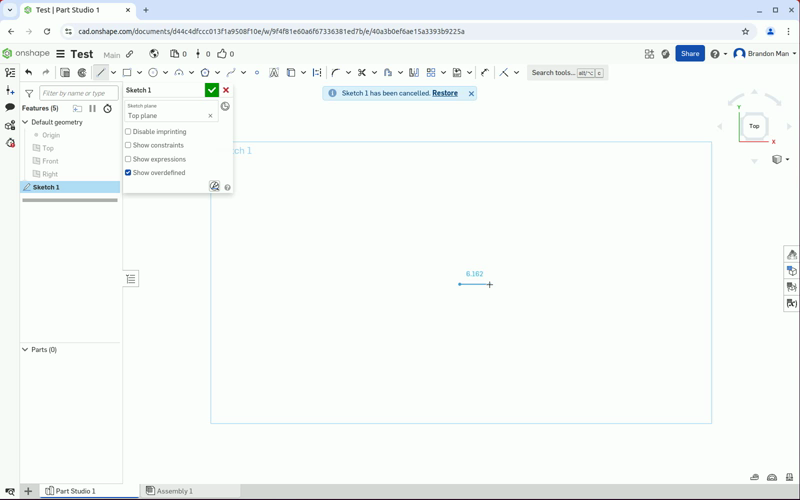
mouse_move(463, 284)
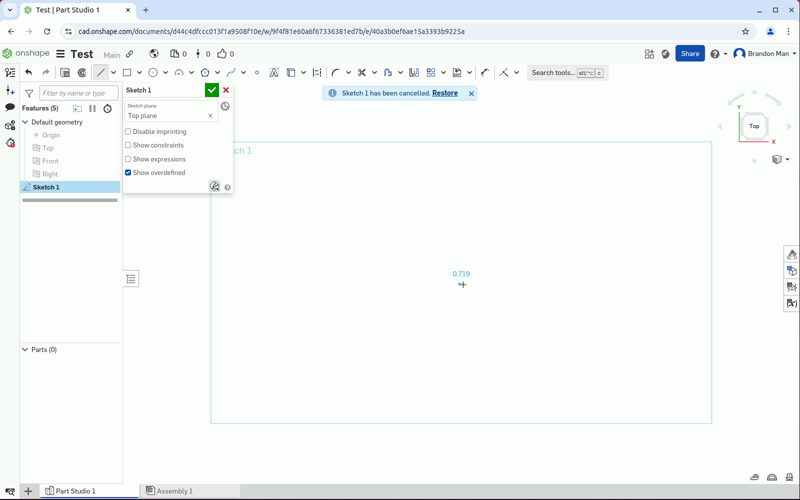
scroll(6)
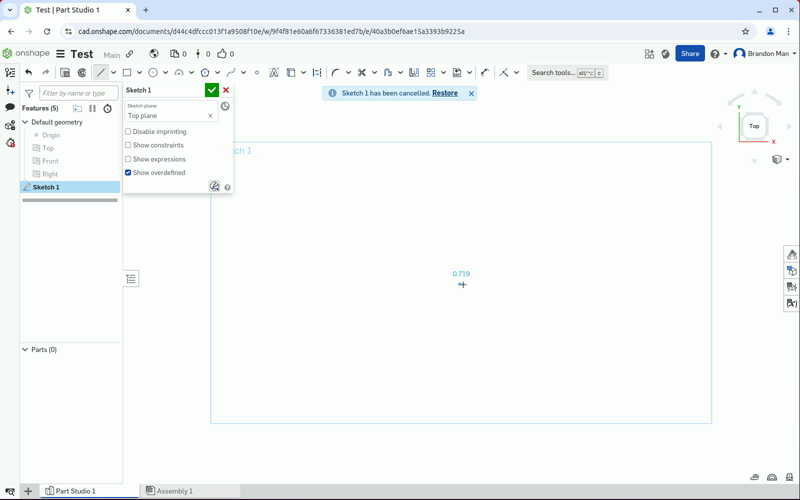
scroll(6)
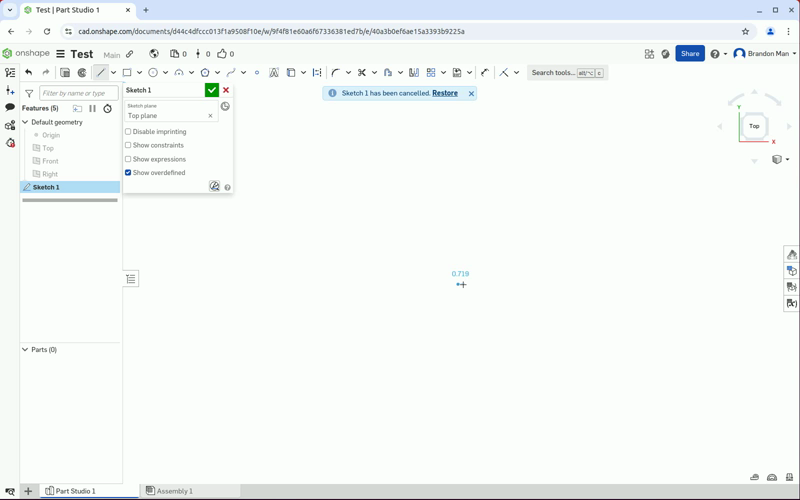
scroll(6)
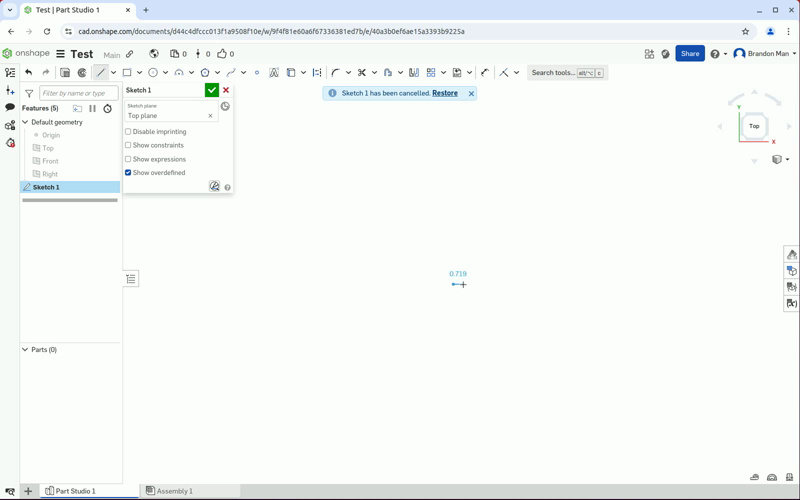
scroll(6)
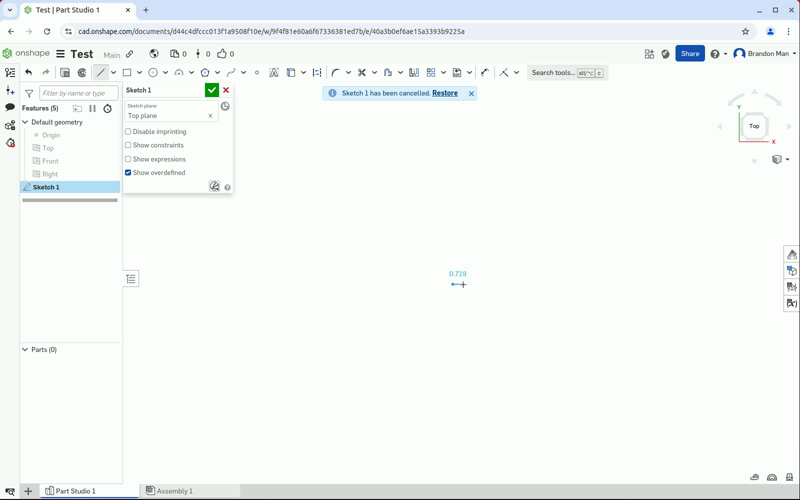
scroll(6)
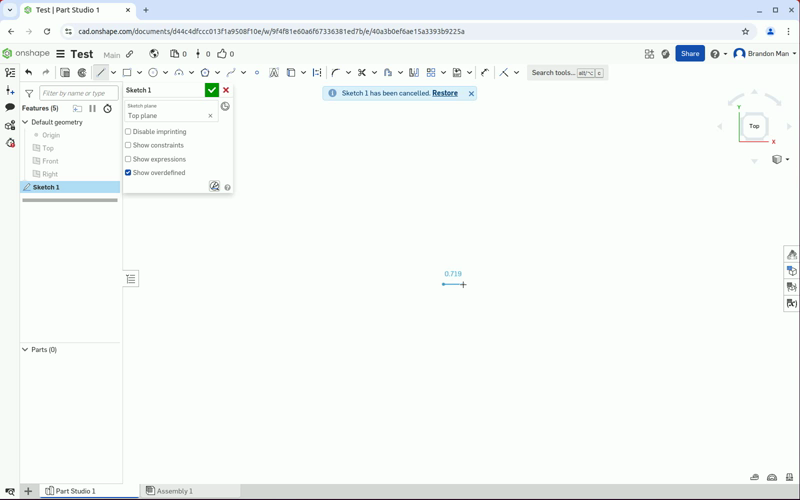
scroll(6)
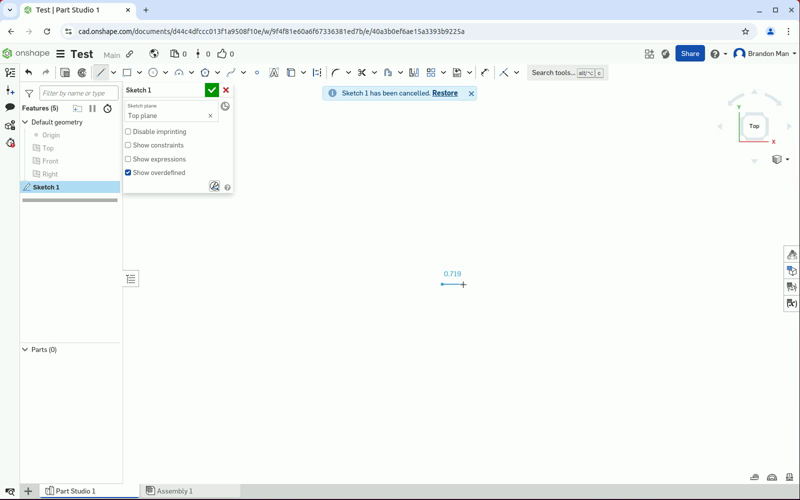
scroll(6)
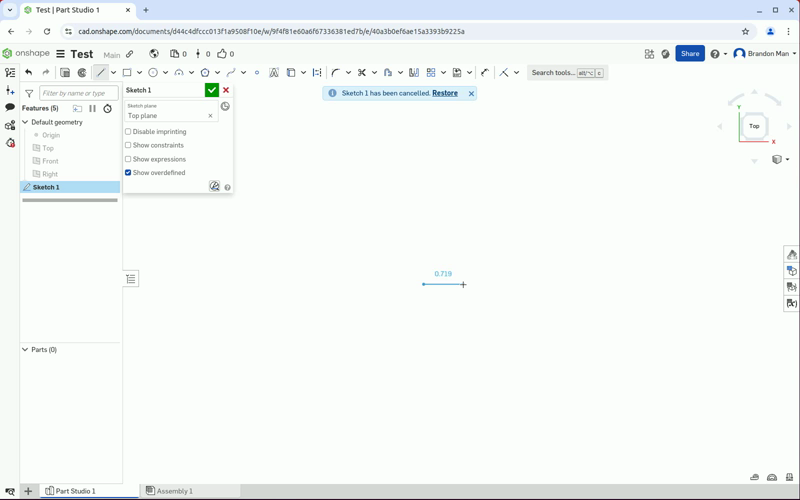
click(463, 284)
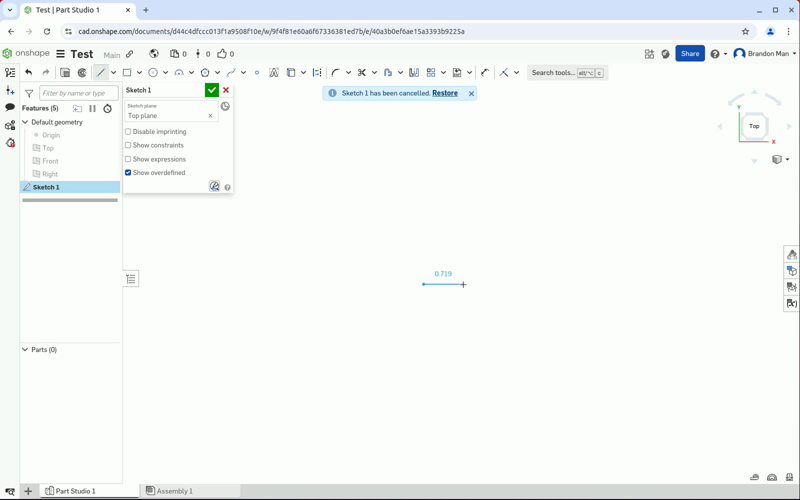
scroll(-6)
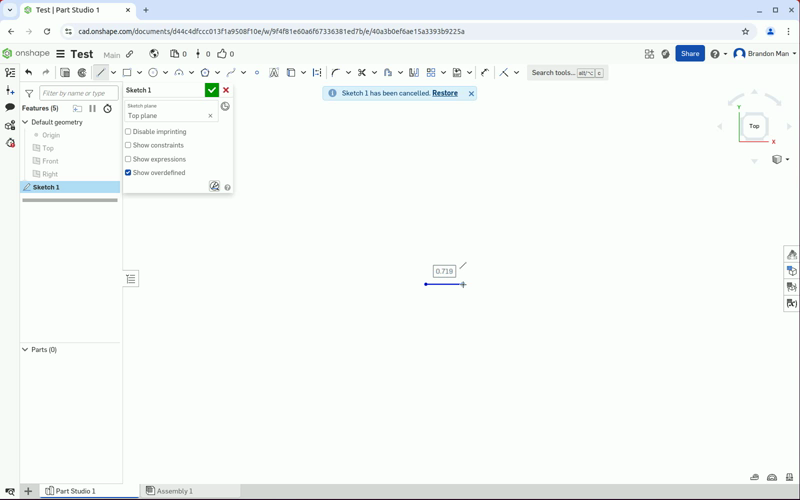
scroll(-6)
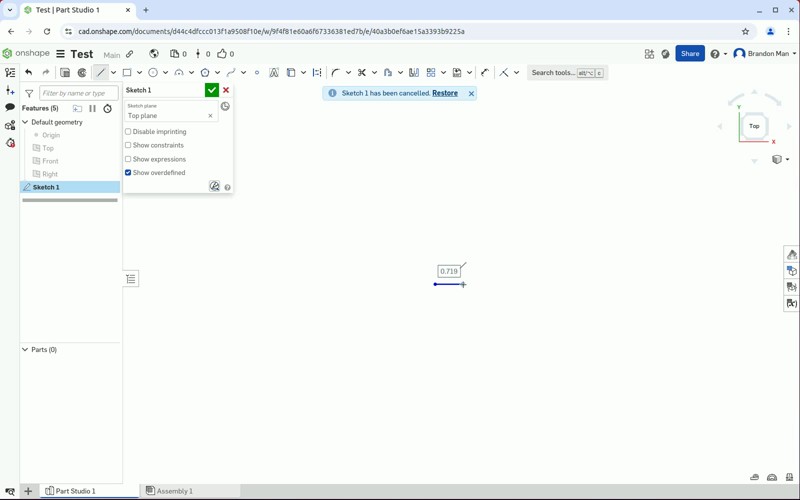
scroll(-6)
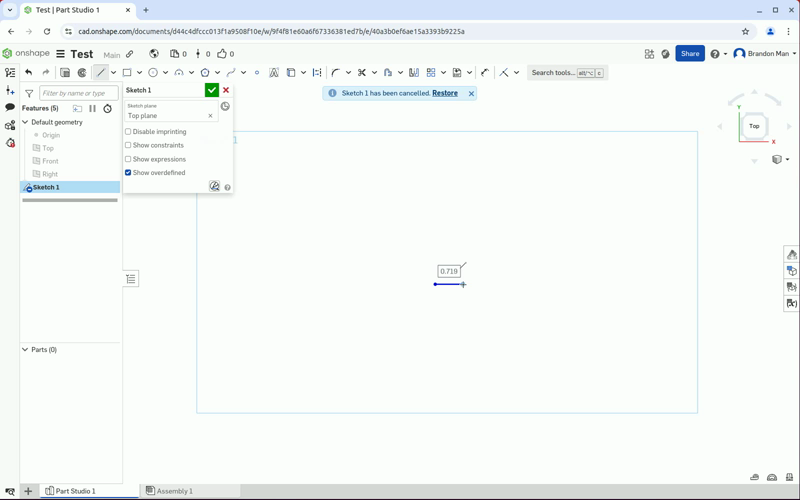
scroll(-6)
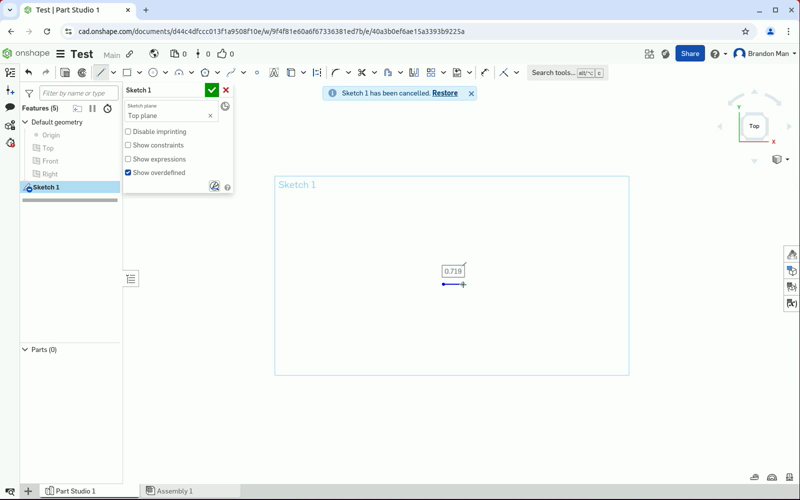
scroll(-6)
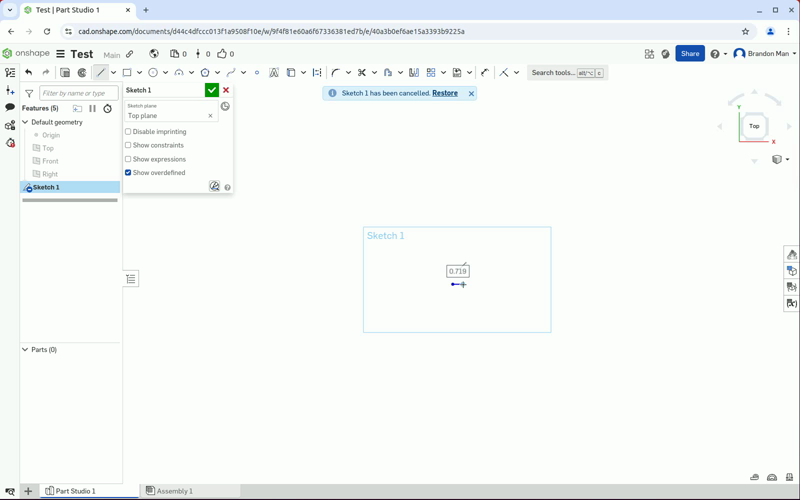
scroll(-6)
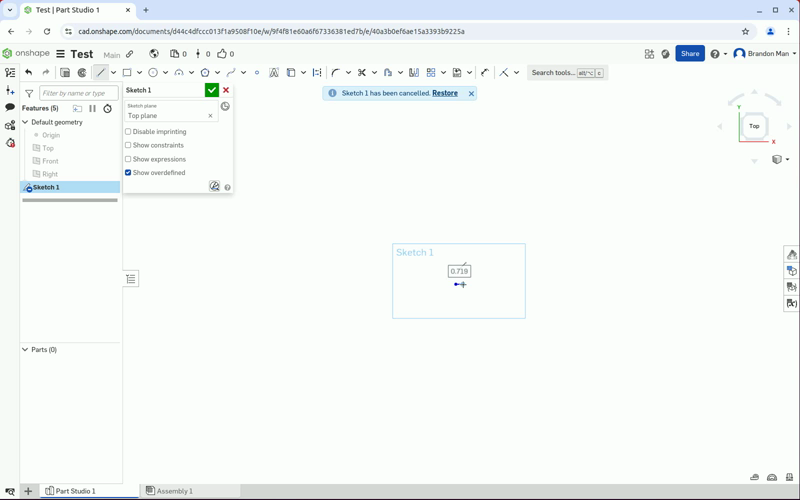
scroll(-6)
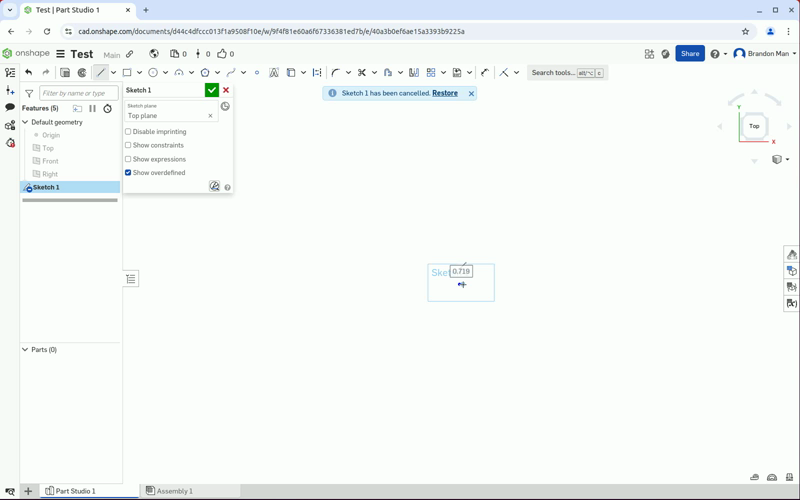
key_up(shift)
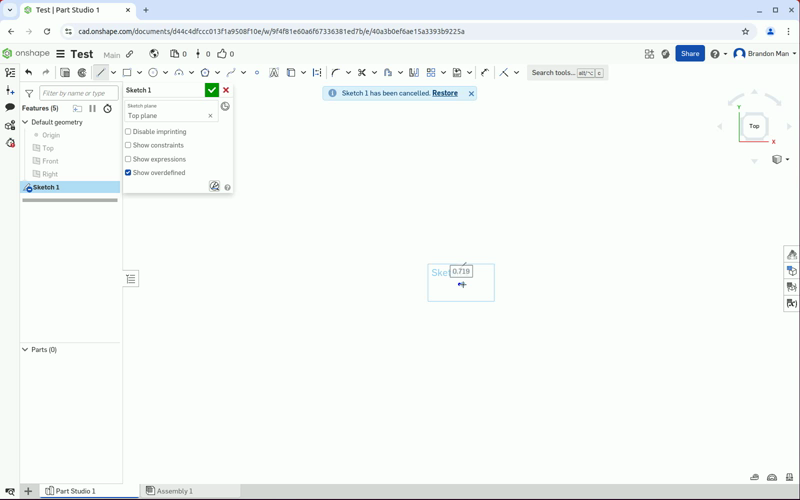
key_down(shift)
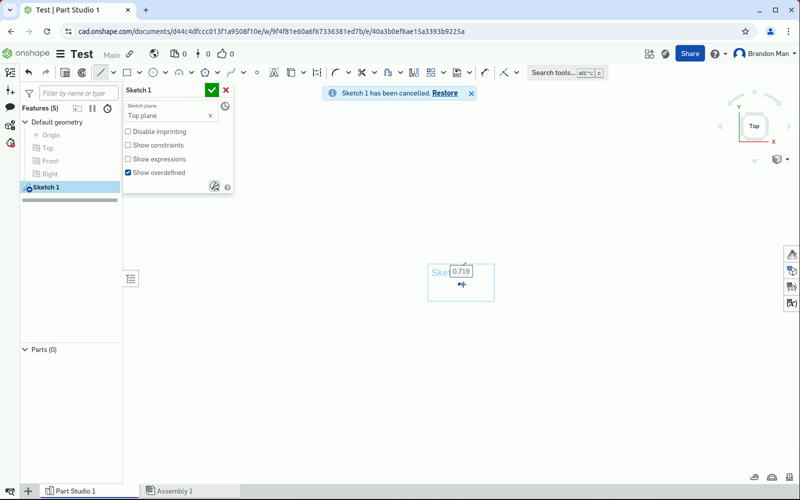
mouse_move(493, 284)
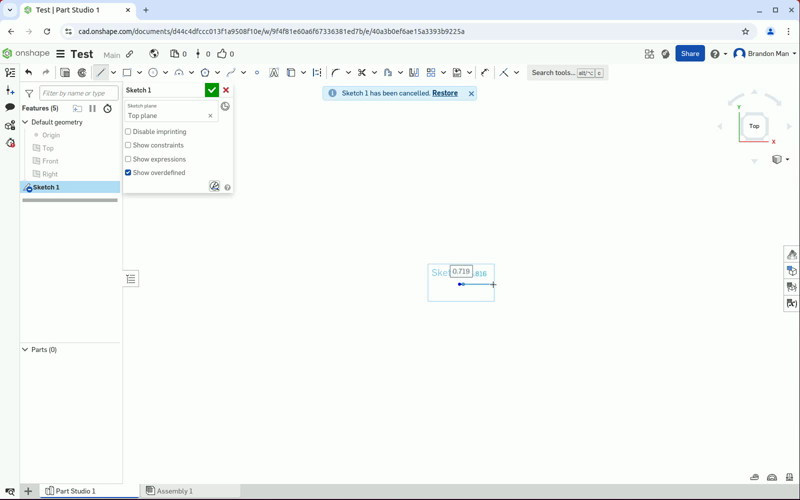
mouse_move(463, 280)
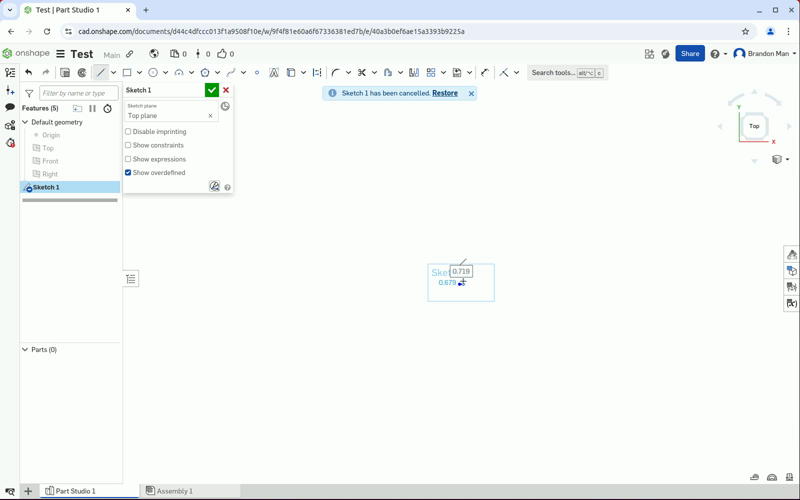
scroll(6)
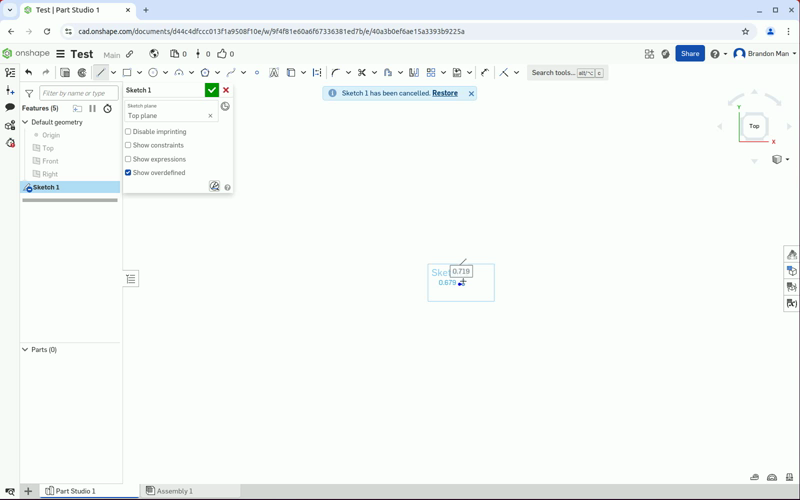
scroll(6)
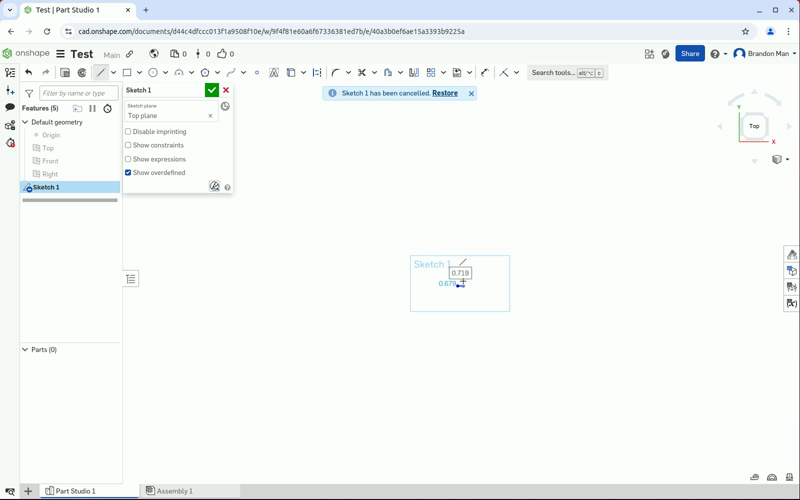
scroll(6)
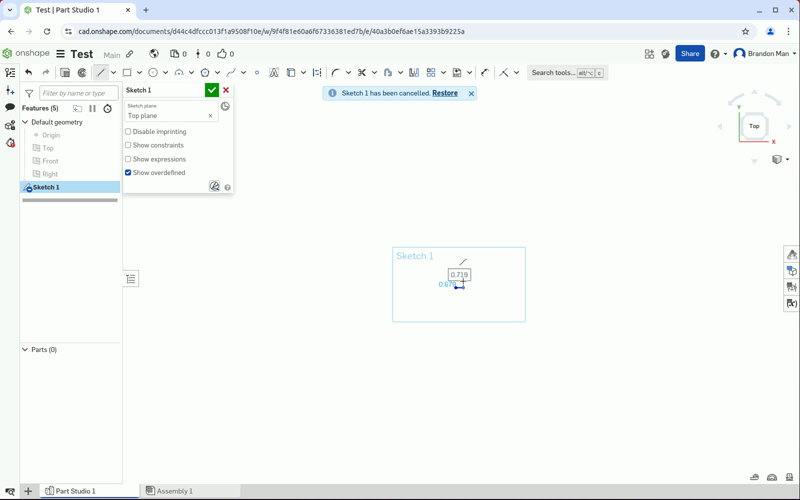
scroll(6)
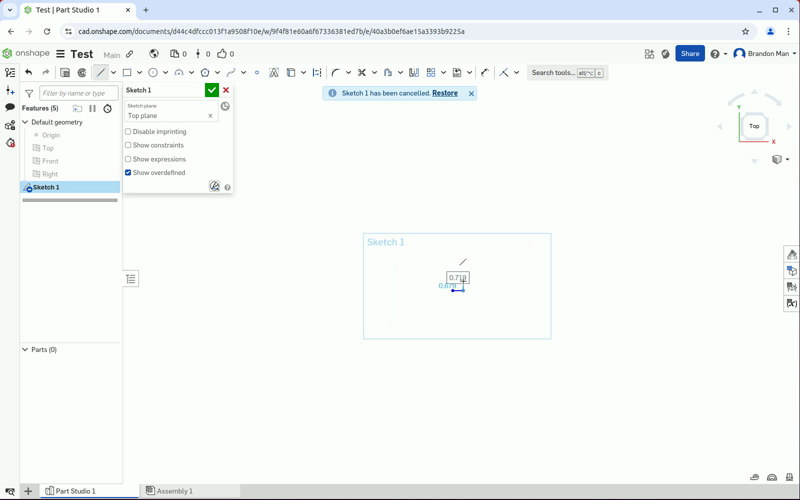
scroll(6)
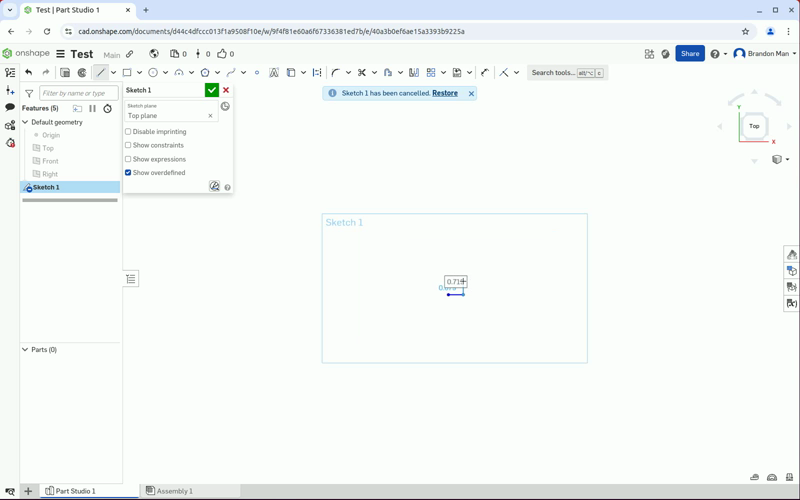
scroll(6)
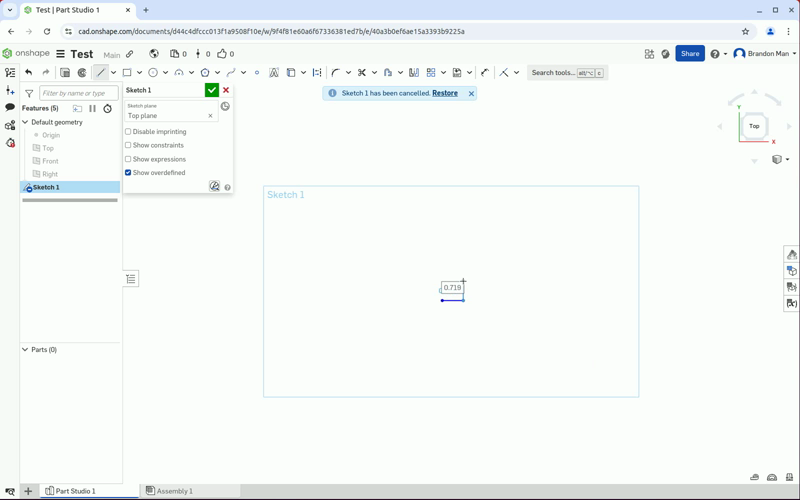
scroll(6)
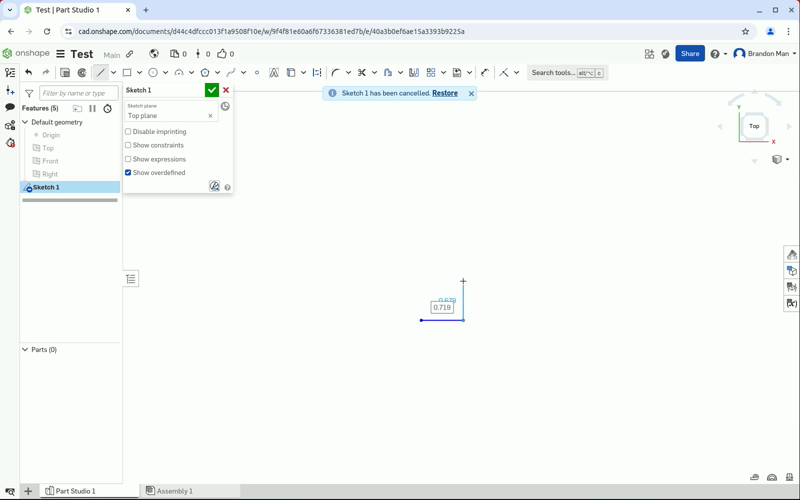
click(463, 280)
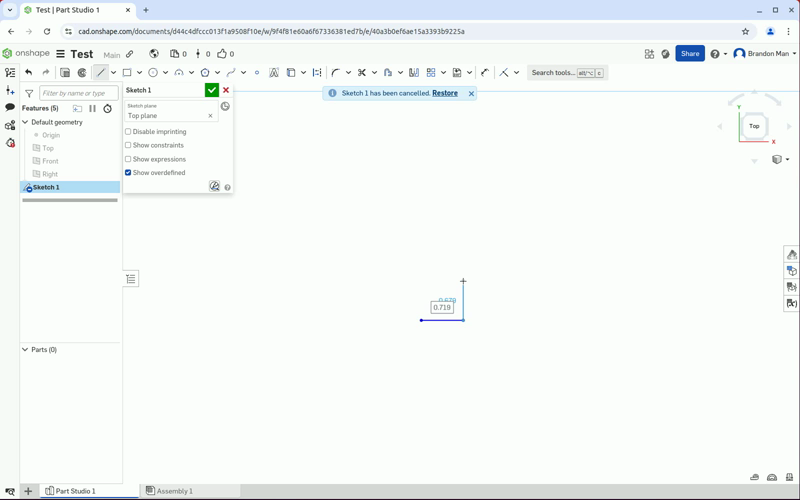
scroll(-6)
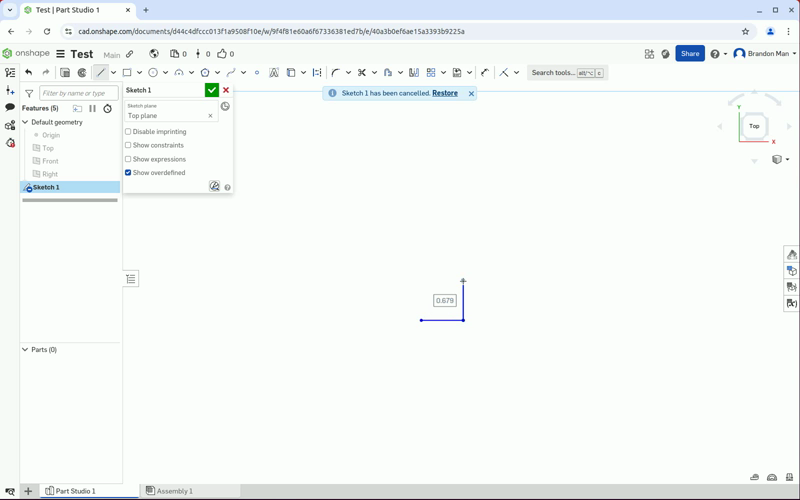
scroll(-6)
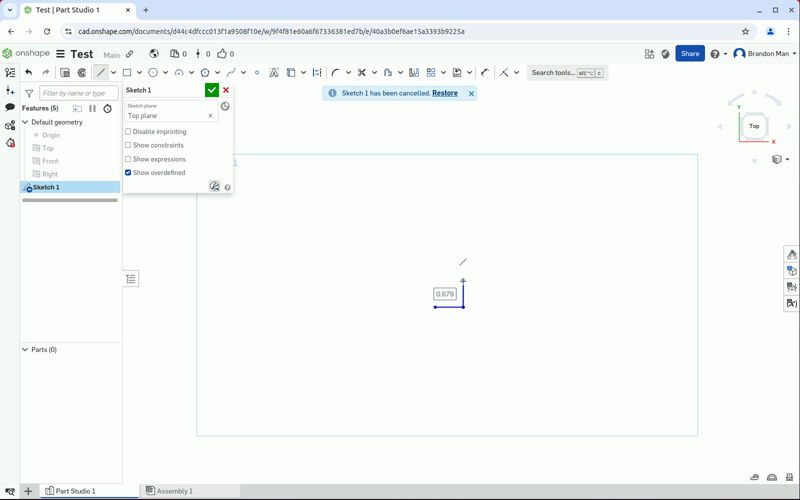
scroll(-6)
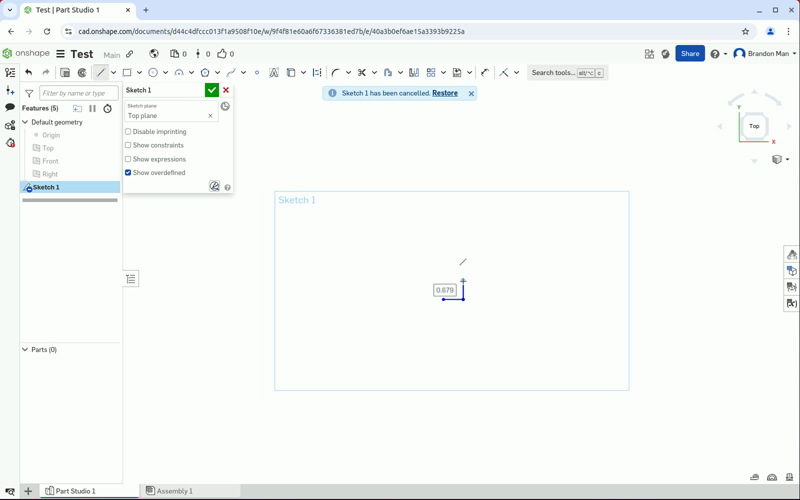
scroll(-6)
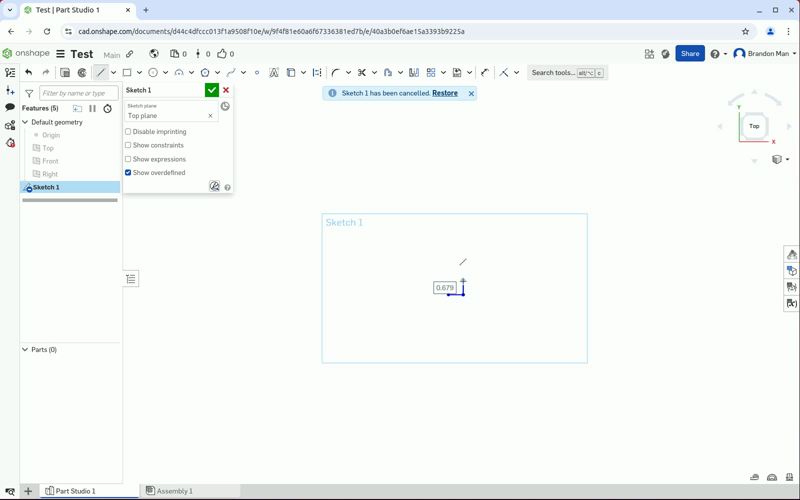
scroll(-6)
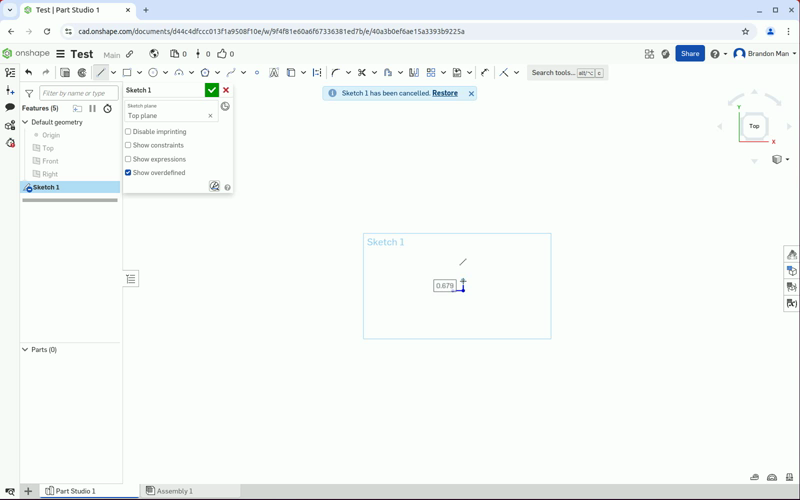
scroll(-6)
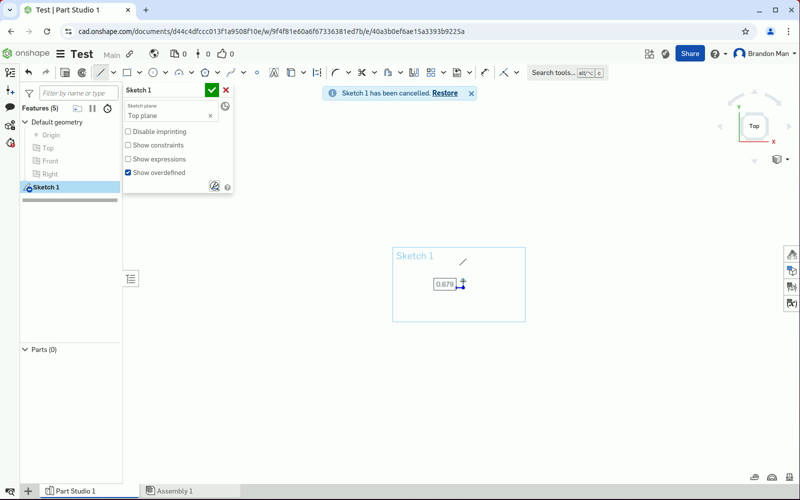
scroll(-6)
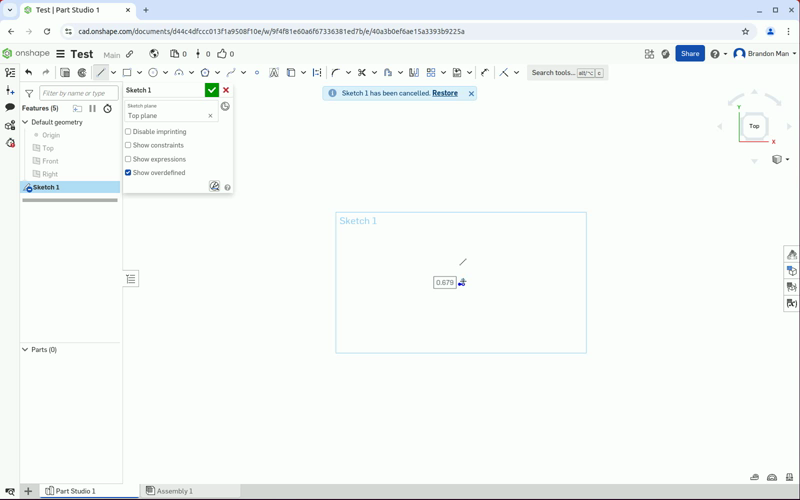
key_up(shift)
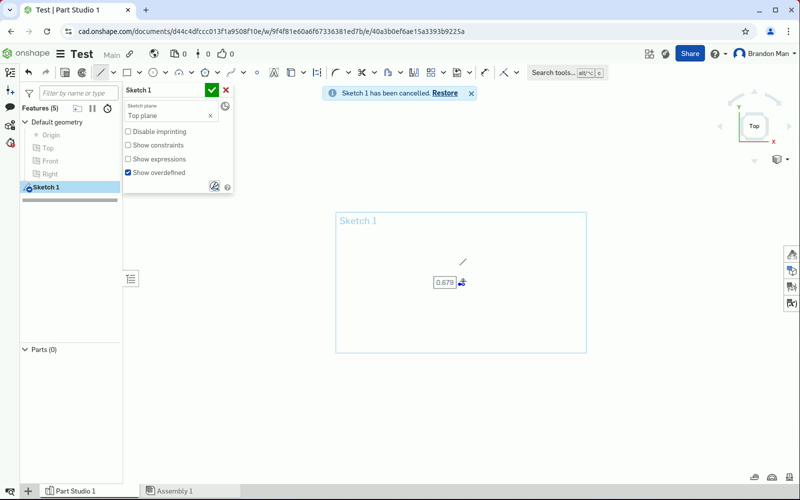
key_down(shift)
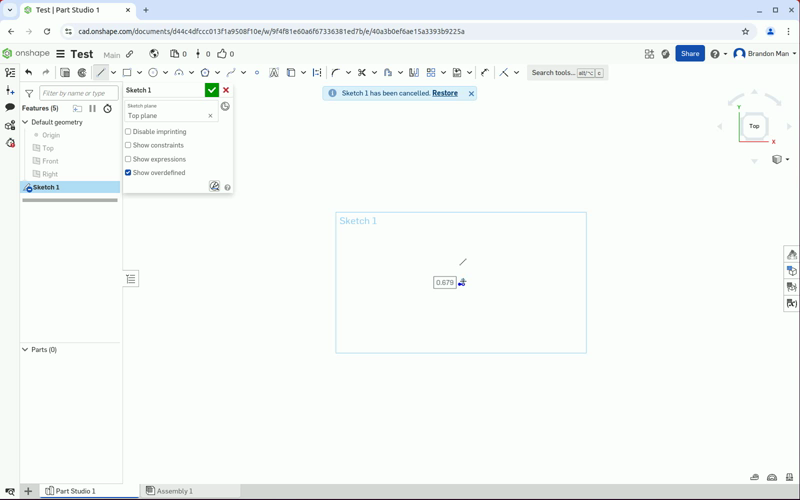
mouse_move(493, 280)
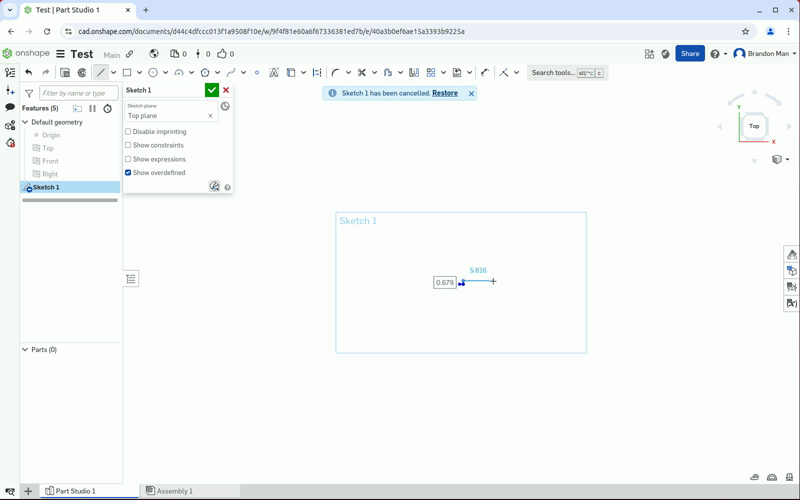
mouse_move(459, 280)
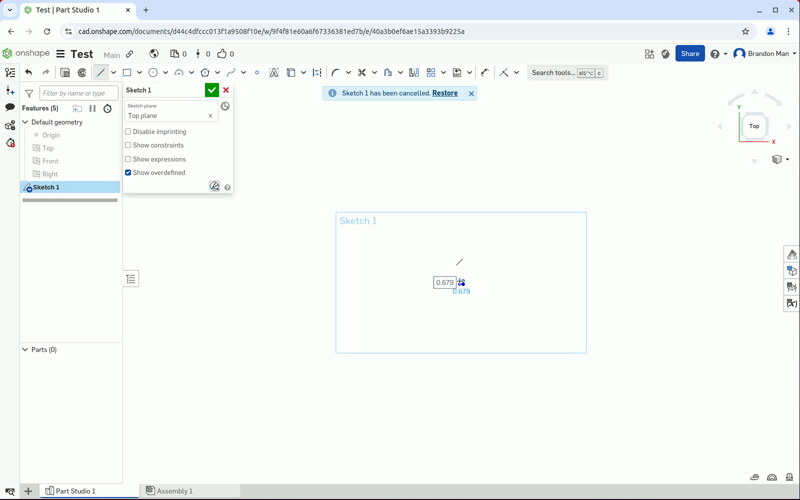
scroll(6)
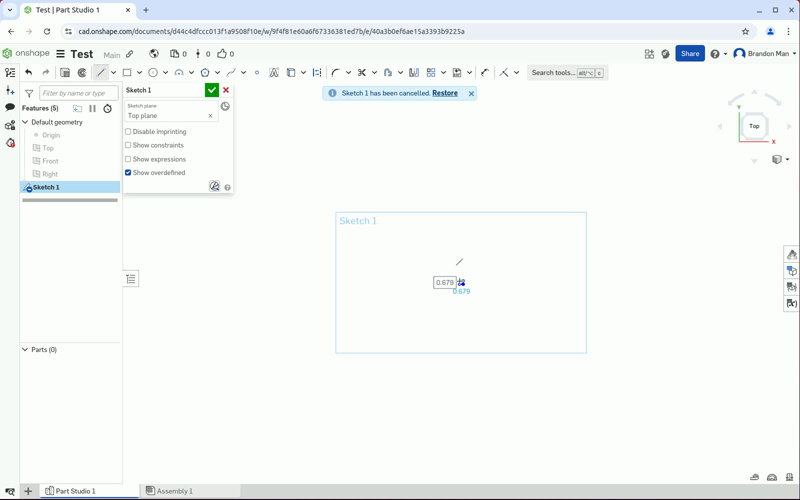
scroll(6)
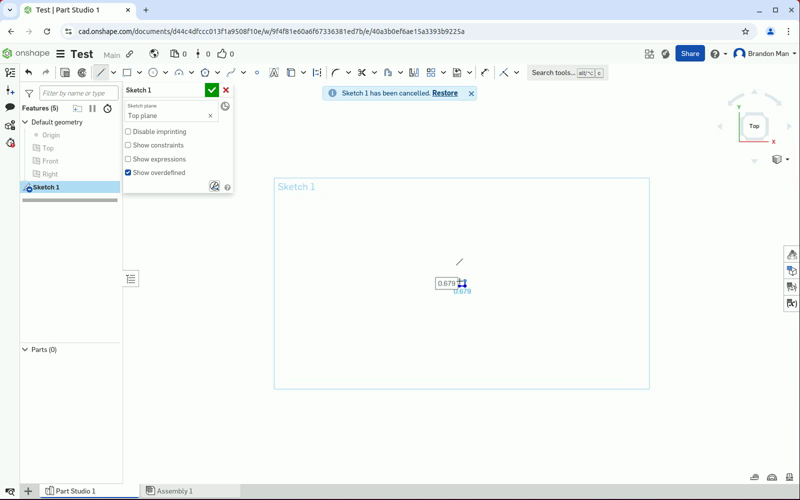
scroll(6)
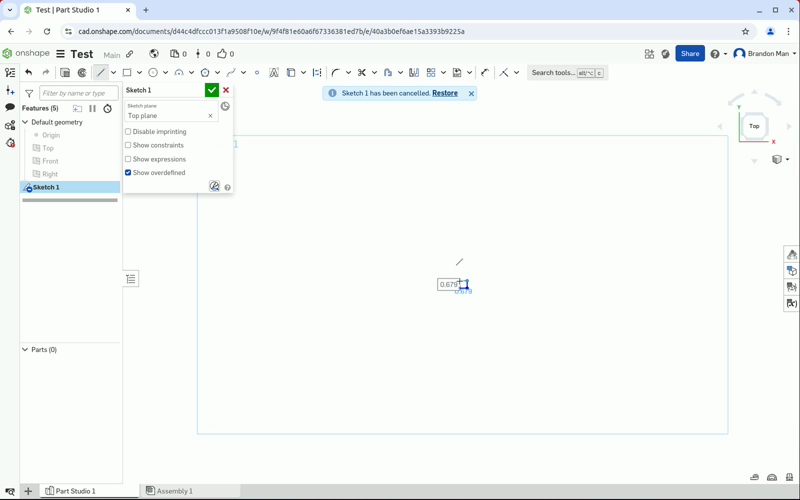
scroll(6)
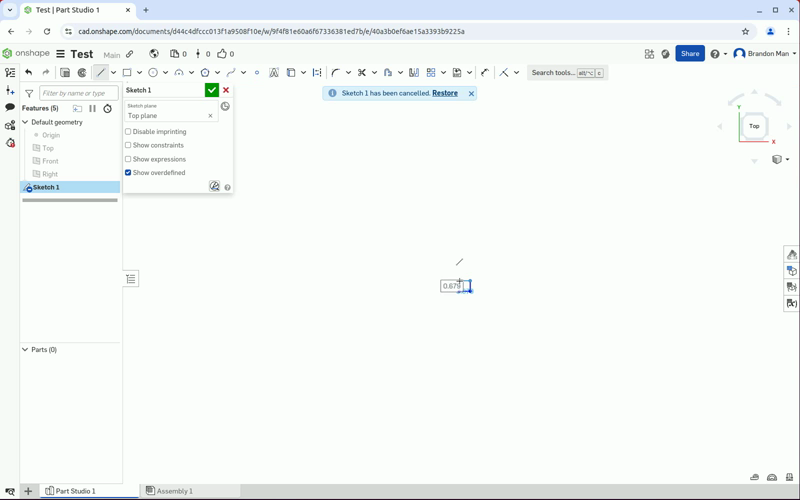
scroll(6)
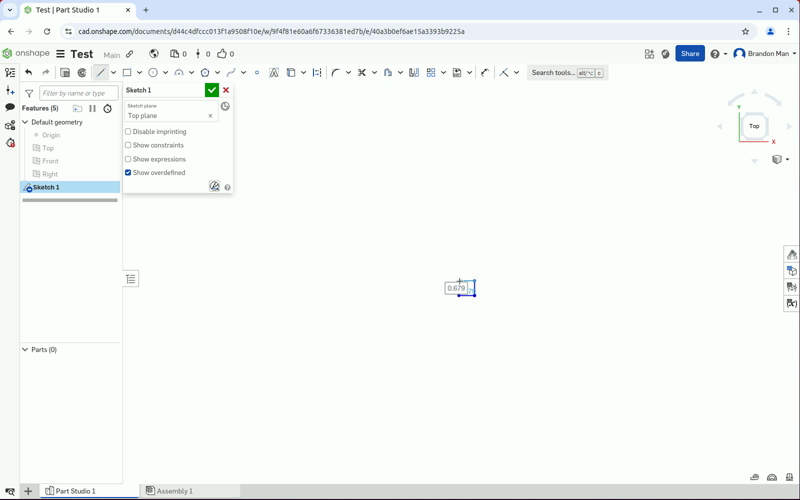
scroll(6)
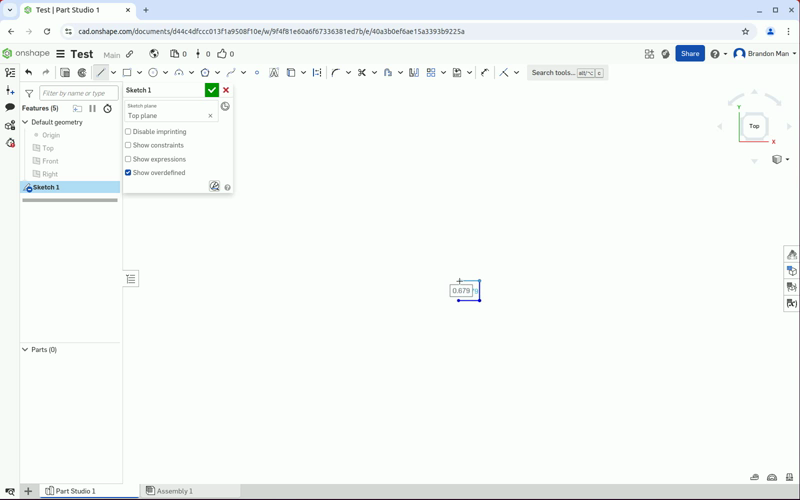
scroll(6)
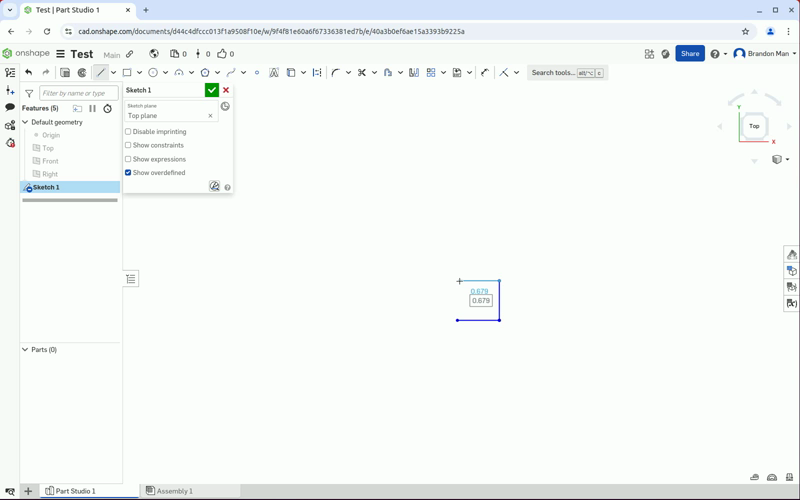
click(459, 280)
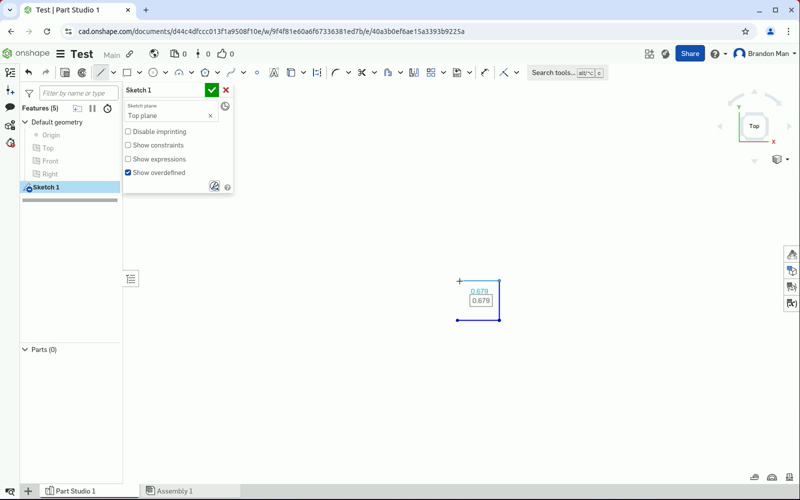
scroll(-6)
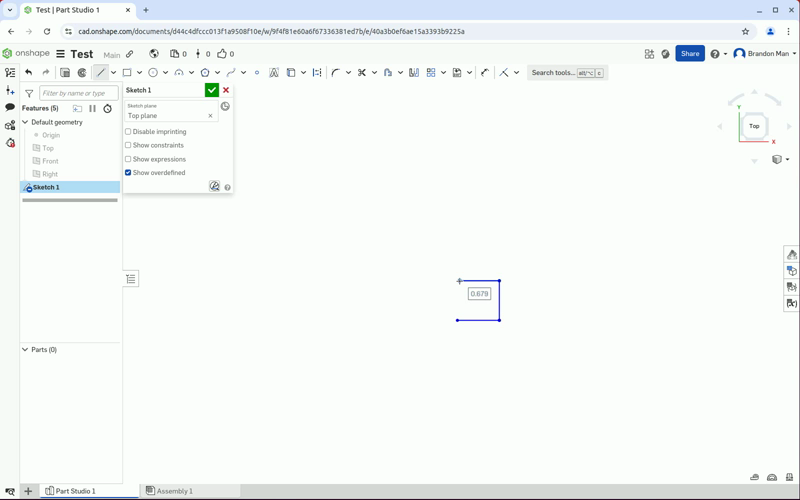
scroll(-6)
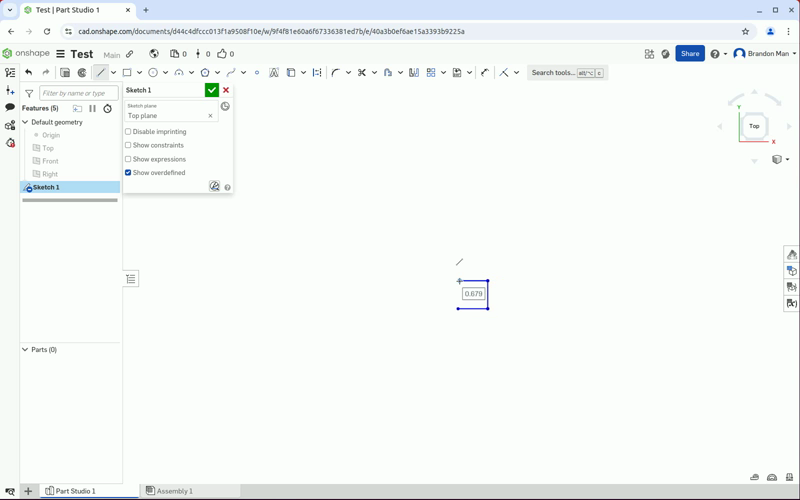
scroll(-6)
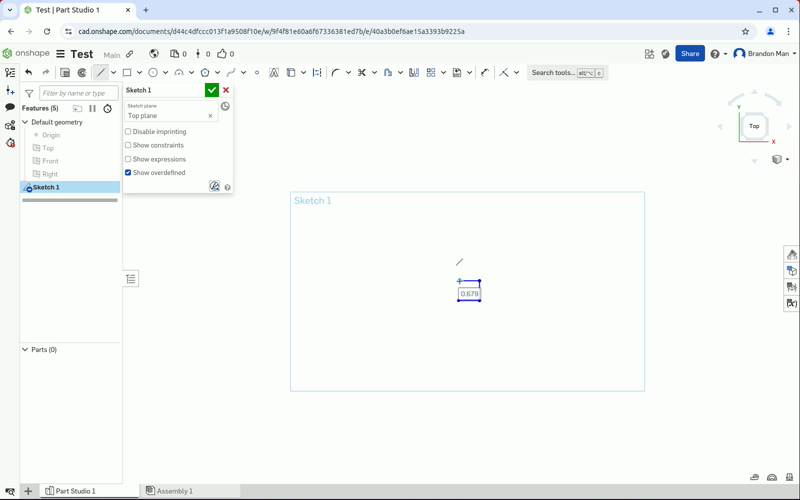
scroll(-6)
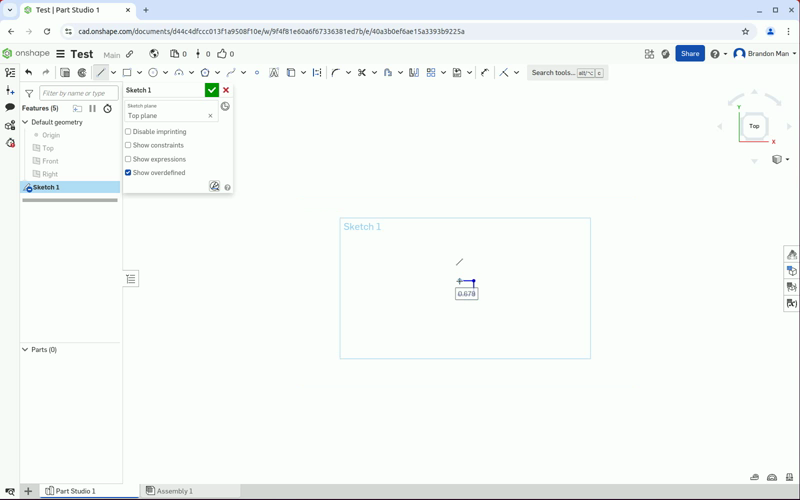
scroll(-6)
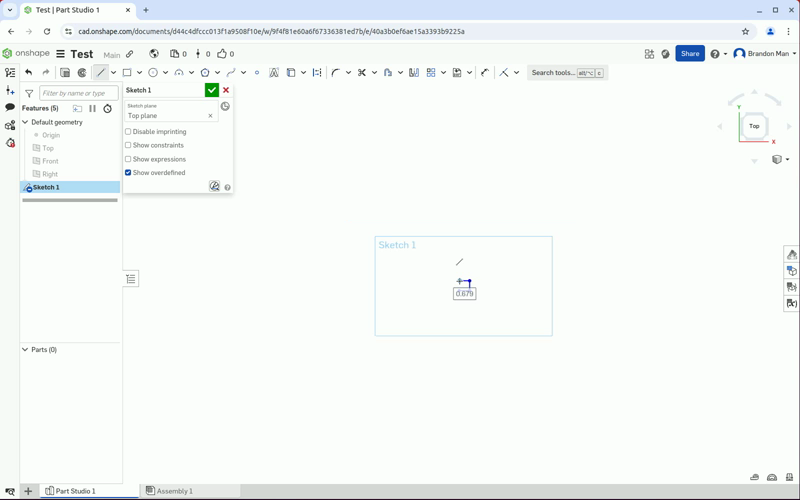
scroll(-6)
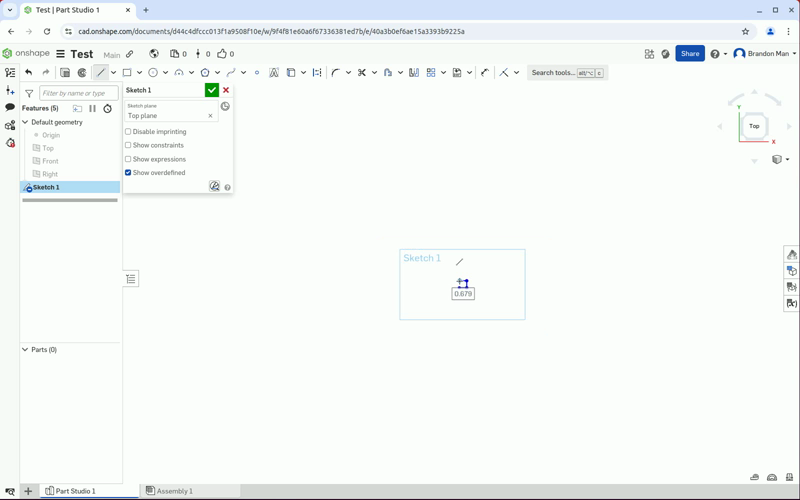
scroll(-6)
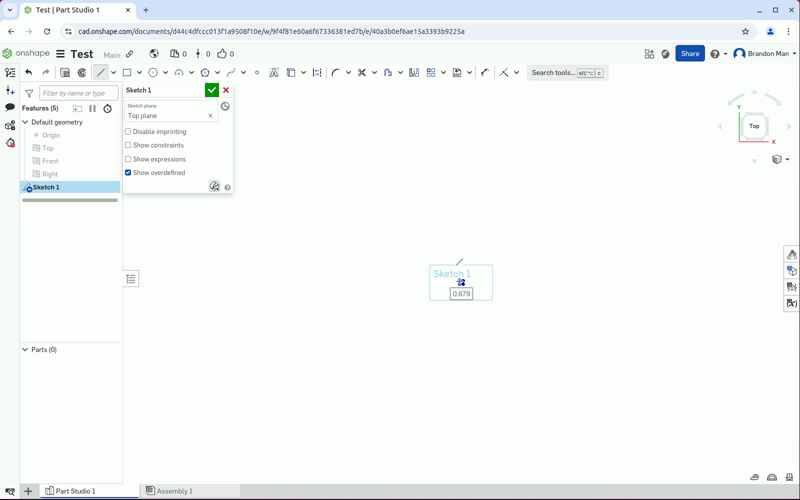
key_up(shift)
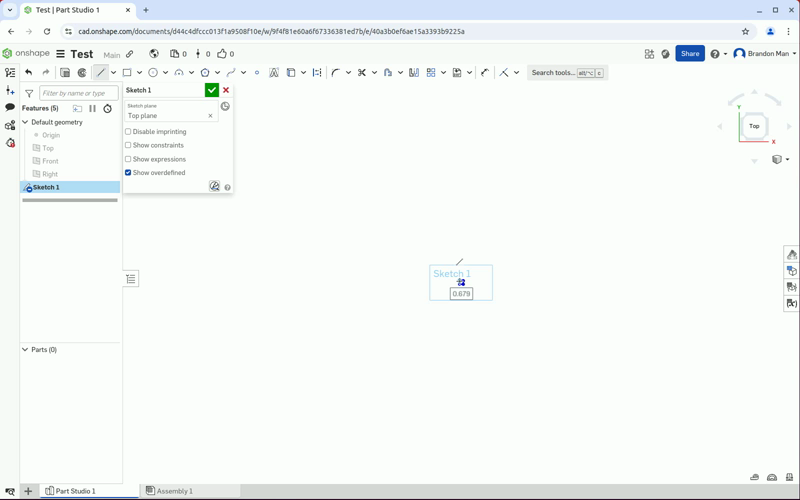
mouse_move(489, 280)
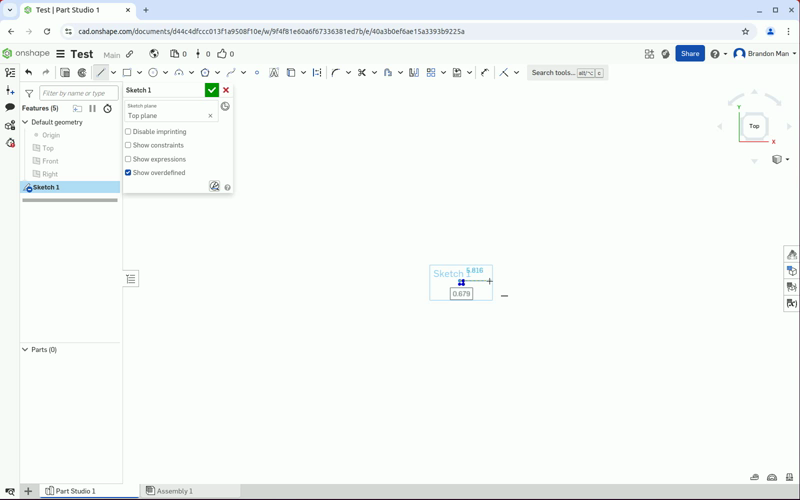
key_down(shift)
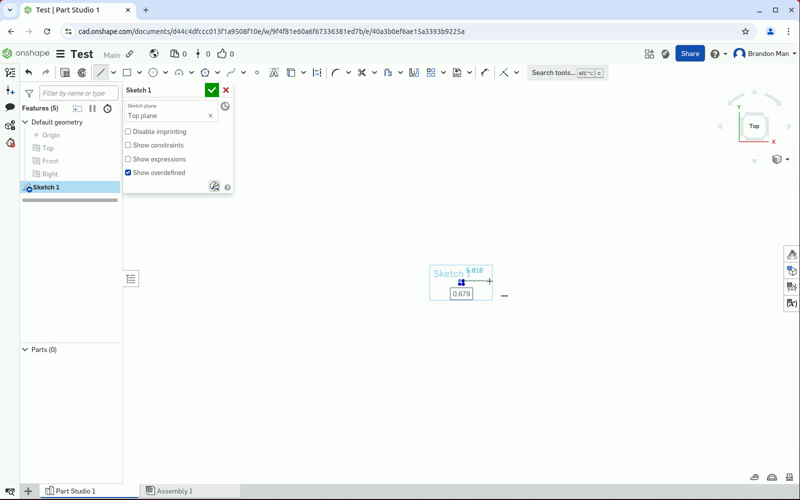
mouse_move(459, 284)
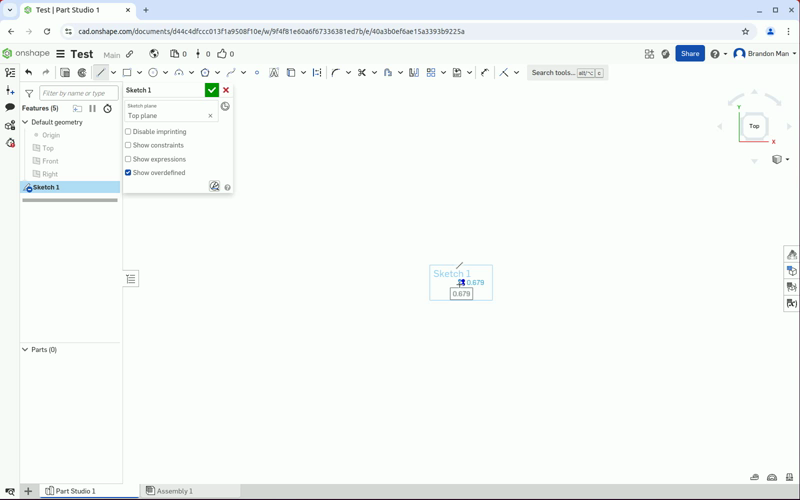
scroll(6)
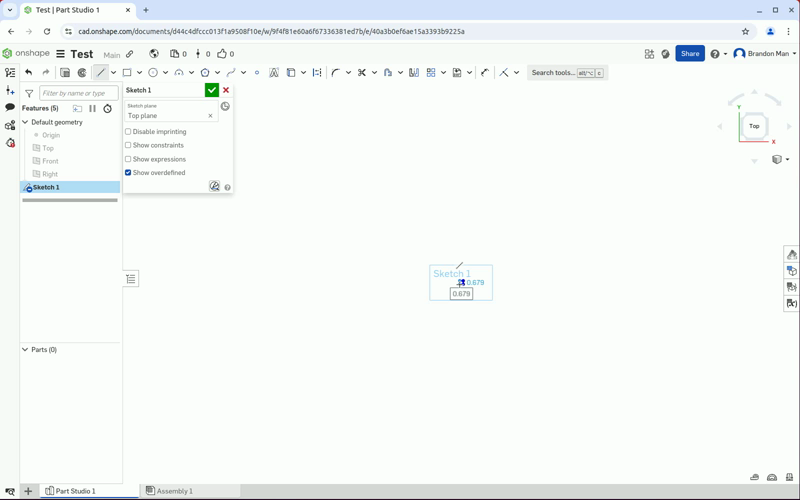
scroll(6)
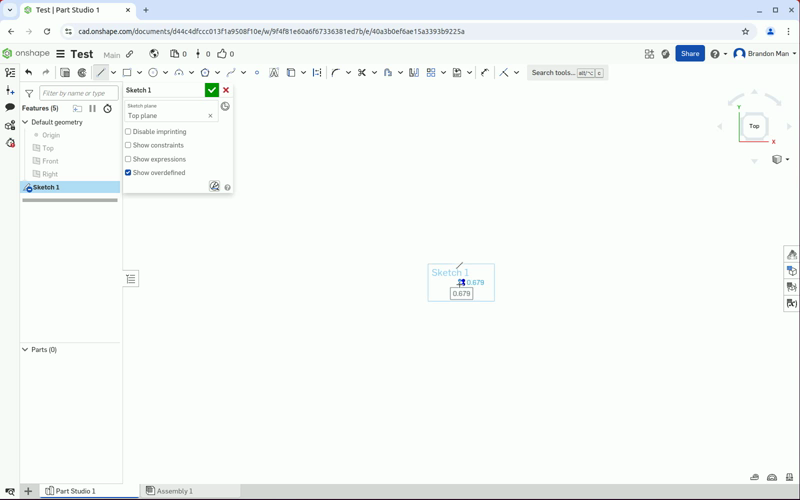
scroll(6)
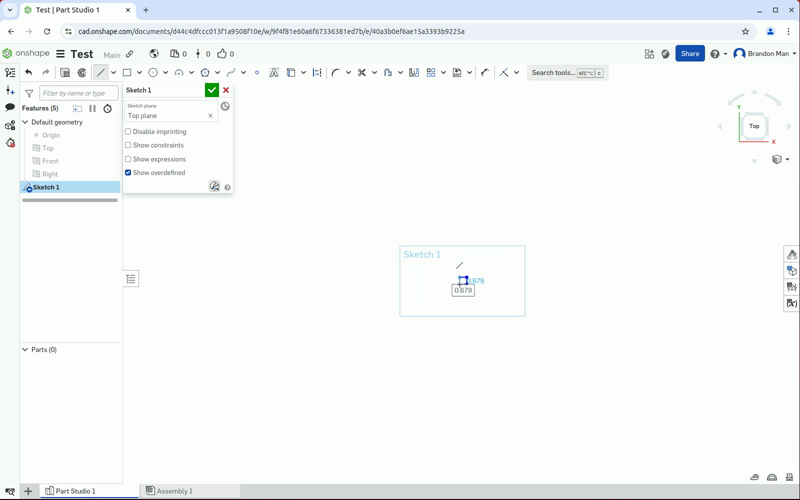
scroll(6)
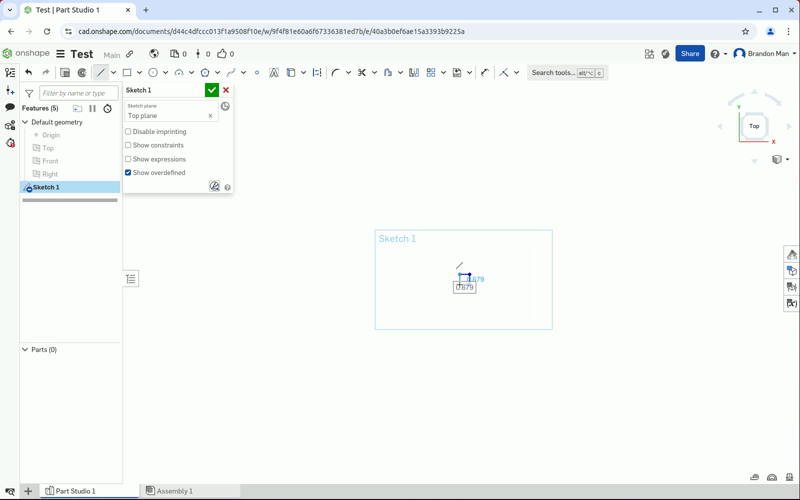
scroll(6)
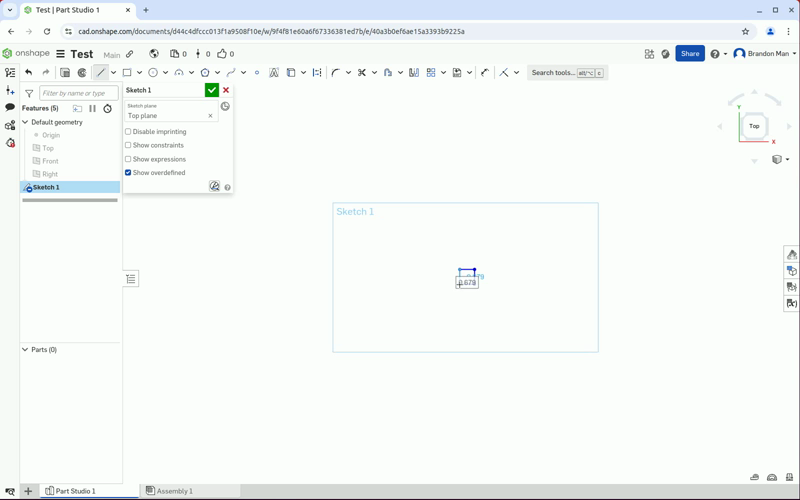
scroll(6)
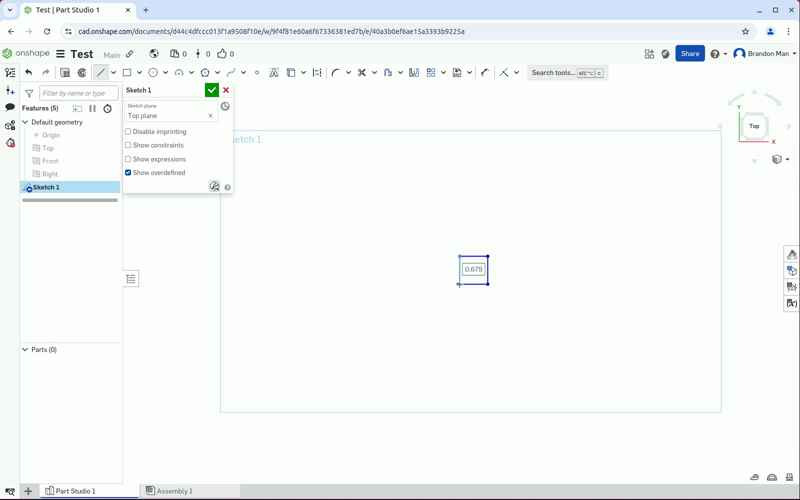
scroll(6)
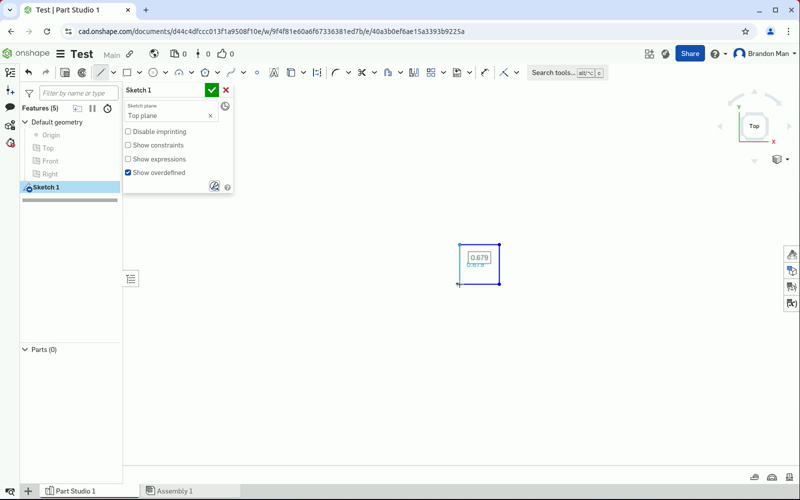
key_up(shift)
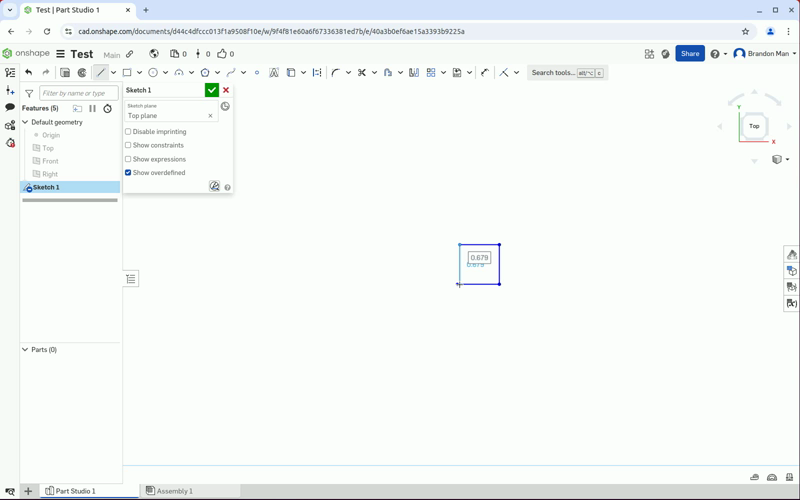
click(459, 284)
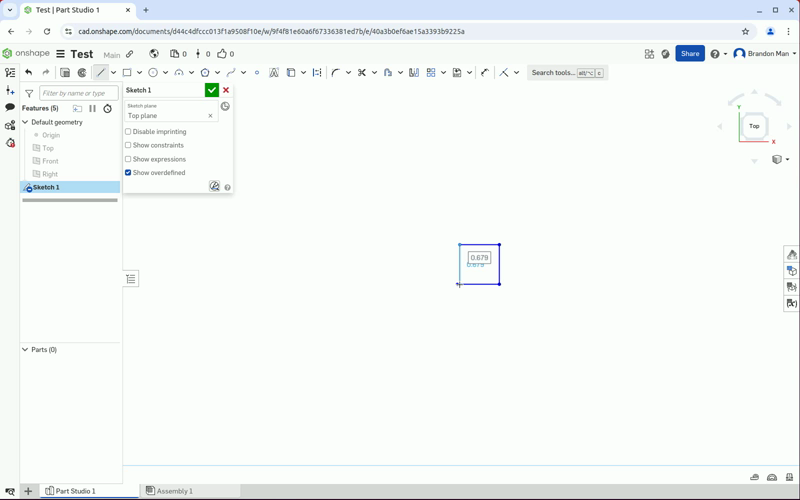
scroll(-6)
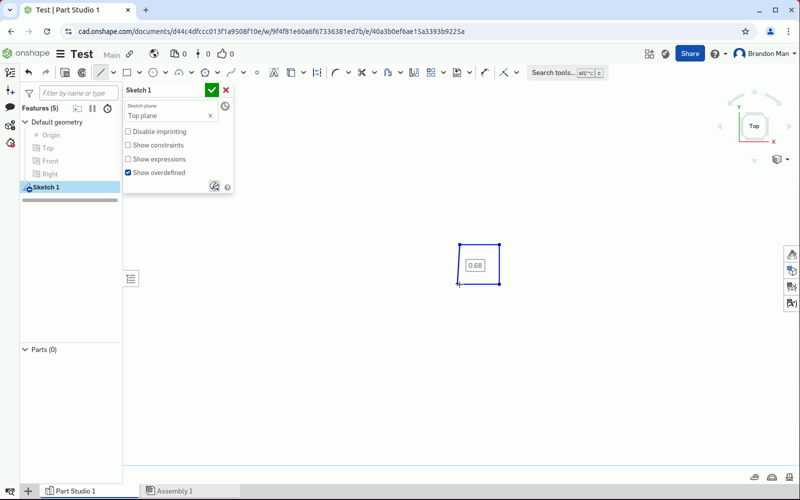
scroll(-6)
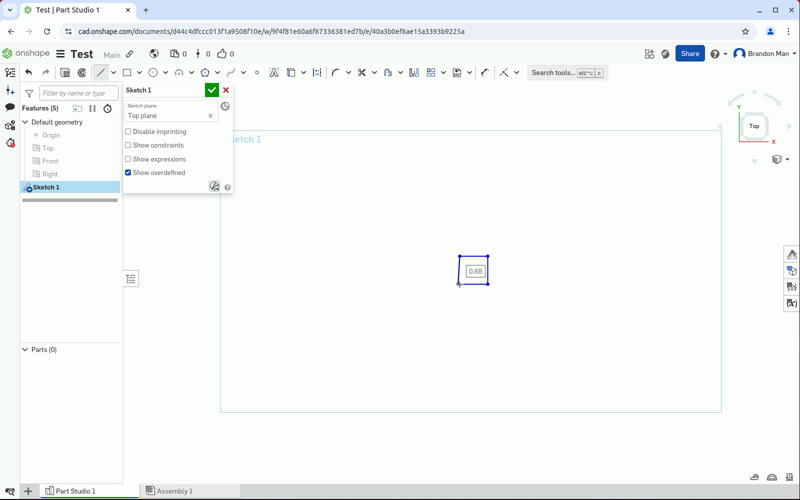
scroll(-6)
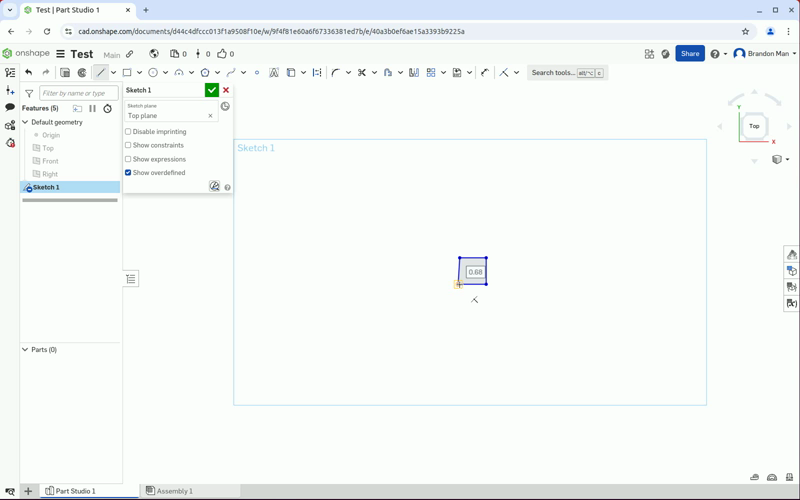
scroll(-6)
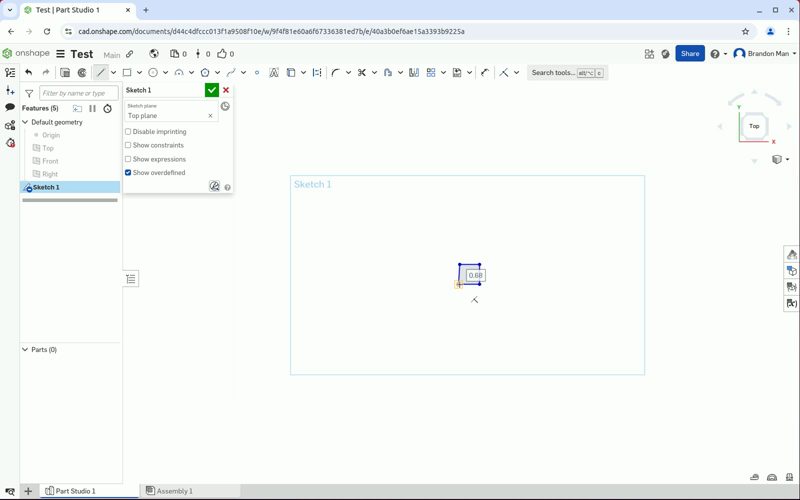
scroll(-6)
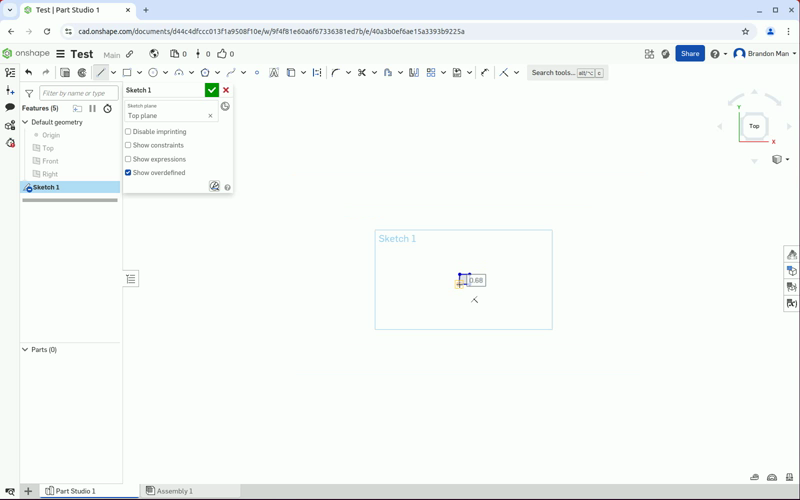
scroll(-6)
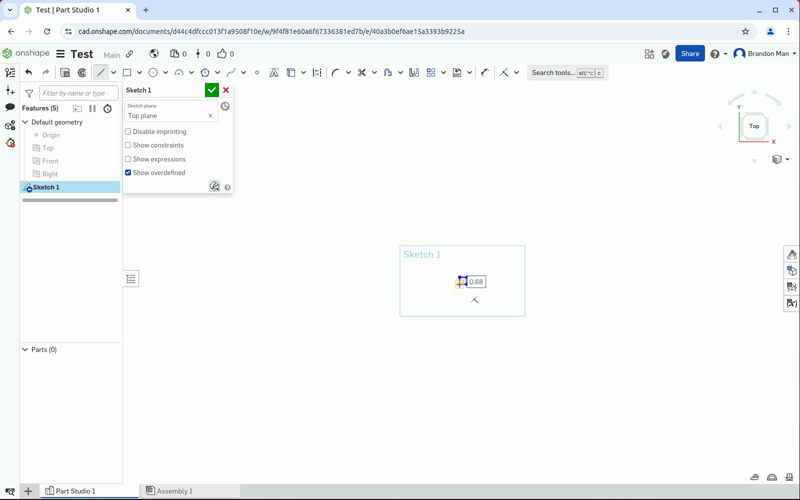
scroll(-6)
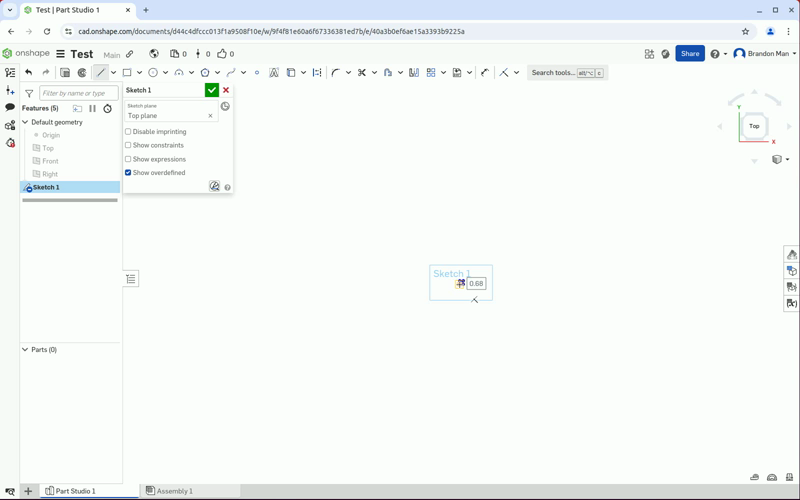
key(esc)
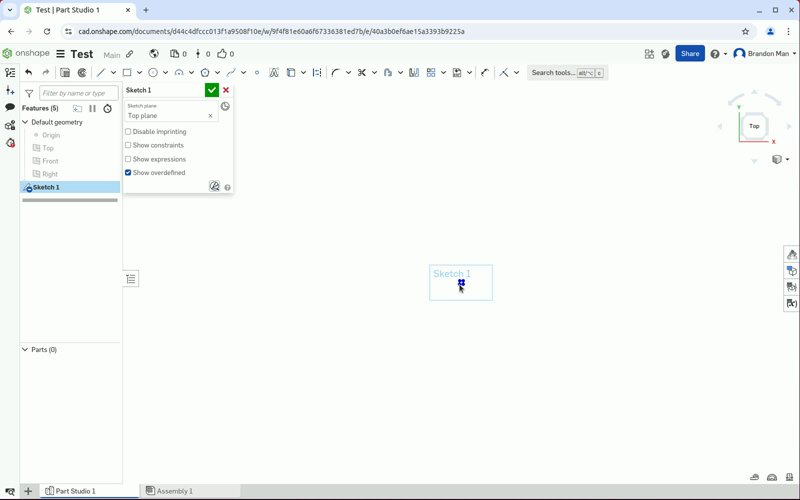
key(l)
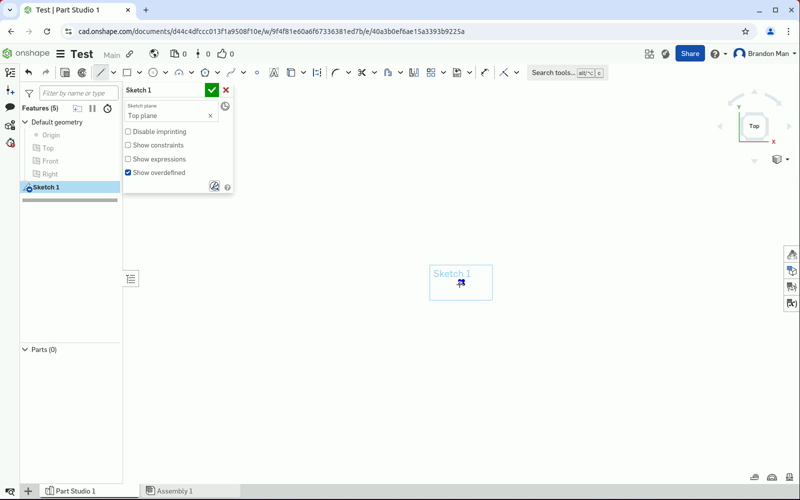
key_down(shift)
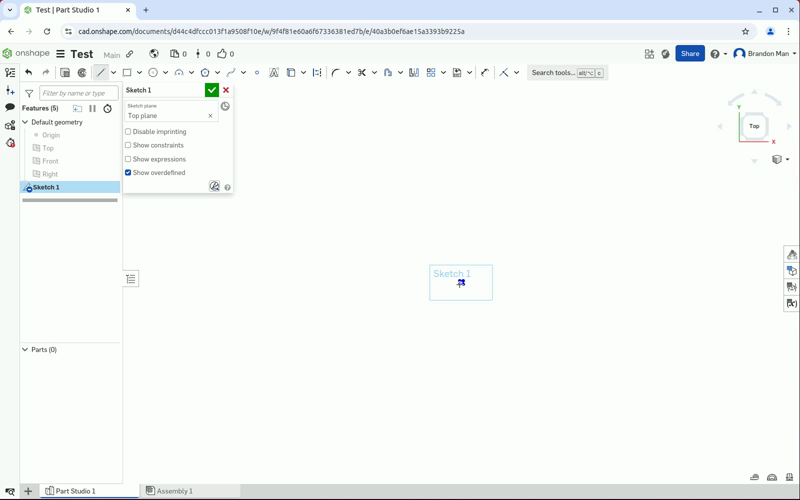
mouse_move(459, 283)
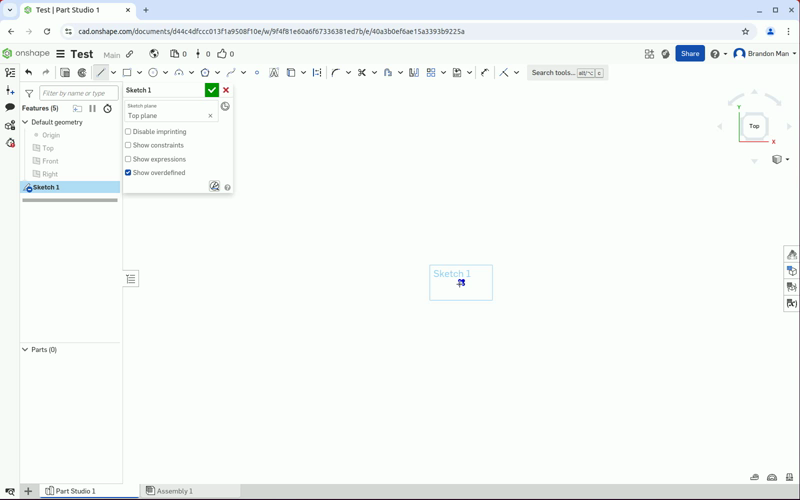
scroll(6)
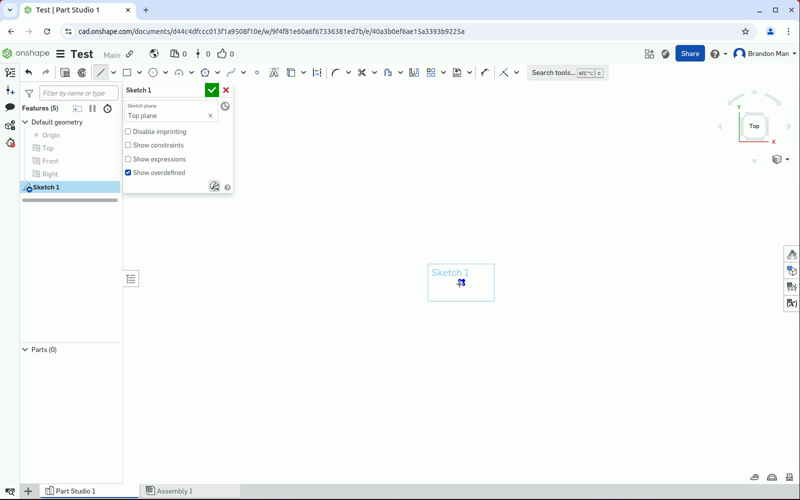
scroll(6)
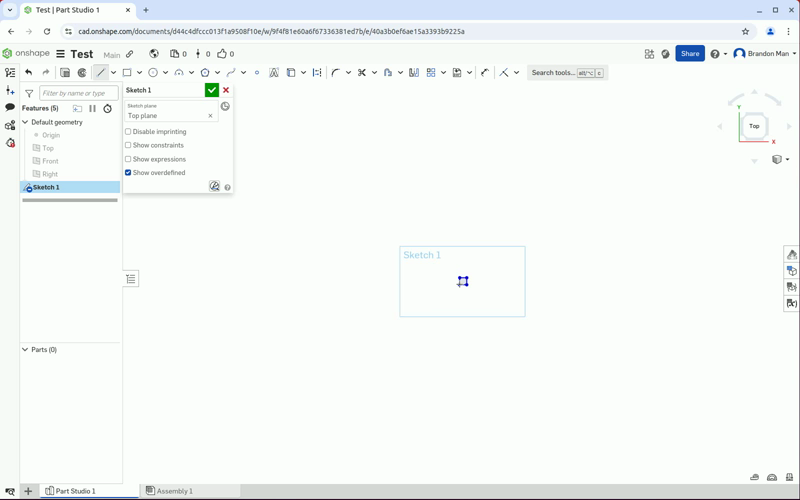
scroll(6)
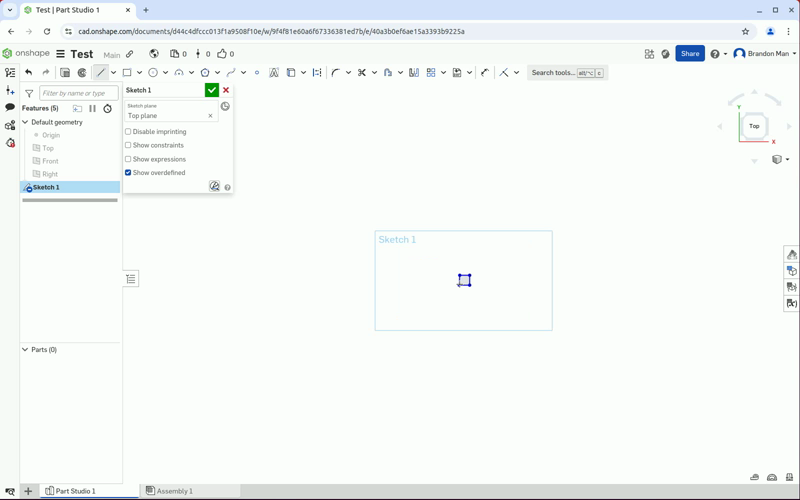
scroll(6)
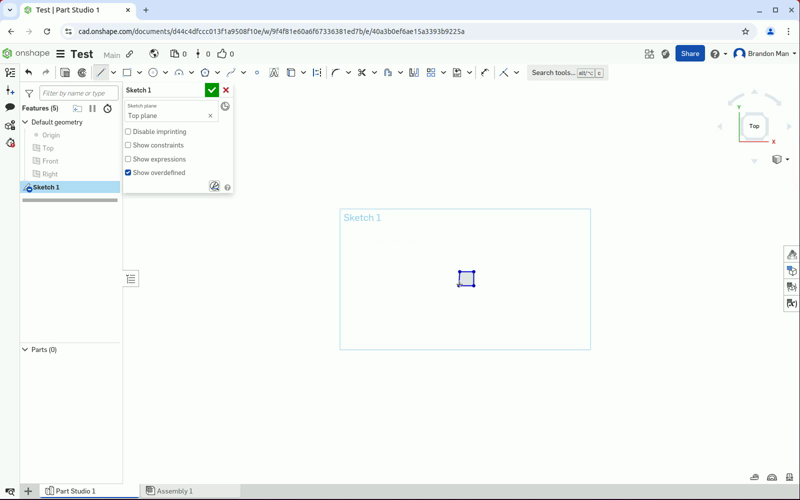
scroll(6)
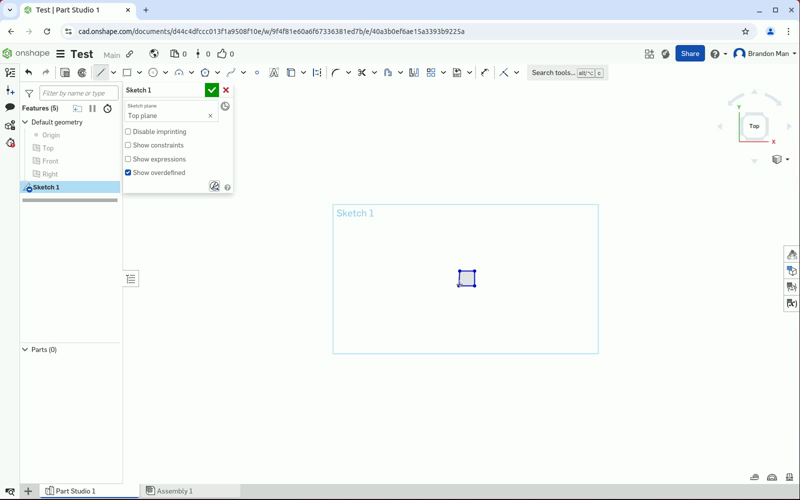
scroll(6)
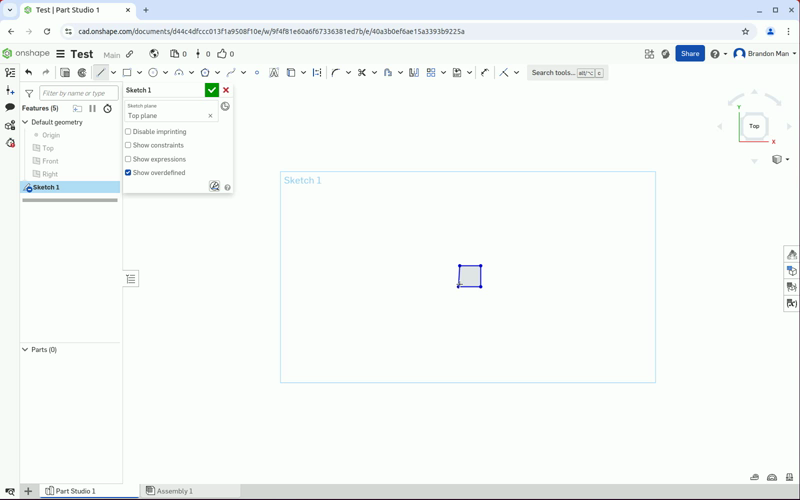
scroll(6)
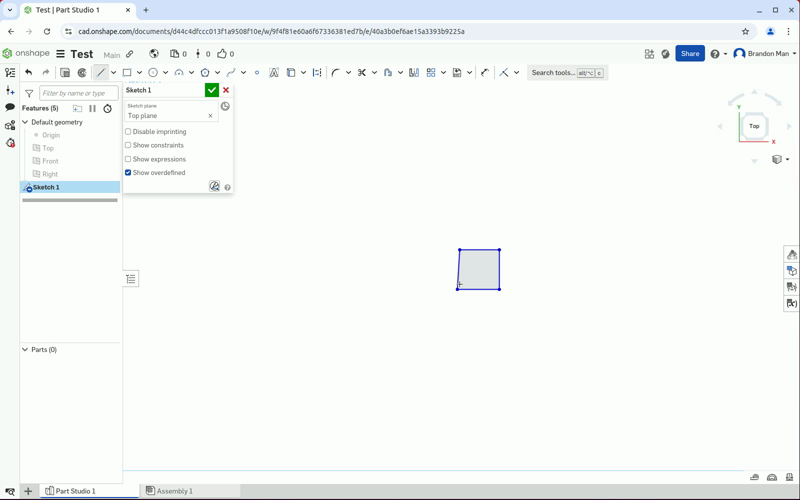
click(459, 283)
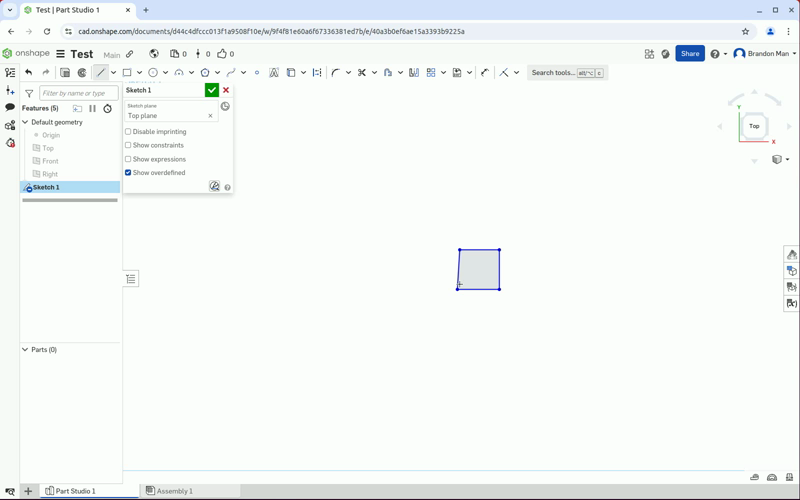
scroll(-6)
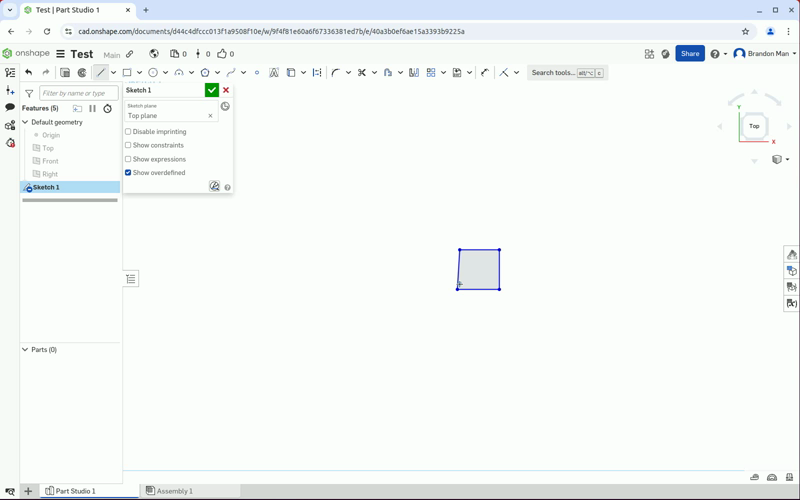
scroll(-6)
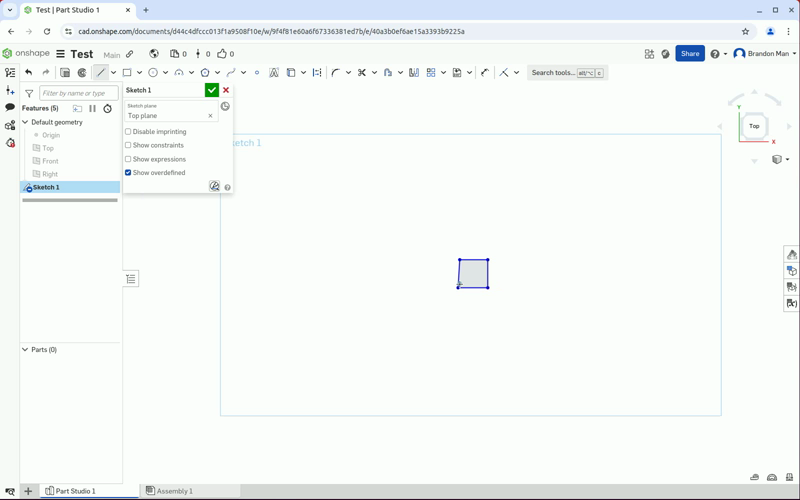
scroll(-6)
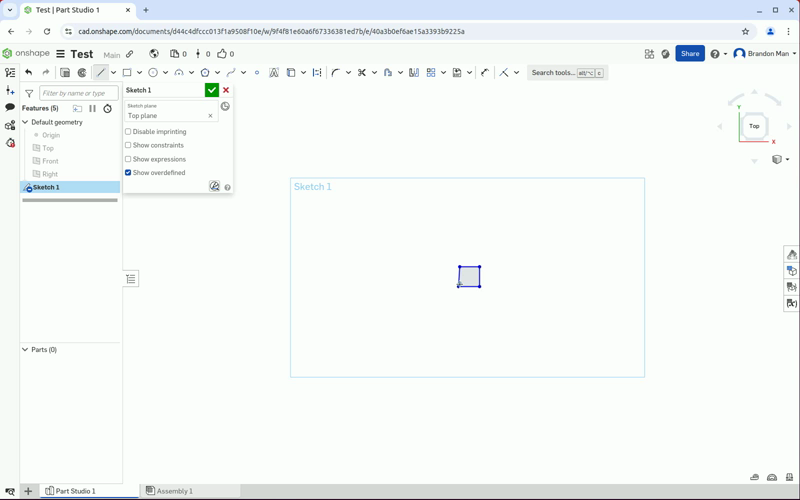
scroll(-6)
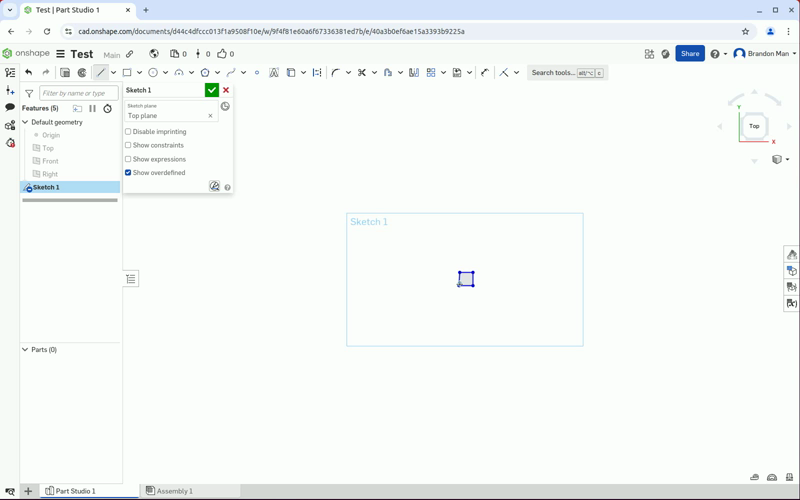
scroll(-6)
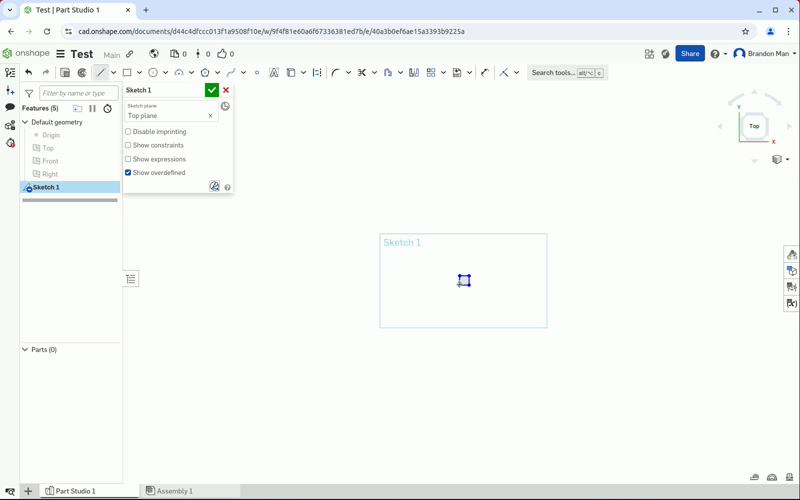
scroll(-6)
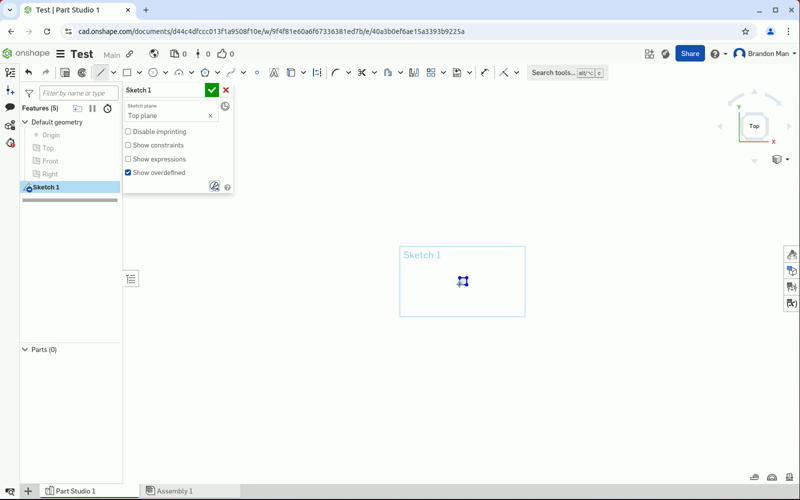
scroll(-6)
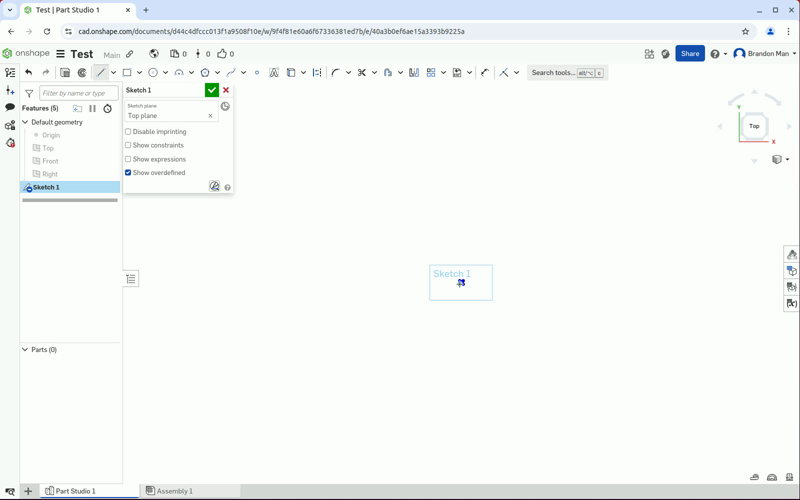
key_up(shift)
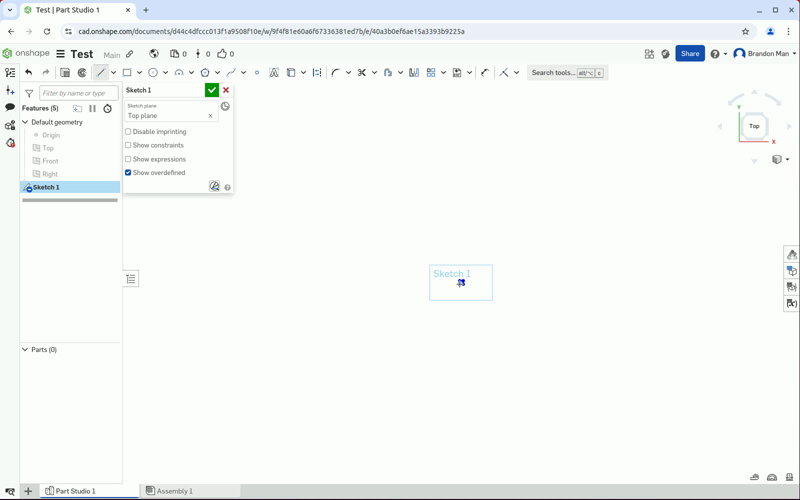
key_down(shift)
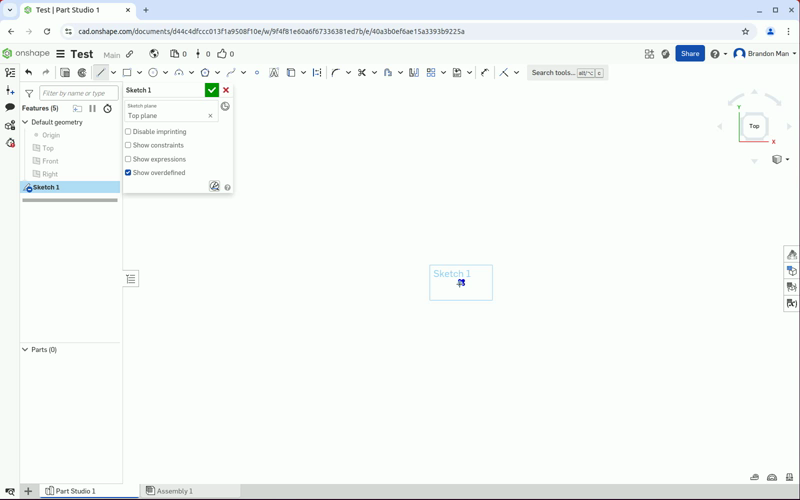
mouse_move(489, 283)
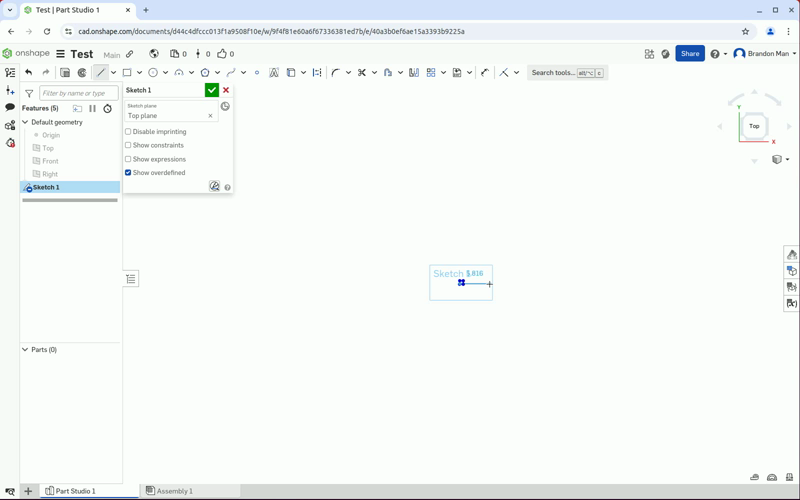
mouse_move(462, 283)
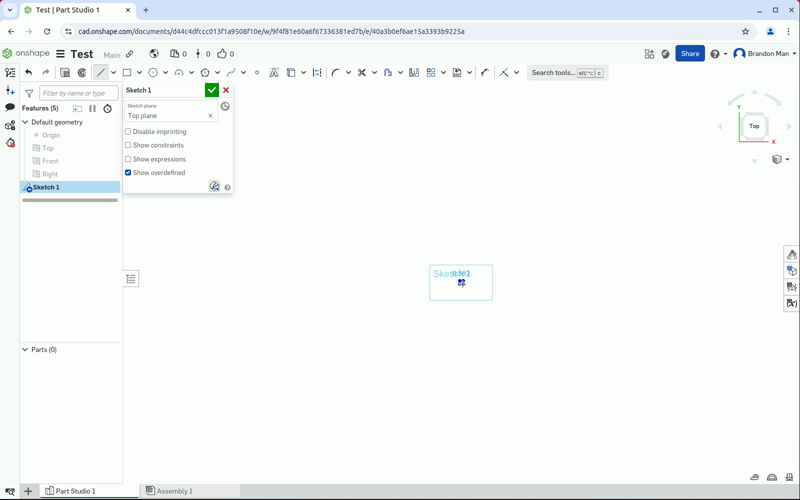
scroll(6)
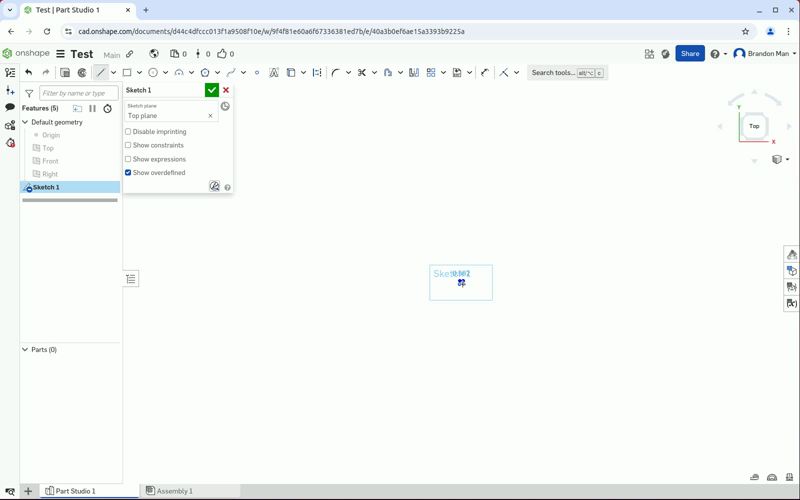
scroll(6)
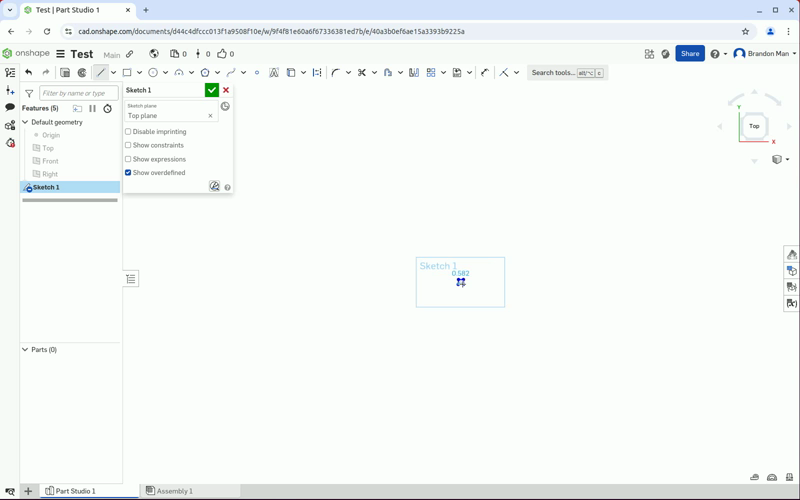
scroll(6)
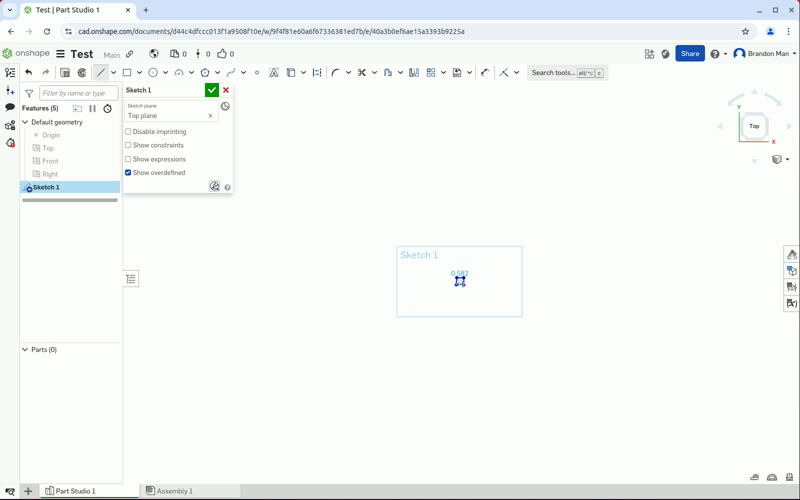
scroll(6)
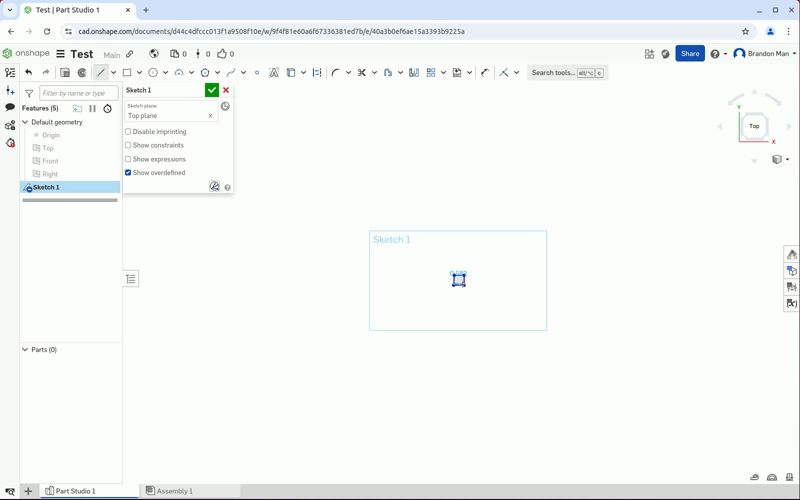
scroll(6)
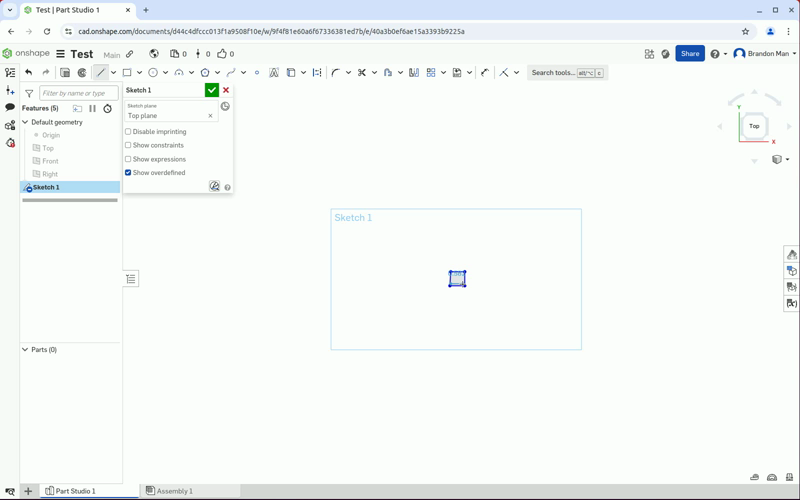
scroll(6)
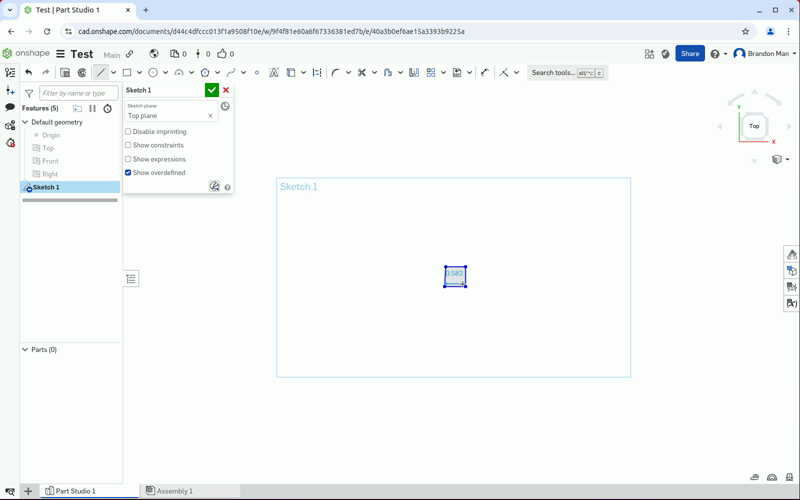
scroll(6)
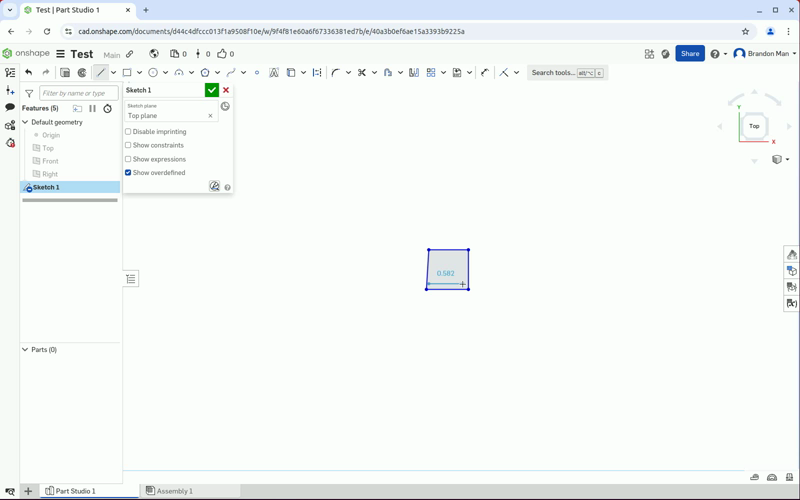
click(462, 283)
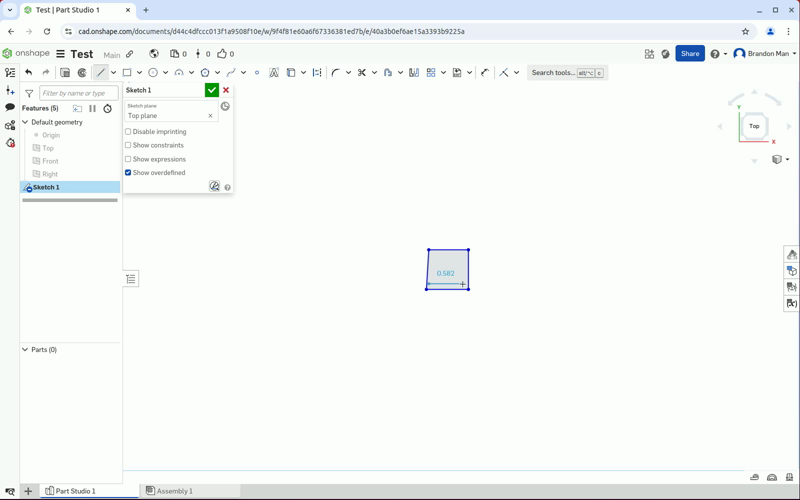
scroll(-6)
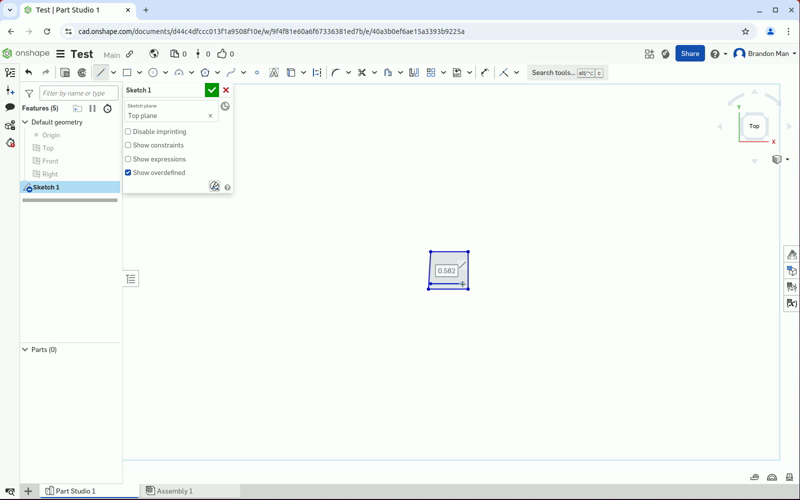
scroll(-6)
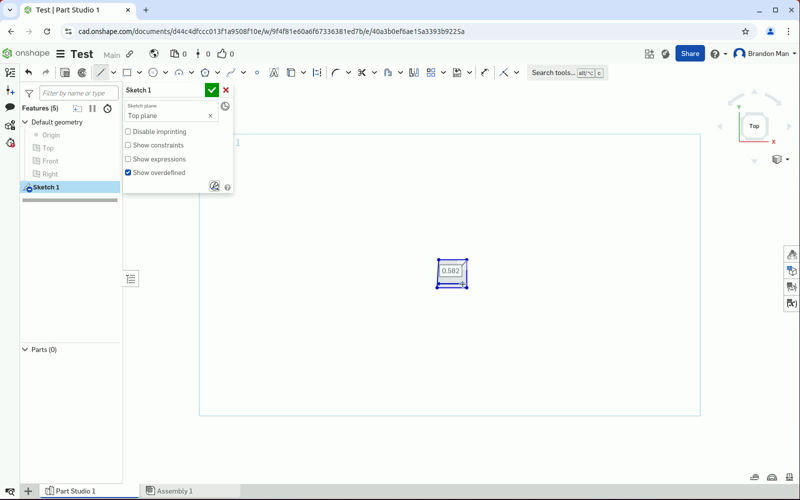
scroll(-6)
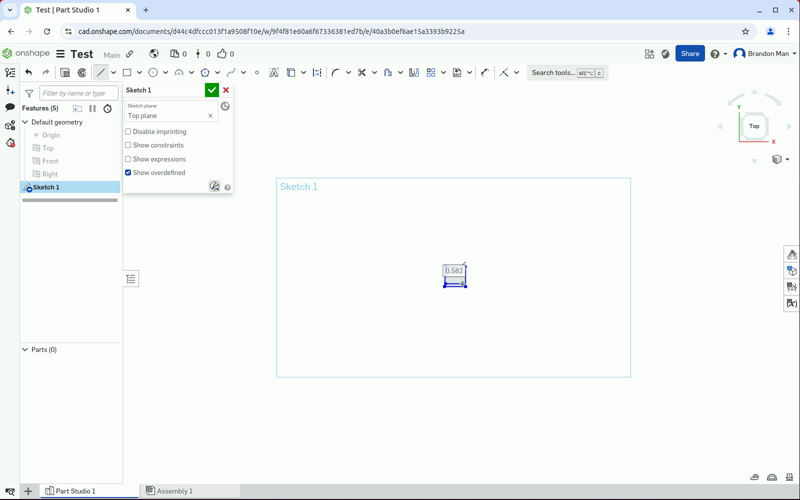
scroll(-6)
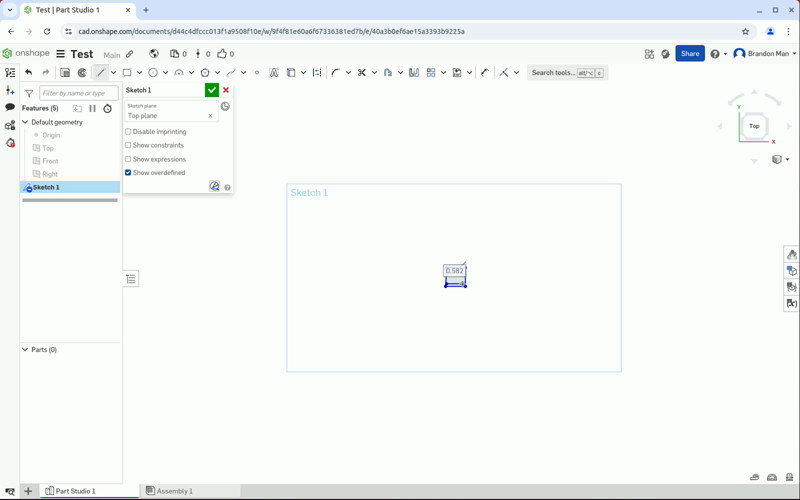
scroll(-6)
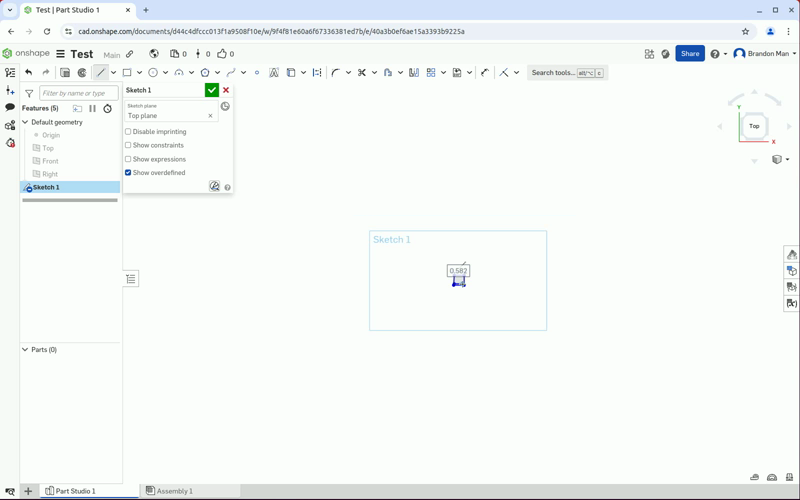
scroll(-6)
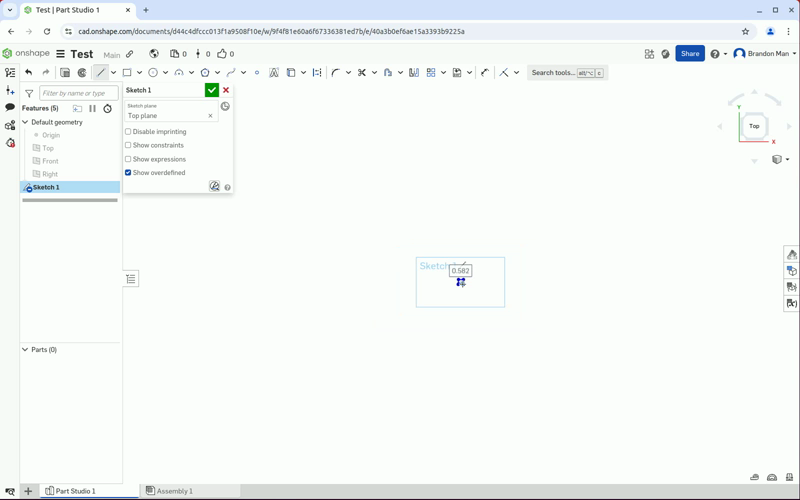
scroll(-6)
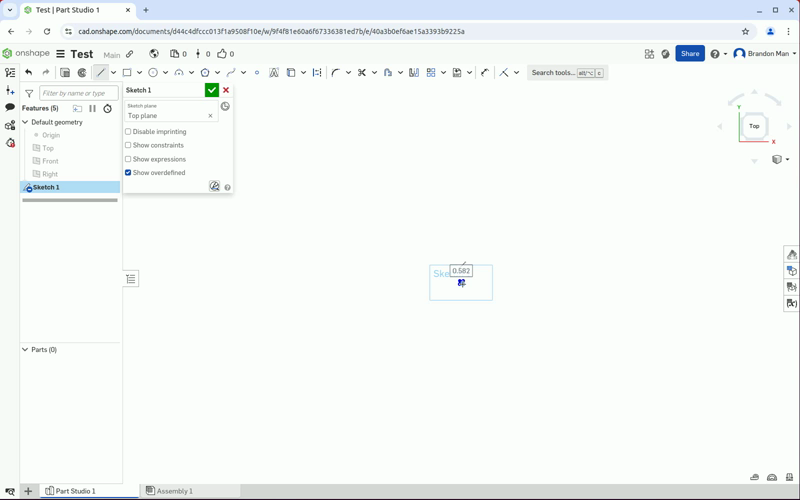
key_up(shift)
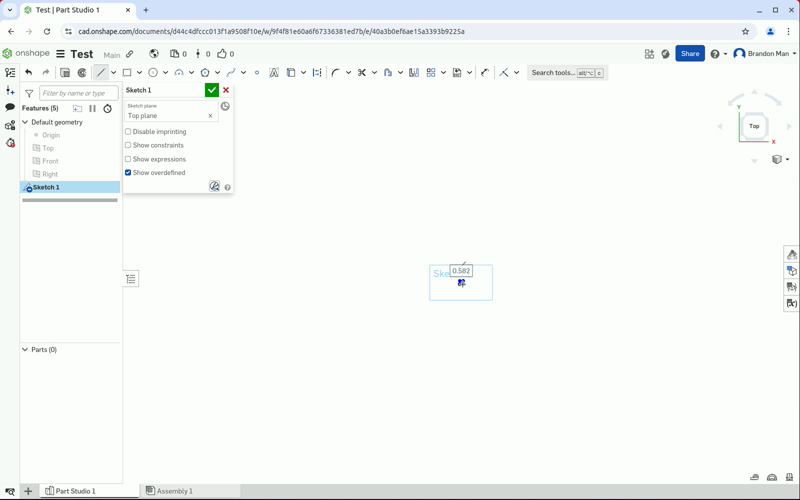
key_down(shift)
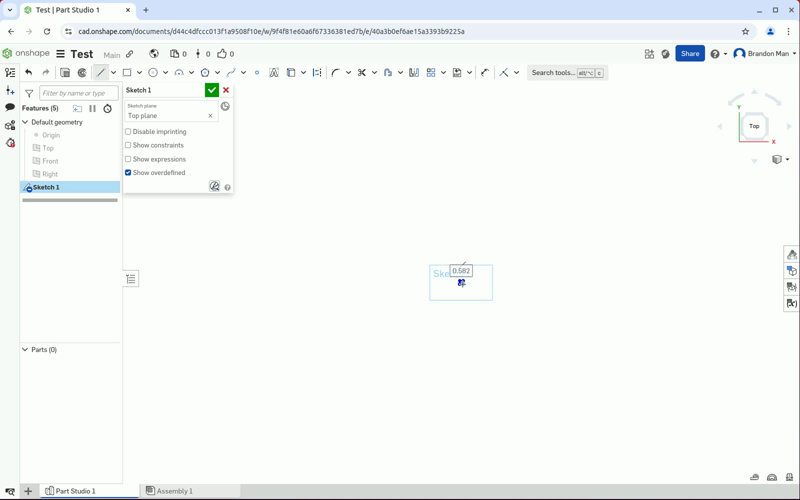
mouse_move(492, 283)
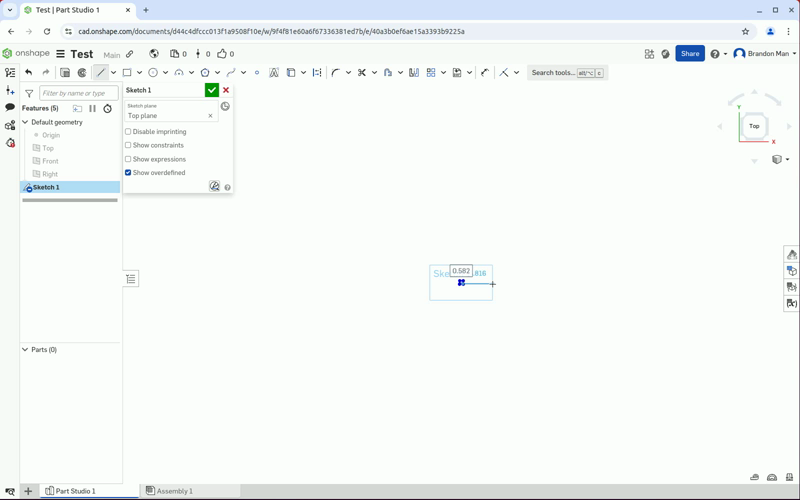
mouse_move(462, 280)
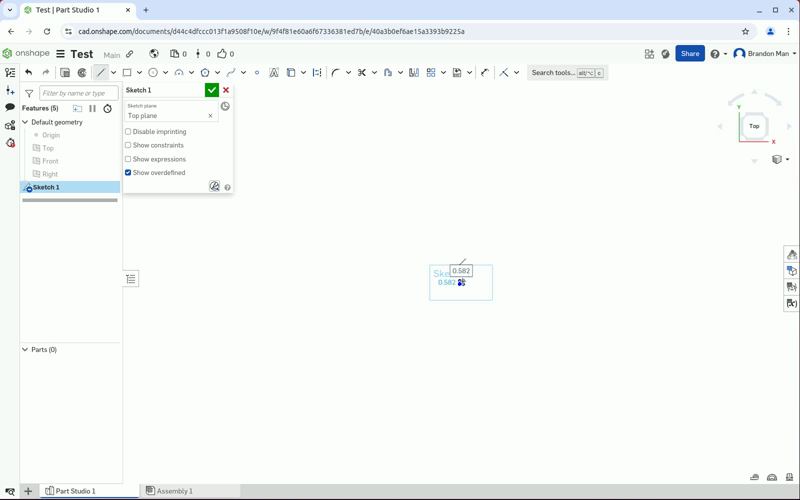
scroll(6)
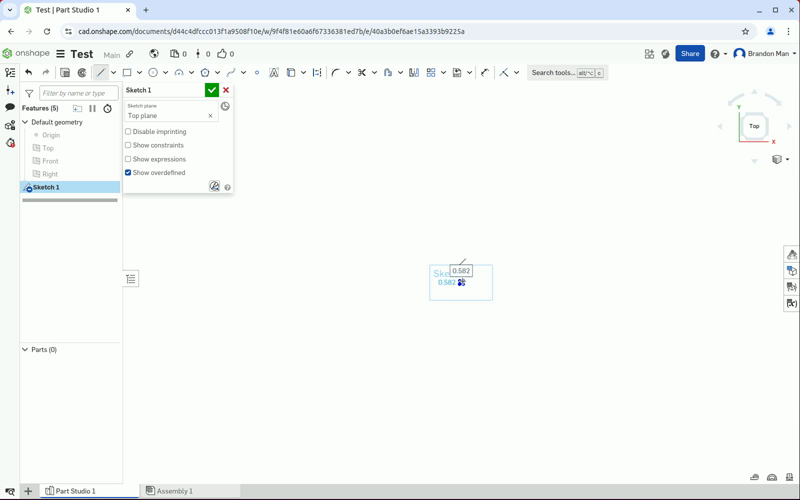
scroll(6)
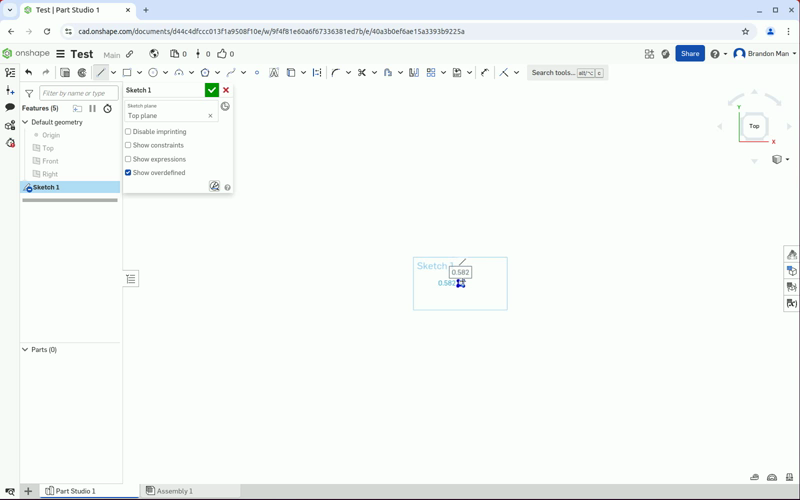
scroll(6)
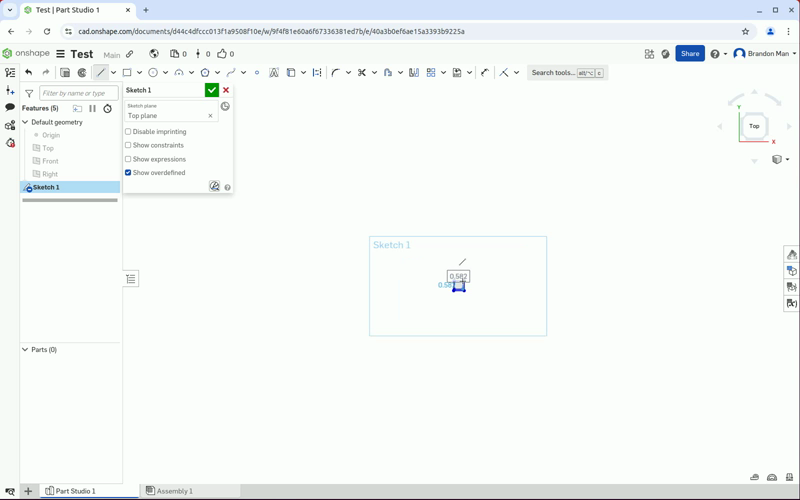
scroll(6)
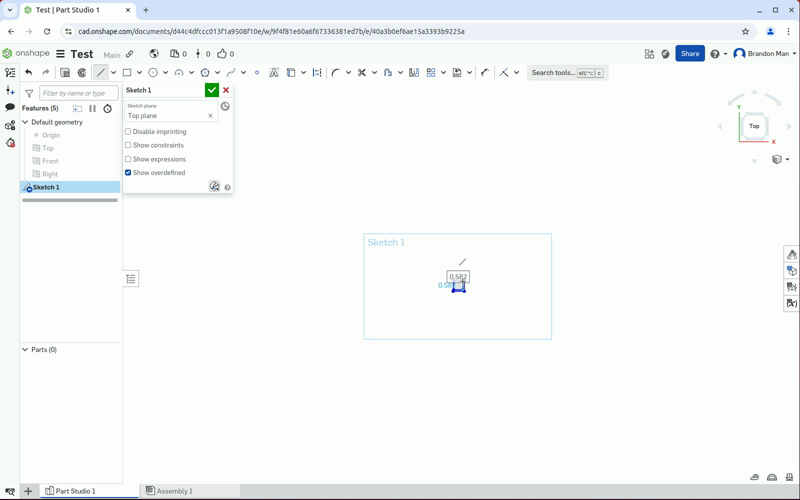
scroll(6)
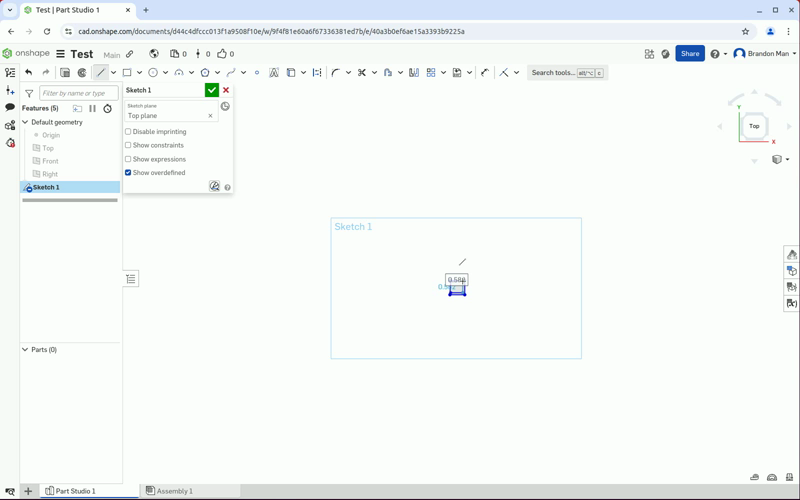
scroll(6)
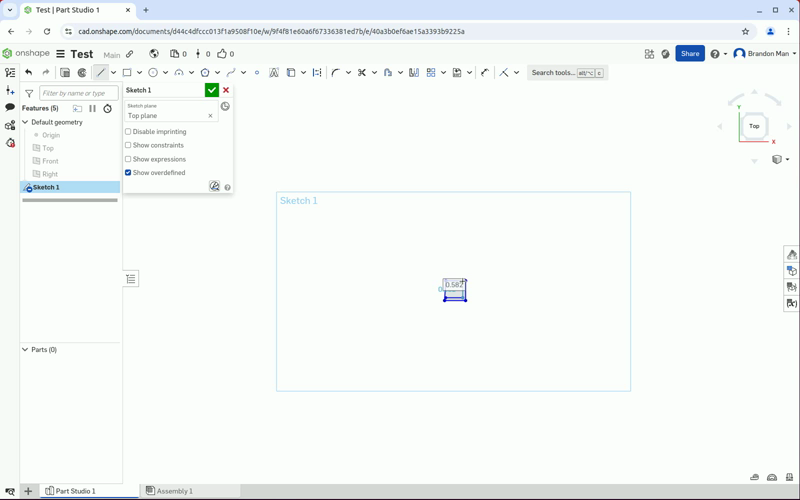
scroll(6)
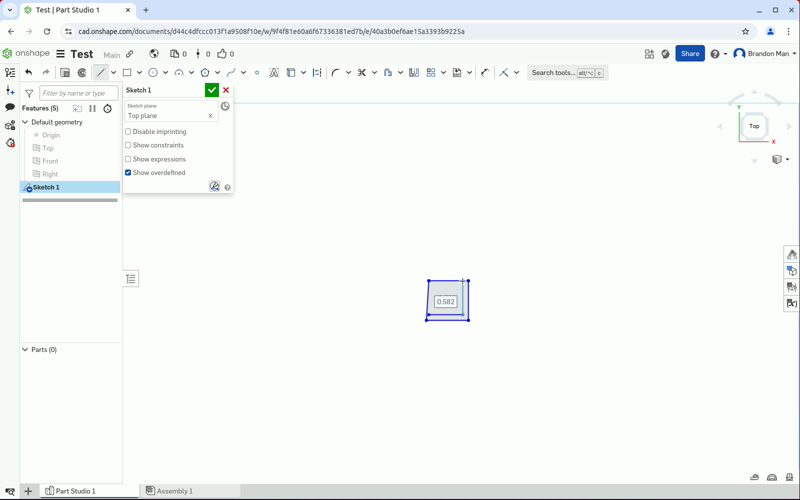
click(462, 280)
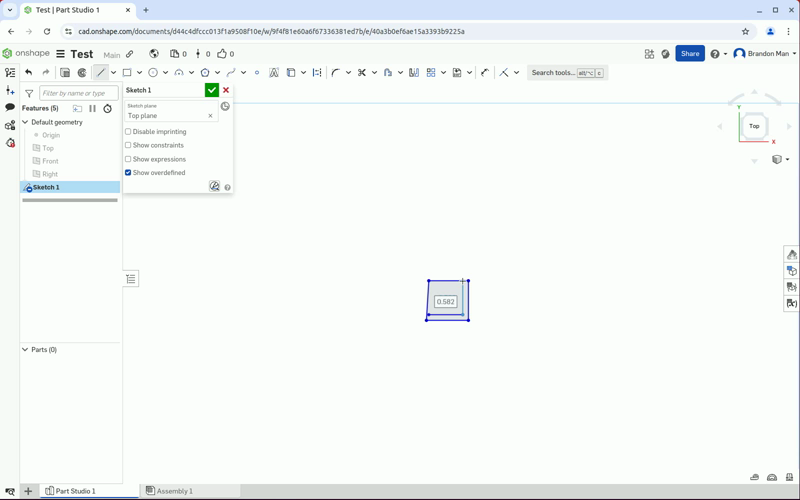
scroll(-6)
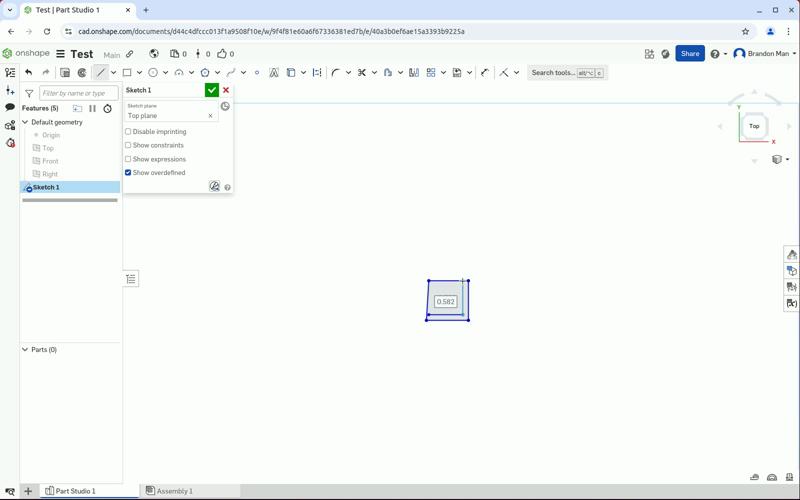
scroll(-6)
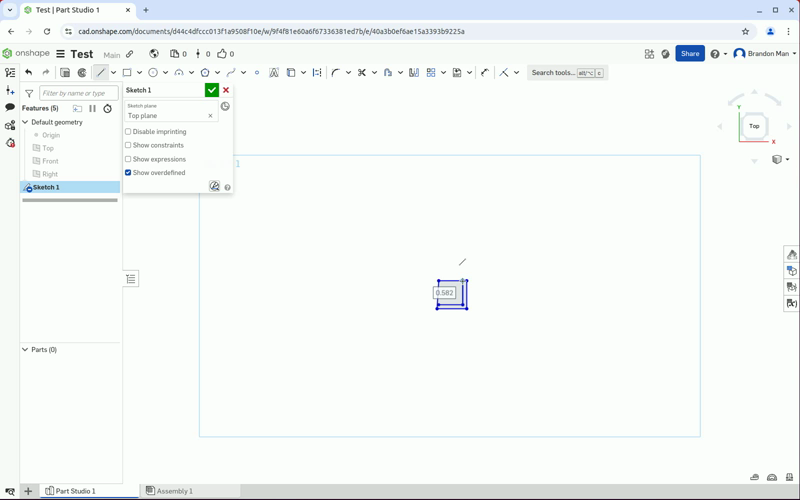
scroll(-6)
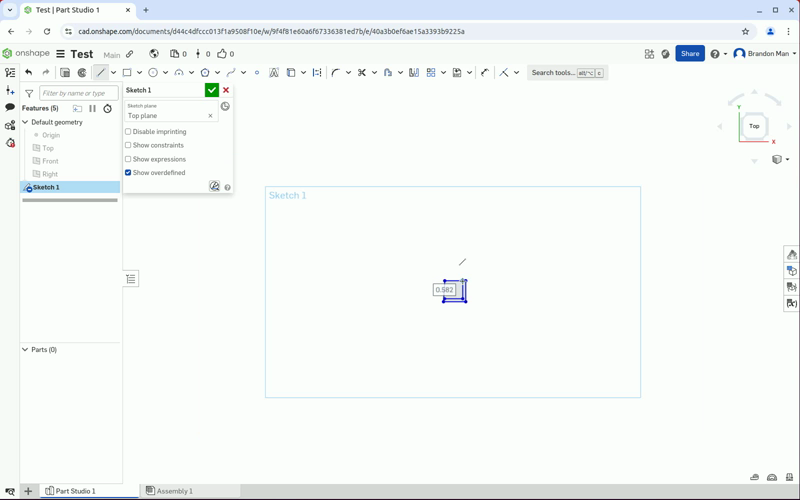
scroll(-6)
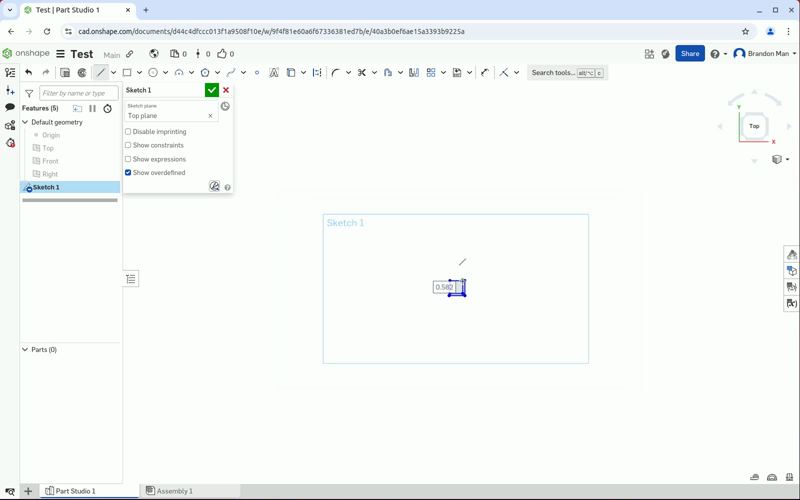
scroll(-6)
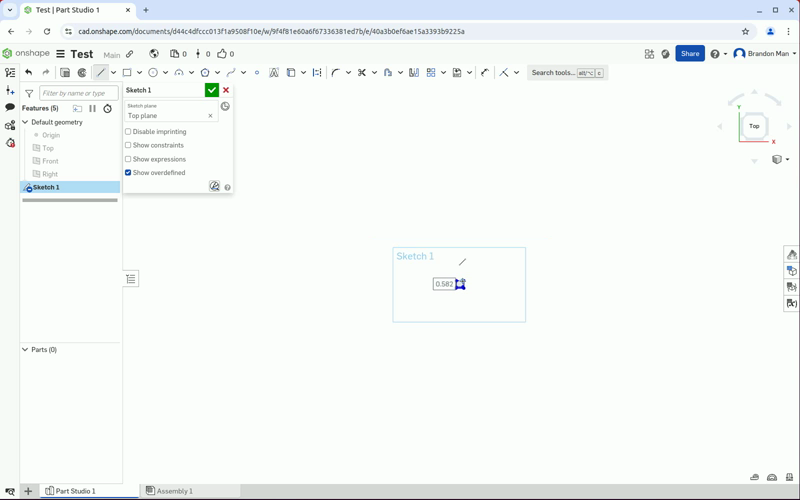
scroll(-6)
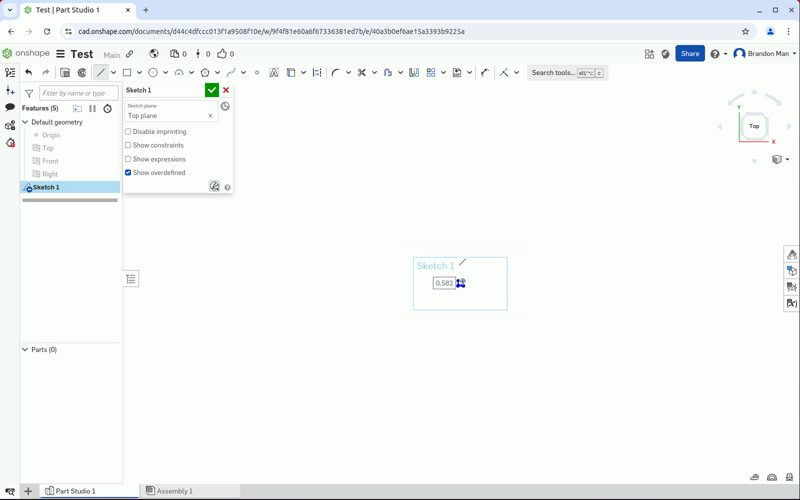
scroll(-6)
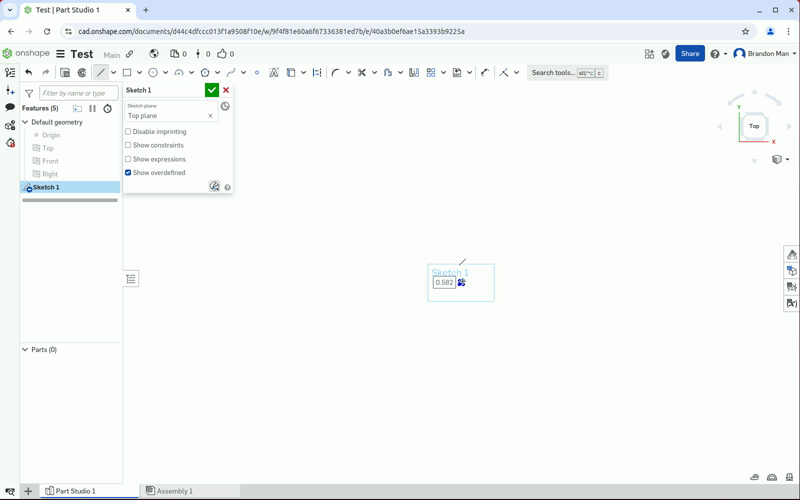
key_up(shift)
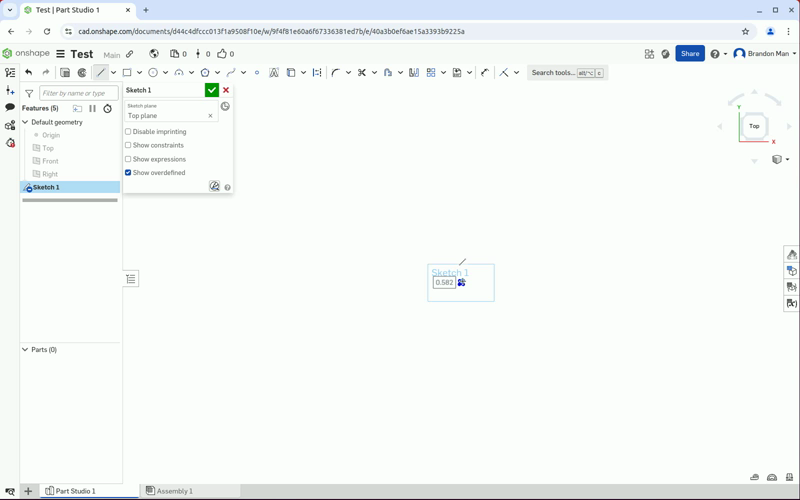
key_down(shift)
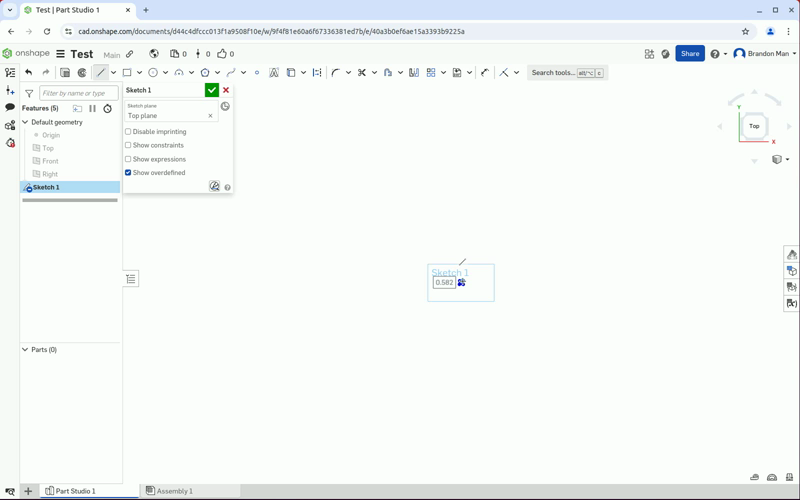
mouse_move(492, 280)
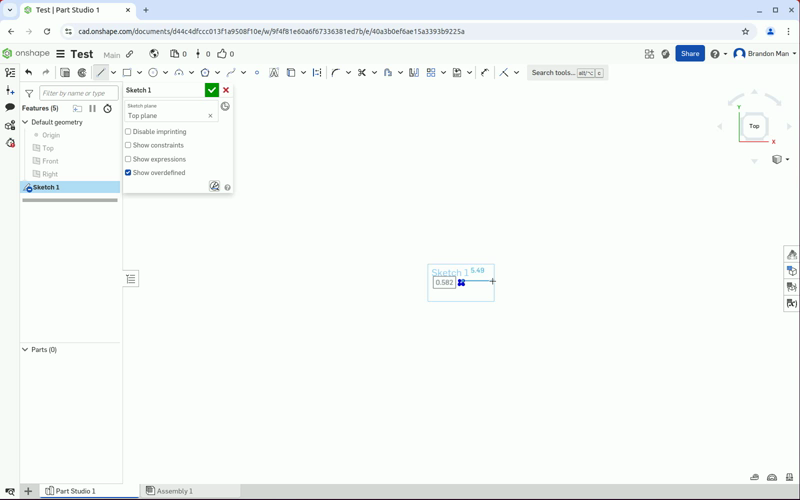
mouse_move(459, 280)
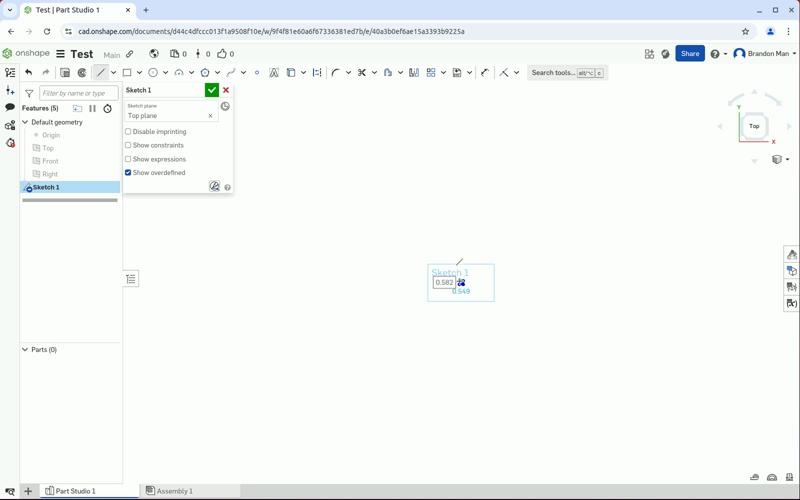
scroll(6)
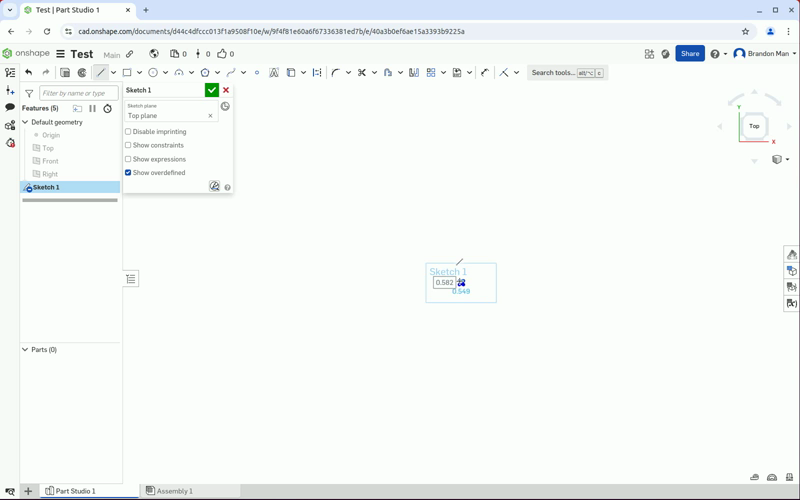
scroll(6)
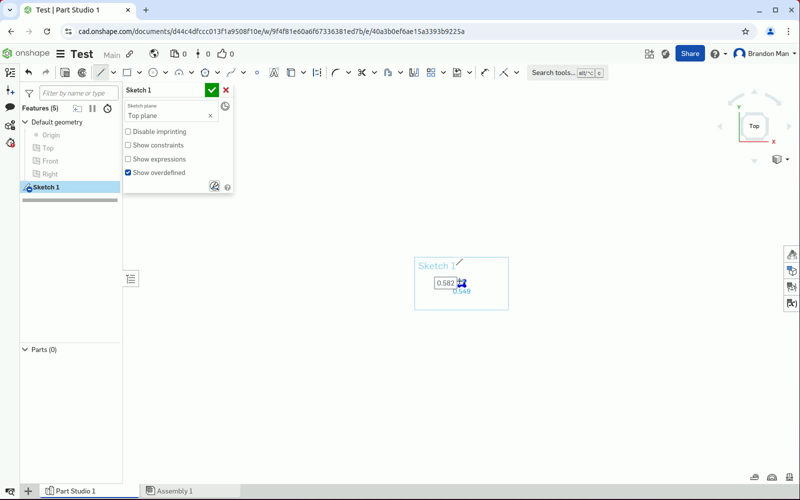
scroll(6)
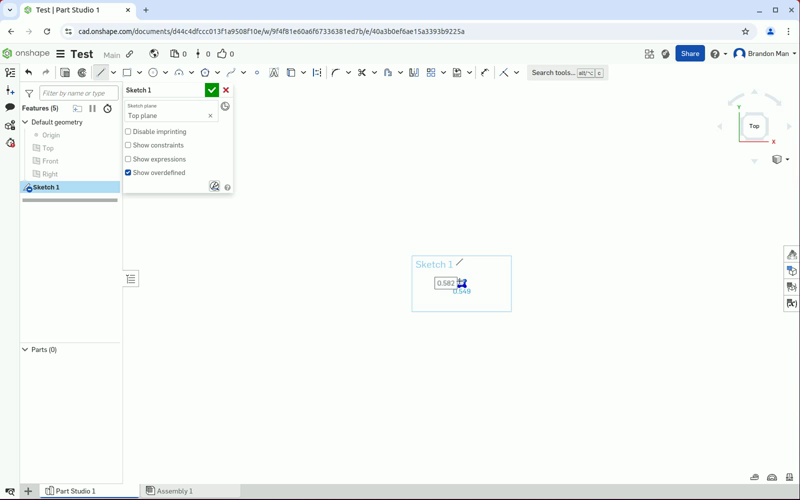
scroll(6)
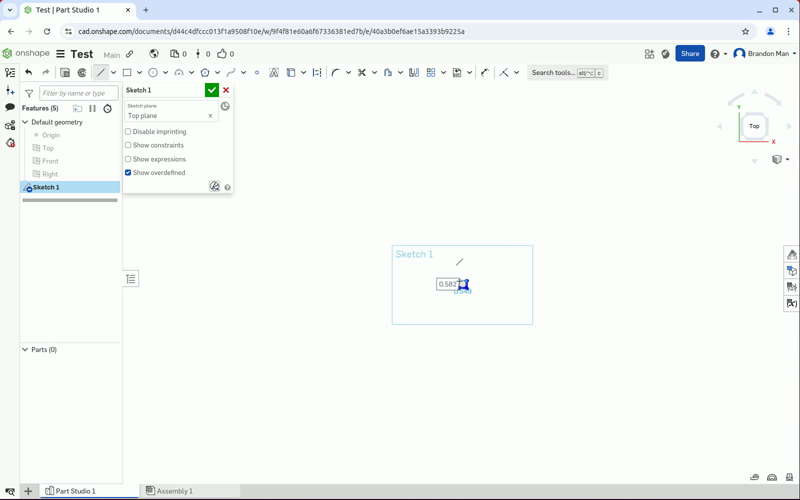
scroll(6)
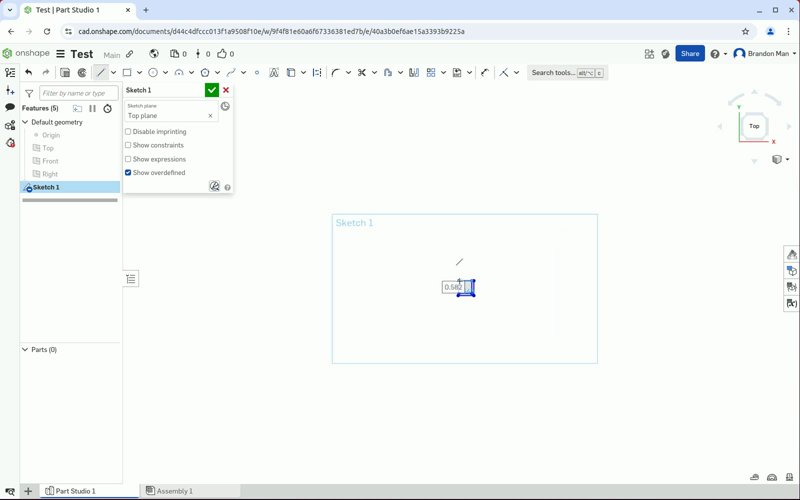
scroll(6)
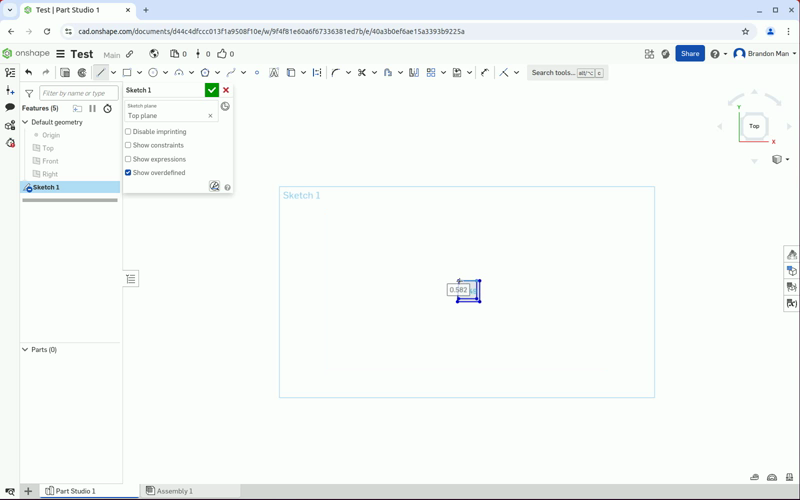
scroll(6)
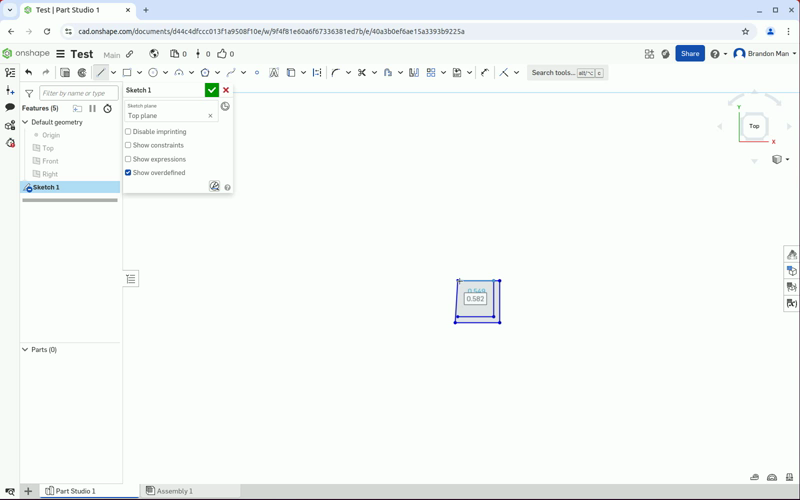
click(459, 280)
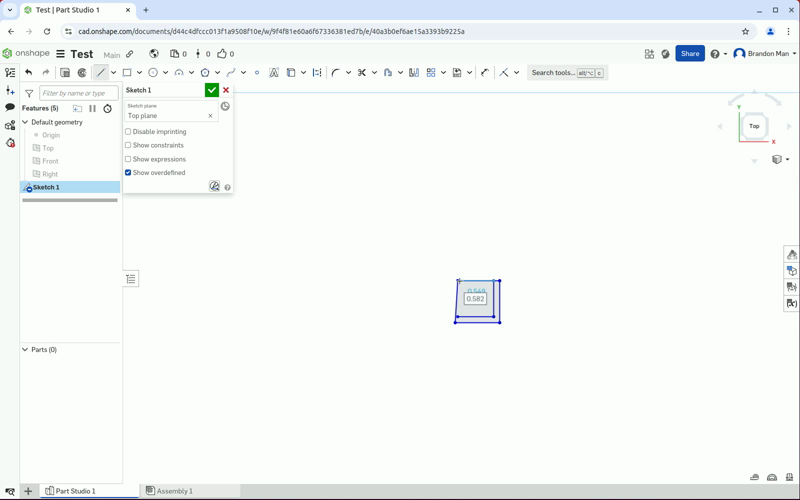
scroll(-6)
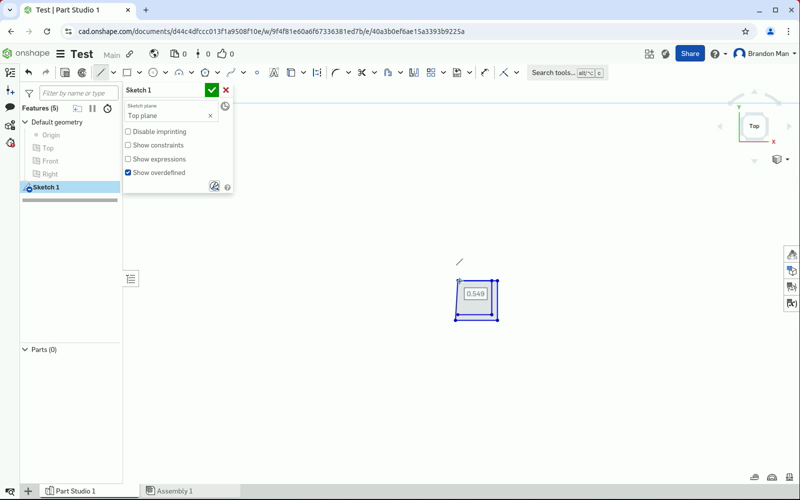
scroll(-6)
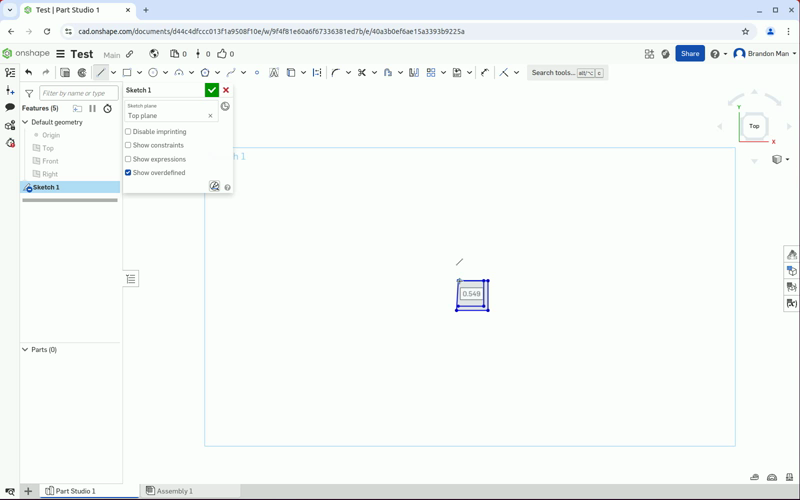
scroll(-6)
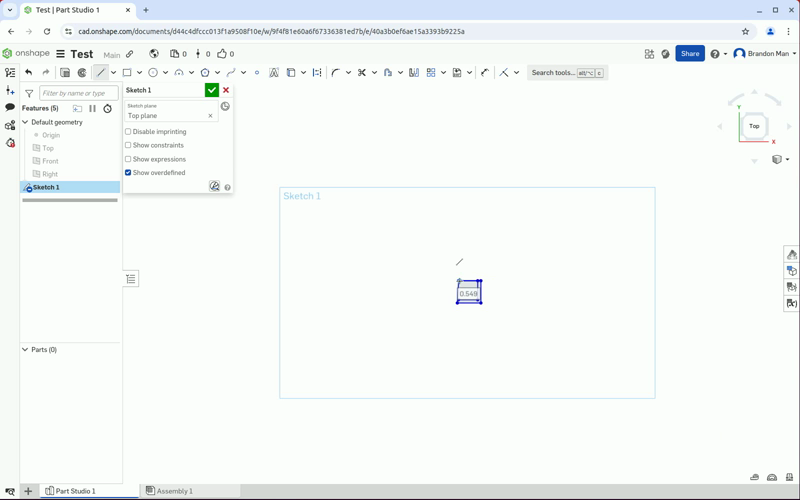
scroll(-6)
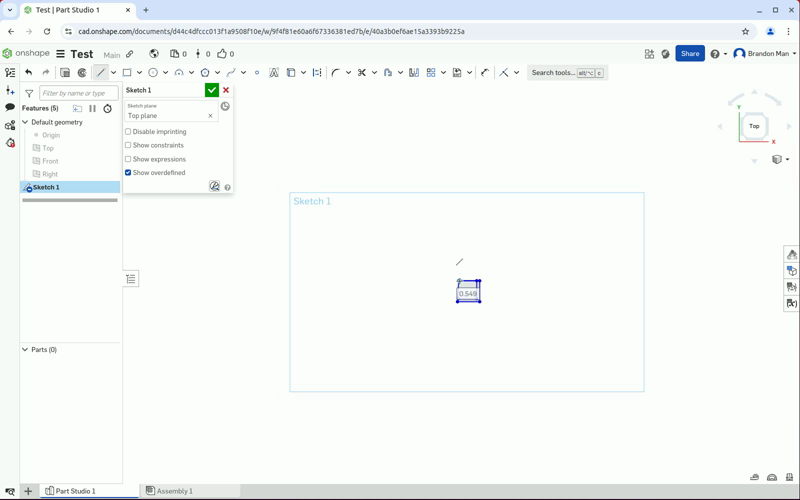
scroll(-6)
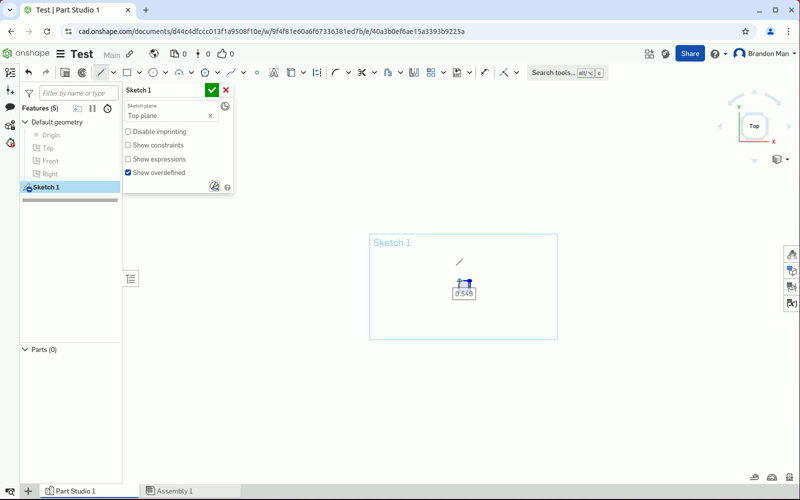
scroll(-6)
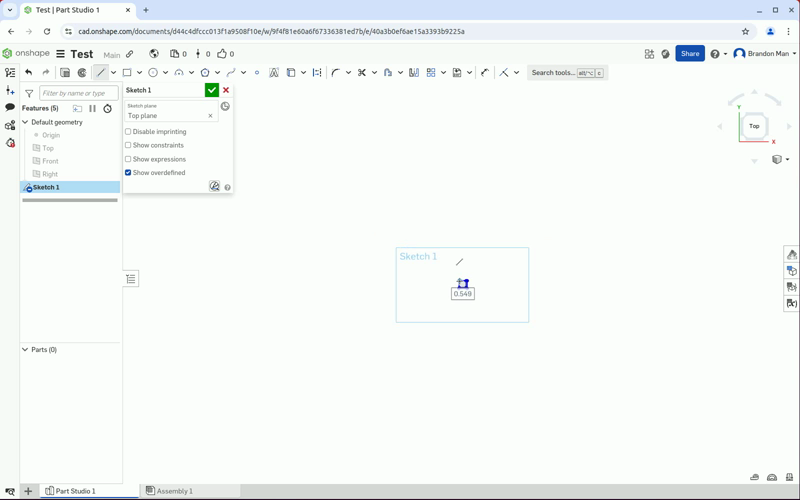
scroll(-6)
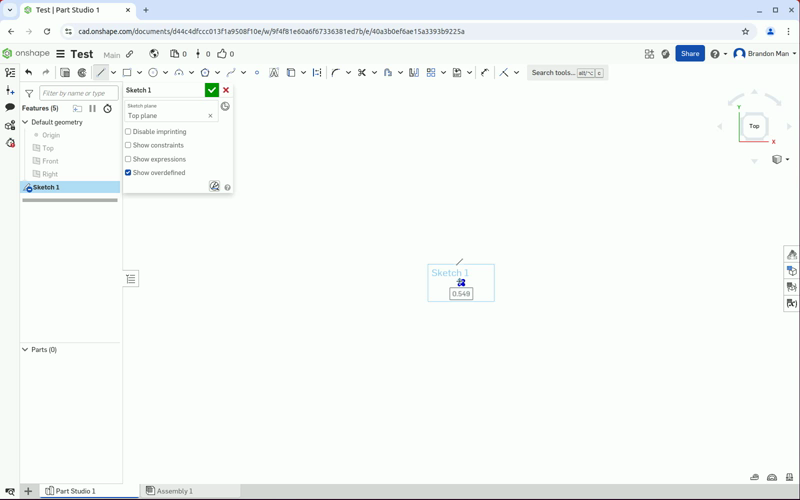
key_up(shift)
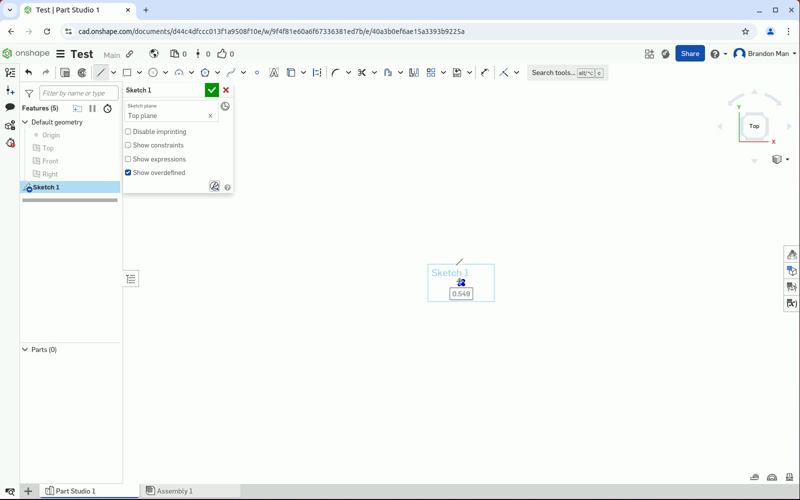
mouse_move(489, 280)
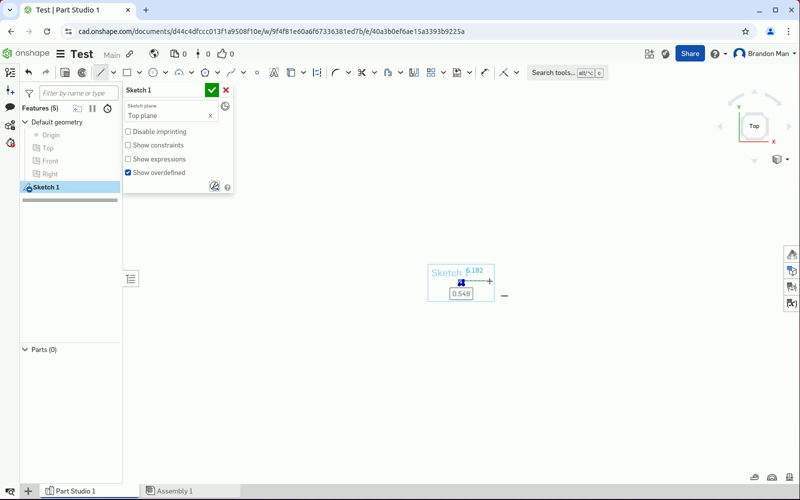
key_down(shift)
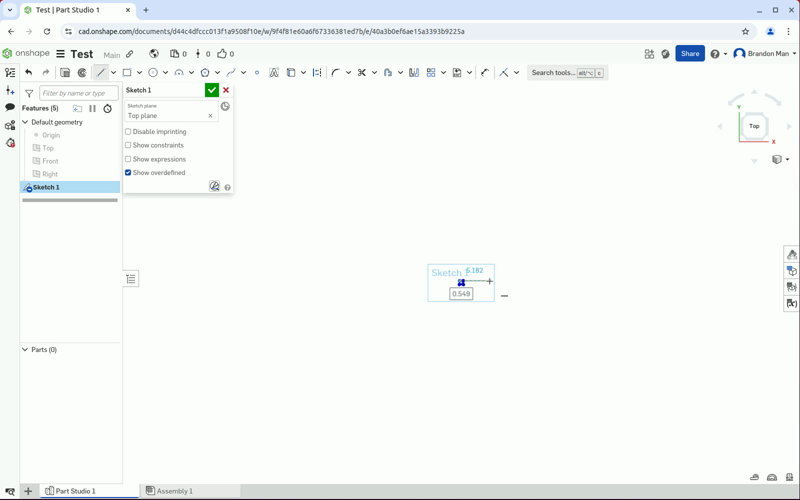
mouse_move(459, 283)
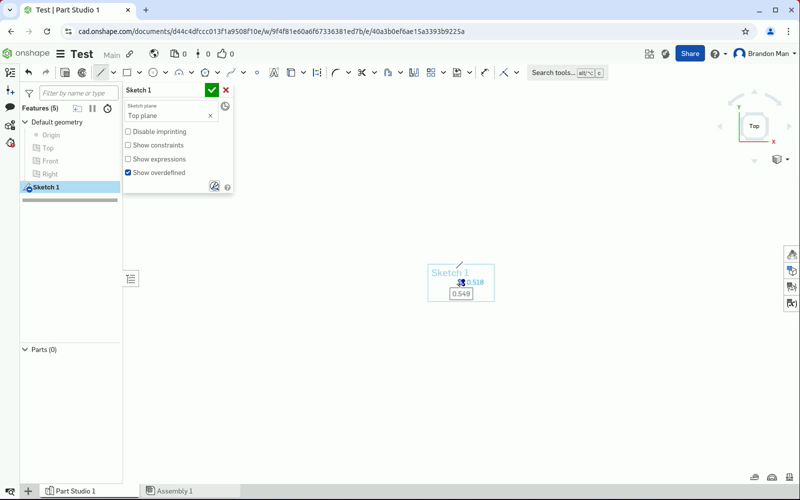
scroll(6)
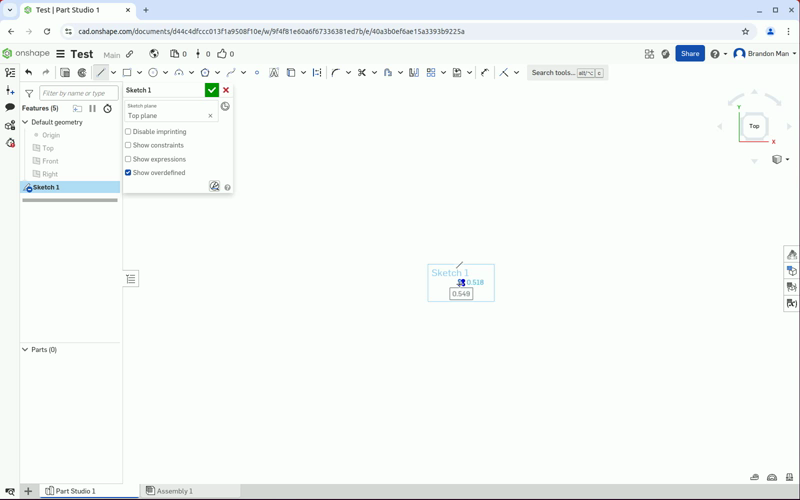
scroll(6)
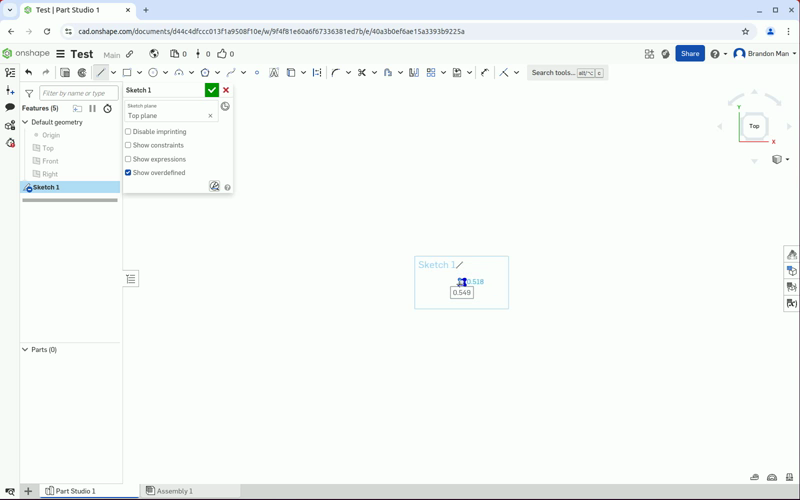
scroll(6)
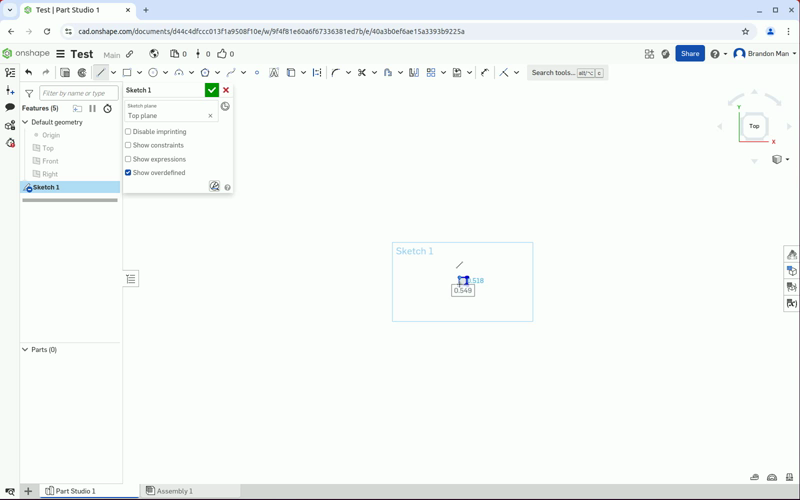
scroll(6)
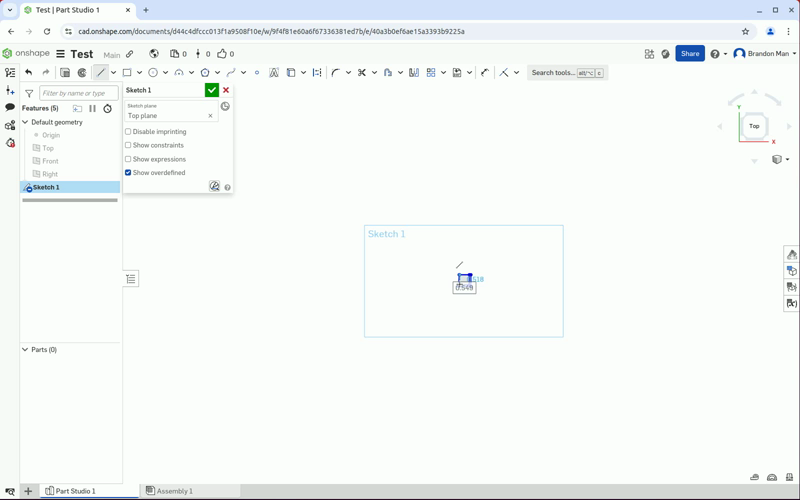
scroll(6)
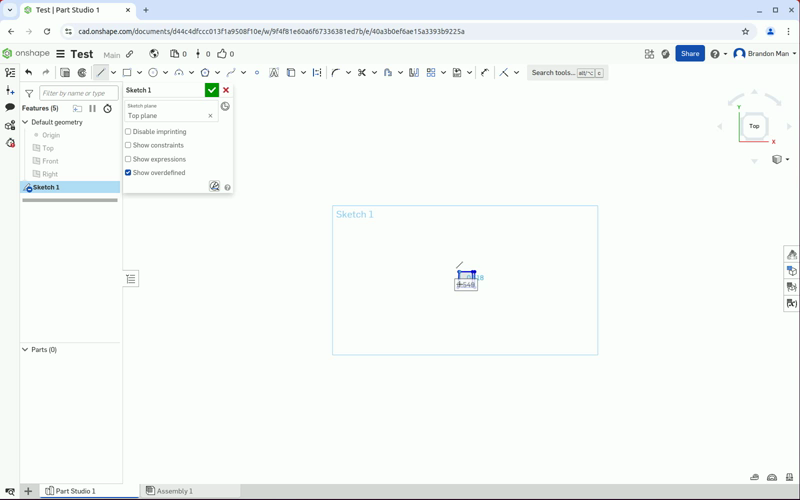
scroll(6)
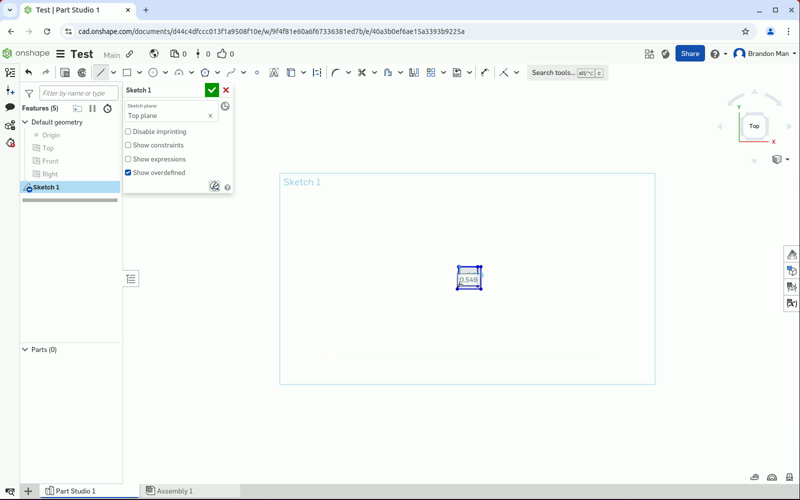
scroll(6)
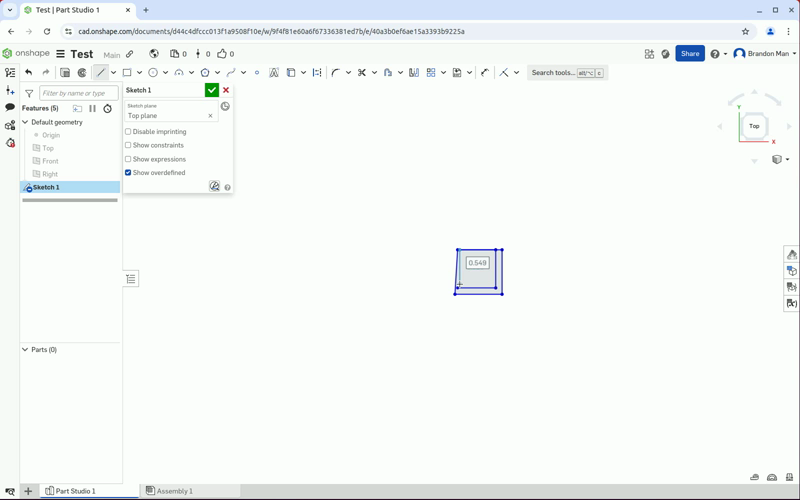
key_up(shift)
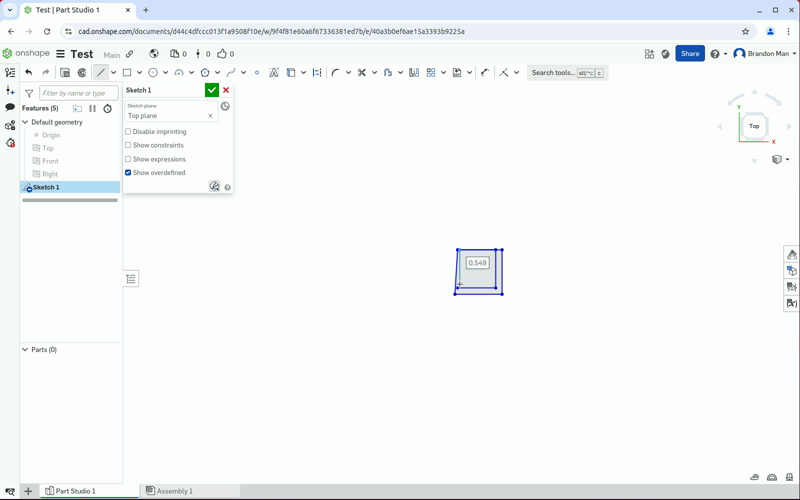
click(459, 283)
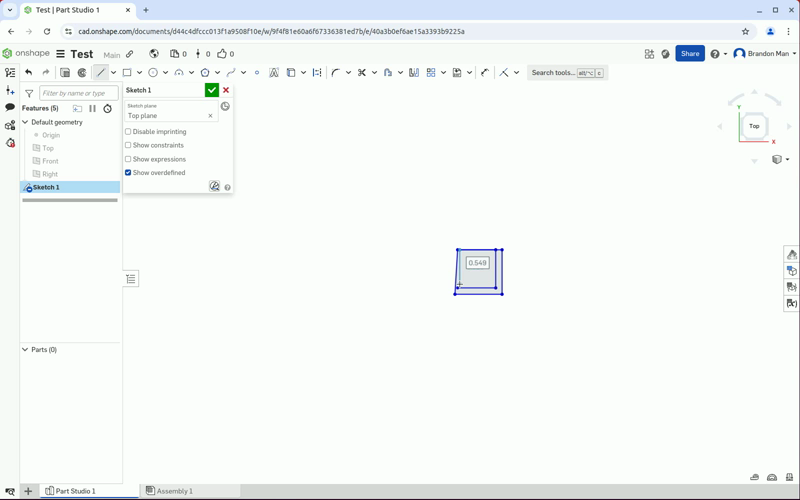
scroll(-6)
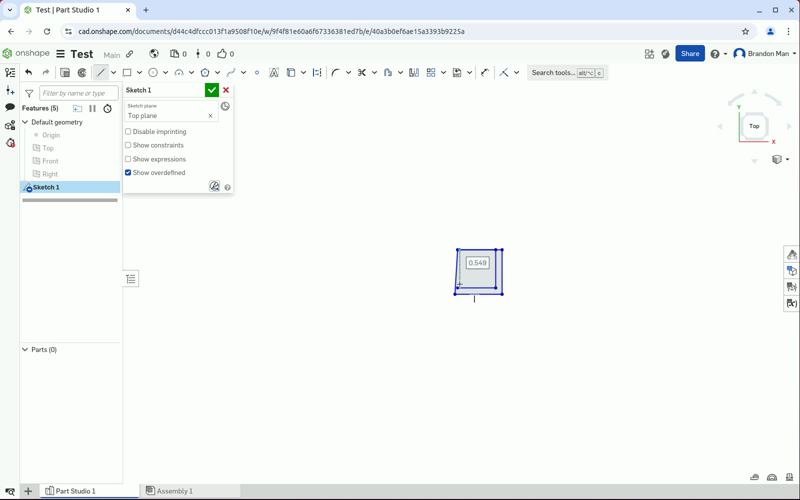
scroll(-6)
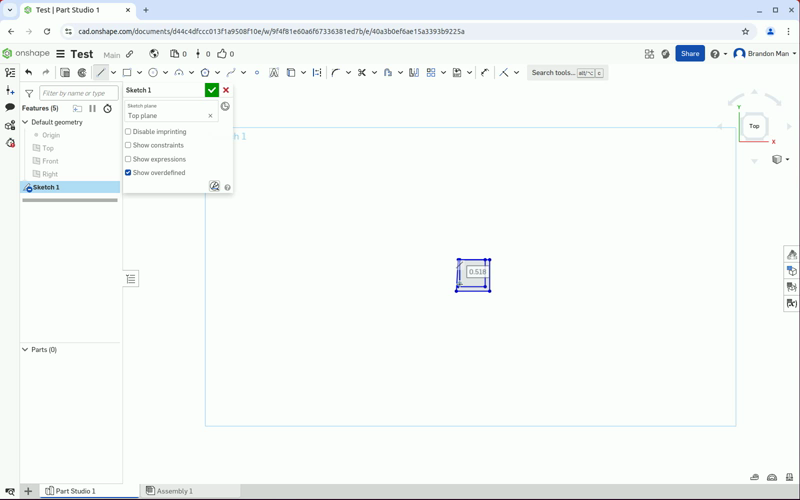
scroll(-6)
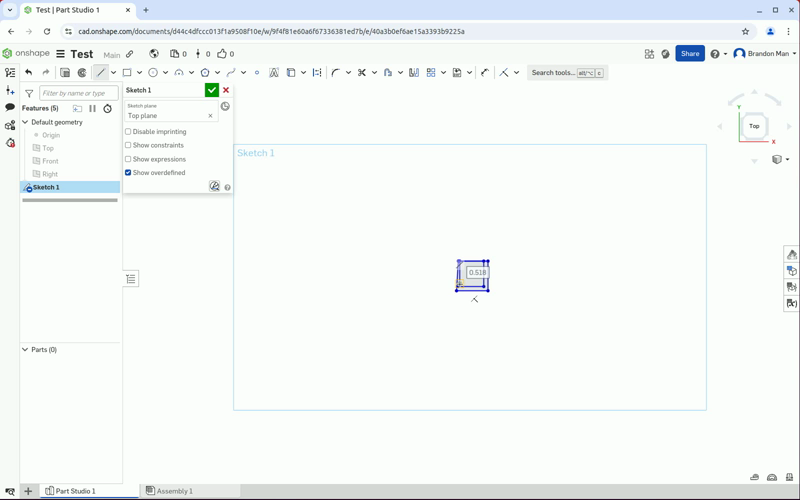
scroll(-6)
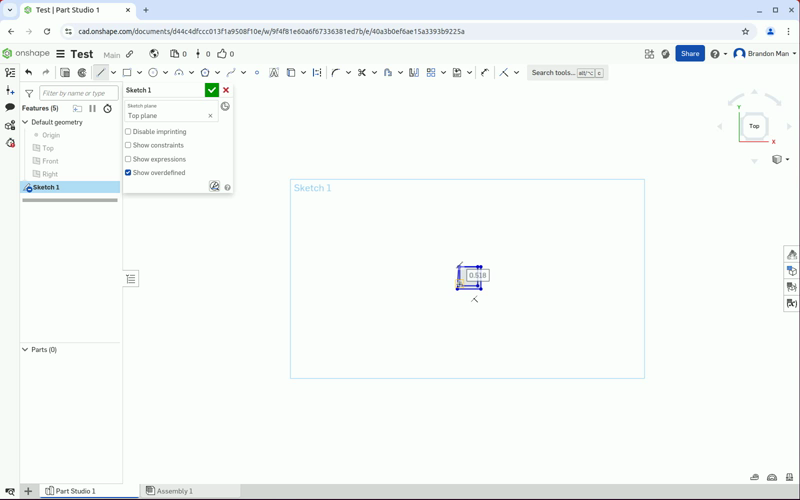
scroll(-6)
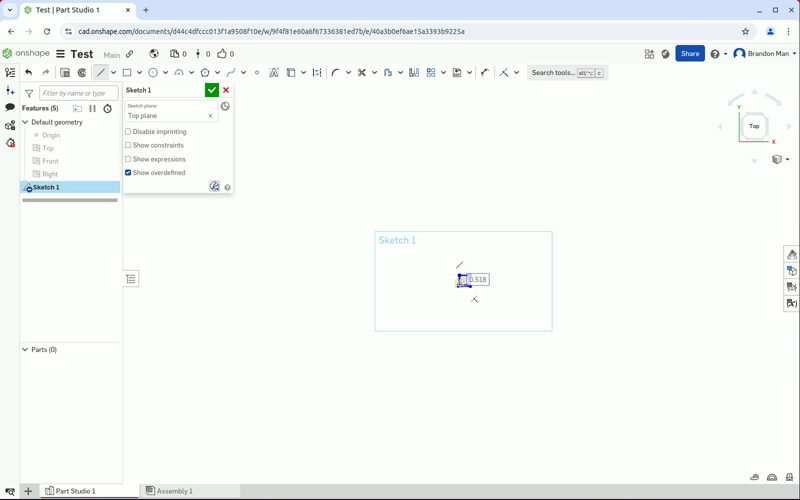
scroll(-6)
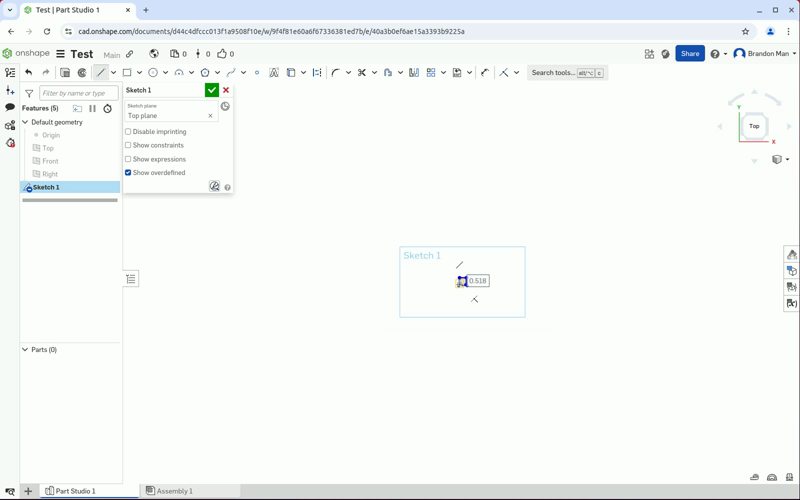
scroll(-6)
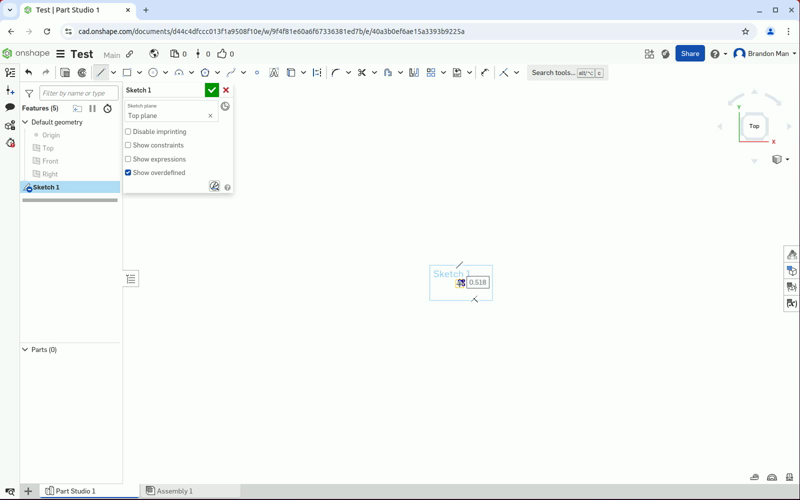
key(esc)
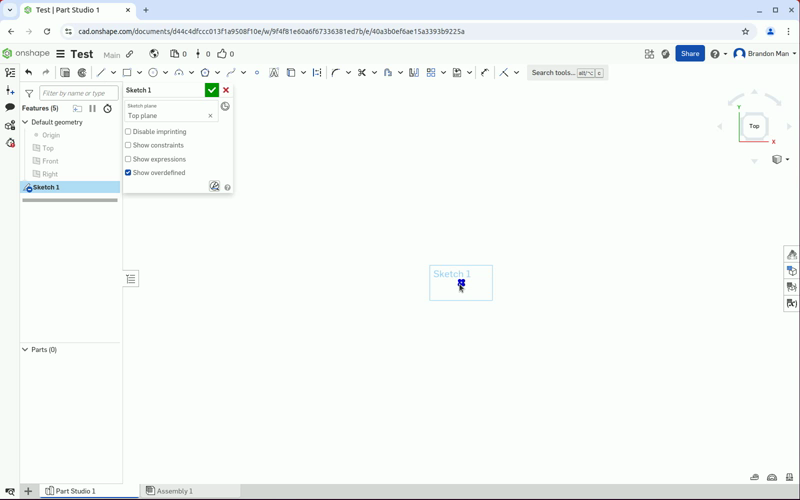
mouse_move(463, 281)
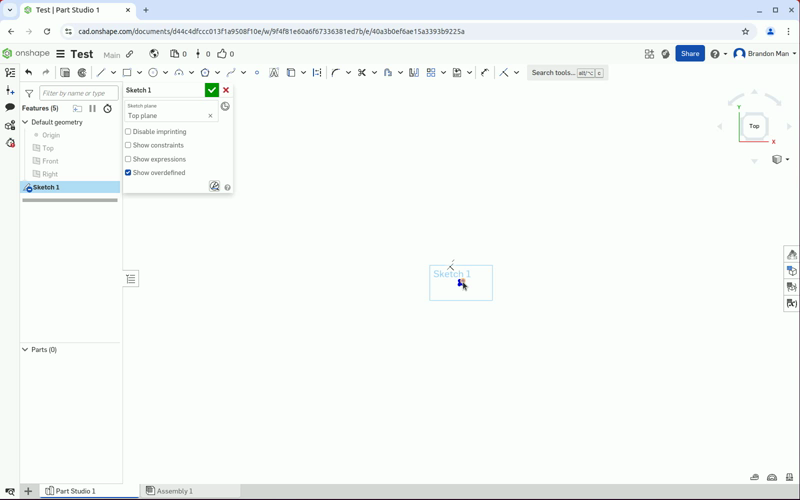
scroll(6)
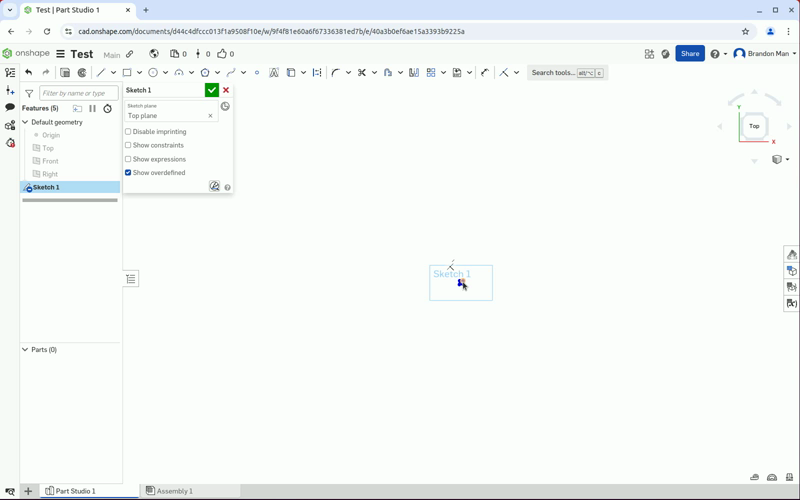
scroll(6)
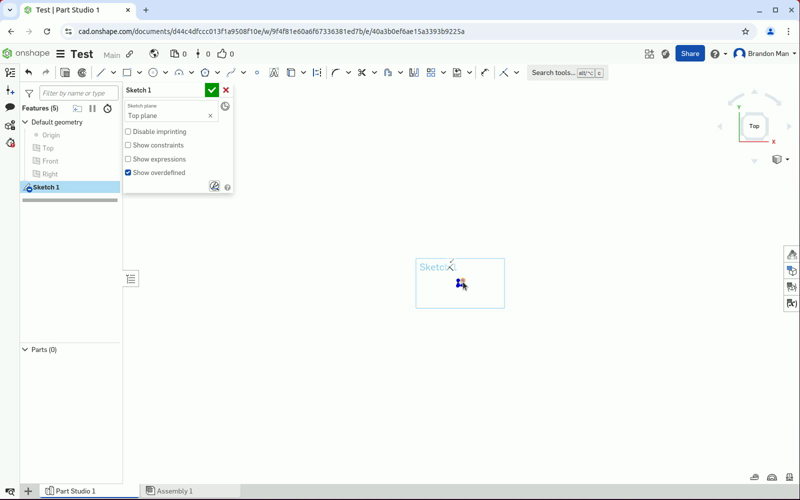
scroll(6)
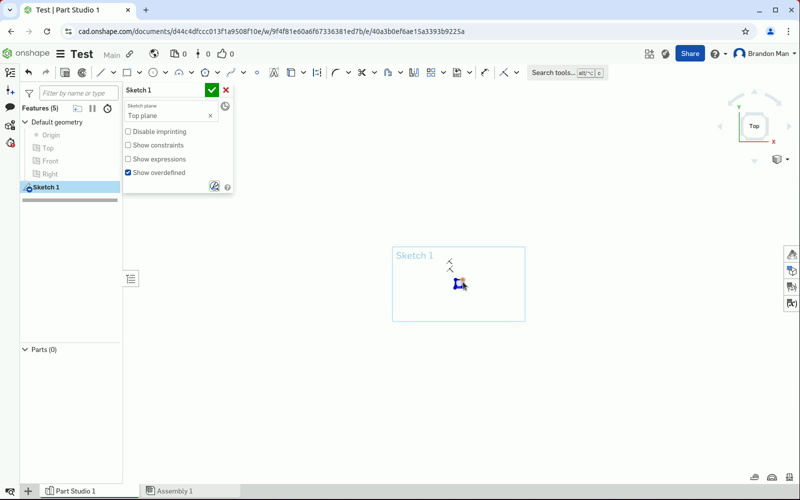
scroll(6)
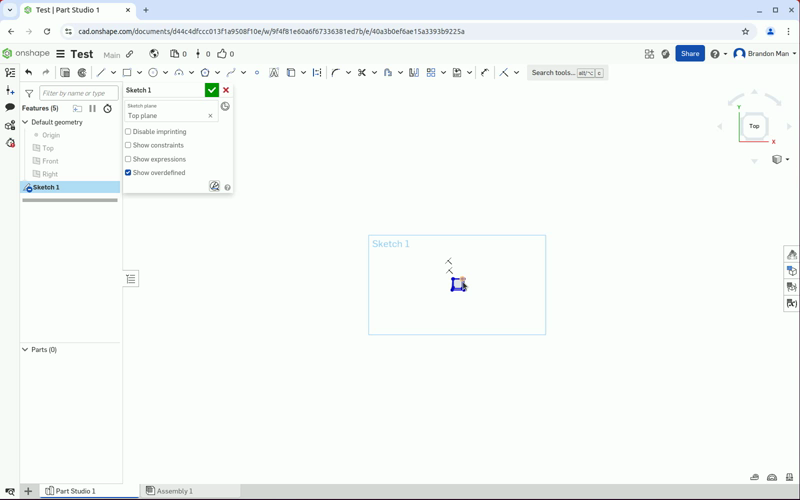
scroll(6)
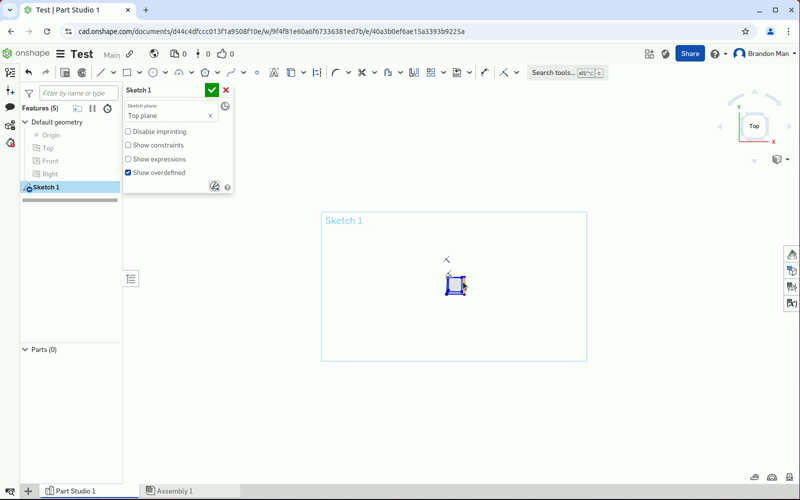
scroll(6)
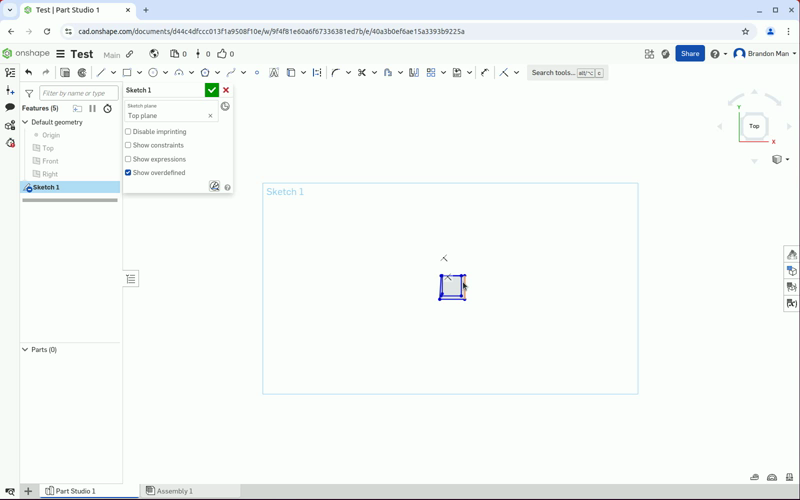
scroll(6)
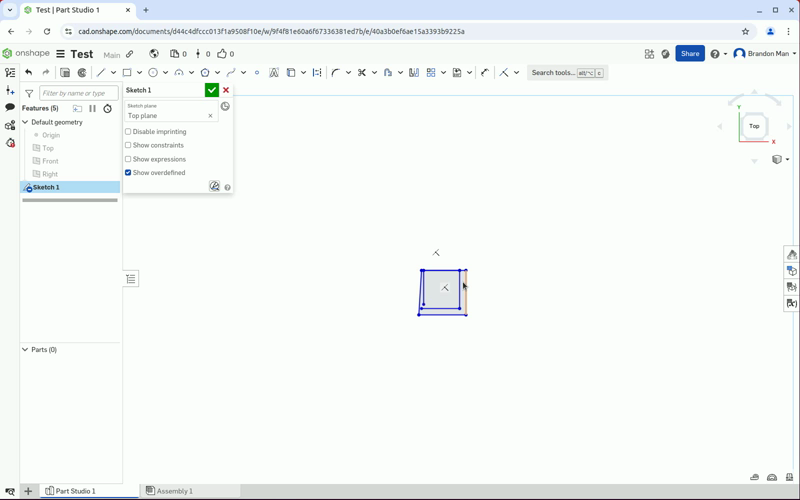
click(463, 281)
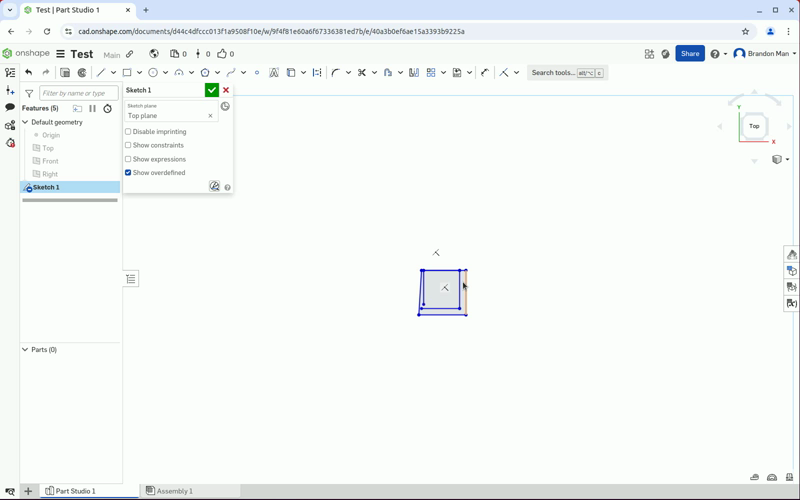
scroll(-6)
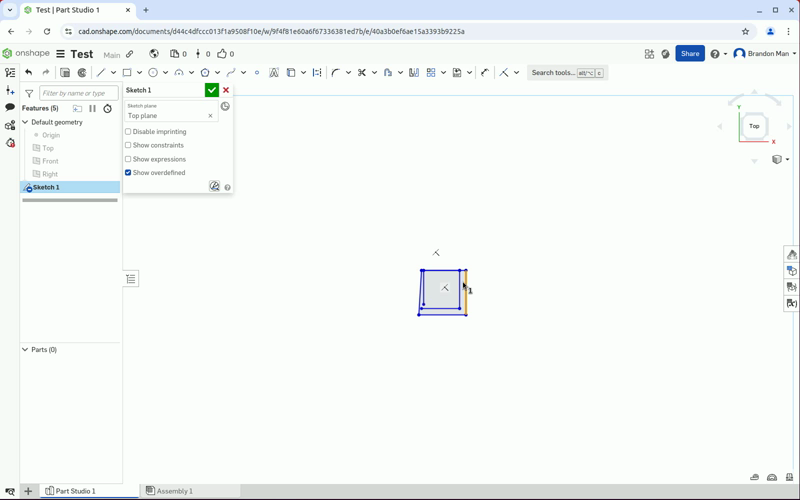
scroll(-6)
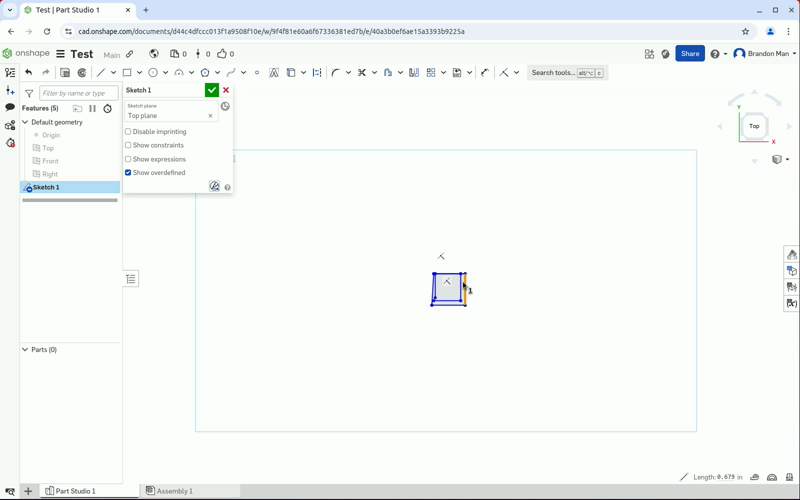
scroll(-6)
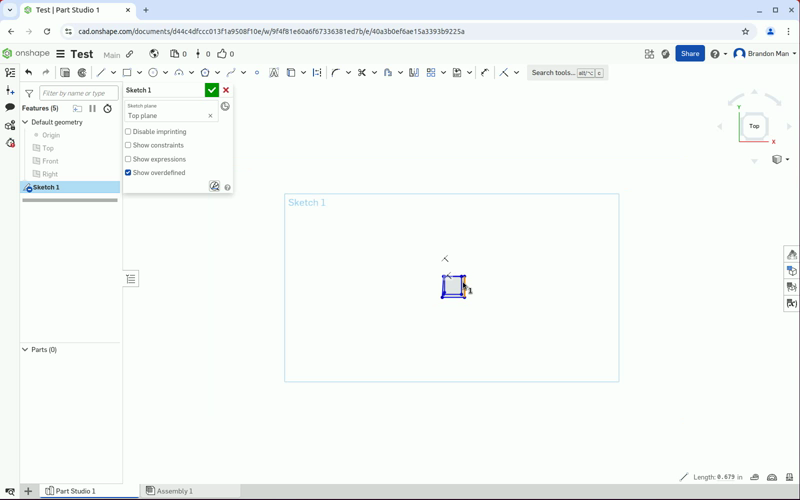
scroll(-6)
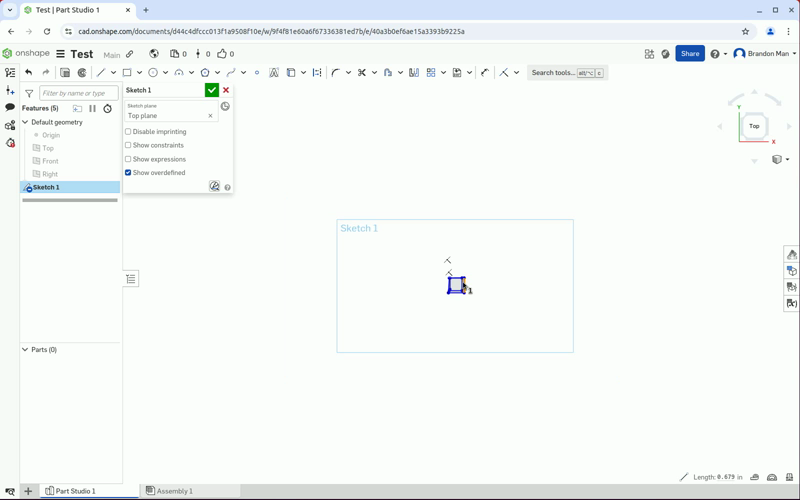
scroll(-6)
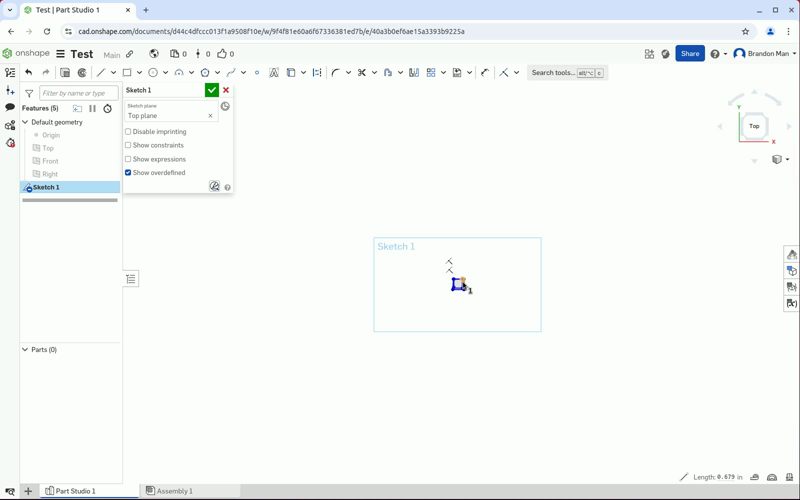
scroll(-6)
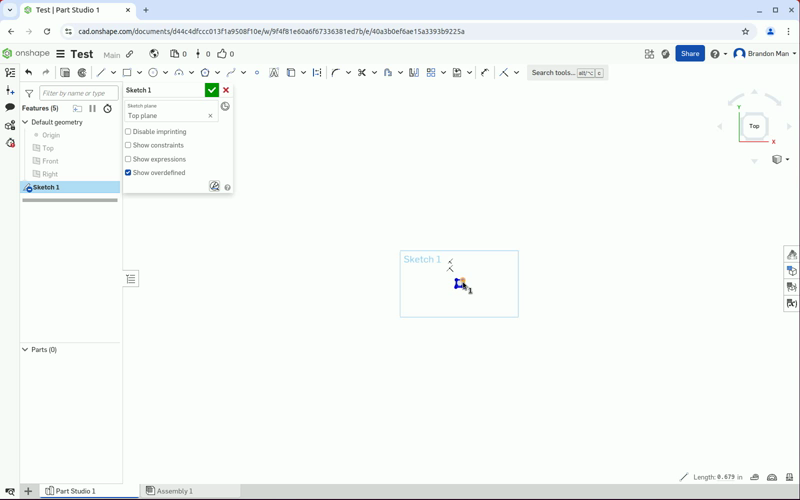
scroll(-6)
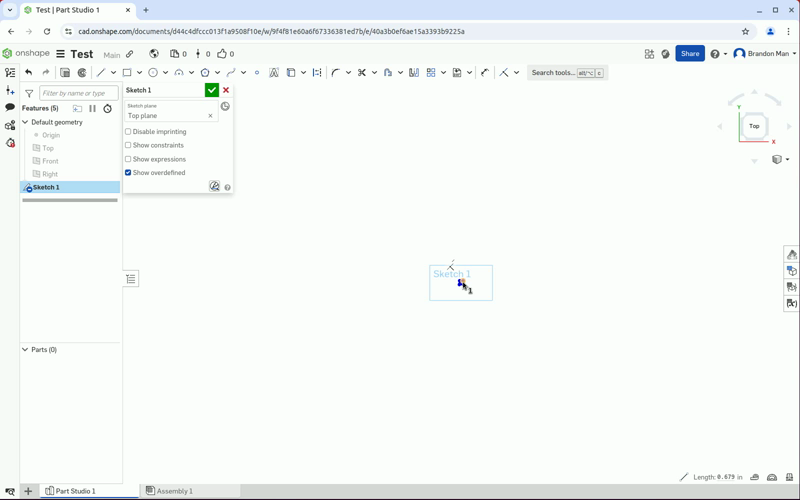
mouse_move(73, 352)
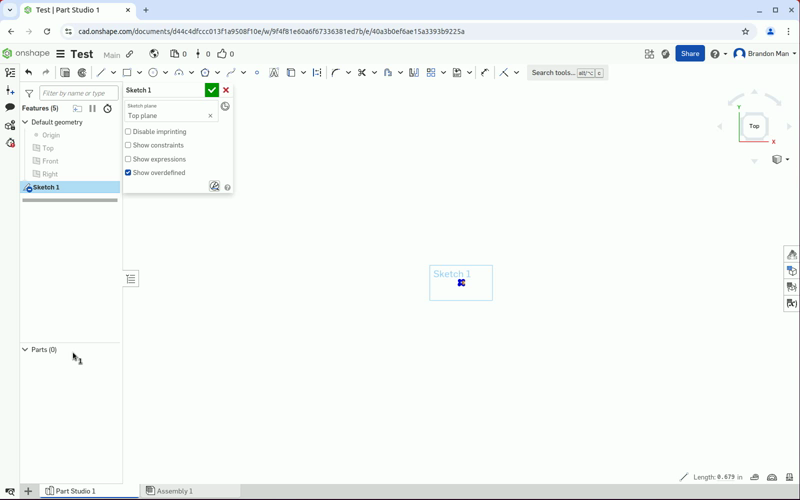
key(shift+y)
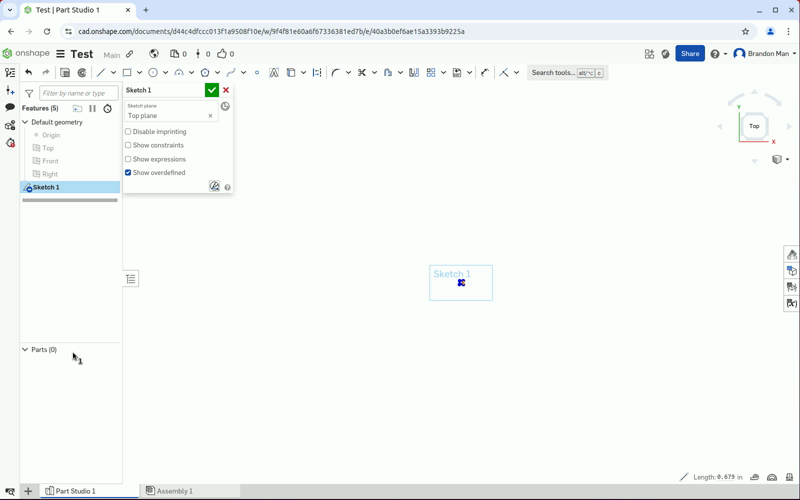
key(shift+e)
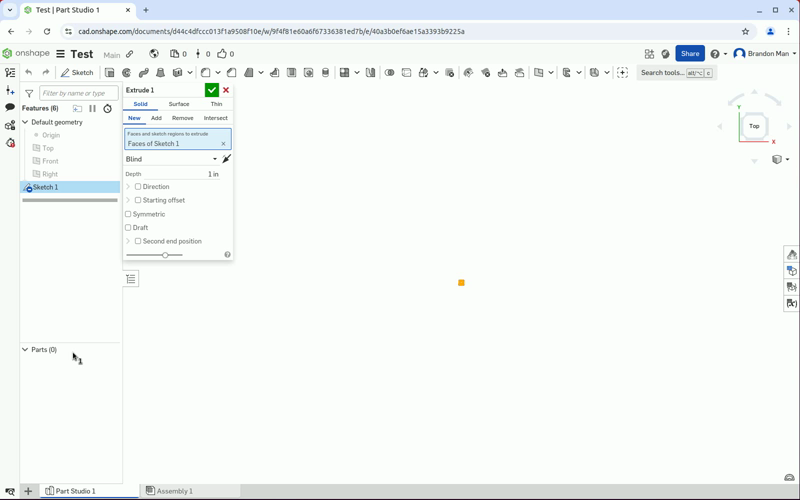
mouse_move(143, 106)
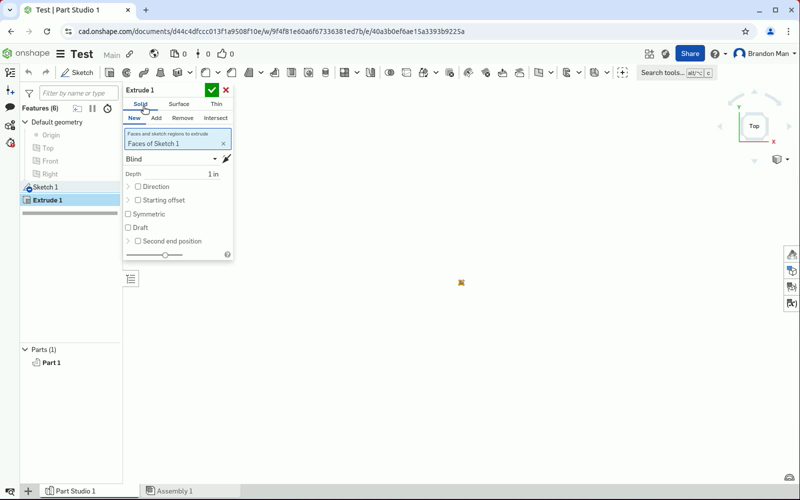
click(143, 106)
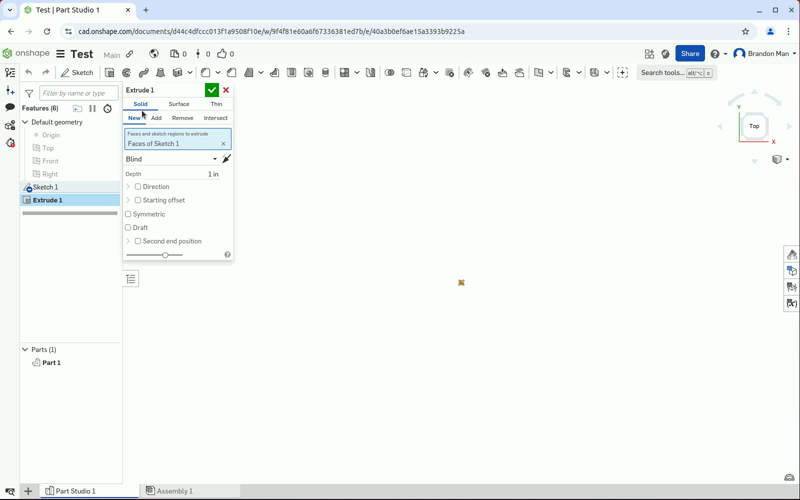
mouse_move(137, 120)
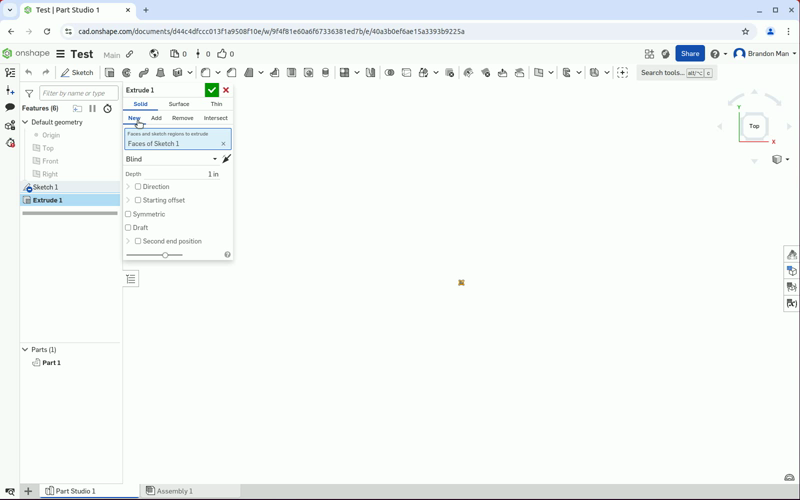
click(137, 120)
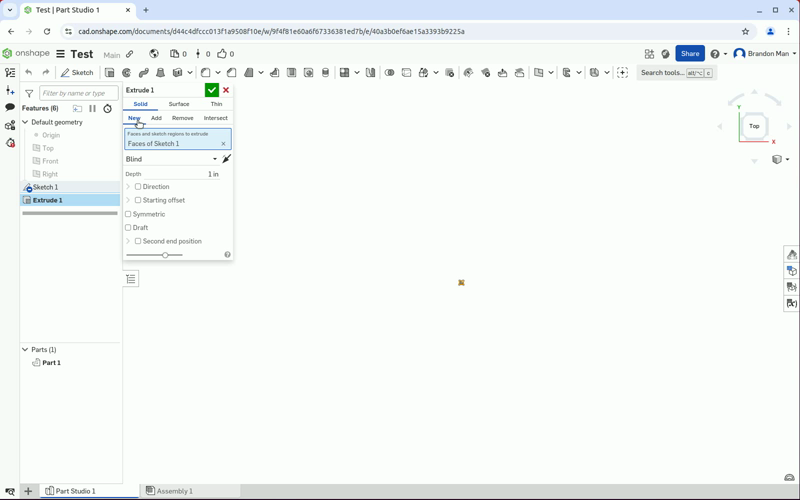
key(tab, 4)
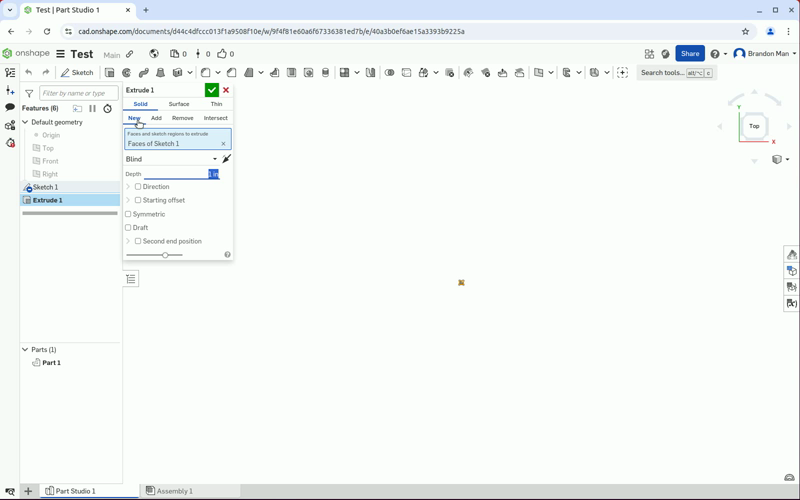
text(17.813)
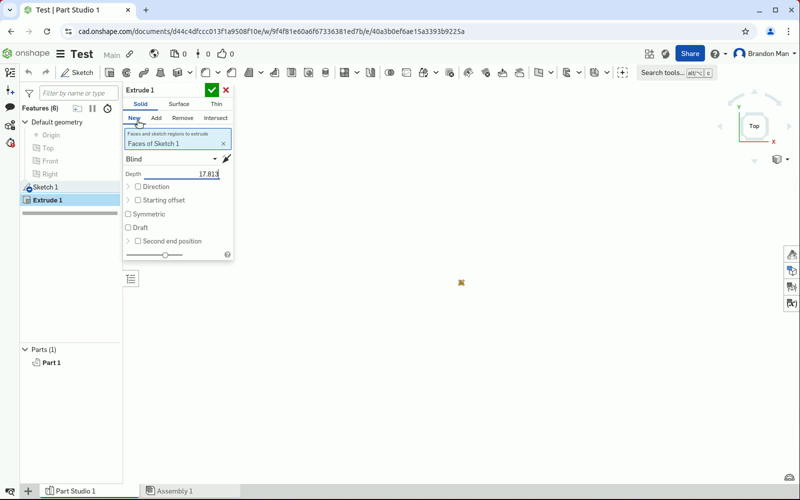
key(enter)
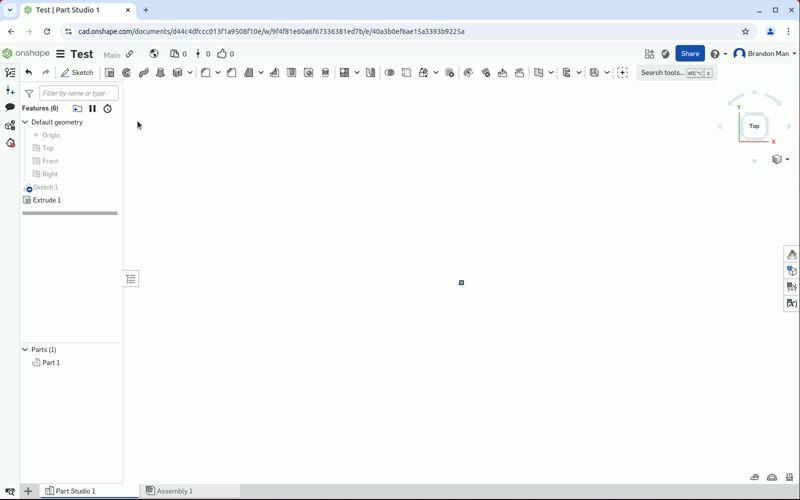
key(shift+h)
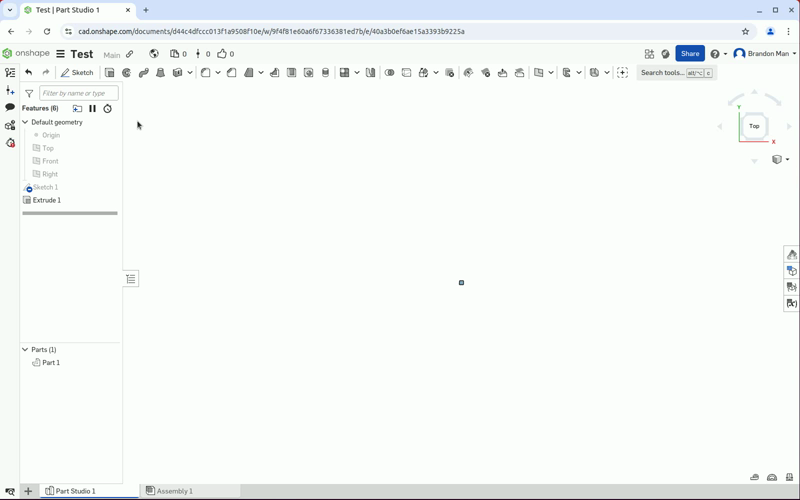
key(shift+h)
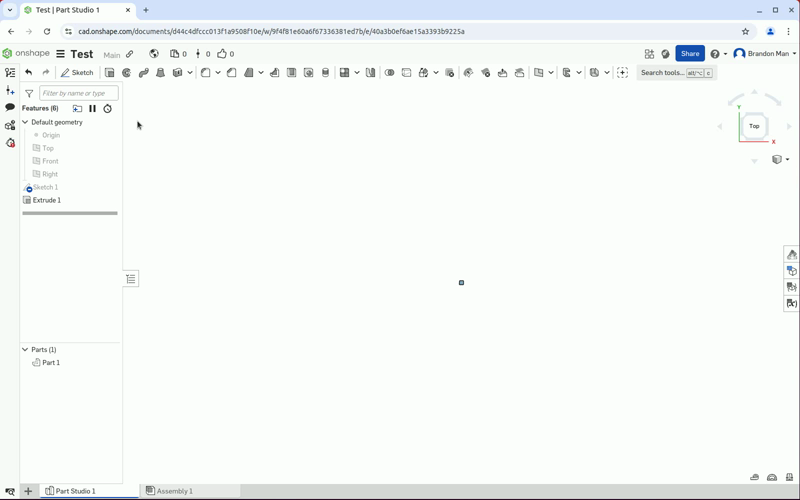
mouse_move(73, 189)
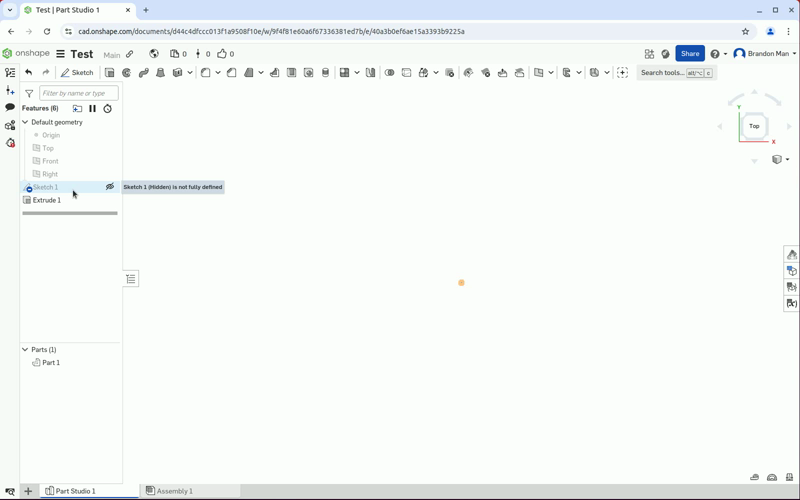
click(73, 189)
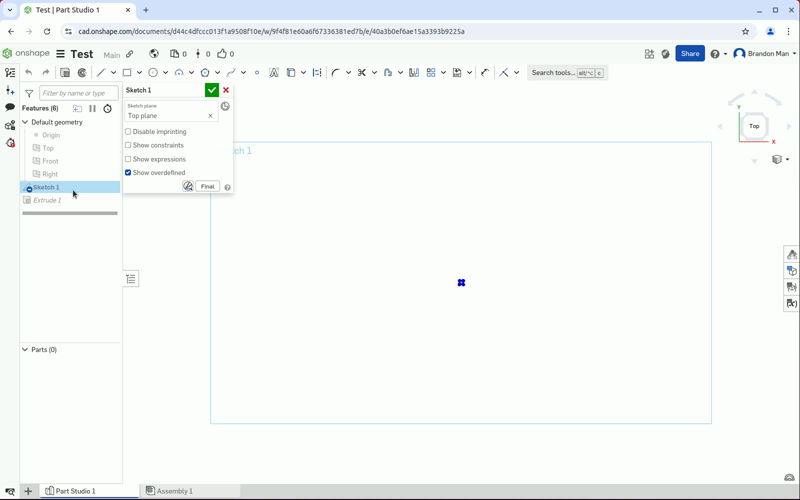
mouse_move(229, 92)
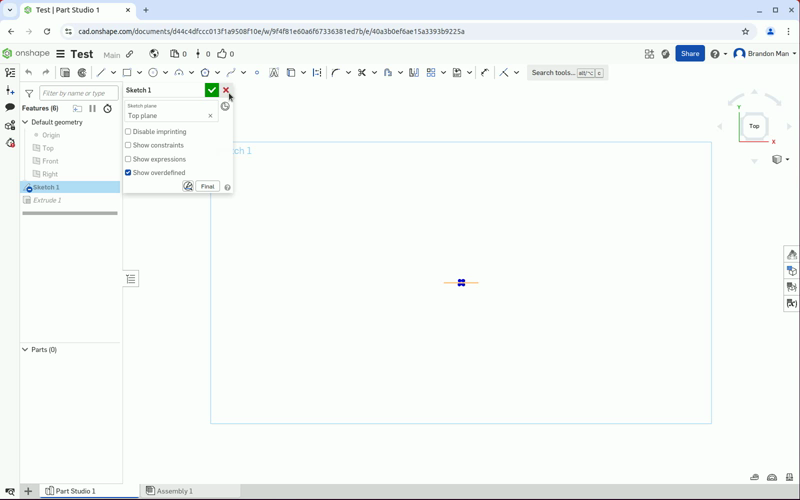
click(229, 92)
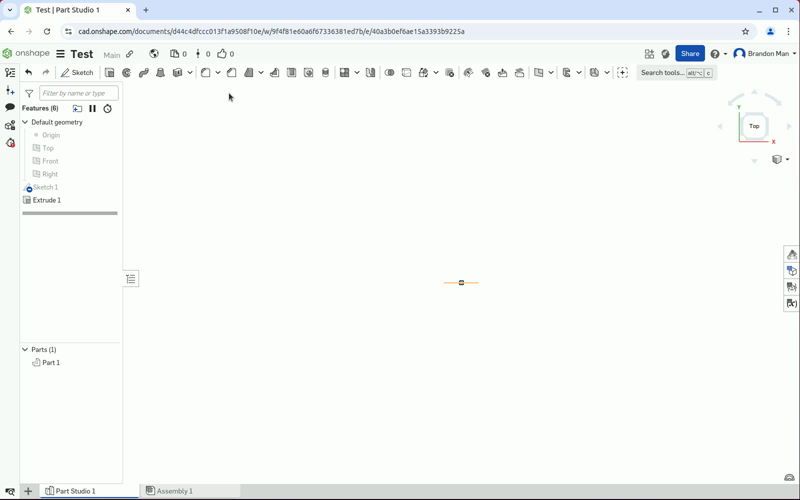
mouse_move(73, 352)
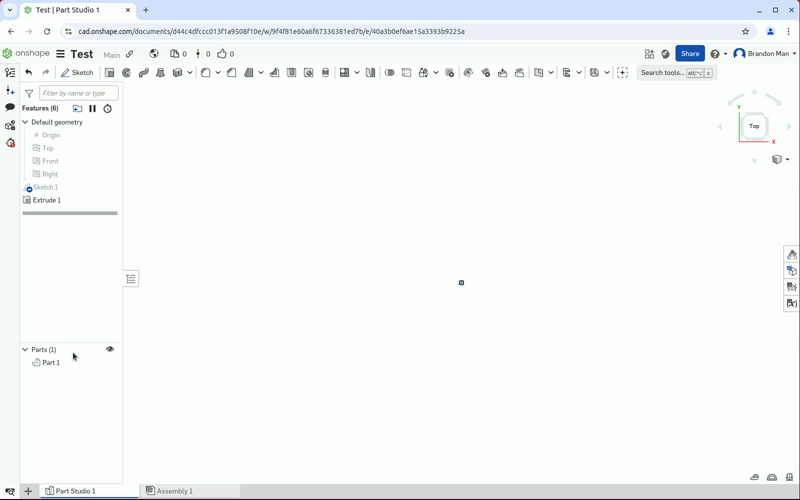
key(y)
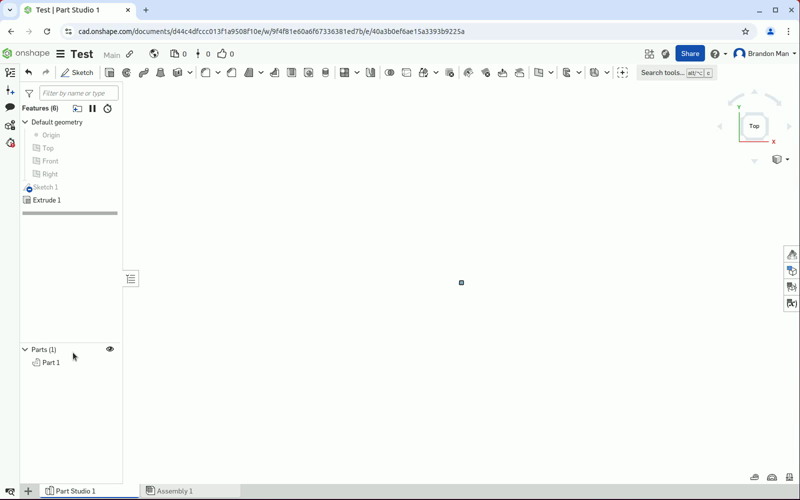
key(shift+p)
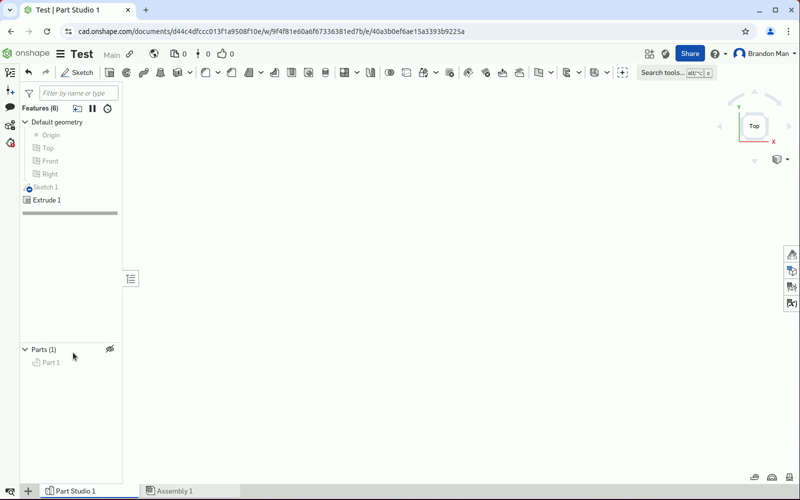
key(space)
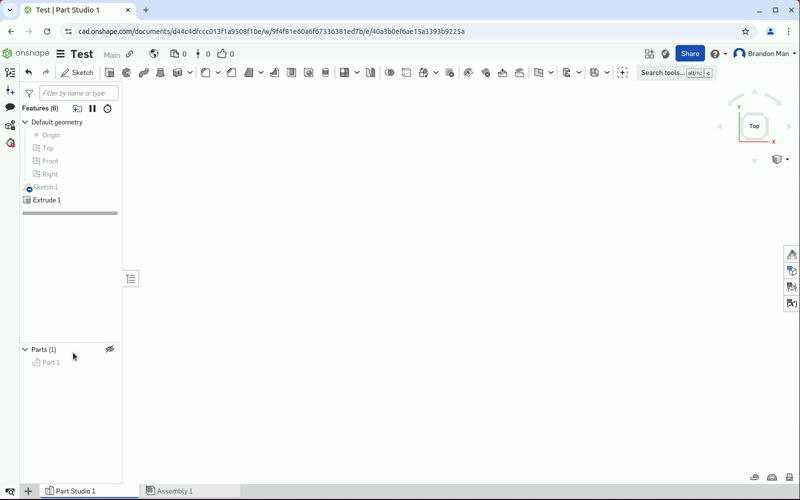
key_down(shift)
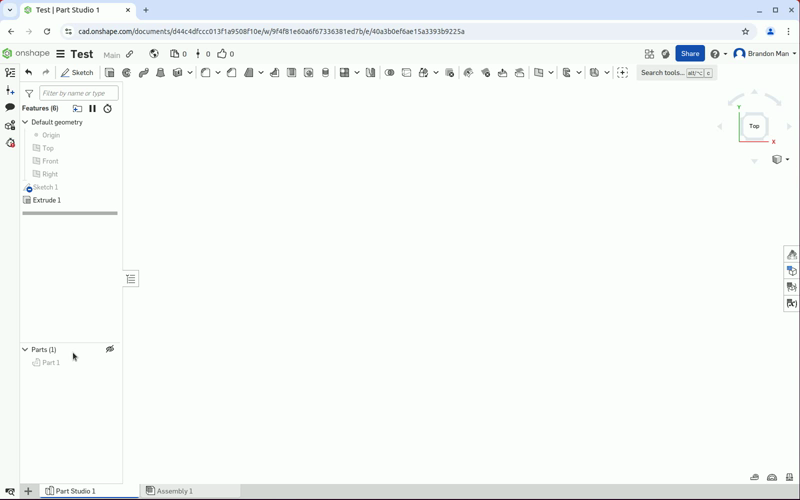
key(up)
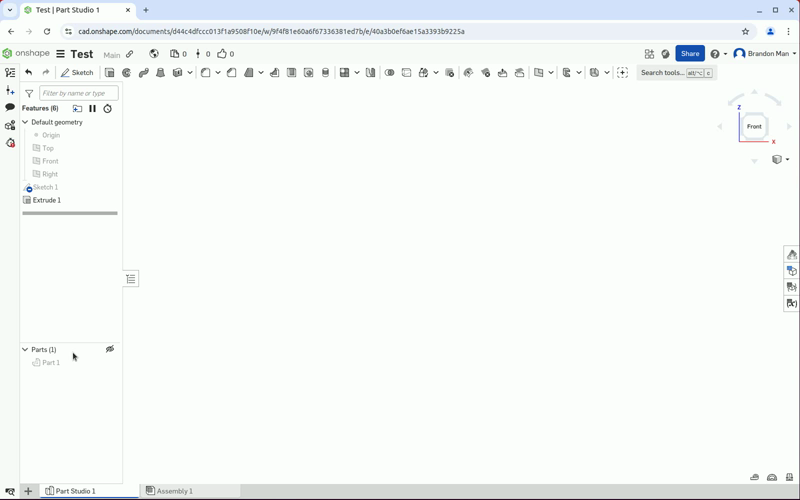
key_up(shift)
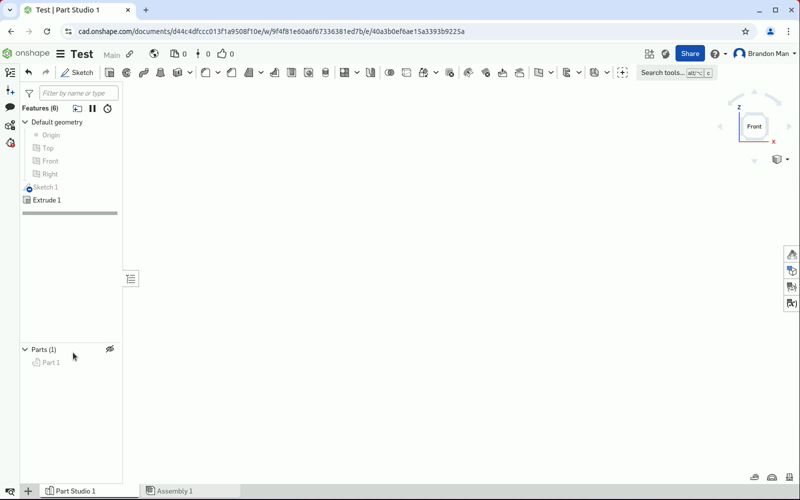
key(space)
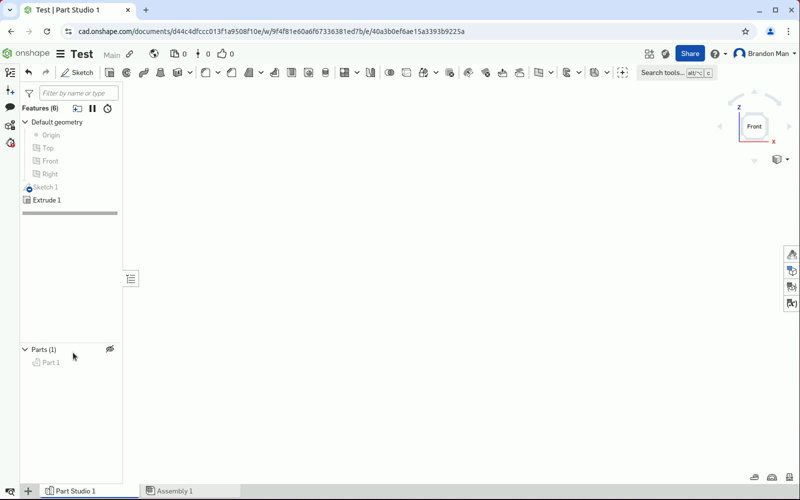
key_down(shift)
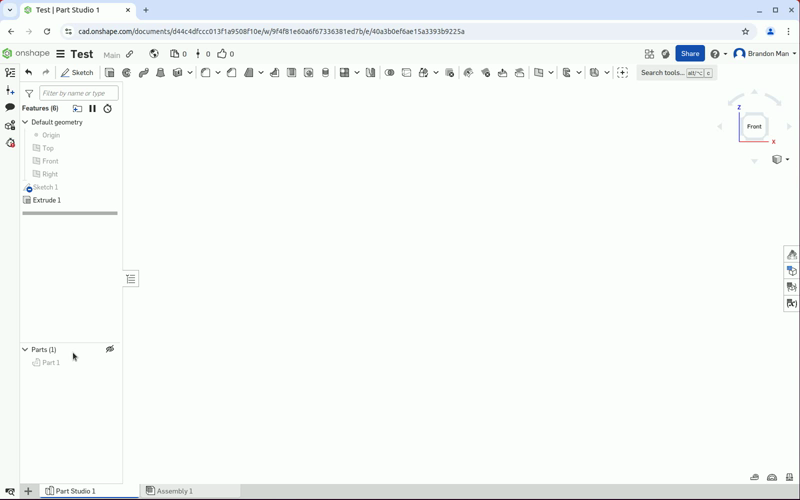
key(left)
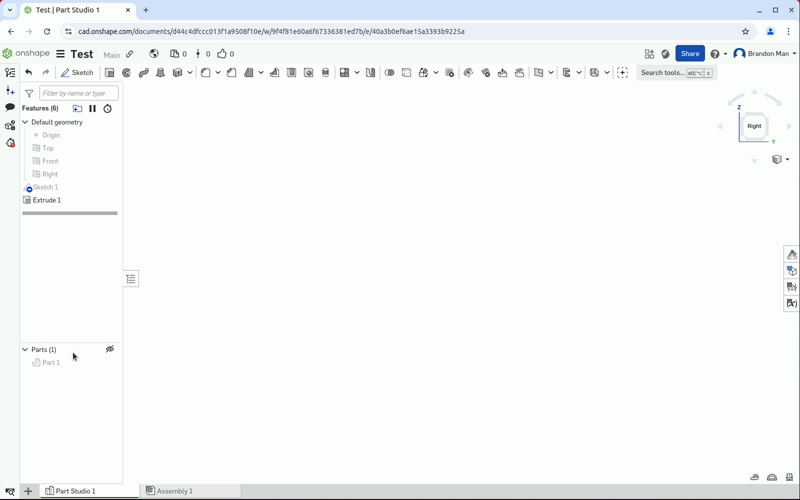
key_up(shift)
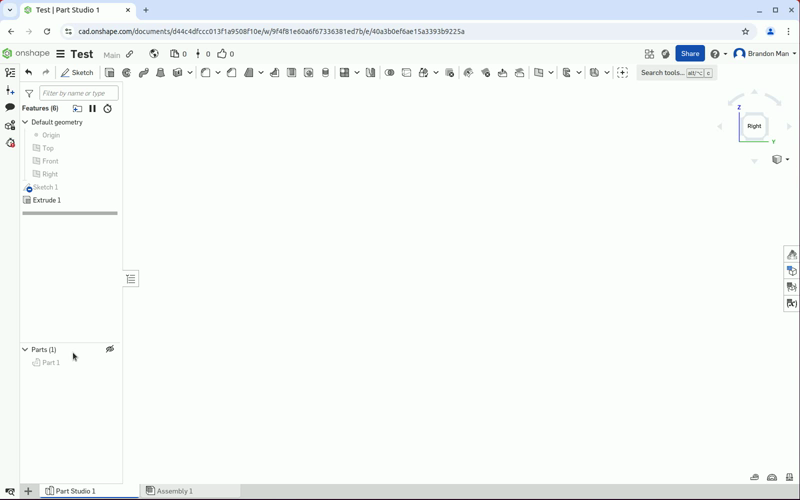
mouse_move(73, 352)
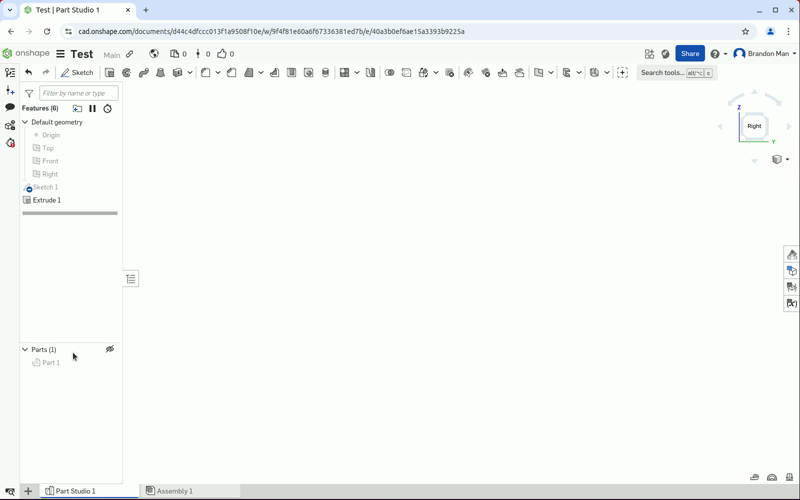
key(shift+y)
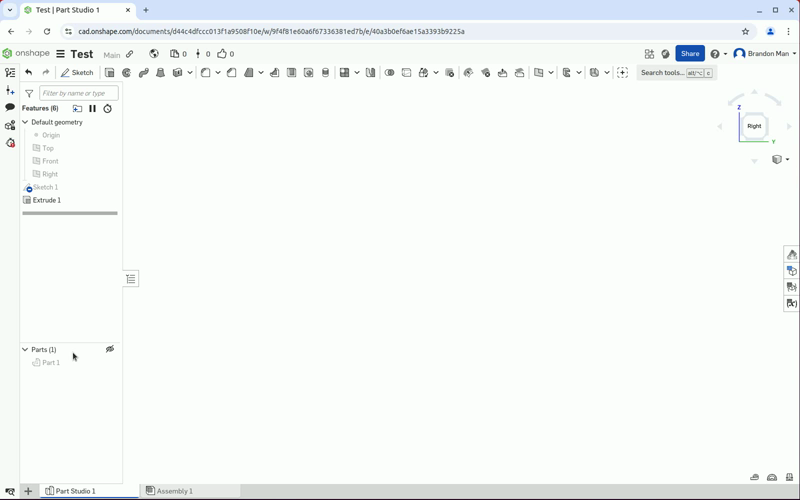
key(shift+s)
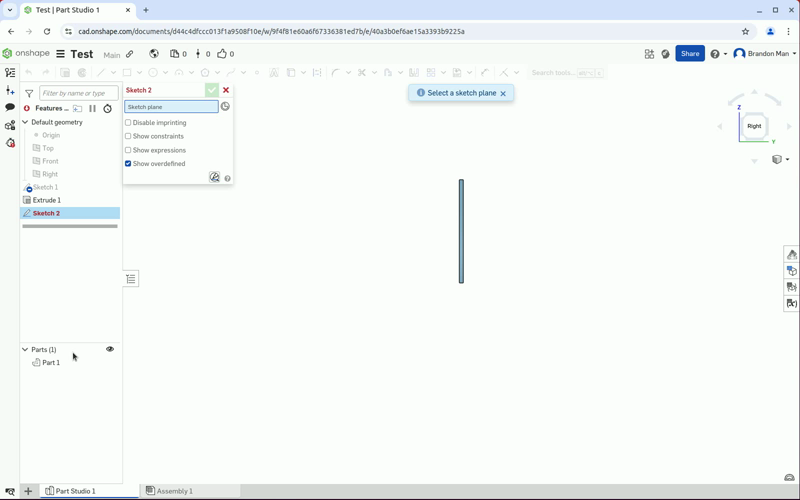
mouse_move(73, 176)
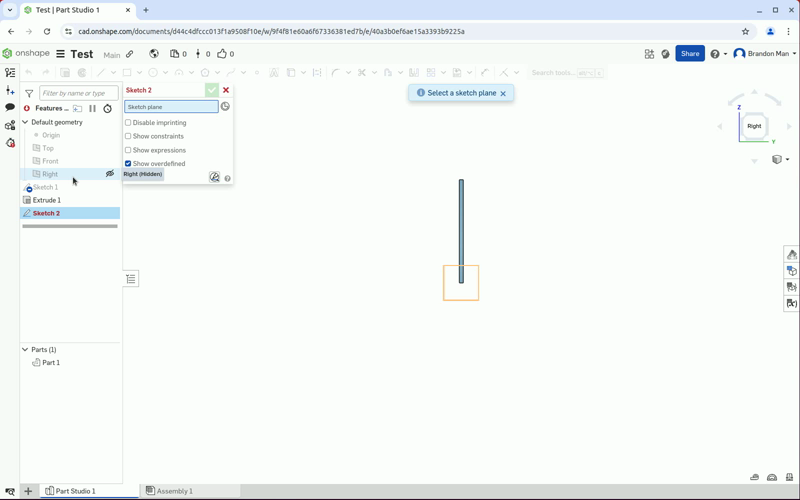
click(73, 176)
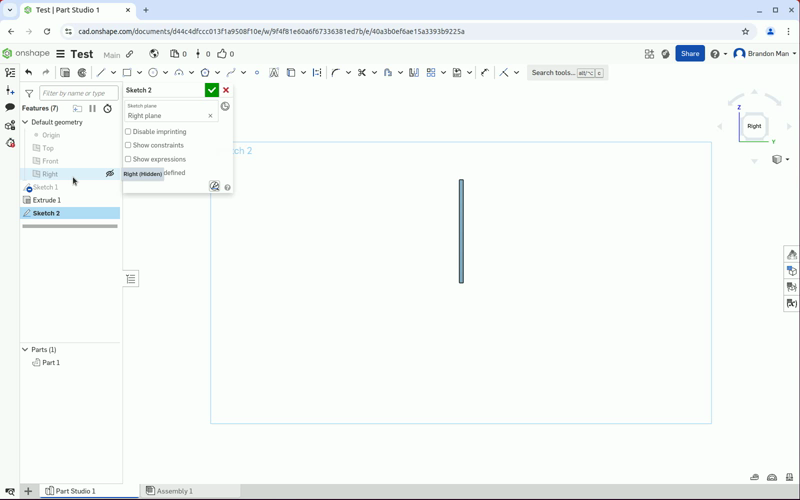
mouse_move(73, 352)
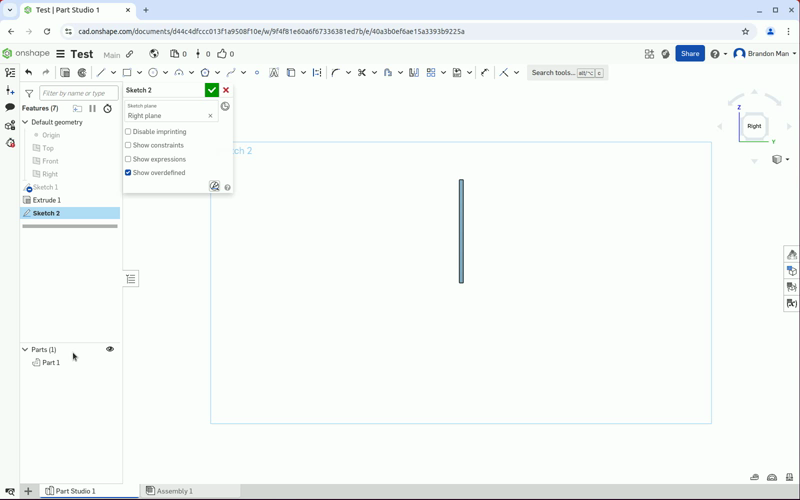
key(y)
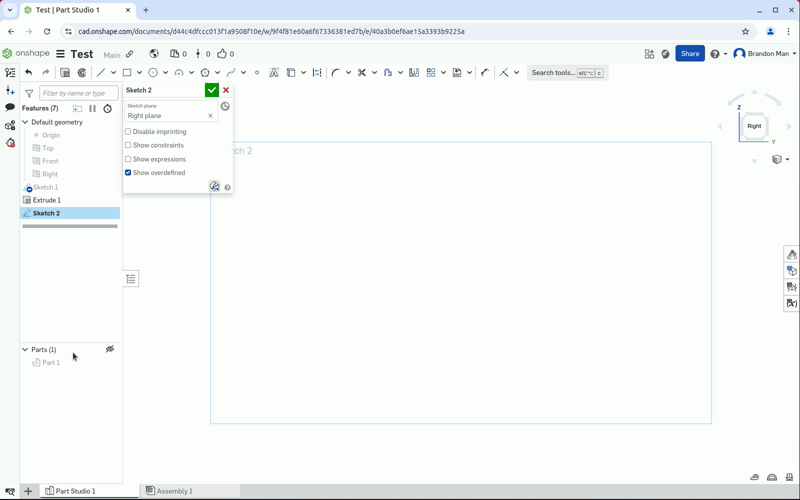
key(l)
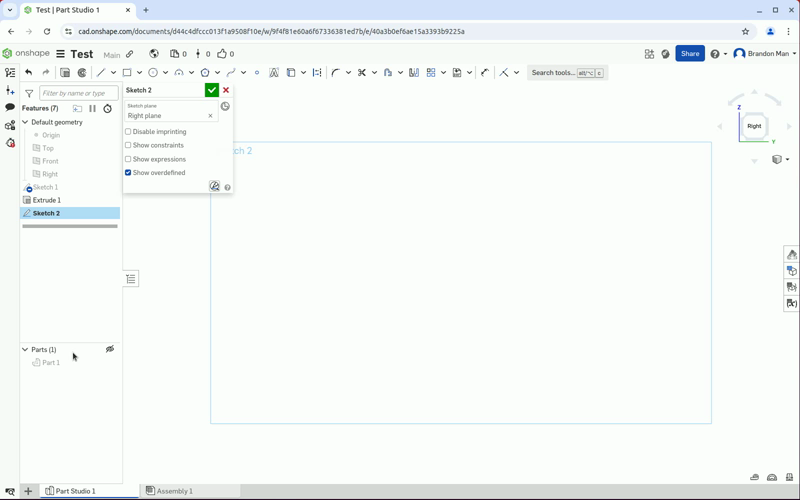
key_down(shift)
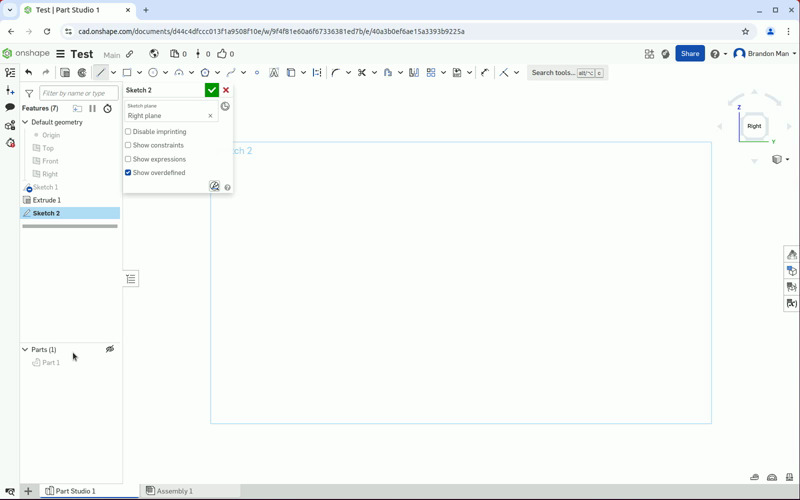
mouse_move(477, 259)
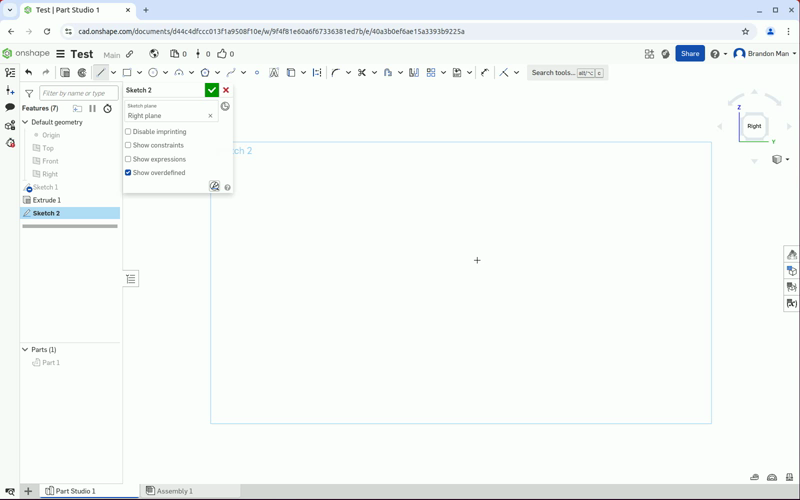
click(477, 259)
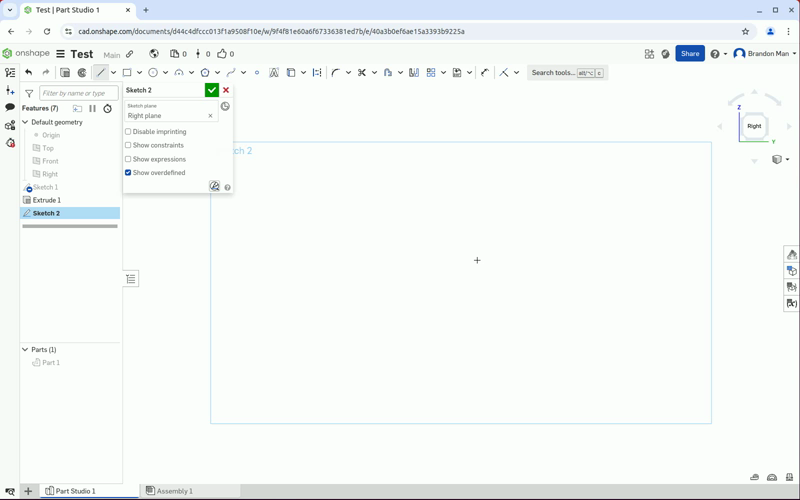
key_up(shift)
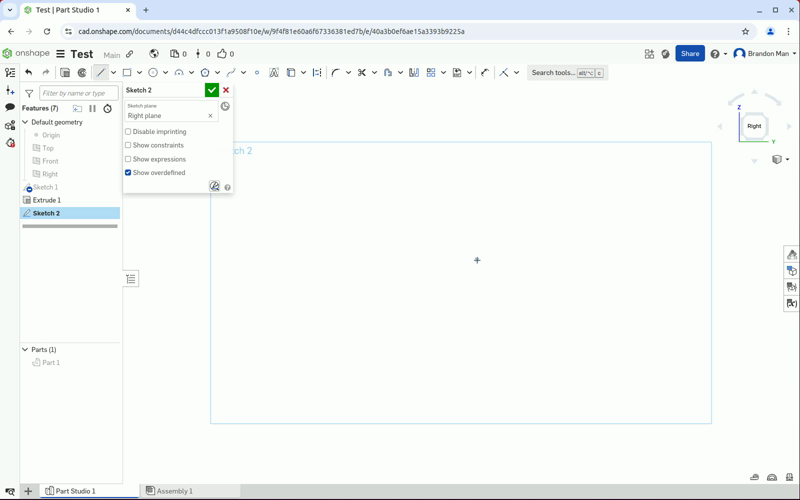
key_down(shift)
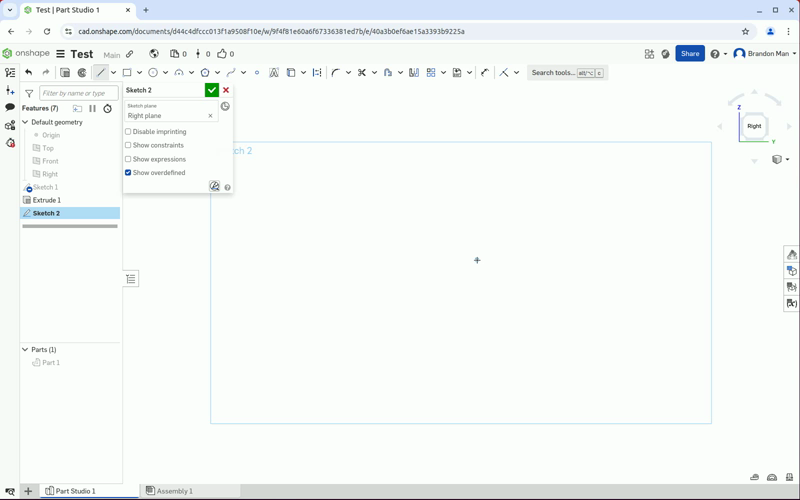
mouse_move(507, 259)
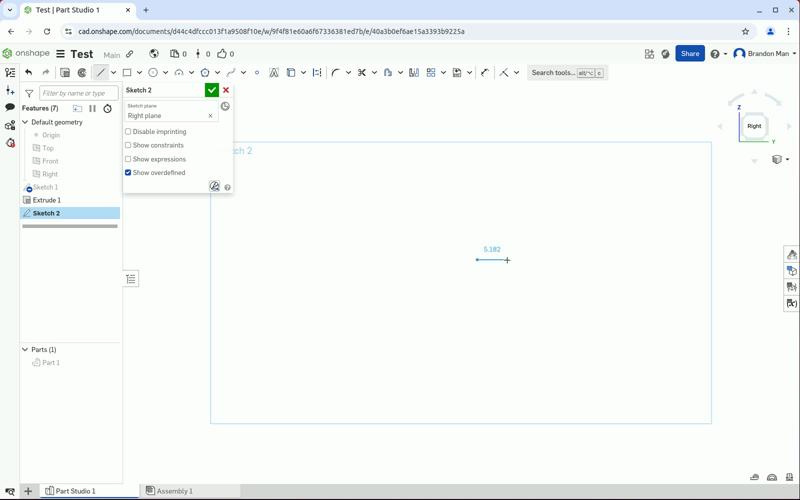
mouse_move(480, 259)
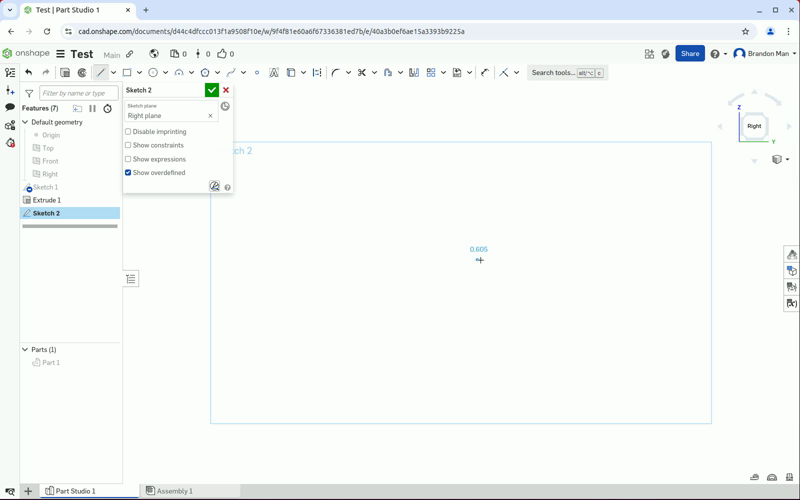
scroll(6)
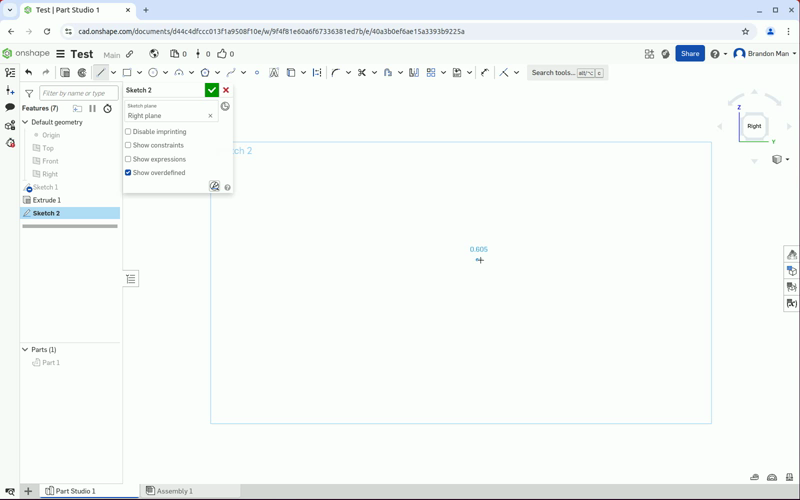
scroll(6)
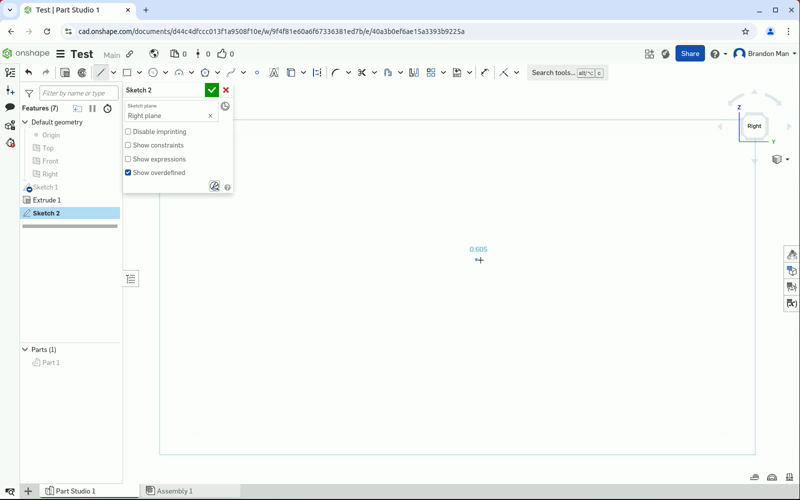
scroll(6)
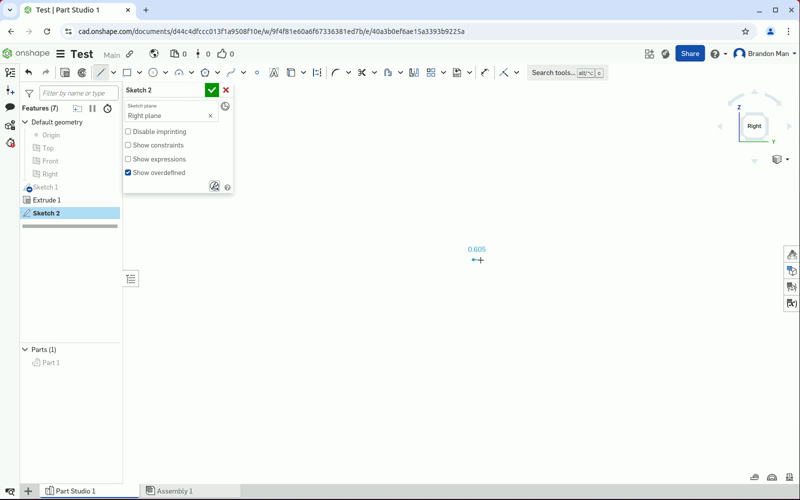
scroll(6)
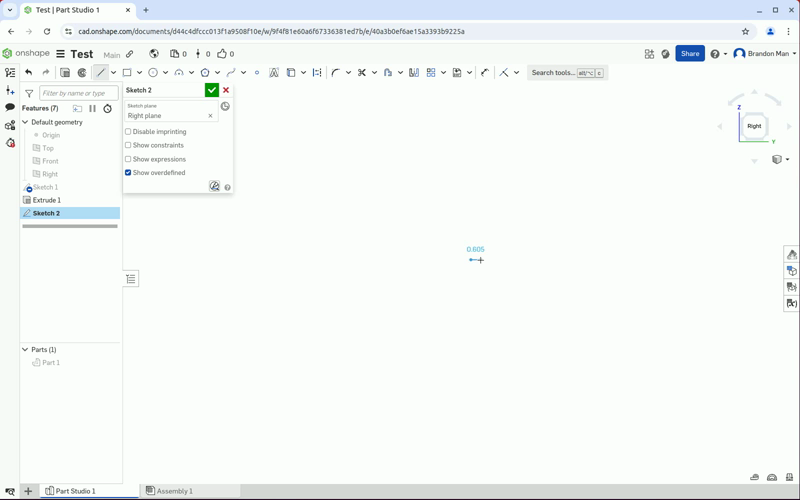
scroll(6)
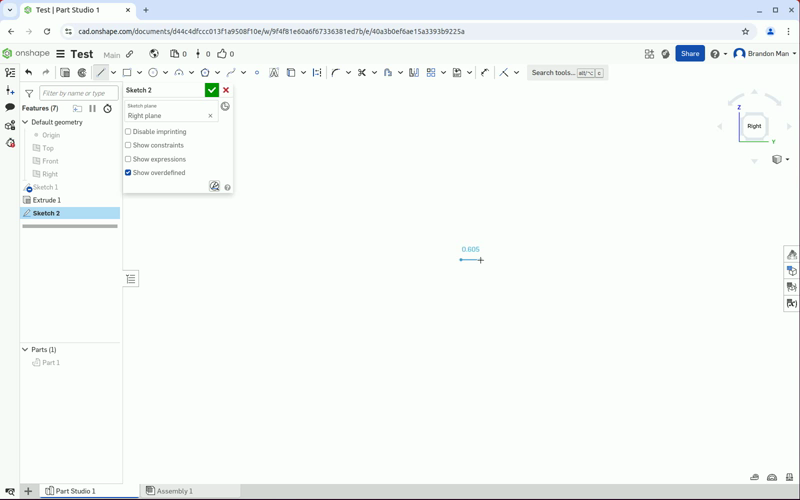
scroll(6)
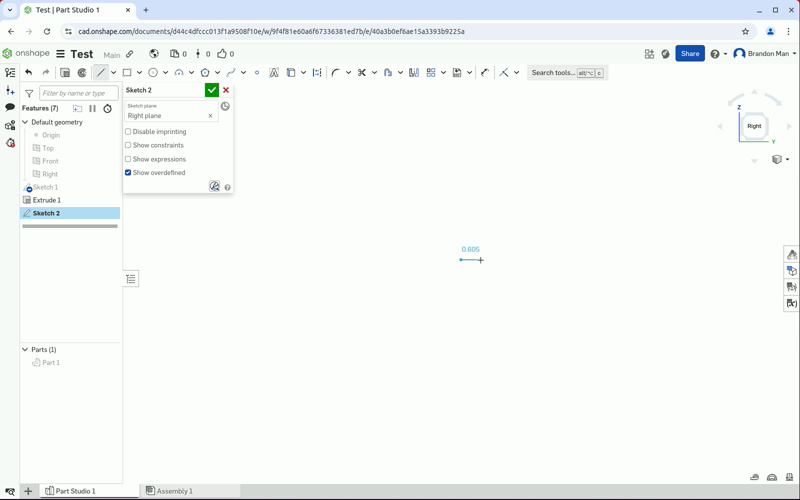
scroll(6)
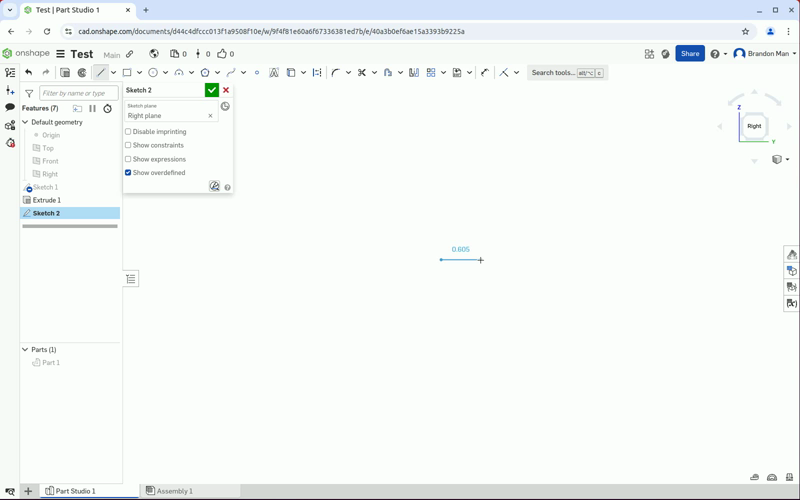
click(480, 259)
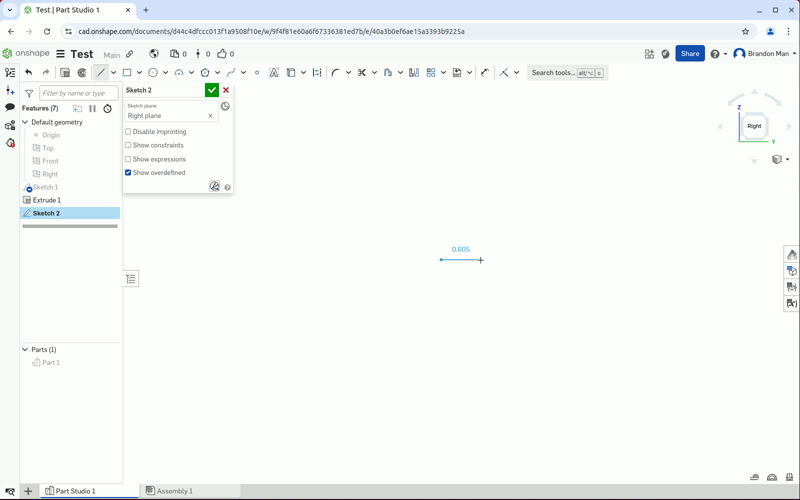
scroll(-6)
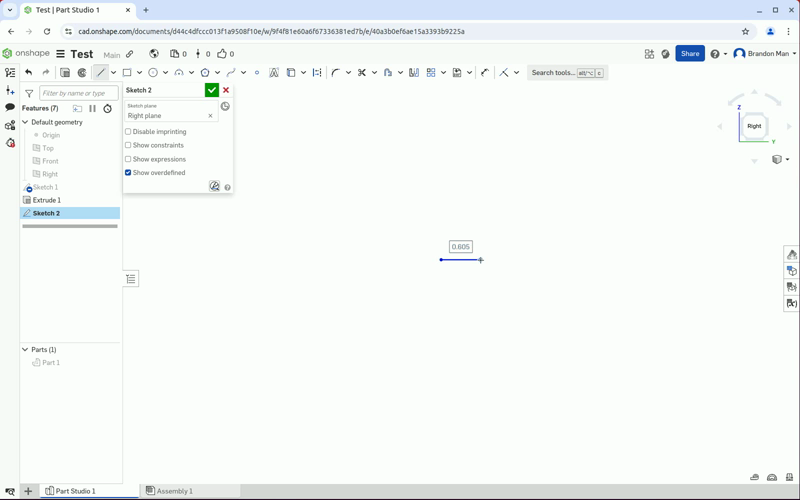
scroll(-6)
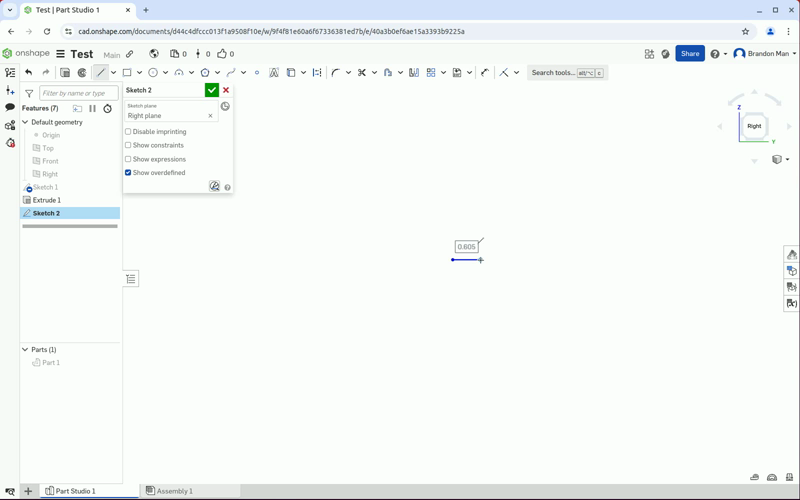
scroll(-6)
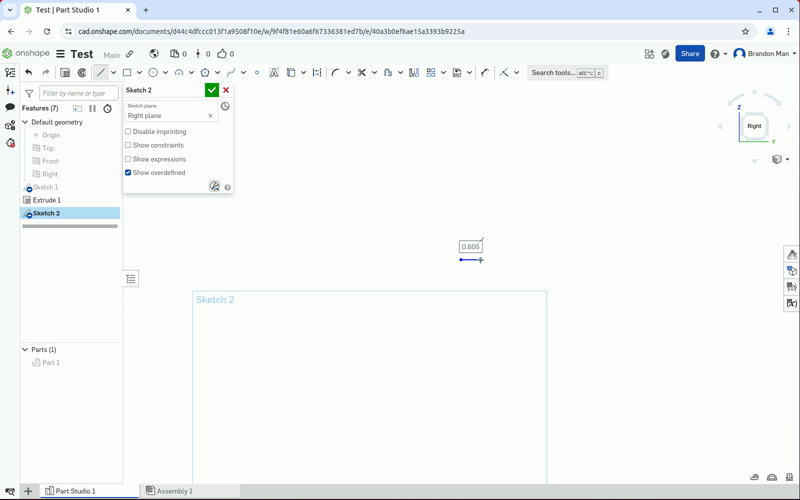
scroll(-6)
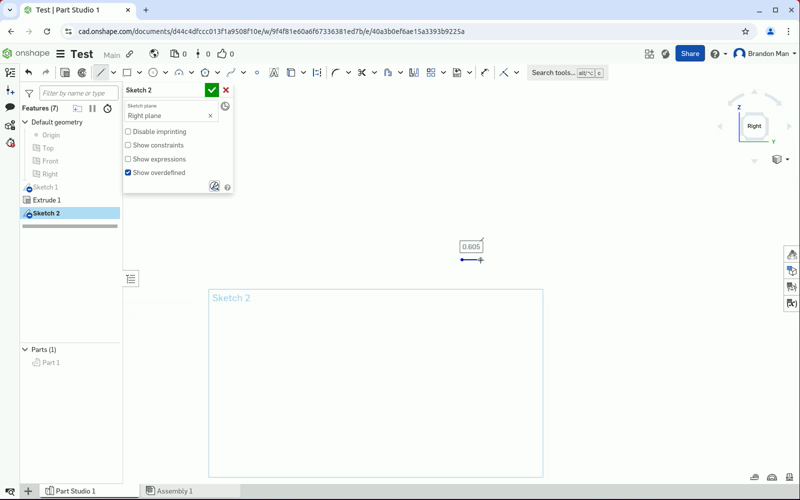
scroll(-6)
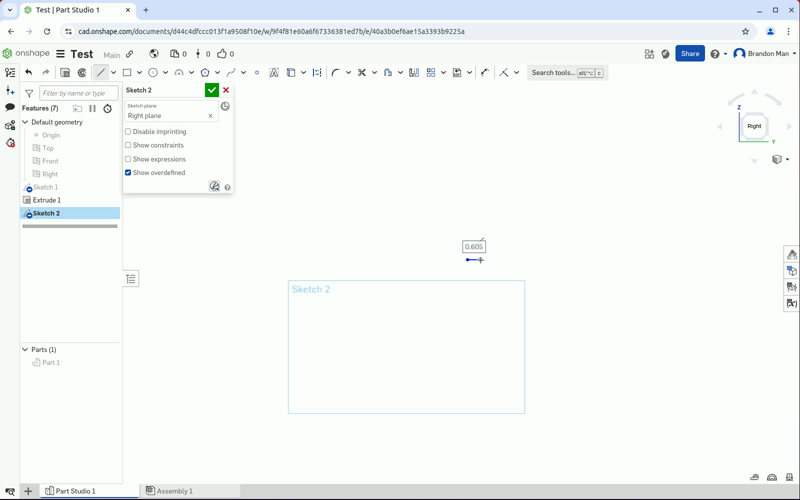
scroll(-6)
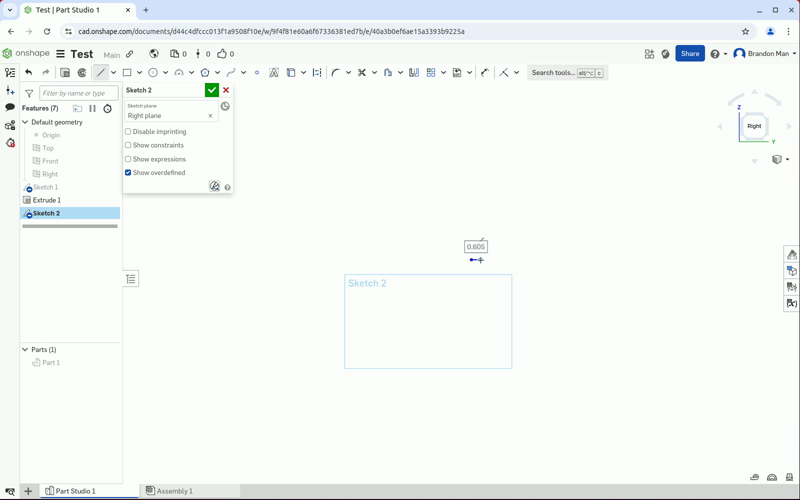
scroll(-6)
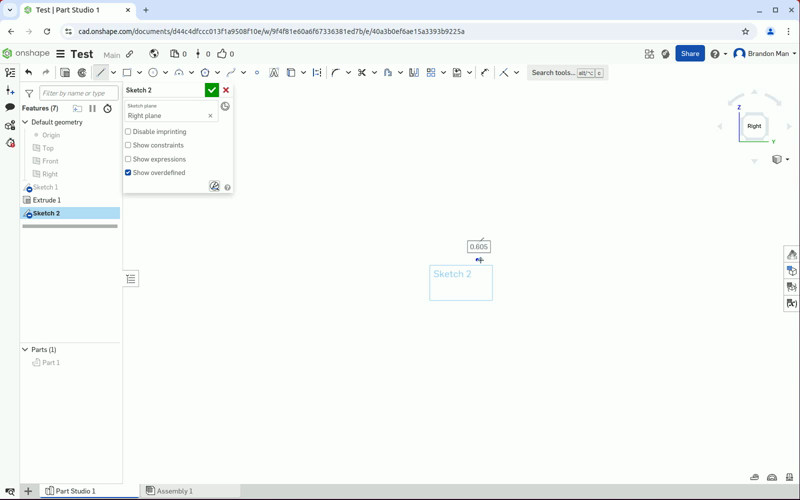
key_up(shift)
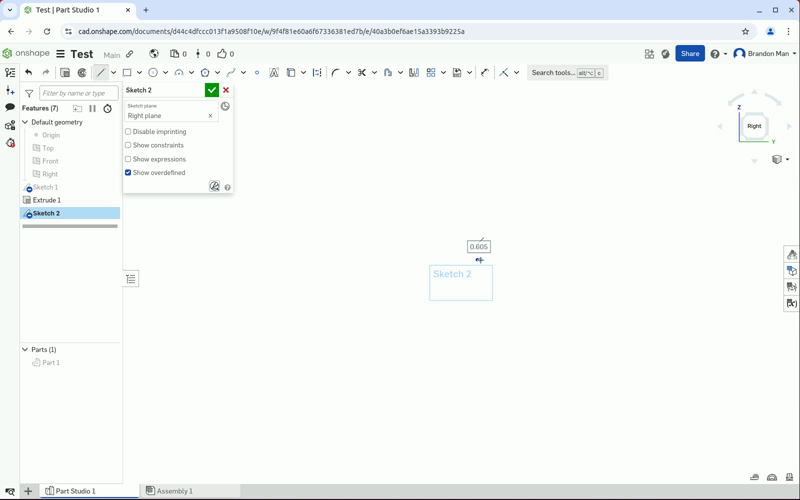
key_down(shift)
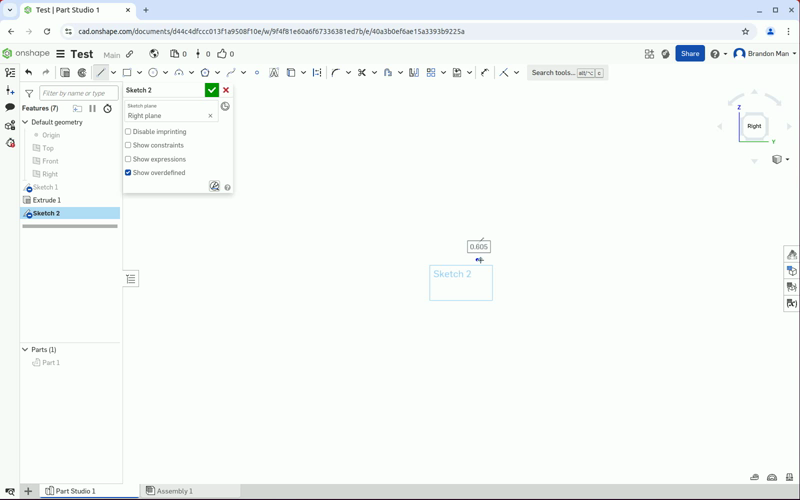
mouse_move(510, 259)
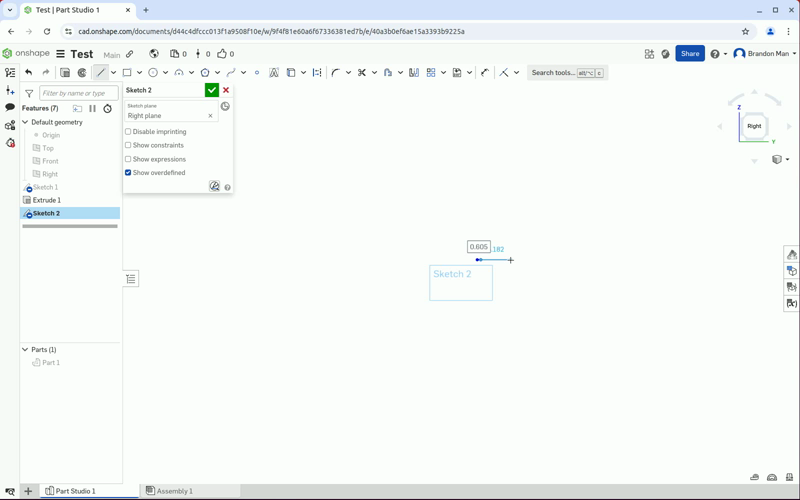
mouse_move(480, 255)
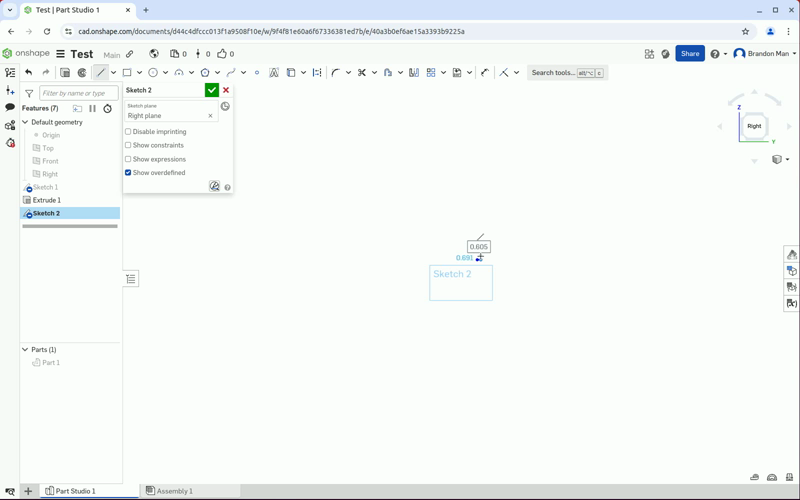
scroll(6)
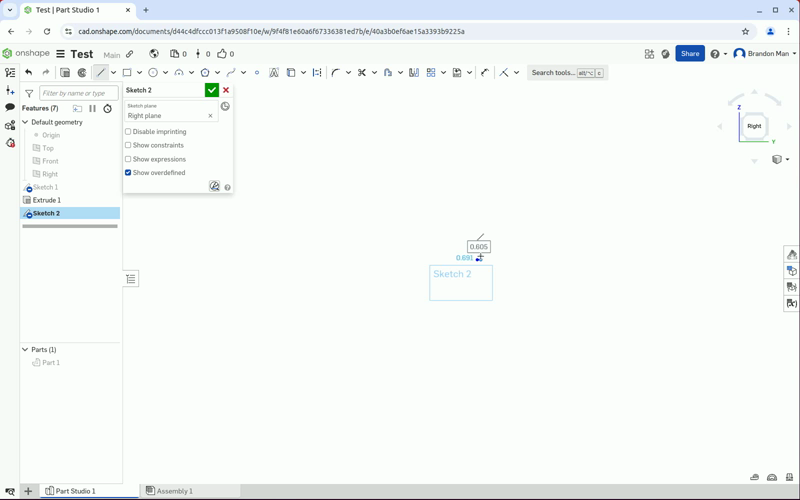
scroll(6)
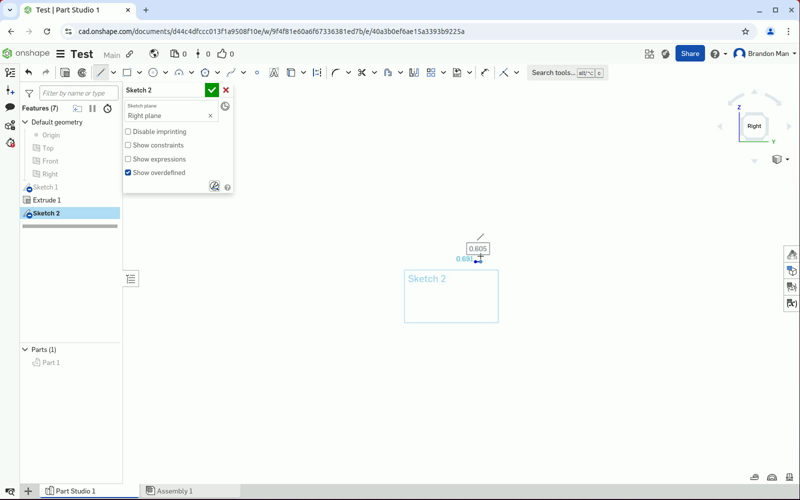
scroll(6)
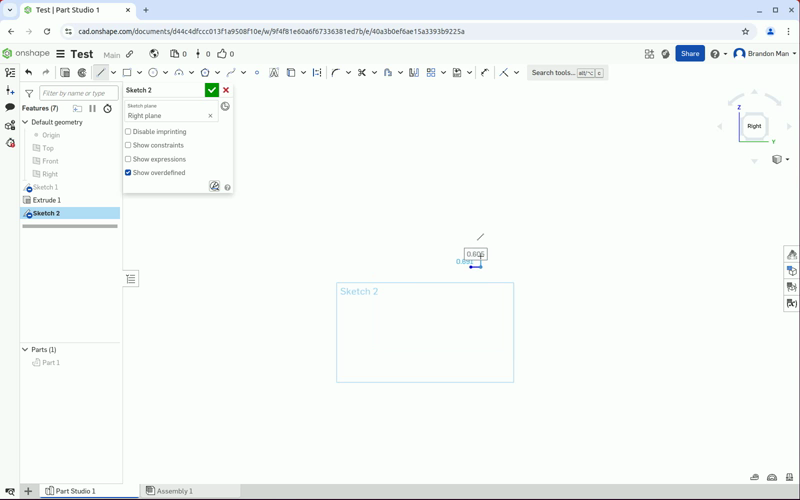
scroll(6)
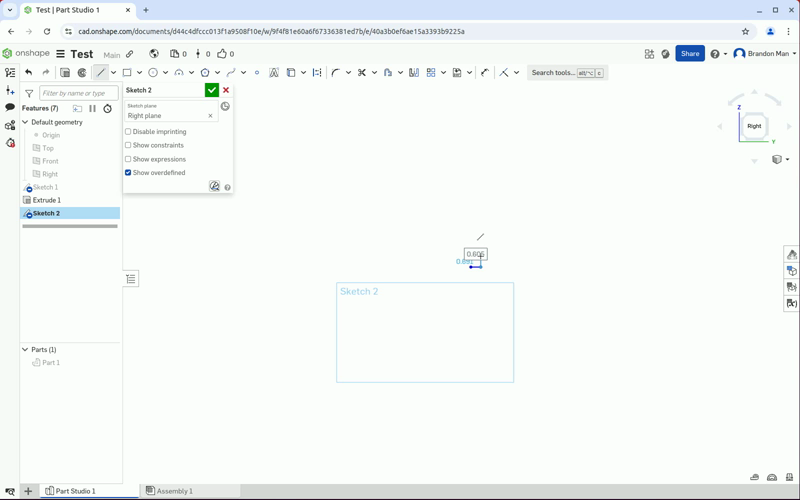
scroll(6)
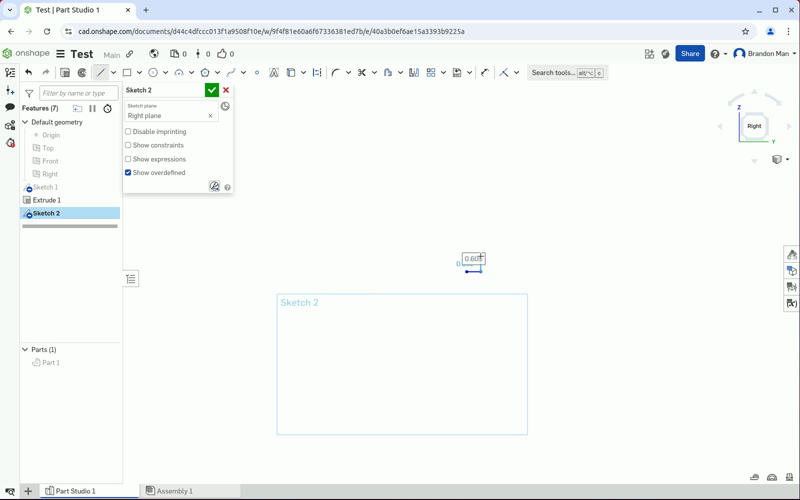
scroll(6)
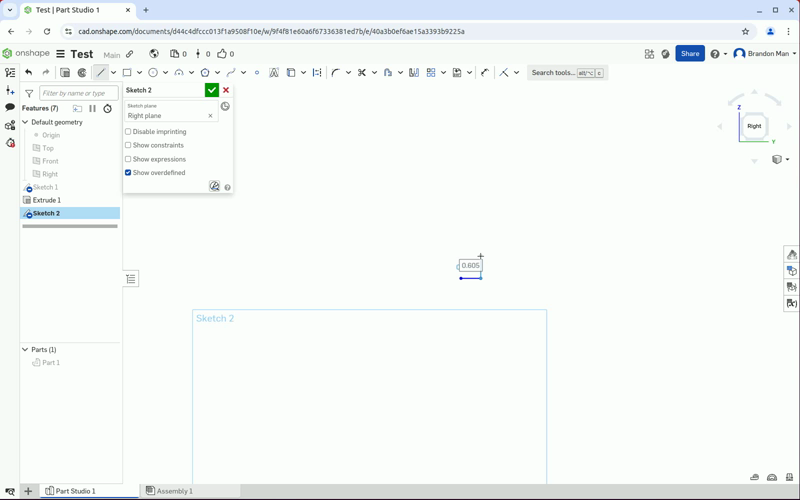
scroll(6)
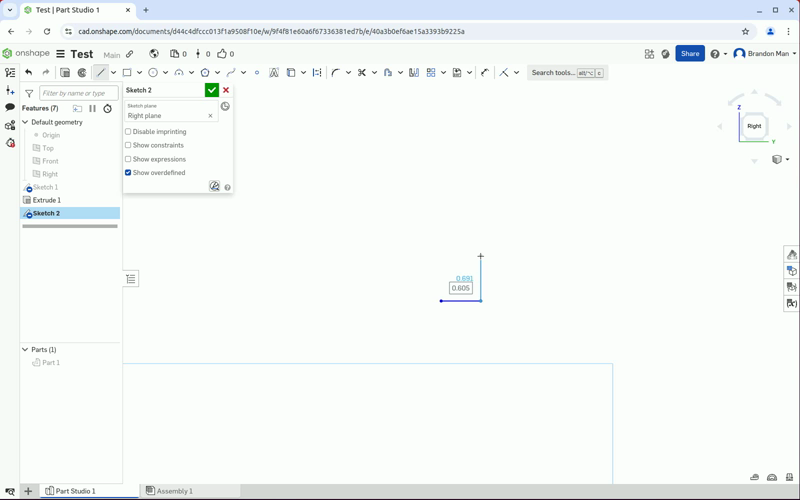
click(480, 255)
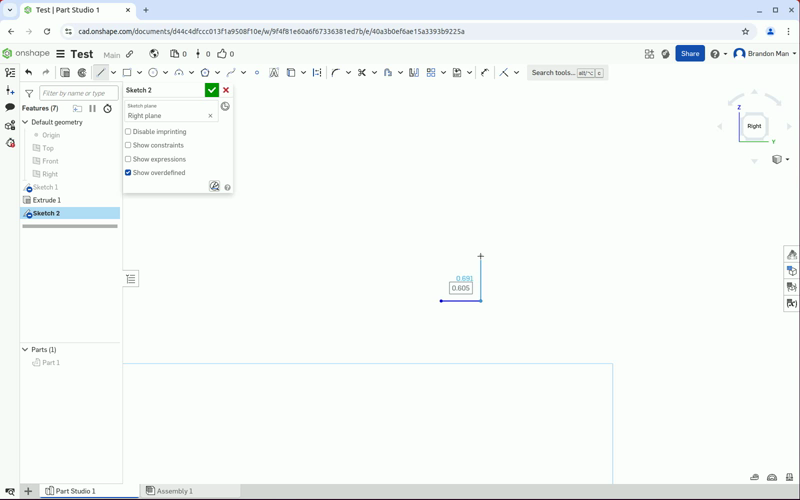
scroll(-6)
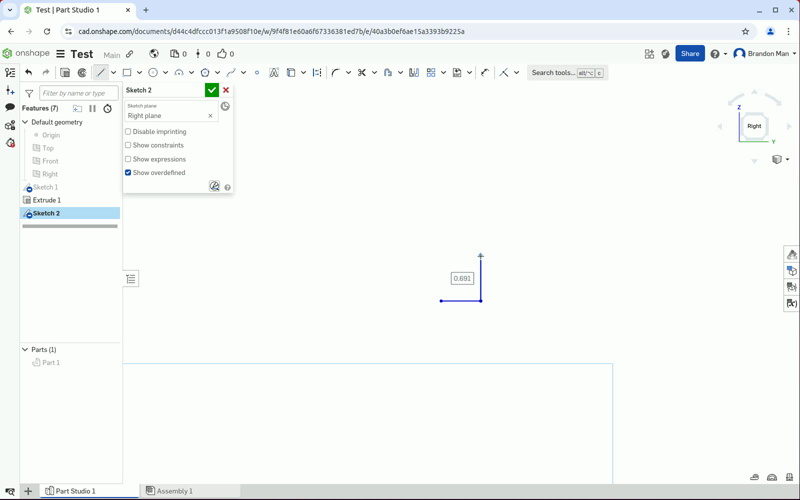
scroll(-6)
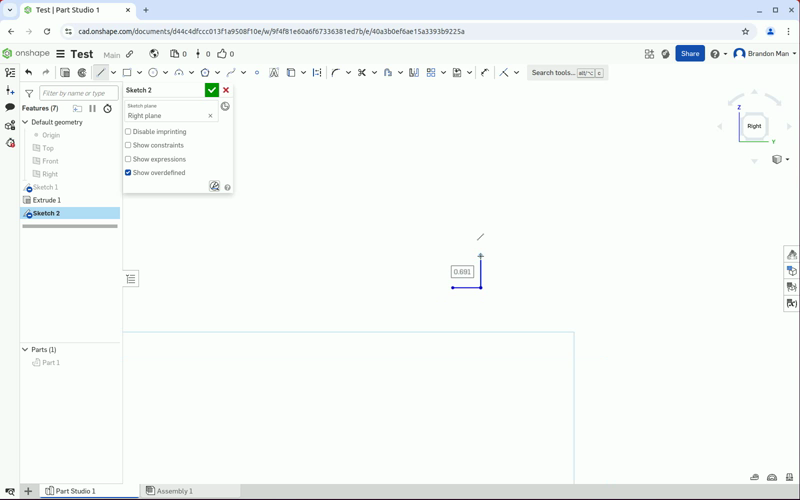
scroll(-6)
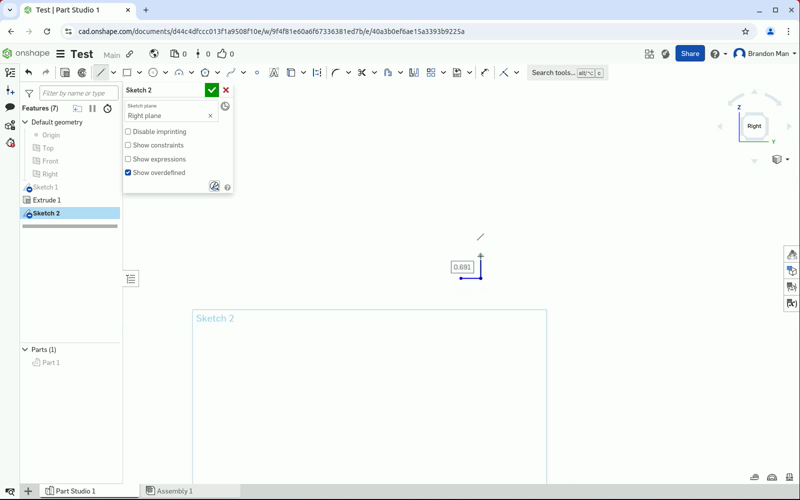
scroll(-6)
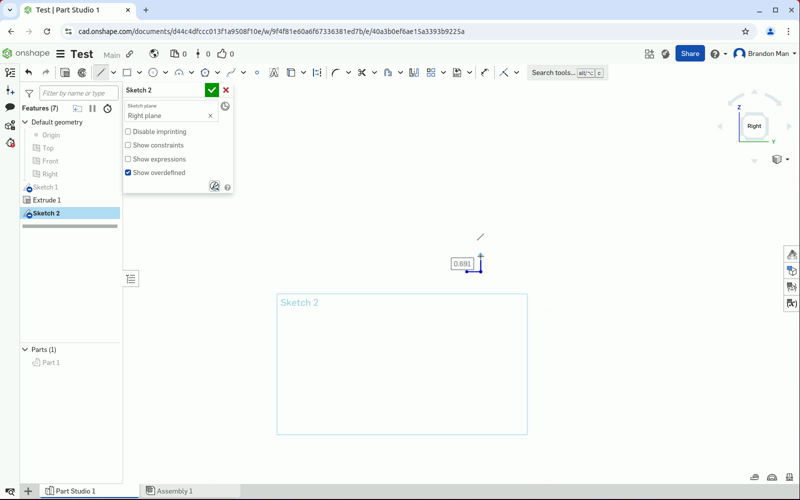
scroll(-6)
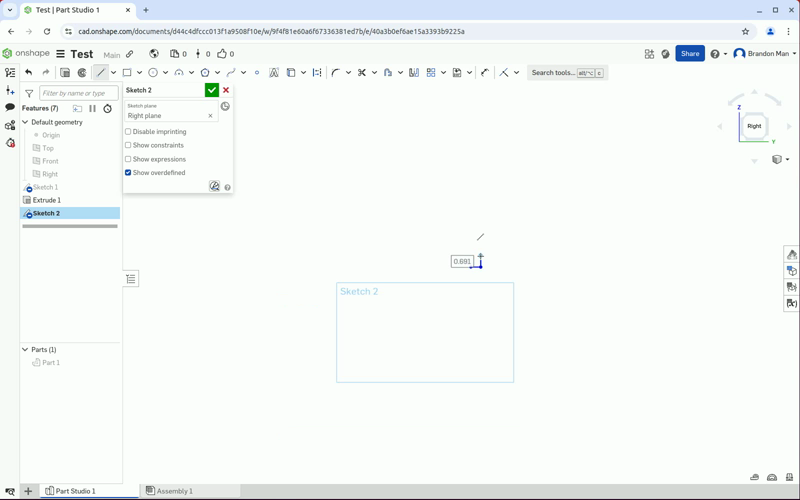
scroll(-6)
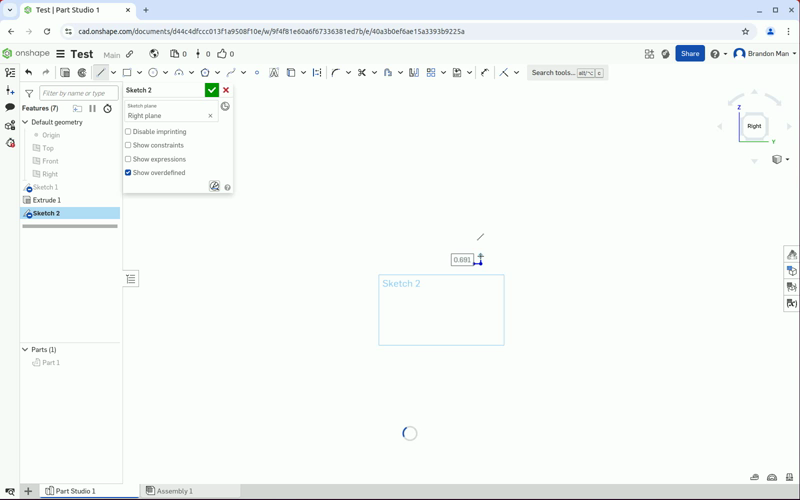
scroll(-6)
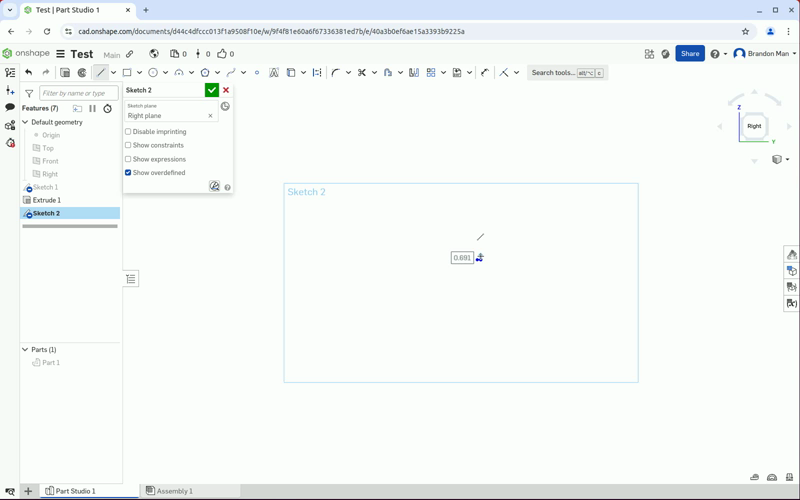
key_up(shift)
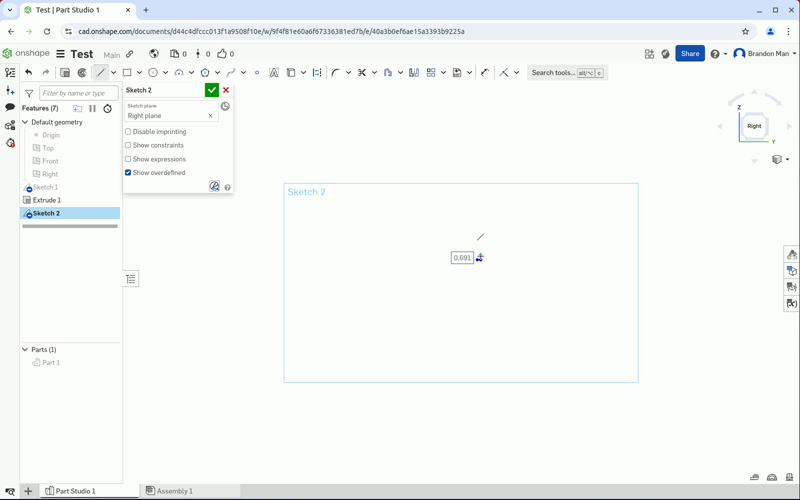
key_down(shift)
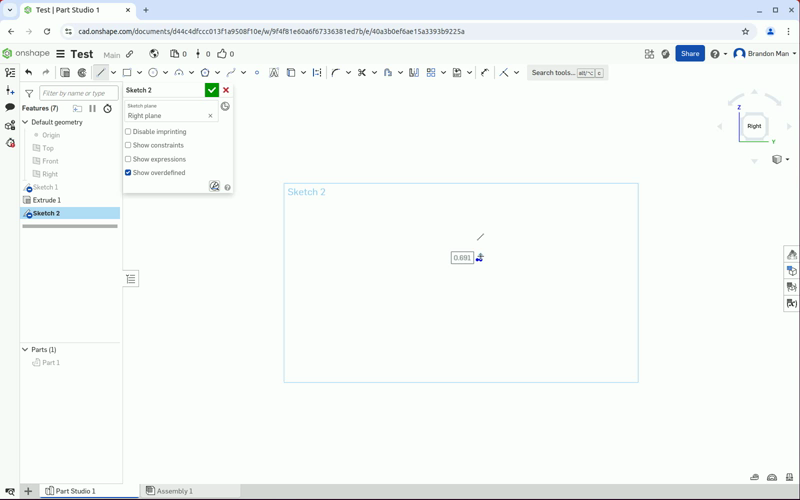
mouse_move(510, 255)
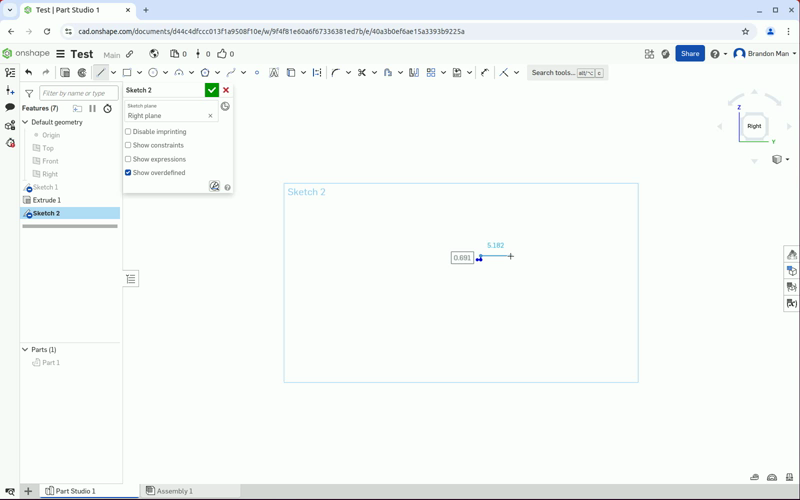
mouse_move(477, 255)
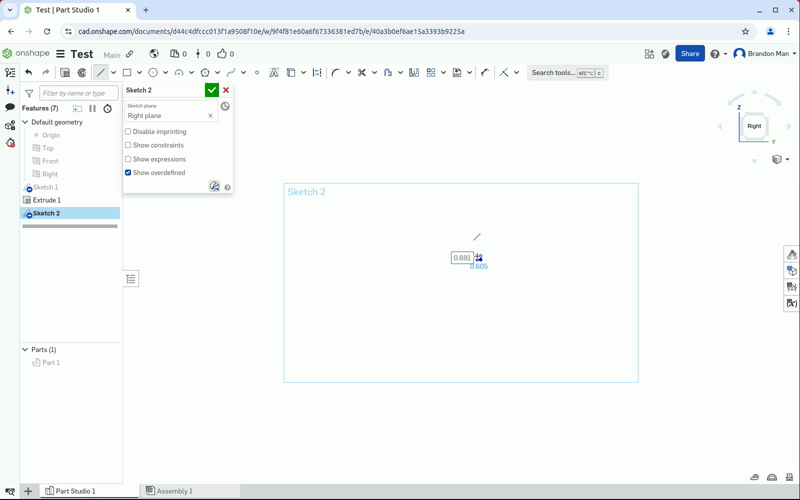
scroll(6)
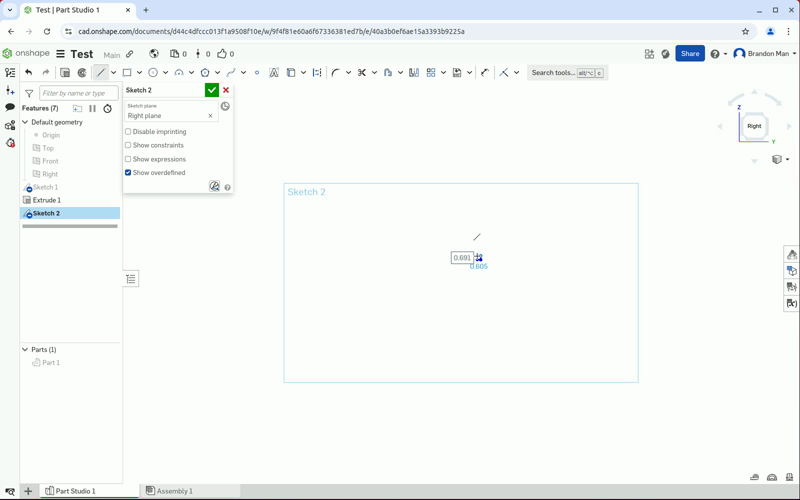
scroll(6)
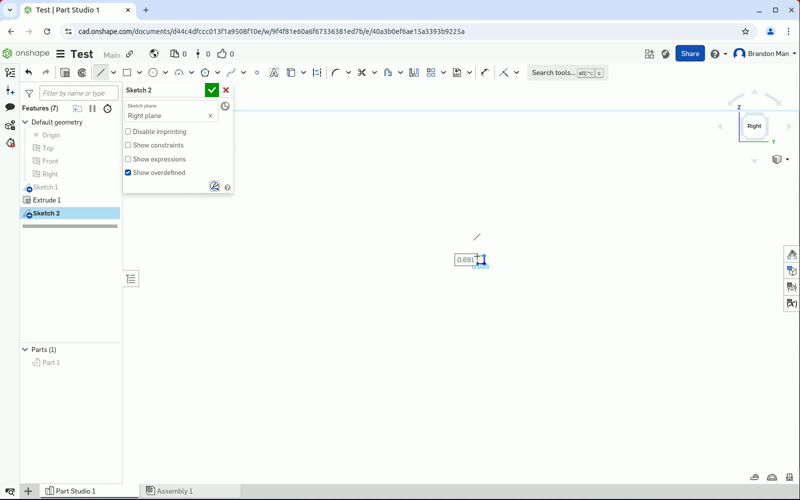
scroll(6)
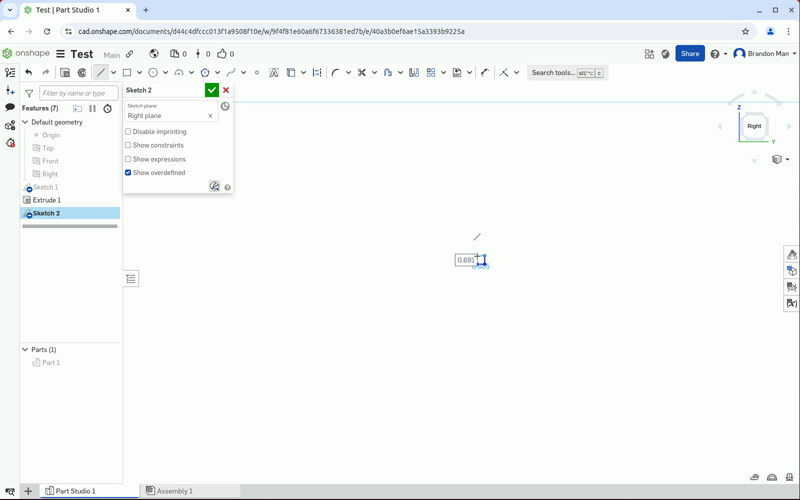
scroll(6)
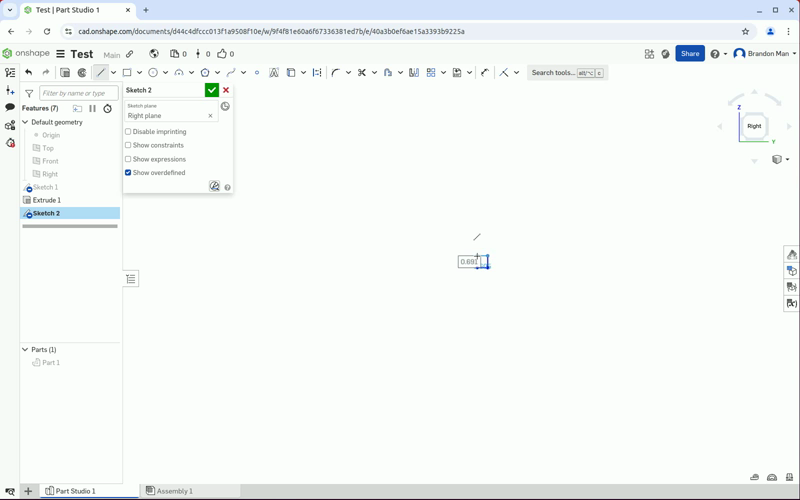
scroll(6)
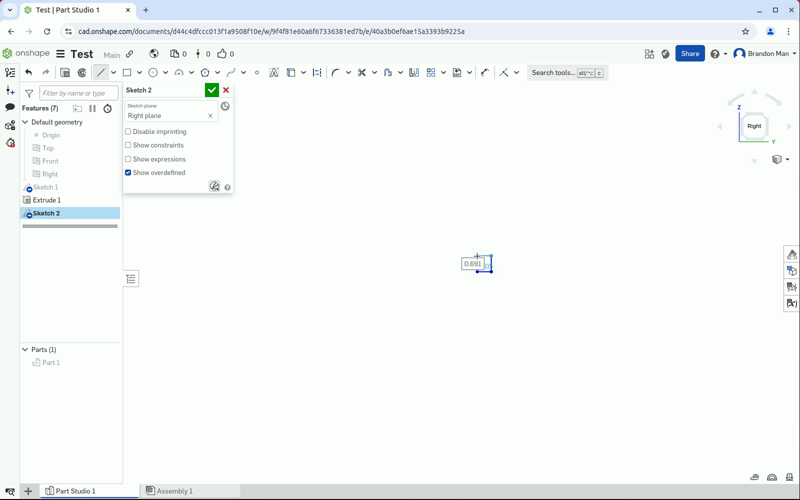
scroll(6)
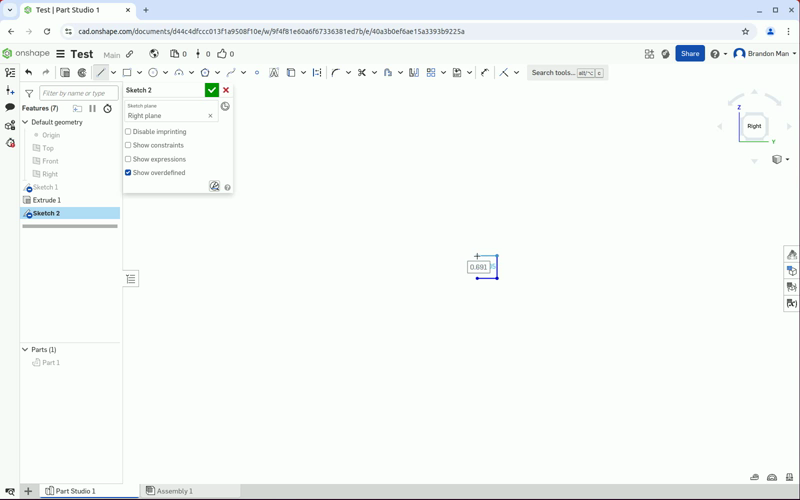
scroll(6)
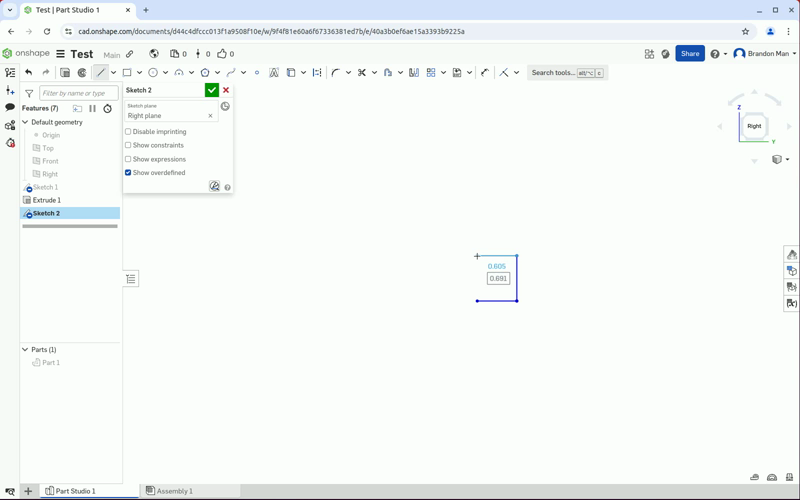
click(477, 255)
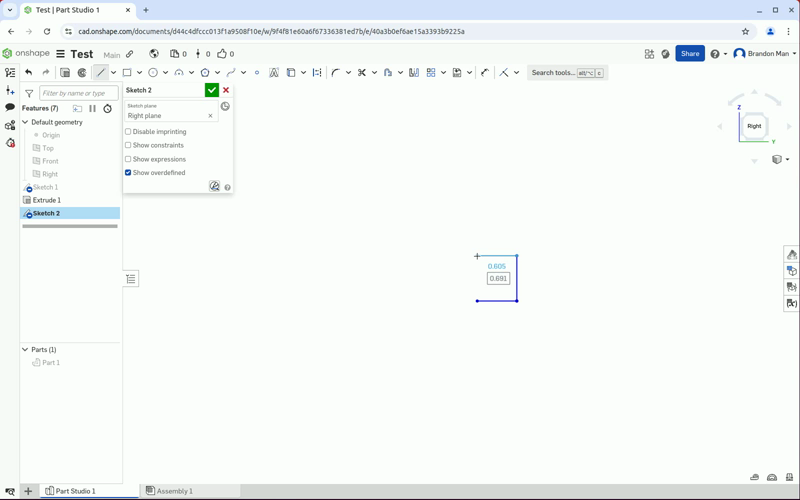
scroll(-6)
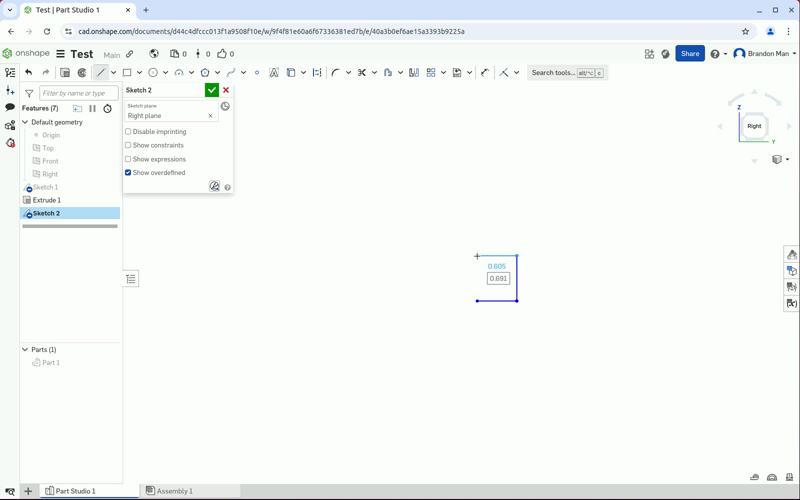
scroll(-6)
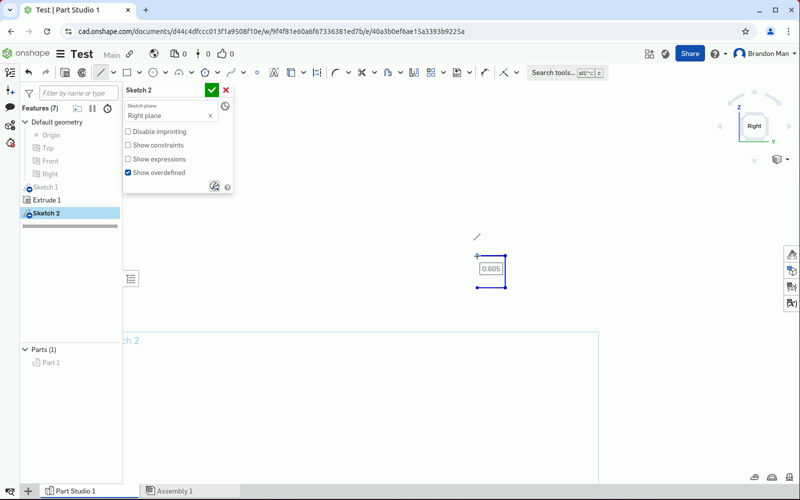
scroll(-6)
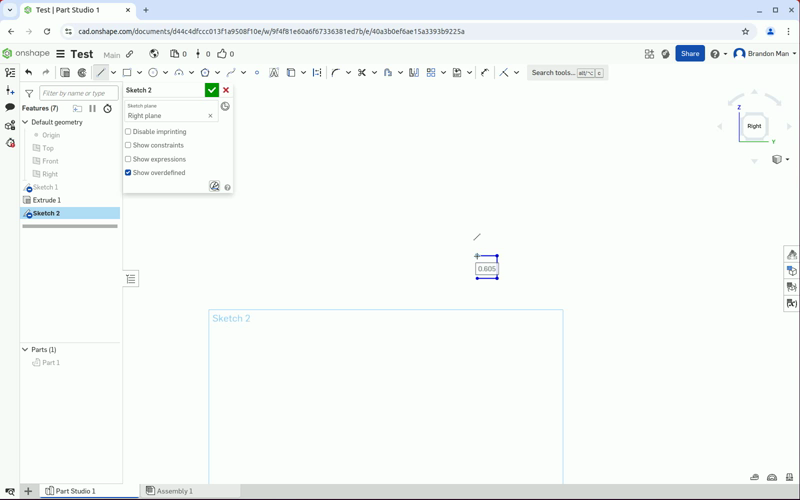
scroll(-6)
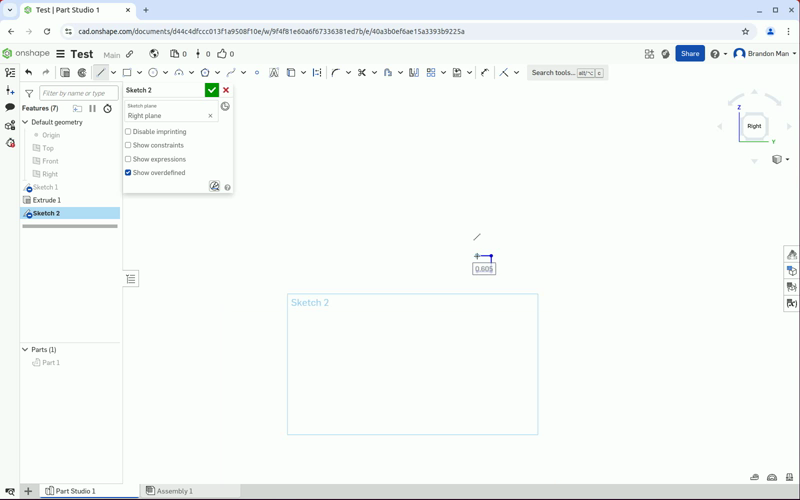
scroll(-6)
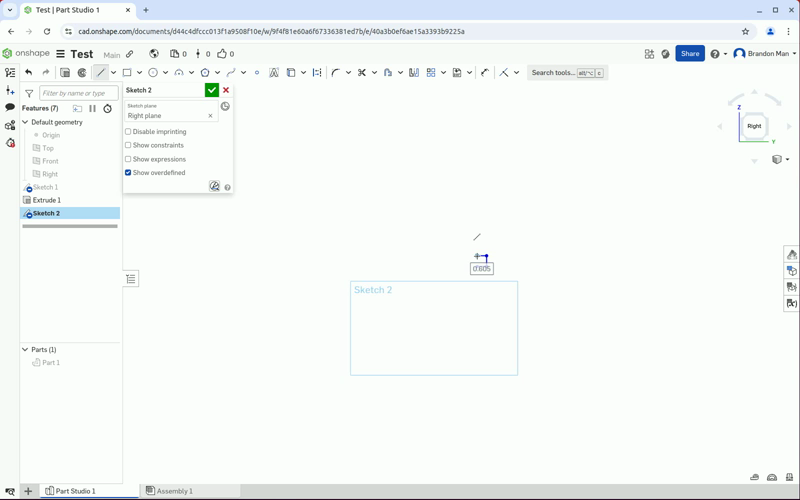
scroll(-6)
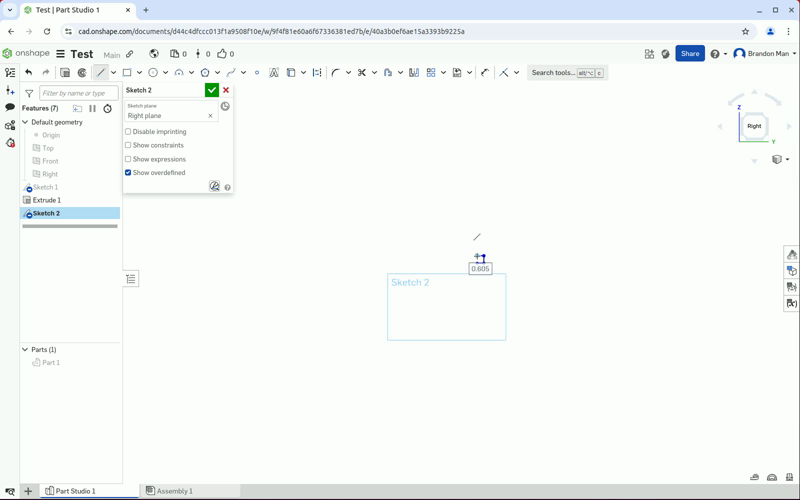
scroll(-6)
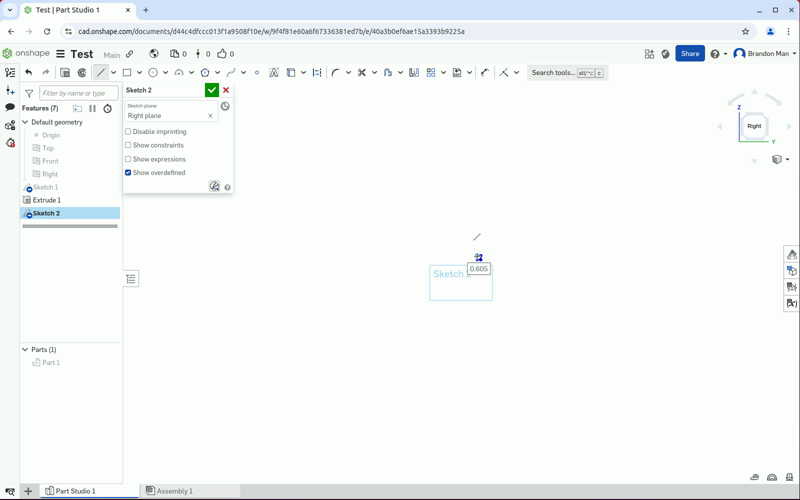
key_up(shift)
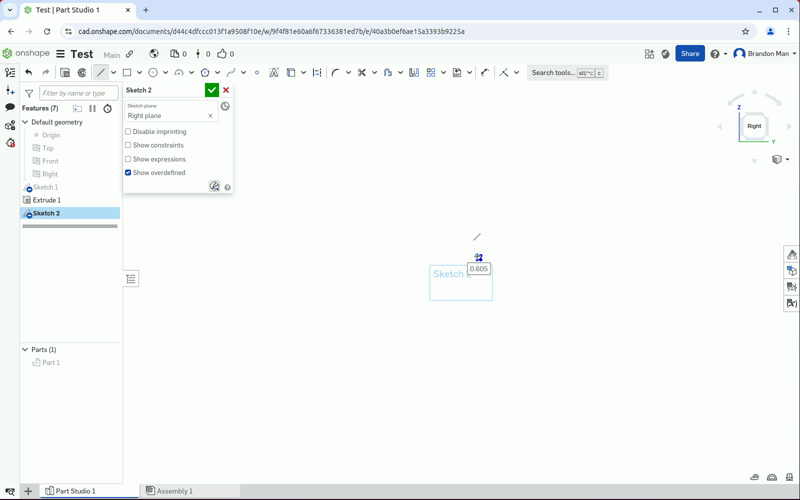
mouse_move(507, 255)
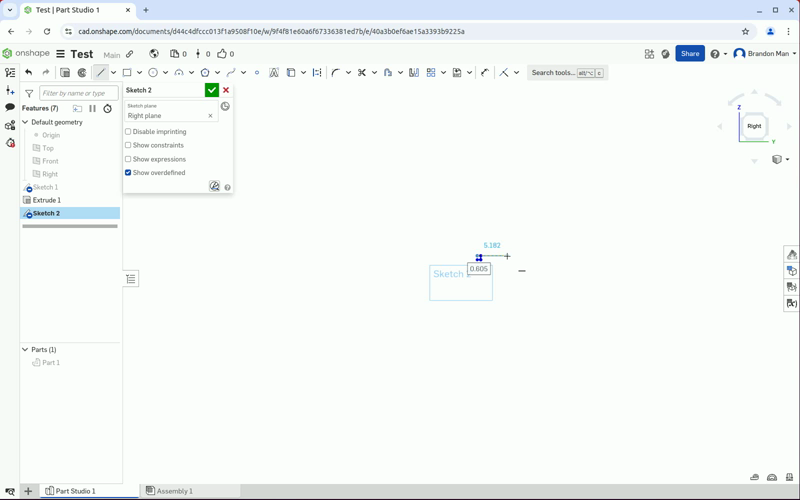
key_down(shift)
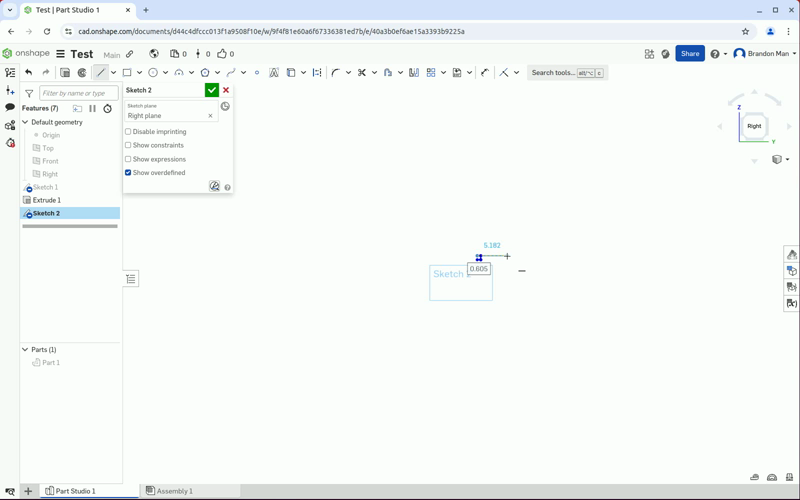
mouse_move(477, 259)
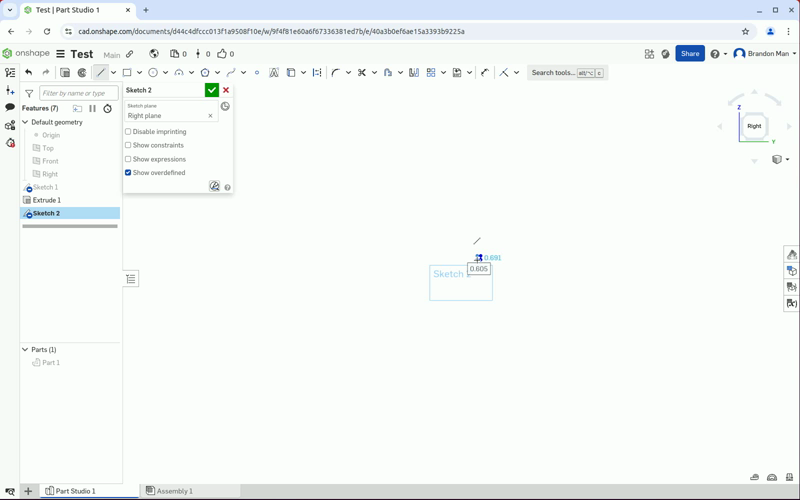
scroll(6)
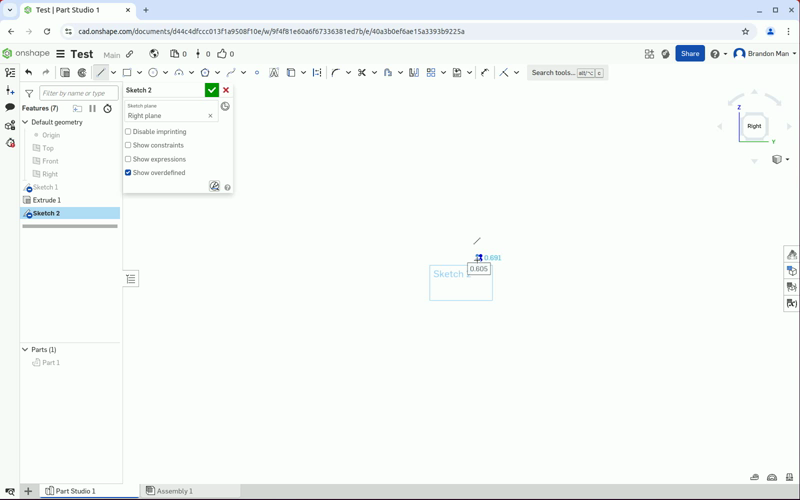
scroll(6)
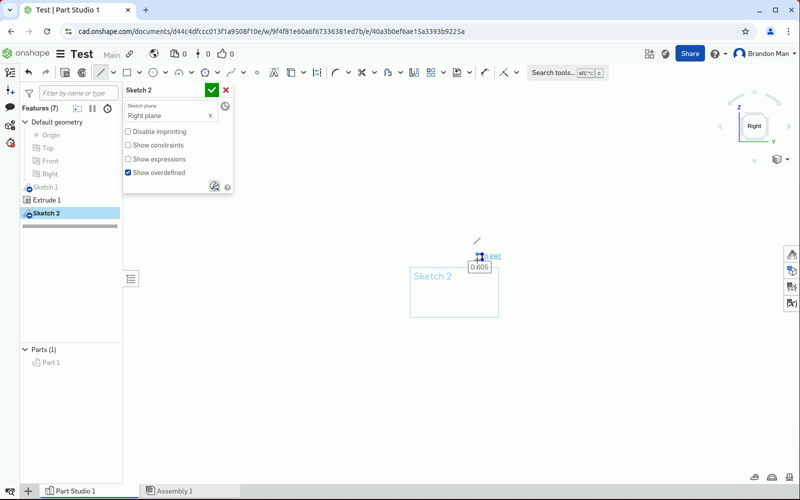
scroll(6)
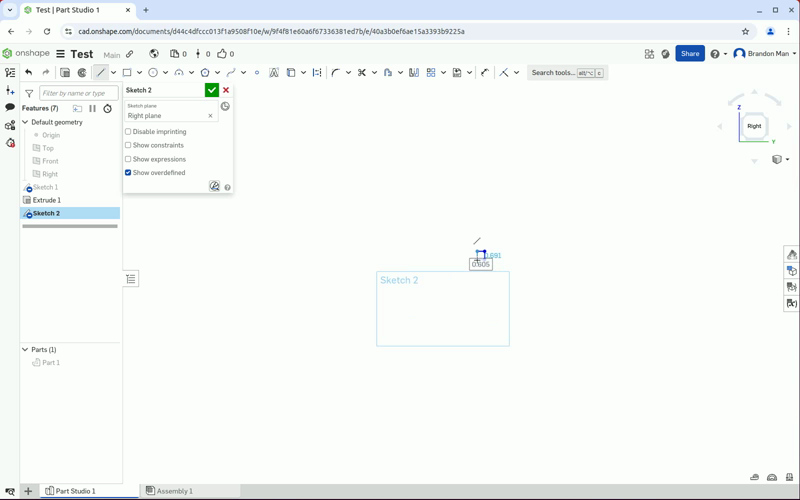
scroll(6)
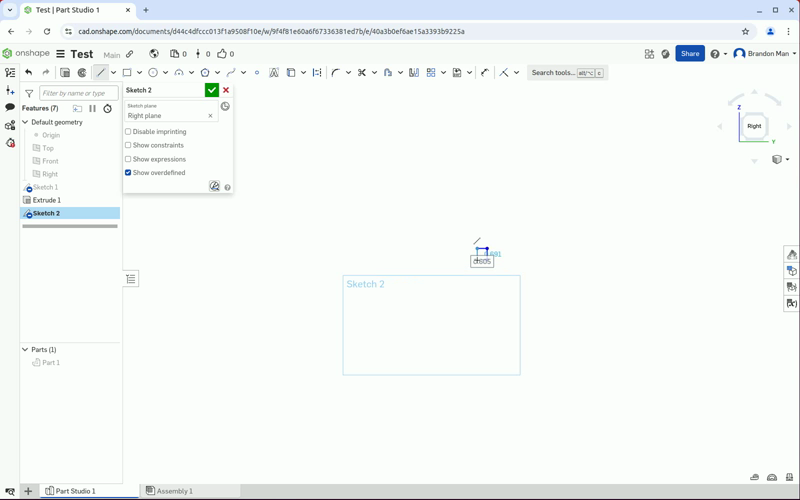
scroll(6)
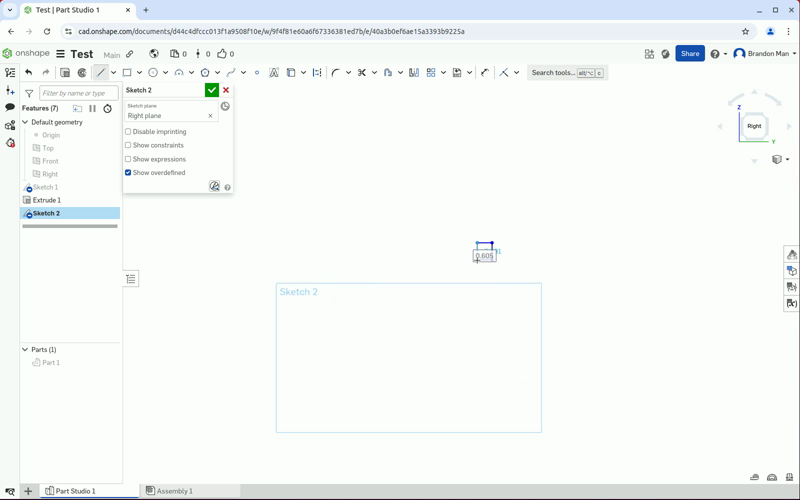
scroll(6)
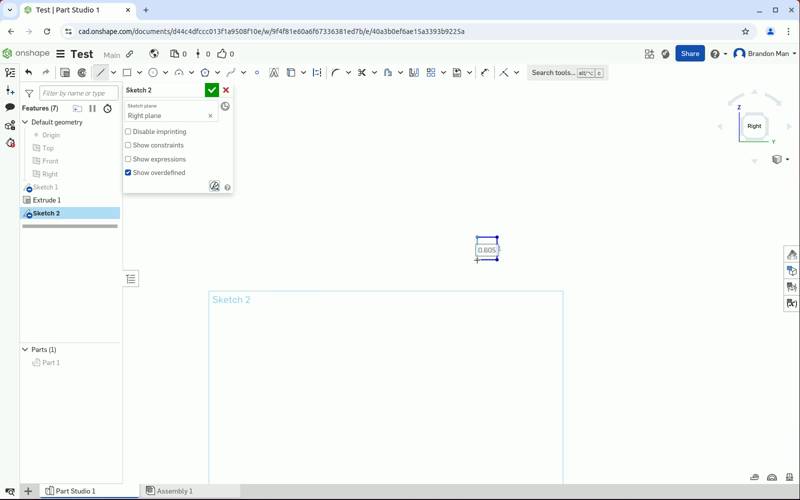
scroll(6)
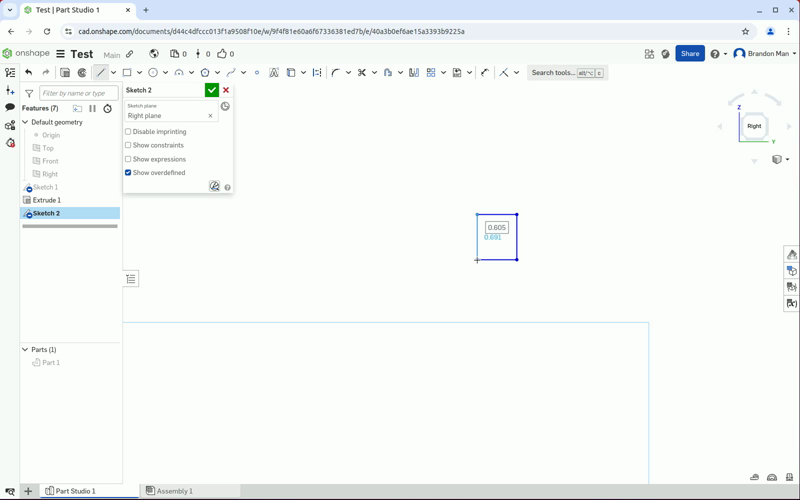
key_up(shift)
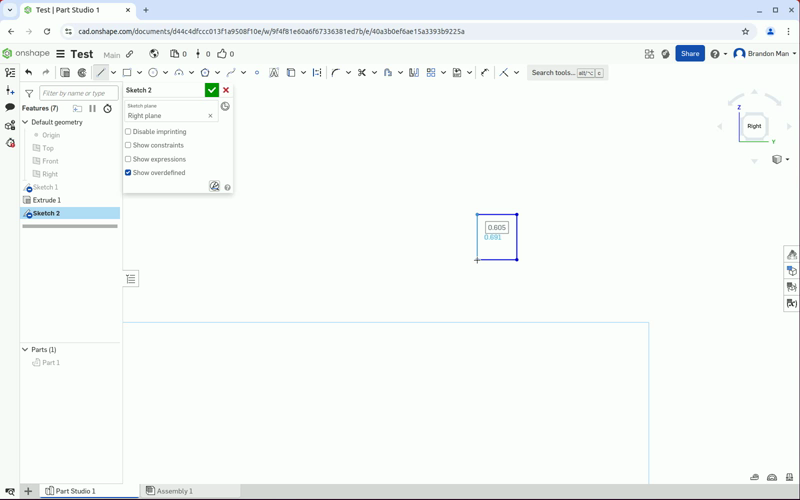
click(477, 259)
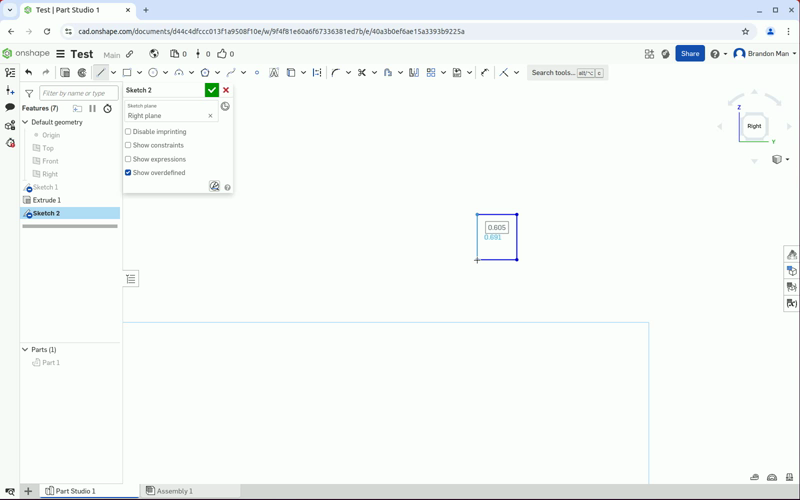
scroll(-6)
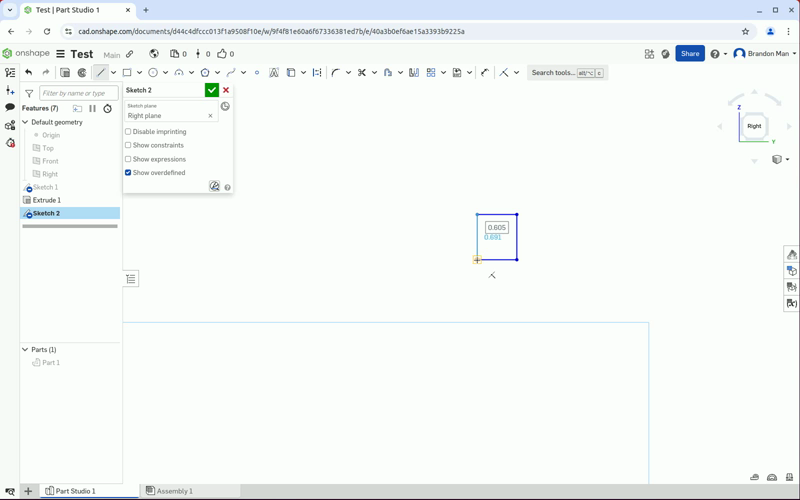
scroll(-6)
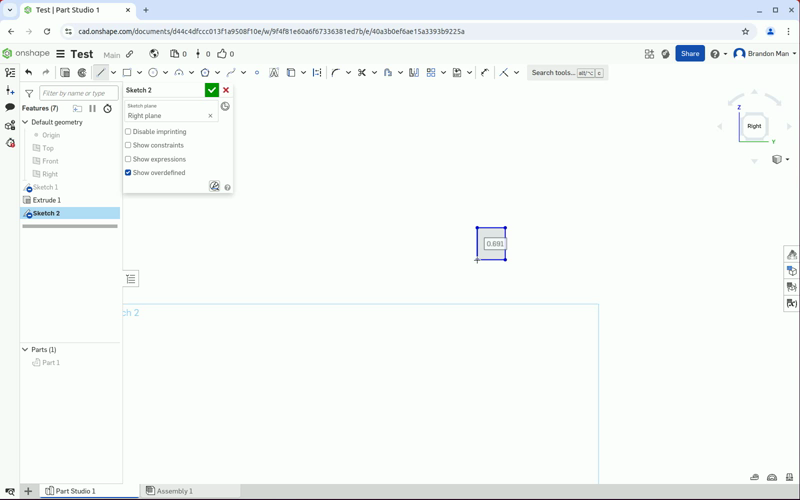
scroll(-6)
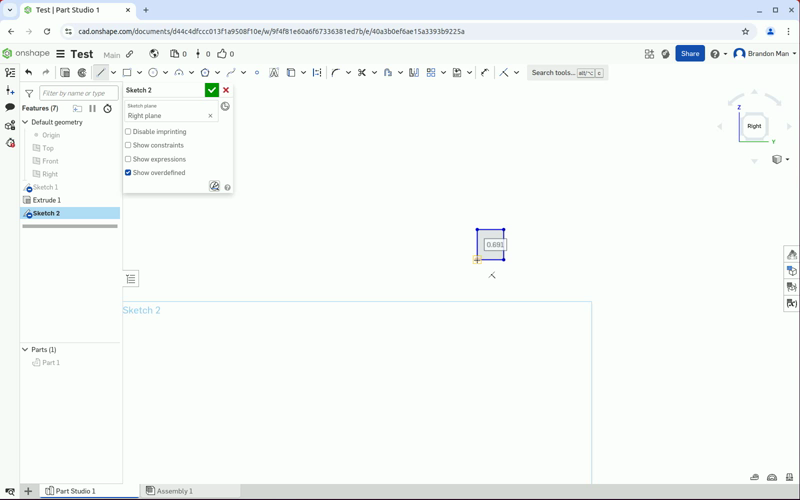
scroll(-6)
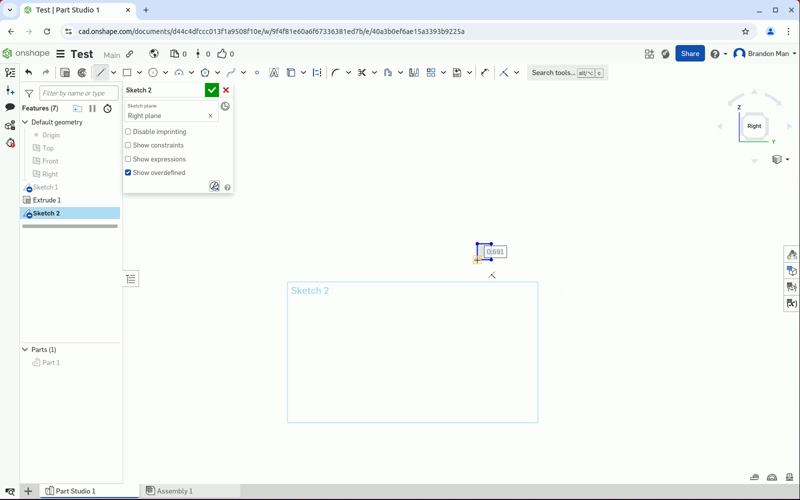
scroll(-6)
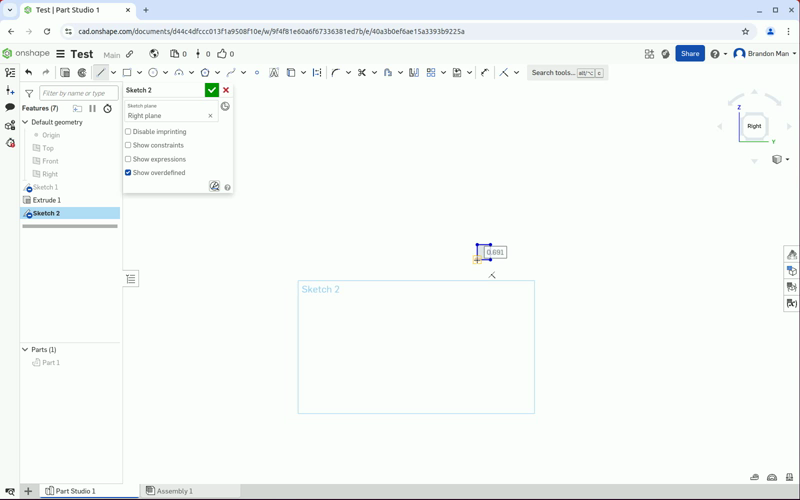
scroll(-6)
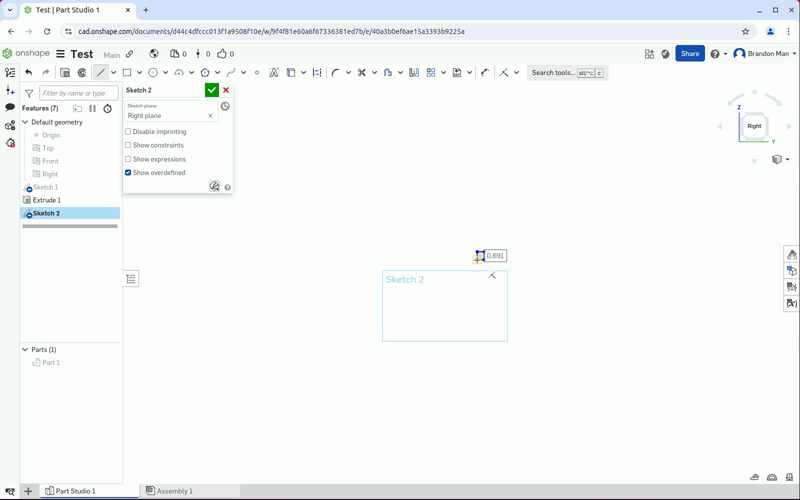
scroll(-6)
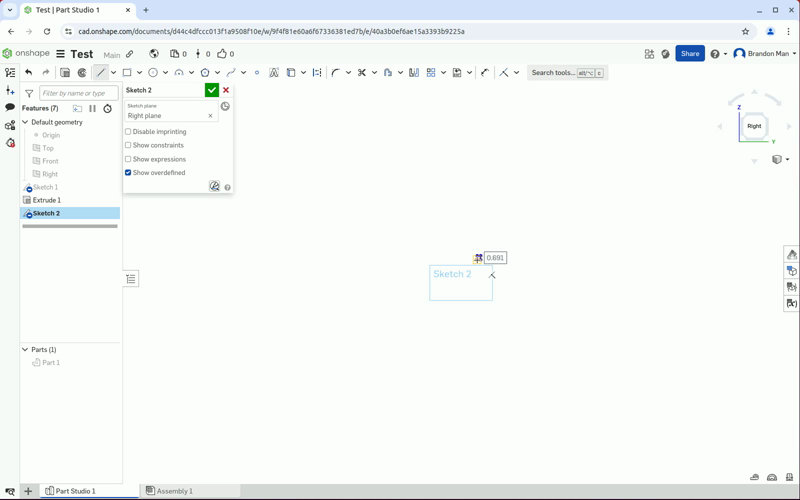
key(esc)
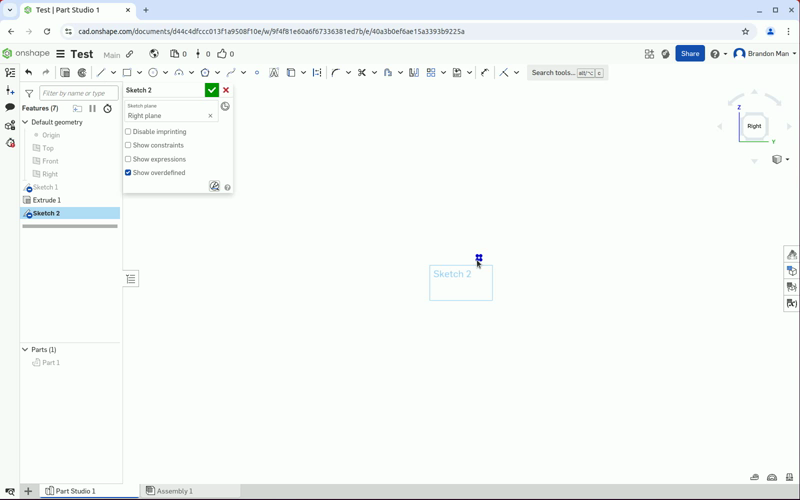
key(l)
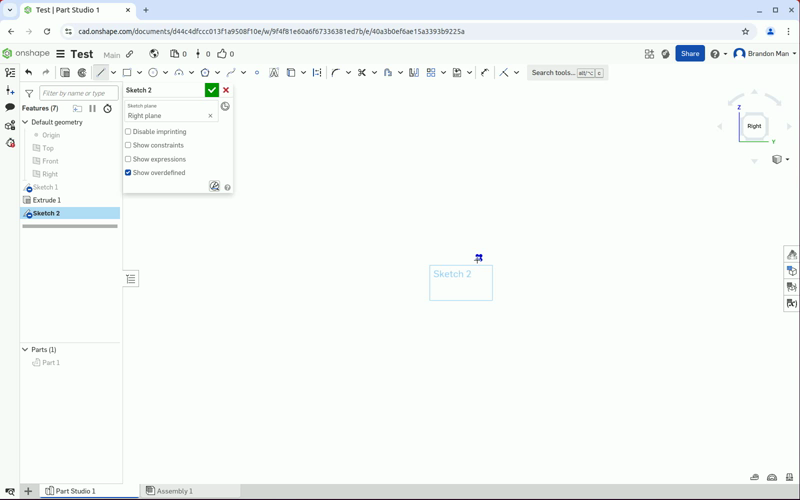
key_down(shift)
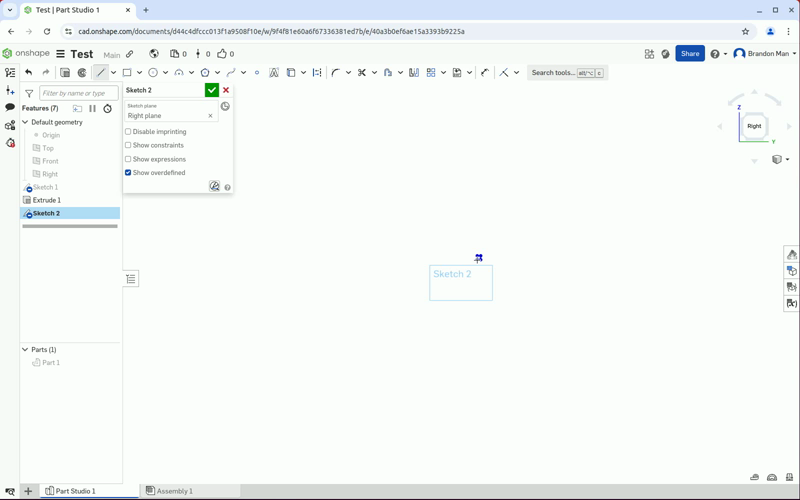
mouse_move(477, 259)
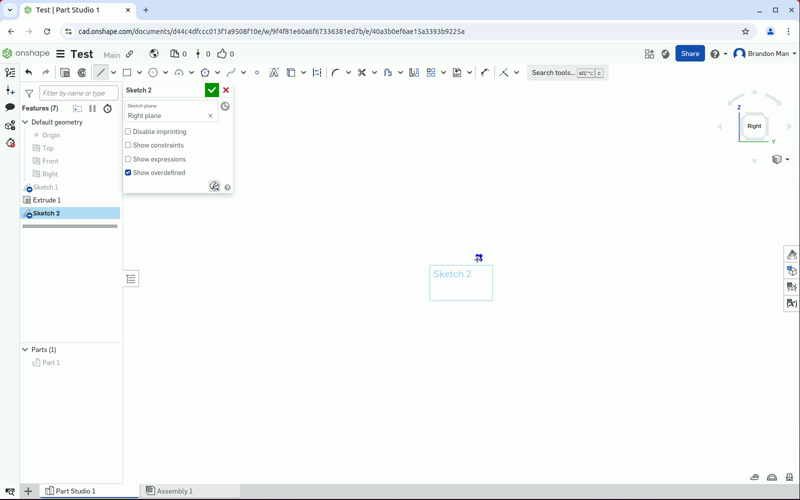
scroll(6)
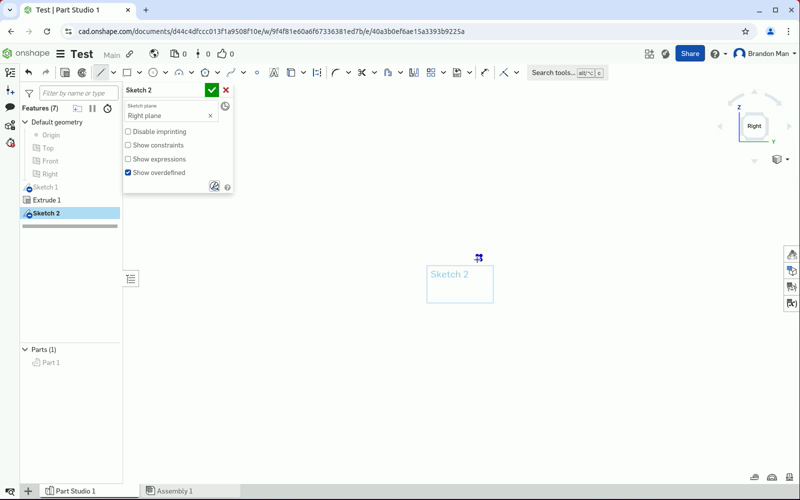
scroll(6)
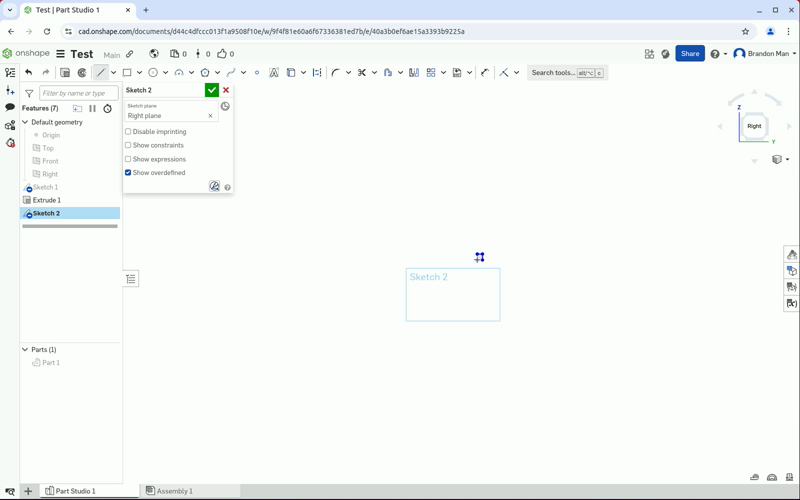
scroll(6)
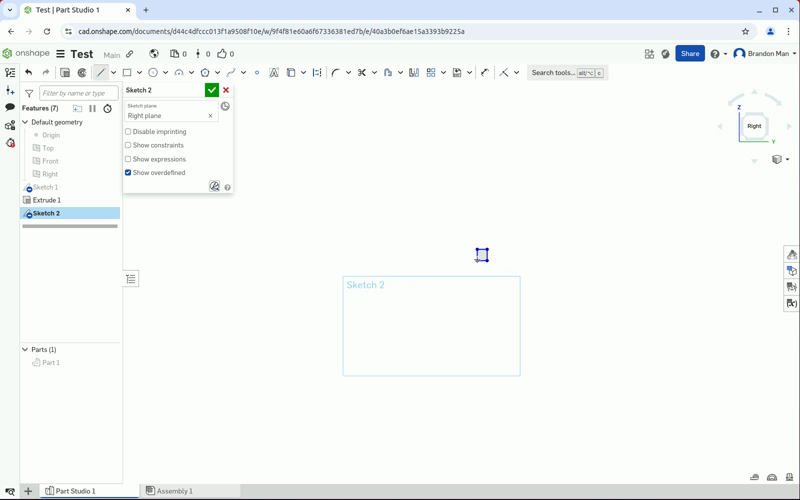
scroll(6)
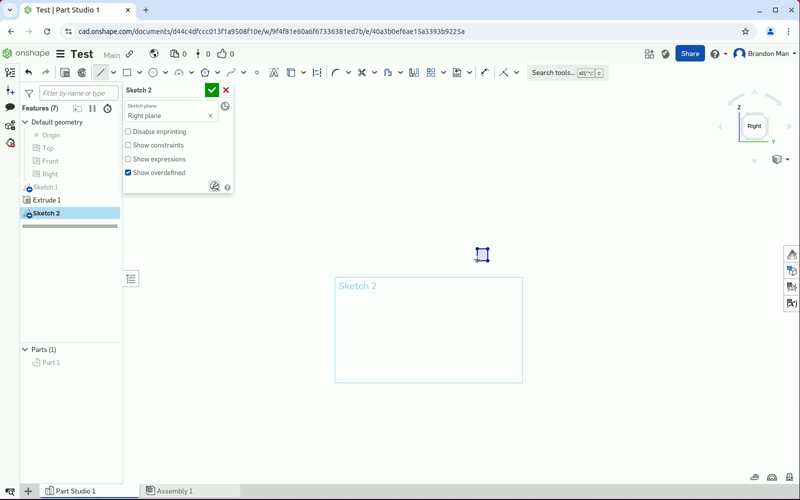
scroll(6)
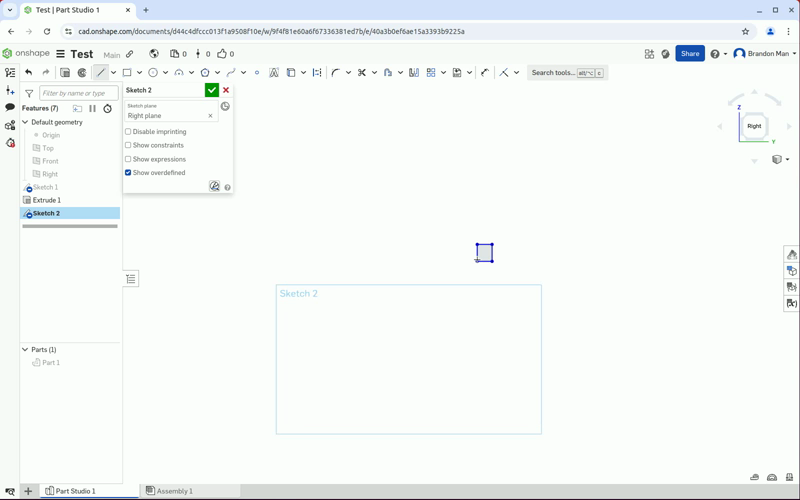
scroll(6)
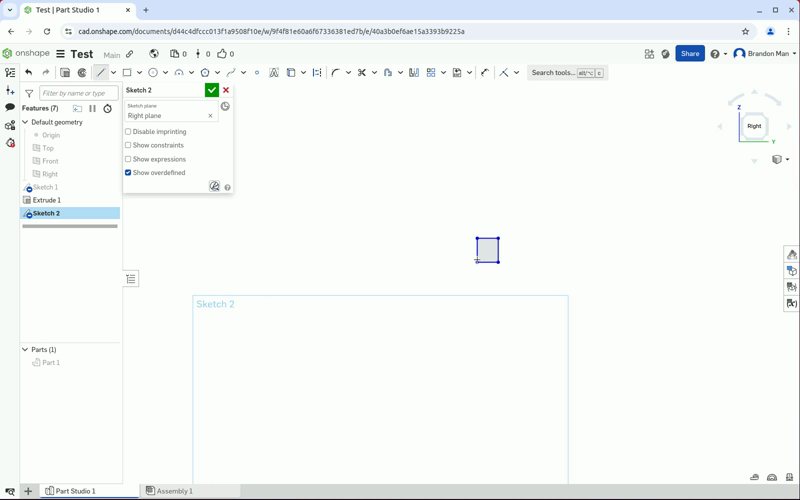
scroll(6)
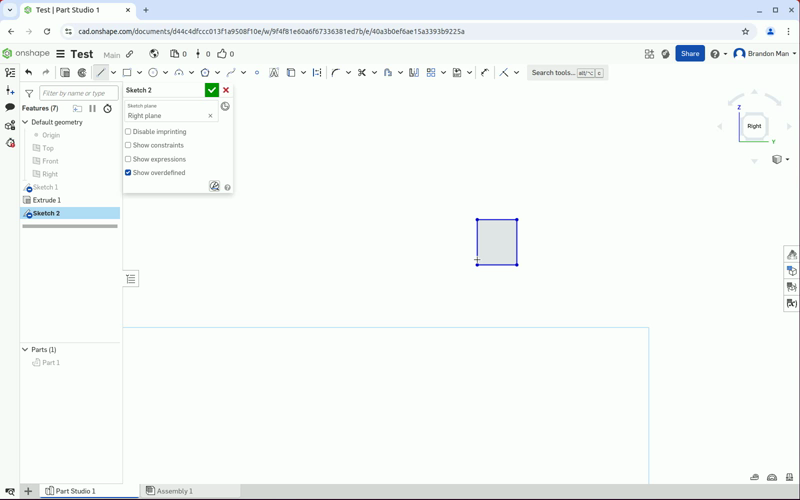
click(477, 259)
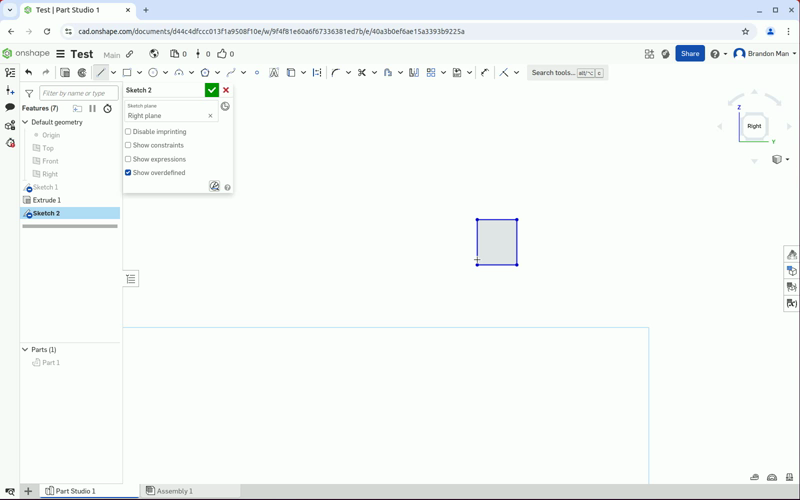
scroll(-6)
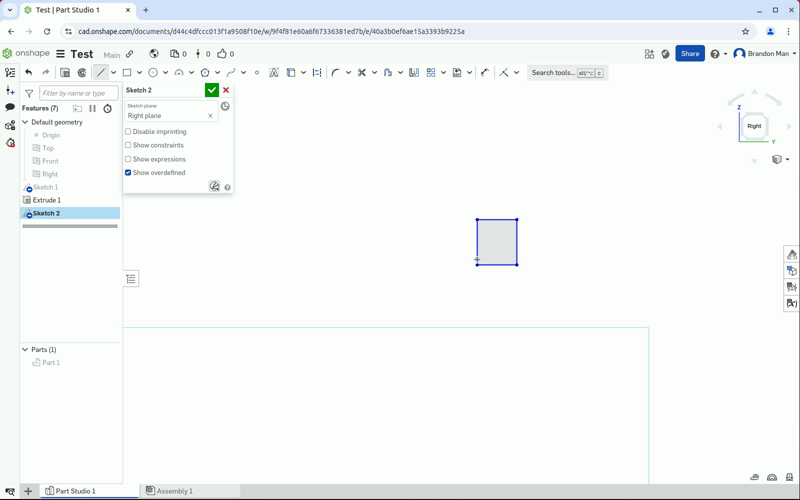
scroll(-6)
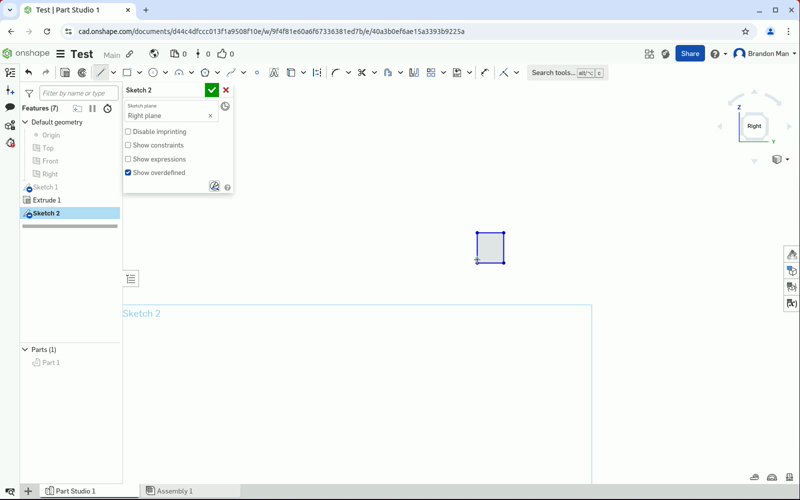
scroll(-6)
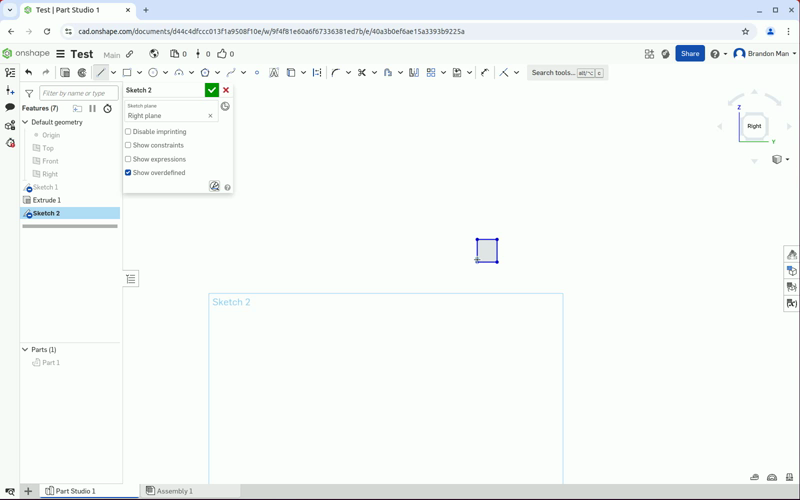
scroll(-6)
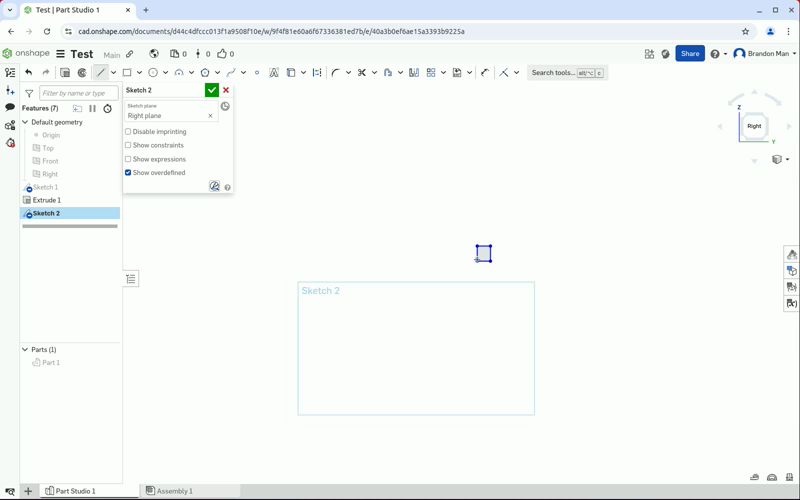
scroll(-6)
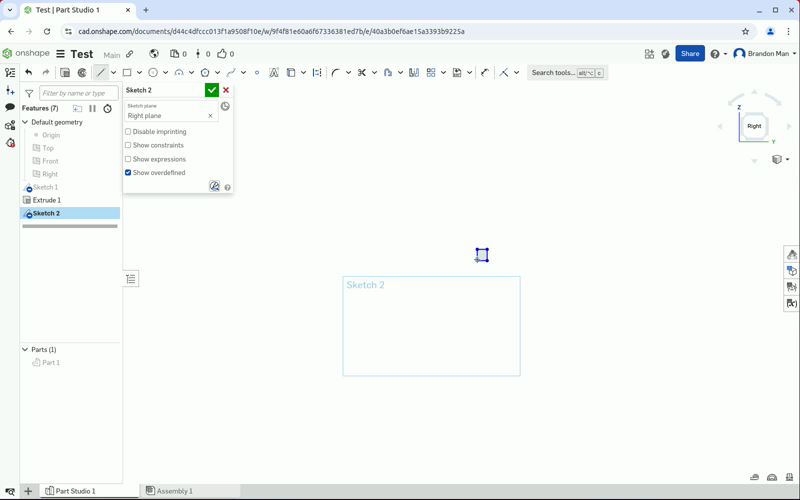
scroll(-6)
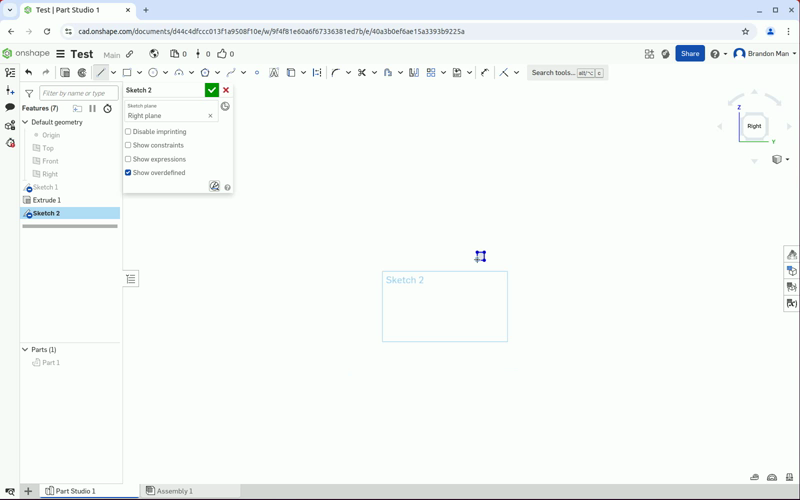
scroll(-6)
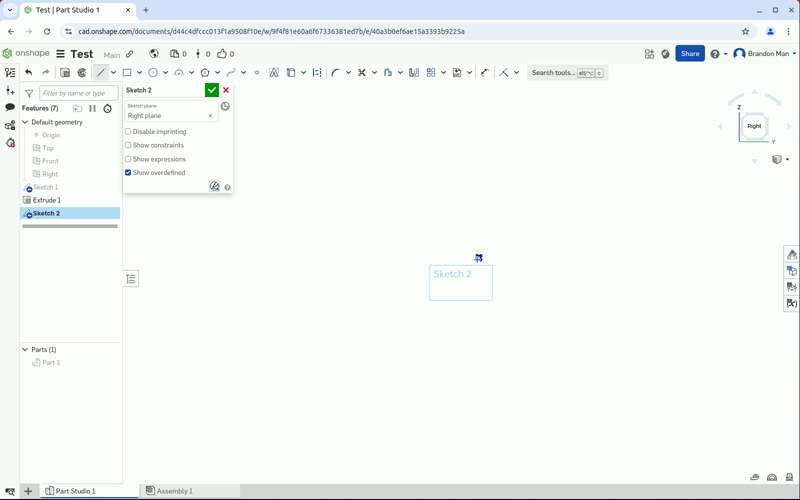
key_up(shift)
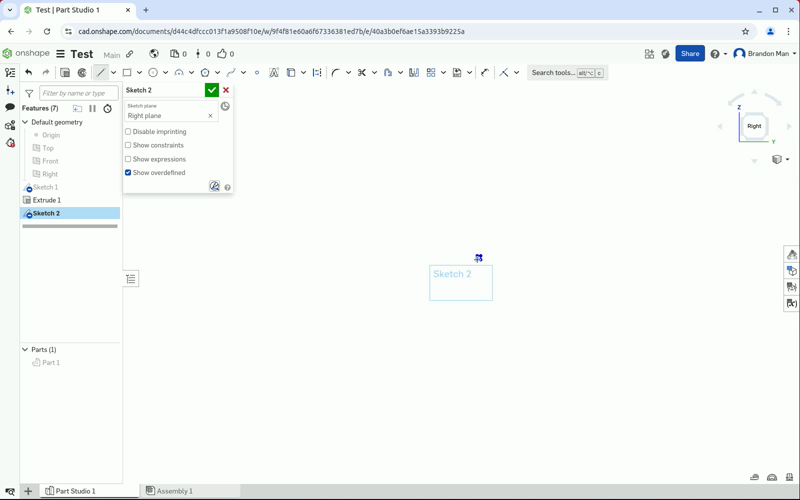
key_down(shift)
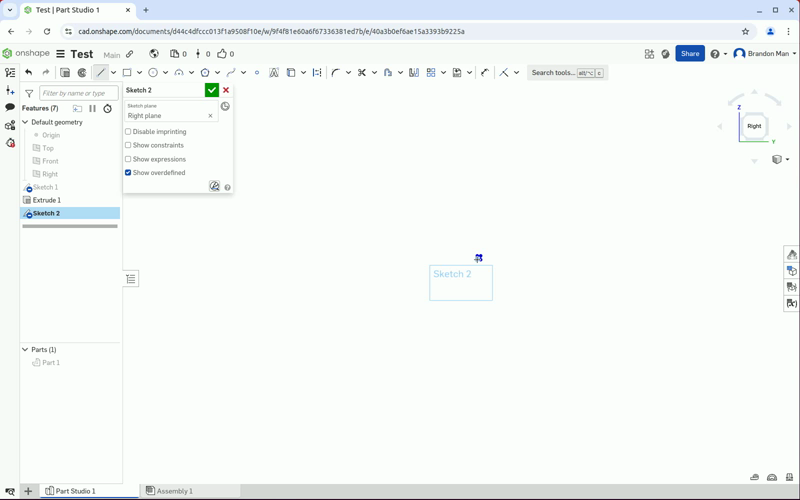
mouse_move(507, 259)
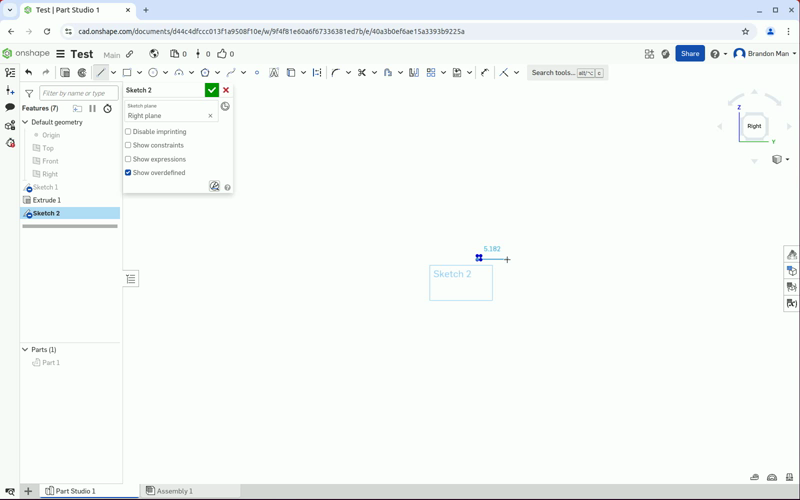
mouse_move(480, 259)
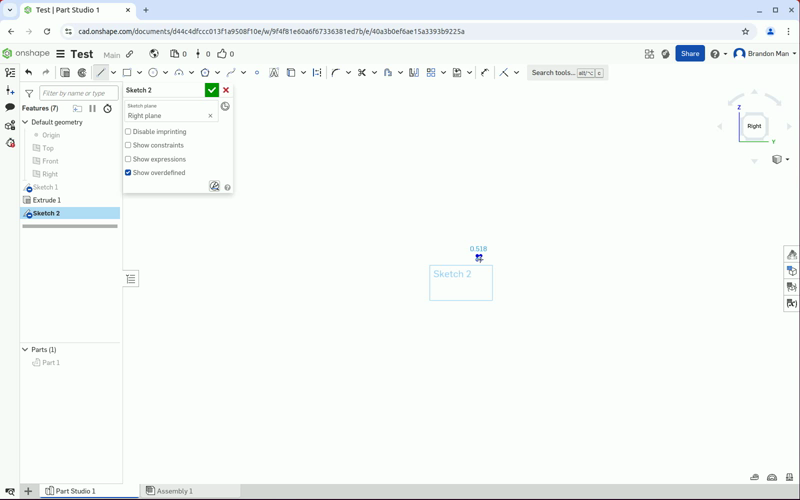
scroll(6)
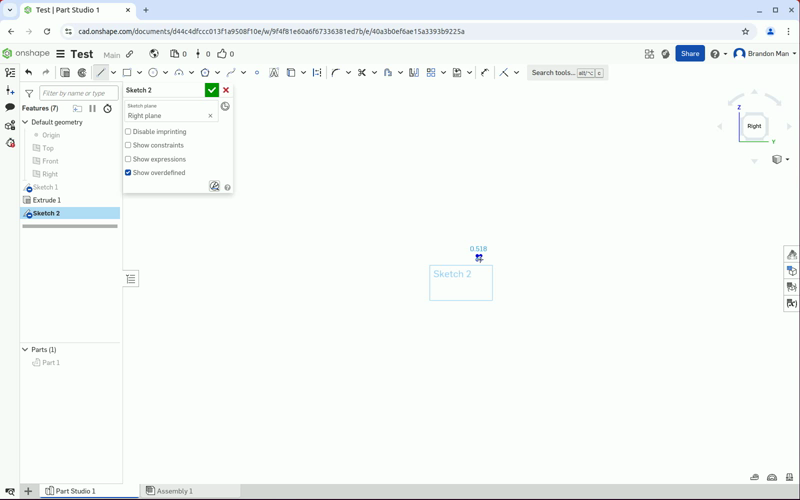
scroll(6)
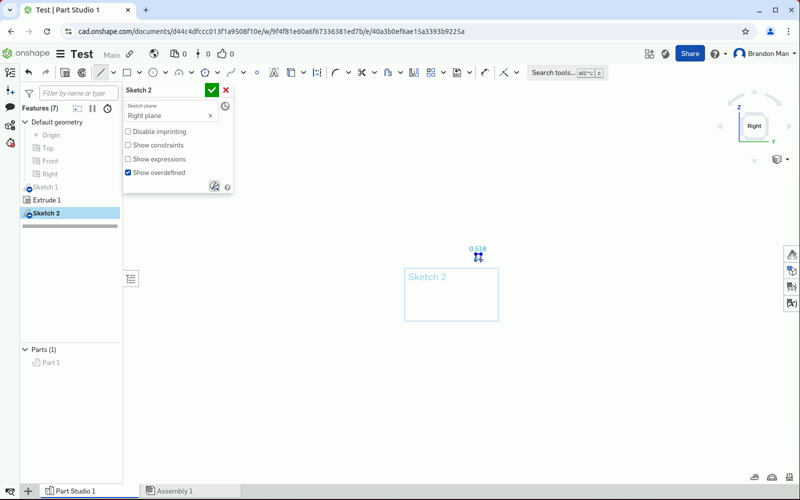
scroll(6)
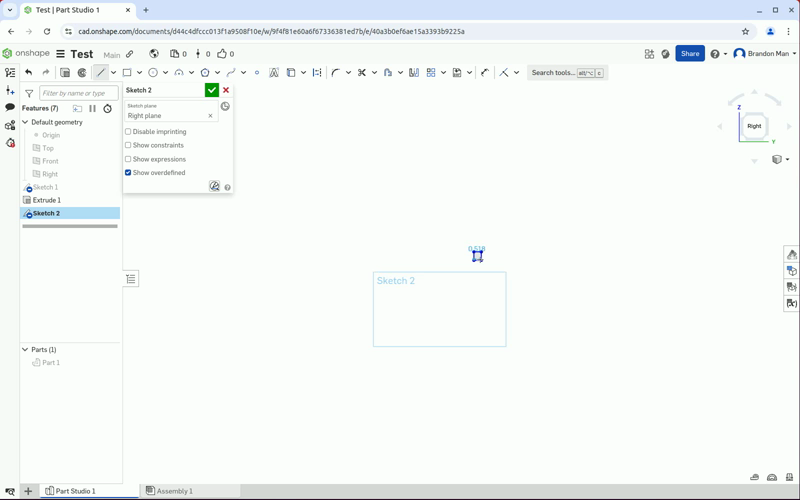
scroll(6)
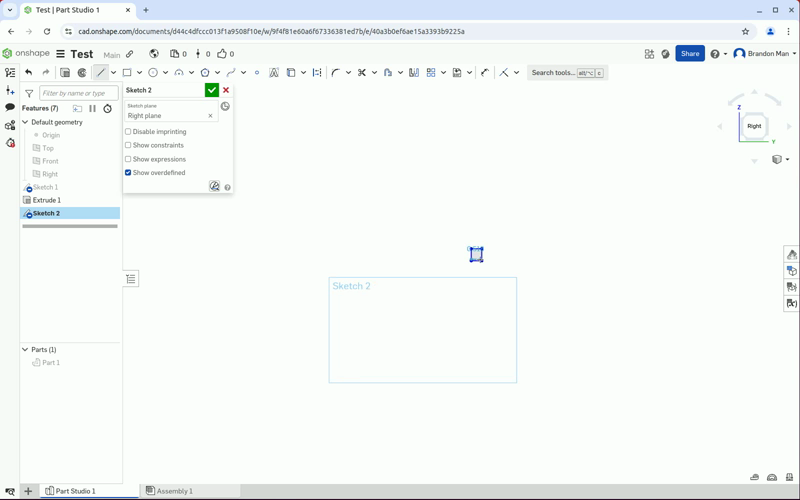
scroll(6)
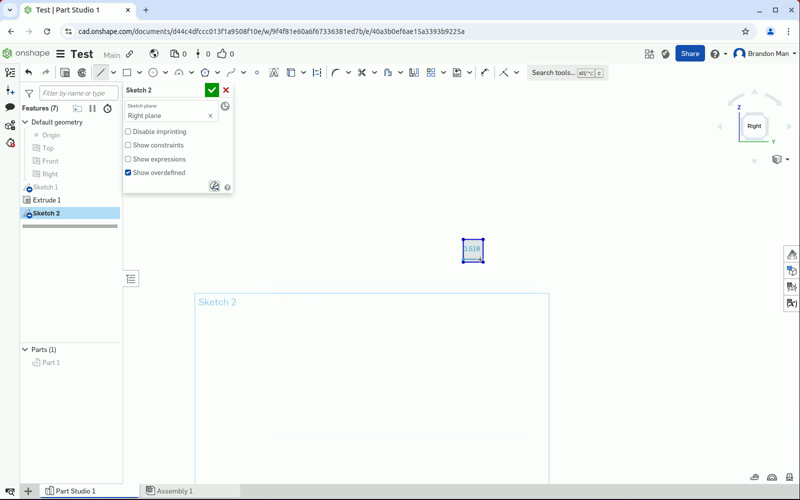
scroll(6)
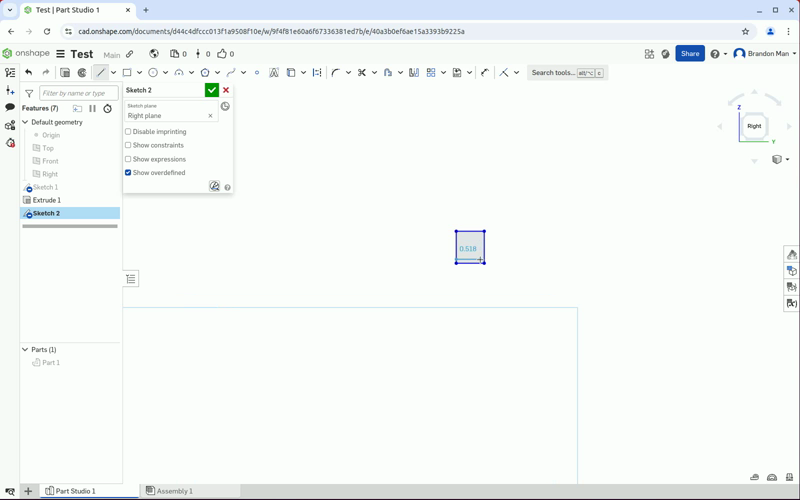
scroll(6)
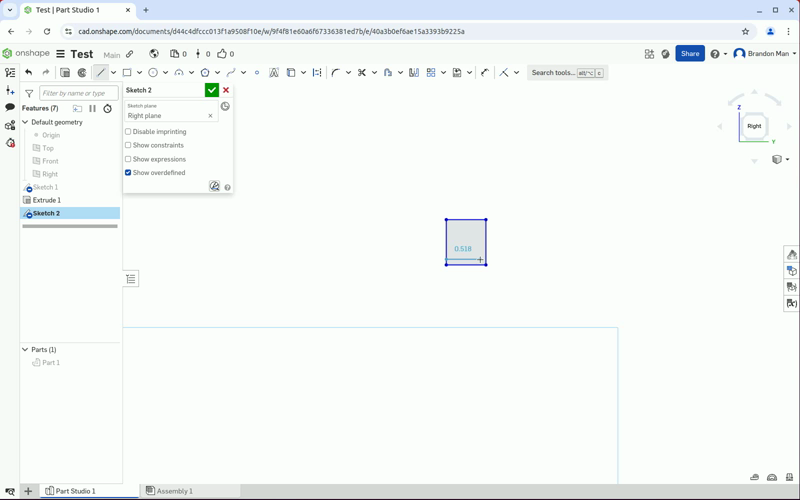
click(480, 259)
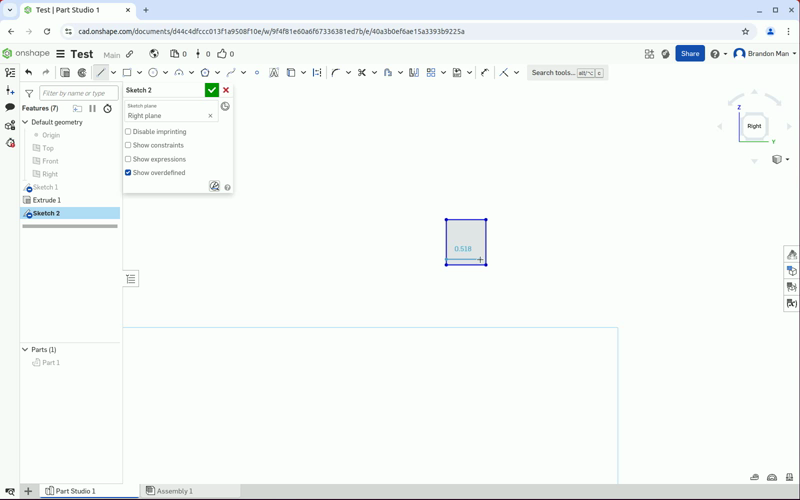
scroll(-6)
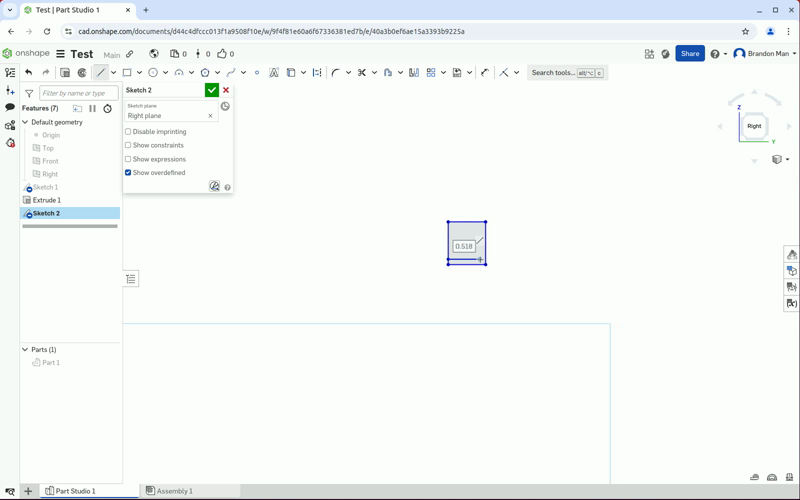
scroll(-6)
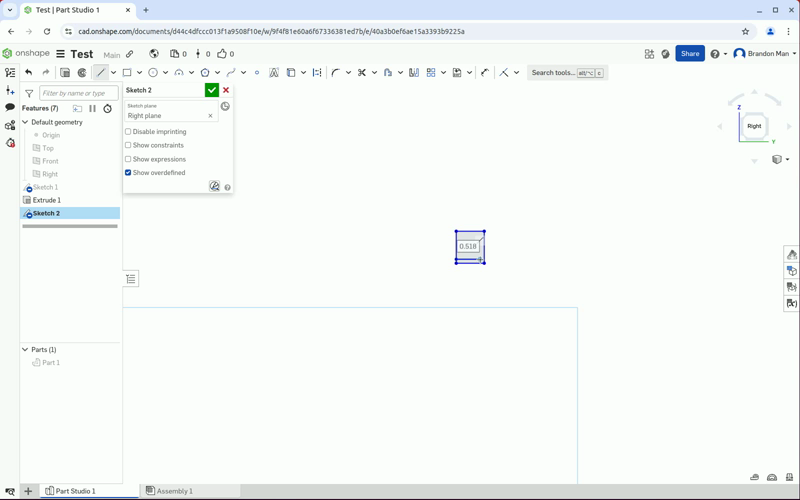
scroll(-6)
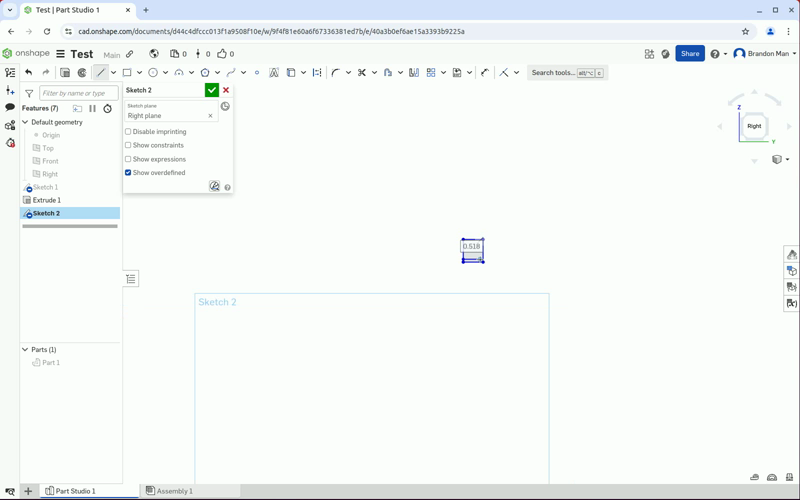
scroll(-6)
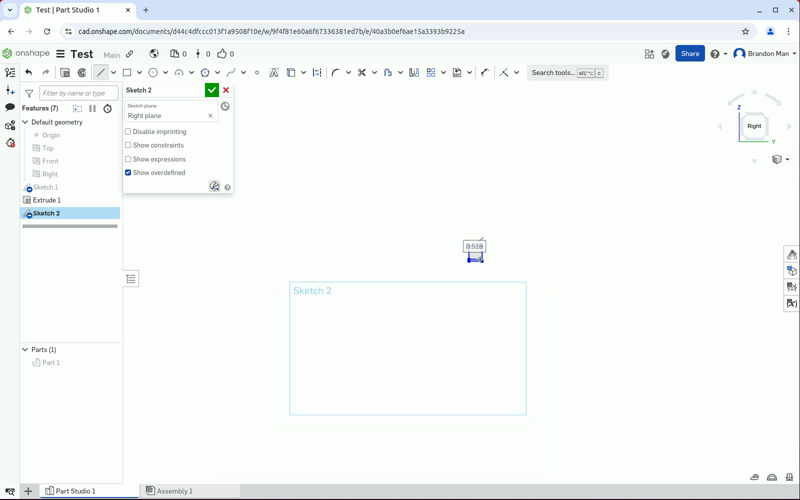
scroll(-6)
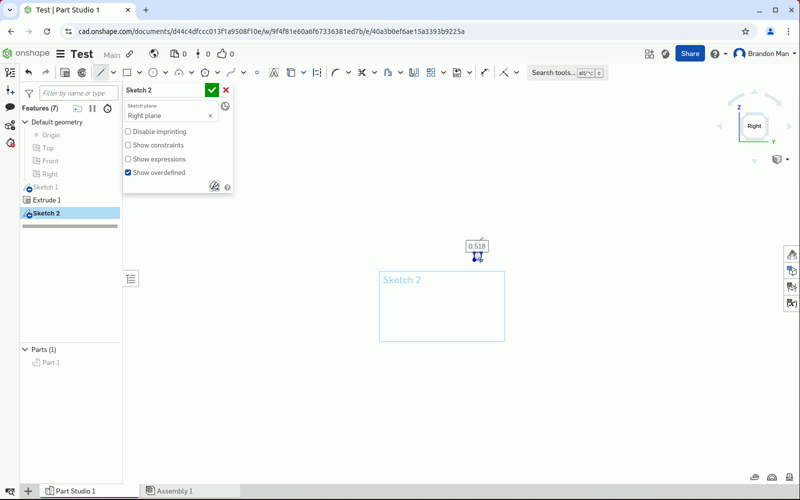
scroll(-6)
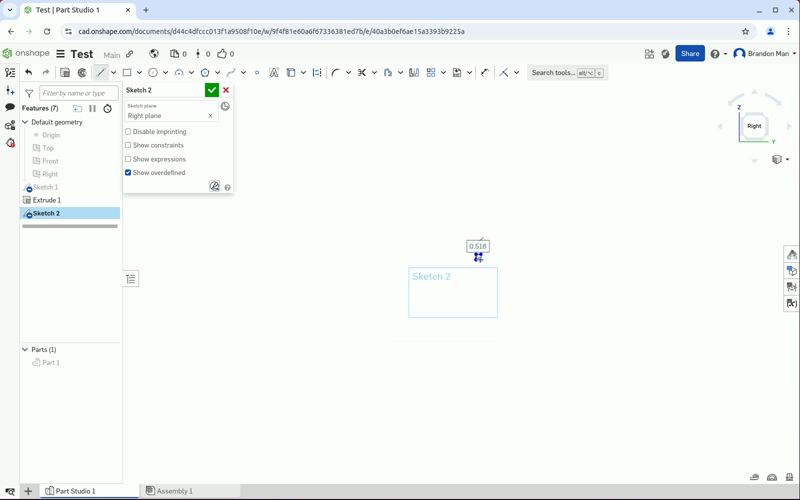
scroll(-6)
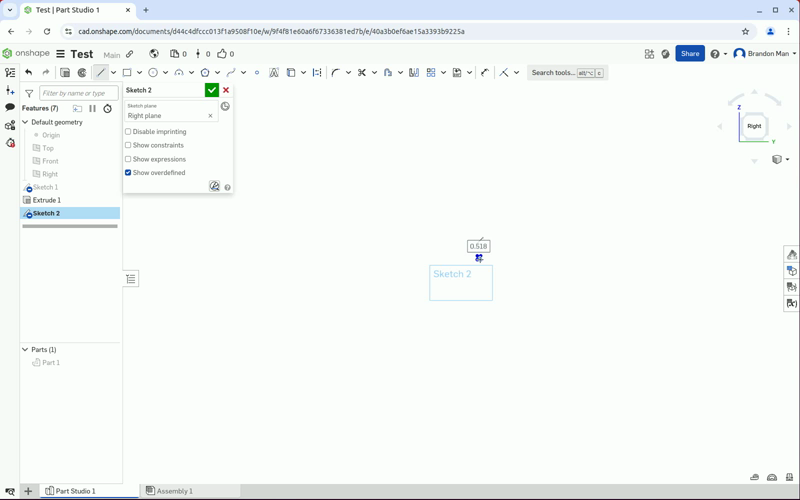
key_up(shift)
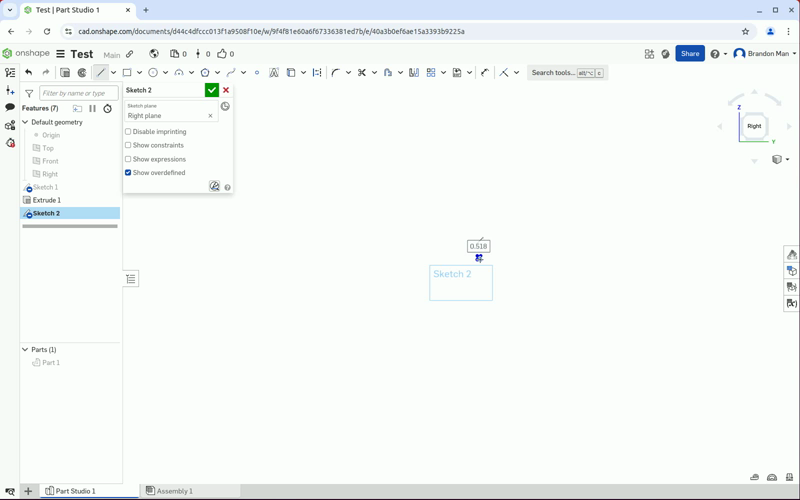
key_down(shift)
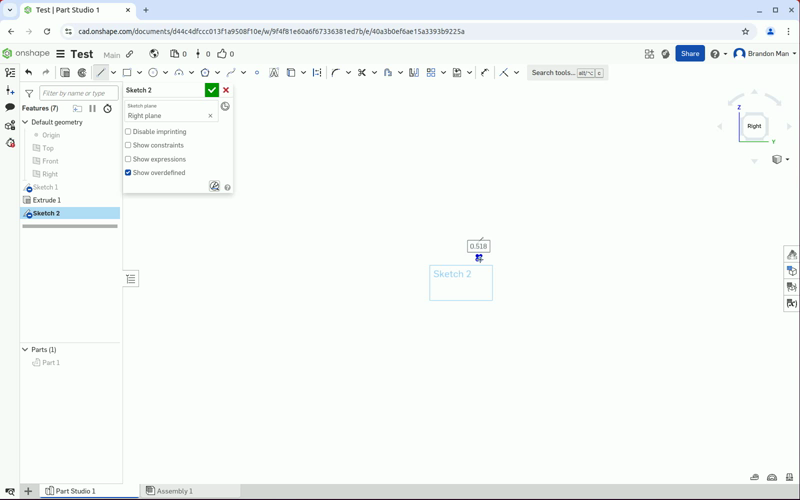
mouse_move(510, 259)
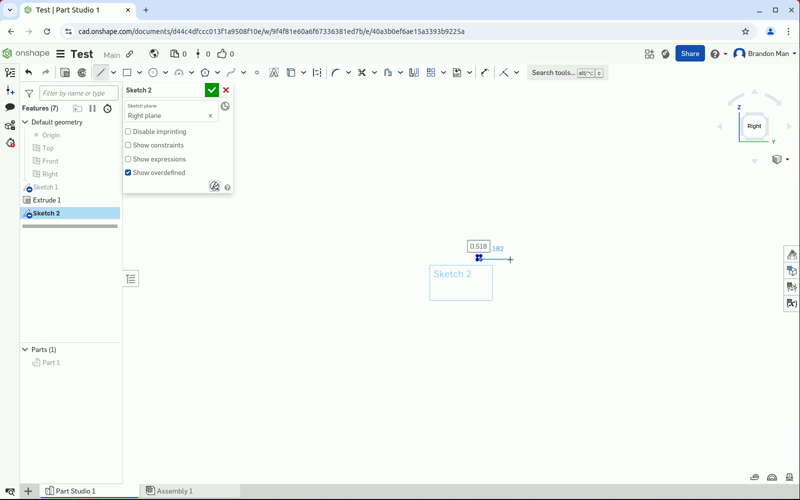
mouse_move(480, 256)
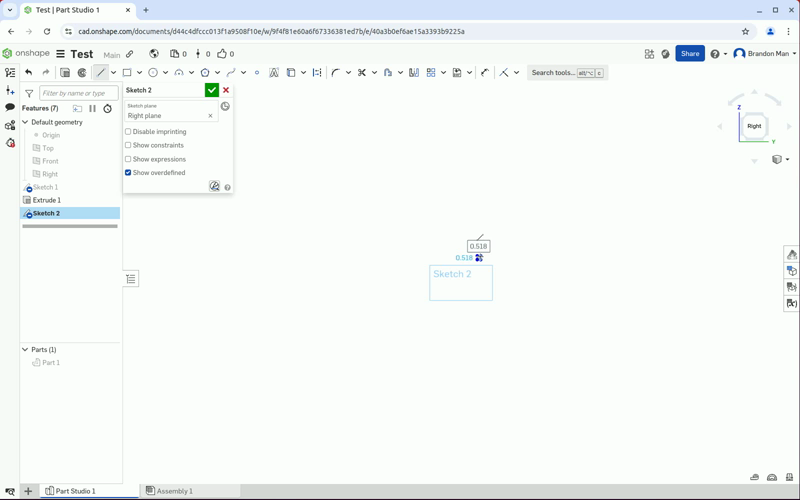
scroll(6)
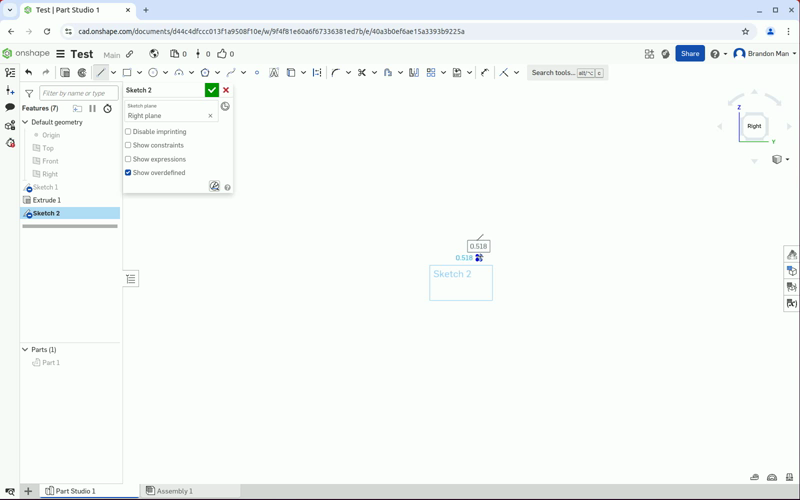
scroll(6)
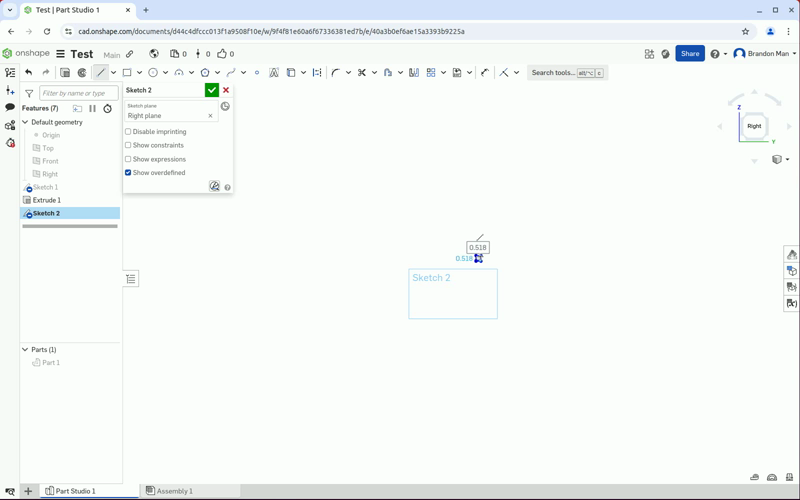
scroll(6)
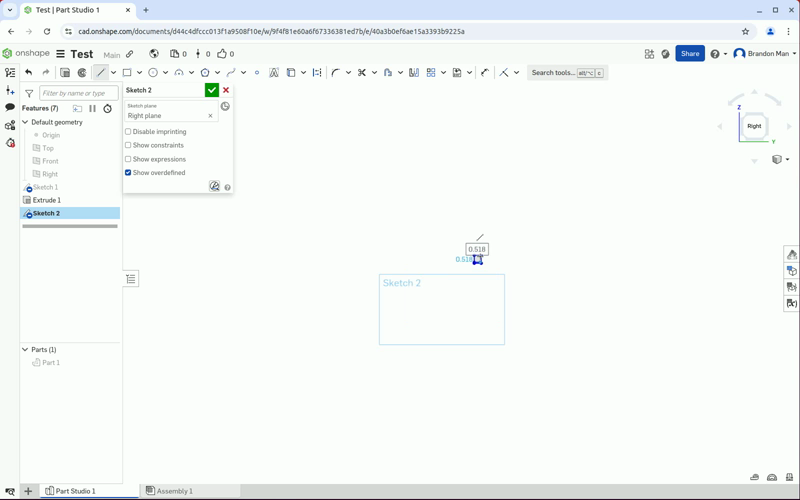
scroll(6)
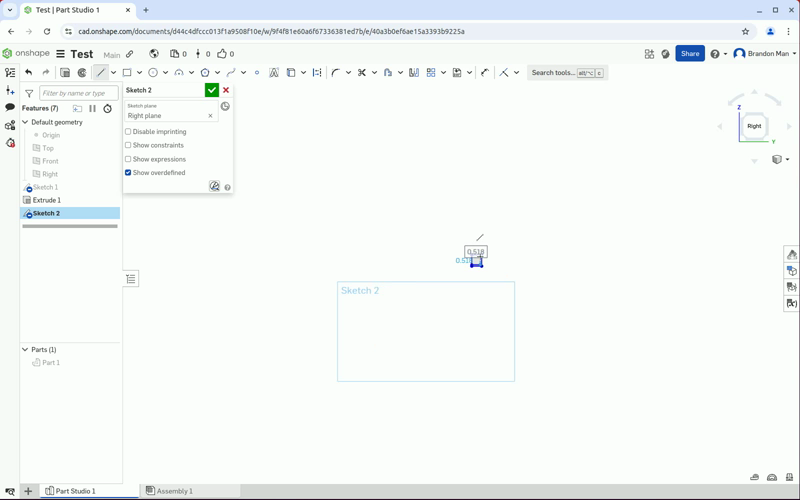
scroll(6)
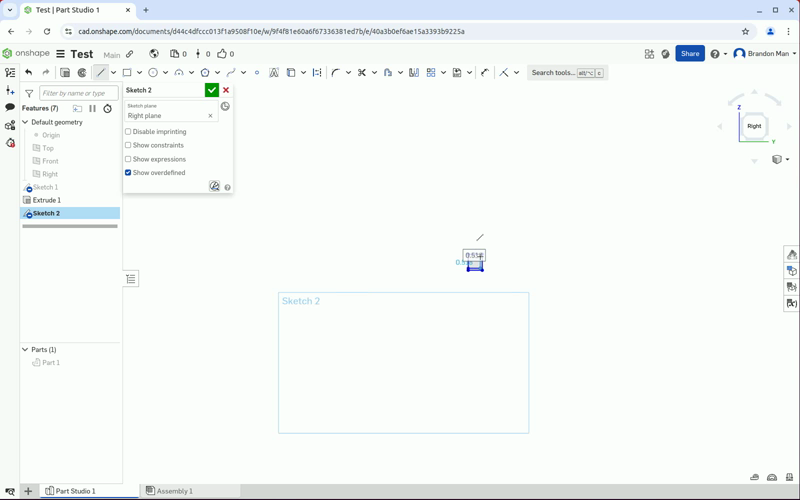
scroll(6)
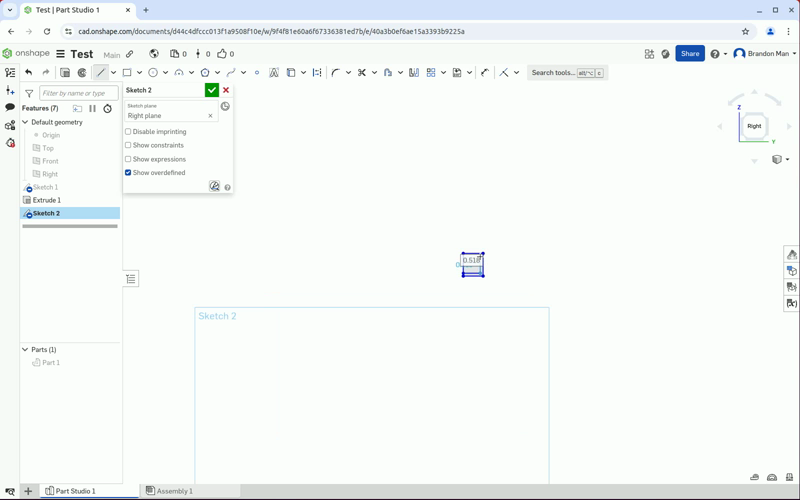
scroll(6)
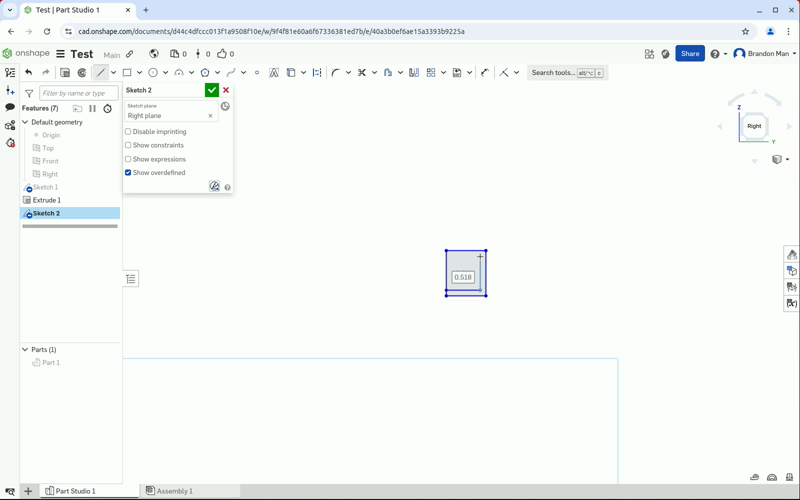
click(480, 256)
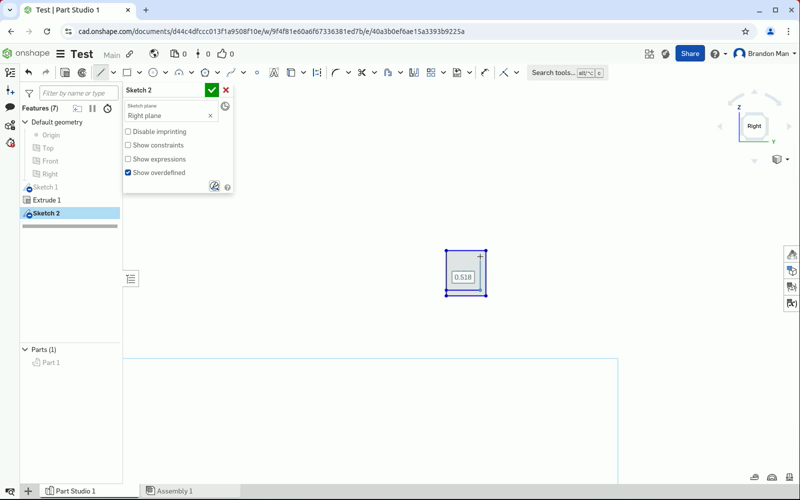
scroll(-6)
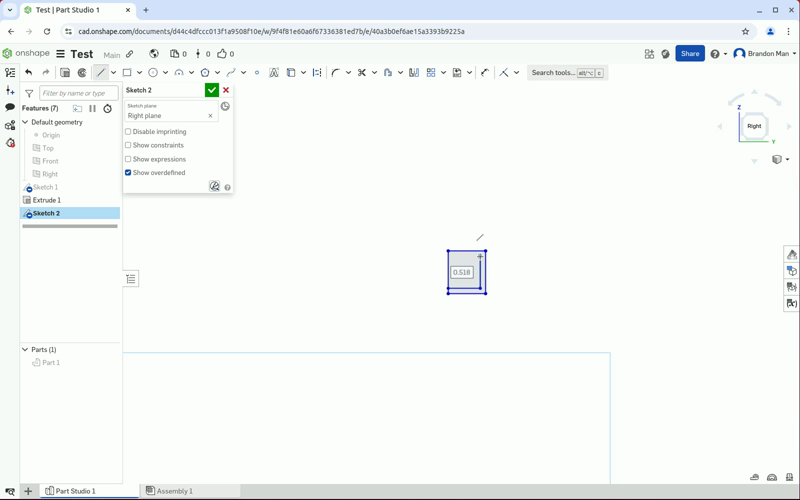
scroll(-6)
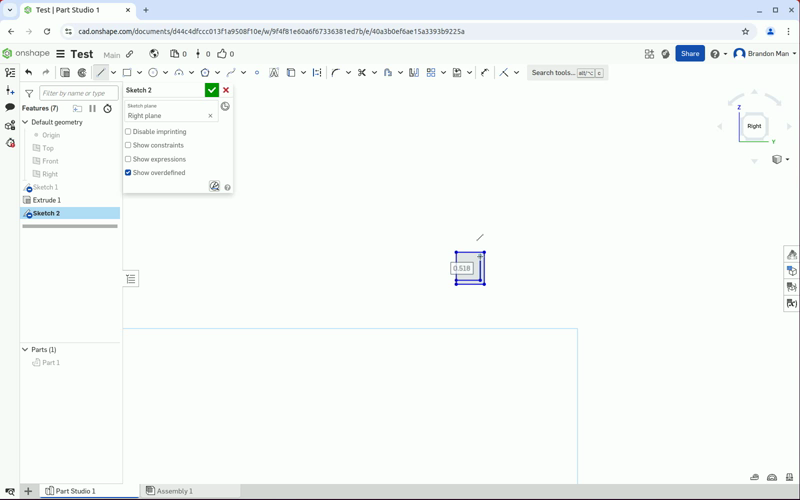
scroll(-6)
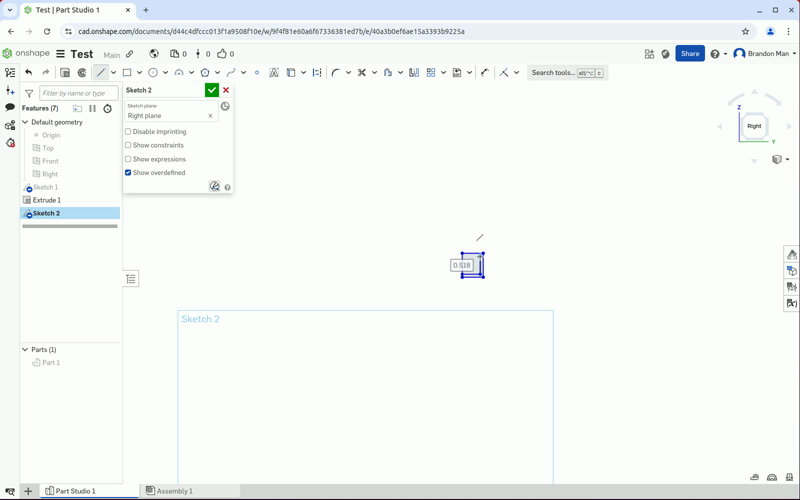
scroll(-6)
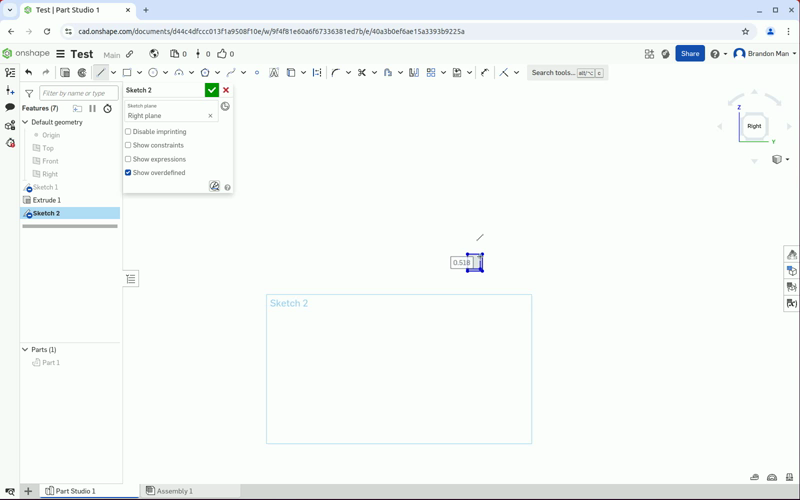
scroll(-6)
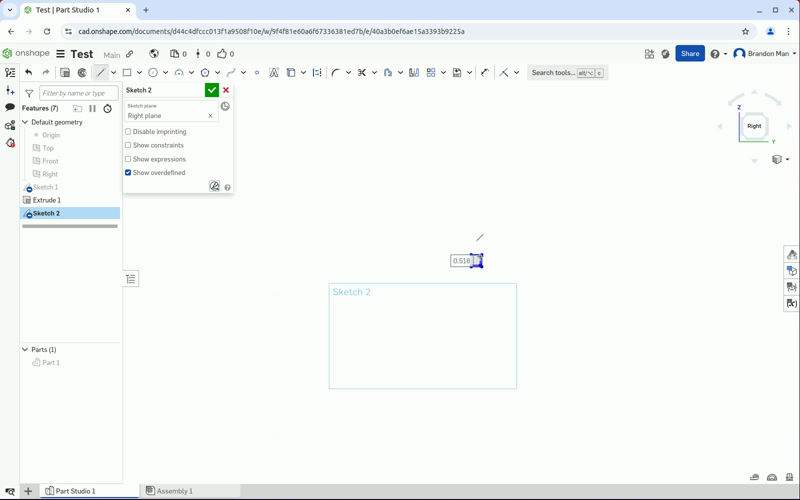
scroll(-6)
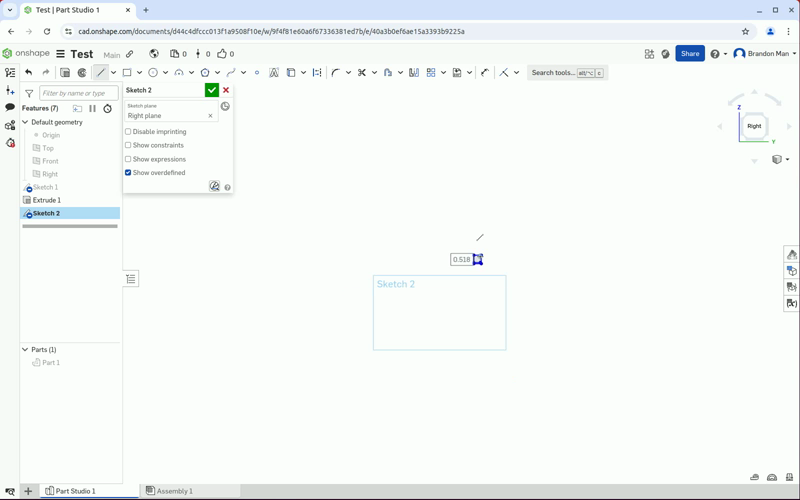
scroll(-6)
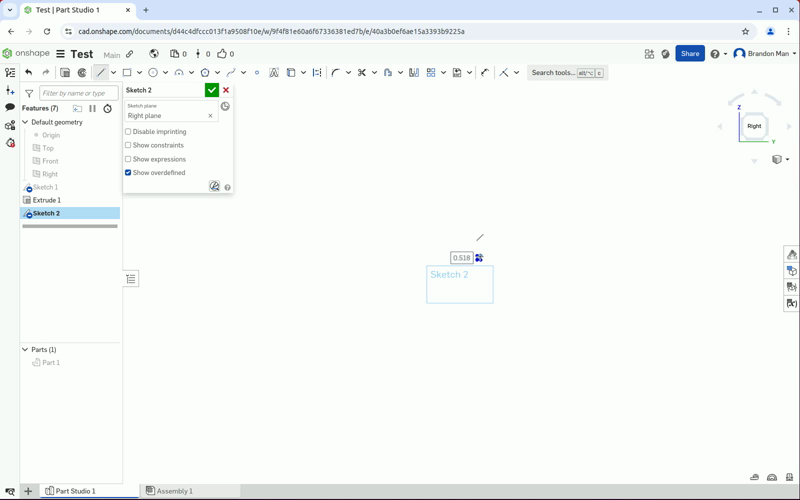
key_up(shift)
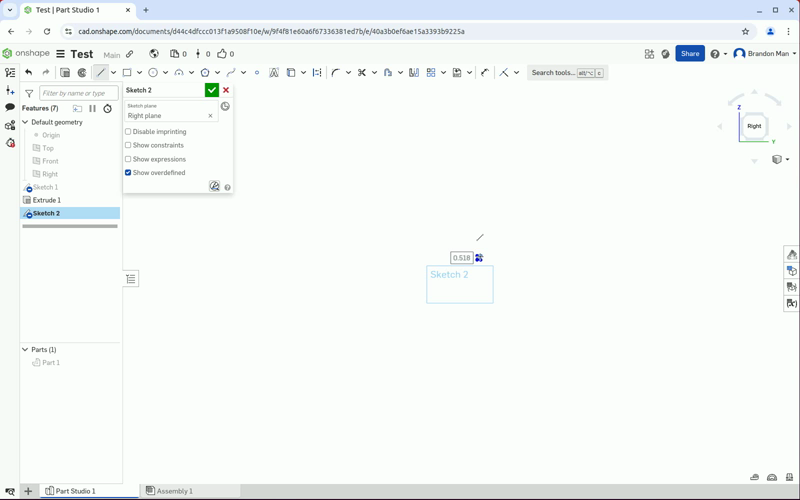
key_down(shift)
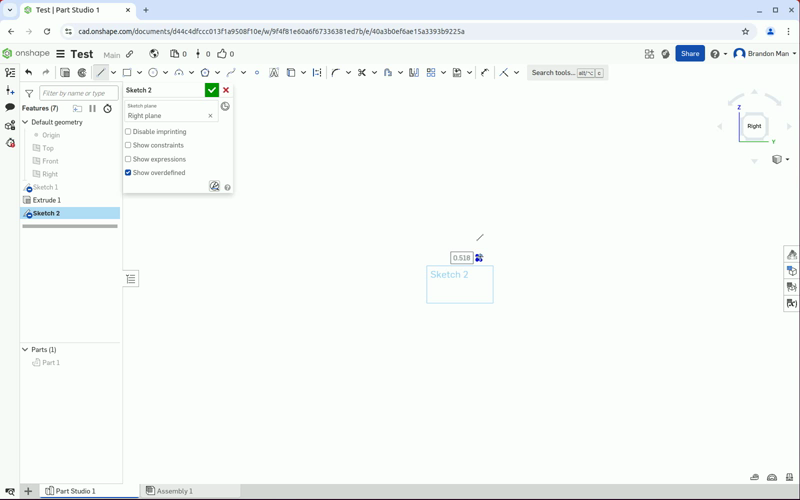
mouse_move(510, 256)
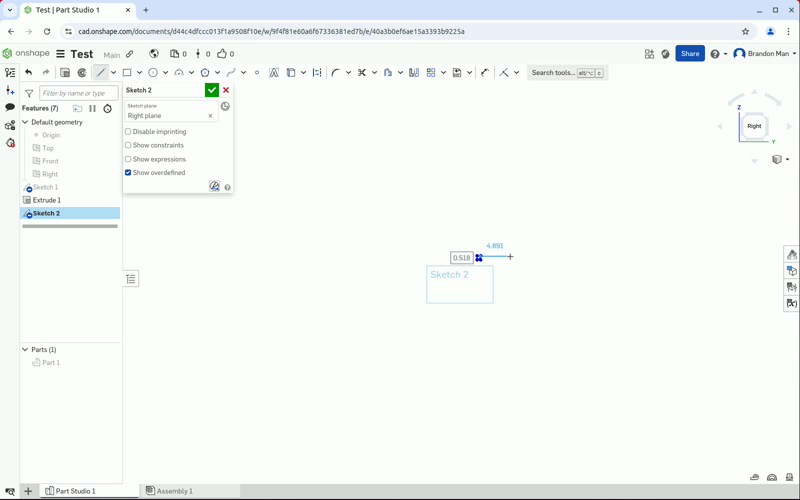
mouse_move(477, 256)
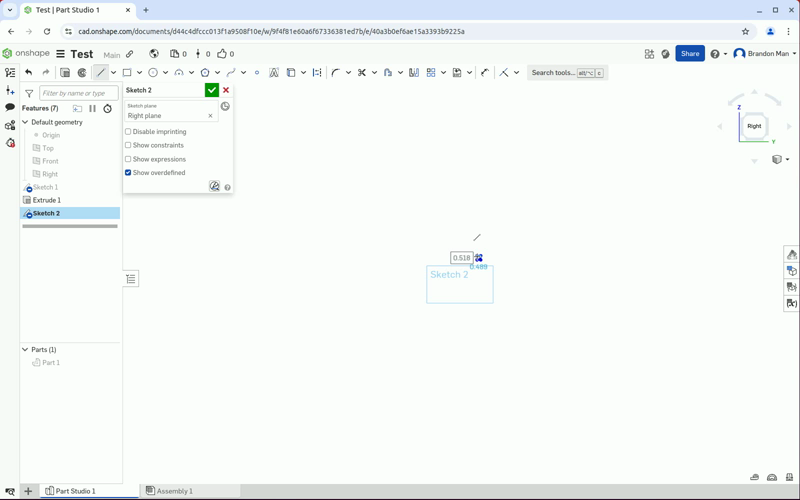
scroll(6)
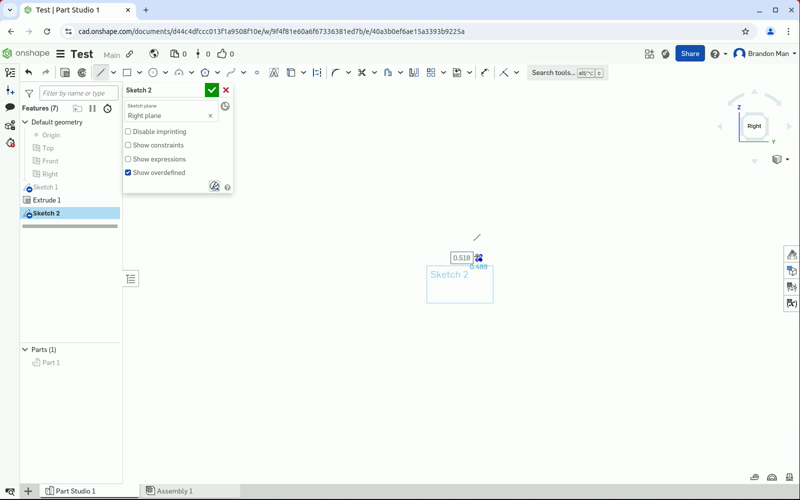
scroll(6)
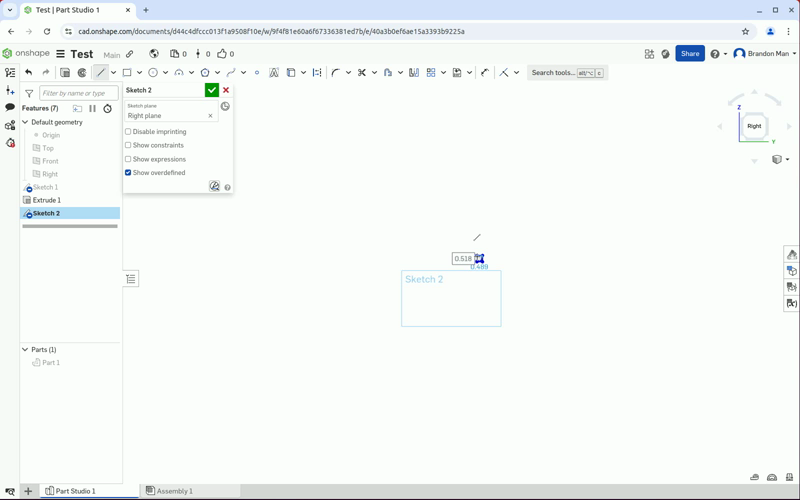
scroll(6)
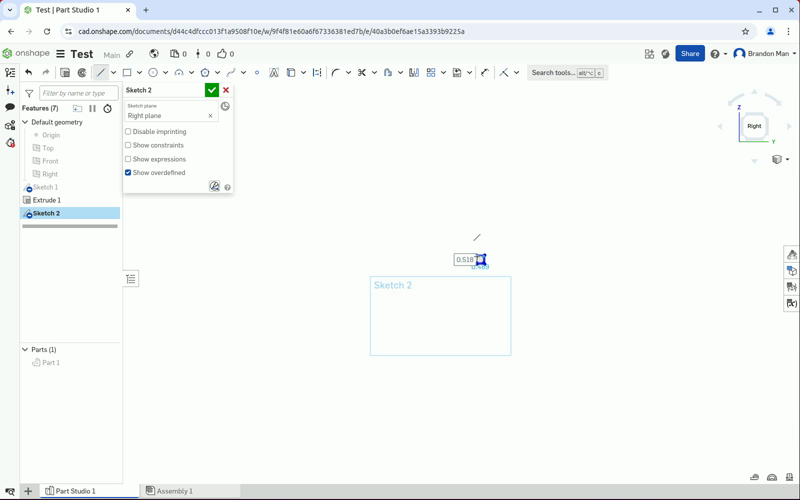
scroll(6)
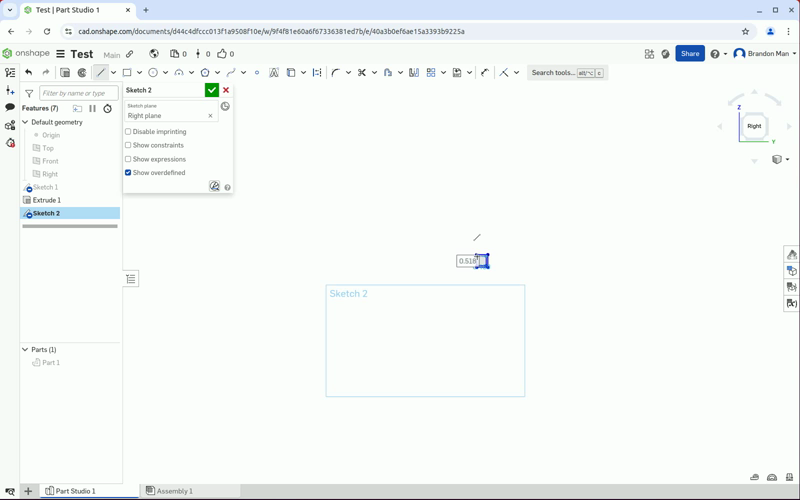
scroll(6)
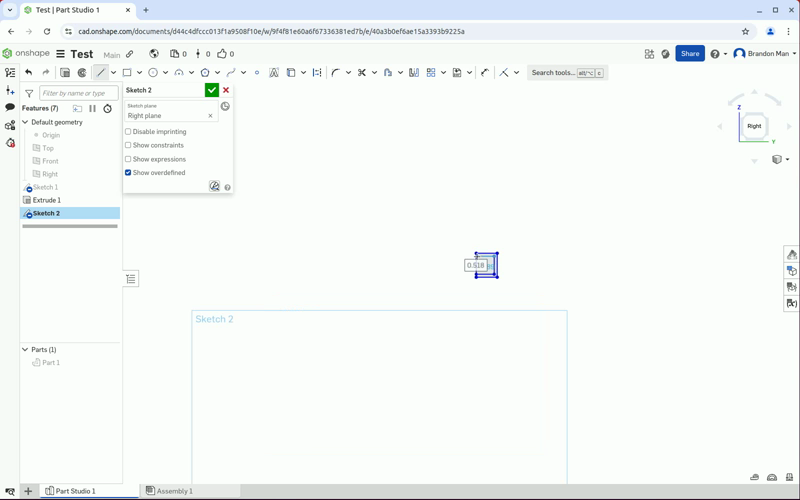
scroll(6)
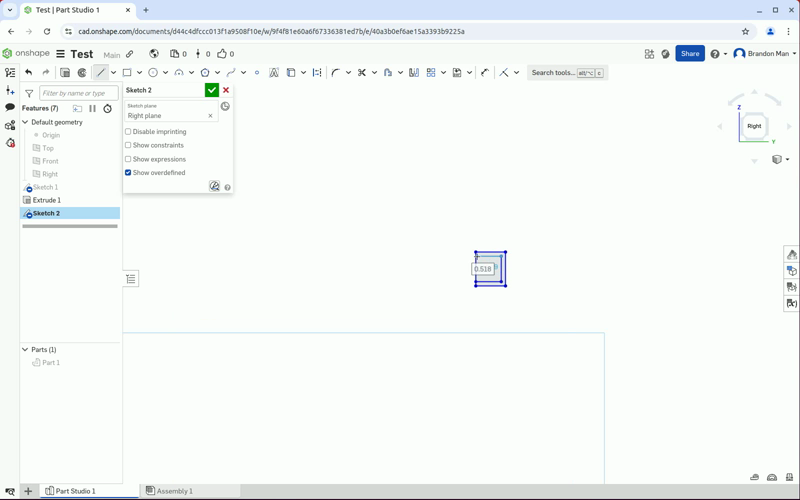
scroll(6)
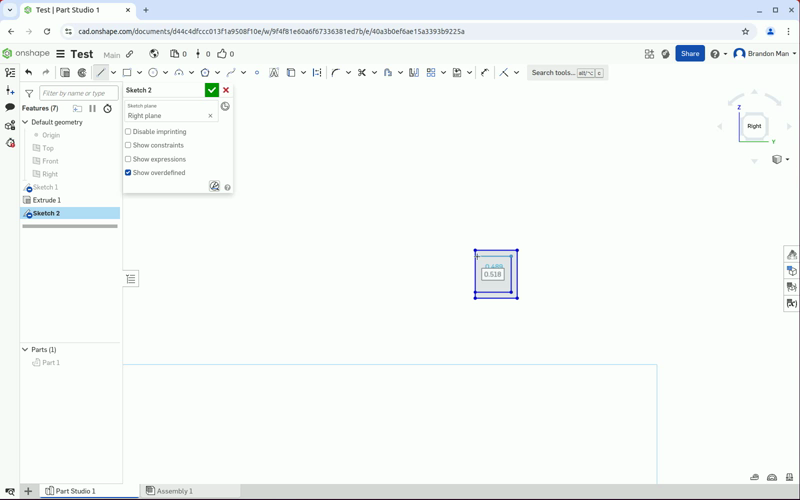
click(477, 256)
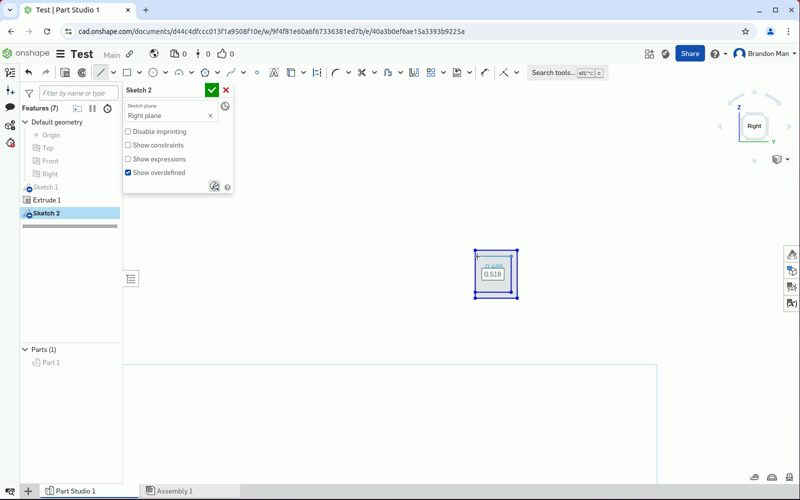
scroll(-6)
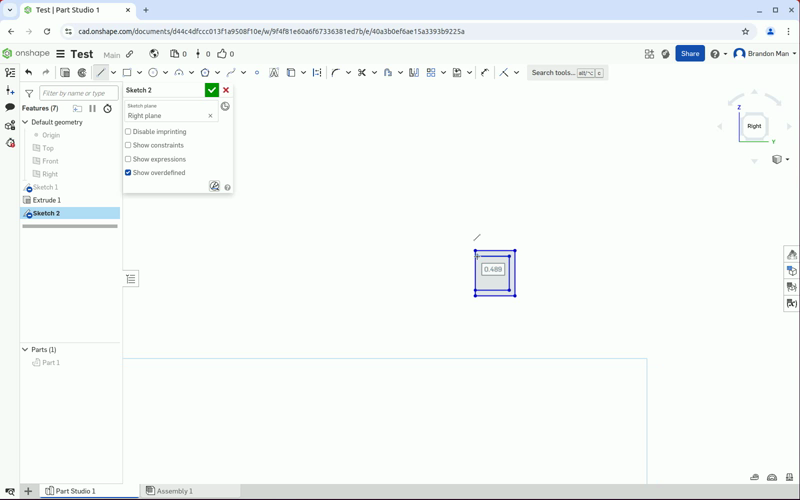
scroll(-6)
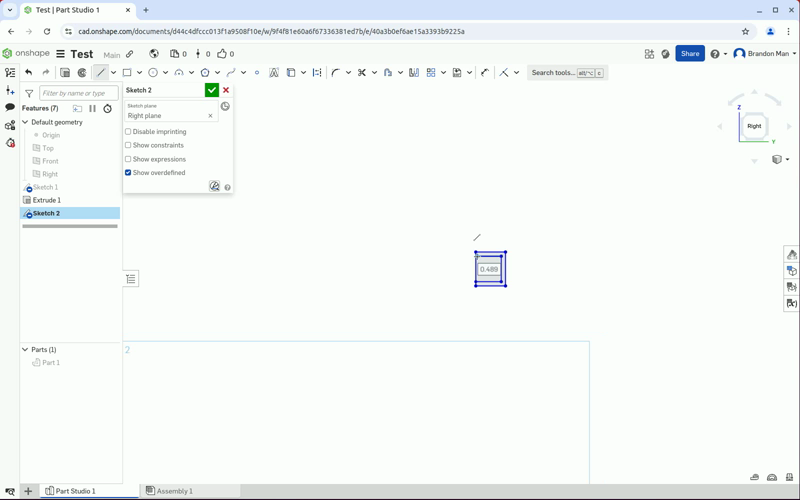
scroll(-6)
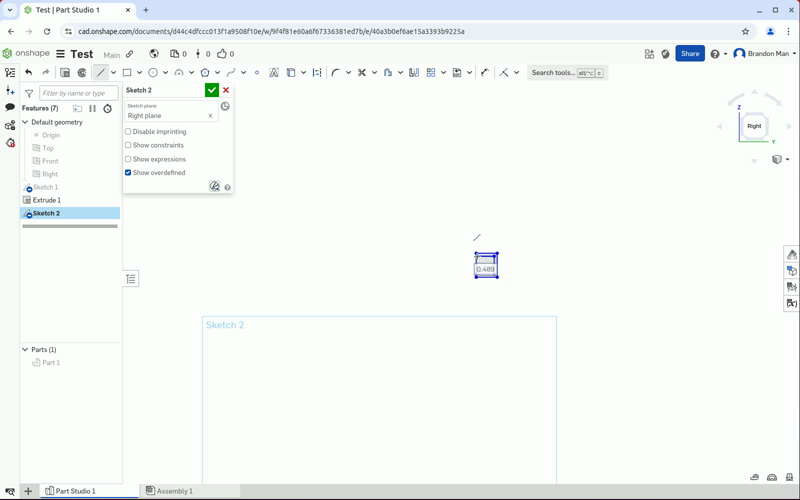
scroll(-6)
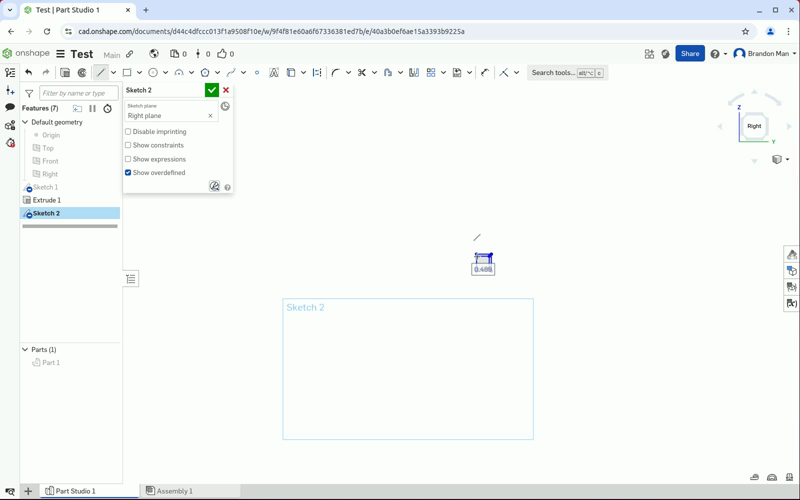
scroll(-6)
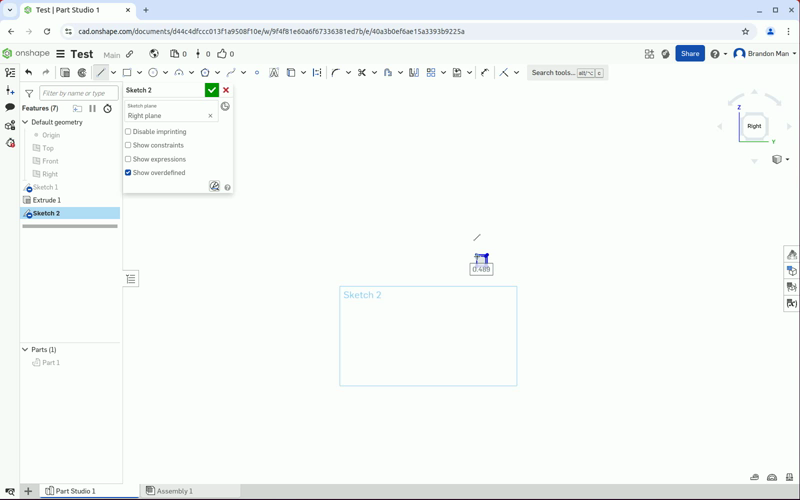
scroll(-6)
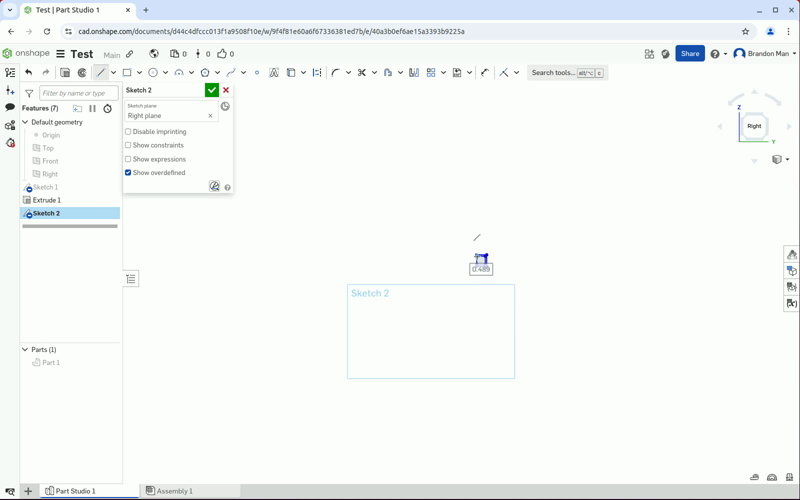
scroll(-6)
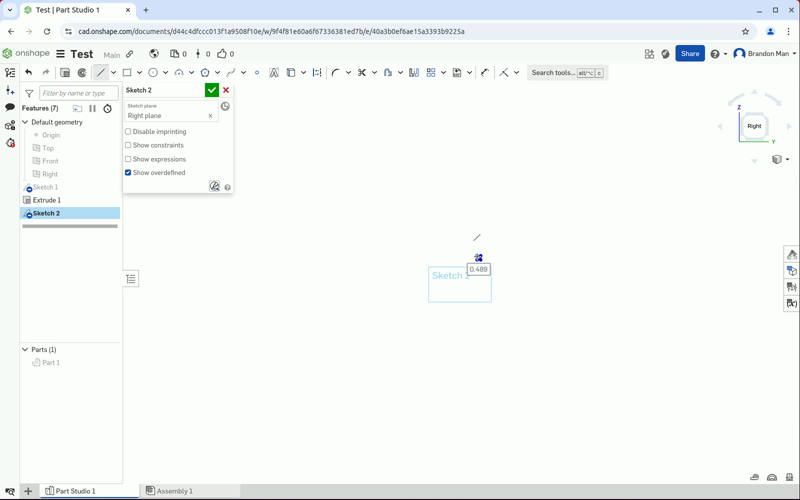
key_up(shift)
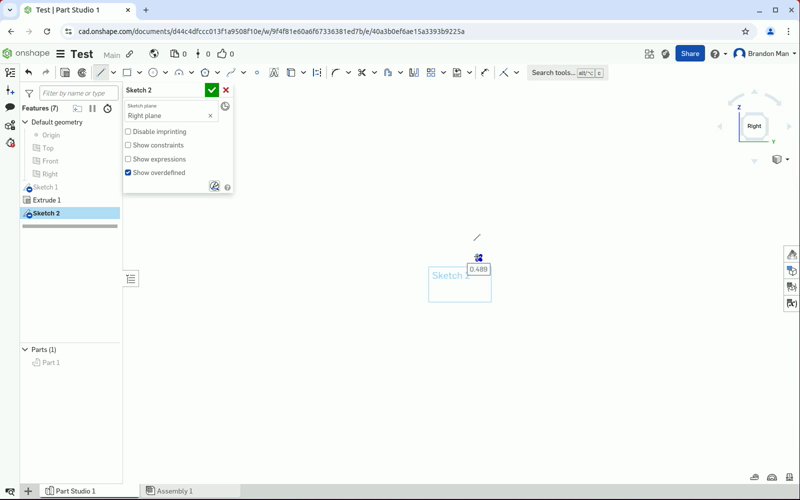
mouse_move(507, 256)
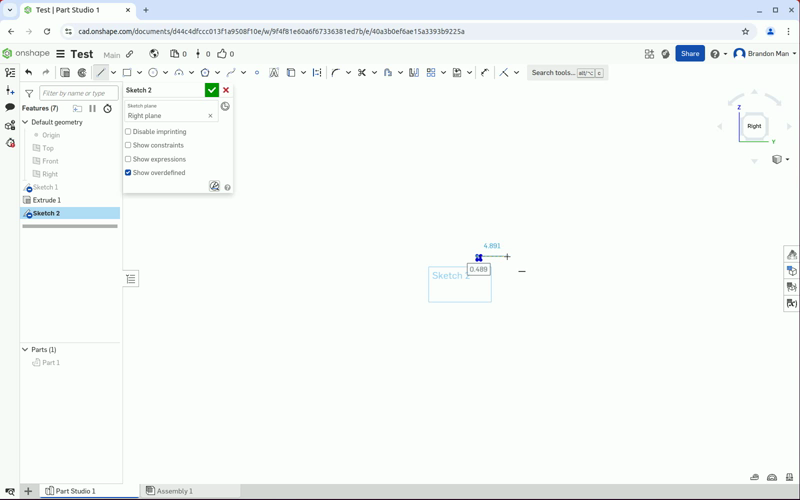
key_down(shift)
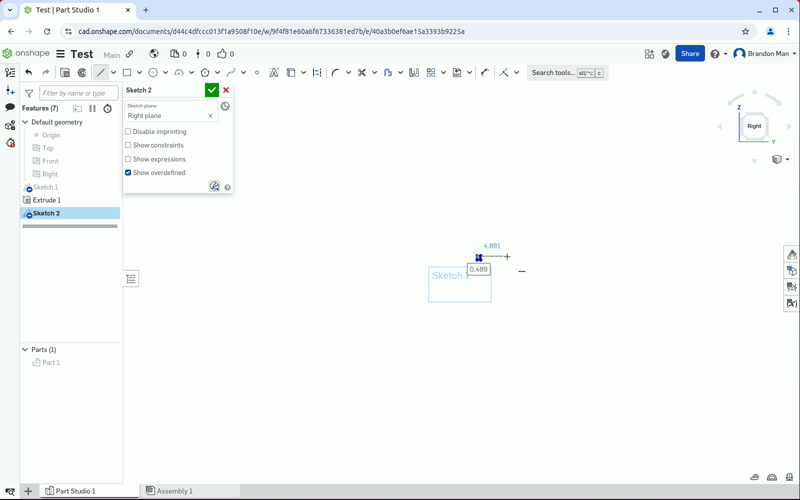
mouse_move(477, 259)
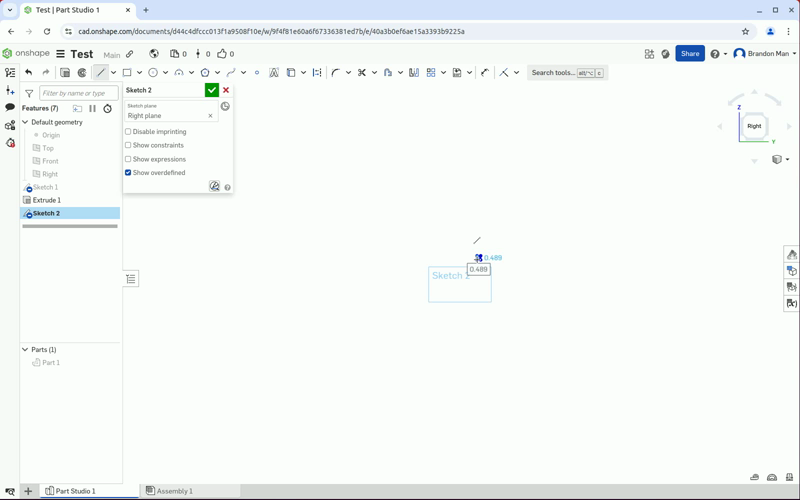
scroll(6)
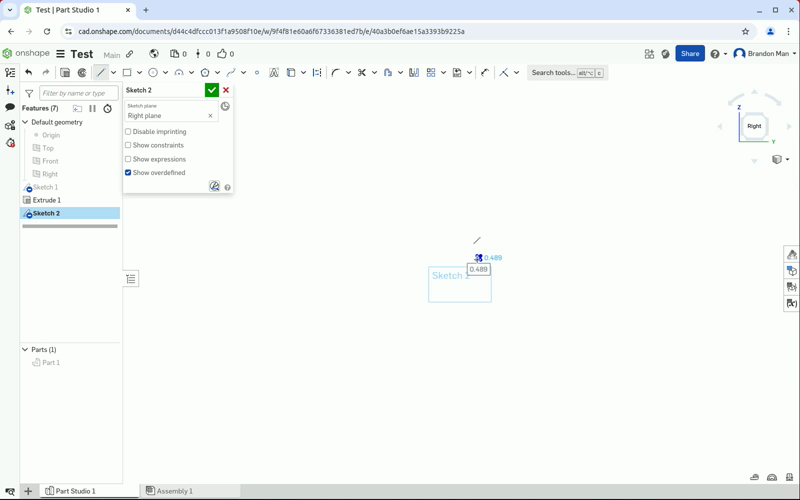
scroll(6)
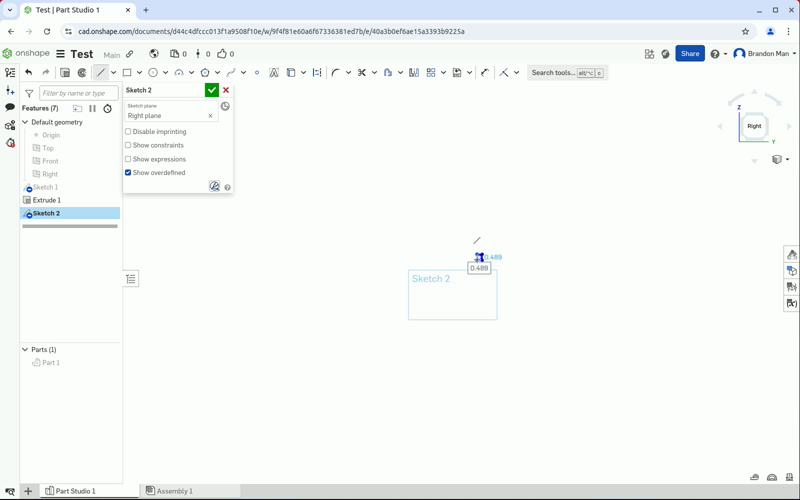
scroll(6)
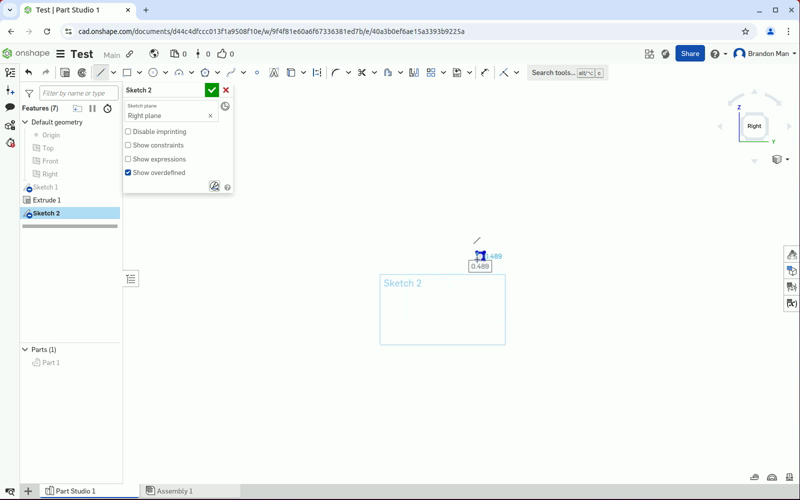
scroll(6)
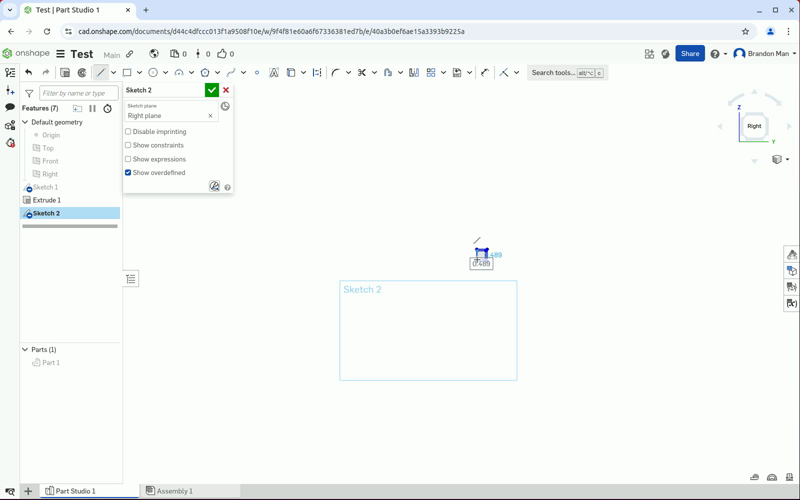
scroll(6)
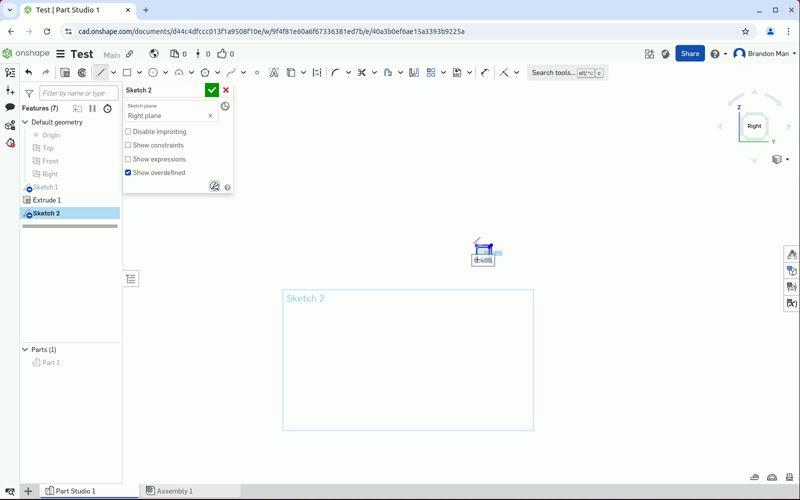
scroll(6)
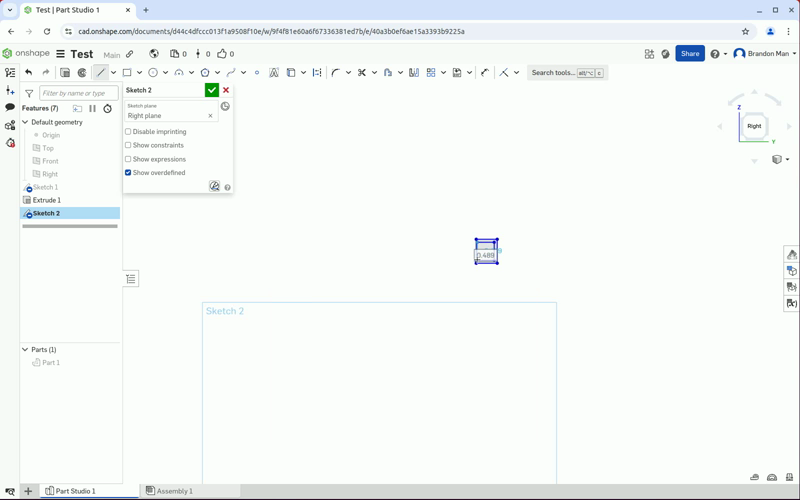
scroll(6)
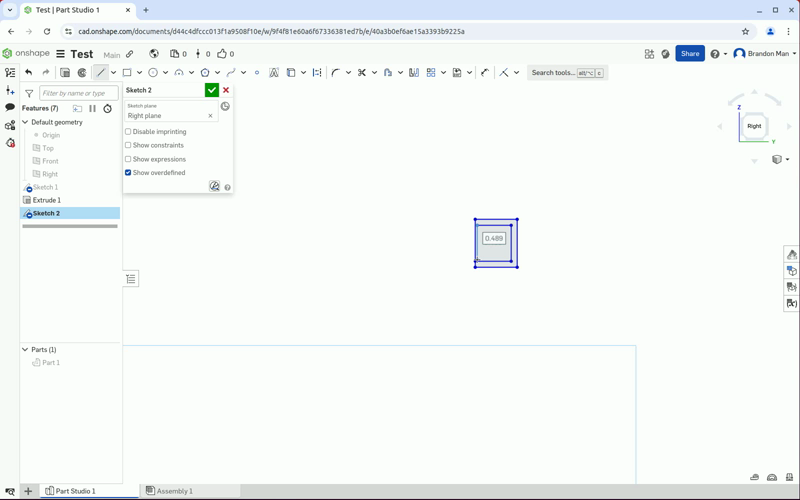
key_up(shift)
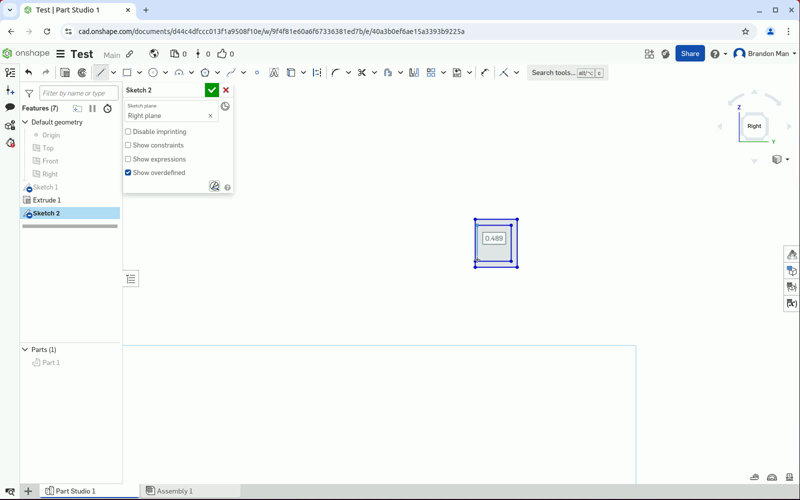
click(477, 259)
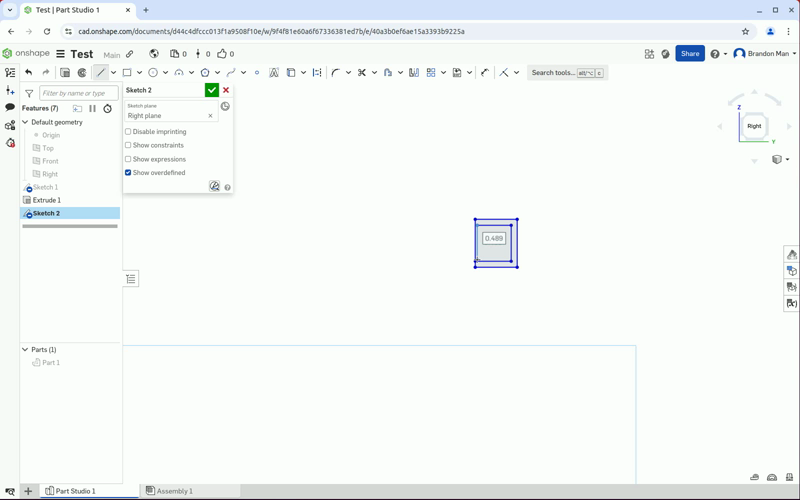
scroll(-6)
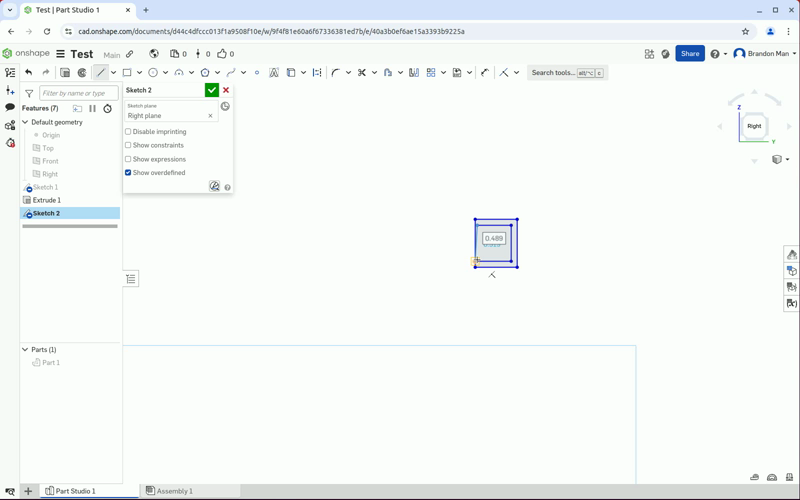
scroll(-6)
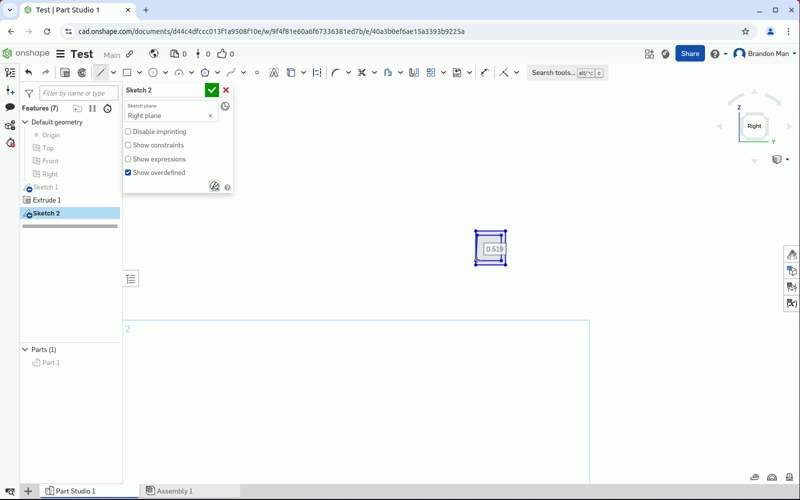
scroll(-6)
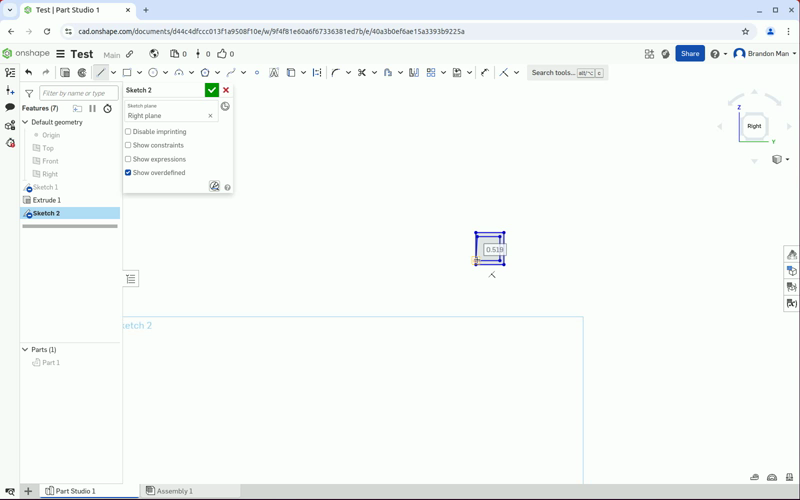
scroll(-6)
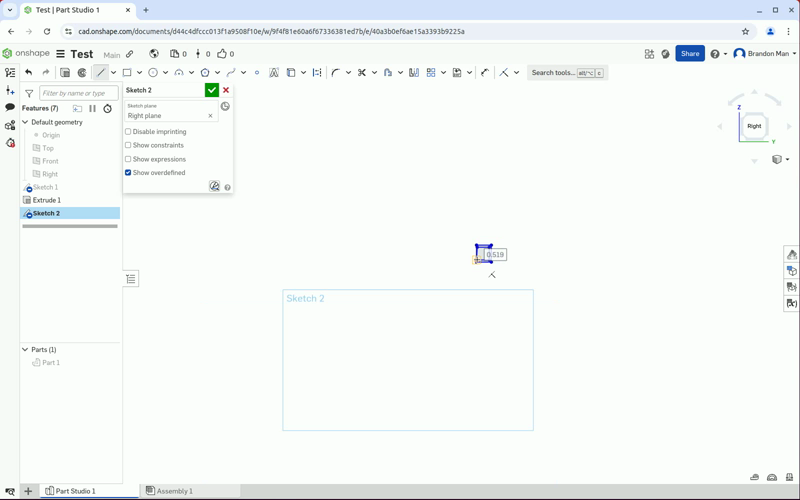
scroll(-6)
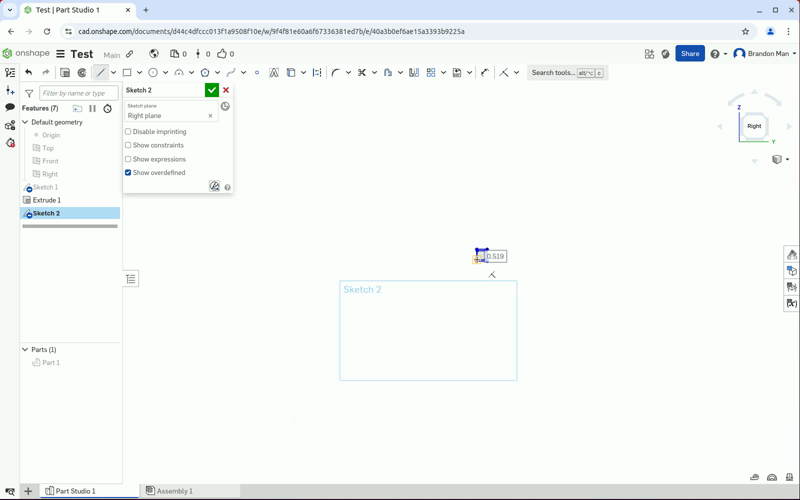
scroll(-6)
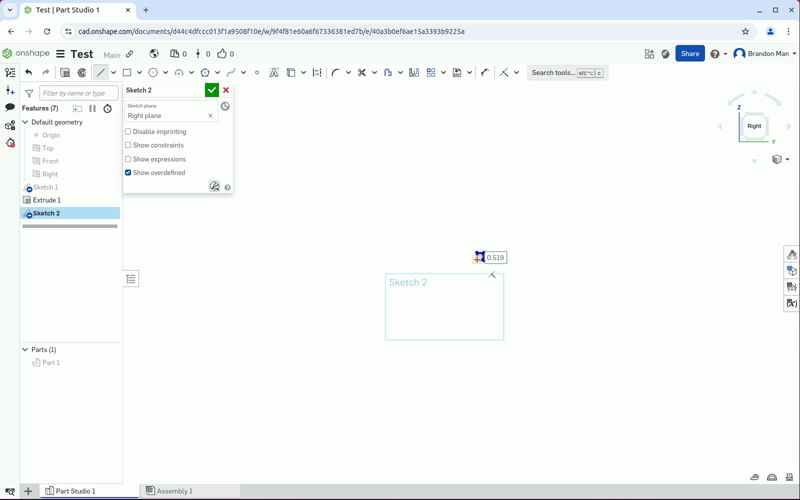
scroll(-6)
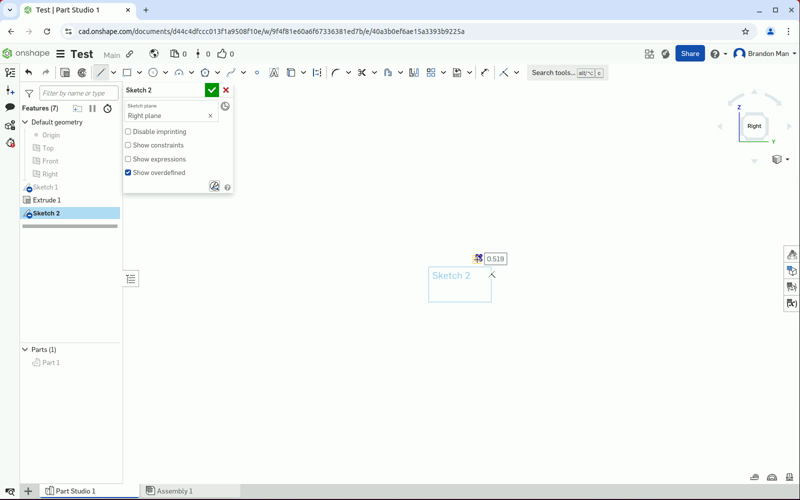
key(esc)
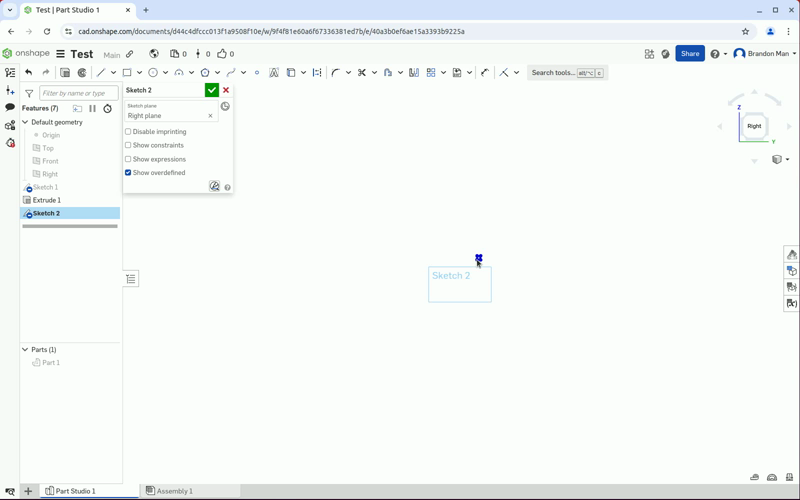
mouse_move(478, 259)
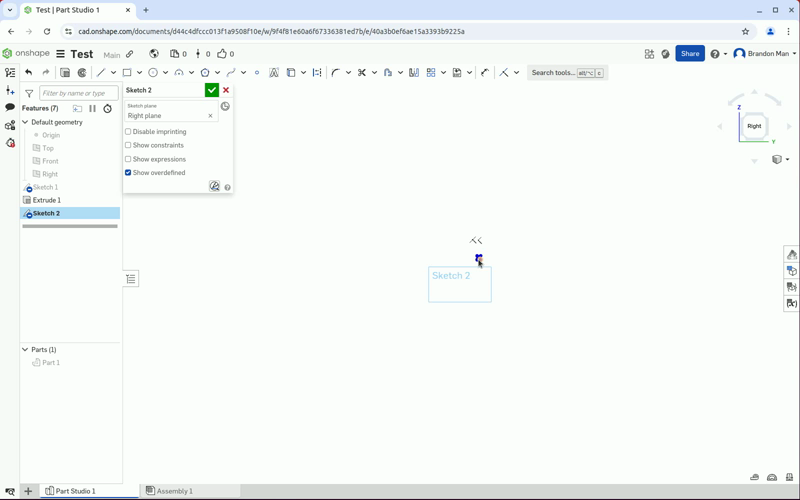
scroll(6)
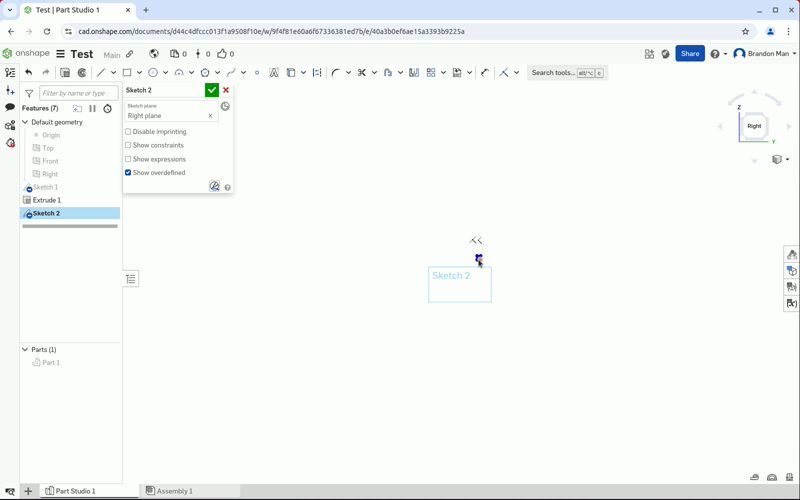
scroll(6)
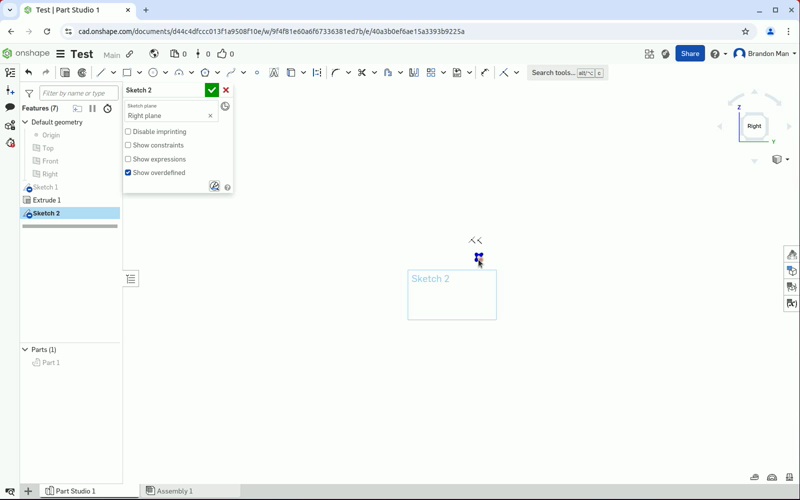
scroll(6)
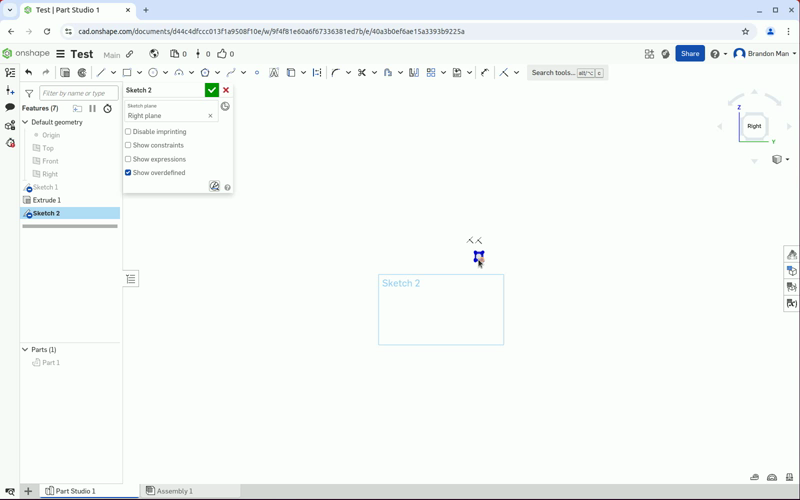
scroll(6)
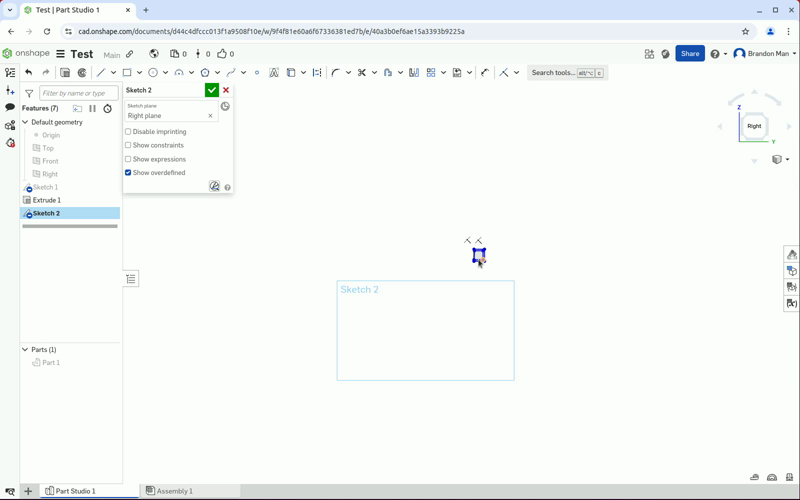
scroll(6)
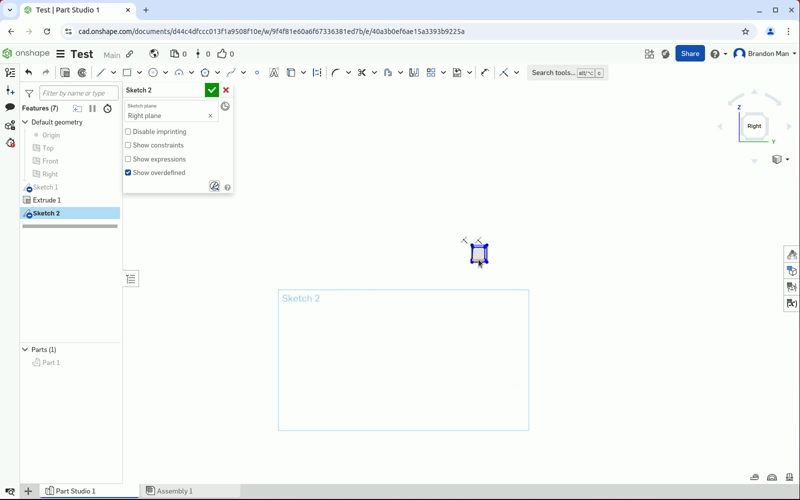
scroll(6)
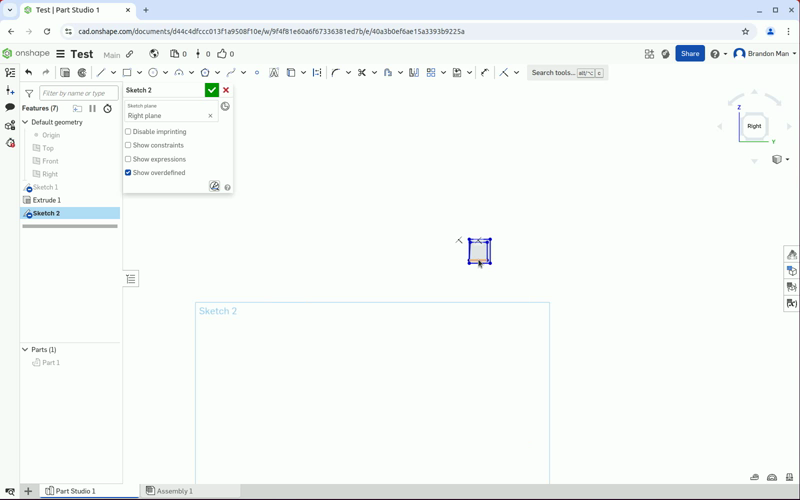
scroll(6)
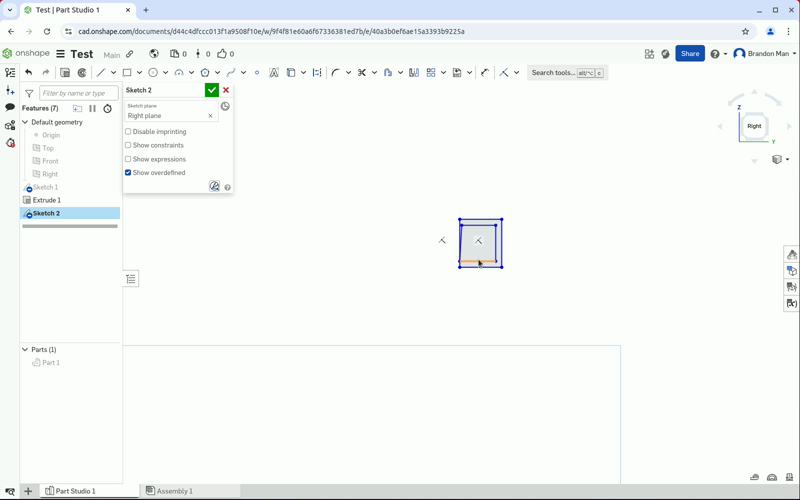
click(478, 259)
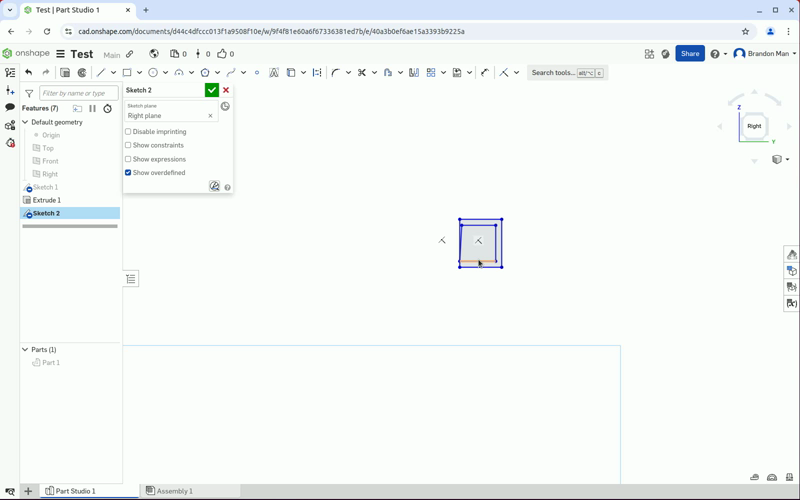
scroll(-6)
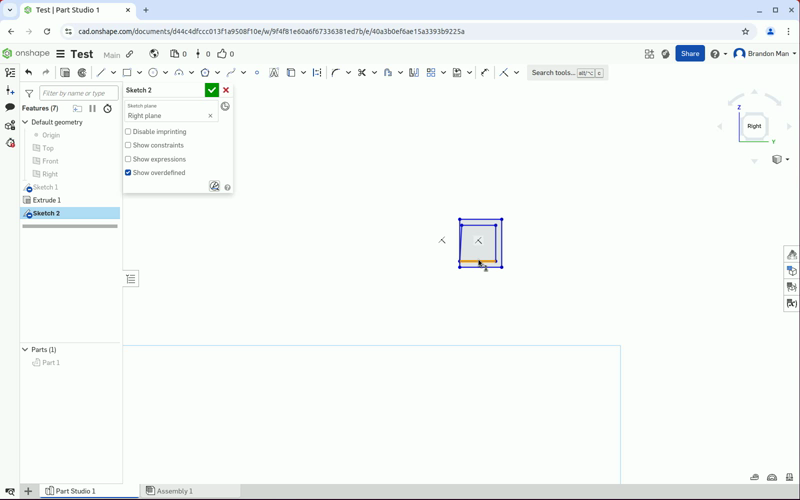
scroll(-6)
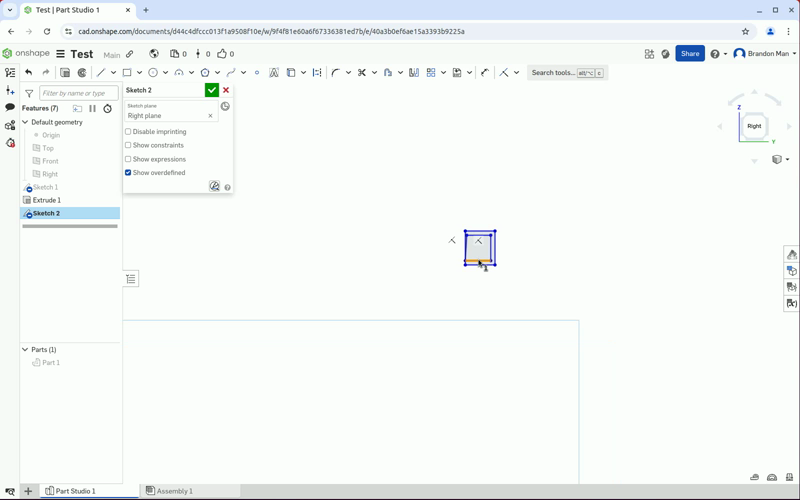
scroll(-6)
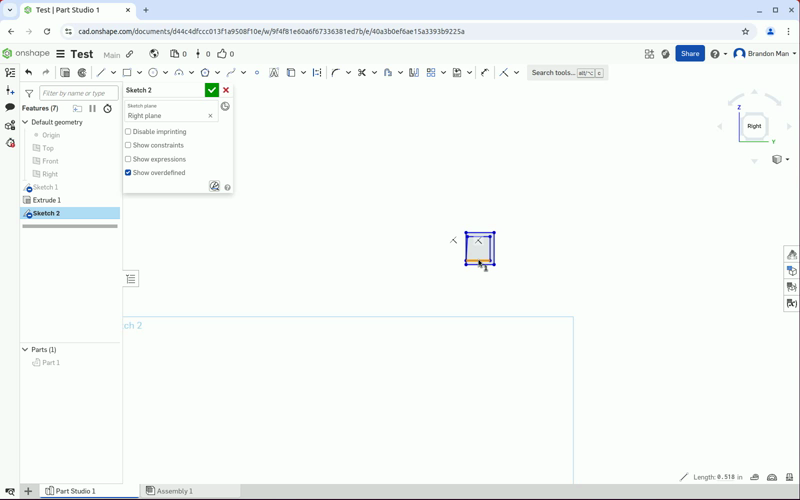
scroll(-6)
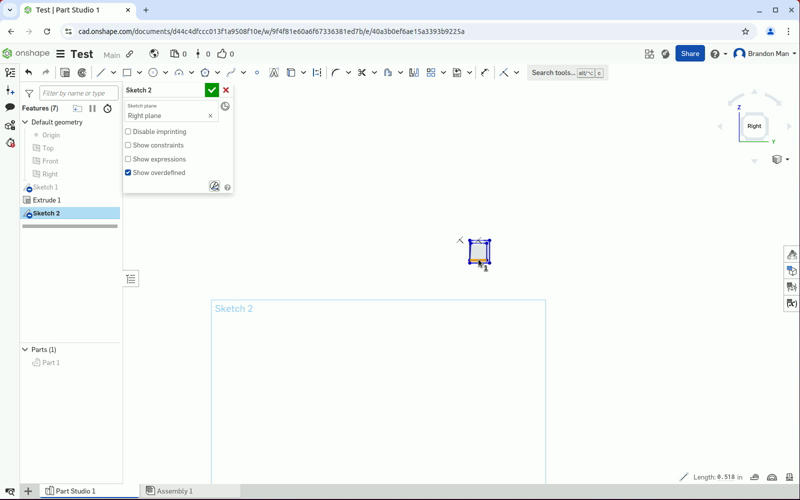
scroll(-6)
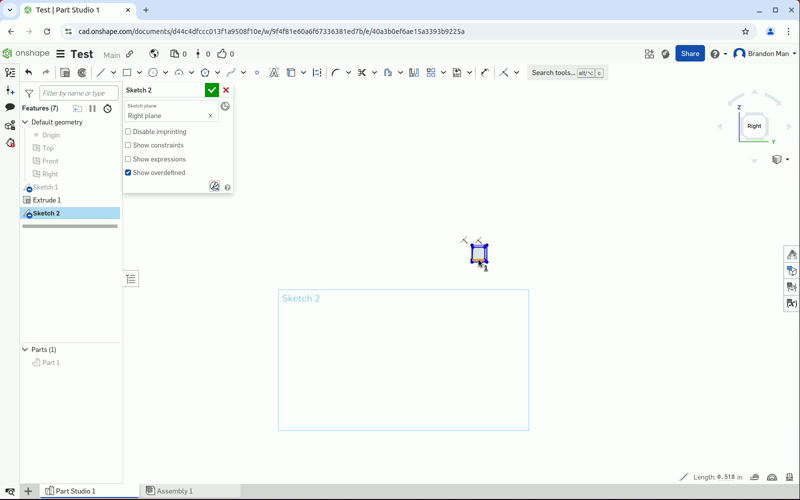
scroll(-6)
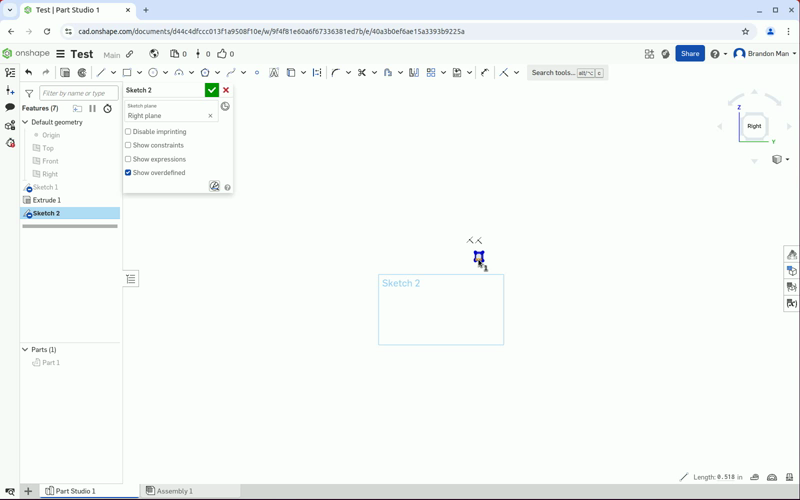
scroll(-6)
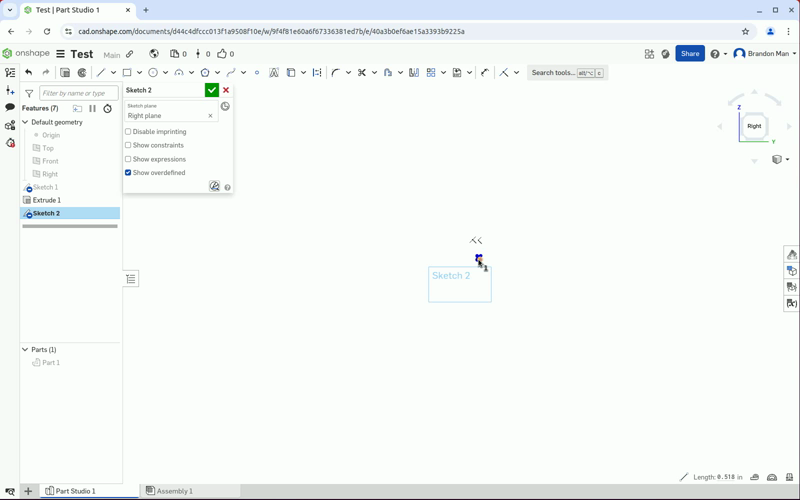
mouse_move(73, 352)
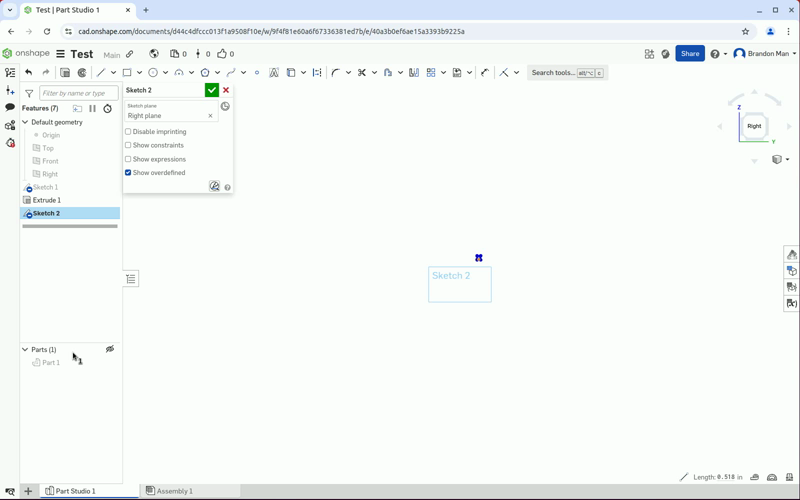
key(shift+y)
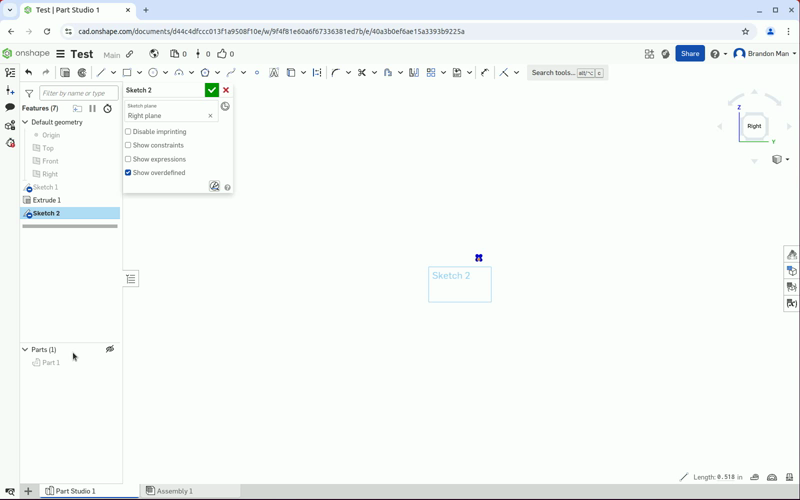
key(shift+e)
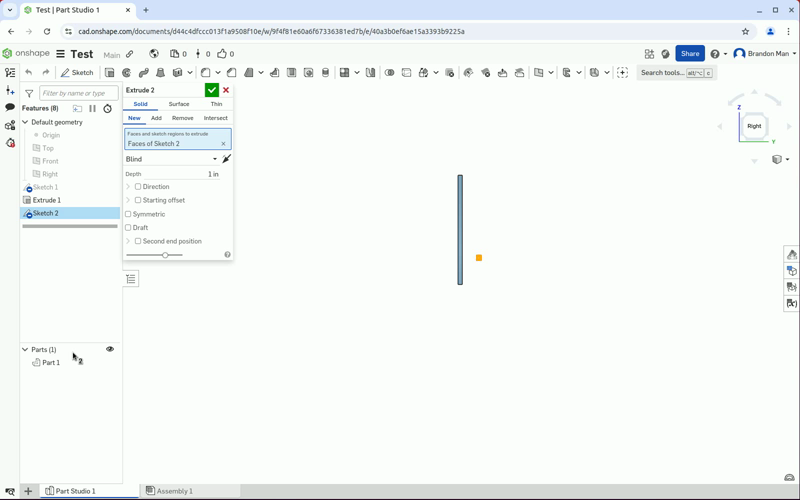
mouse_move(143, 106)
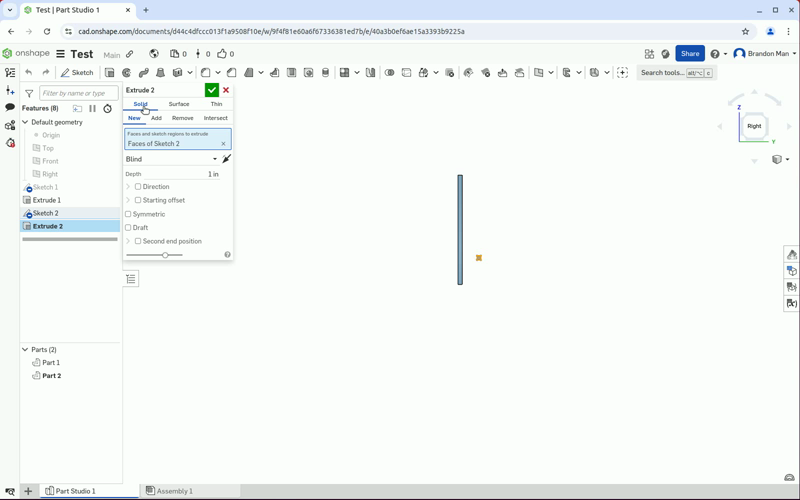
click(143, 106)
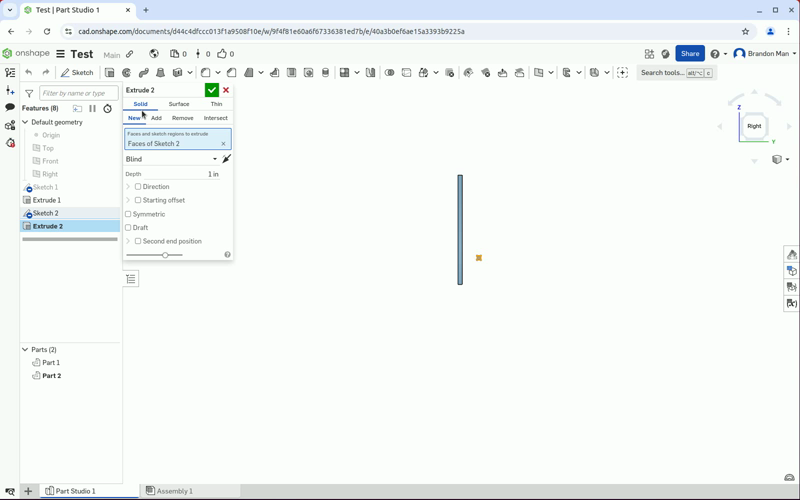
mouse_move(137, 120)
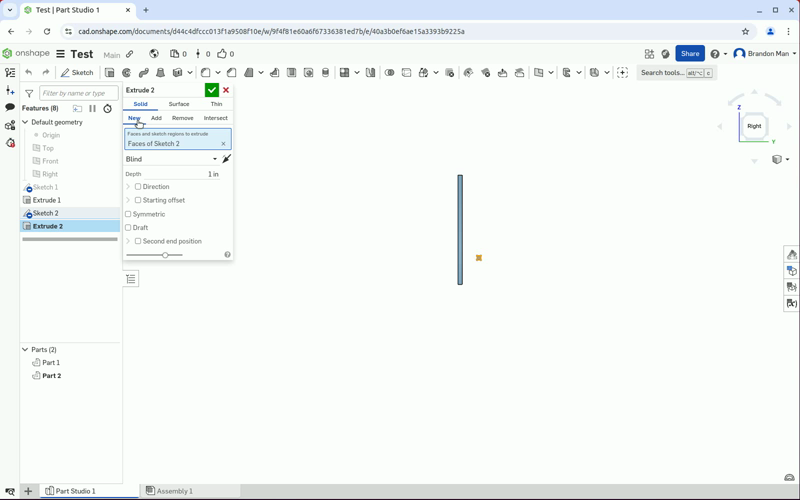
click(137, 120)
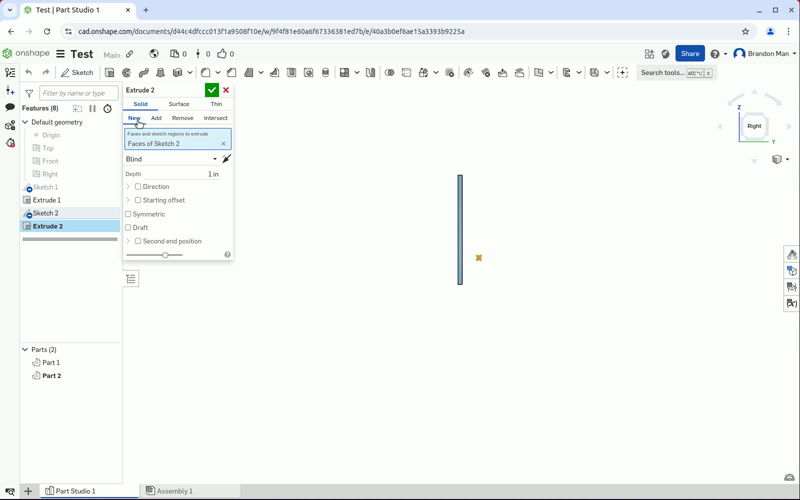
key(tab, 4)
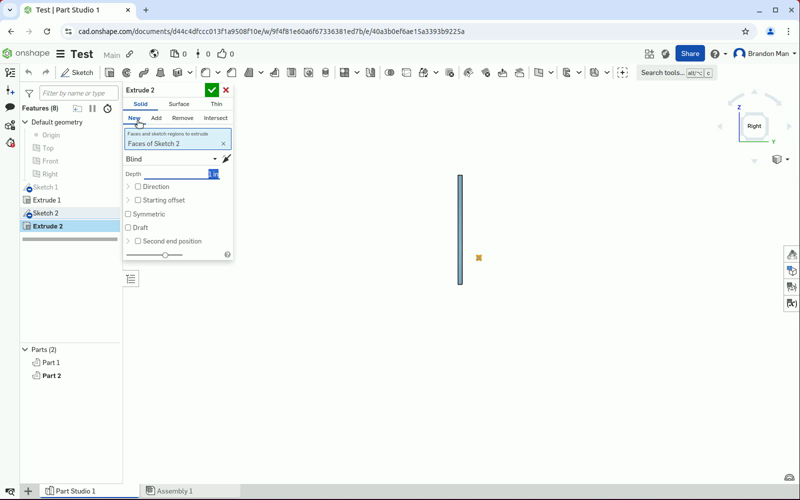
text(23.108)
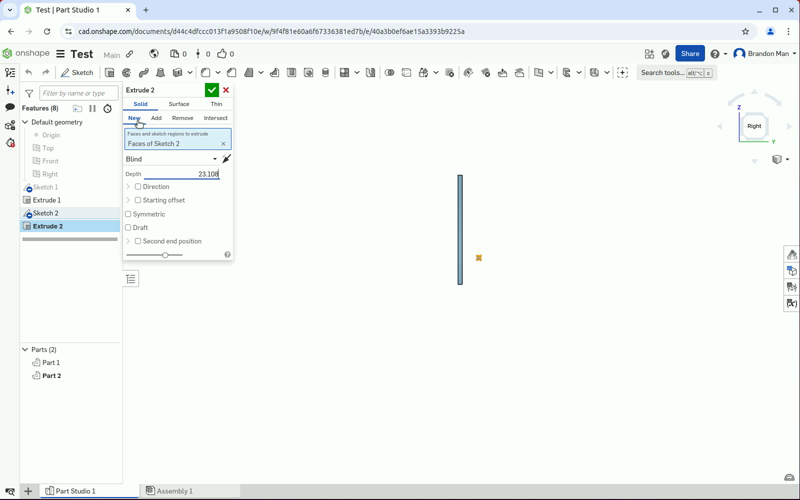
key(enter)
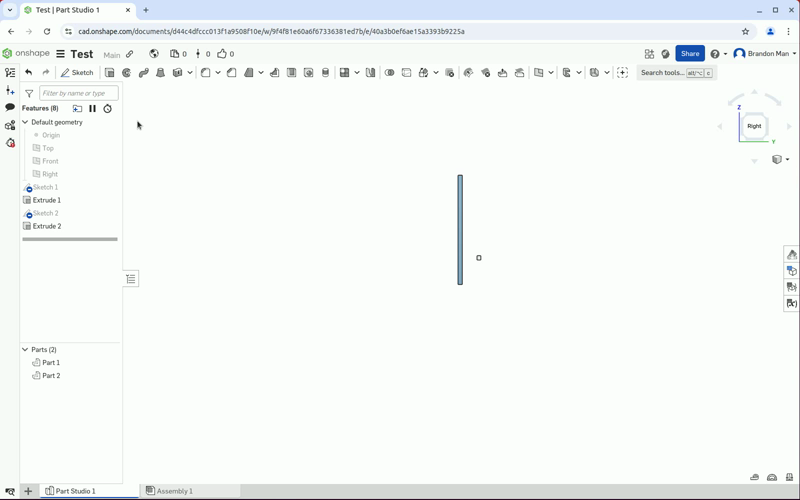
key(shift+h)
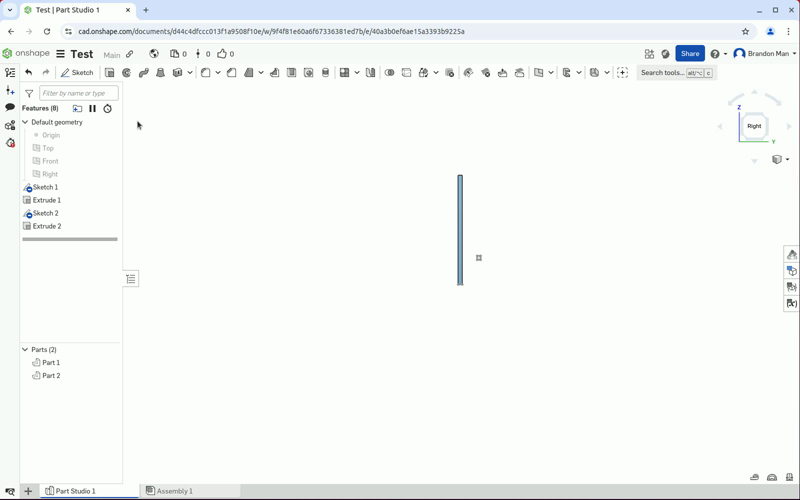
key(shift+h)
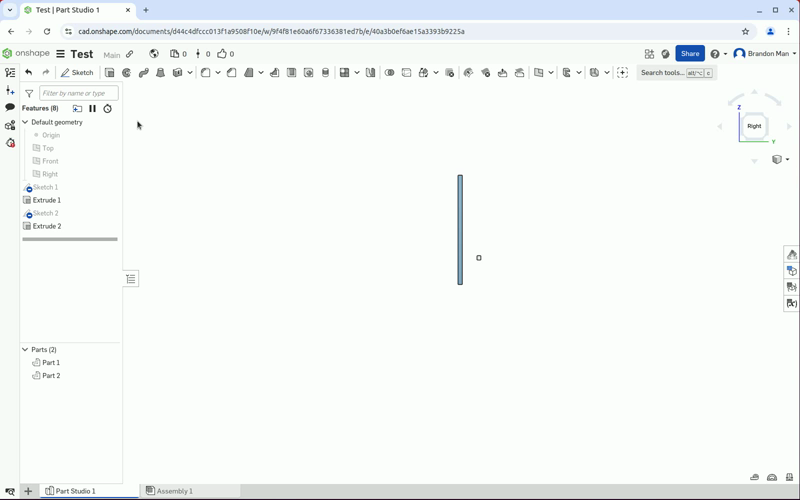
mouse_move(73, 189)
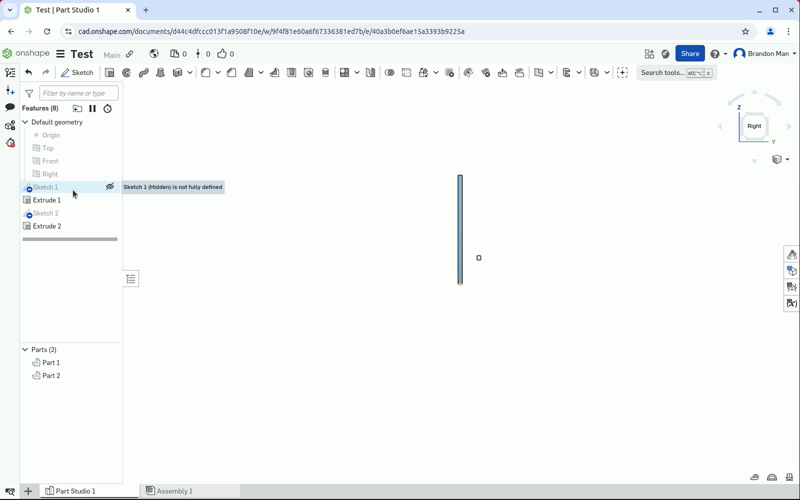
click(73, 189)
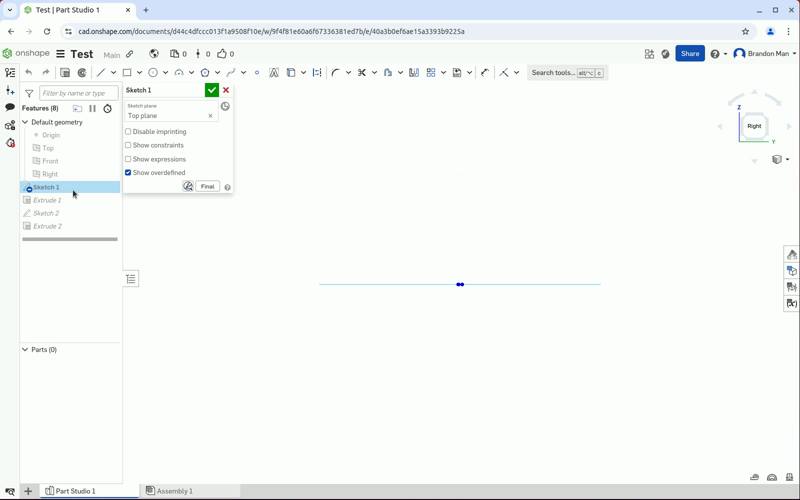
mouse_move(229, 92)
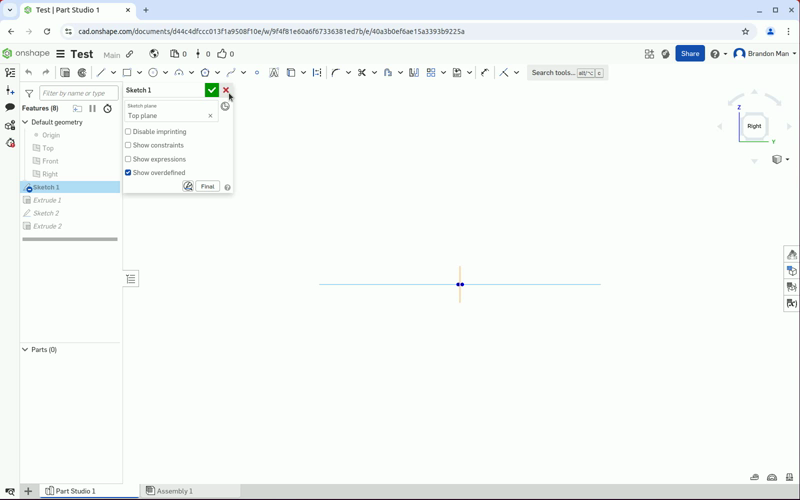
click(229, 92)
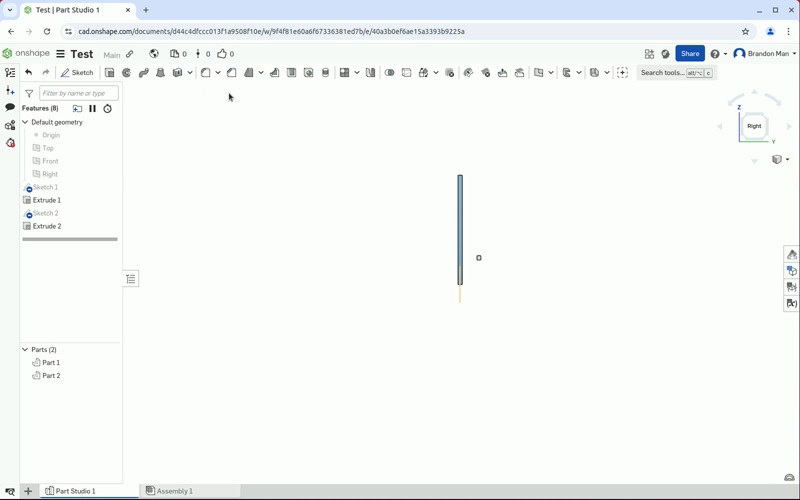
mouse_move(73, 352)
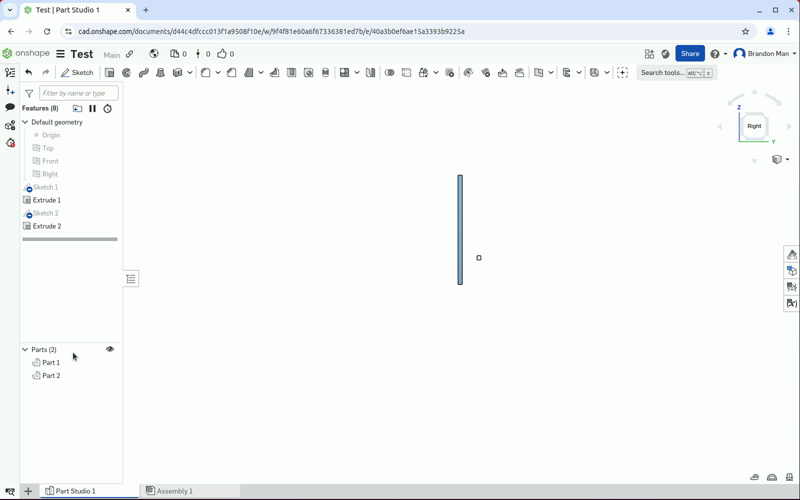
key(y)
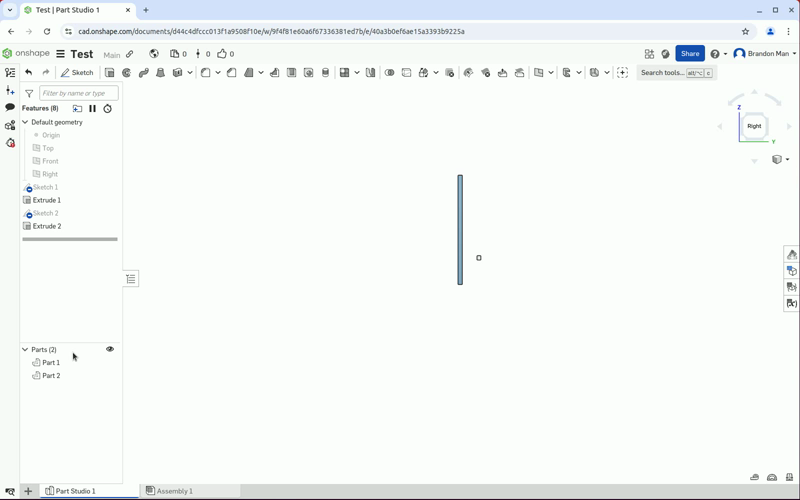
key(shift+p)
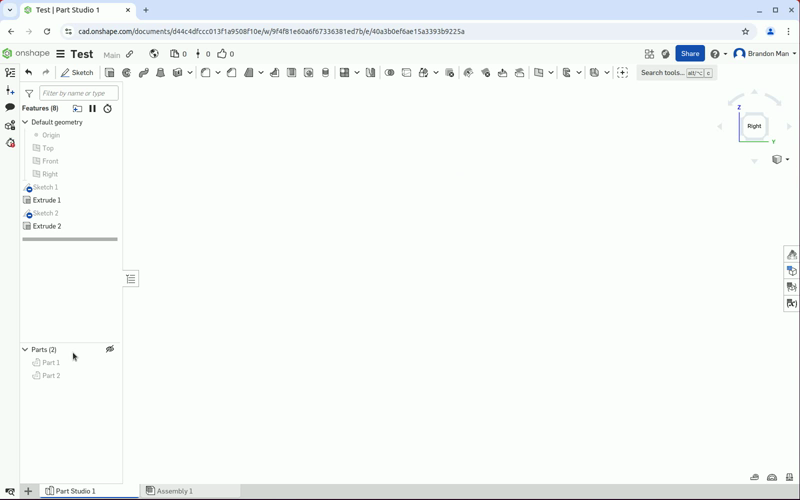
key(space)
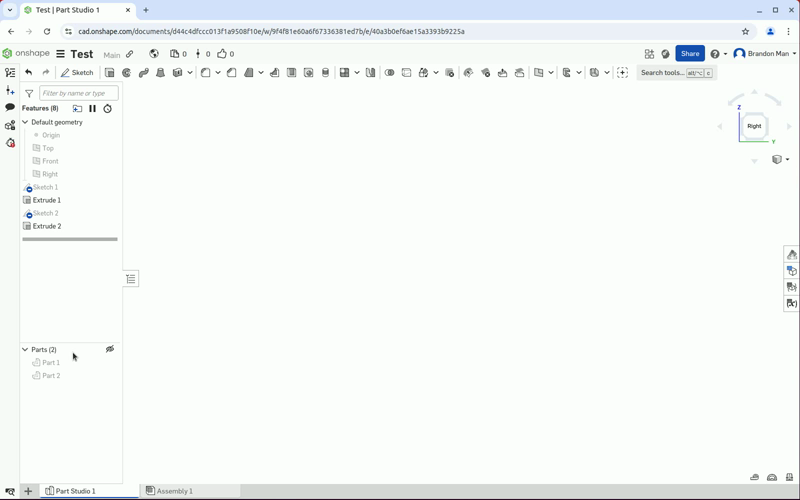
key_down(shift)
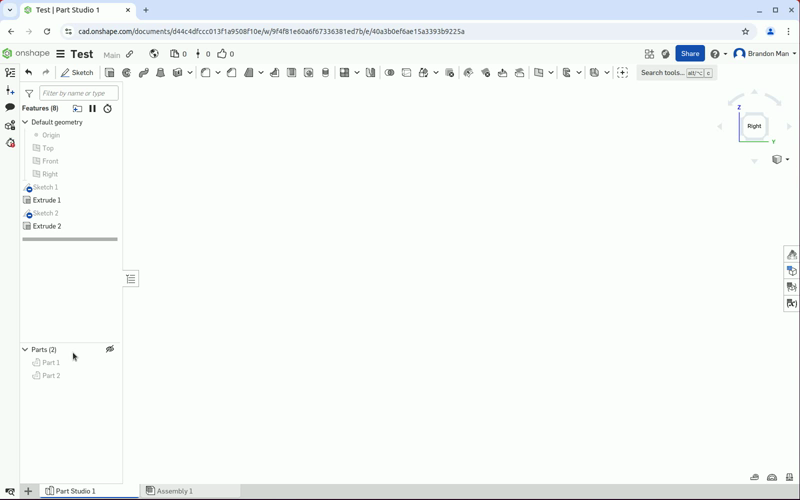
key(right)
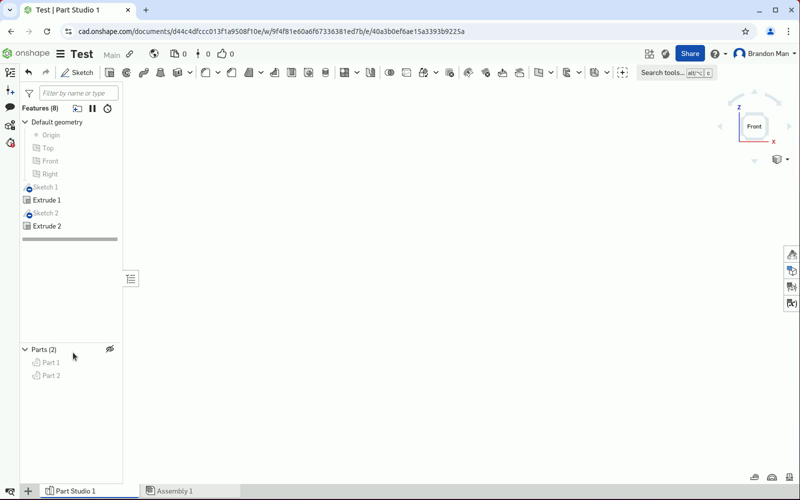
key_up(shift)
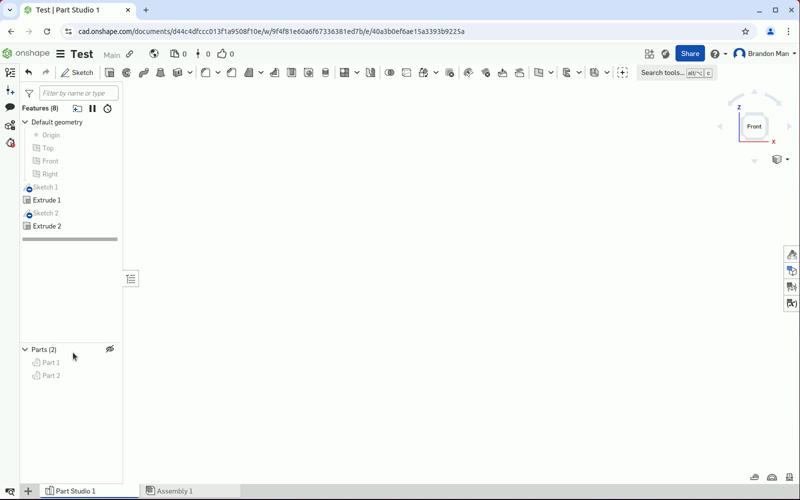
mouse_move(73, 352)
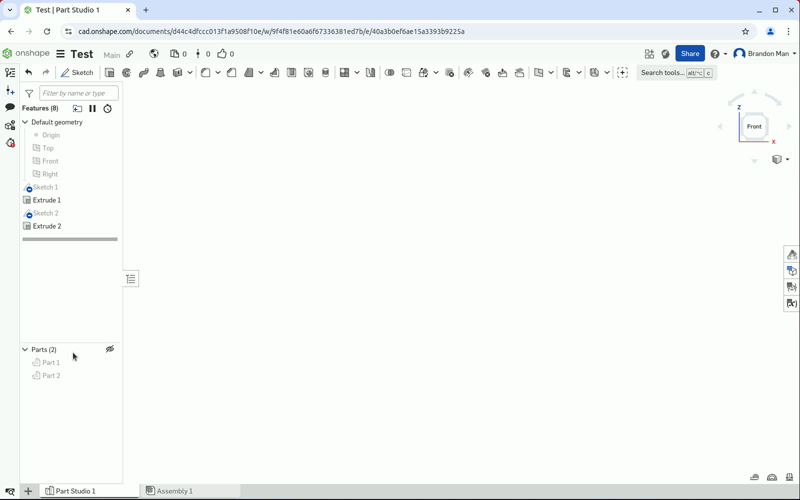
key(shift+y)
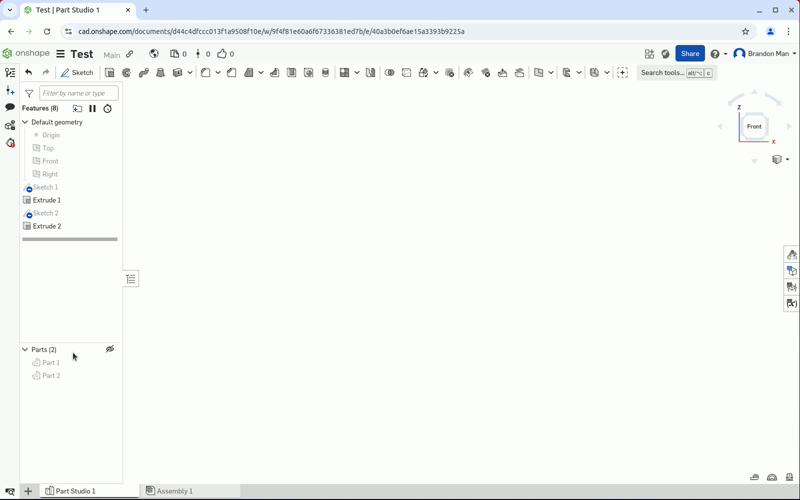
key(shift+s)
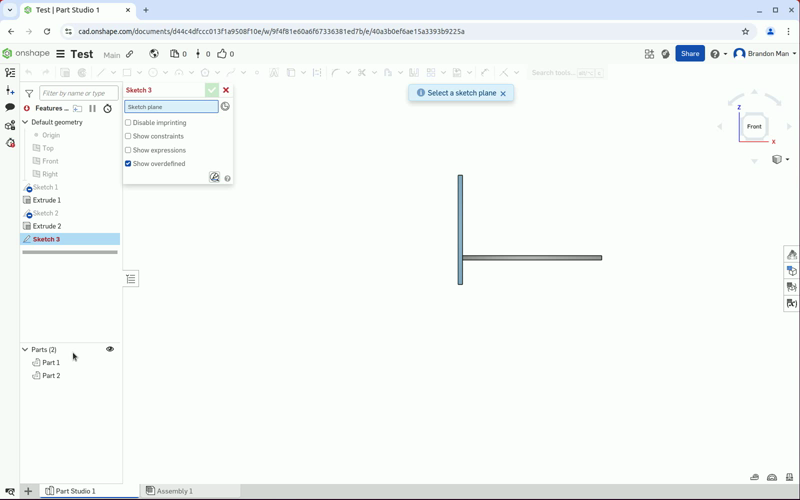
mouse_move(73, 163)
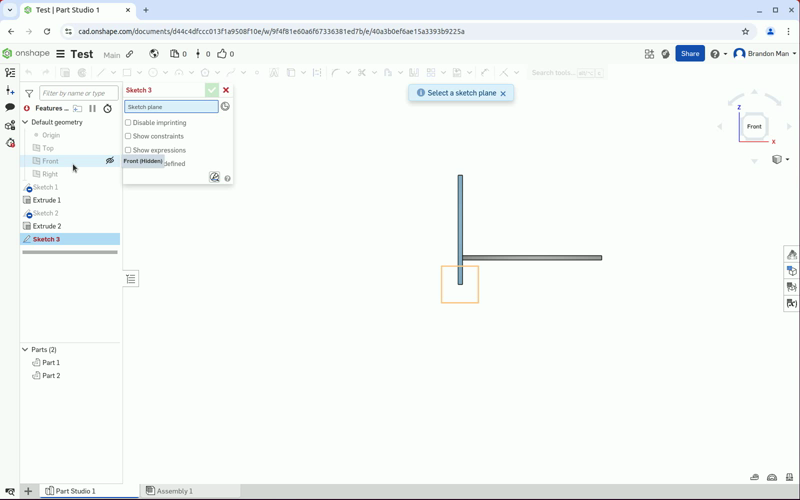
click(73, 163)
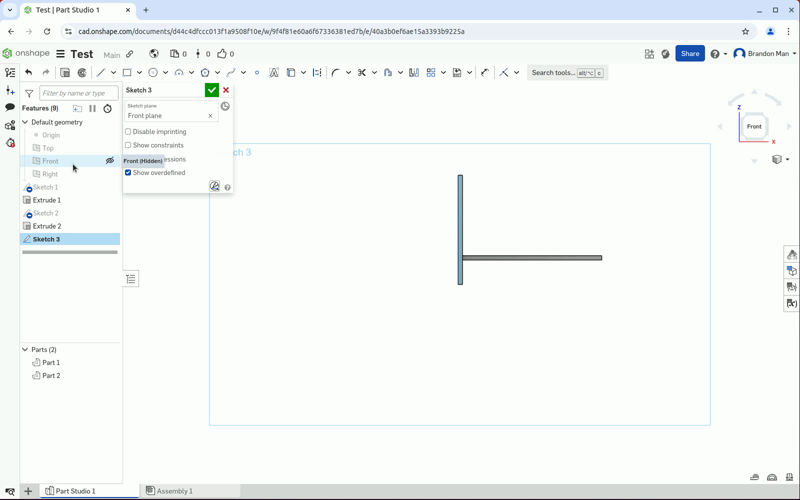
mouse_move(73, 352)
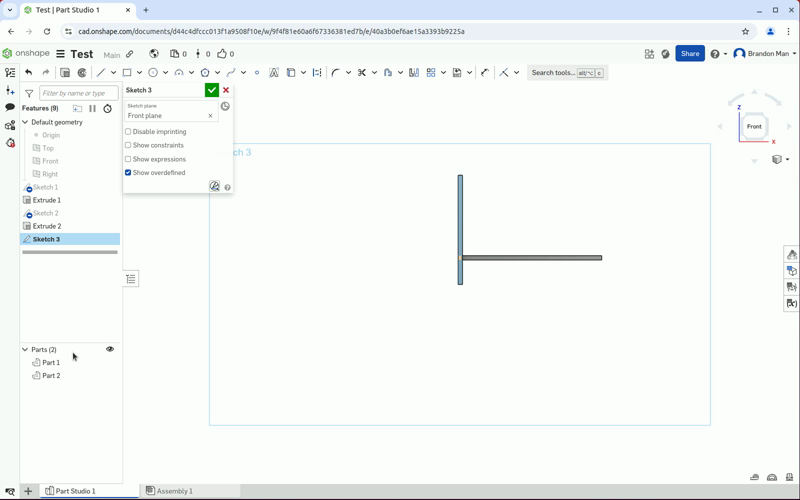
key(y)
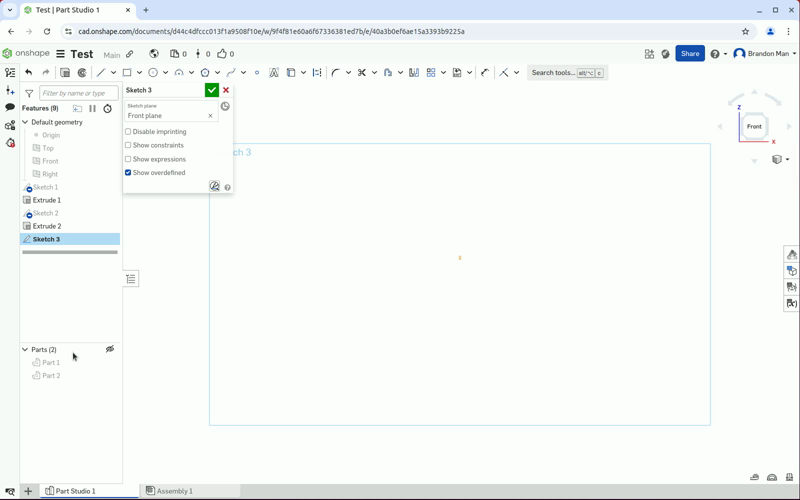
key(l)
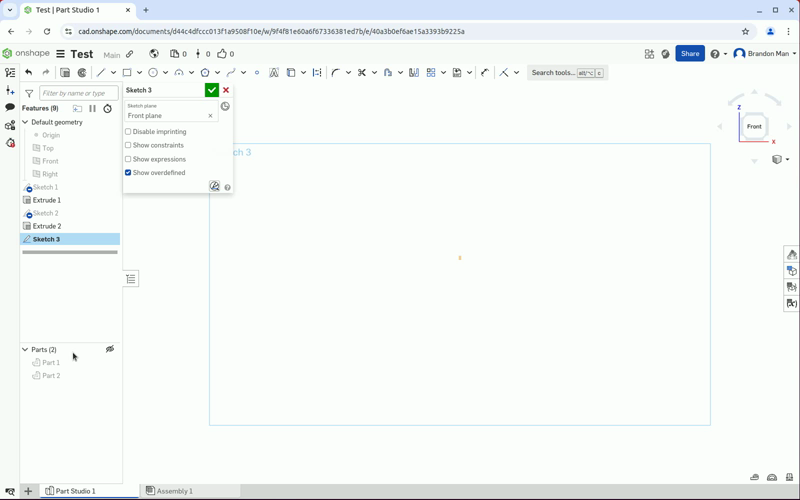
key_down(shift)
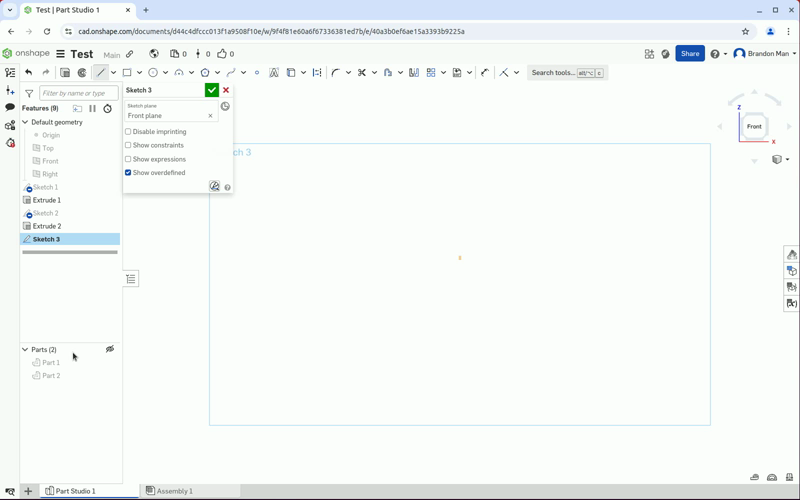
mouse_move(460, 299)
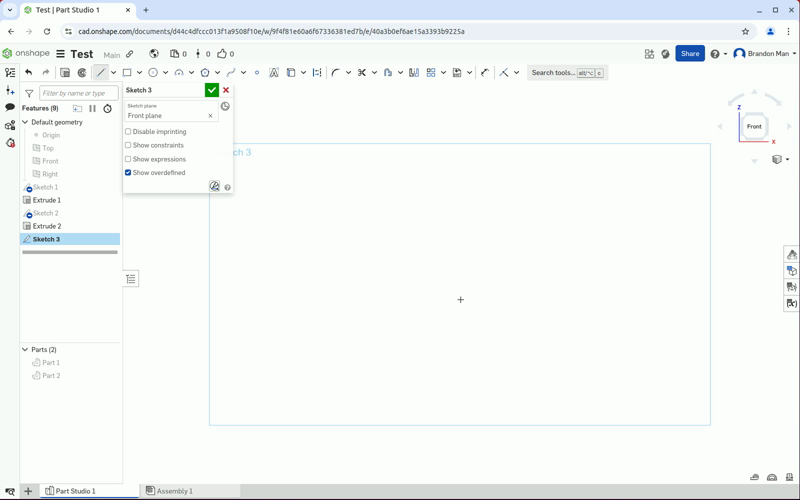
click(460, 299)
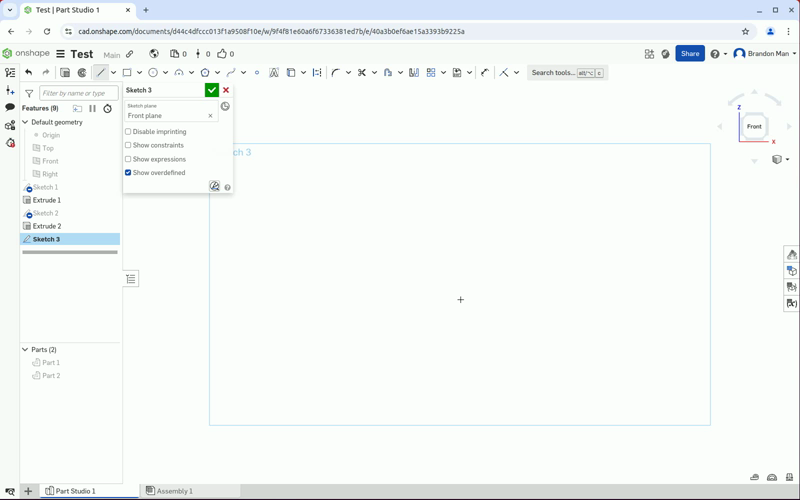
key_up(shift)
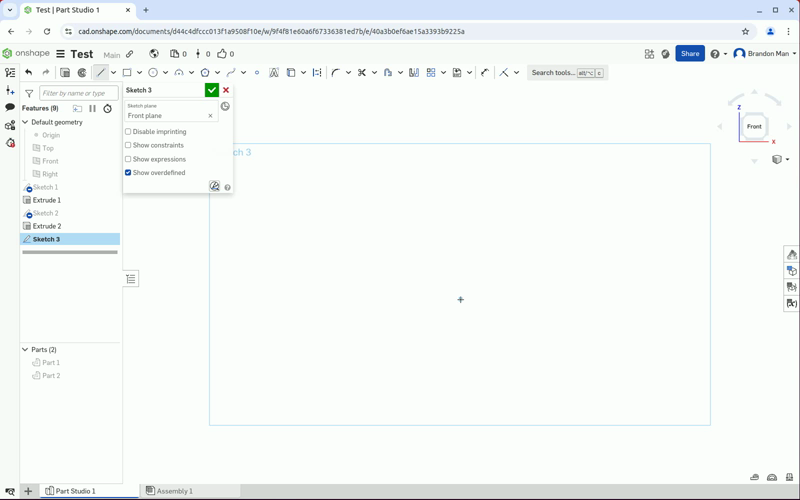
key_down(shift)
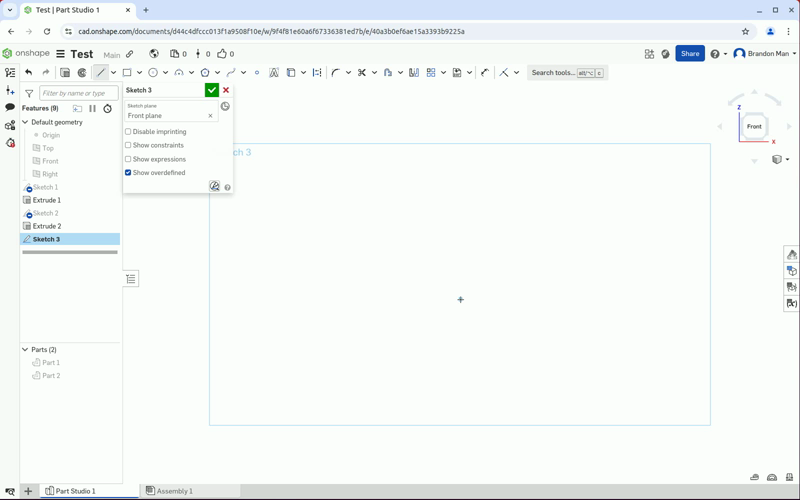
mouse_move(490, 299)
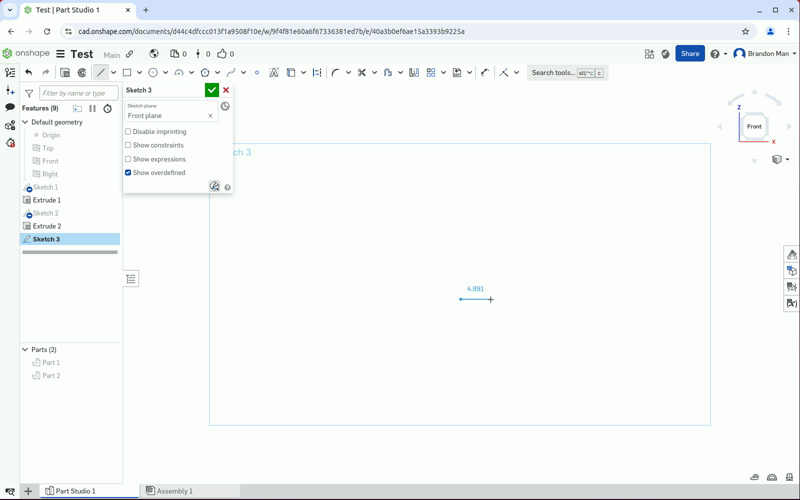
mouse_move(464, 299)
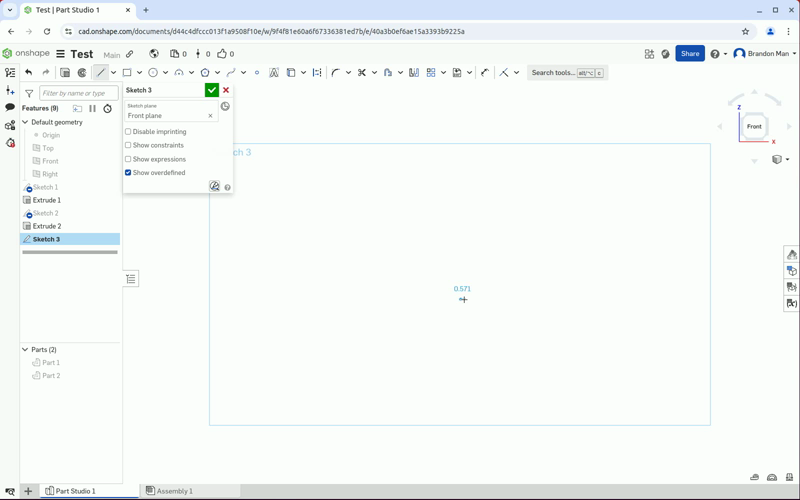
scroll(6)
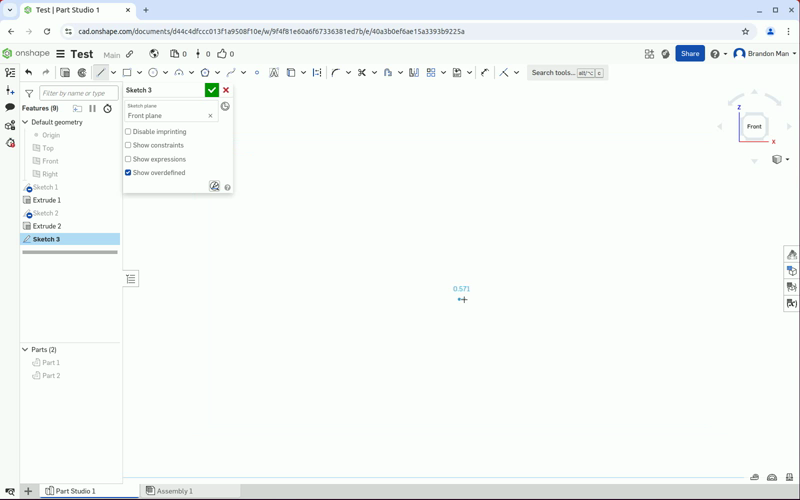
scroll(6)
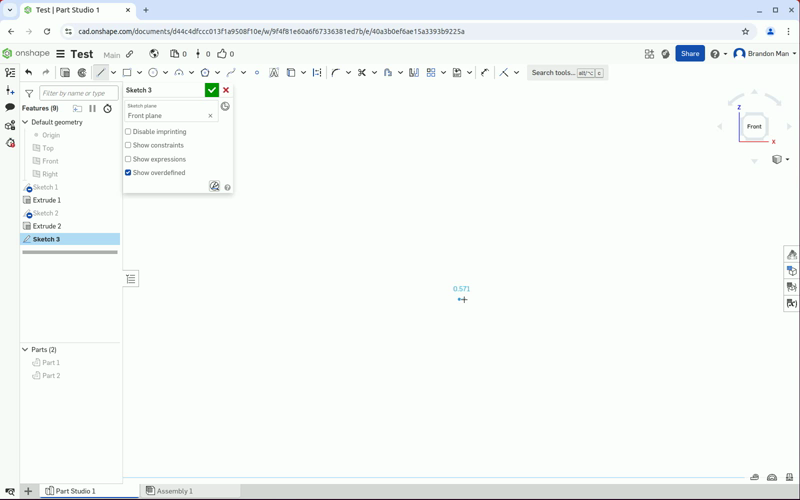
scroll(6)
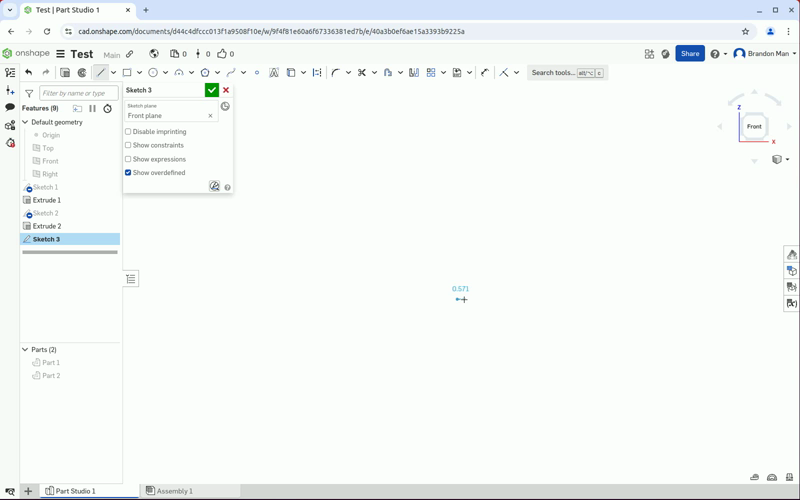
scroll(6)
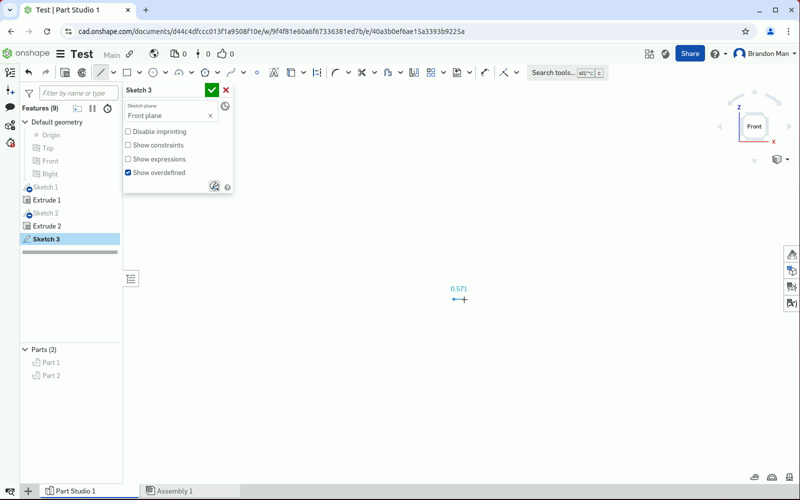
scroll(6)
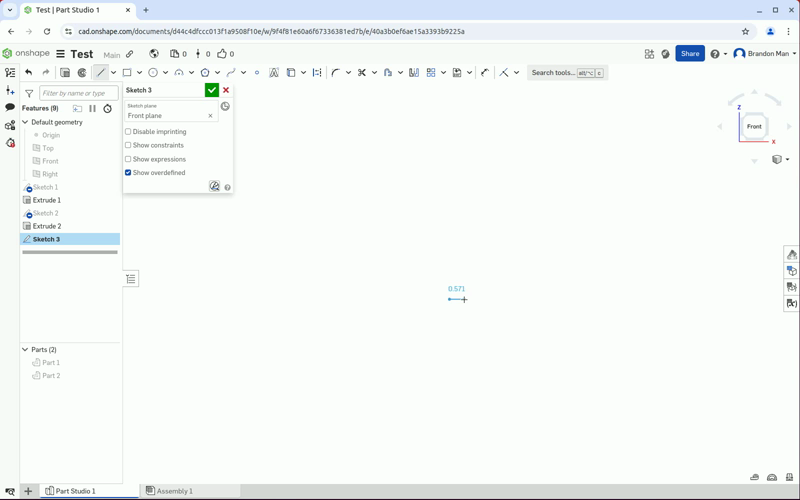
scroll(6)
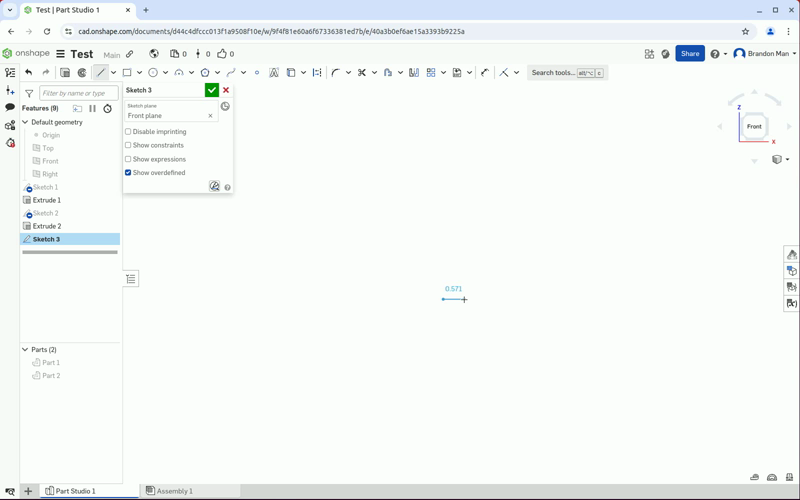
scroll(6)
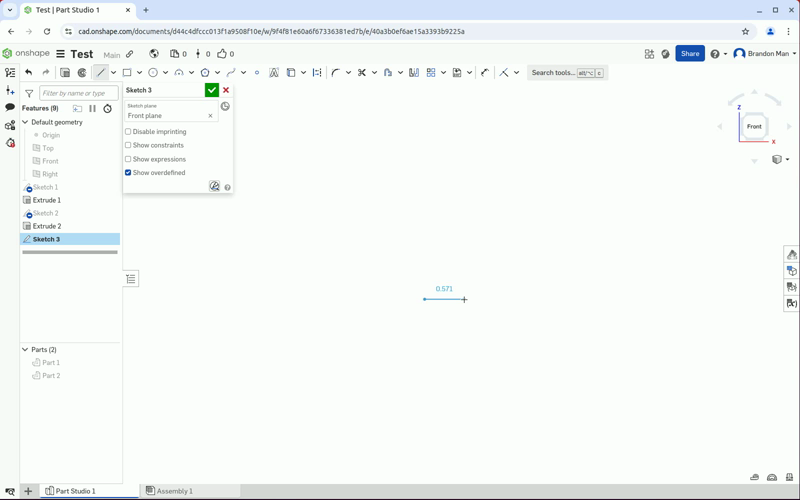
click(464, 299)
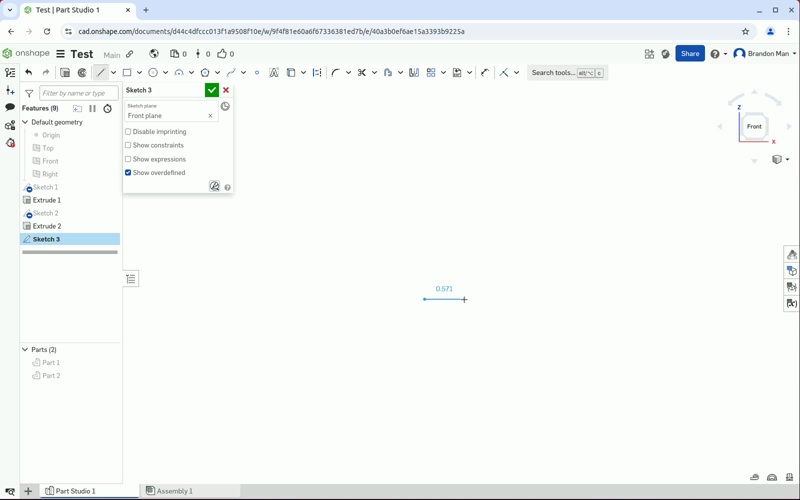
scroll(-6)
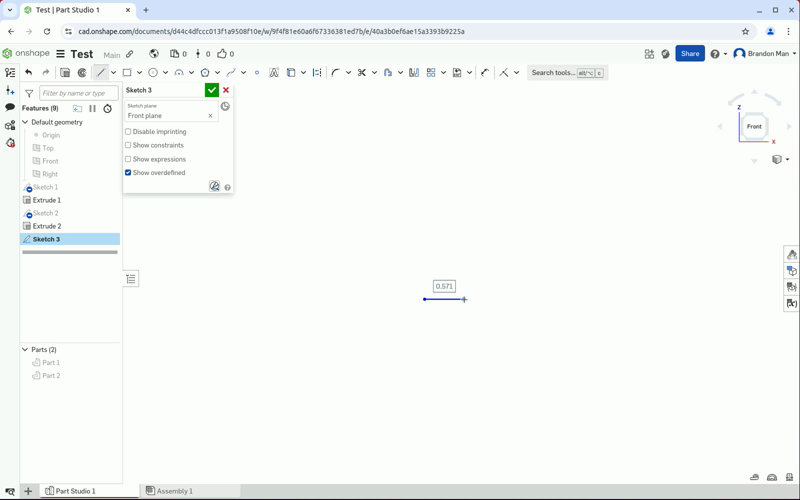
scroll(-6)
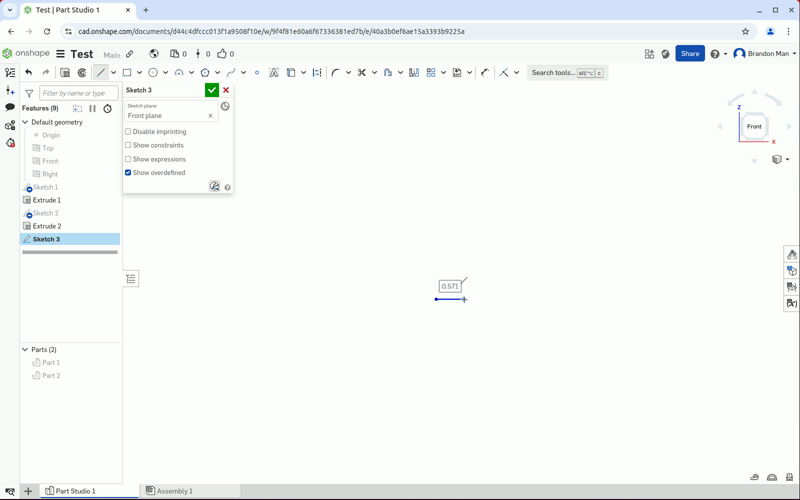
scroll(-6)
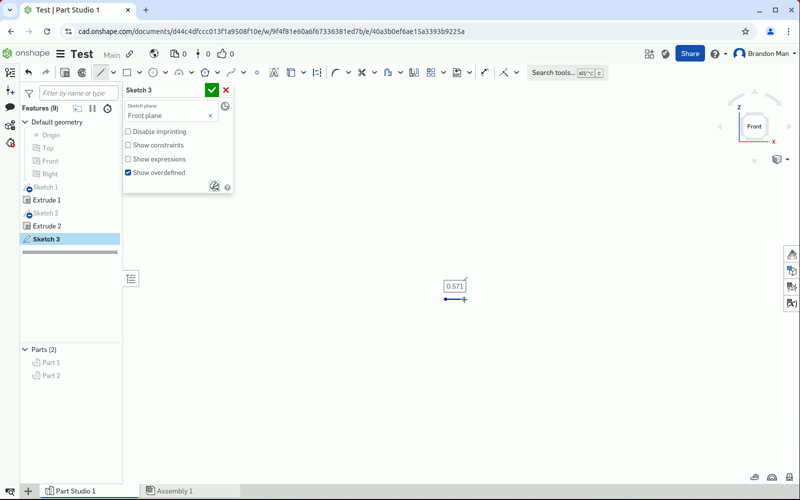
scroll(-6)
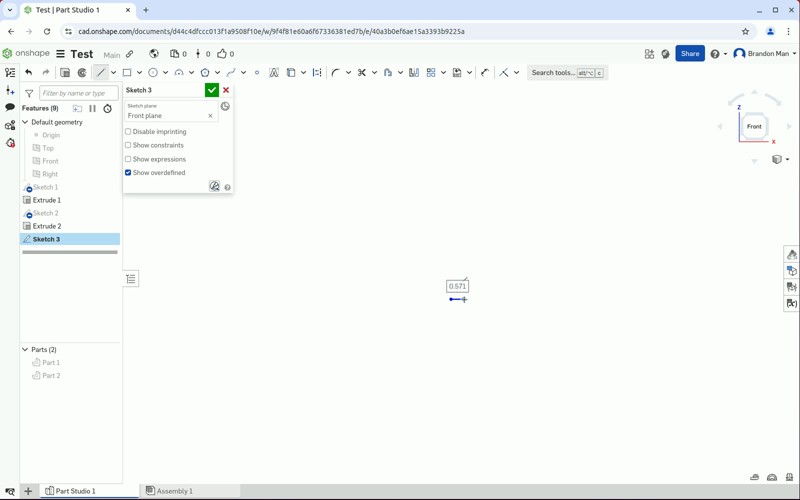
scroll(-6)
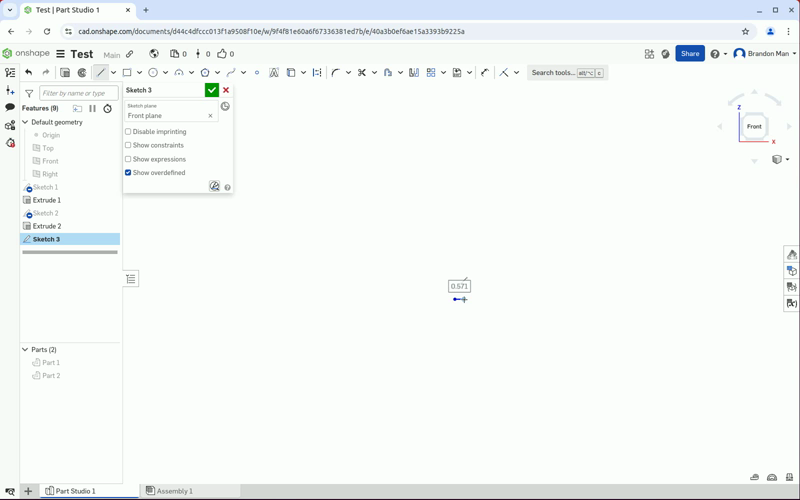
scroll(-6)
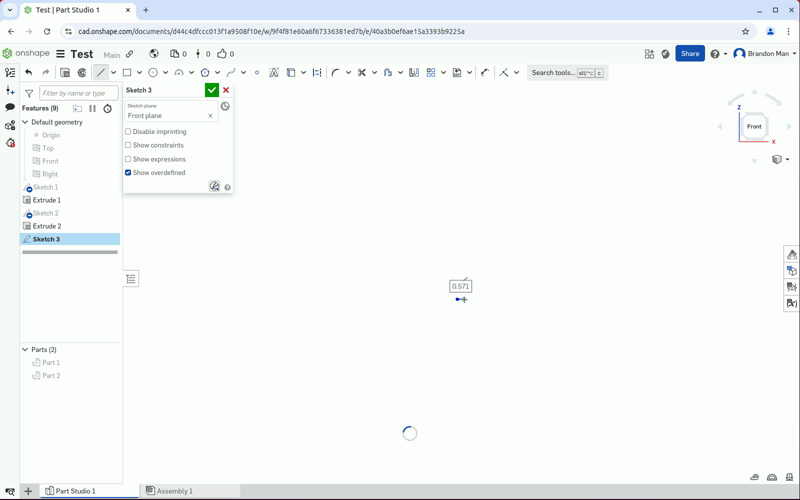
scroll(-6)
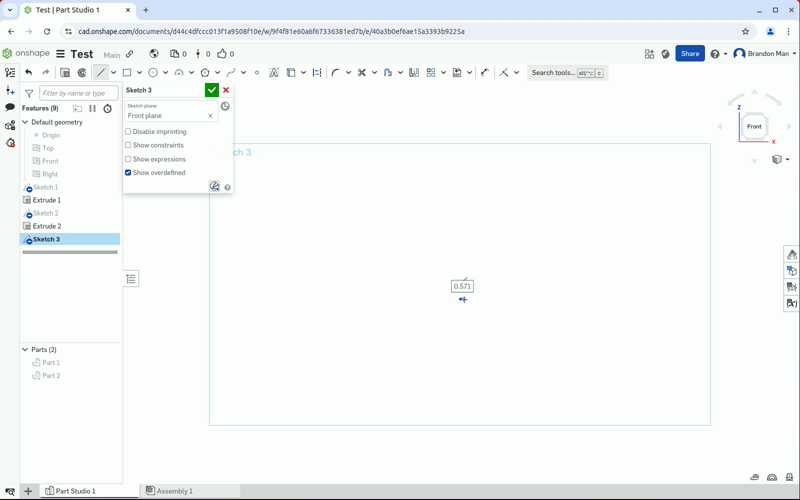
key_up(shift)
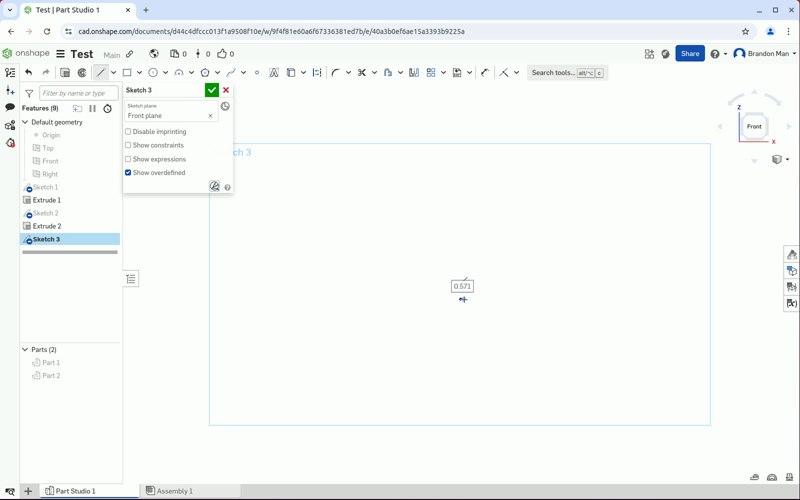
key_down(shift)
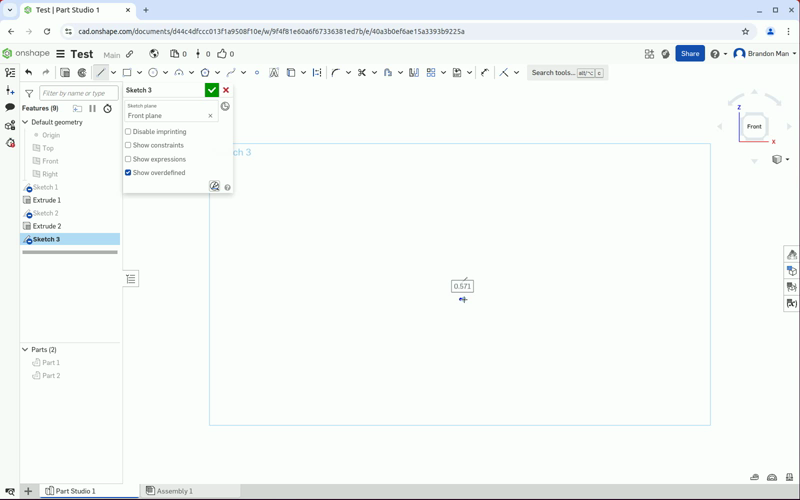
mouse_move(494, 299)
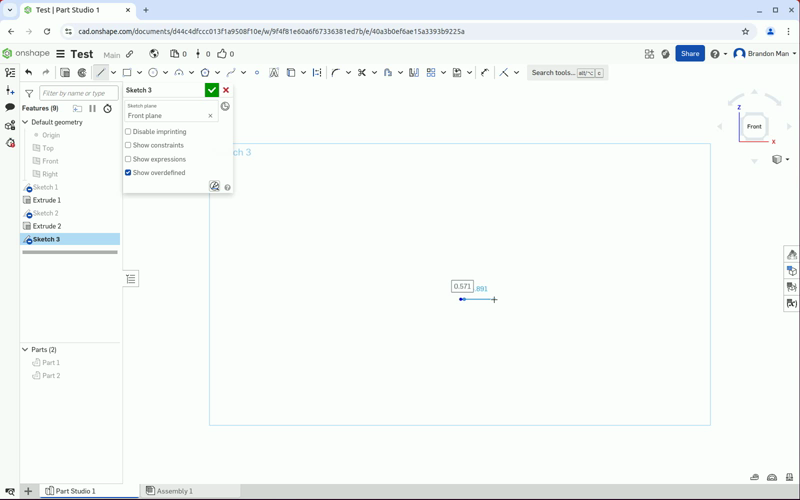
mouse_move(464, 295)
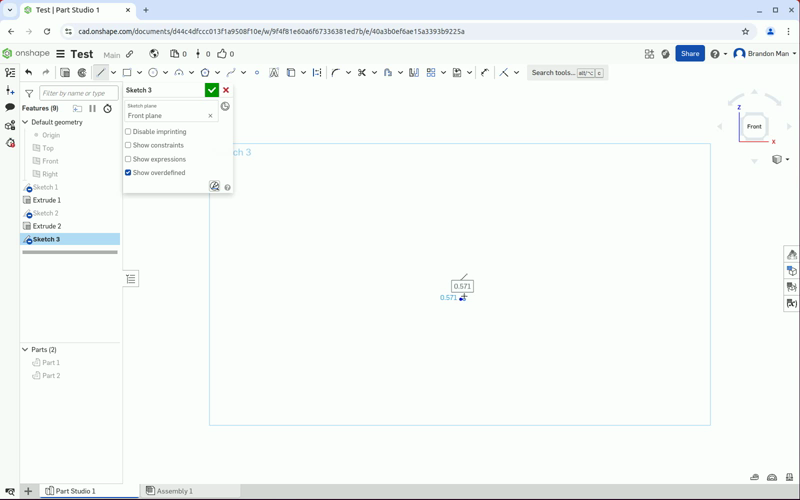
scroll(6)
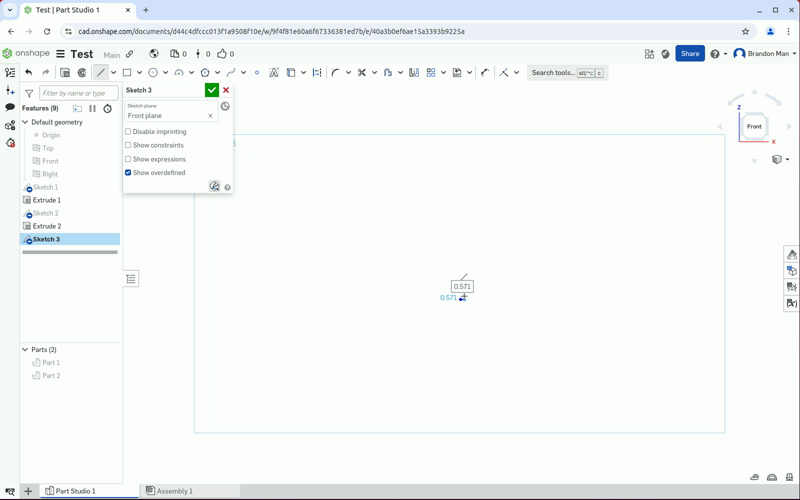
scroll(6)
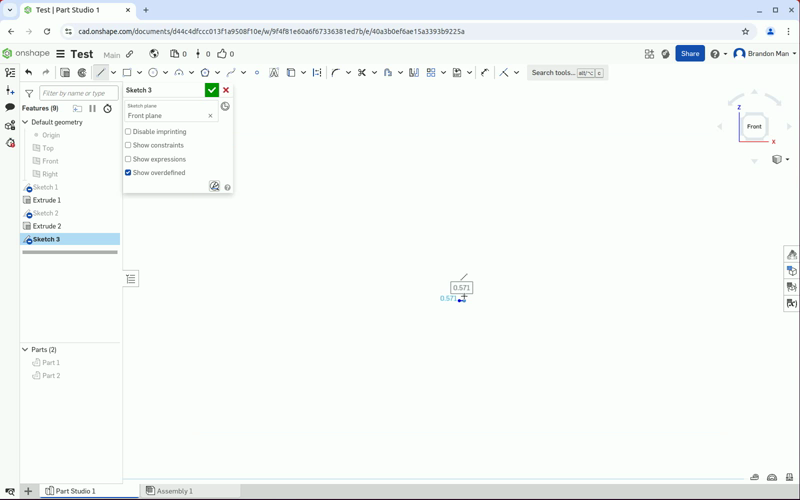
scroll(6)
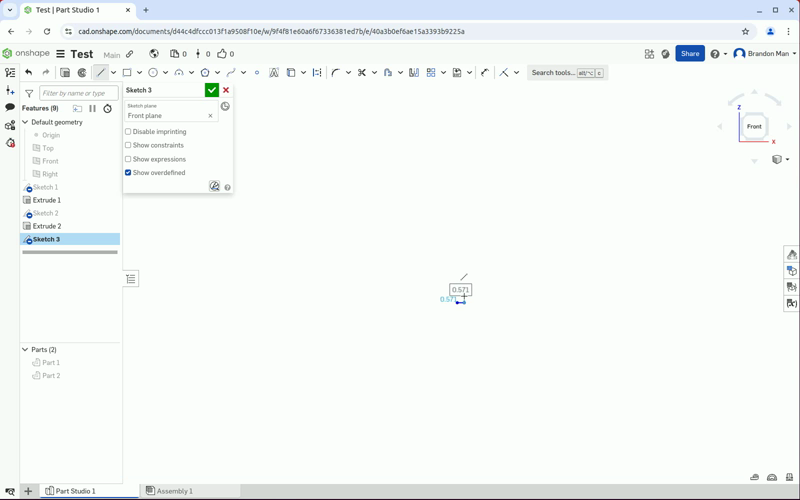
scroll(6)
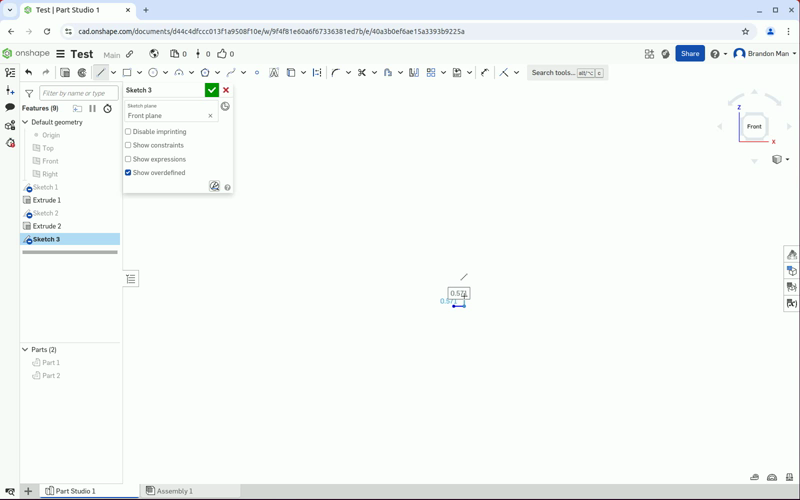
scroll(6)
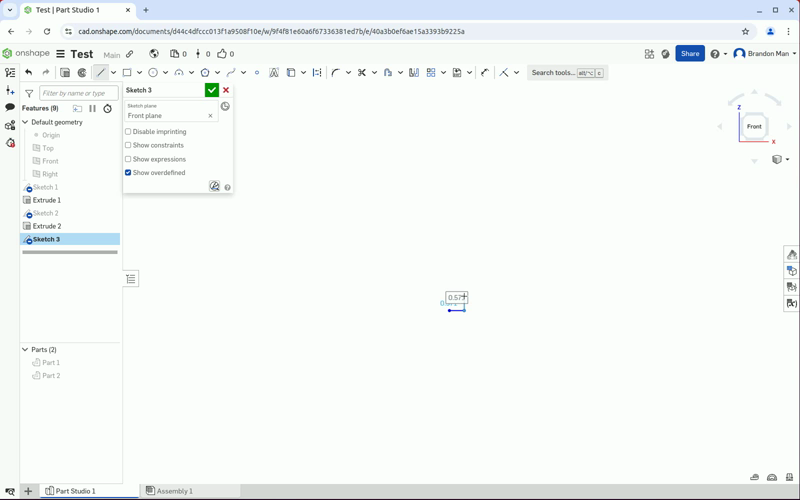
scroll(6)
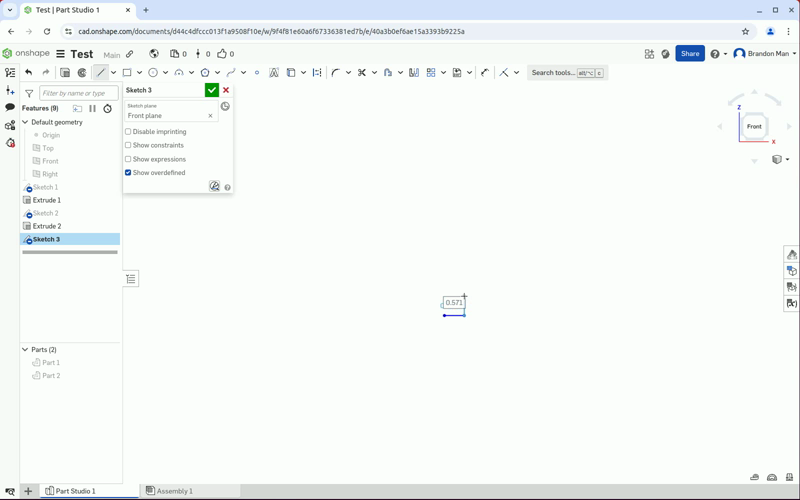
scroll(6)
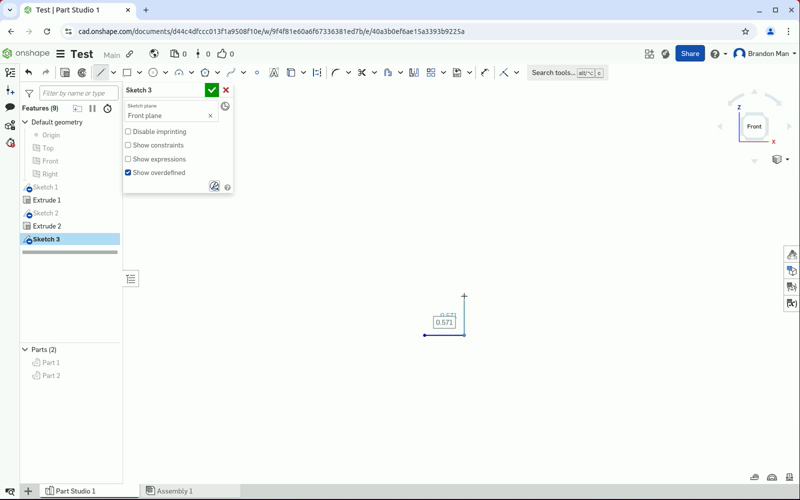
click(464, 295)
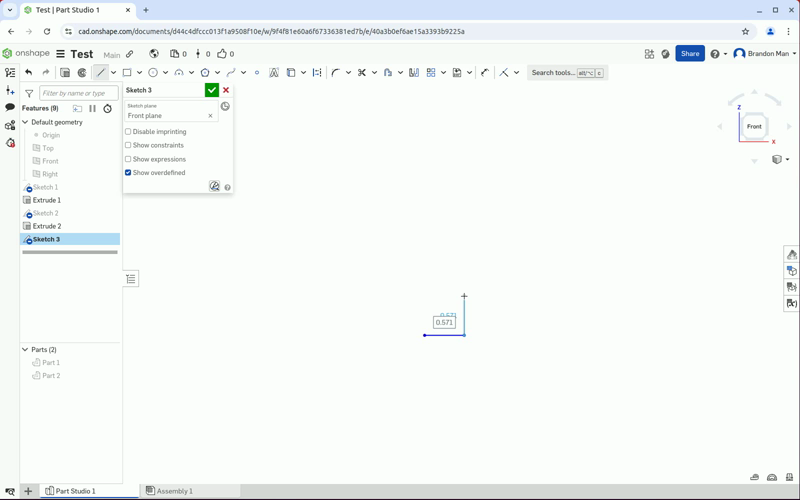
scroll(-6)
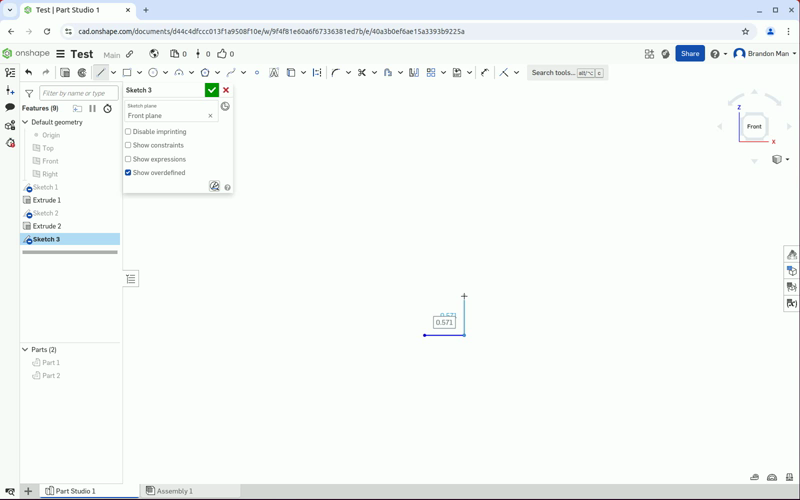
scroll(-6)
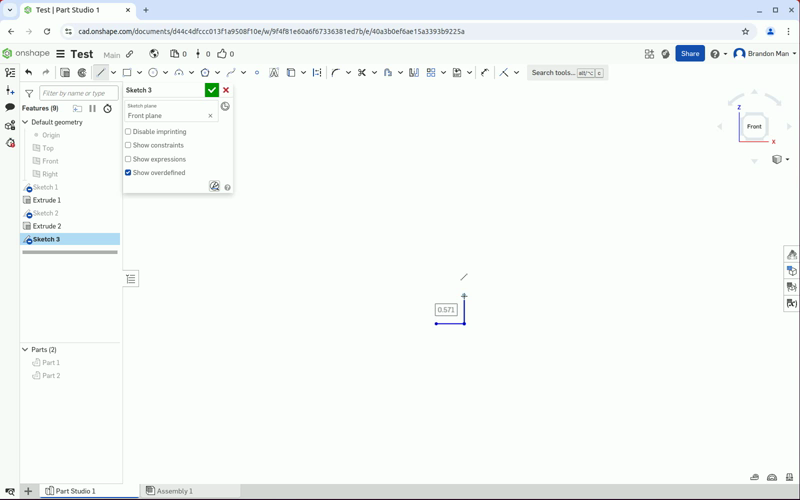
scroll(-6)
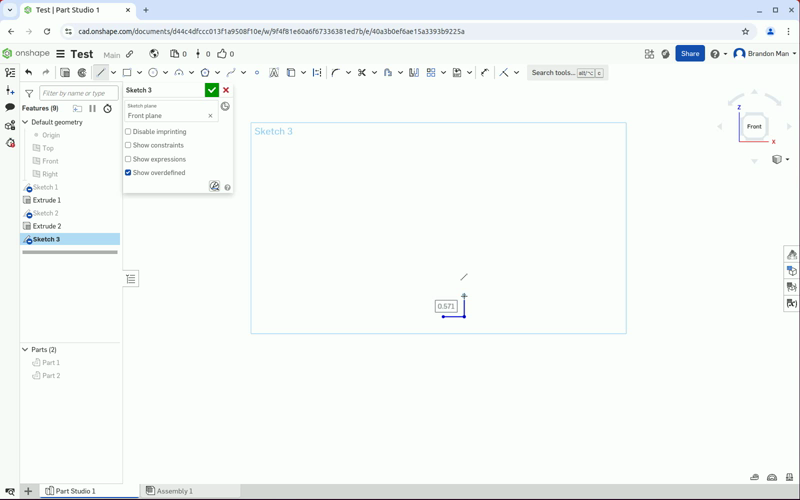
scroll(-6)
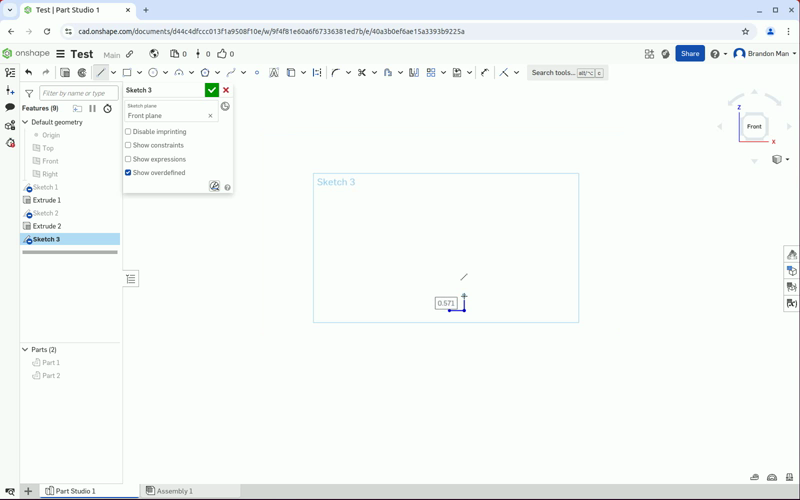
scroll(-6)
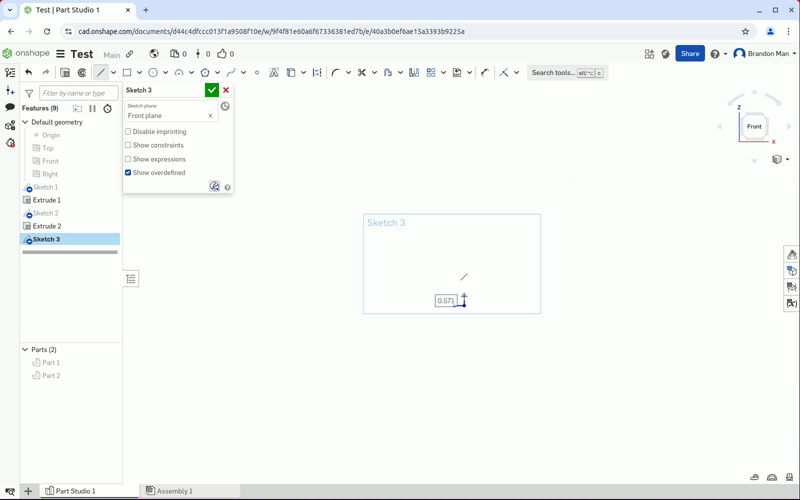
scroll(-6)
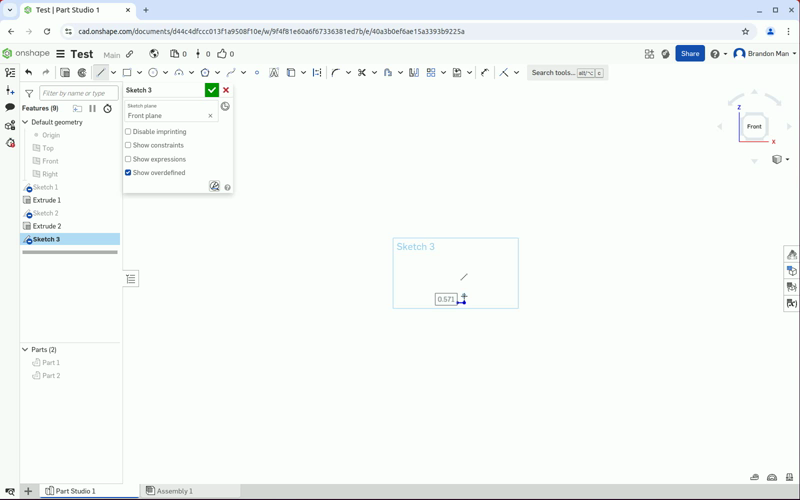
scroll(-6)
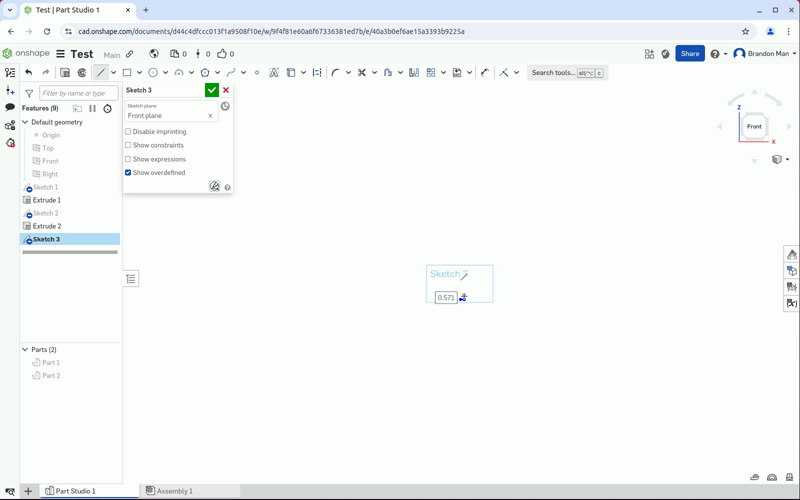
key_up(shift)
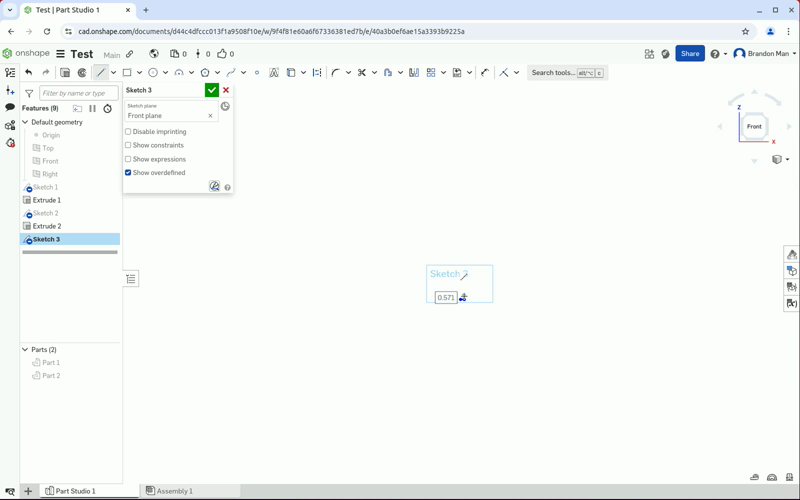
key_down(shift)
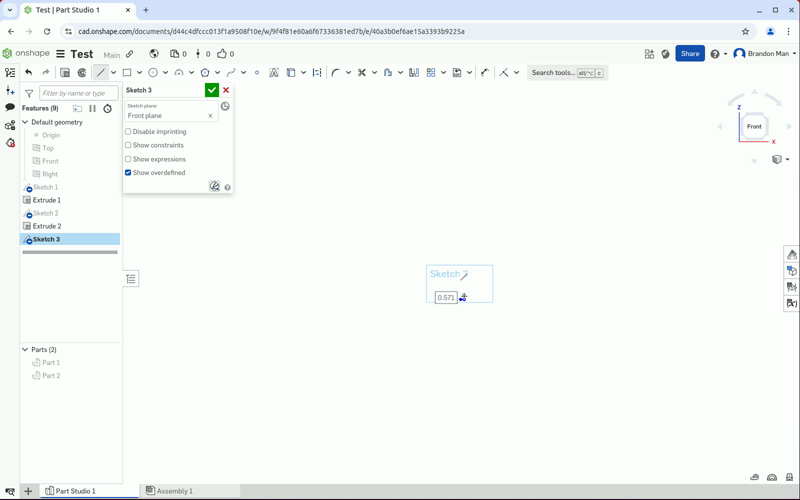
mouse_move(494, 295)
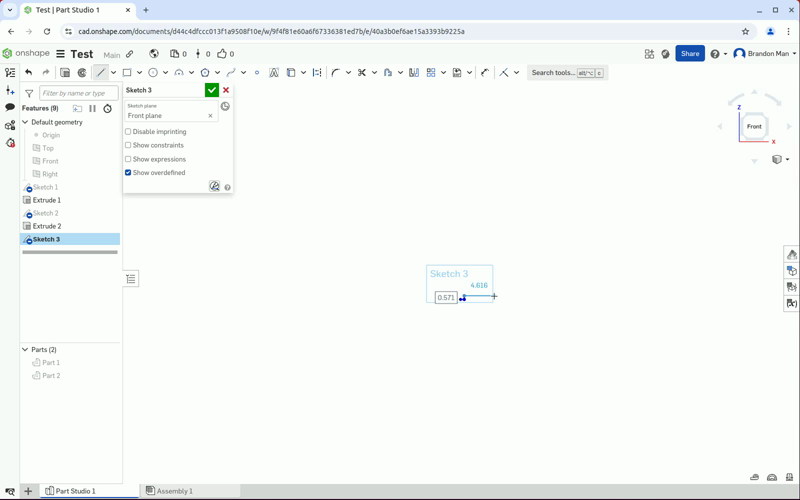
mouse_move(460, 295)
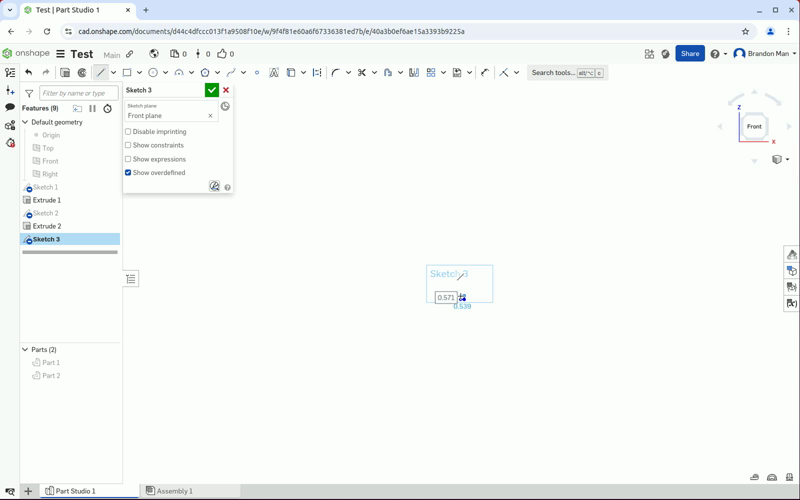
scroll(6)
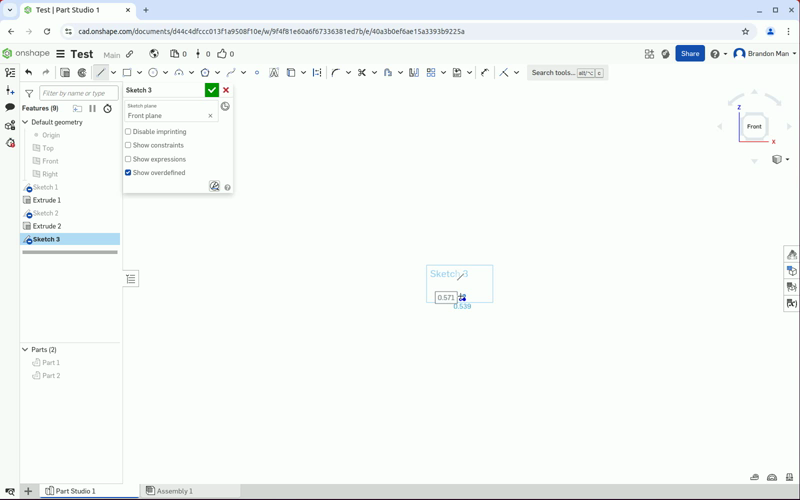
scroll(6)
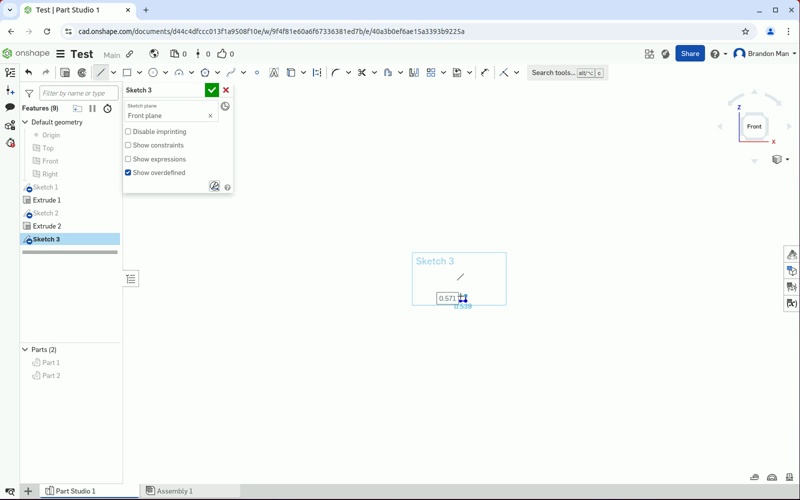
scroll(6)
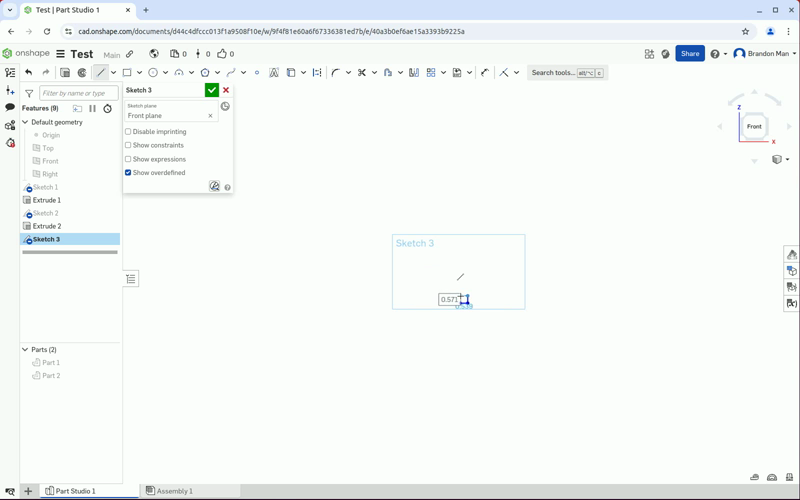
scroll(6)
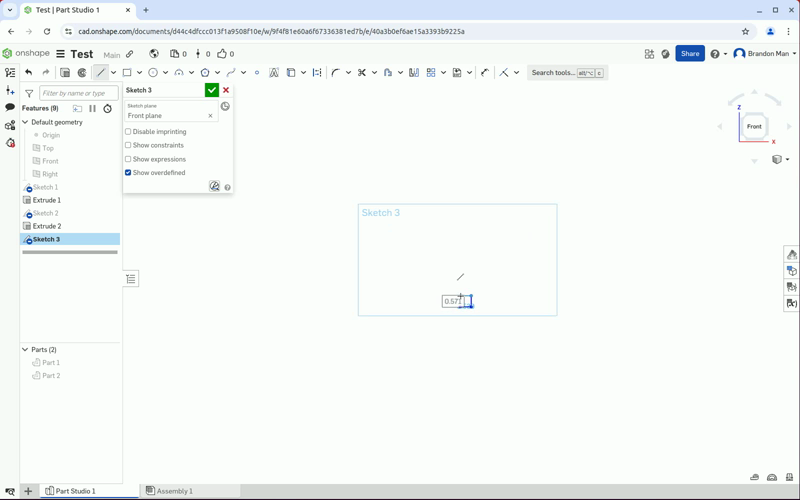
scroll(6)
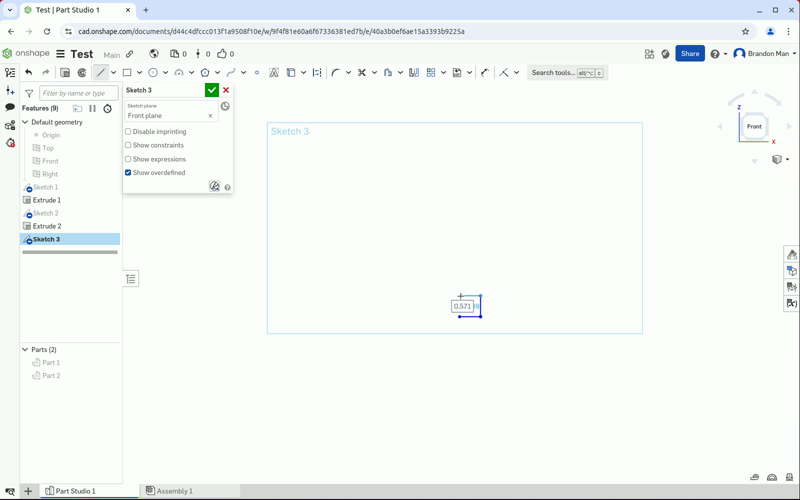
scroll(6)
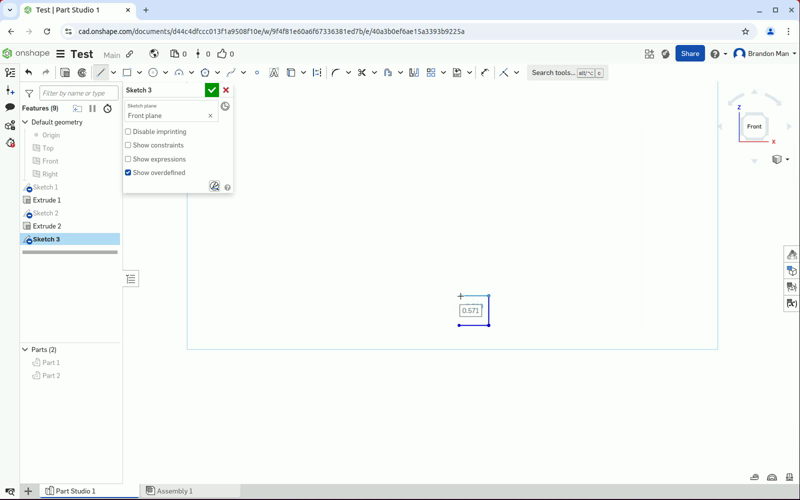
scroll(6)
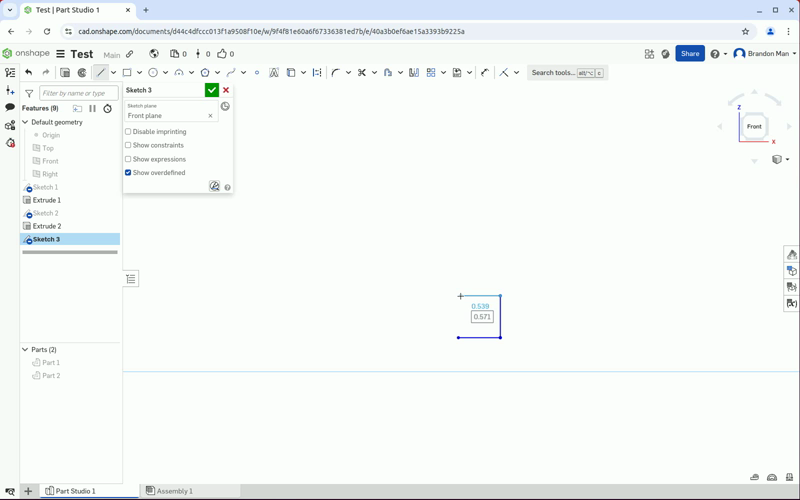
click(460, 295)
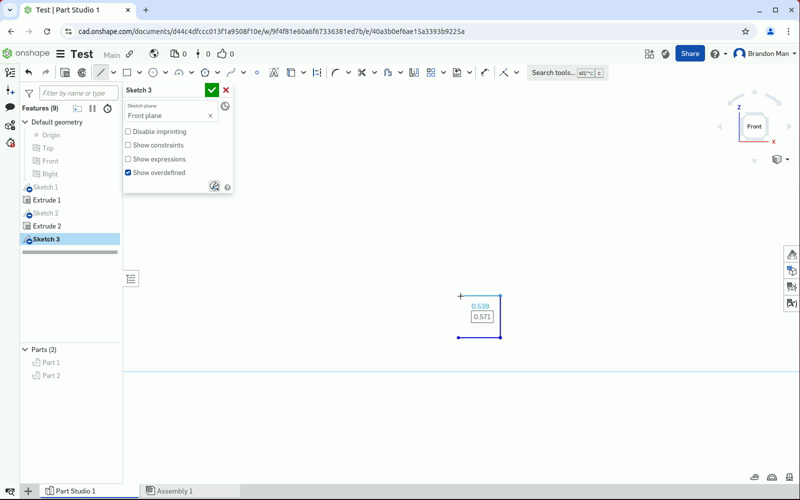
scroll(-6)
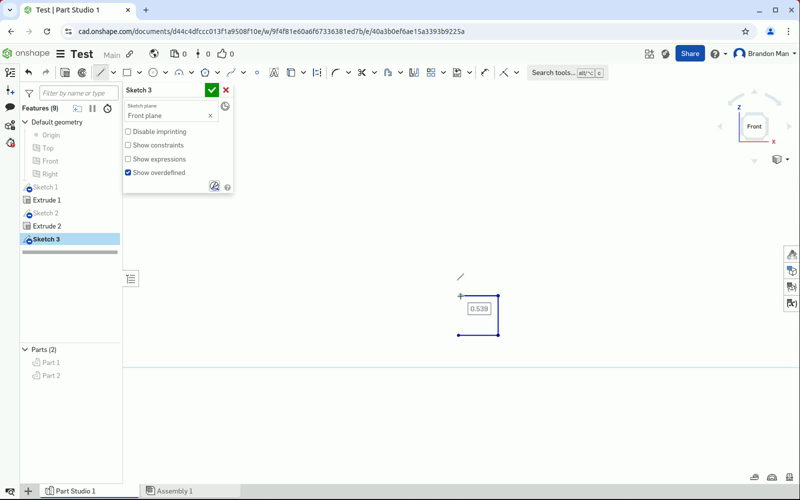
scroll(-6)
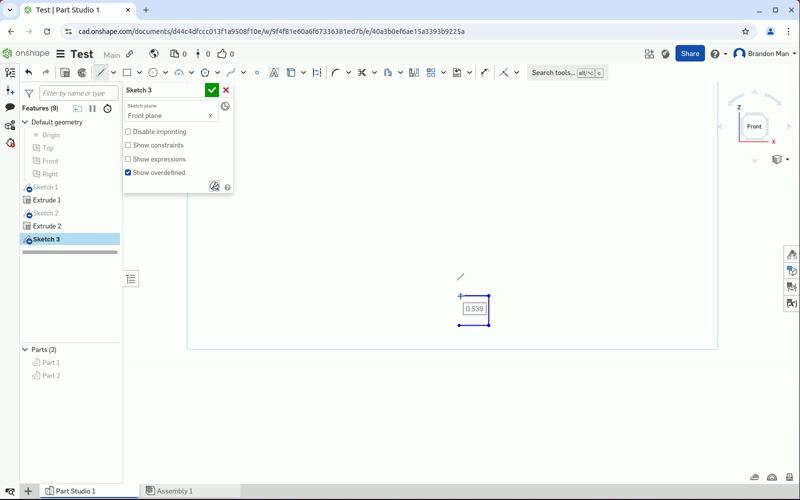
scroll(-6)
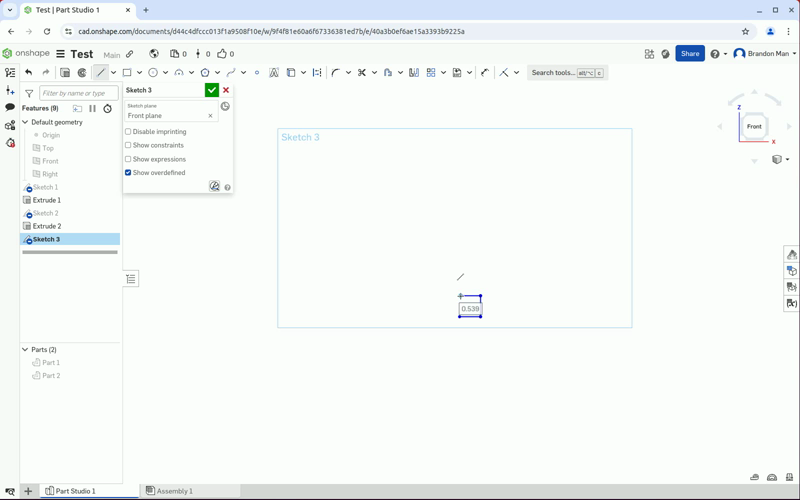
scroll(-6)
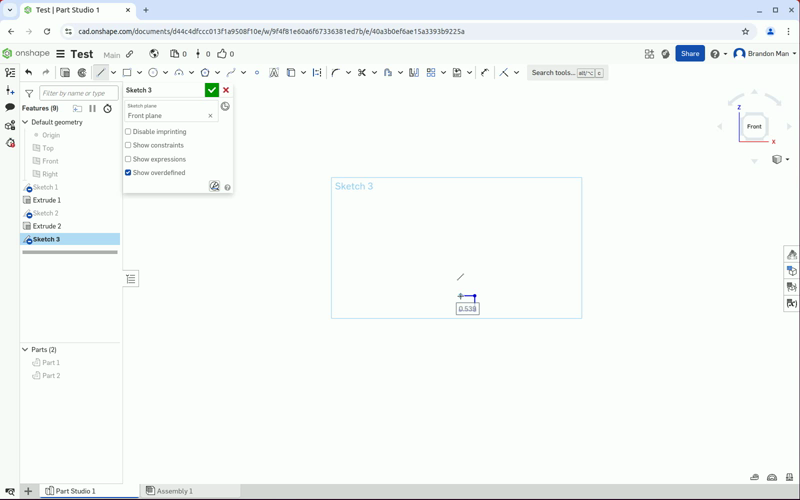
scroll(-6)
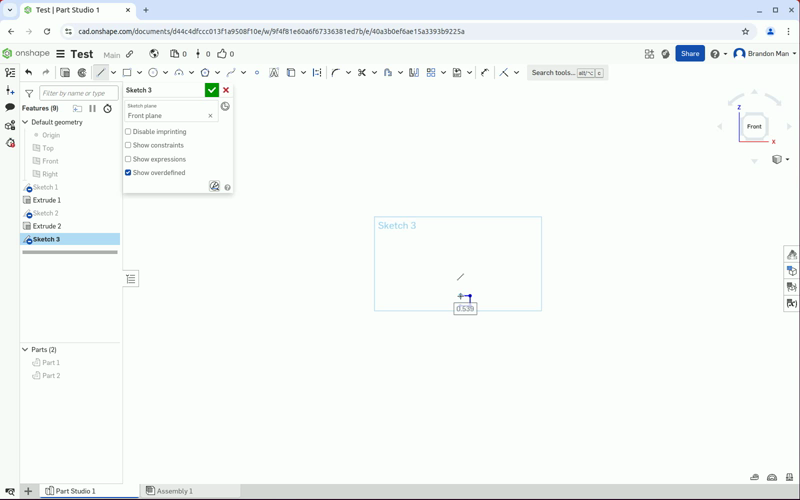
scroll(-6)
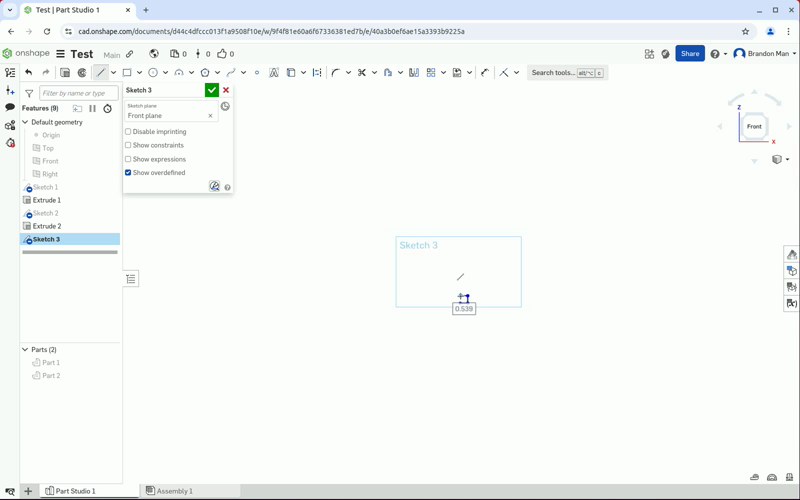
scroll(-6)
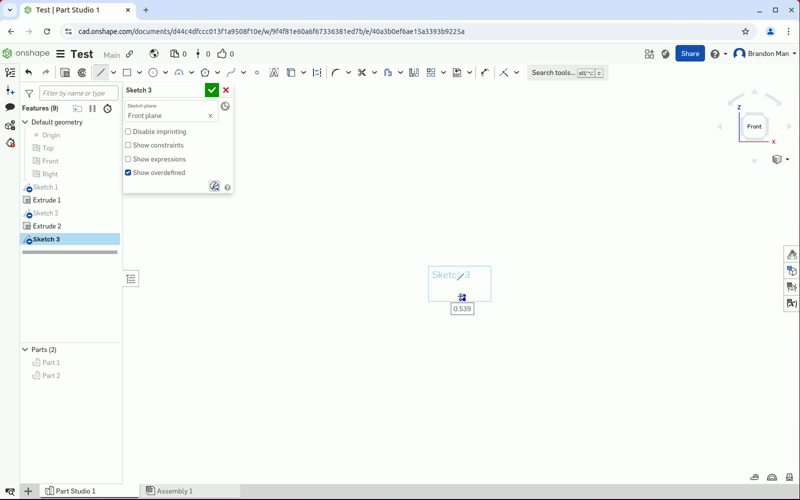
key_up(shift)
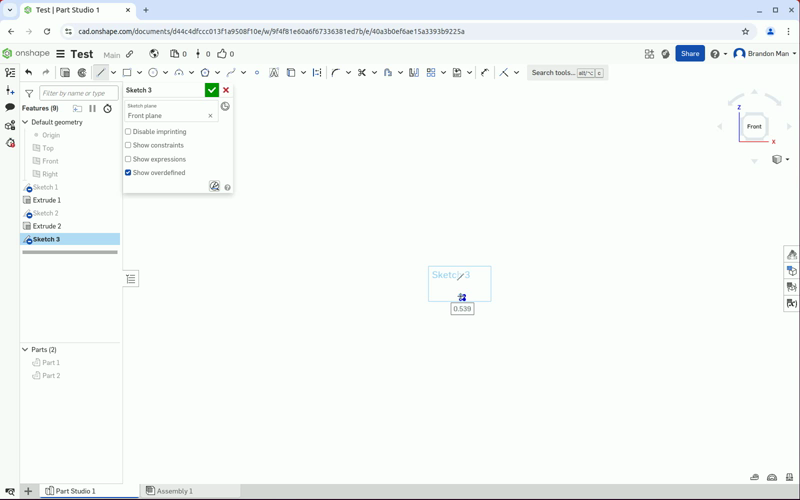
mouse_move(490, 295)
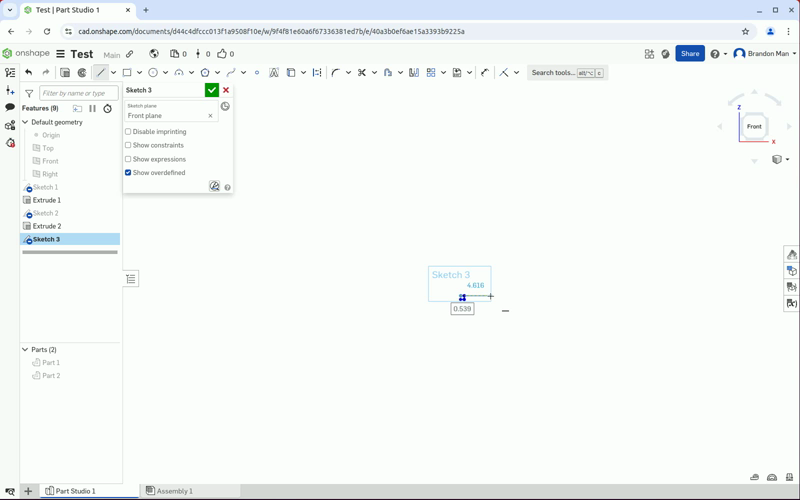
key_down(shift)
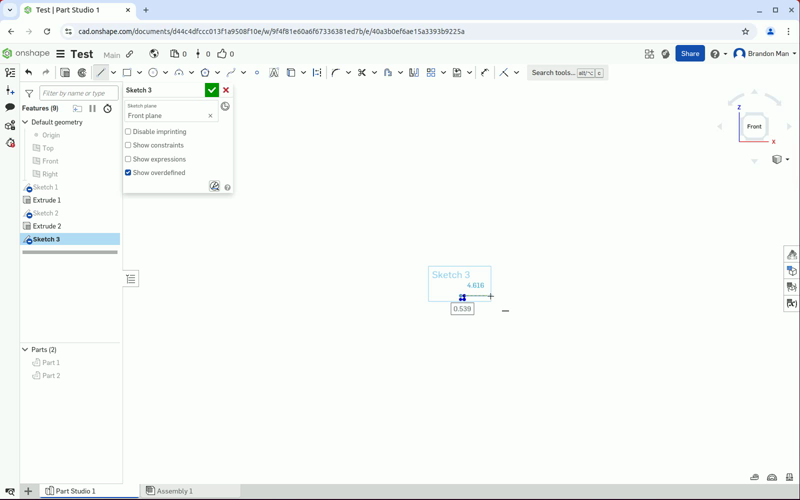
mouse_move(460, 299)
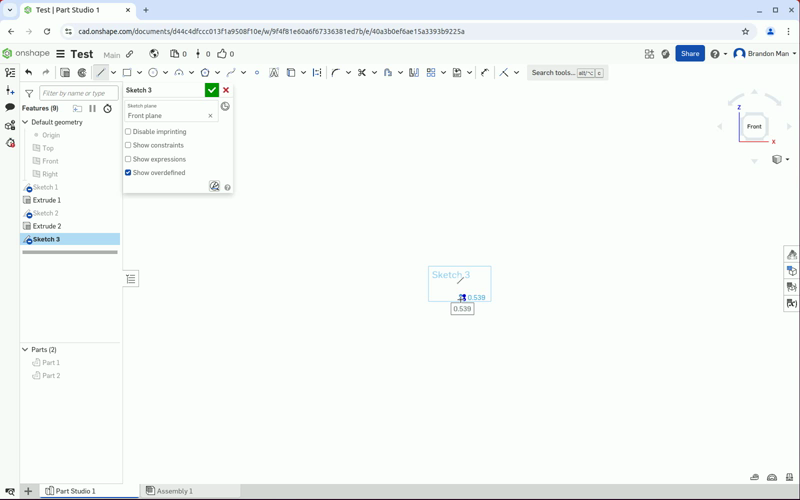
scroll(6)
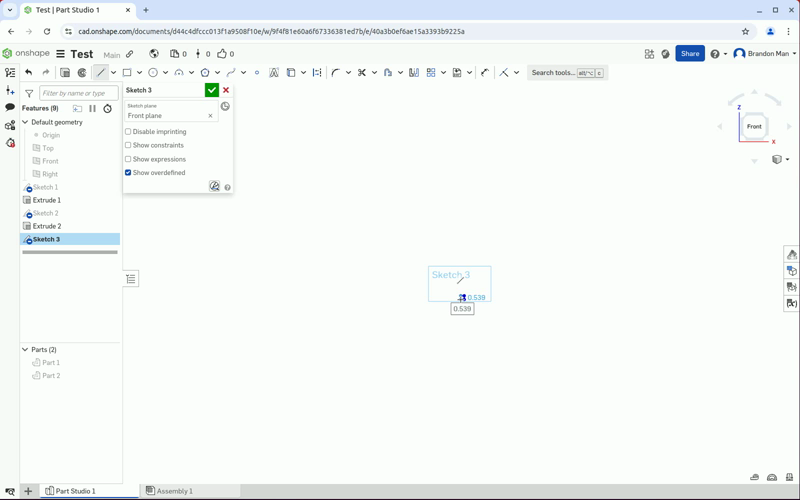
scroll(6)
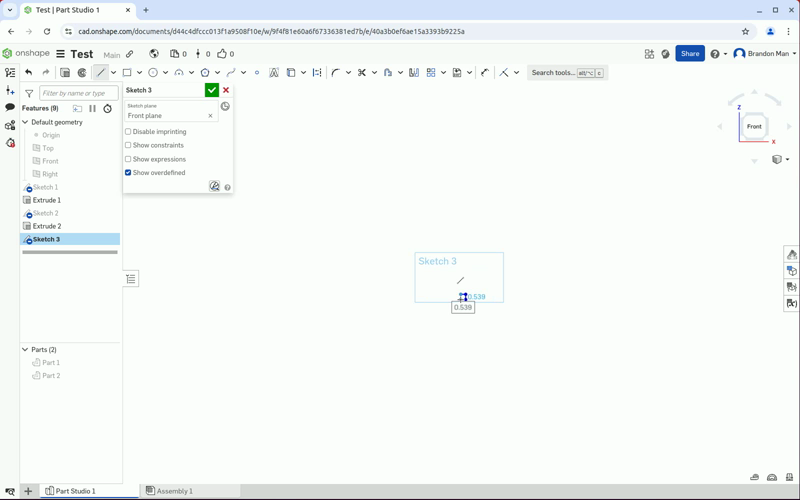
scroll(6)
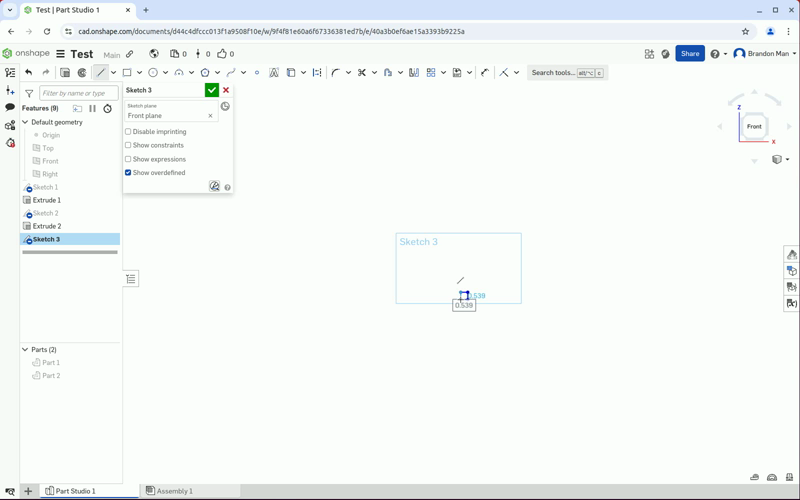
scroll(6)
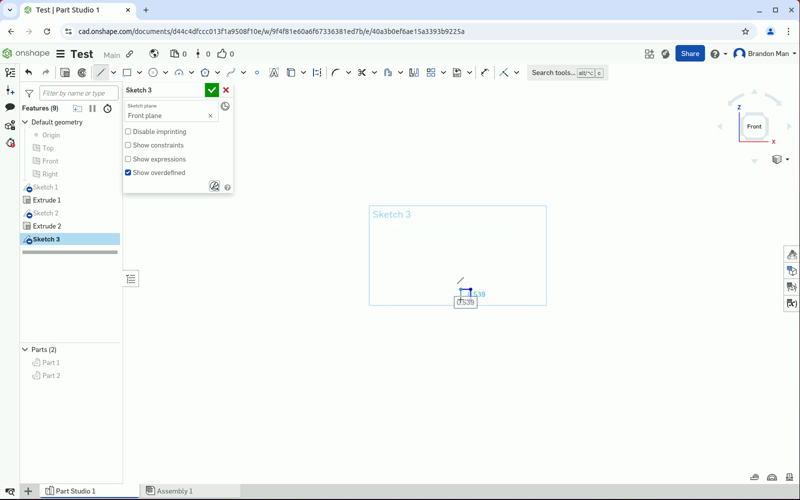
scroll(6)
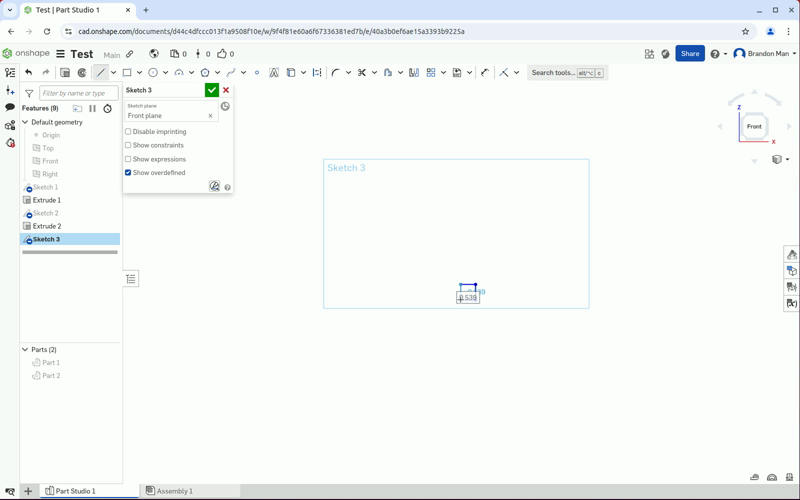
scroll(6)
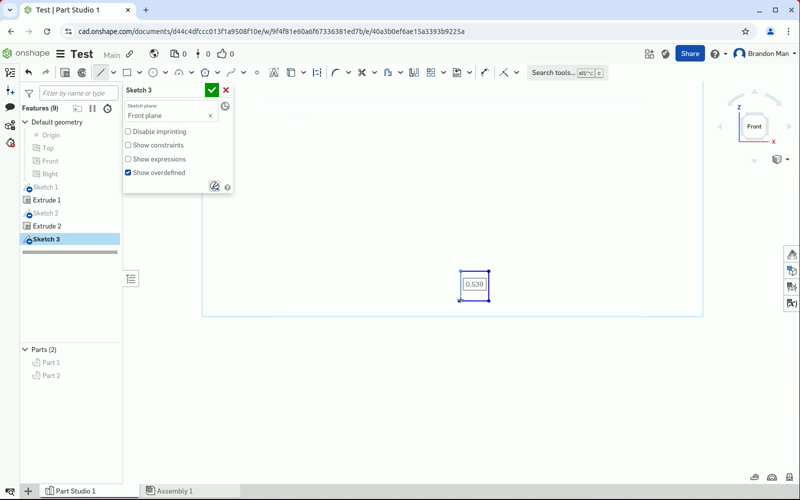
scroll(6)
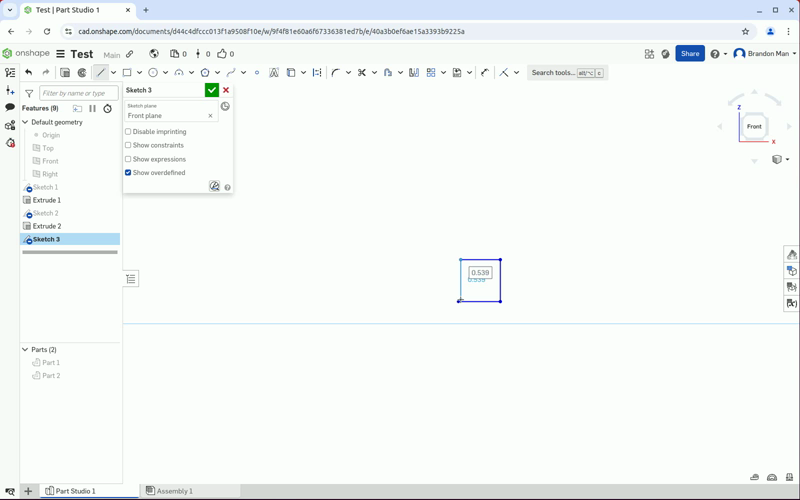
key_up(shift)
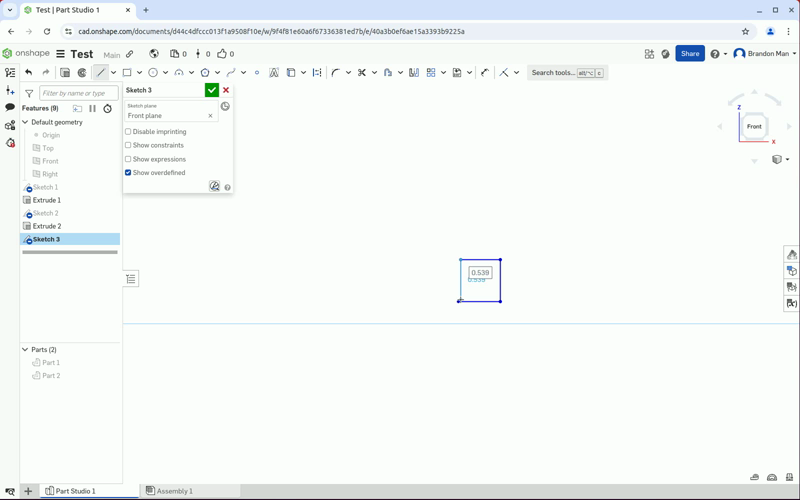
click(460, 299)
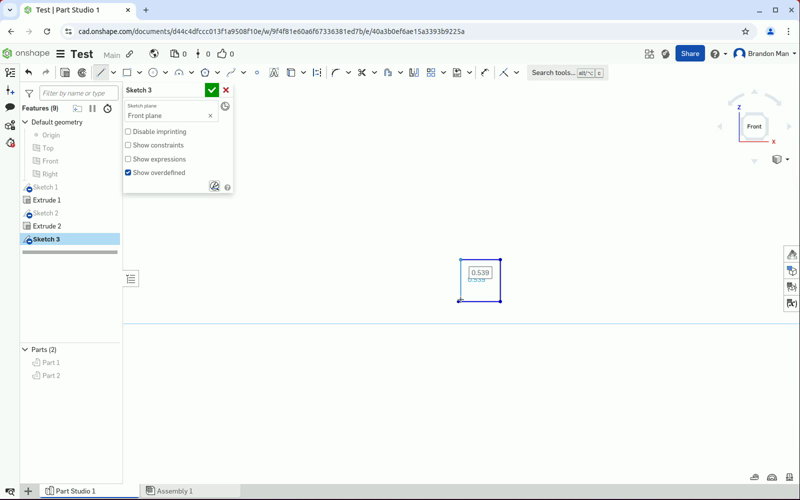
scroll(-6)
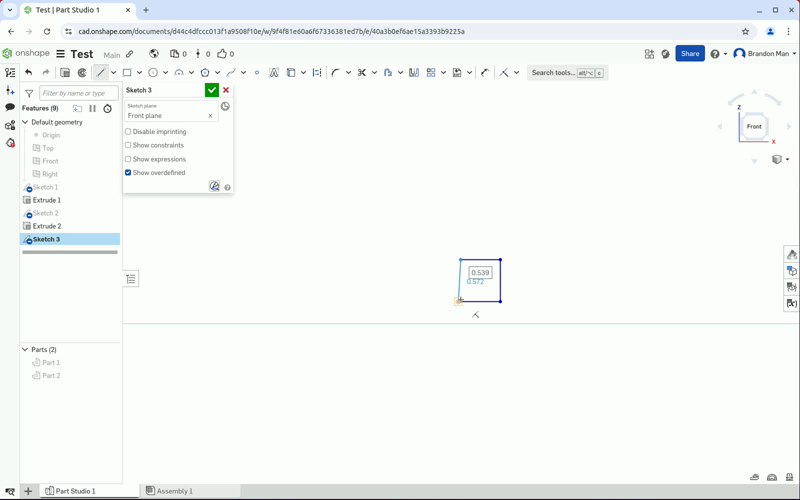
scroll(-6)
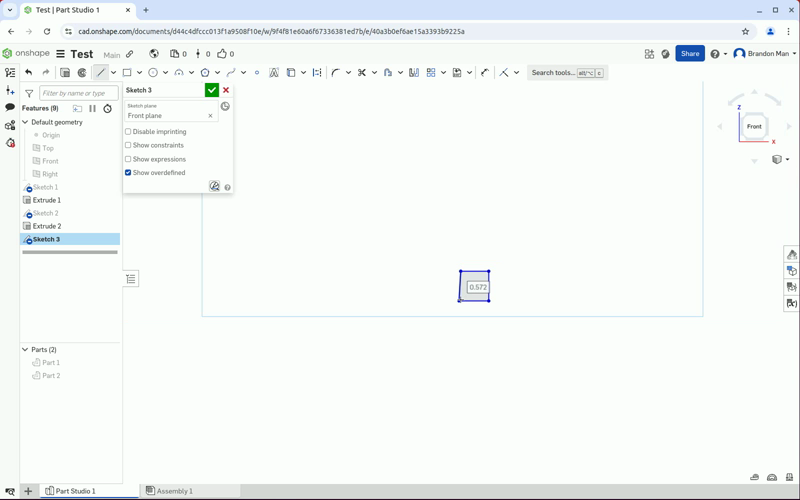
scroll(-6)
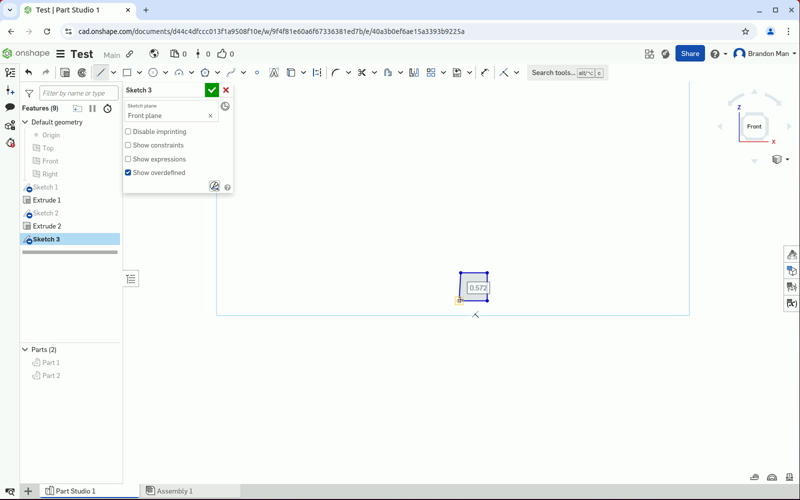
scroll(-6)
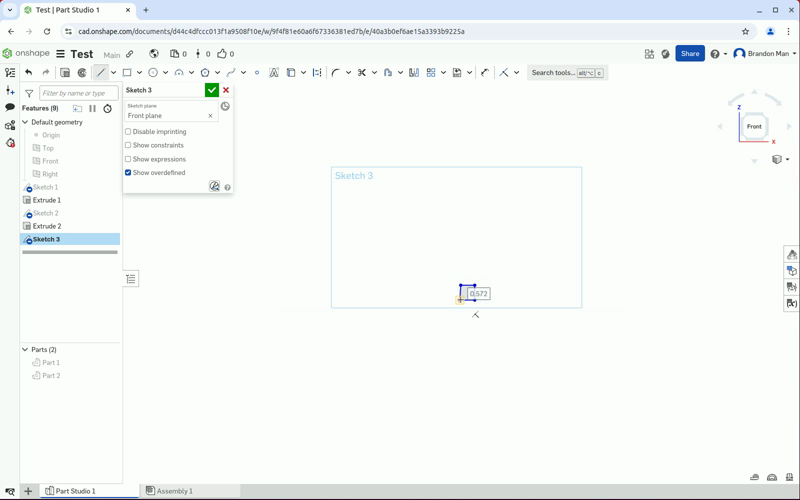
scroll(-6)
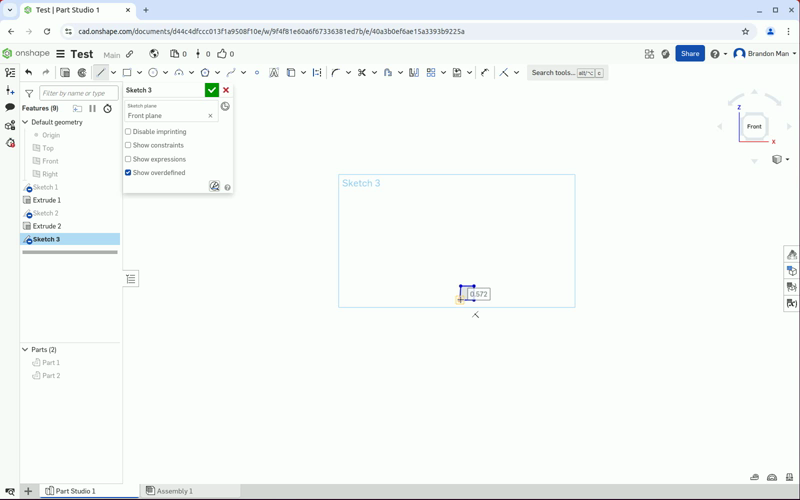
scroll(-6)
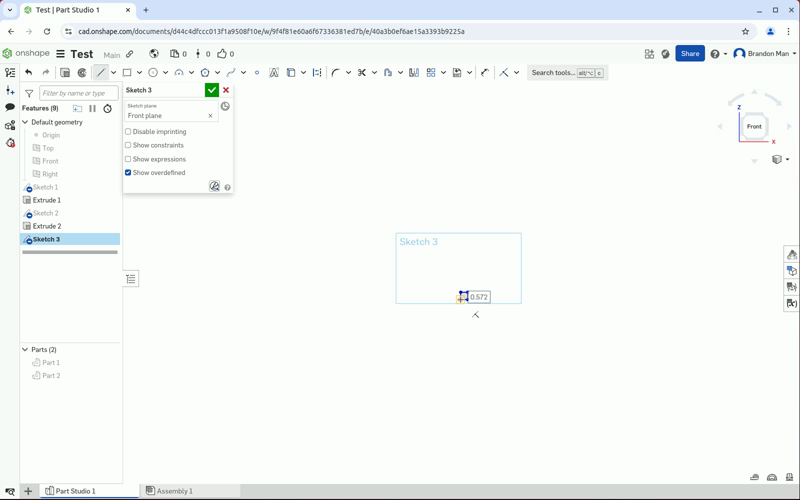
scroll(-6)
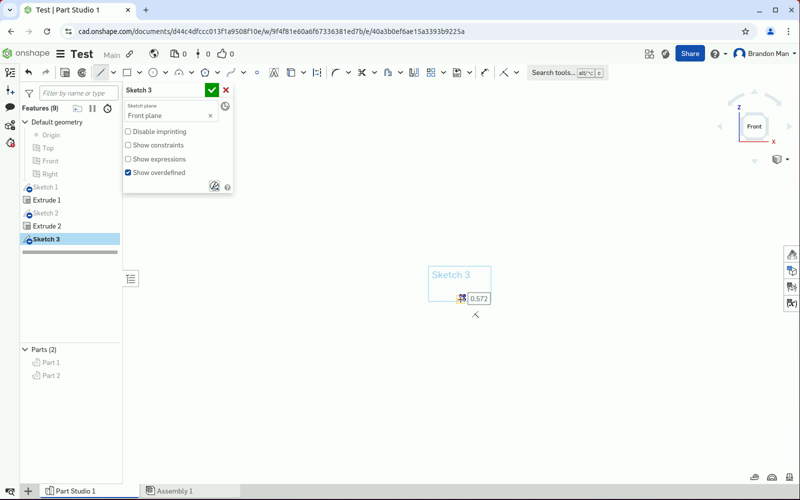
key(esc)
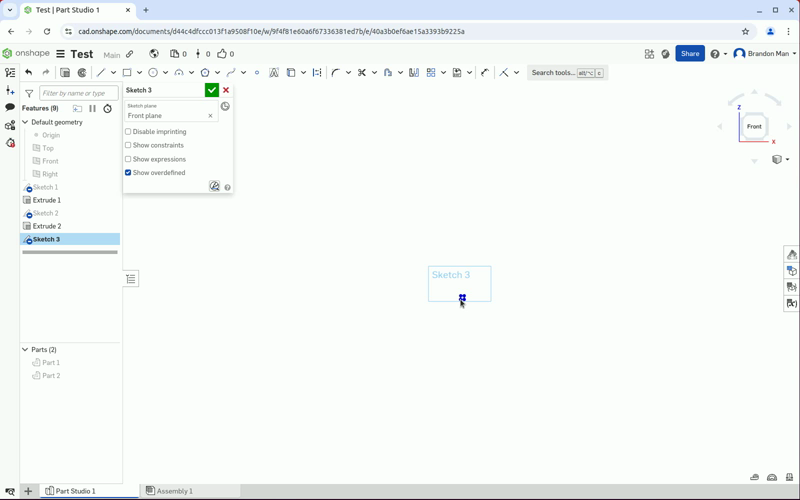
key(l)
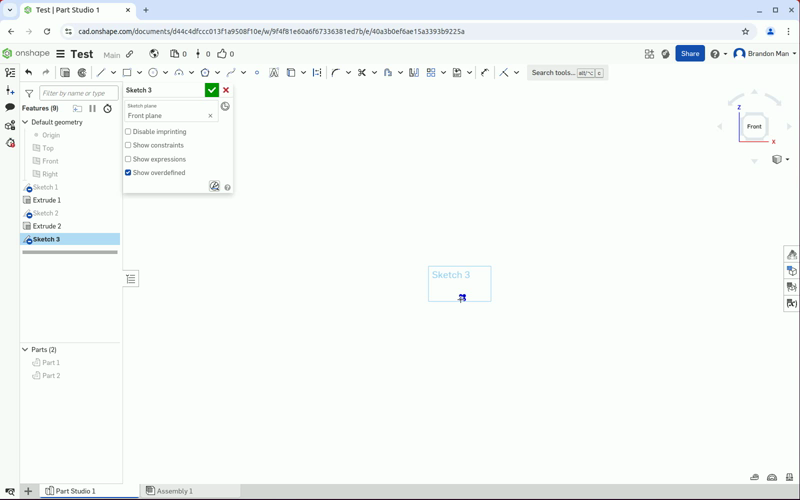
key_down(shift)
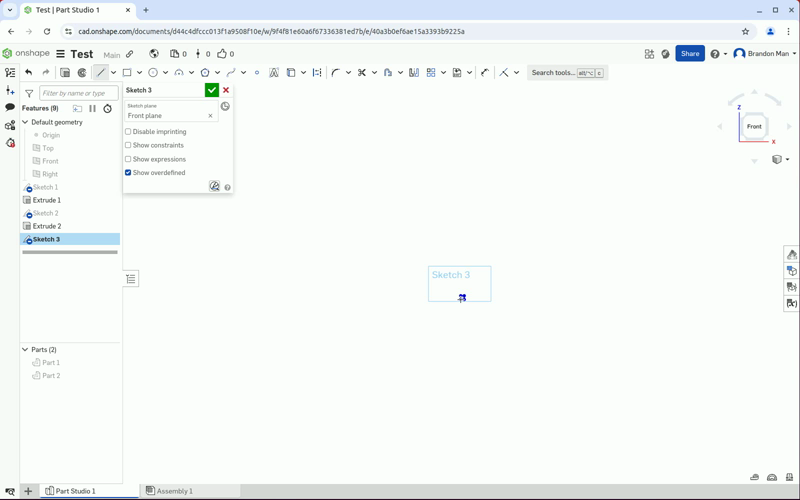
mouse_move(461, 299)
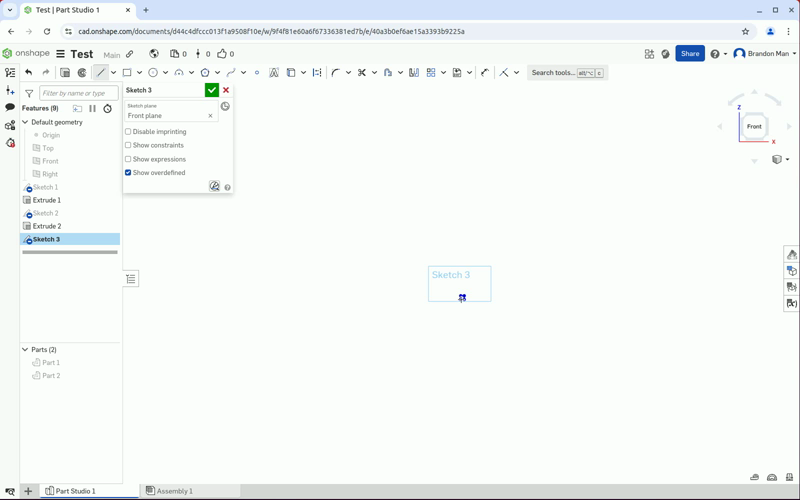
scroll(6)
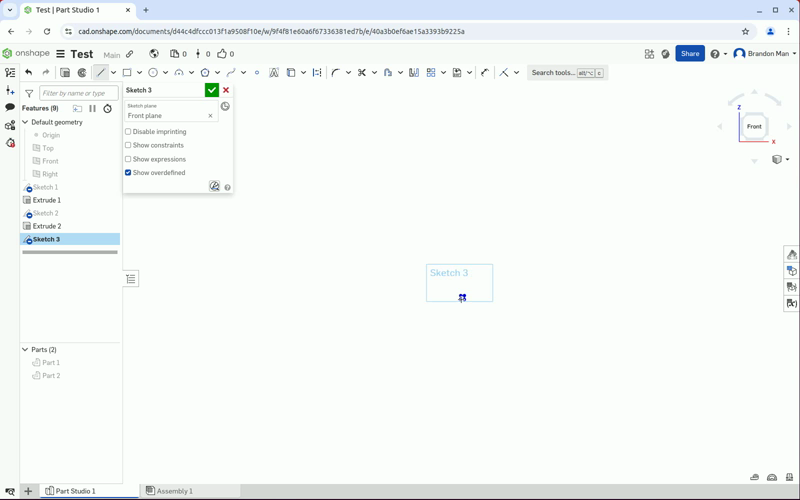
scroll(6)
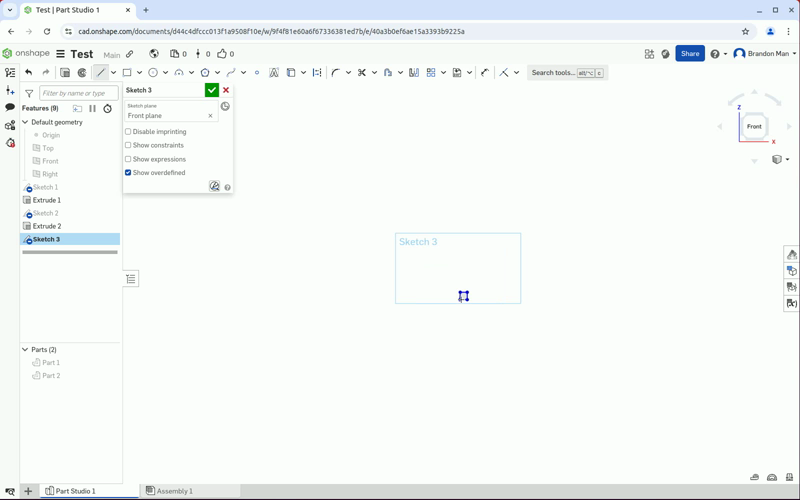
scroll(6)
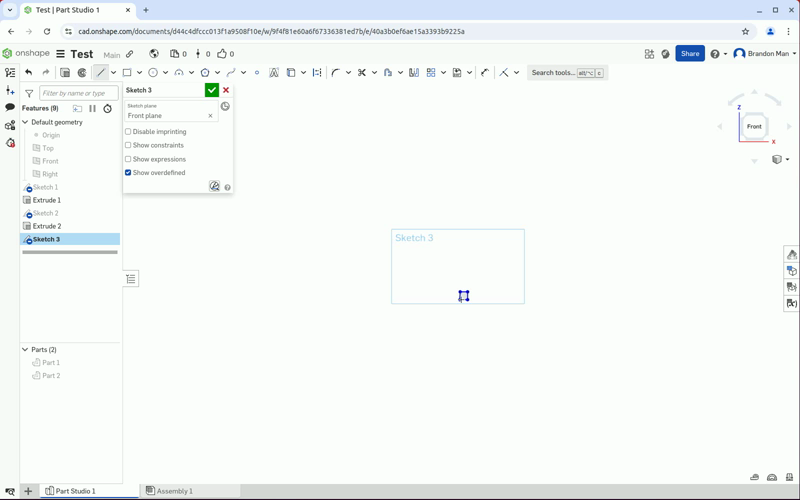
scroll(6)
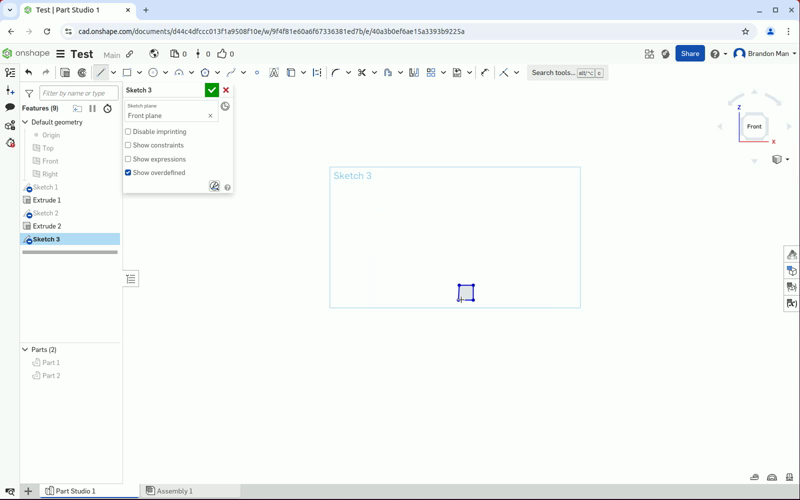
scroll(6)
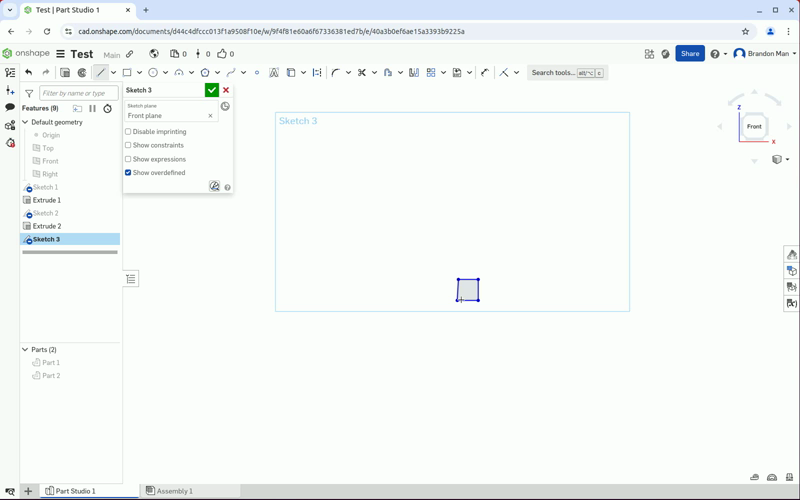
scroll(6)
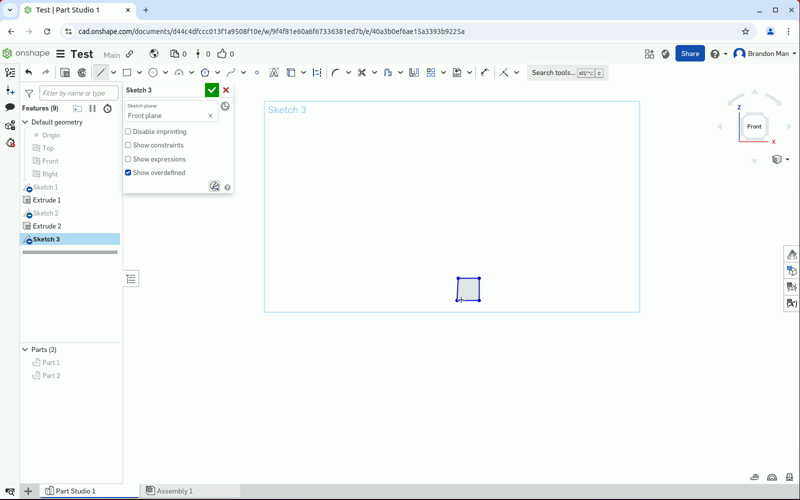
scroll(6)
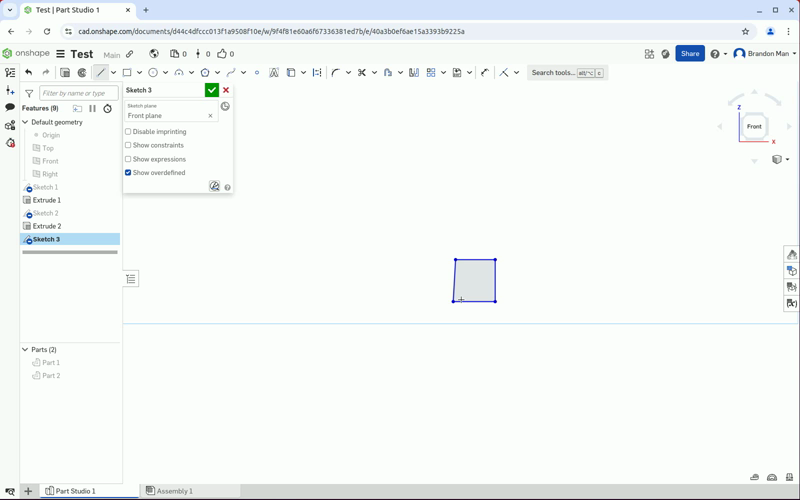
click(461, 299)
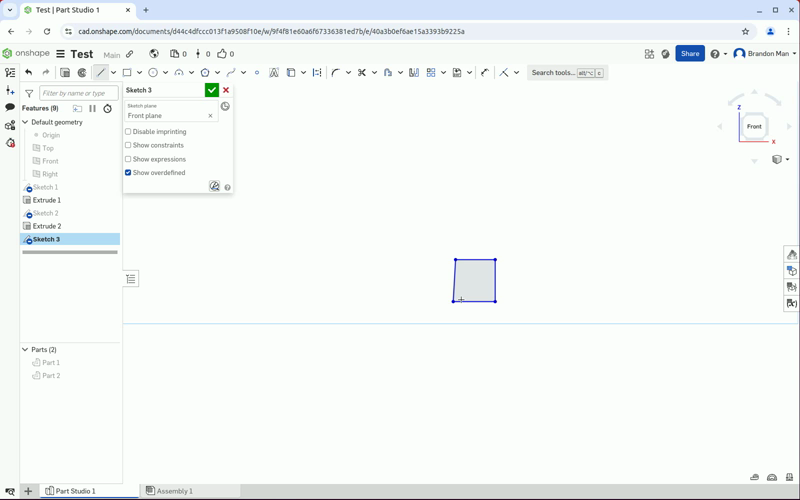
scroll(-6)
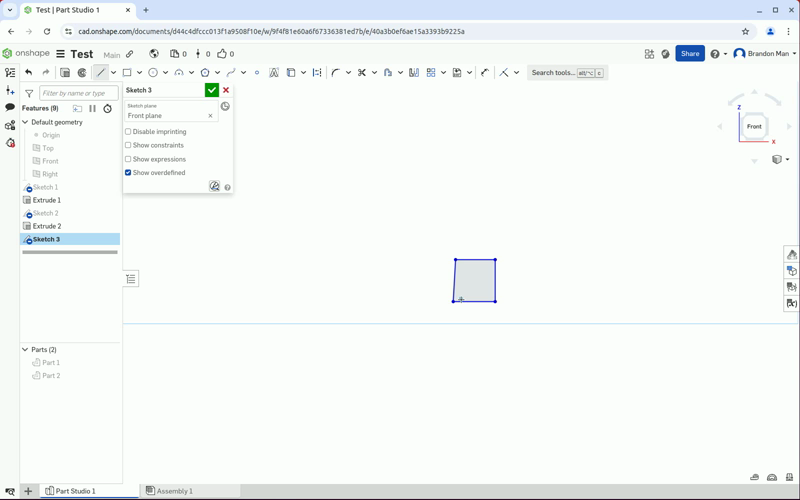
scroll(-6)
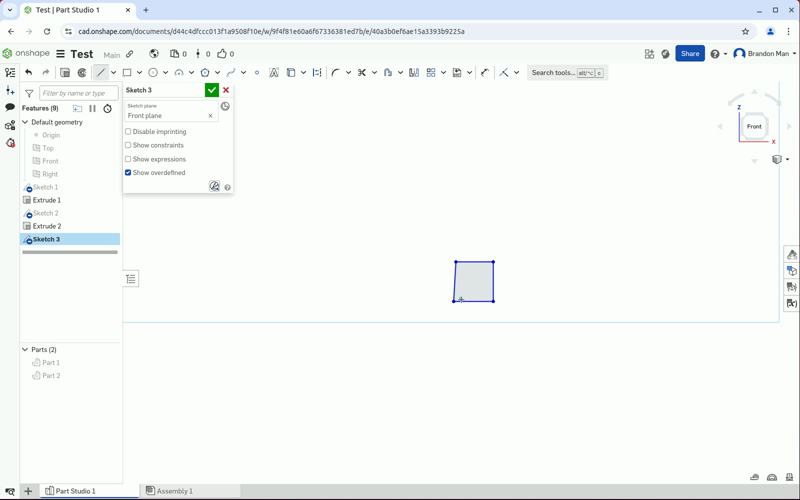
scroll(-6)
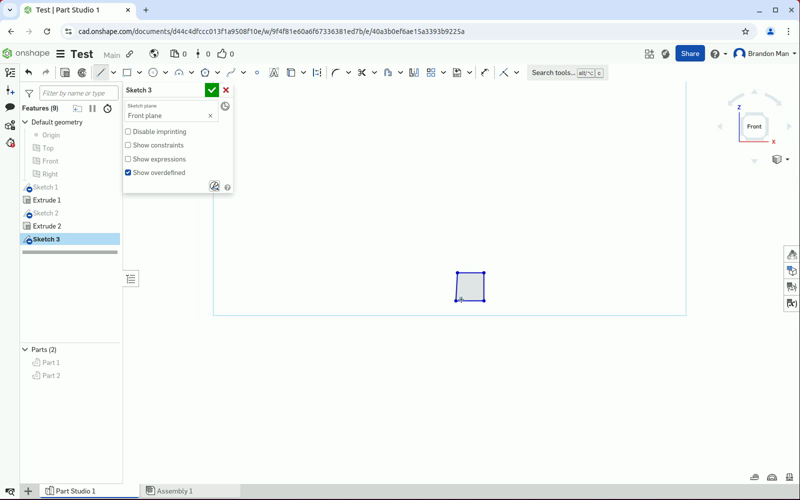
scroll(-6)
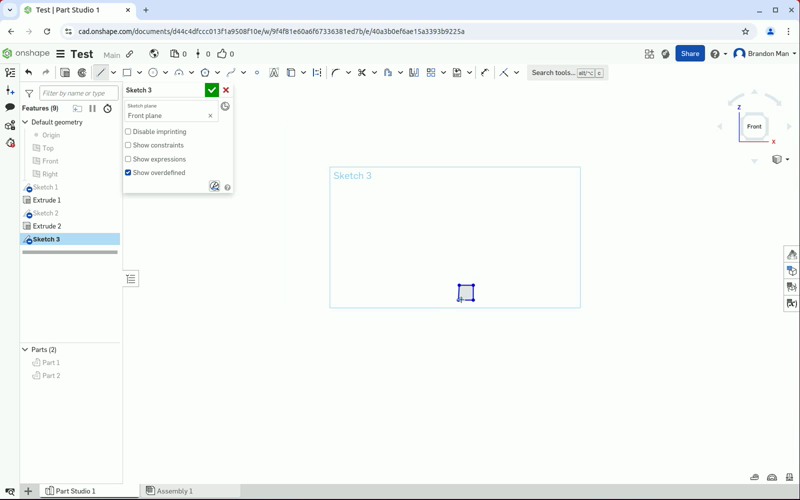
scroll(-6)
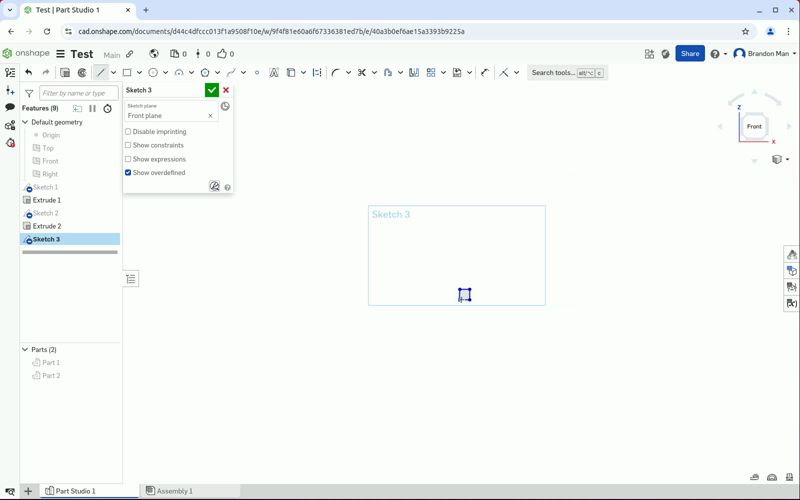
scroll(-6)
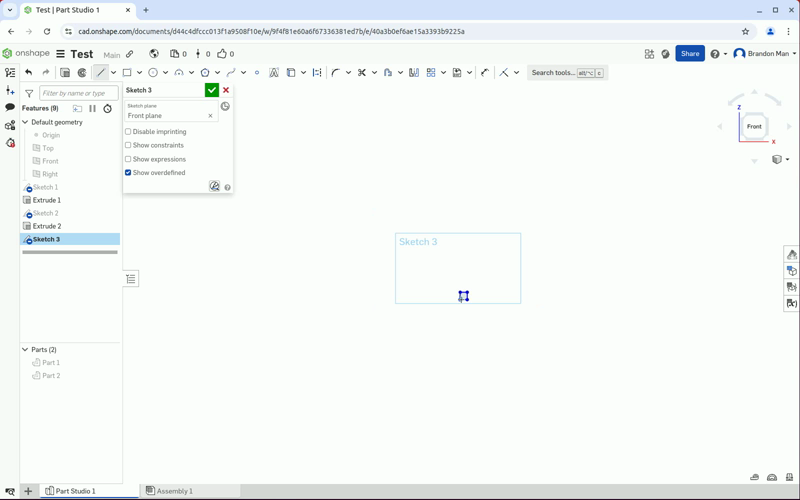
scroll(-6)
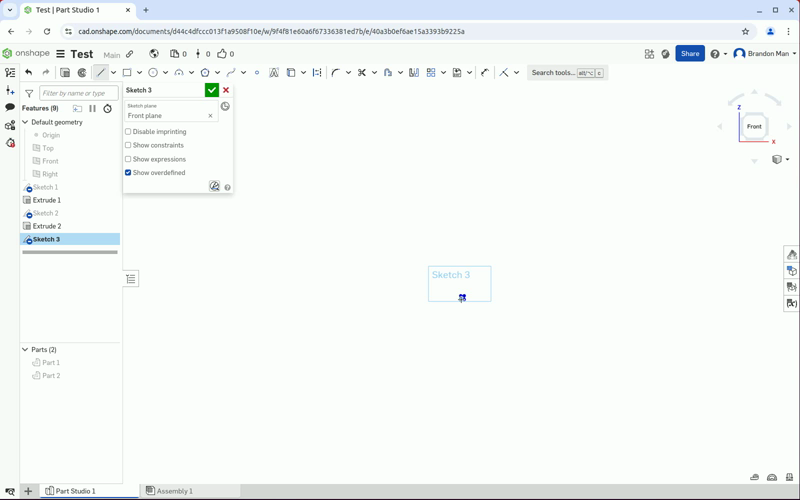
key_up(shift)
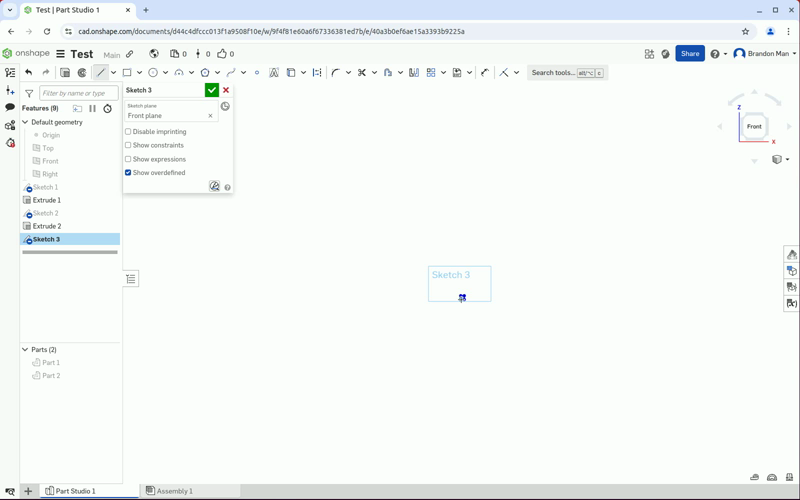
key_down(shift)
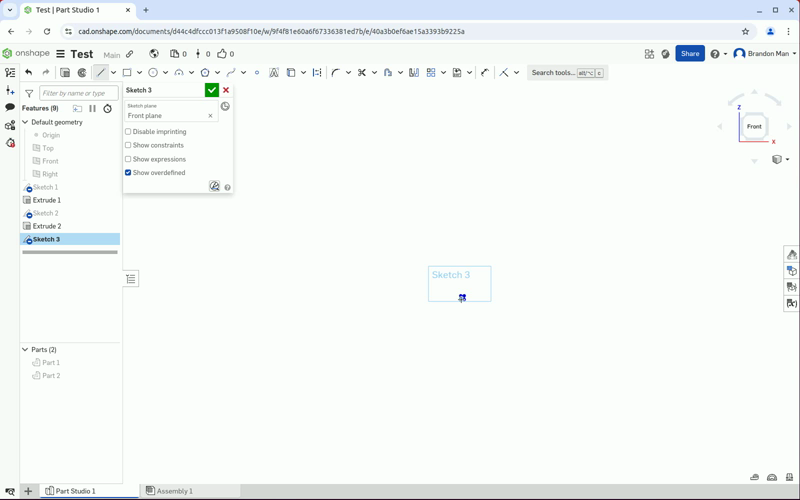
mouse_move(491, 299)
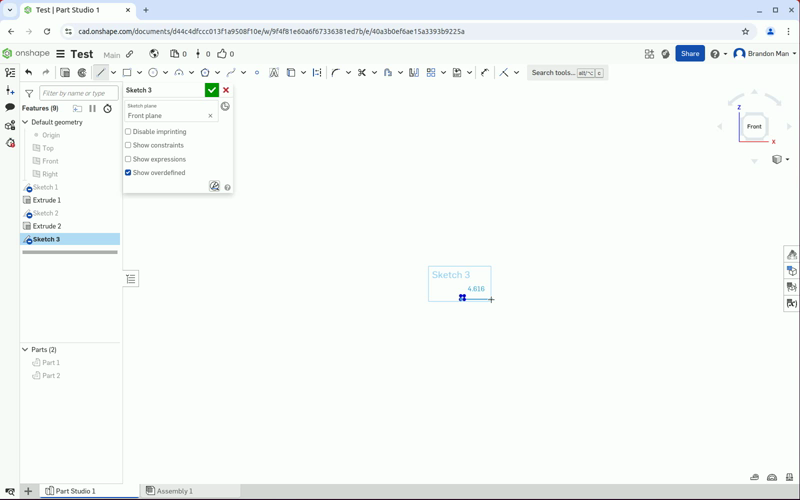
mouse_move(464, 299)
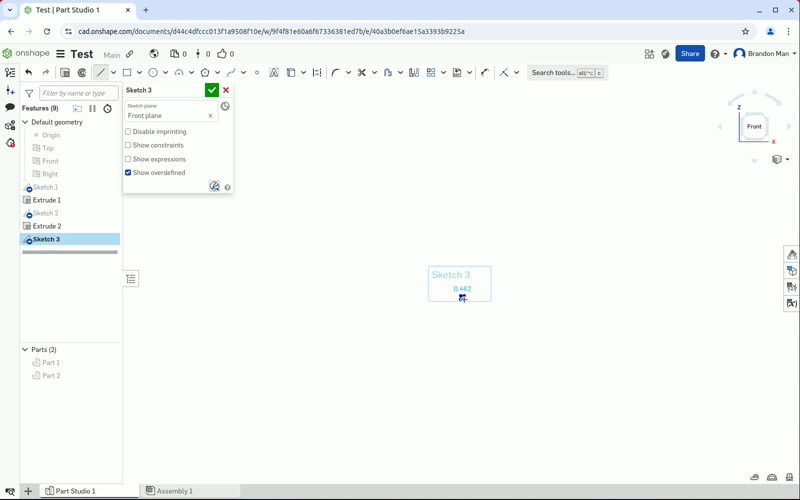
scroll(6)
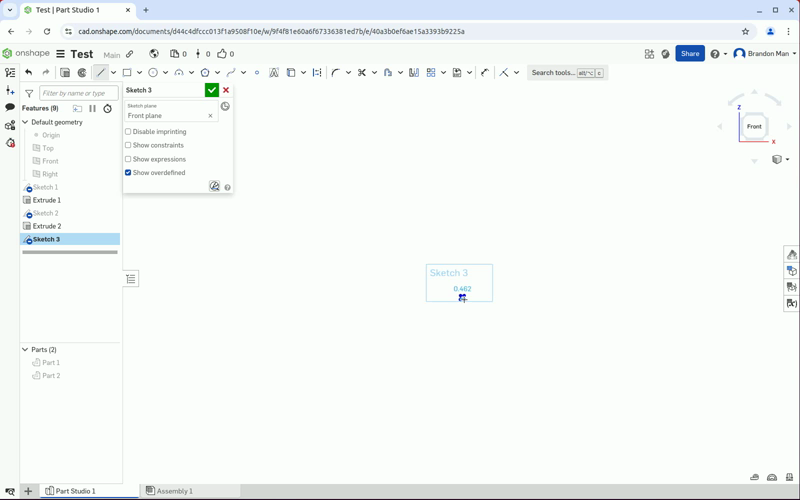
scroll(6)
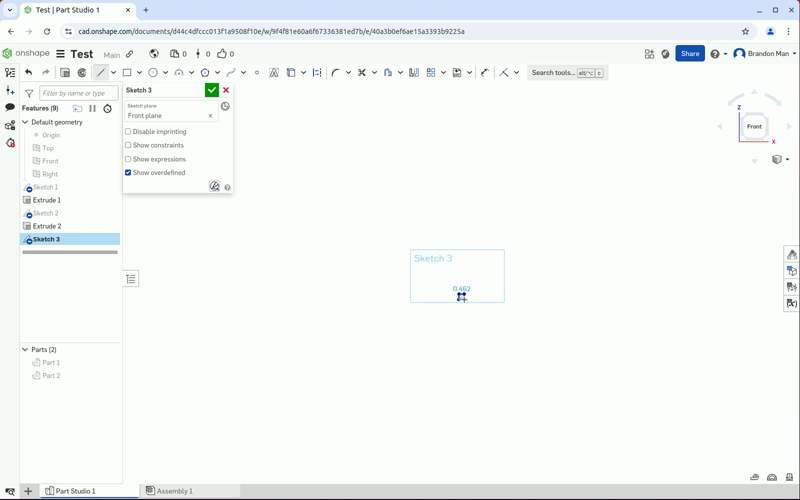
scroll(6)
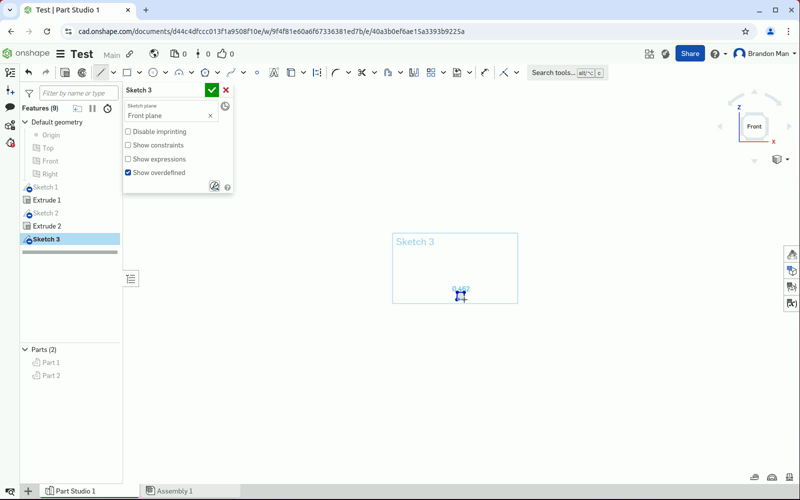
scroll(6)
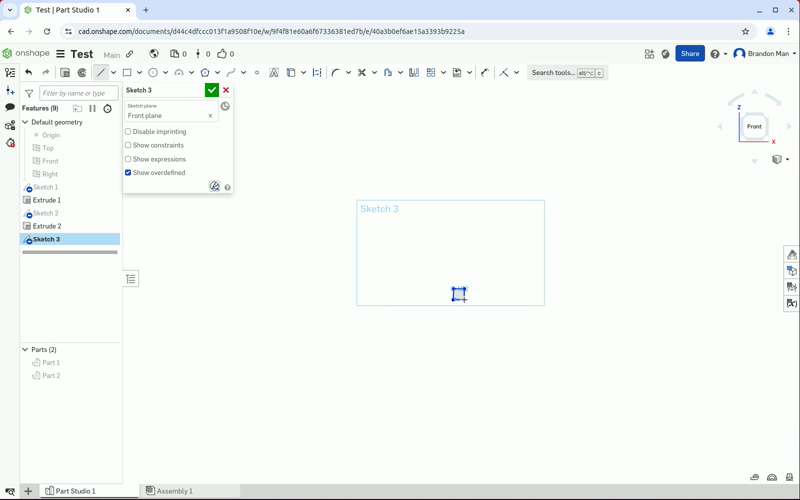
scroll(6)
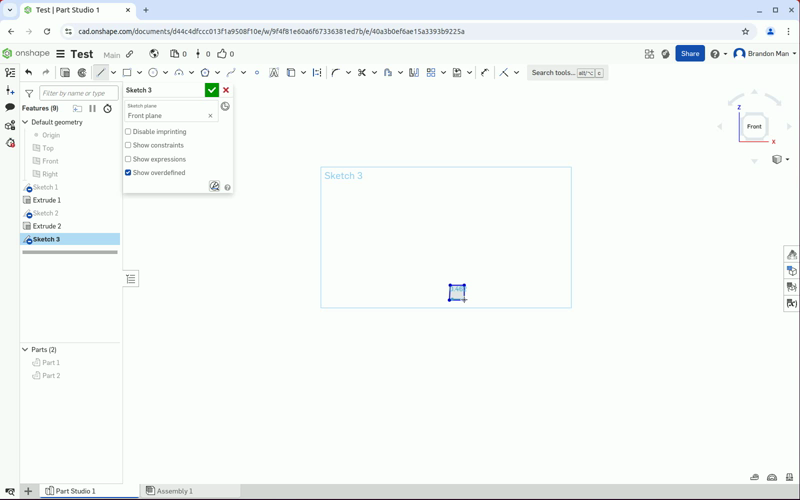
scroll(6)
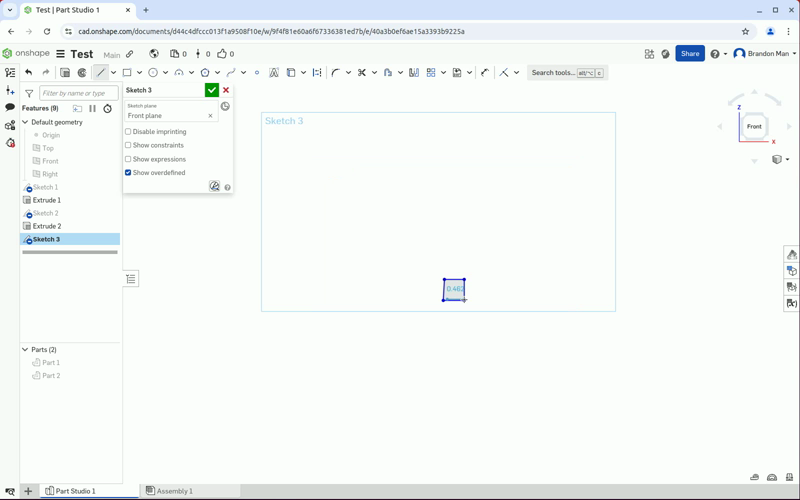
scroll(6)
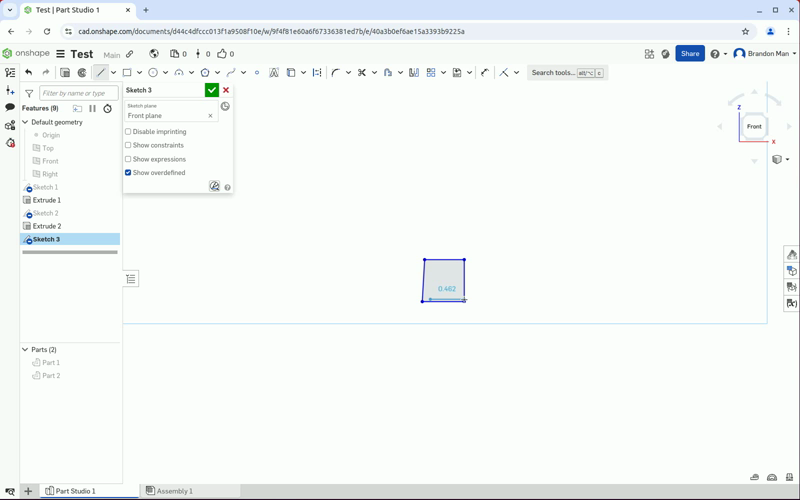
click(464, 299)
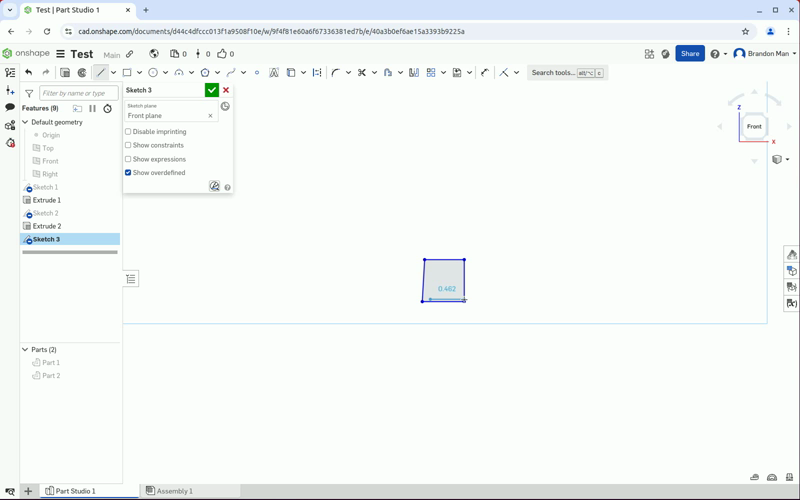
scroll(-6)
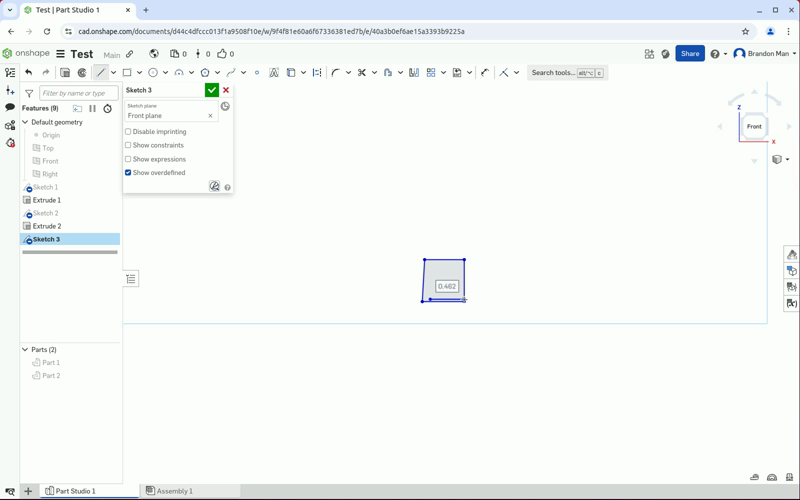
scroll(-6)
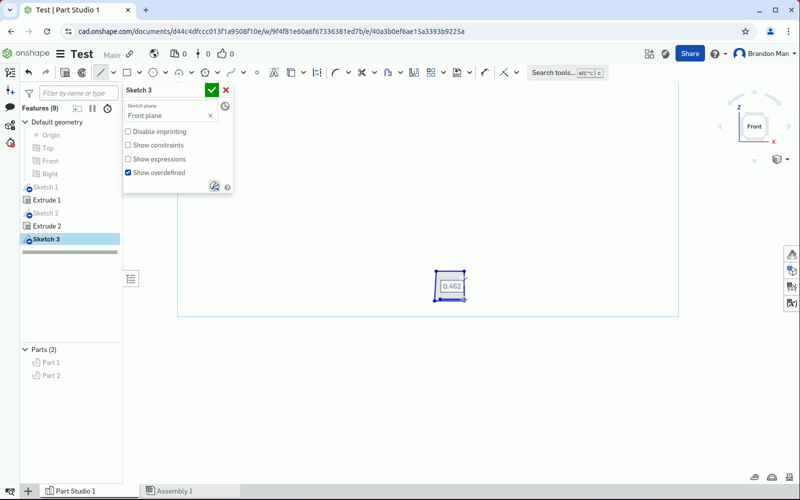
scroll(-6)
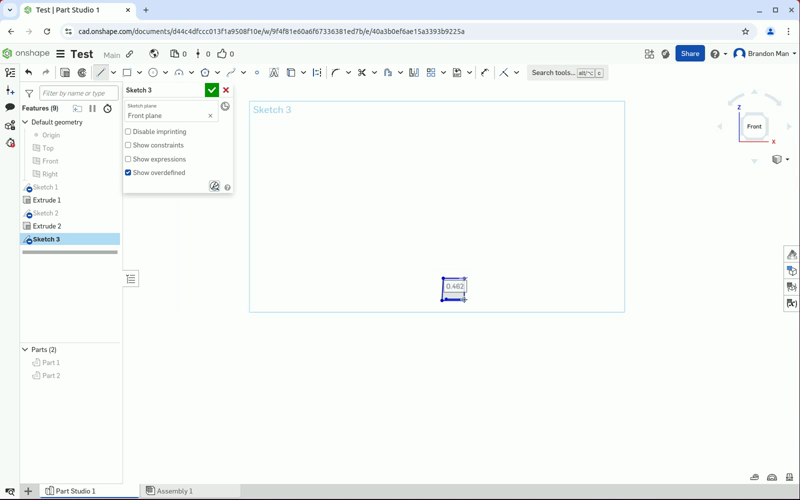
scroll(-6)
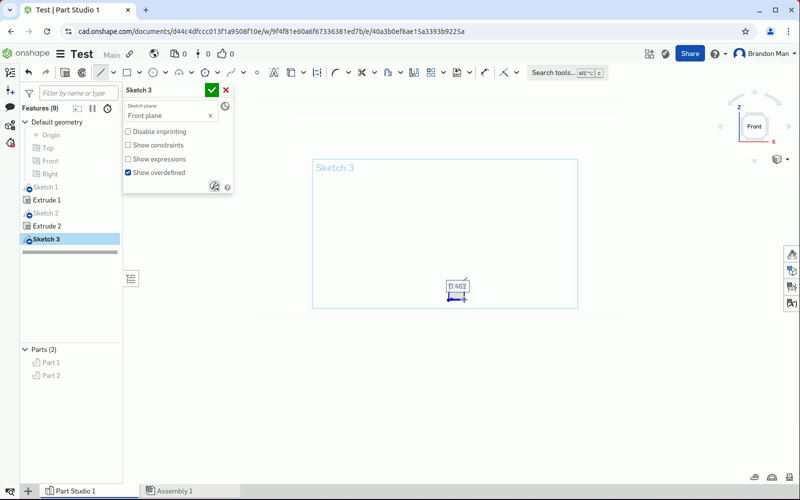
scroll(-6)
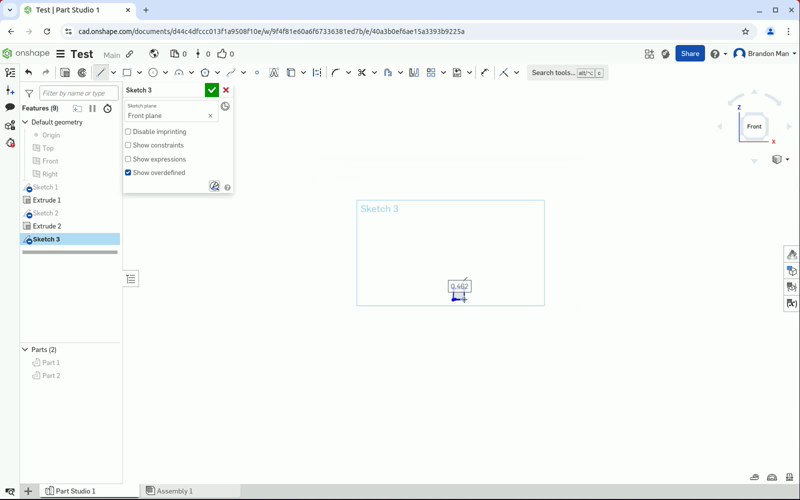
scroll(-6)
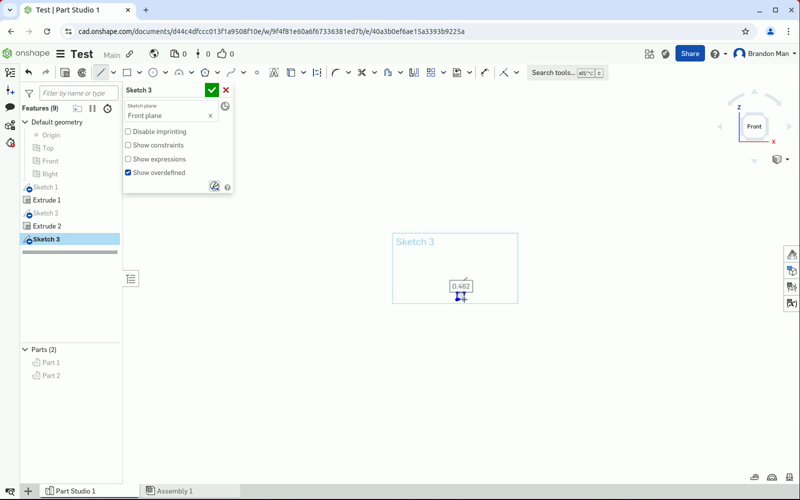
scroll(-6)
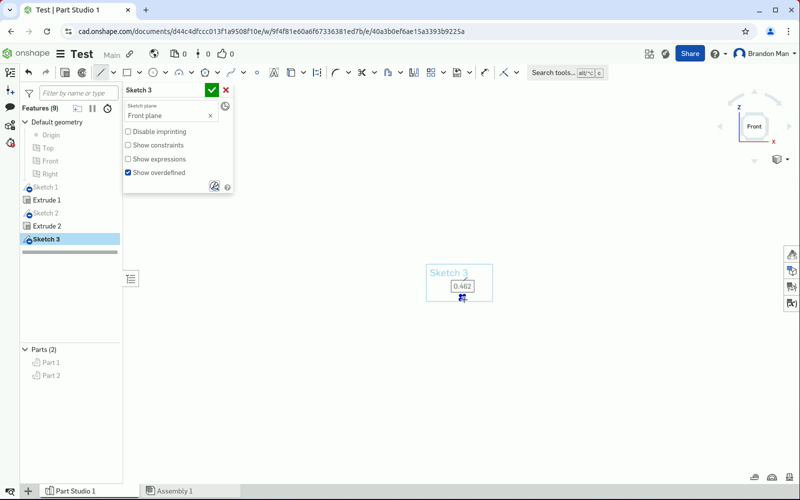
key_up(shift)
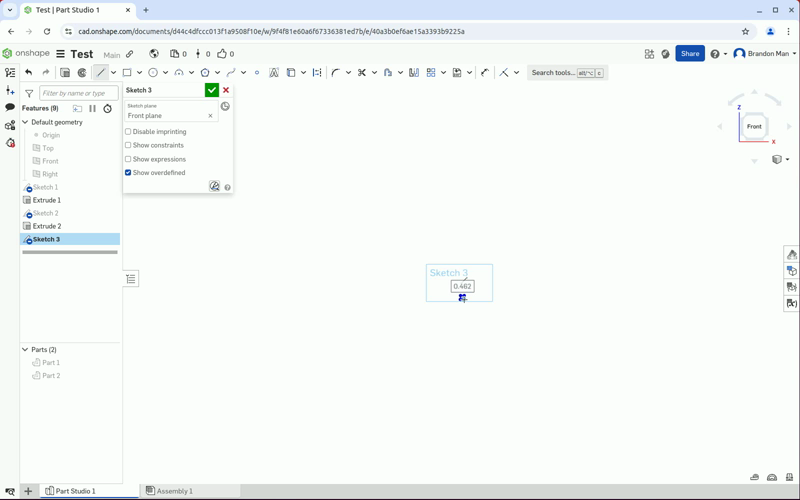
key_down(shift)
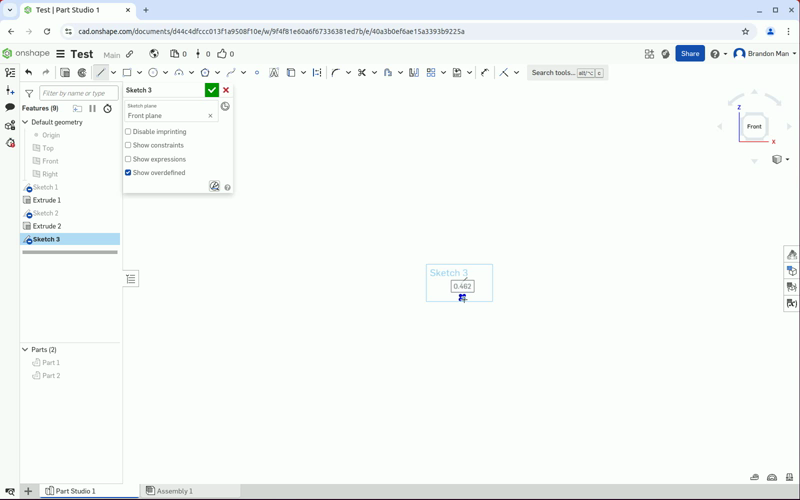
mouse_move(494, 299)
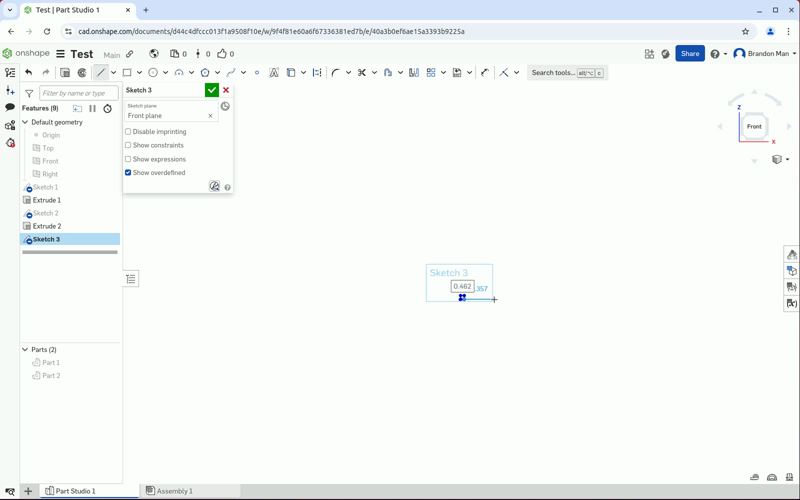
mouse_move(464, 296)
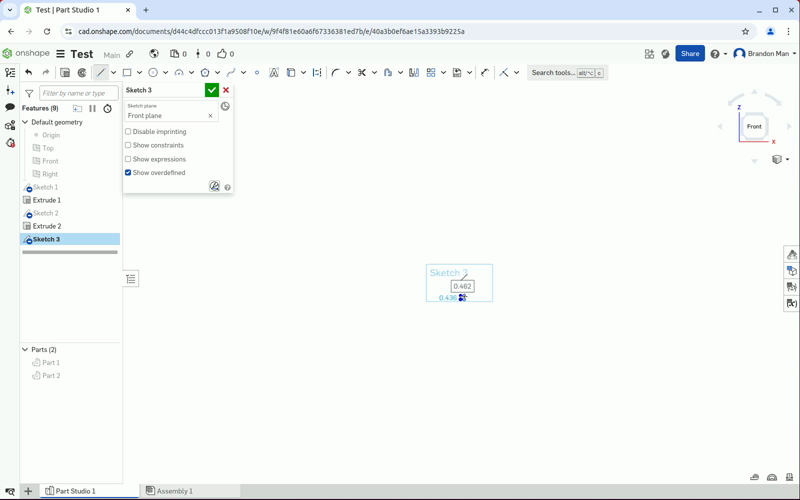
scroll(6)
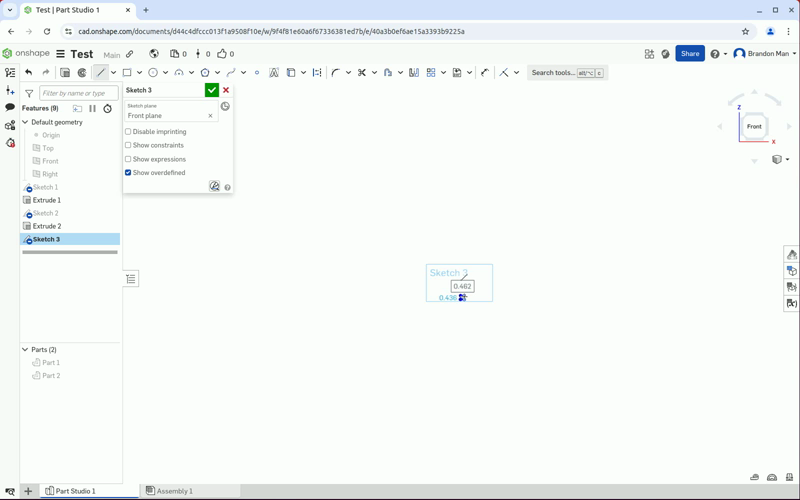
scroll(6)
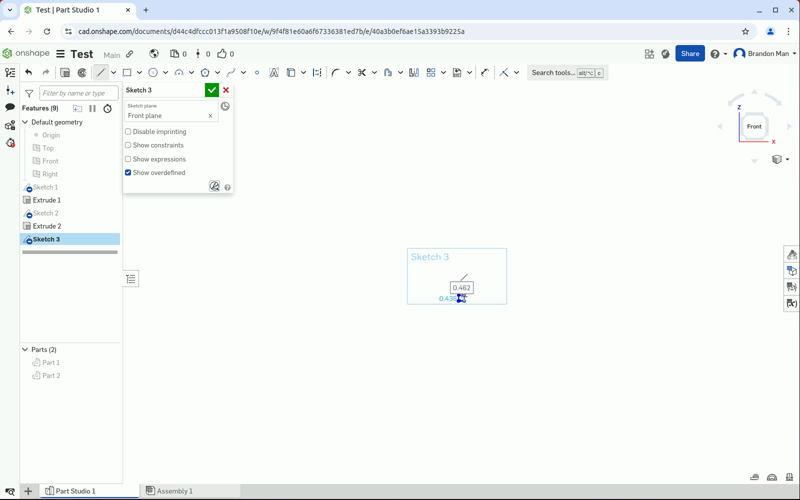
scroll(6)
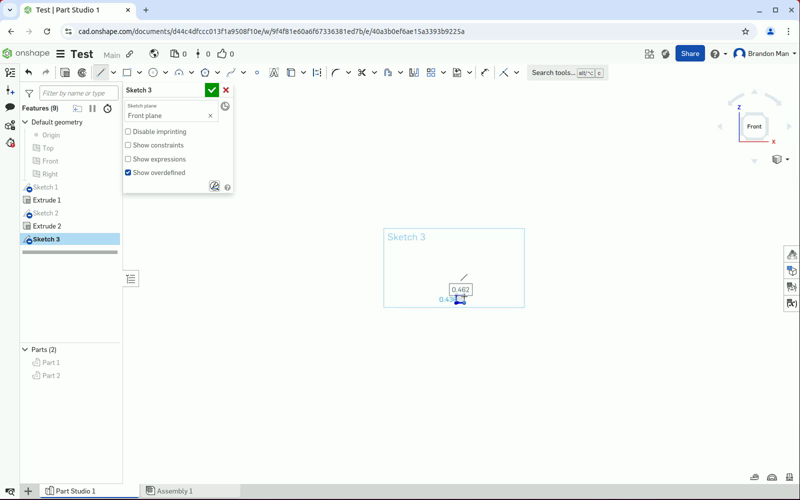
scroll(6)
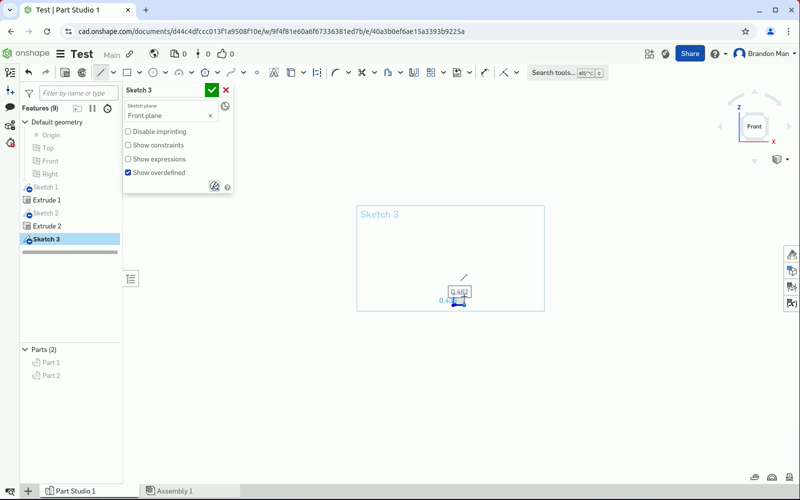
scroll(6)
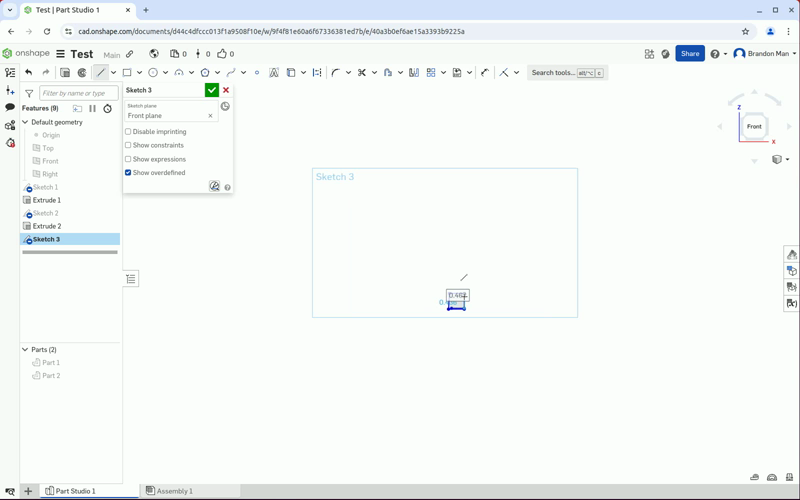
scroll(6)
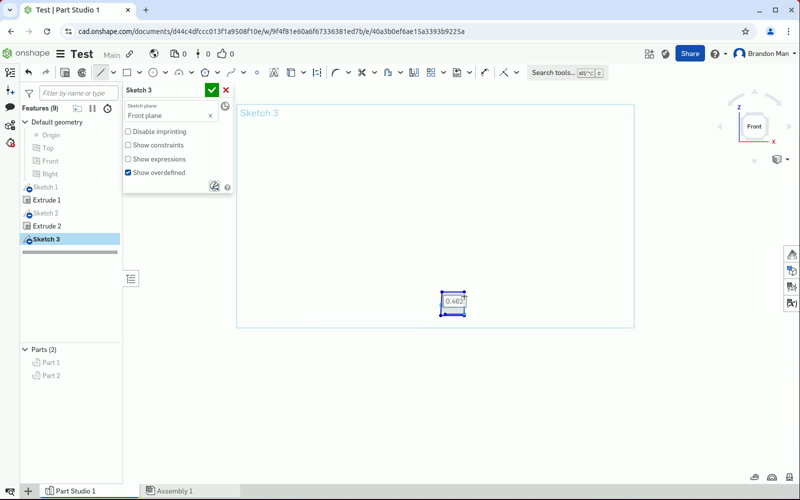
scroll(6)
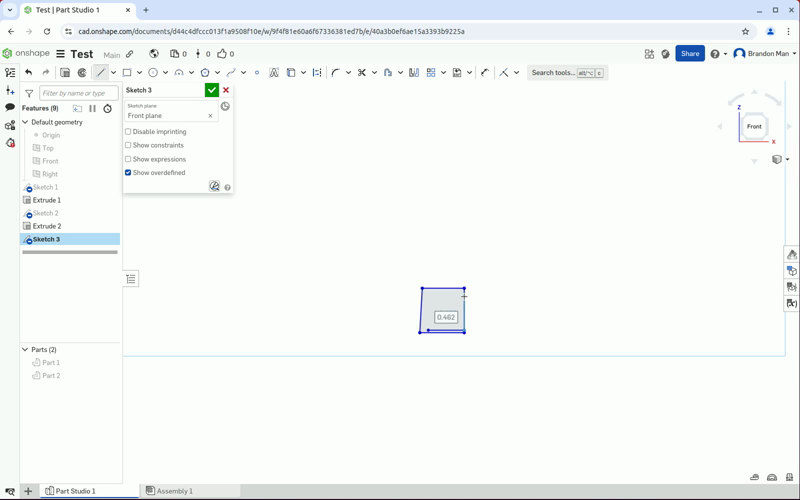
click(464, 296)
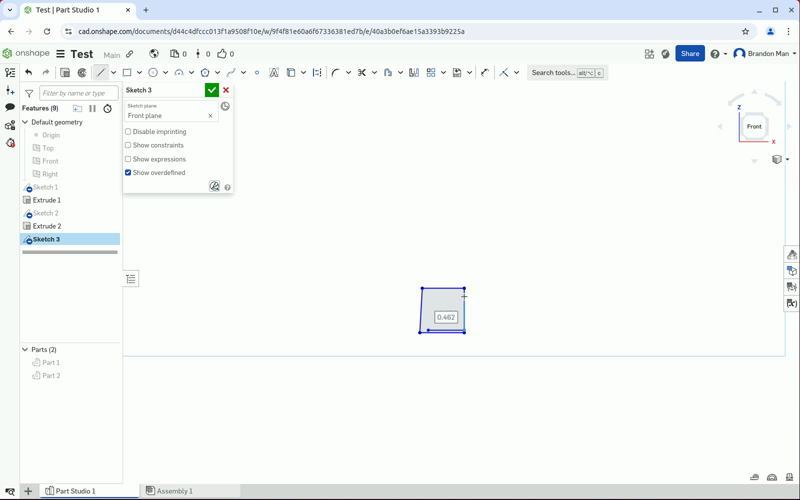
scroll(-6)
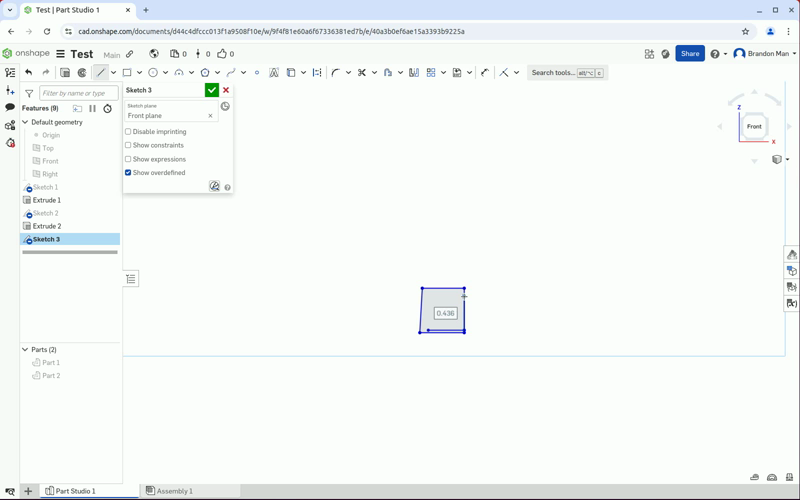
scroll(-6)
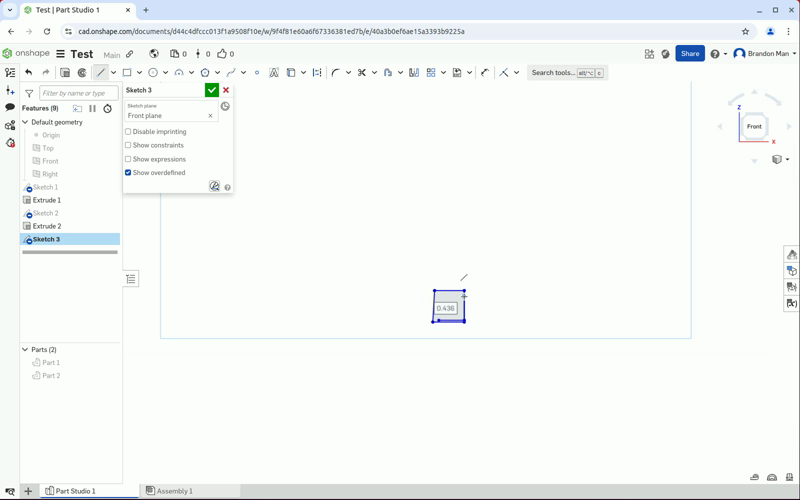
scroll(-6)
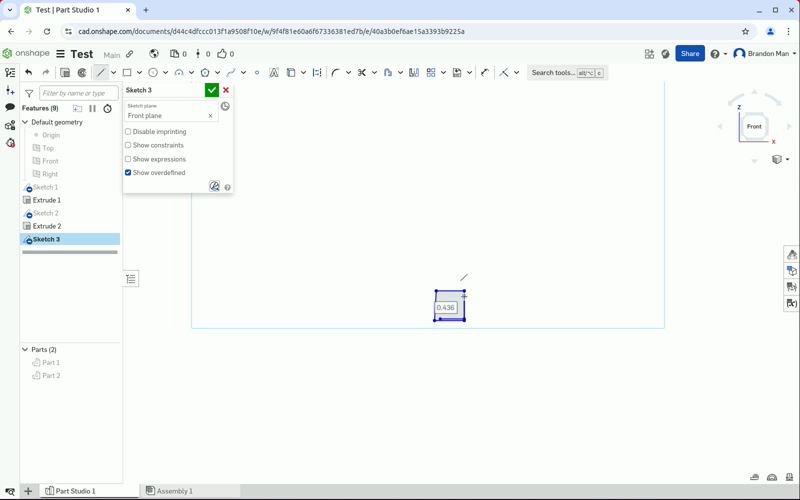
scroll(-6)
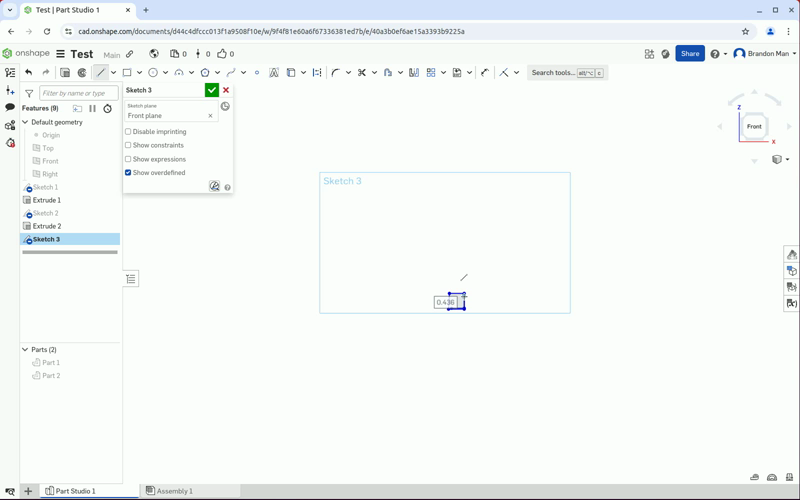
scroll(-6)
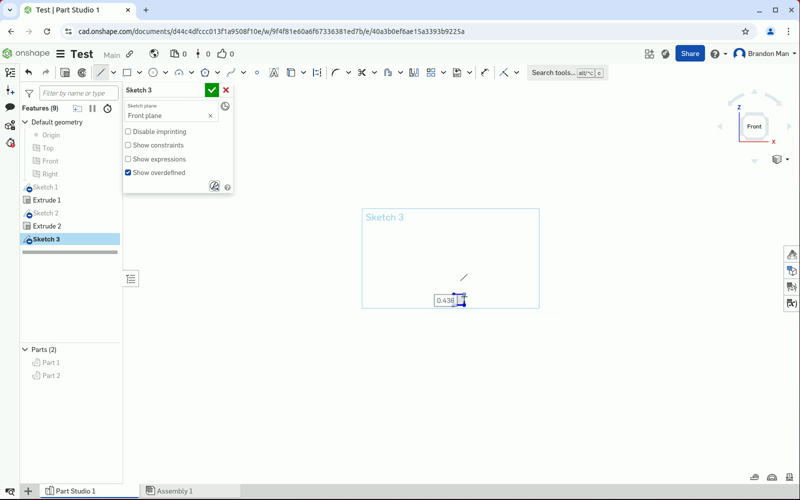
scroll(-6)
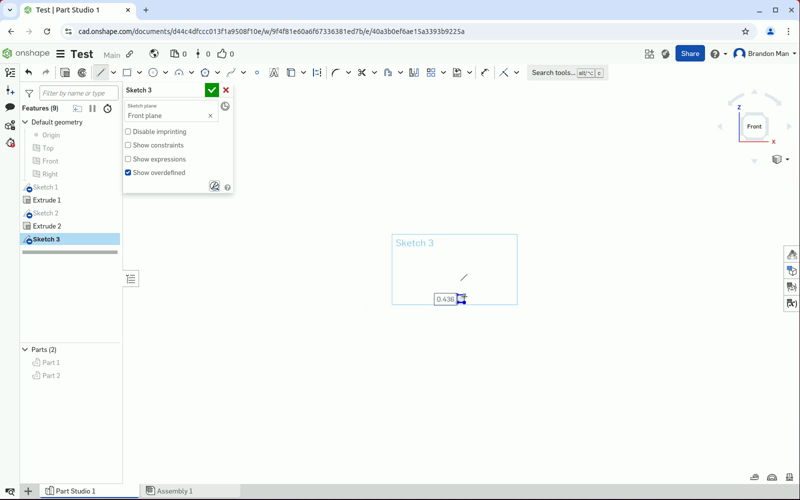
scroll(-6)
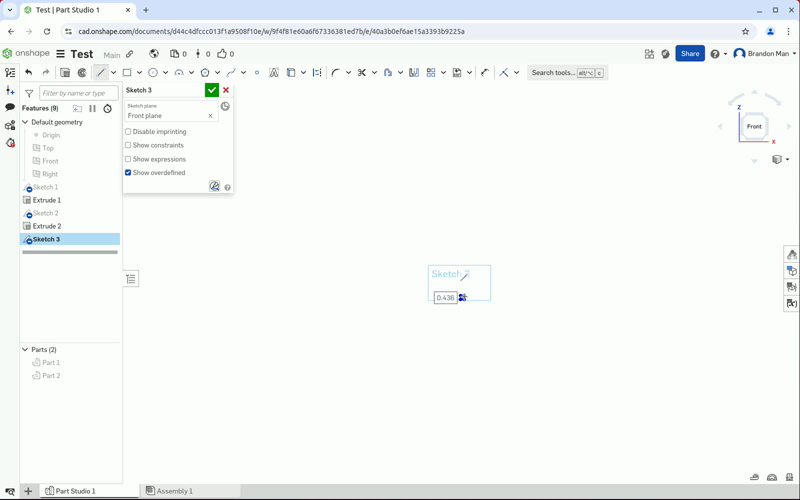
key_up(shift)
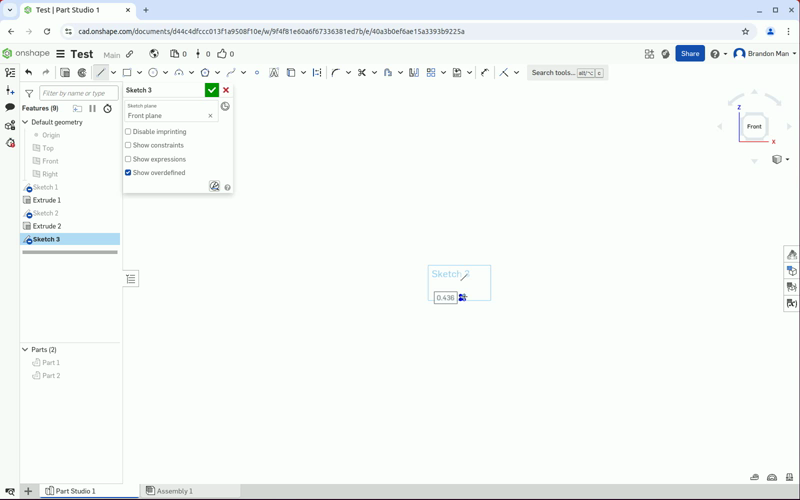
key_down(shift)
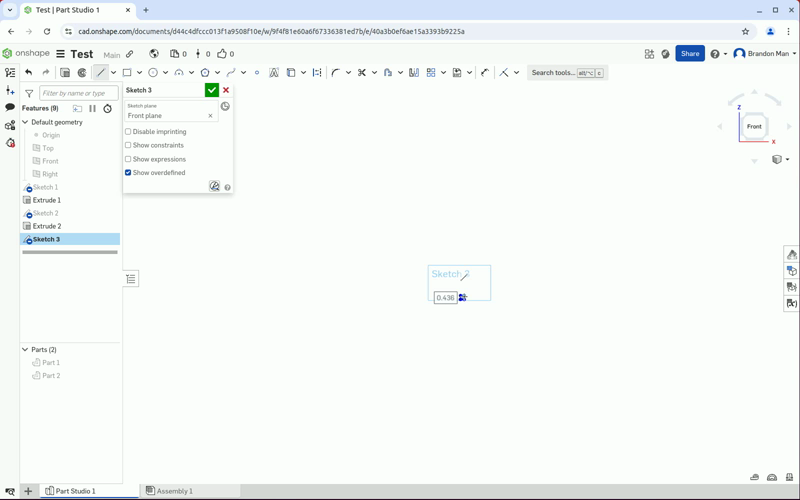
mouse_move(494, 296)
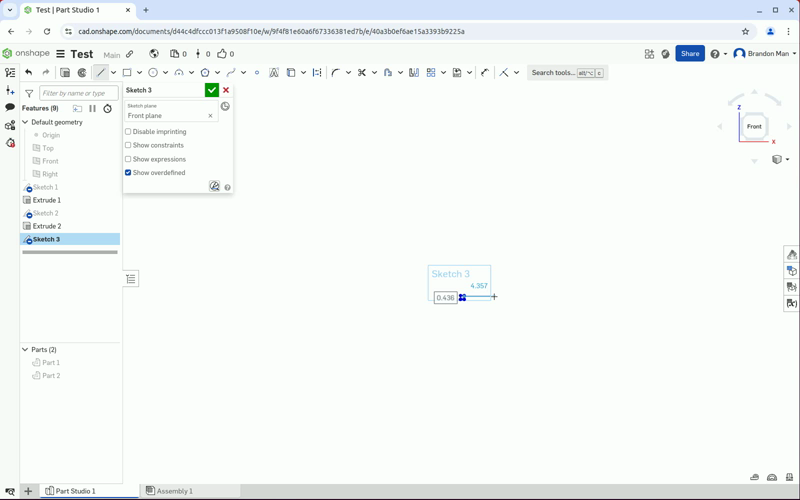
mouse_move(461, 296)
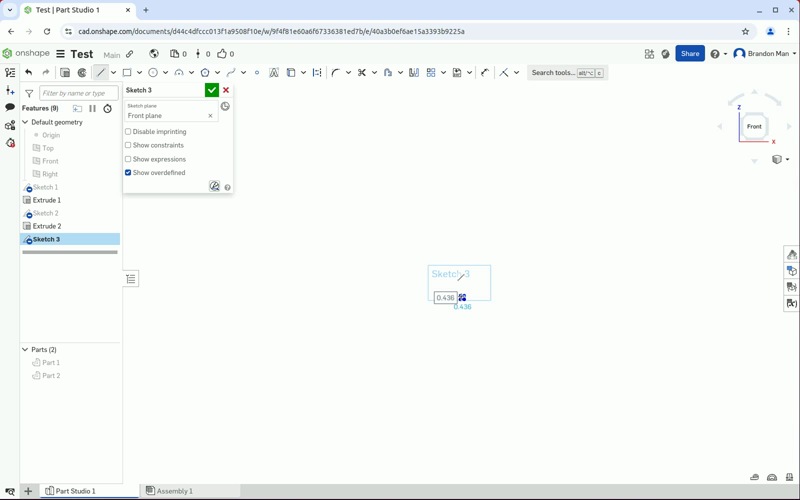
scroll(6)
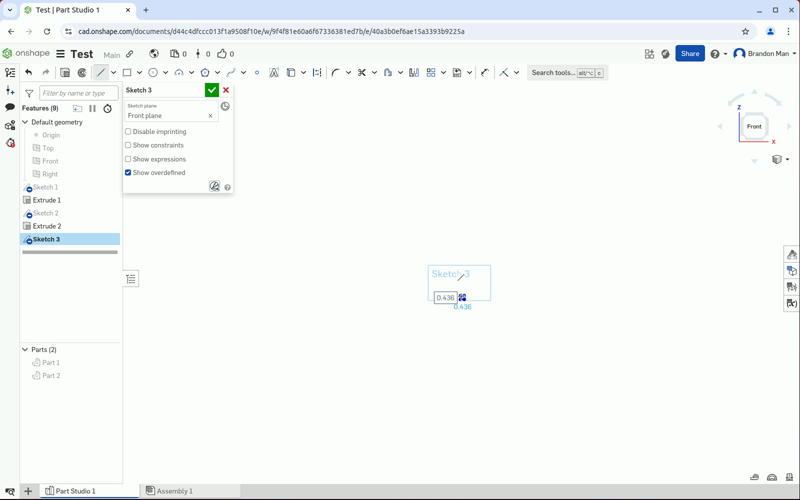
scroll(6)
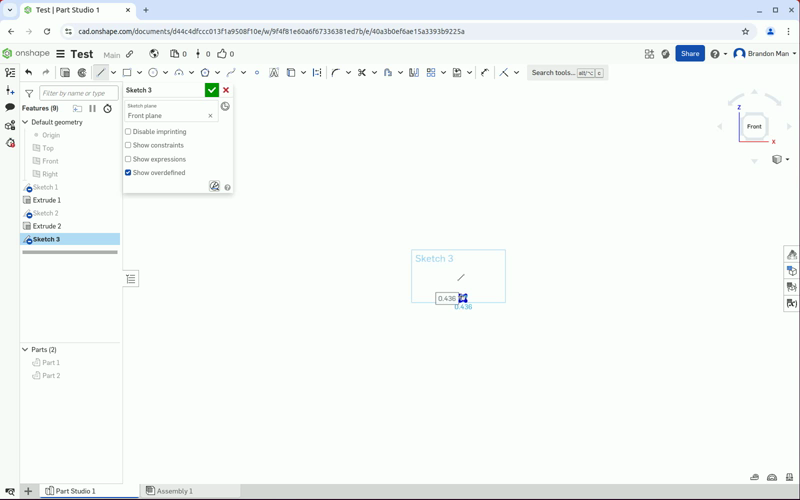
scroll(6)
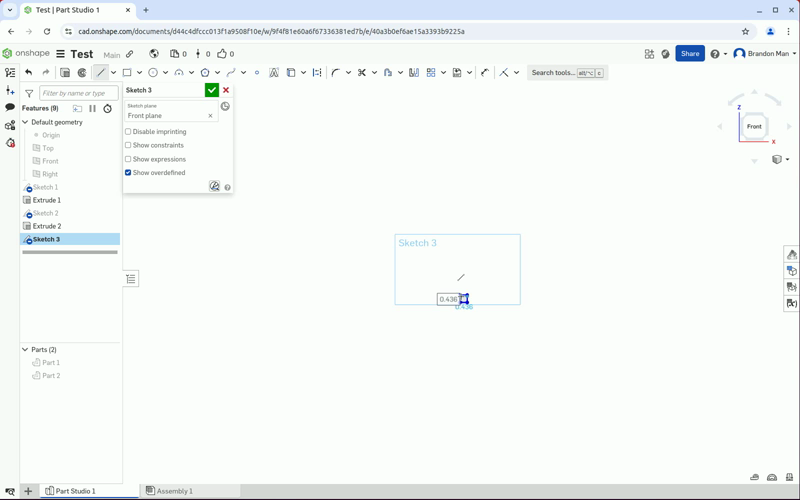
scroll(6)
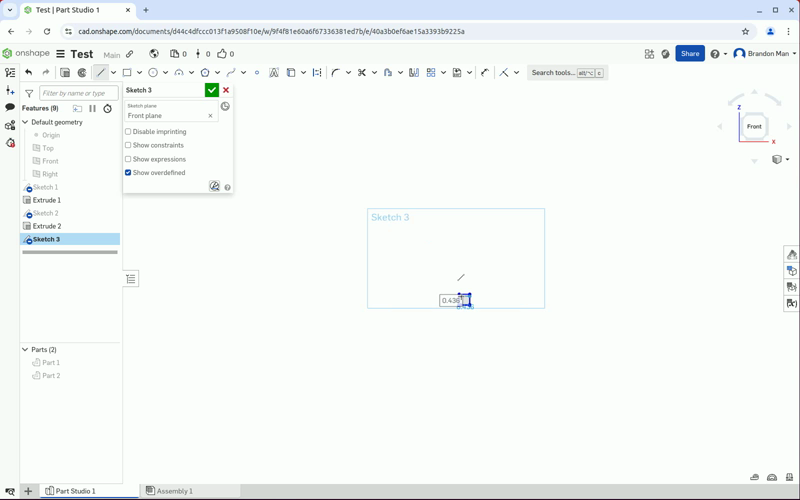
scroll(6)
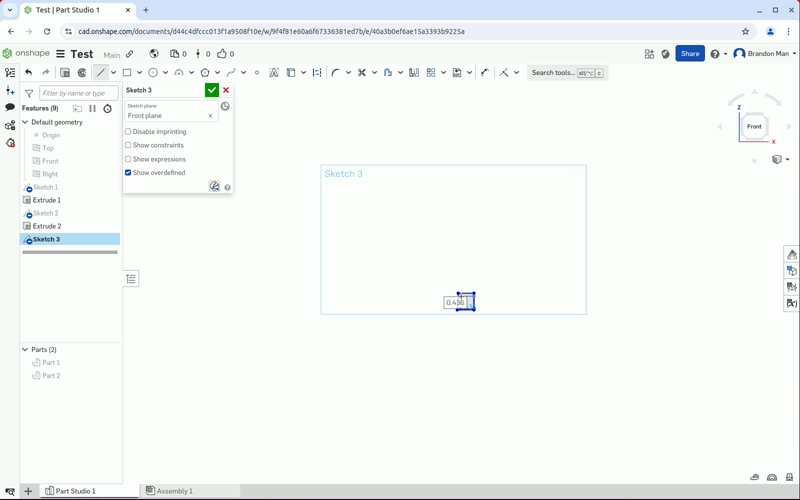
scroll(6)
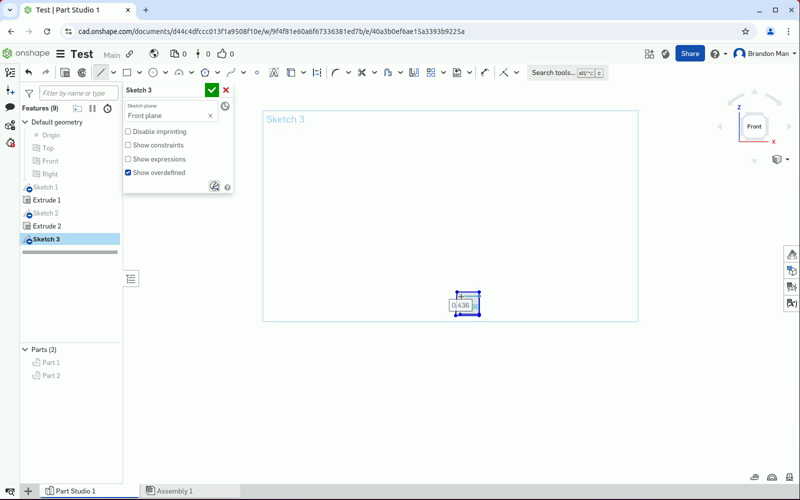
scroll(6)
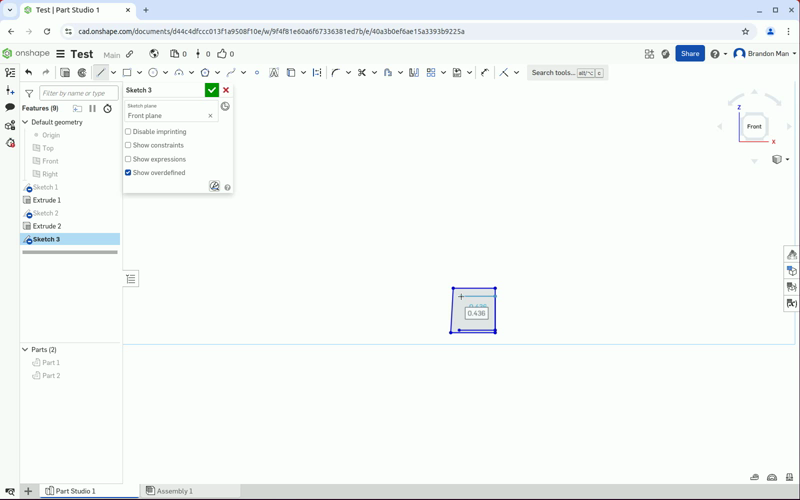
click(461, 296)
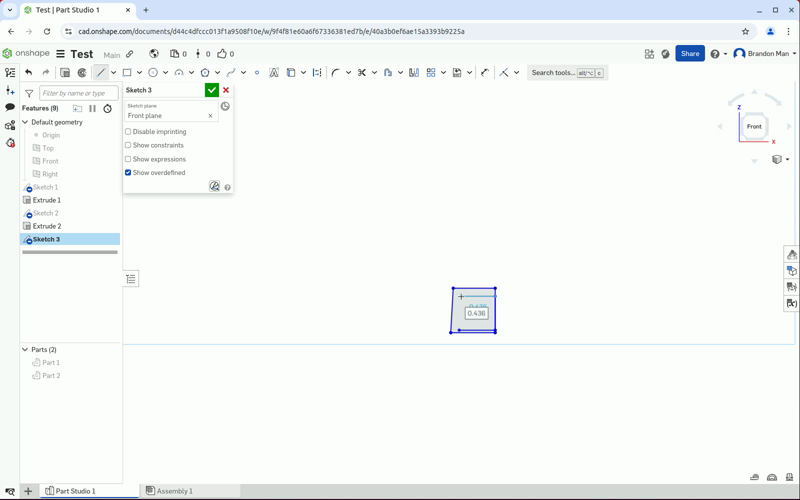
scroll(-6)
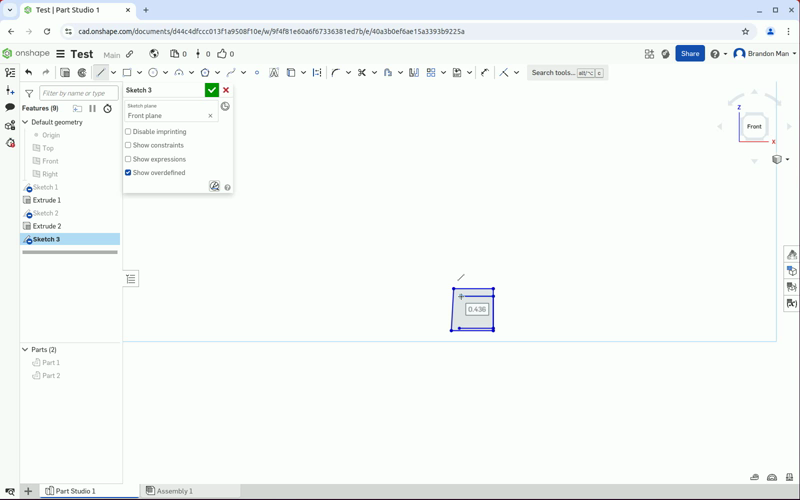
scroll(-6)
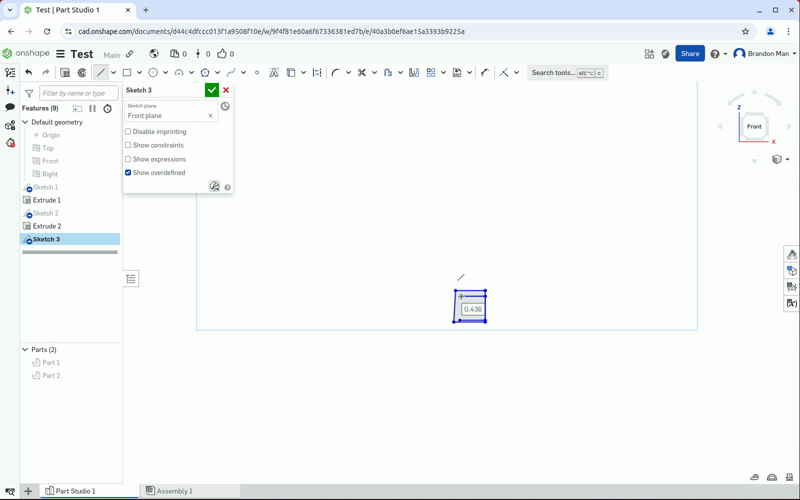
scroll(-6)
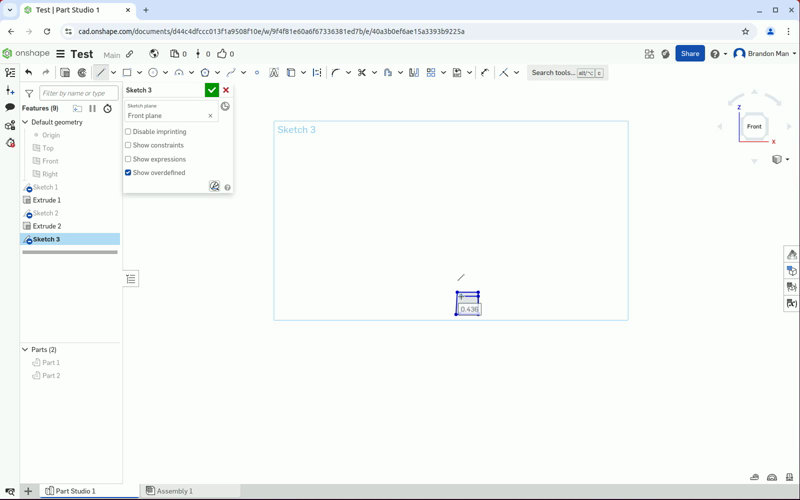
scroll(-6)
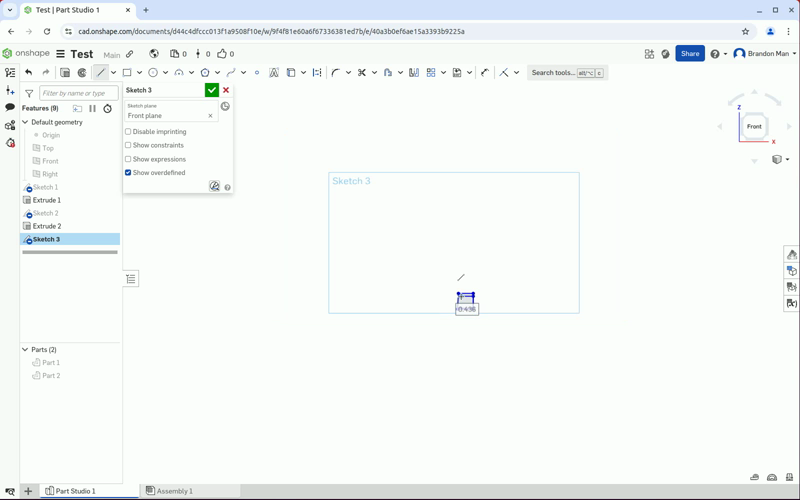
scroll(-6)
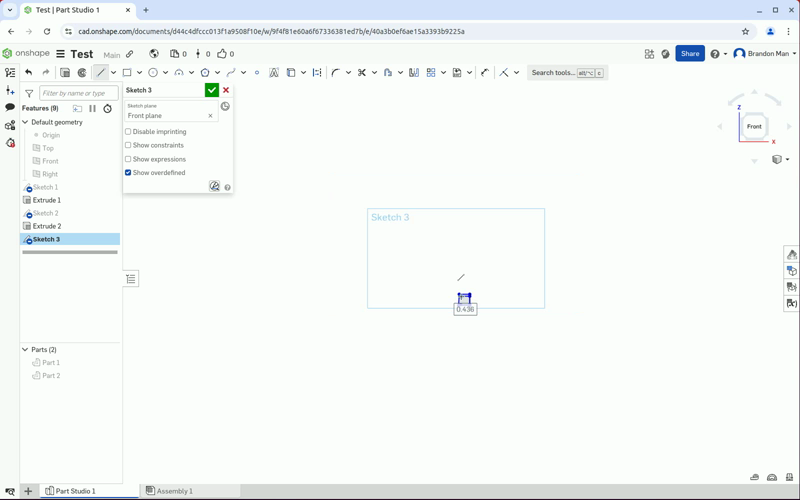
scroll(-6)
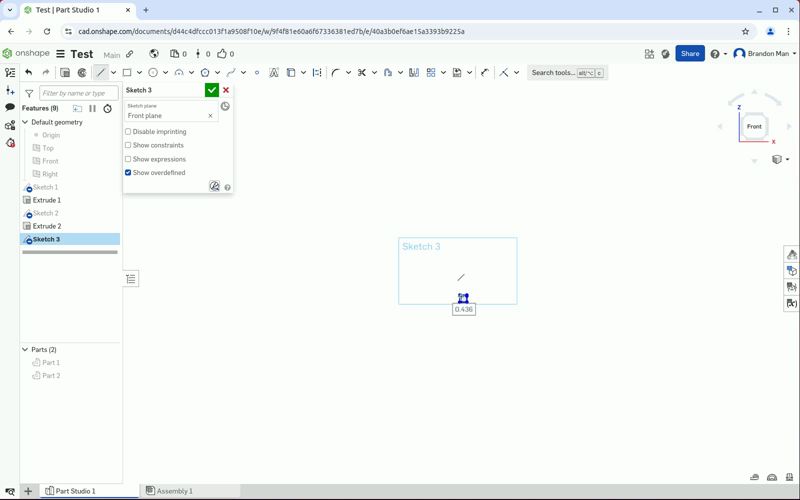
scroll(-6)
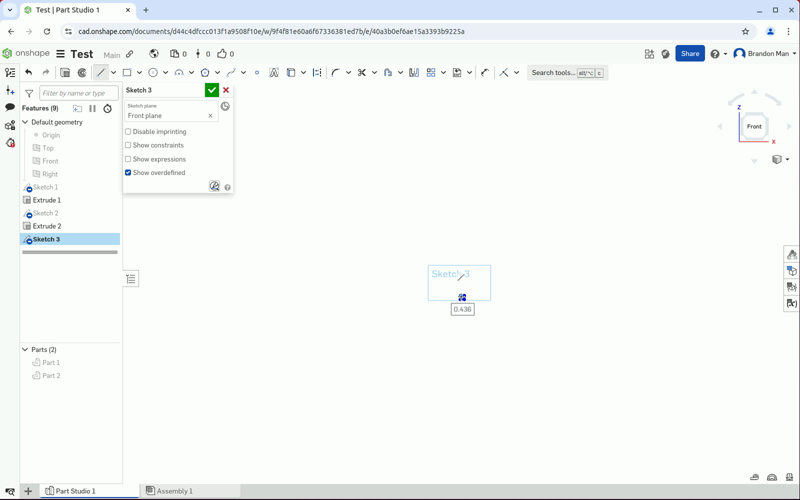
key_up(shift)
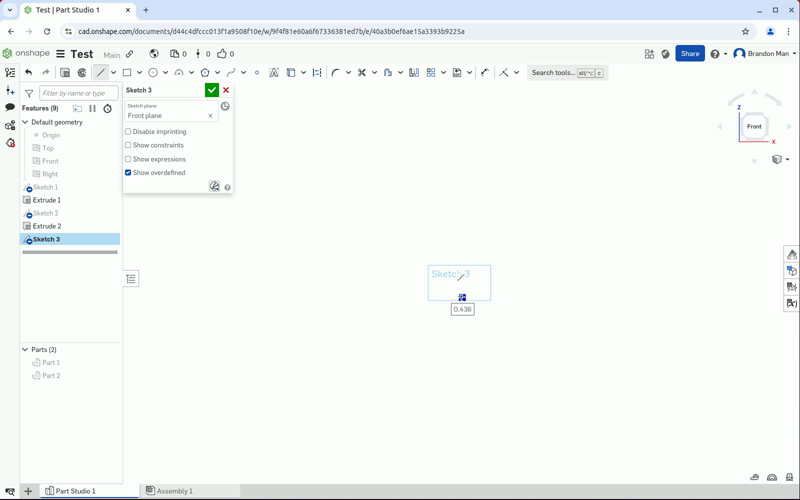
mouse_move(491, 296)
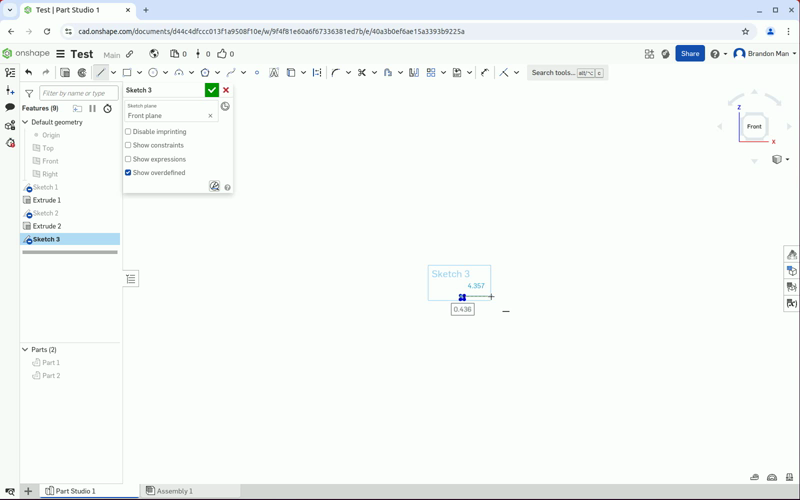
key_down(shift)
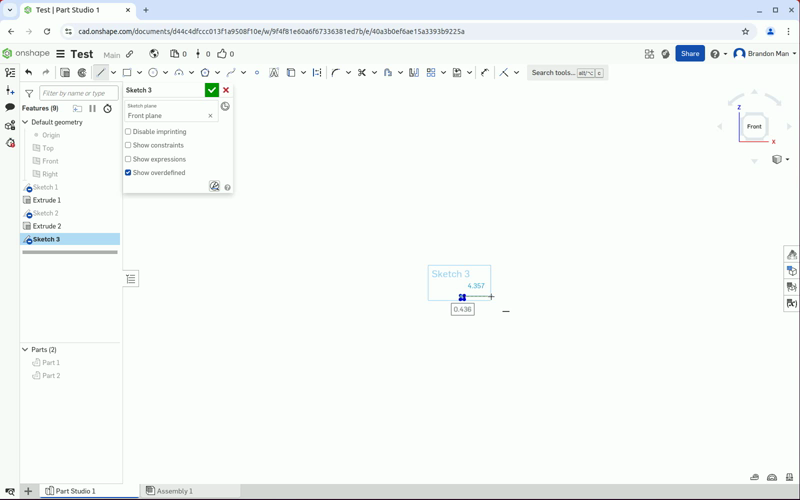
mouse_move(461, 299)
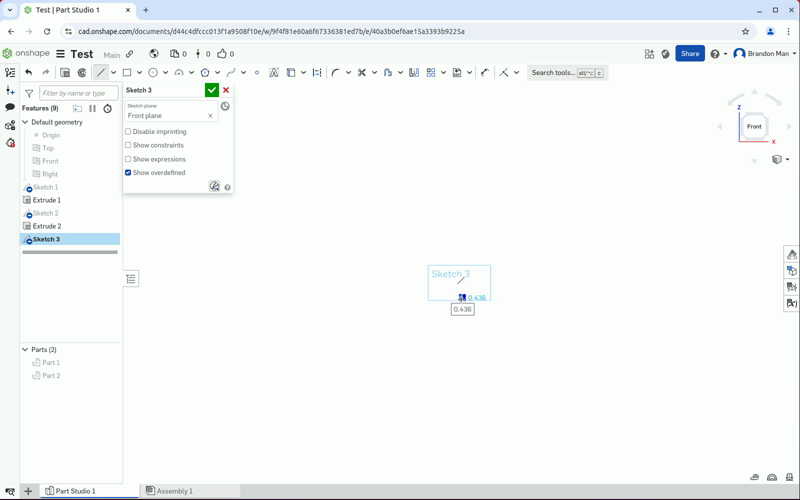
scroll(6)
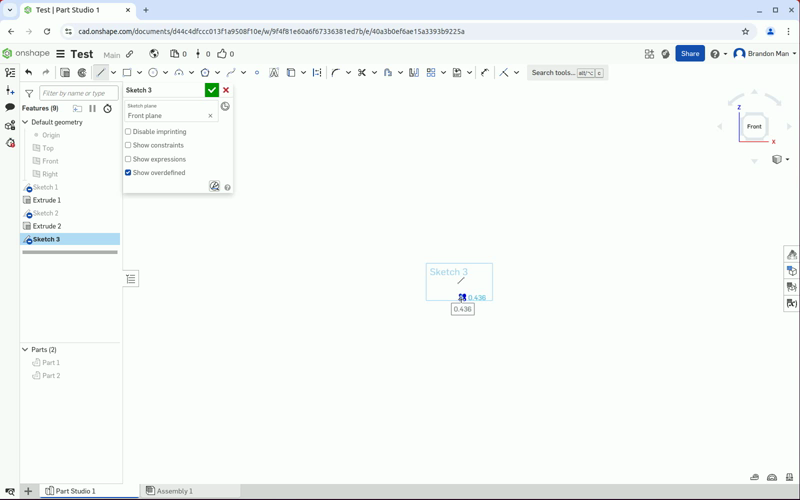
scroll(6)
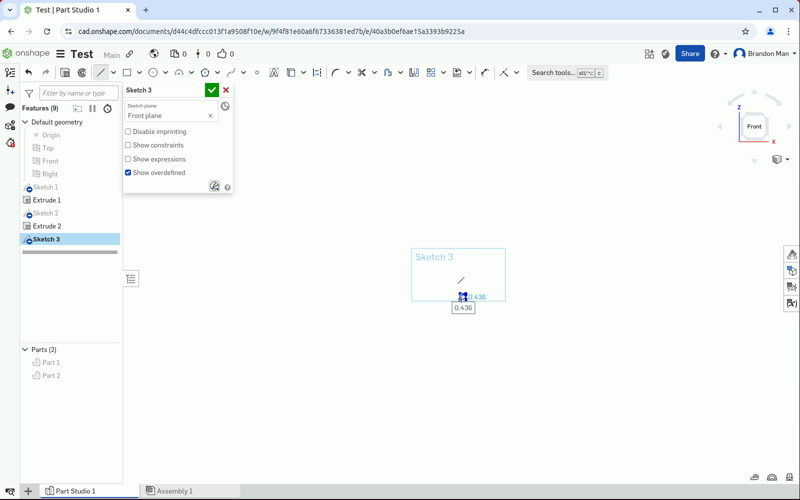
scroll(6)
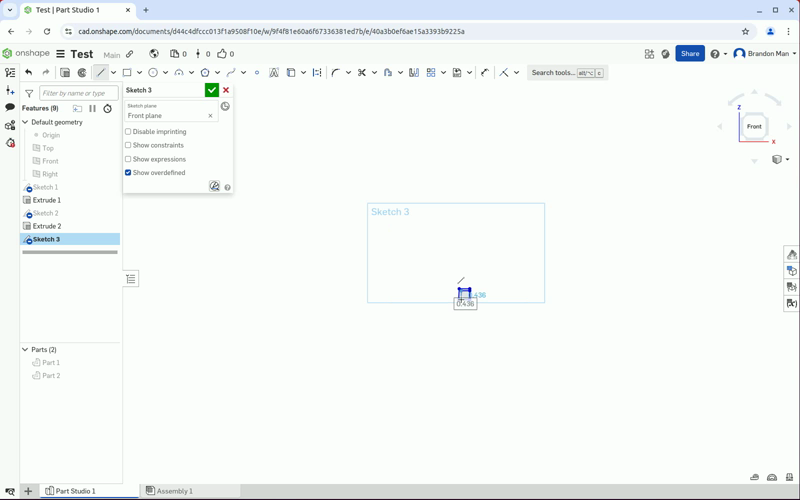
scroll(6)
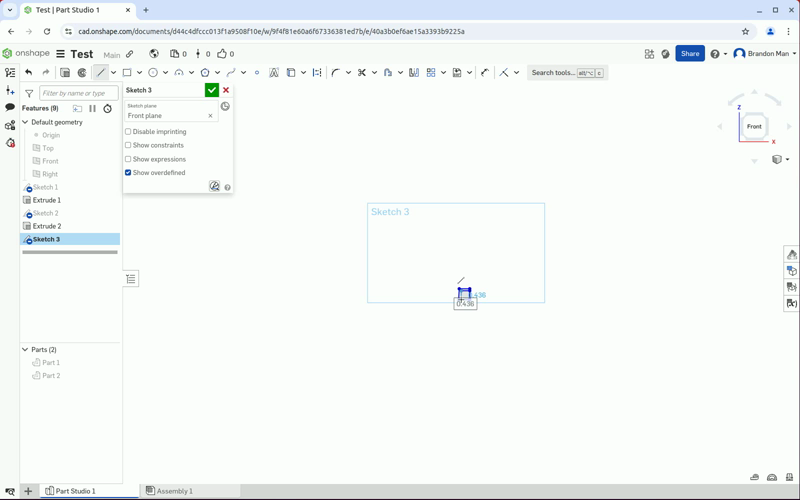
scroll(6)
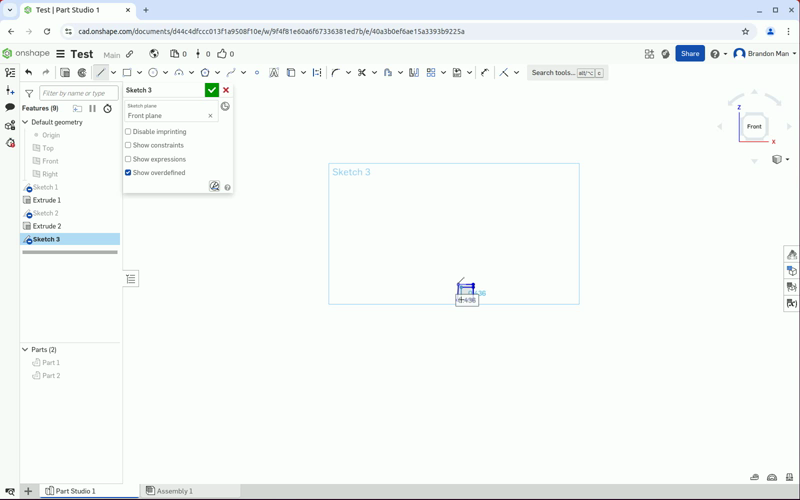
scroll(6)
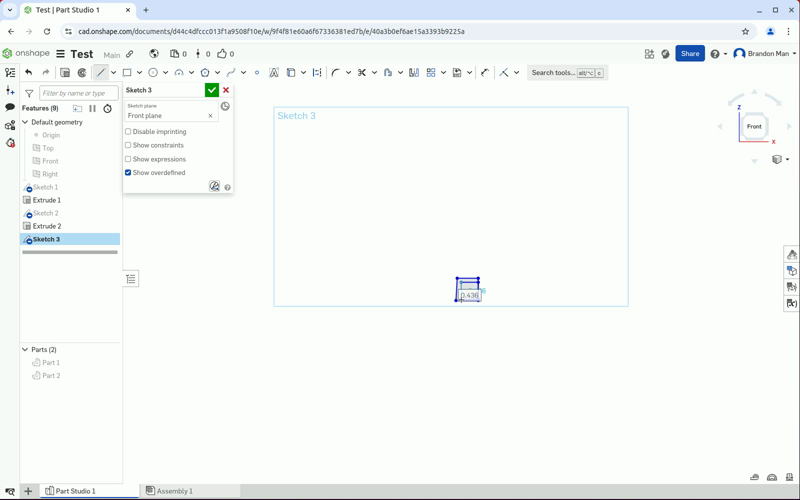
scroll(6)
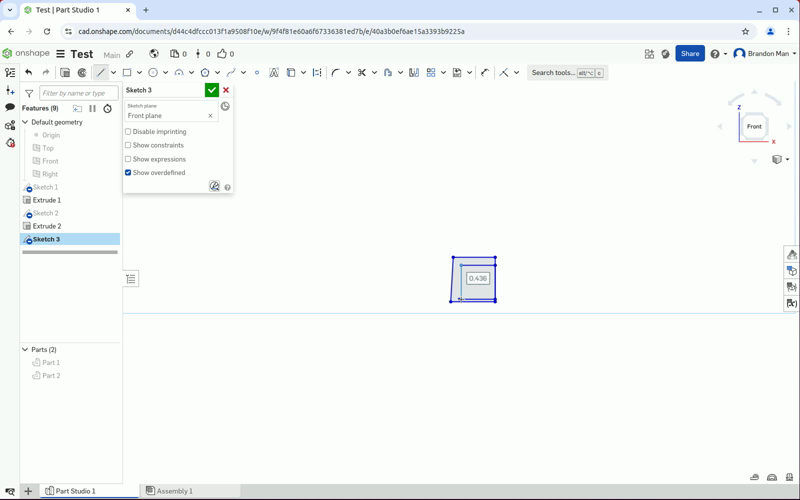
key_up(shift)
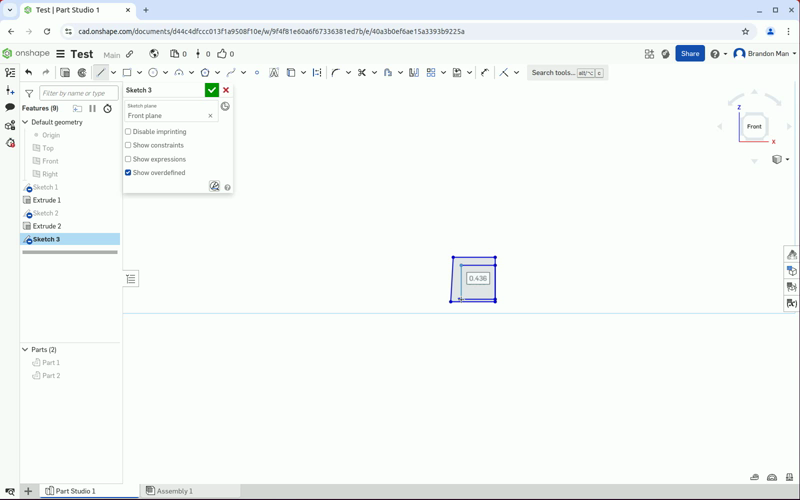
click(461, 299)
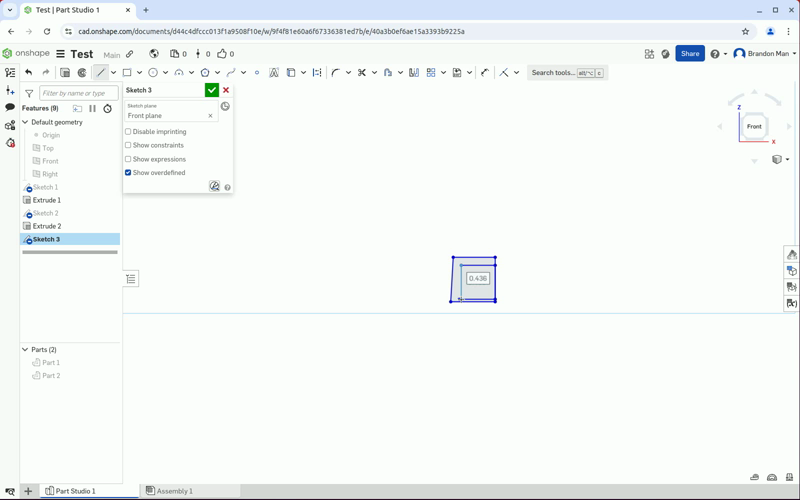
scroll(-6)
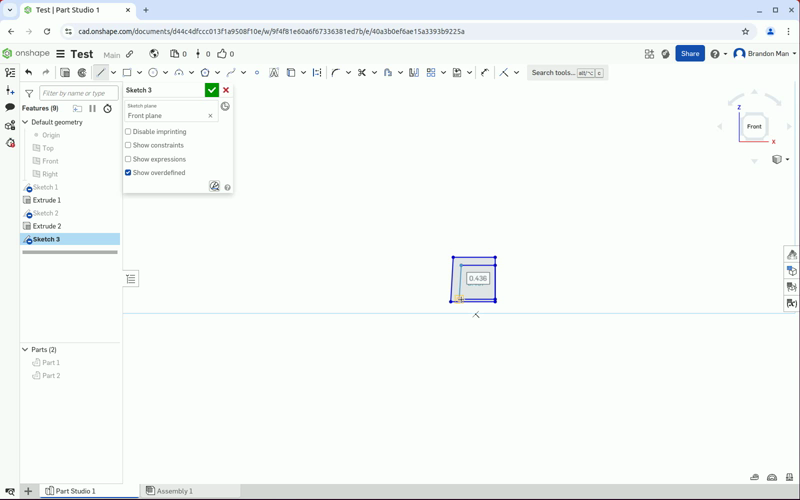
scroll(-6)
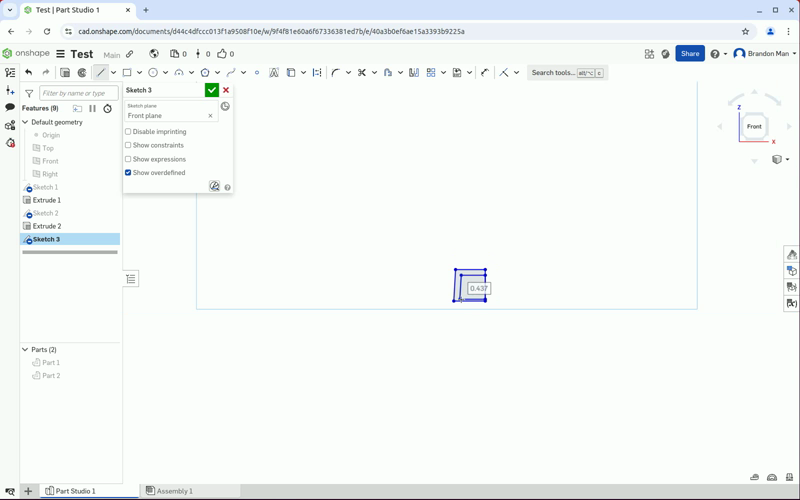
scroll(-6)
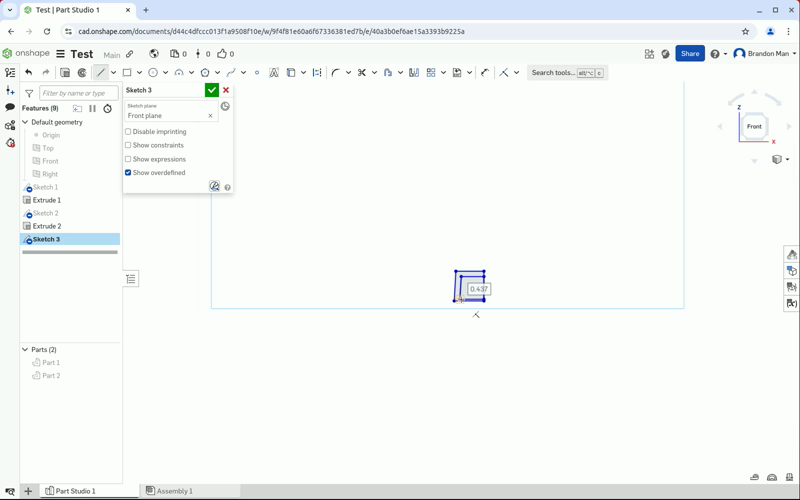
scroll(-6)
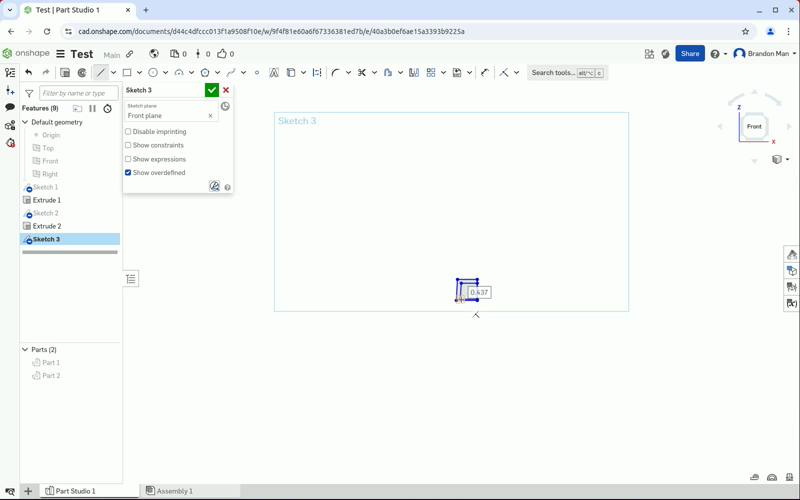
scroll(-6)
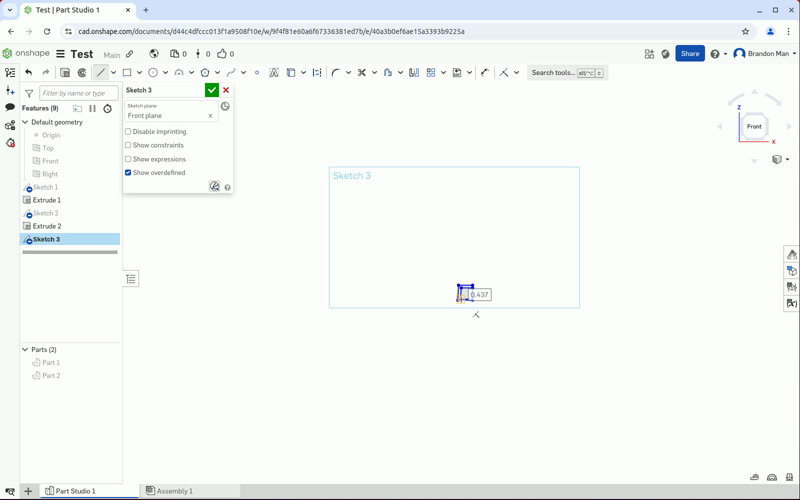
scroll(-6)
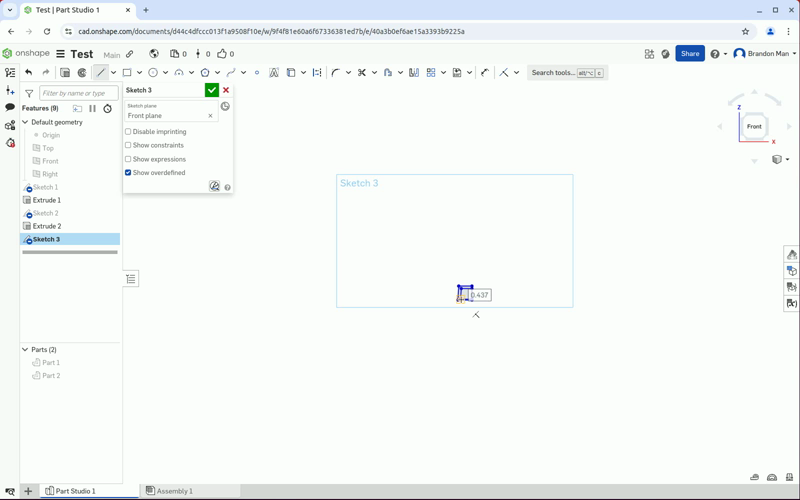
scroll(-6)
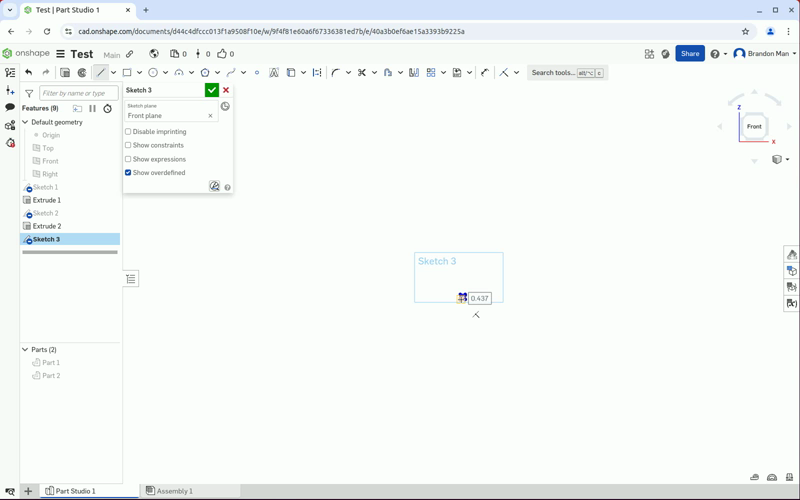
key(esc)
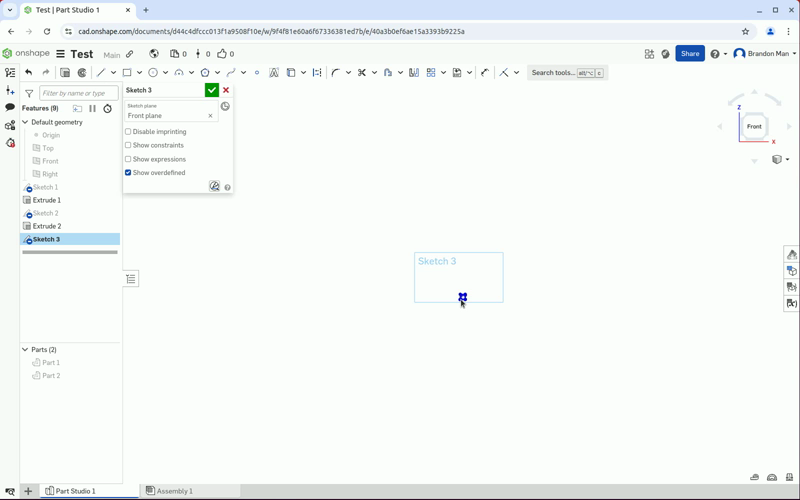
mouse_move(461, 296)
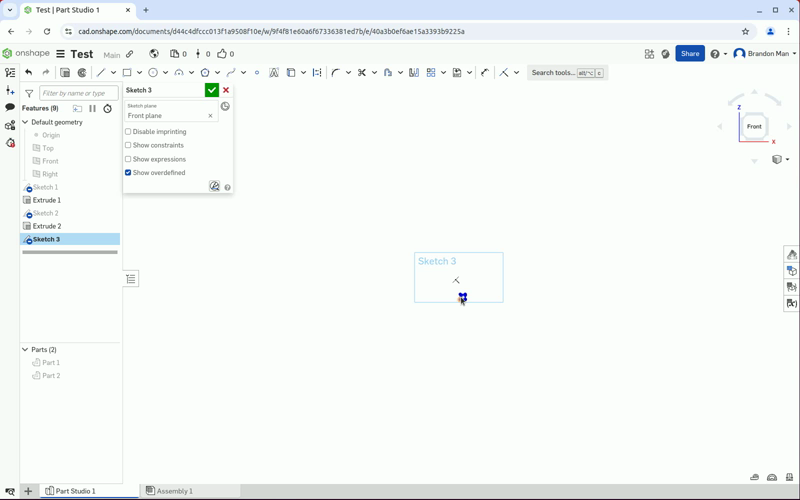
scroll(6)
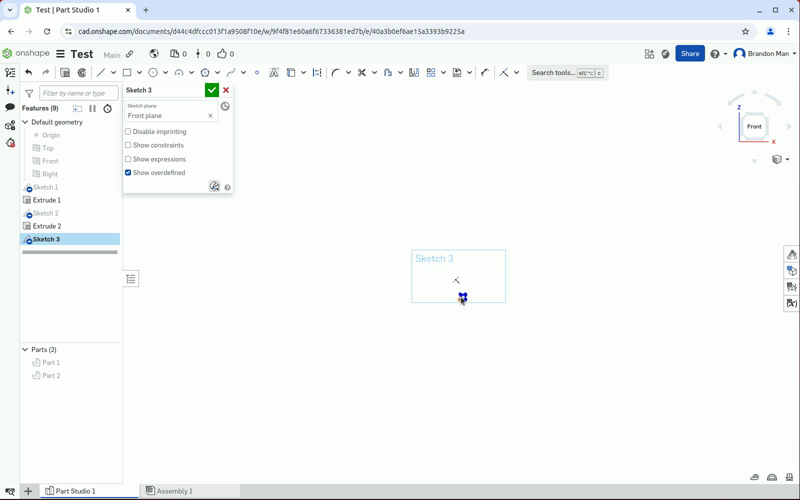
scroll(6)
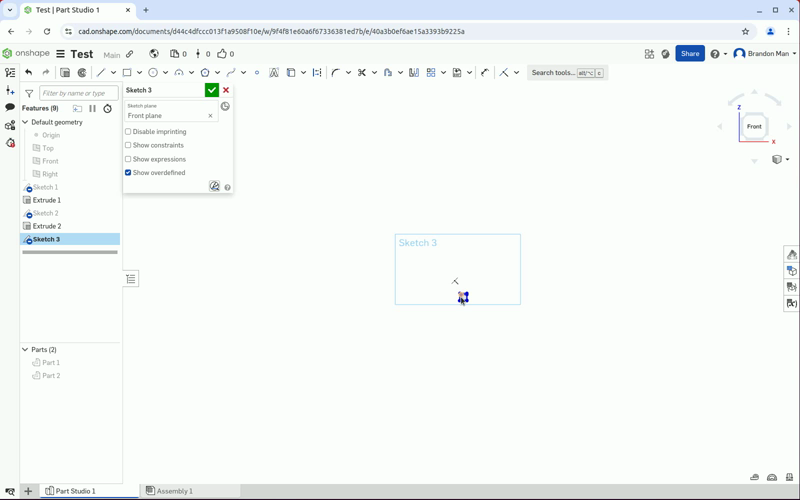
scroll(6)
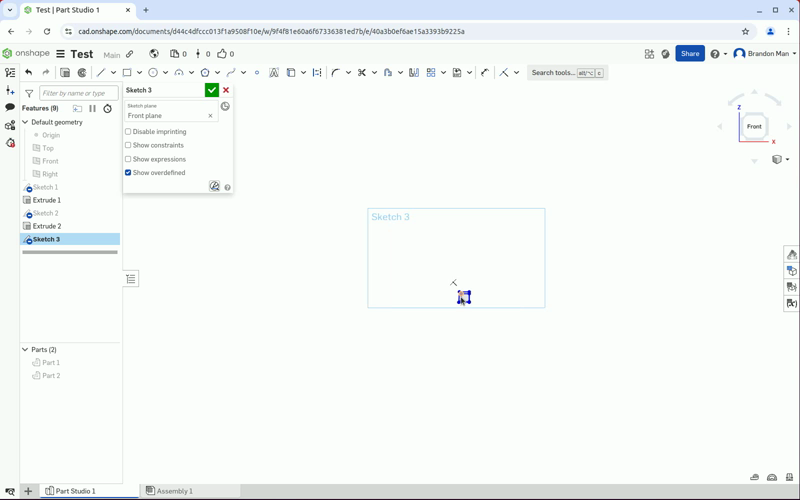
scroll(6)
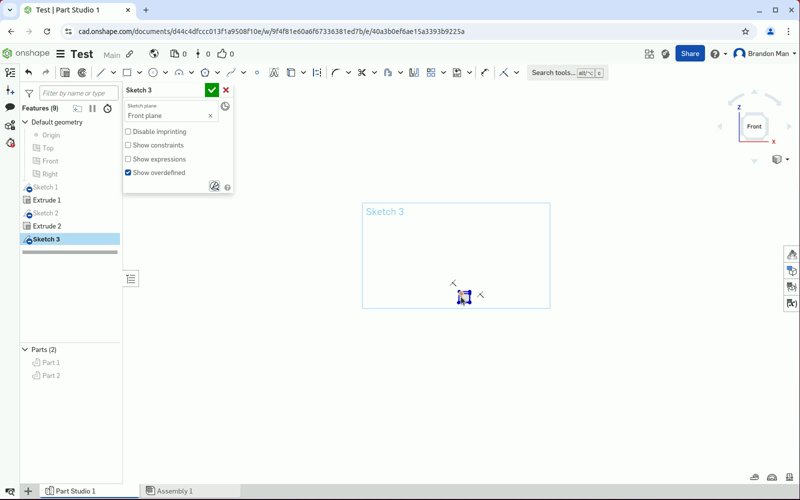
scroll(6)
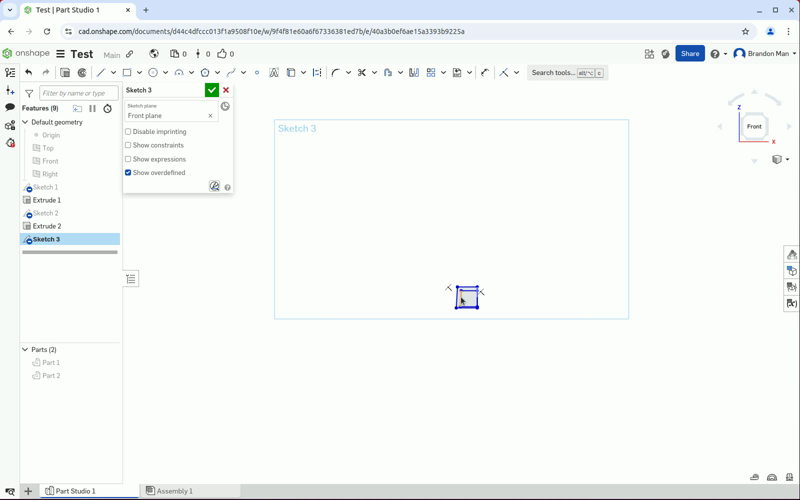
scroll(6)
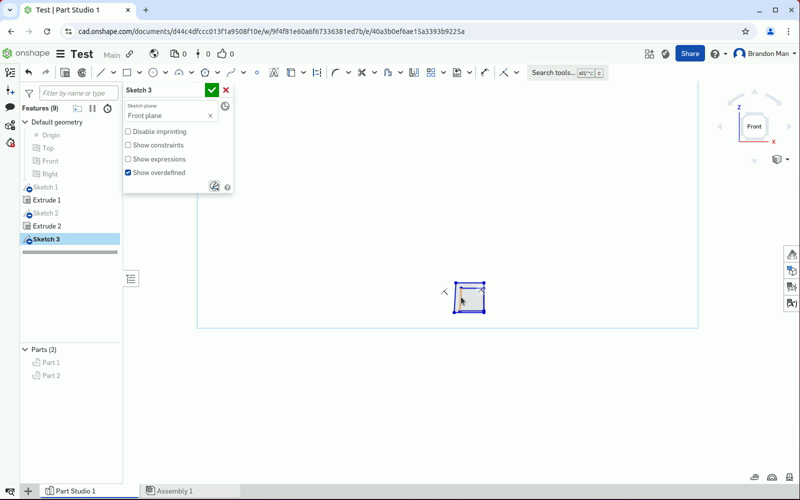
scroll(6)
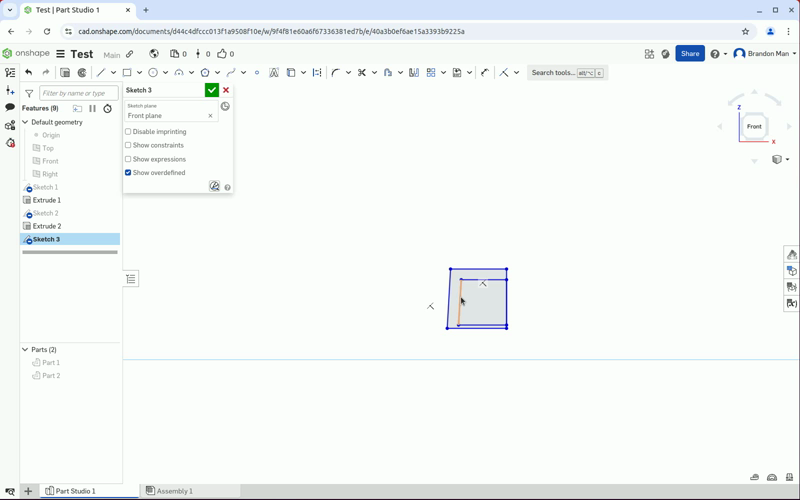
click(461, 296)
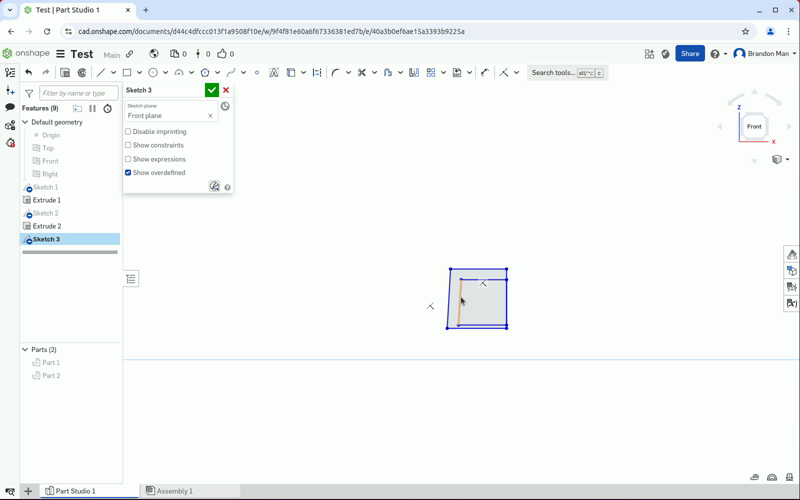
scroll(-6)
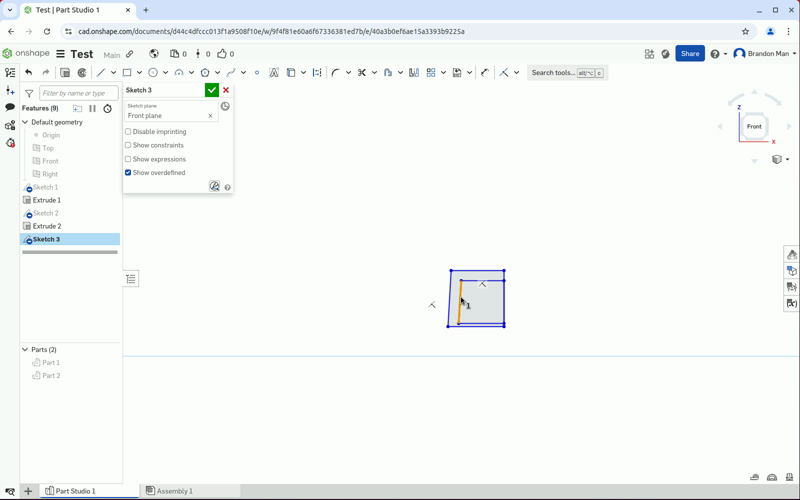
scroll(-6)
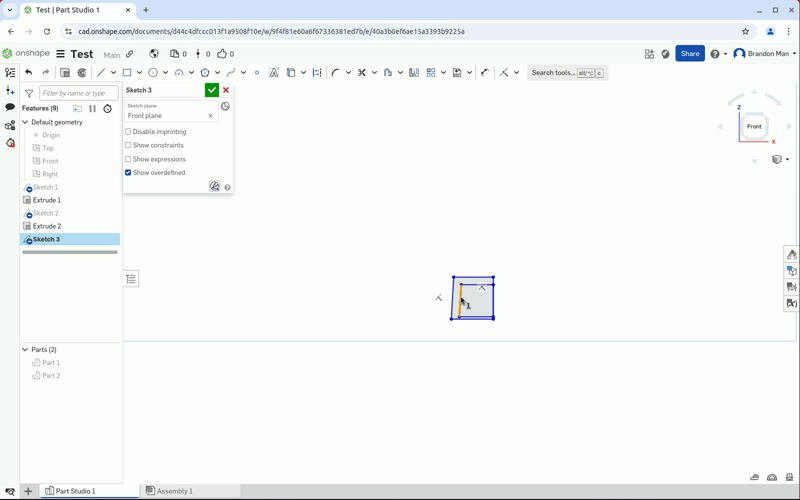
scroll(-6)
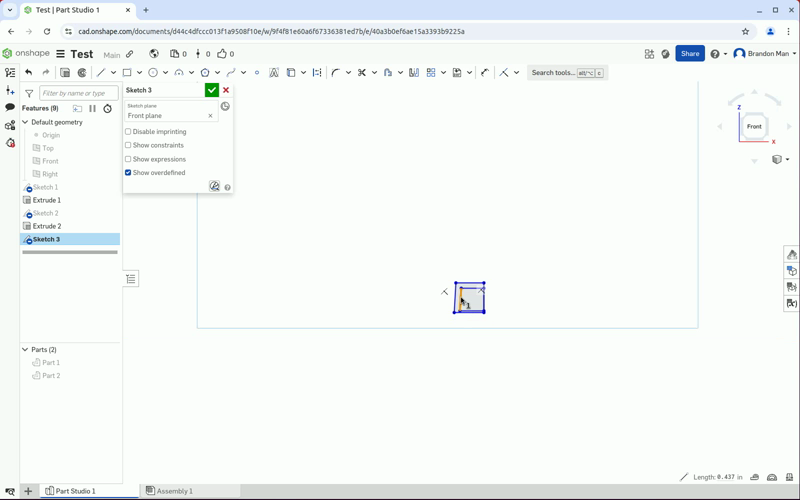
scroll(-6)
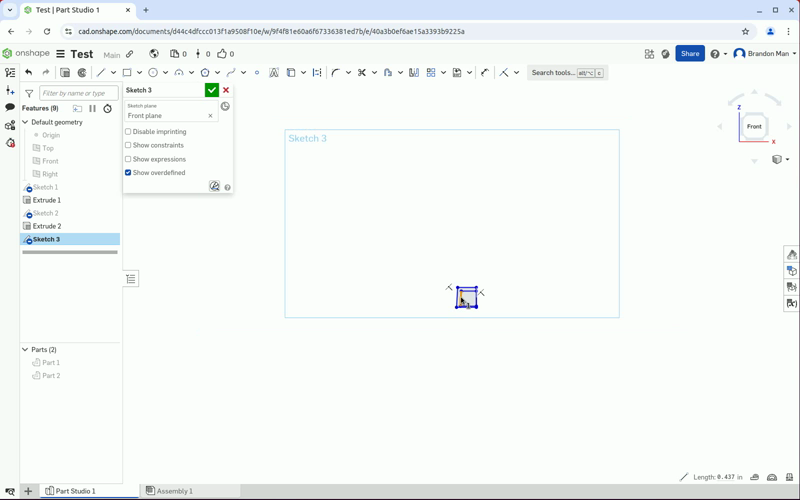
scroll(-6)
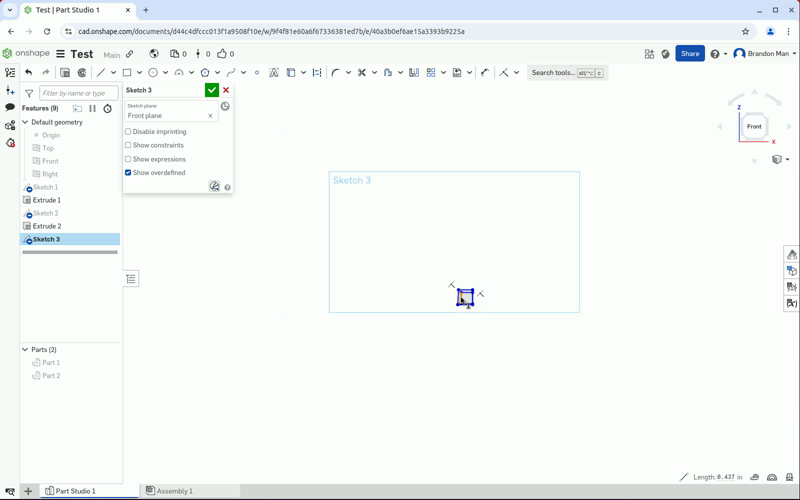
scroll(-6)
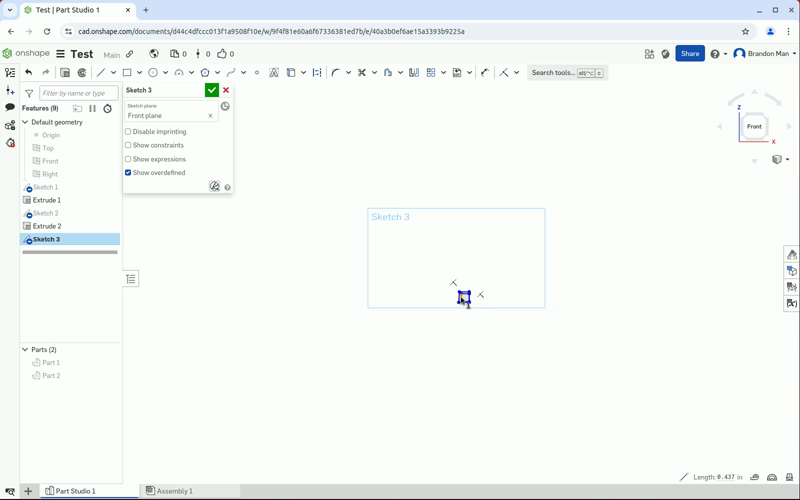
scroll(-6)
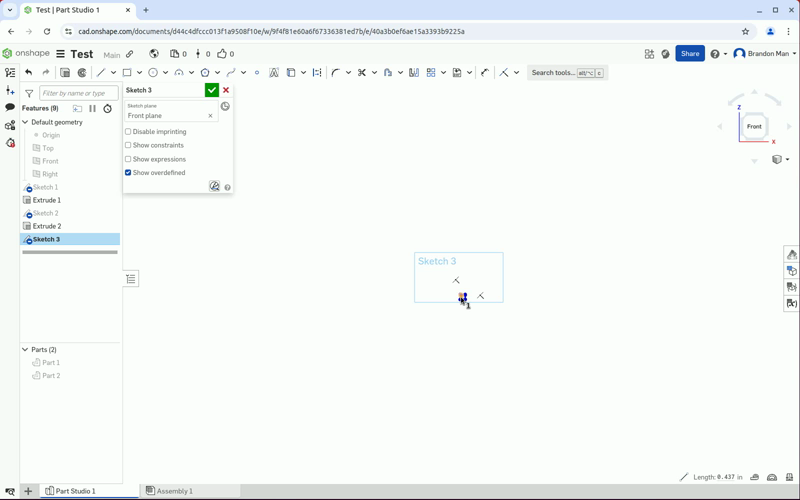
mouse_move(73, 352)
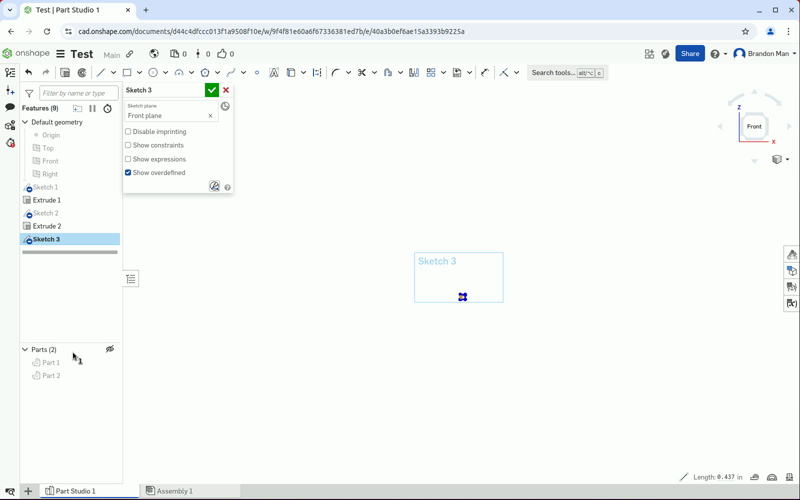
key(shift+y)
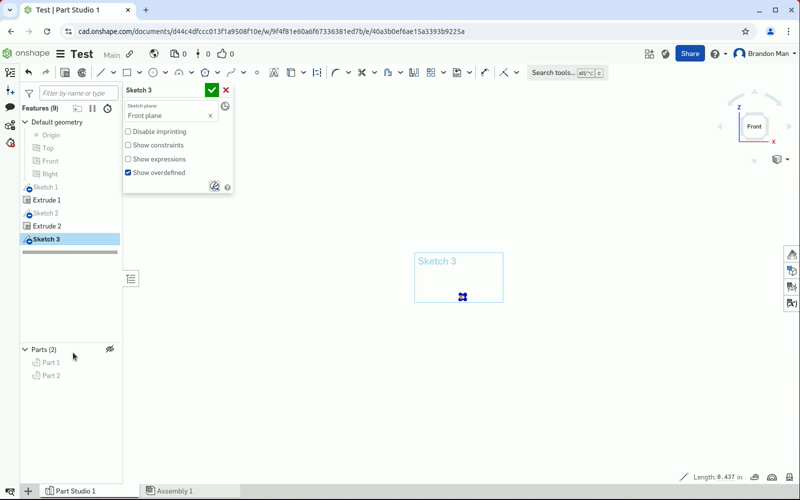
key(shift+e)
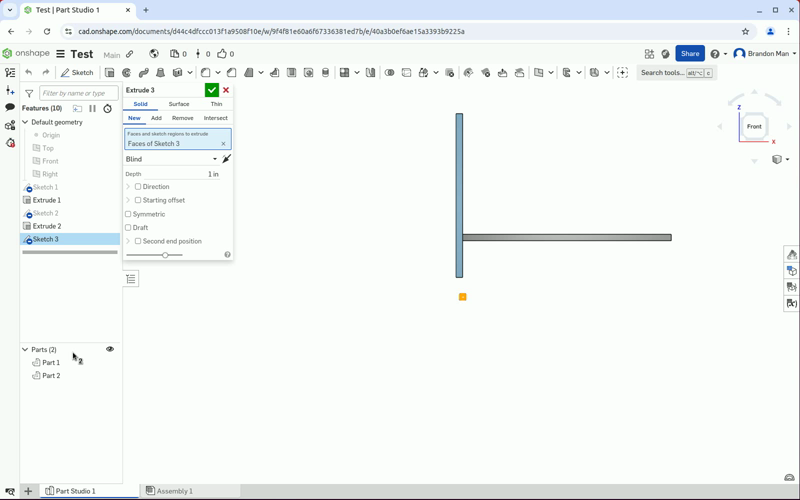
mouse_move(143, 106)
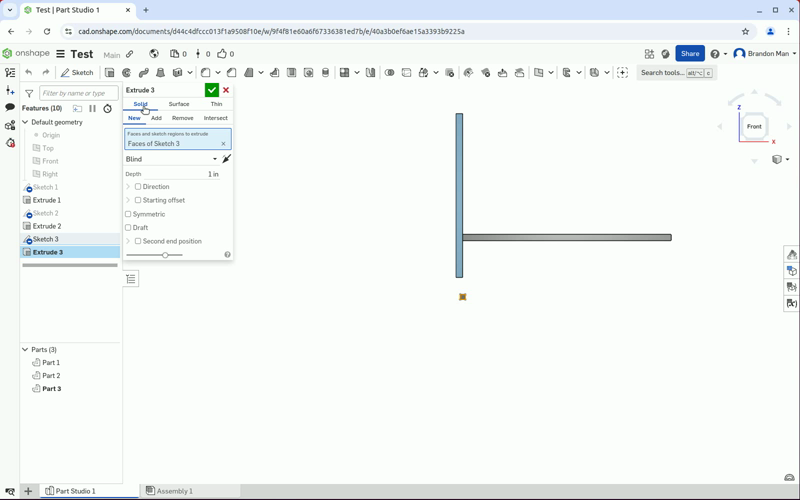
click(143, 106)
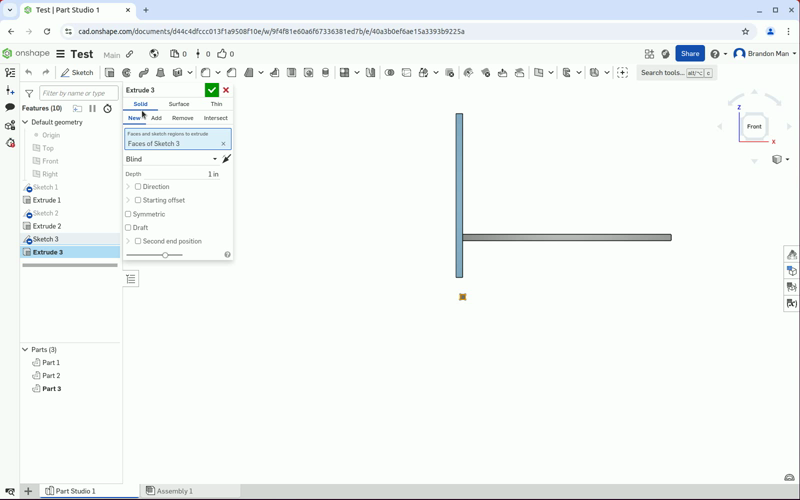
mouse_move(137, 120)
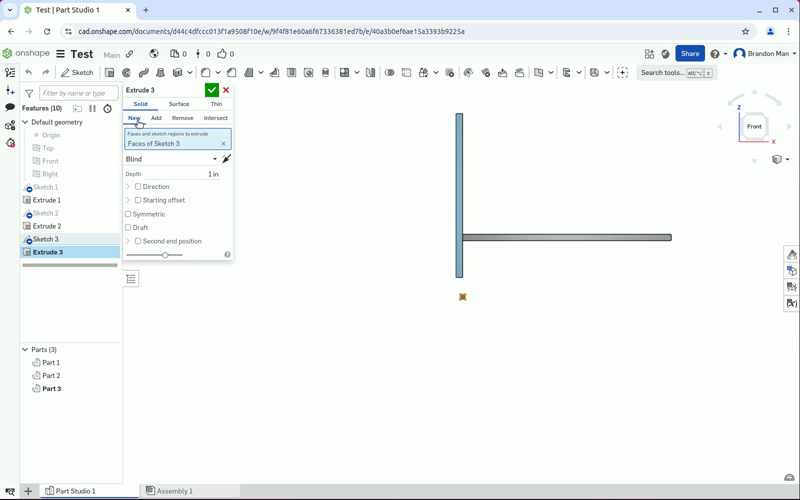
click(137, 120)
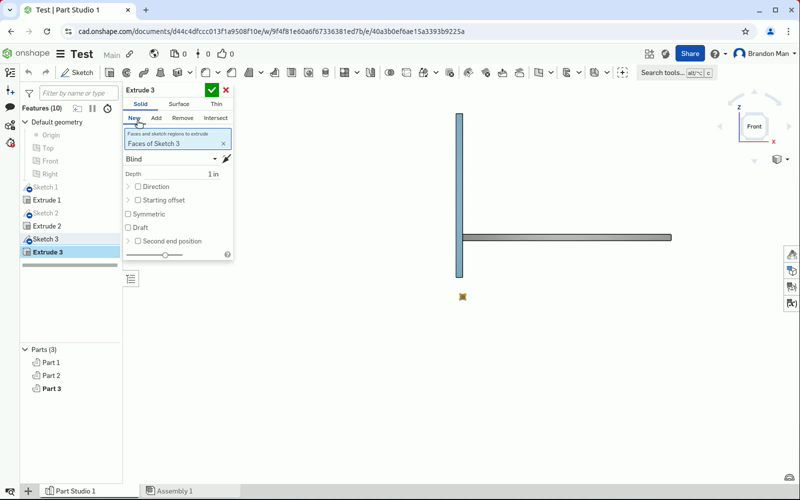
key(tab, 4)
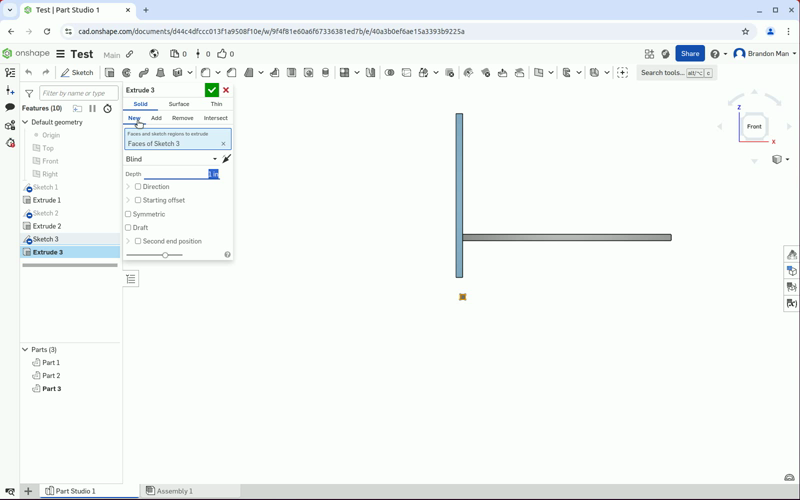
text(11.313)
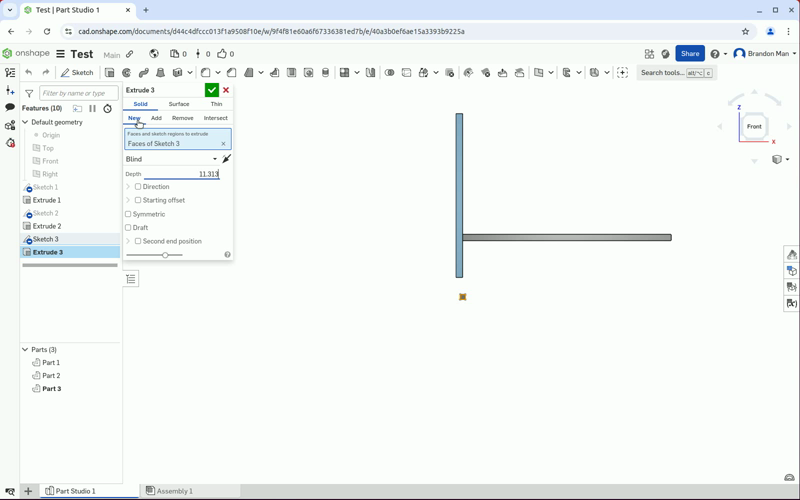
key(enter)
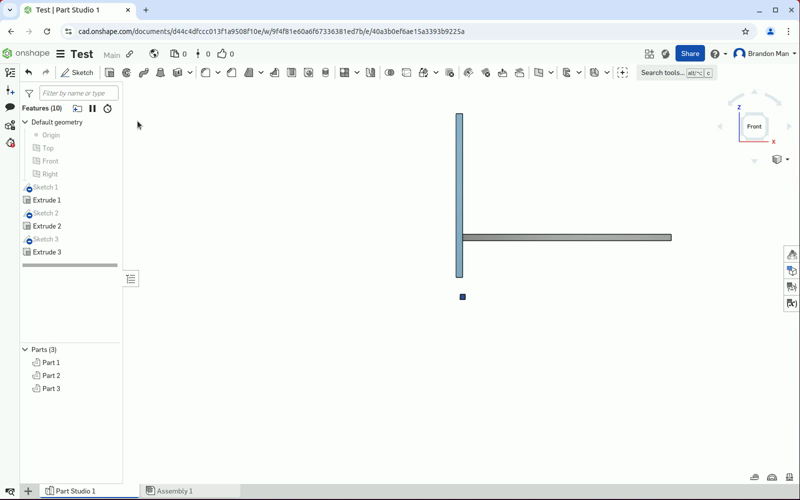
key(shift+h)
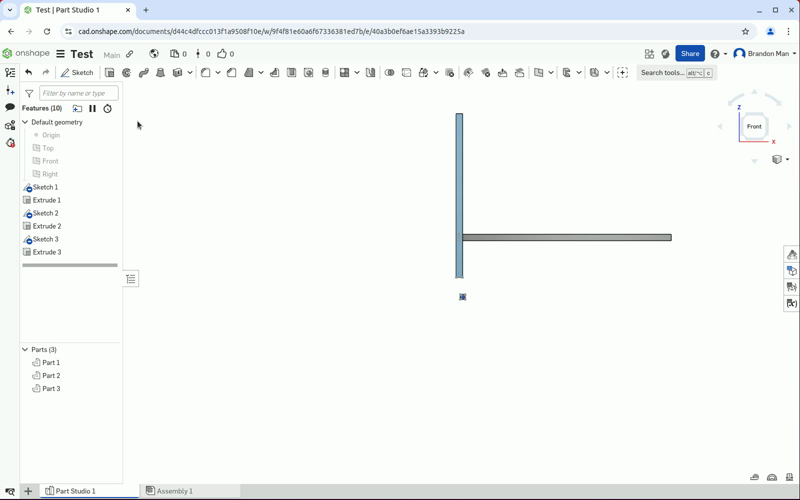
key(shift+h)
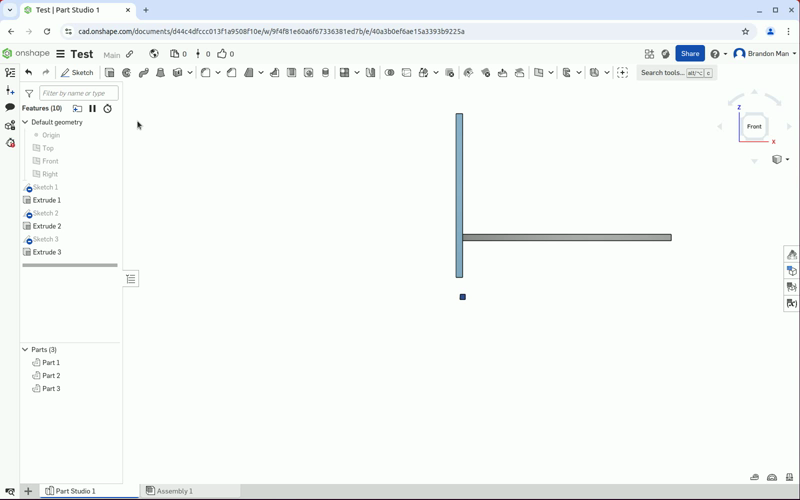
mouse_move(73, 189)
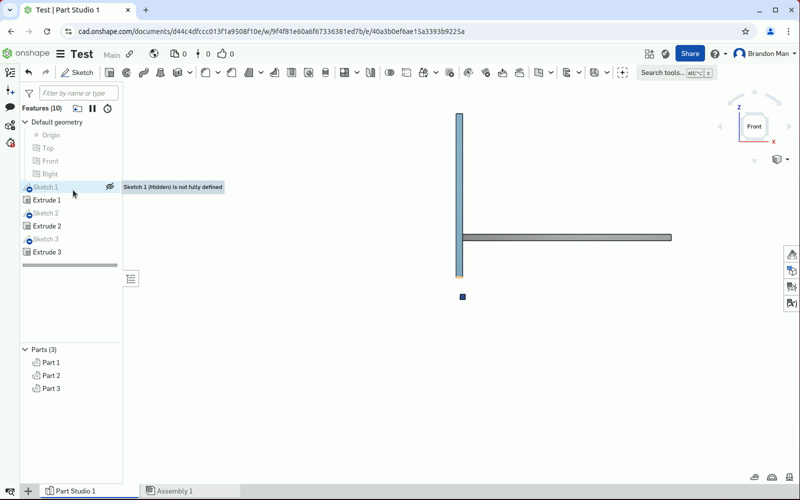
click(73, 189)
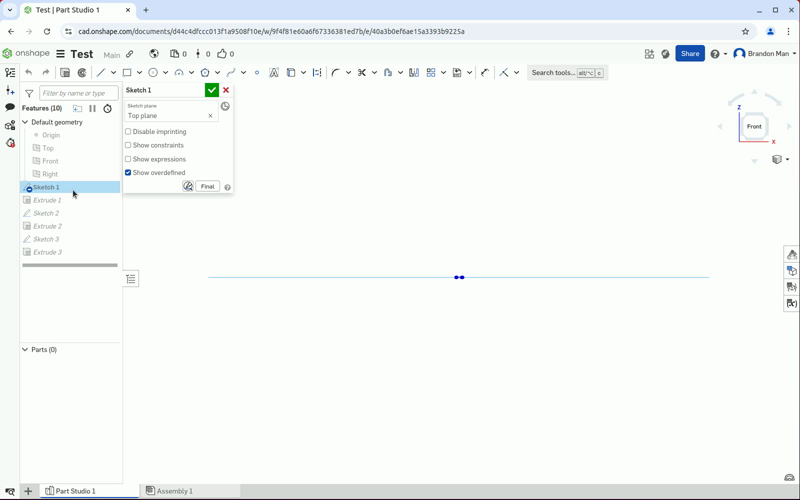
mouse_move(229, 92)
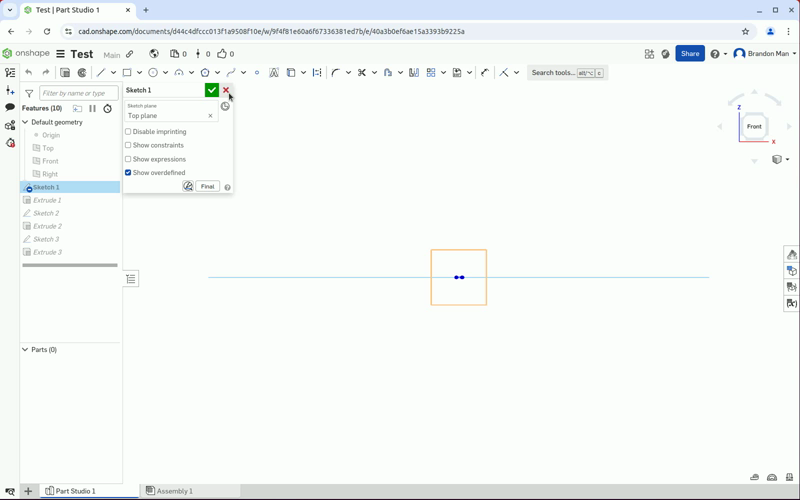
click(229, 92)
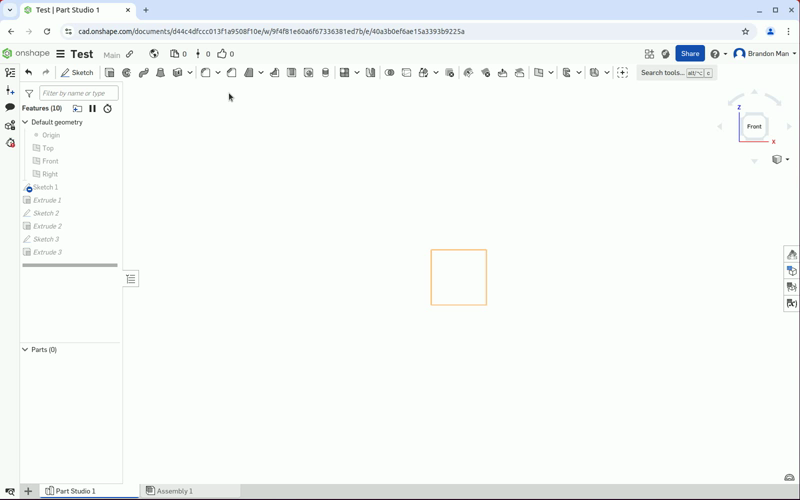
mouse_move(73, 352)
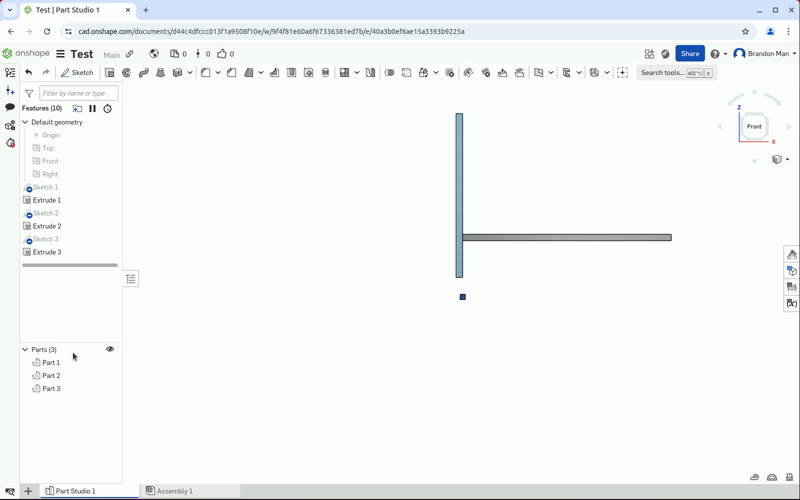
key(y)
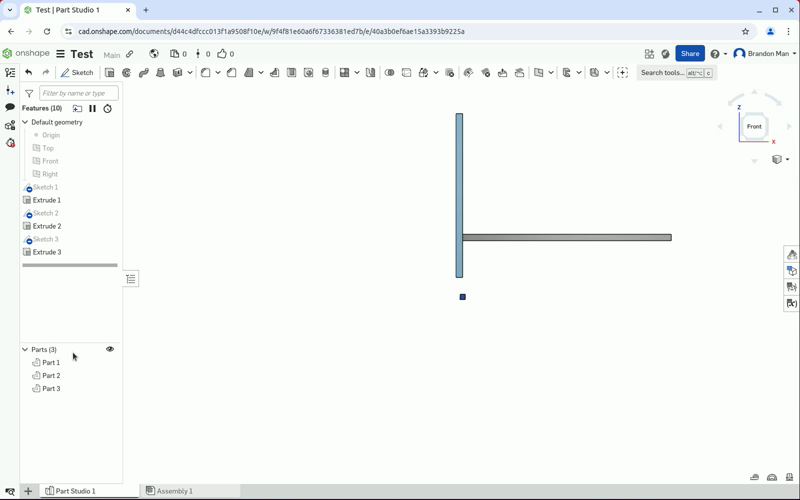
key(shift+p)
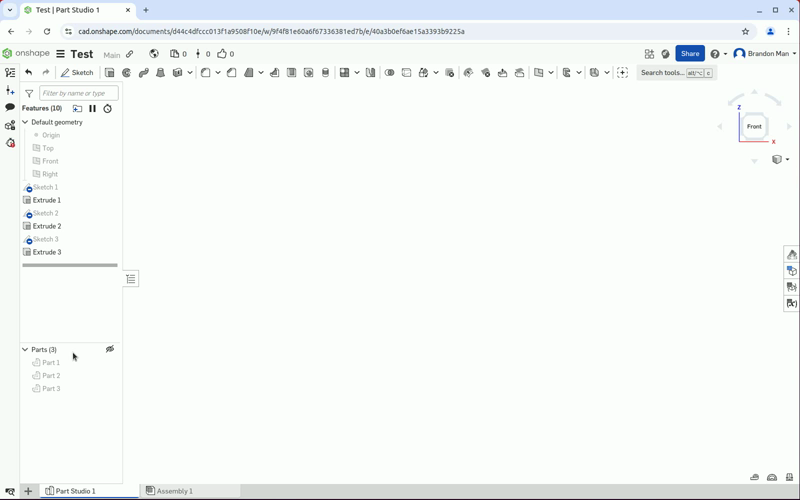
key(space)
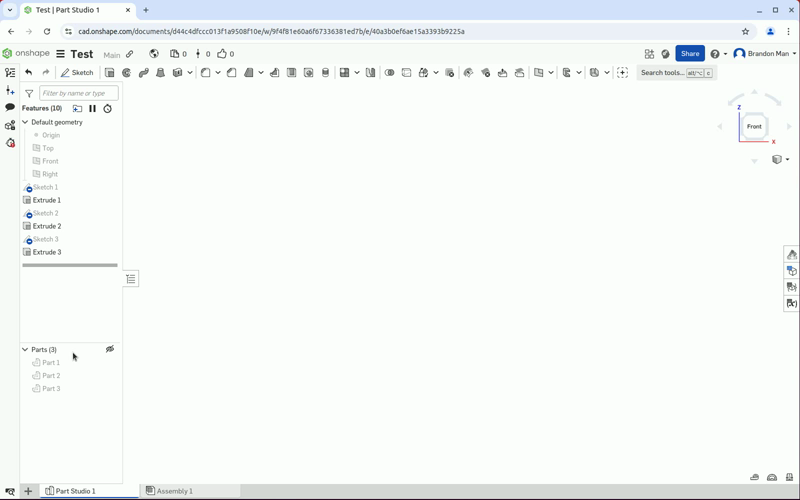
key_down(shift)
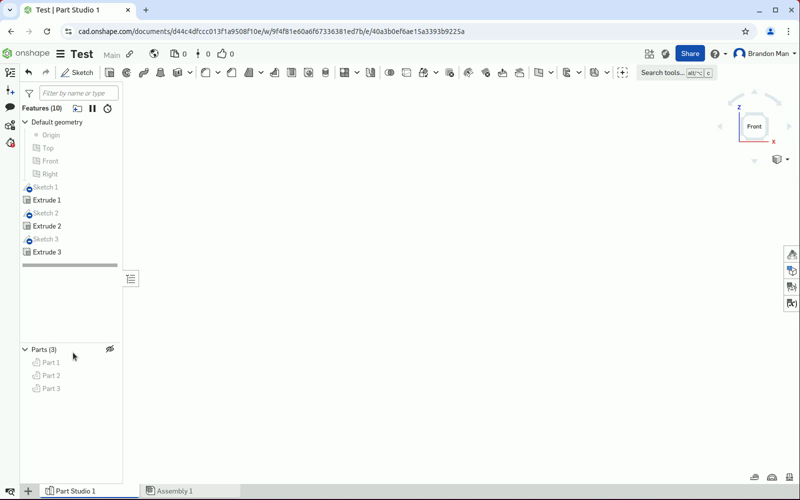
key(left)
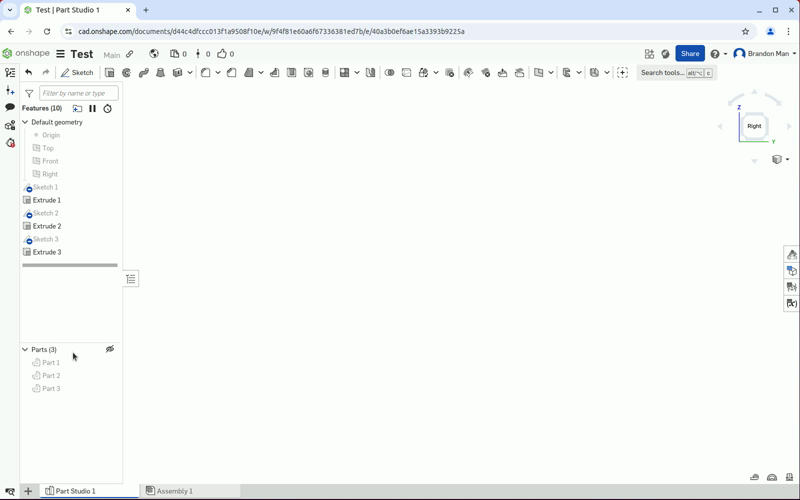
key_up(shift)
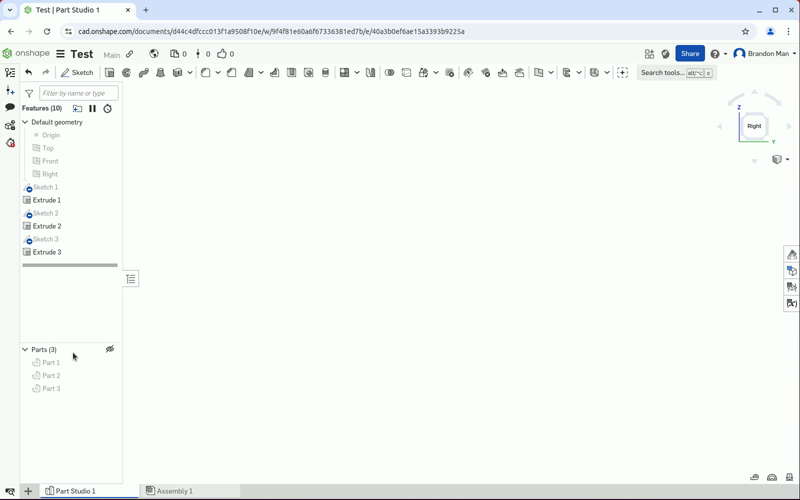
mouse_move(73, 352)
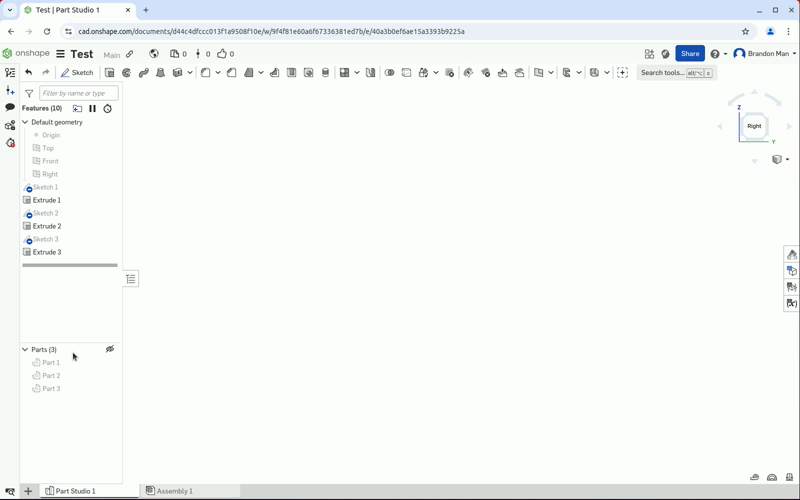
key(shift+y)
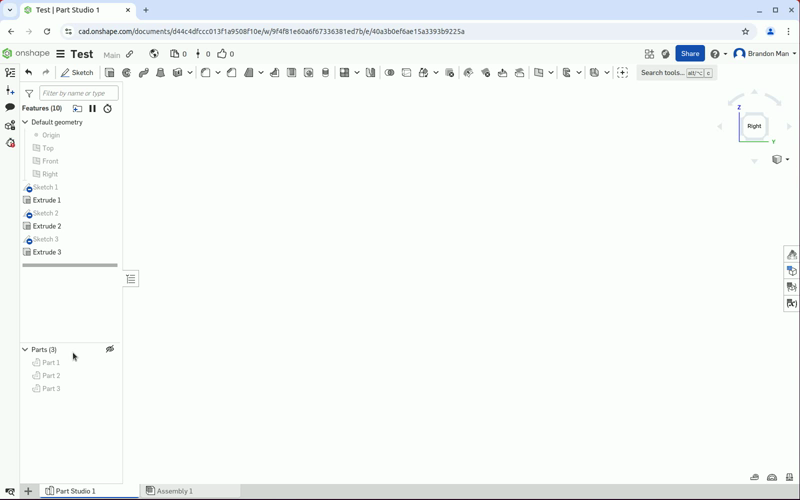
key(shift+s)
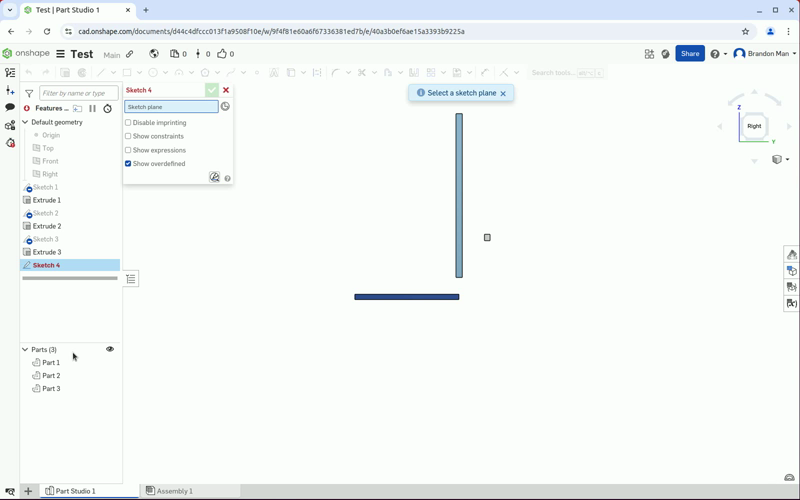
mouse_move(73, 176)
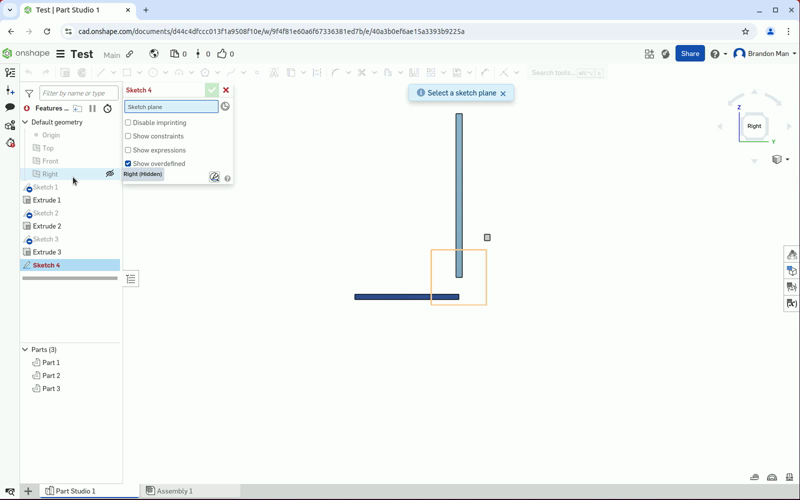
click(73, 176)
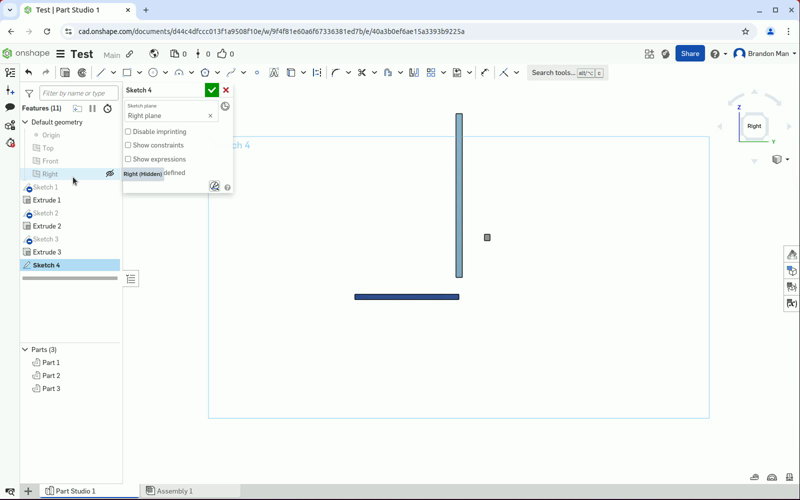
mouse_move(73, 352)
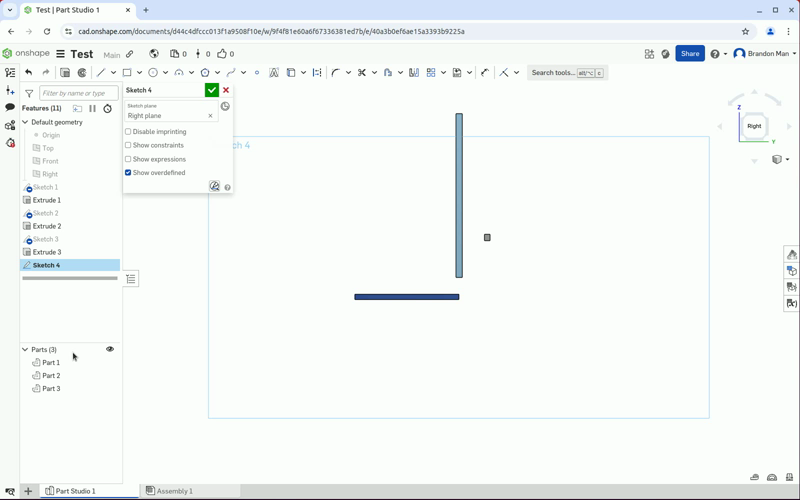
key(y)
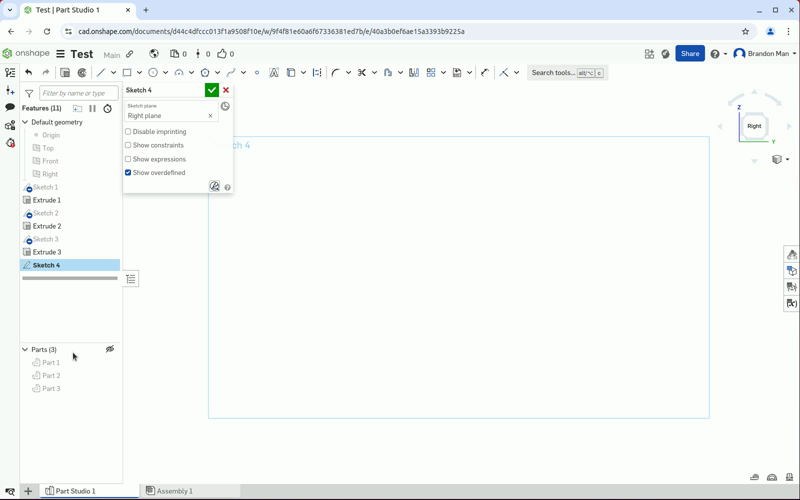
key(l)
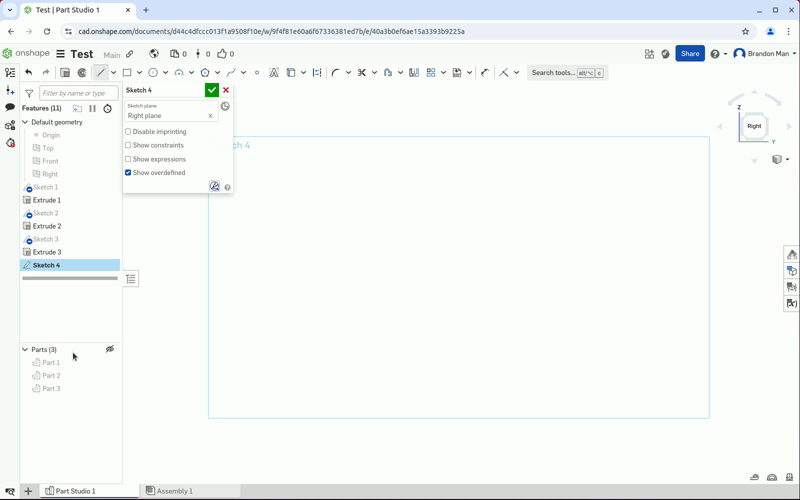
key_down(shift)
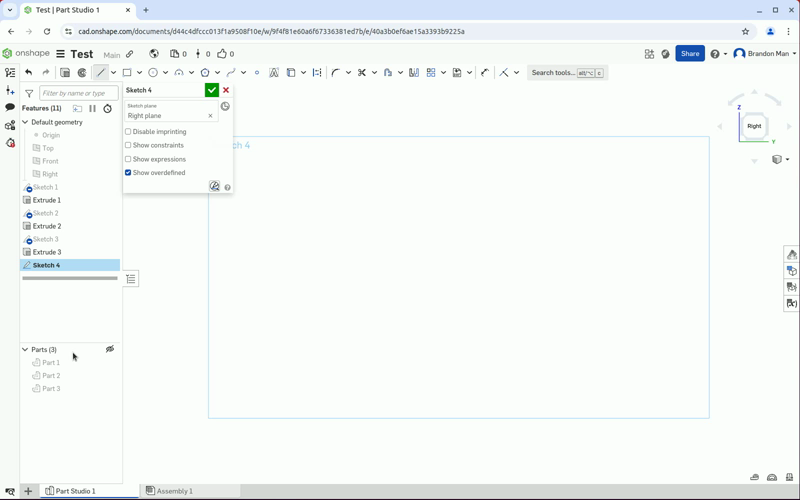
mouse_move(502, 308)
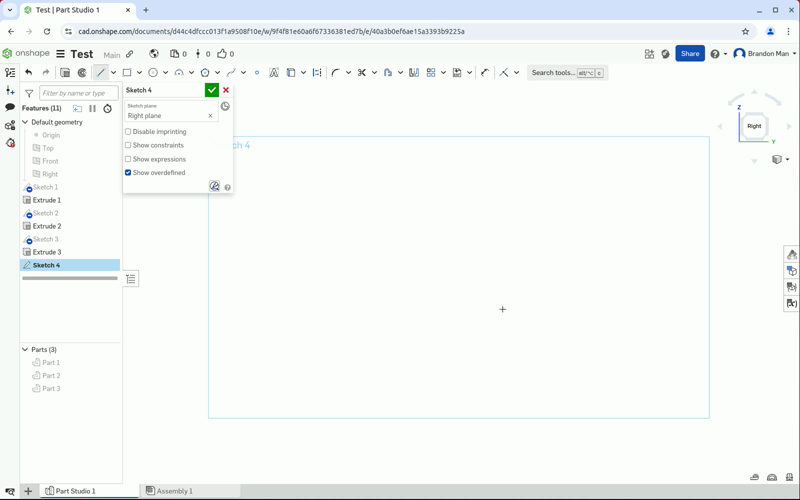
click(502, 308)
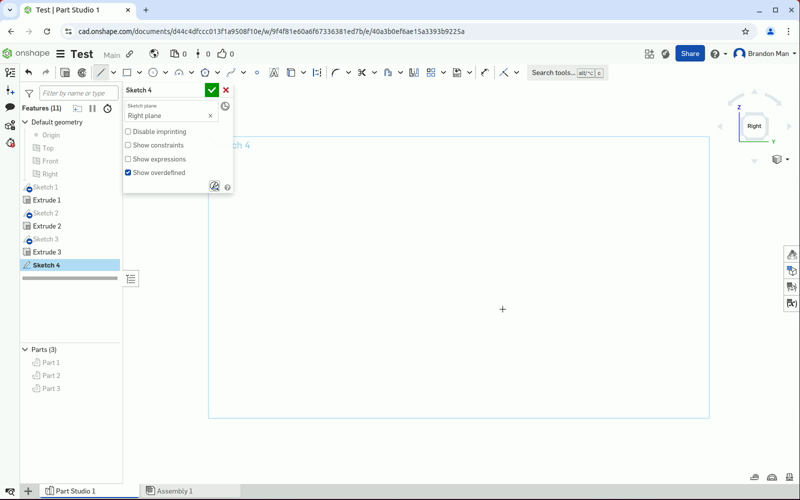
key_up(shift)
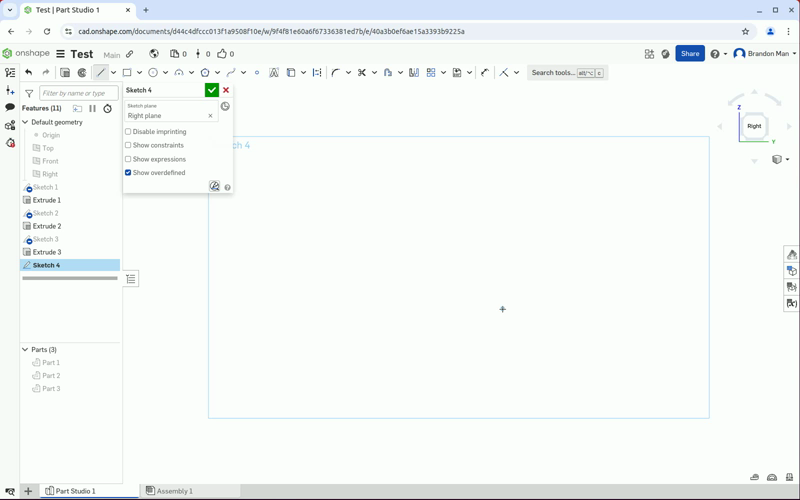
key_down(shift)
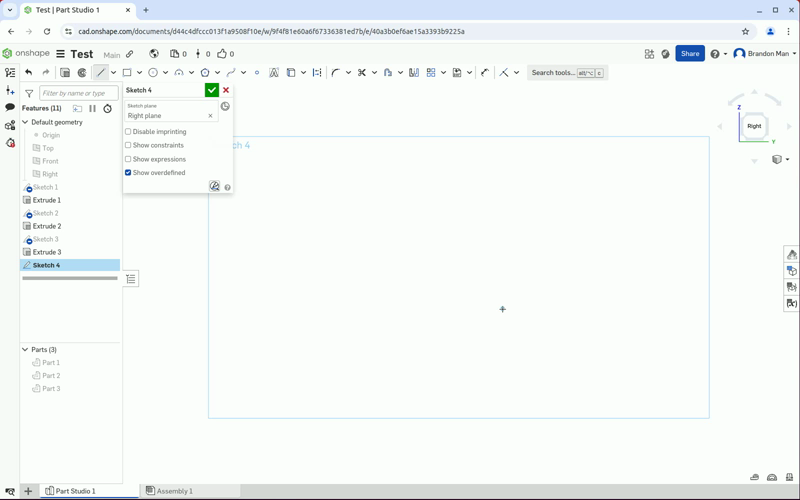
mouse_move(532, 308)
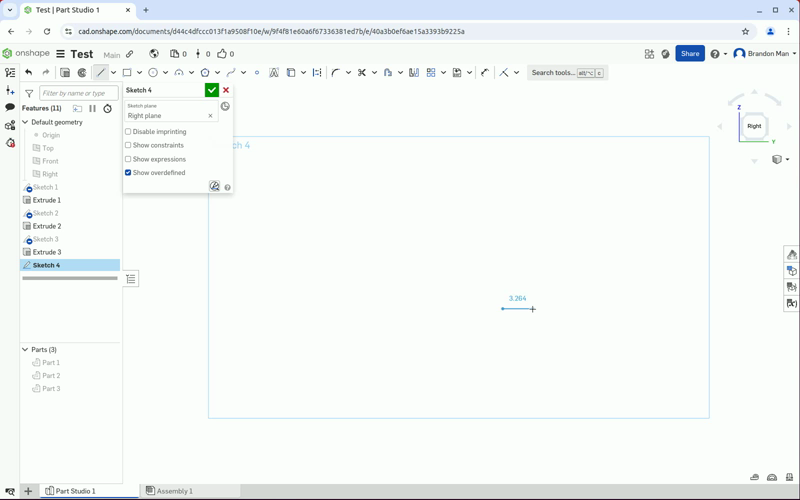
mouse_move(506, 308)
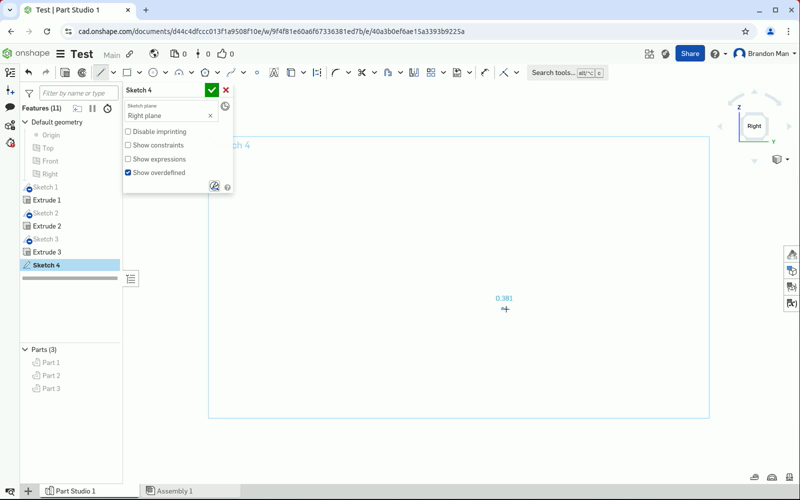
scroll(6)
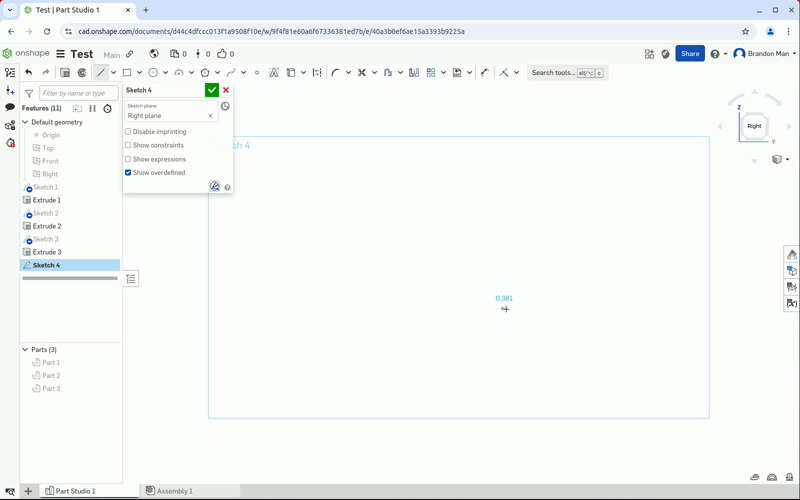
scroll(6)
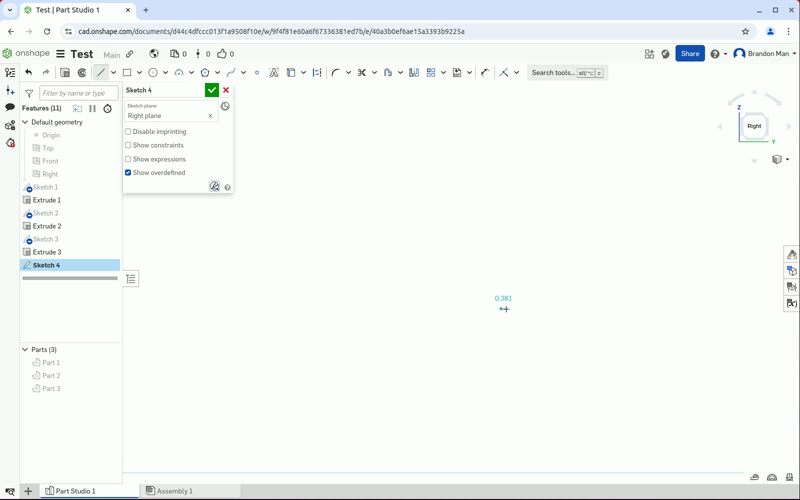
scroll(6)
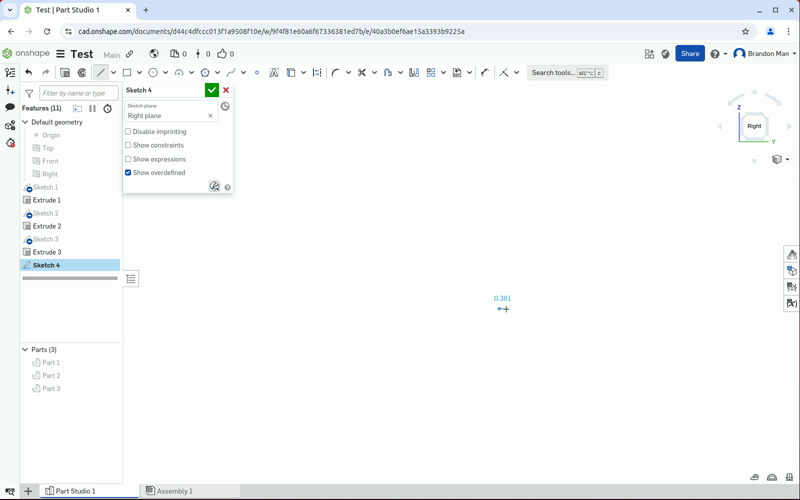
scroll(6)
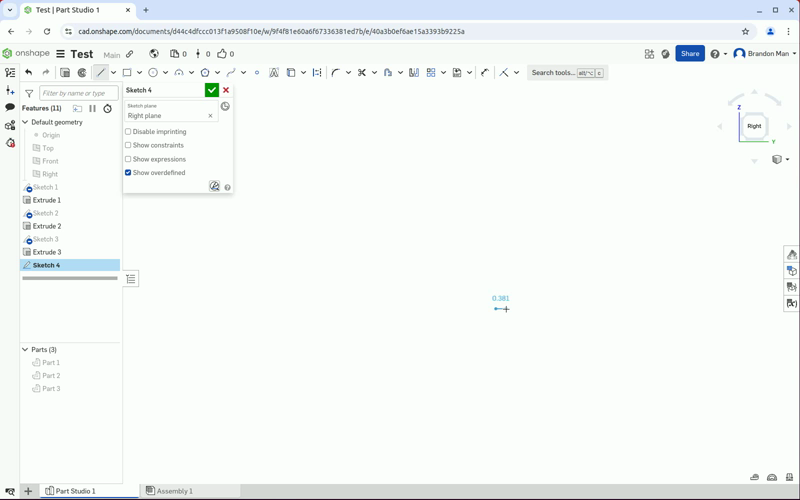
scroll(6)
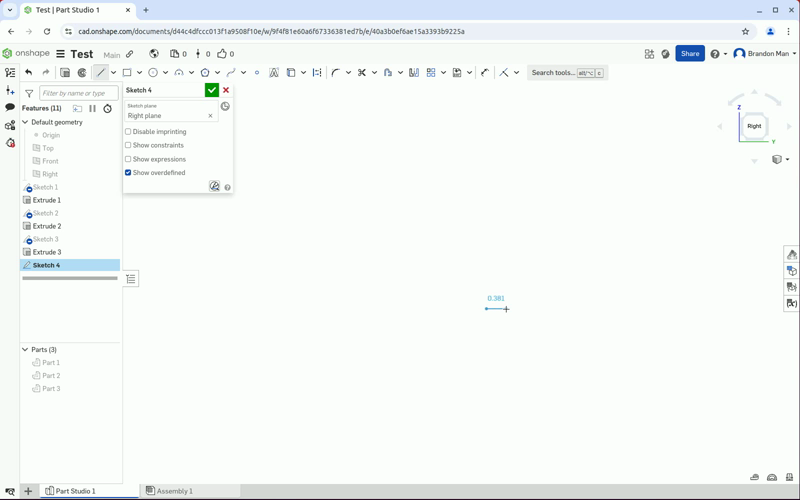
scroll(6)
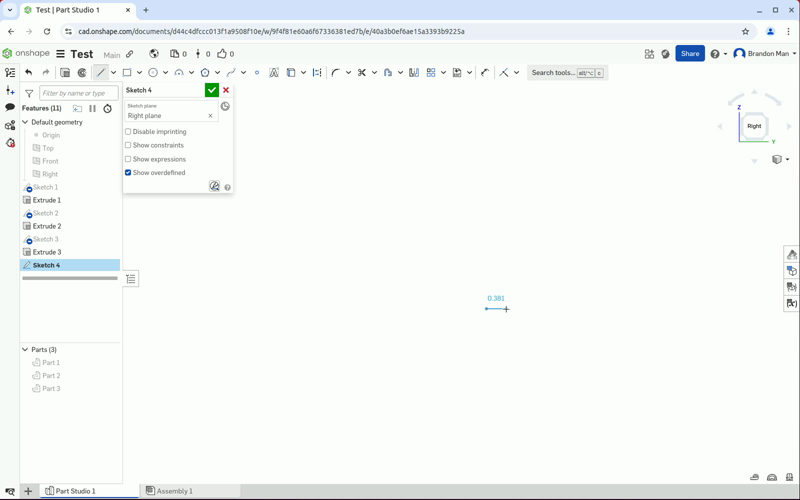
scroll(6)
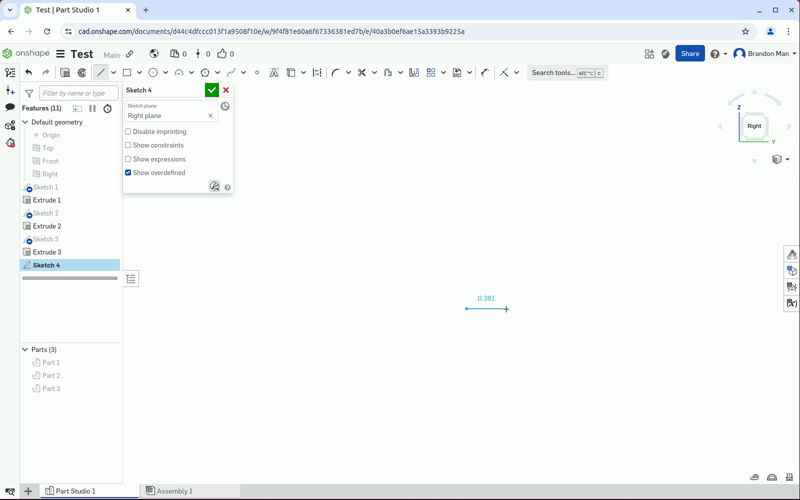
click(506, 308)
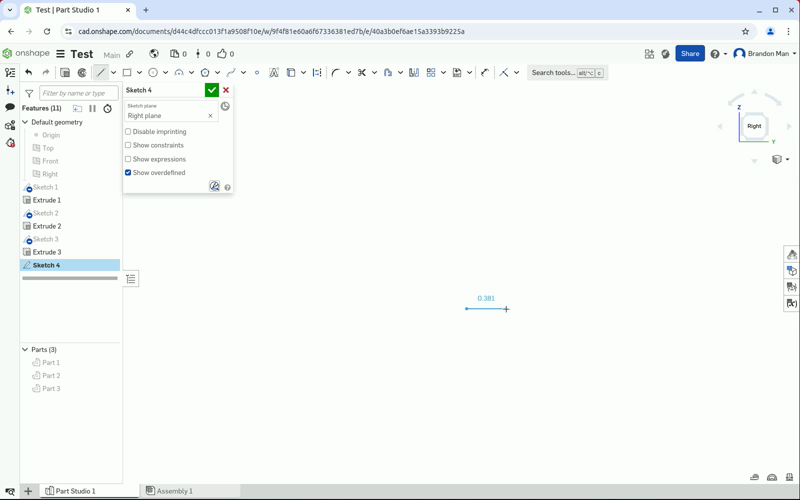
scroll(-6)
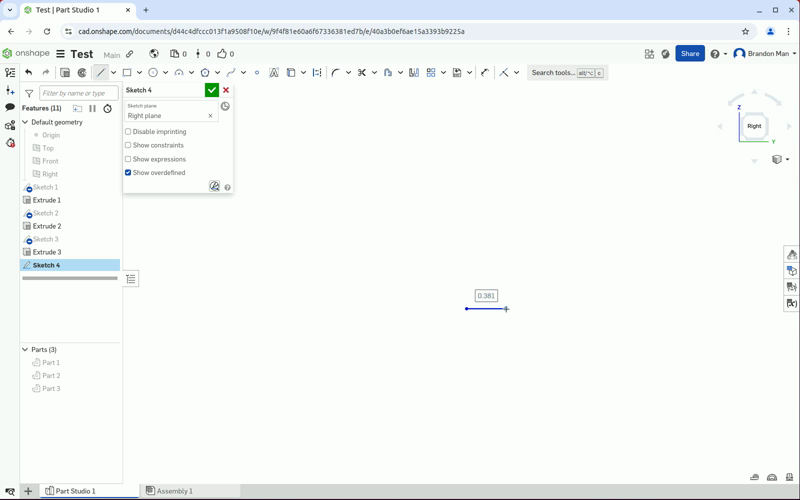
scroll(-6)
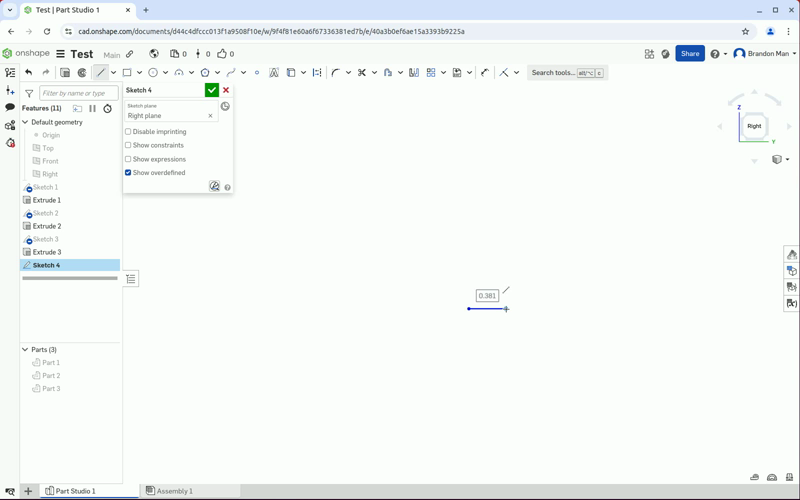
scroll(-6)
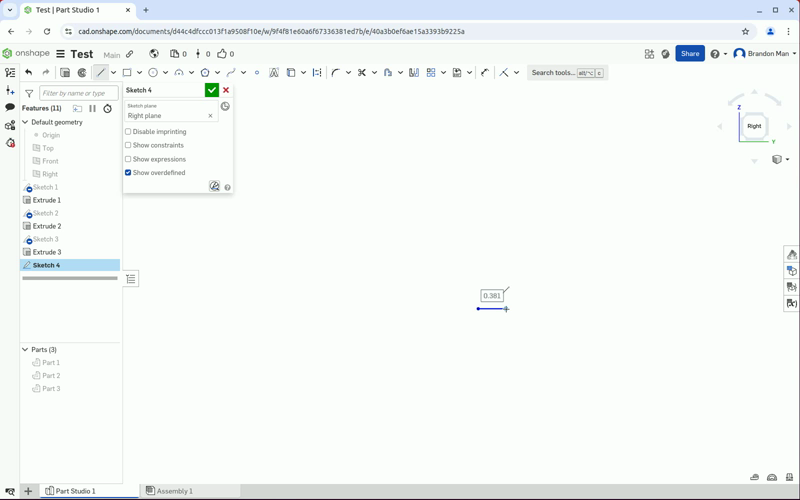
scroll(-6)
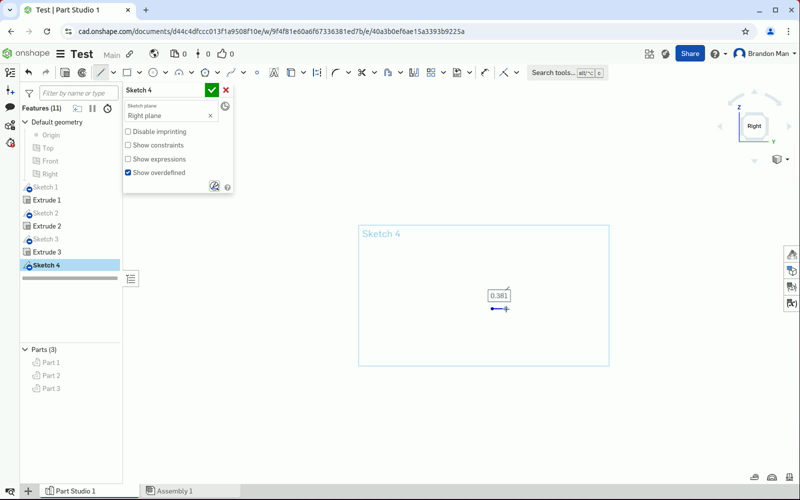
scroll(-6)
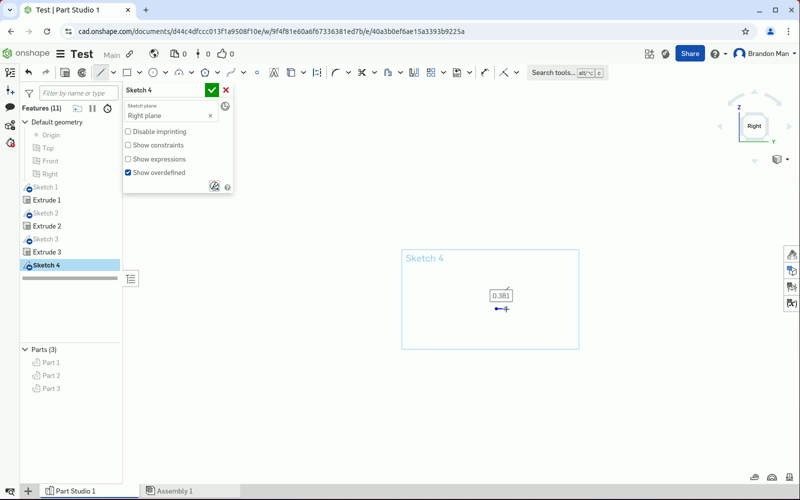
scroll(-6)
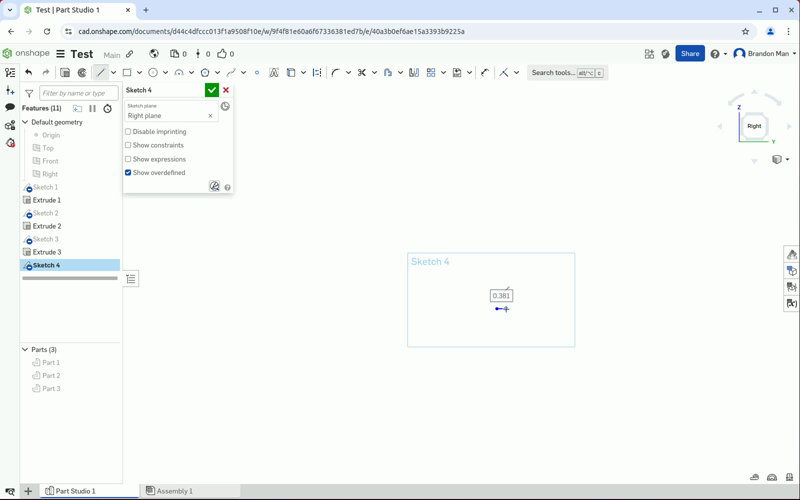
scroll(-6)
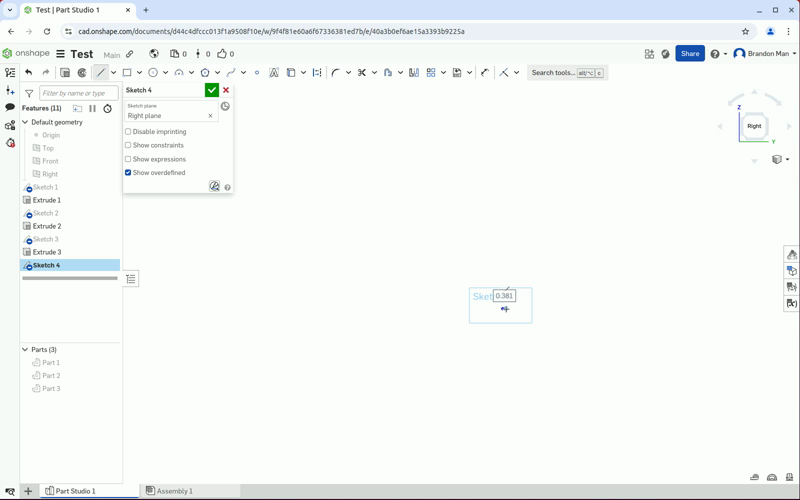
key_up(shift)
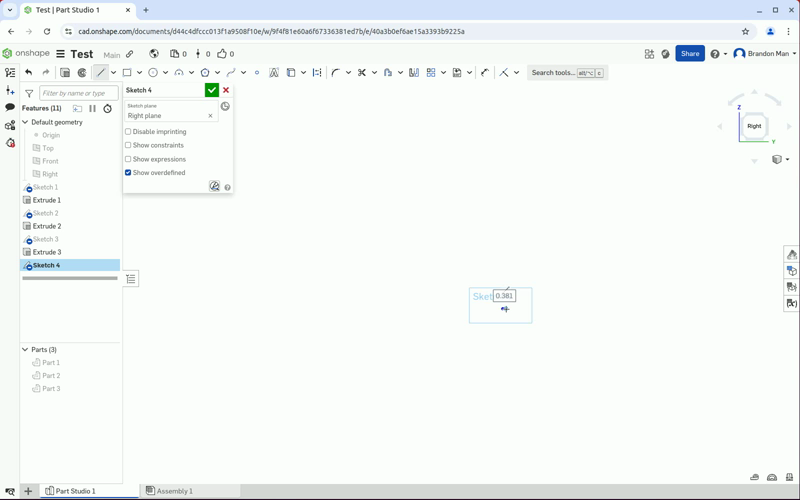
key_down(shift)
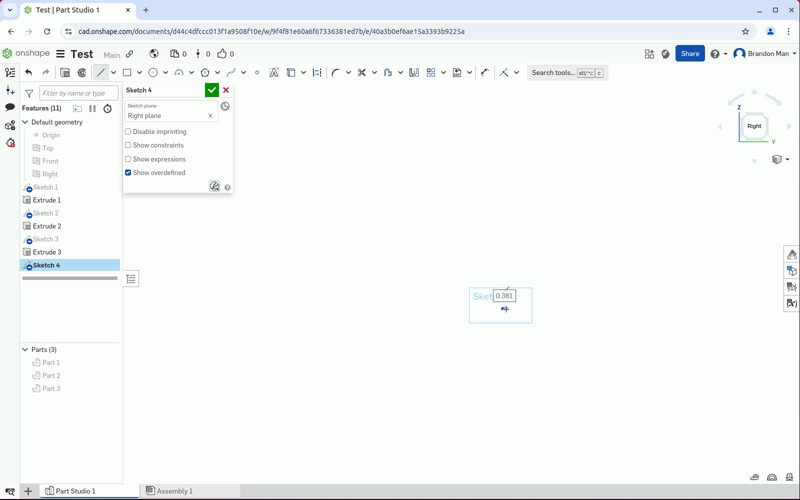
mouse_move(536, 308)
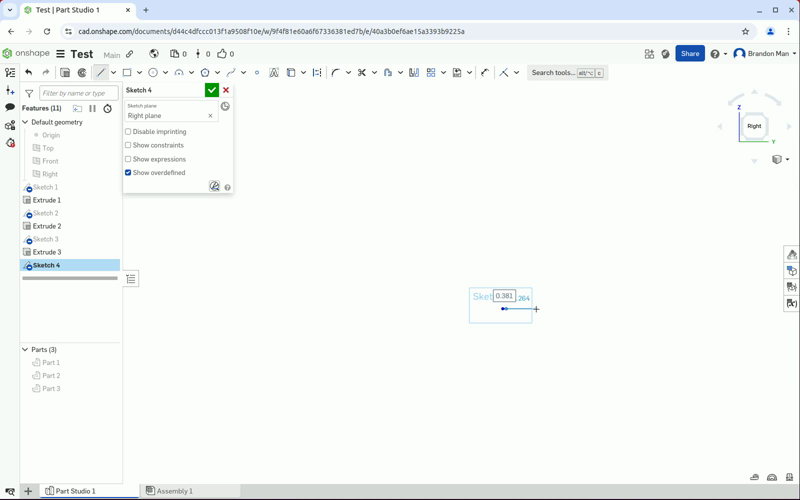
mouse_move(506, 305)
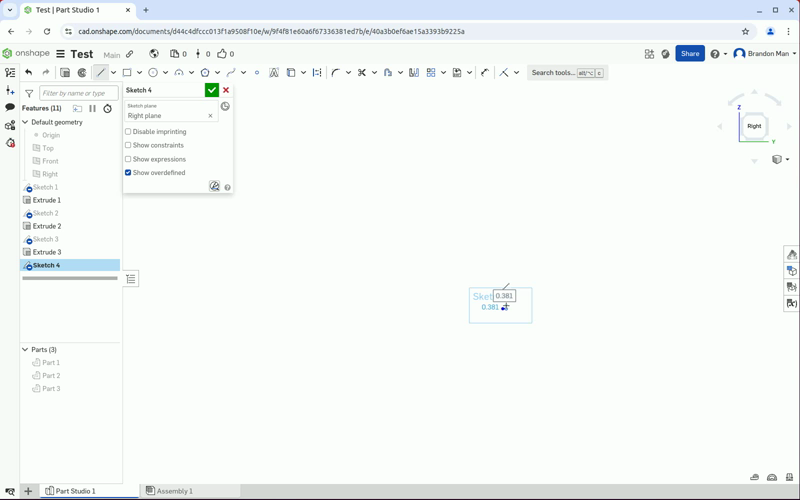
scroll(6)
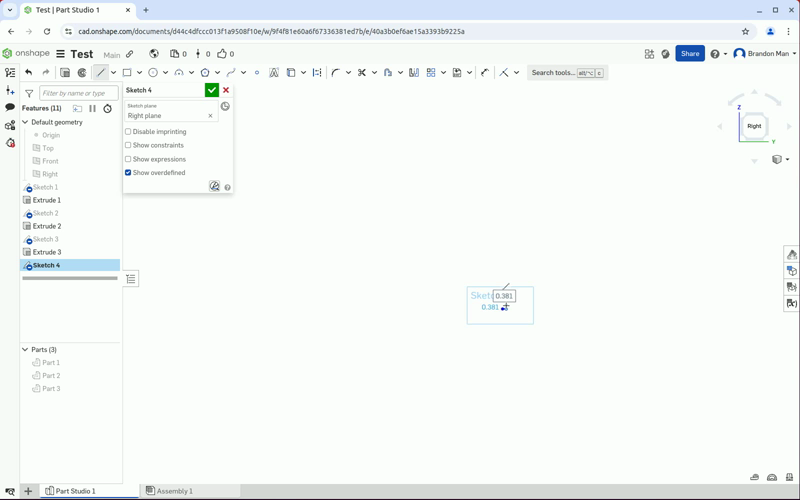
scroll(6)
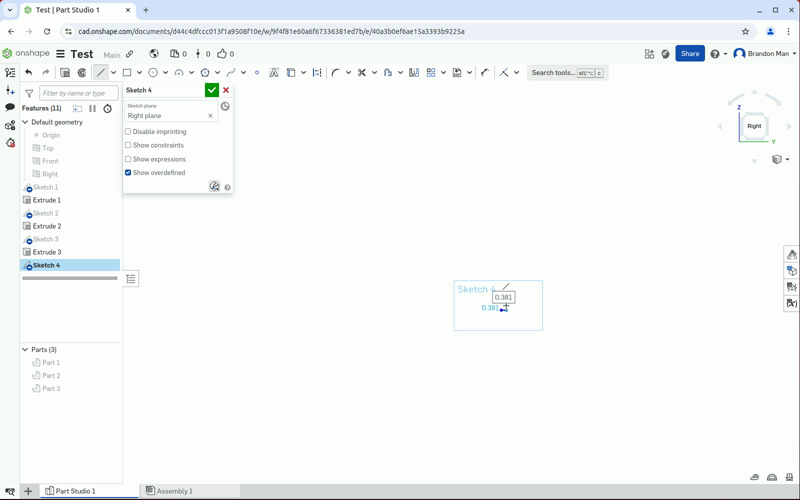
scroll(6)
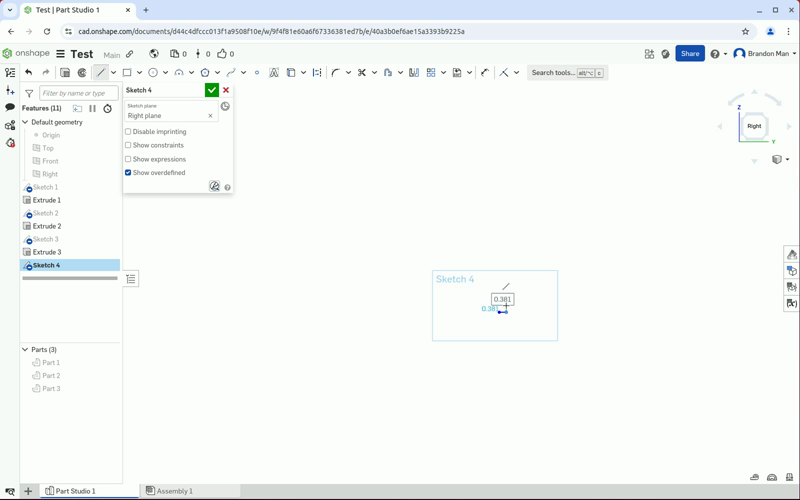
scroll(6)
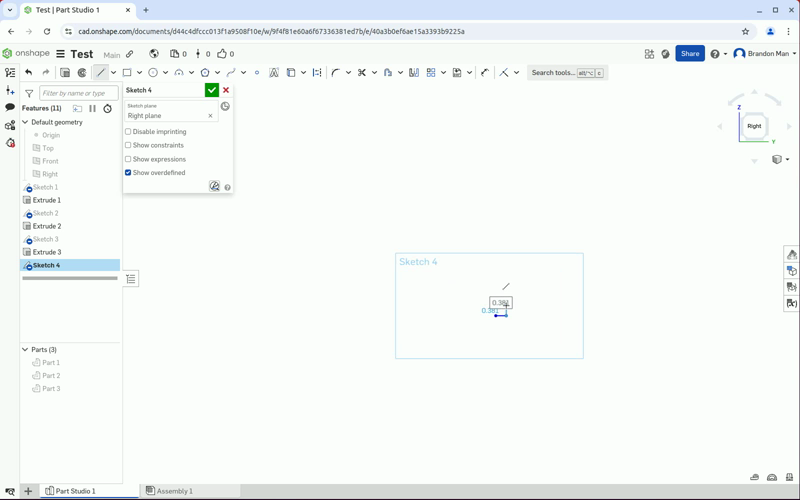
scroll(6)
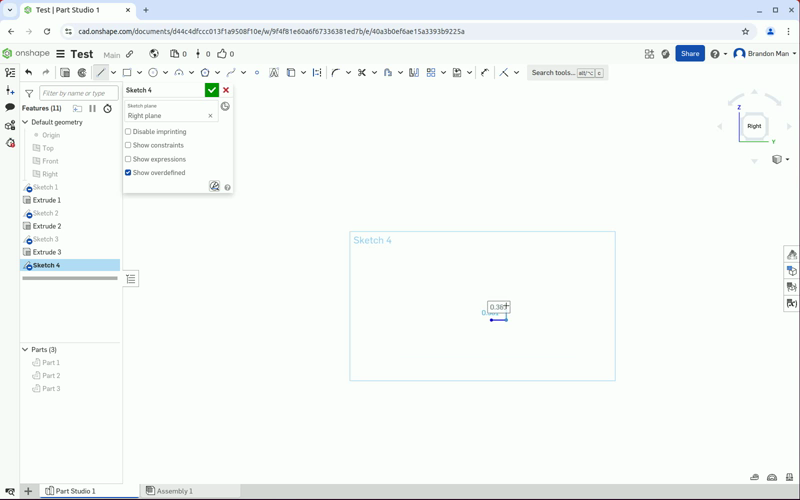
scroll(6)
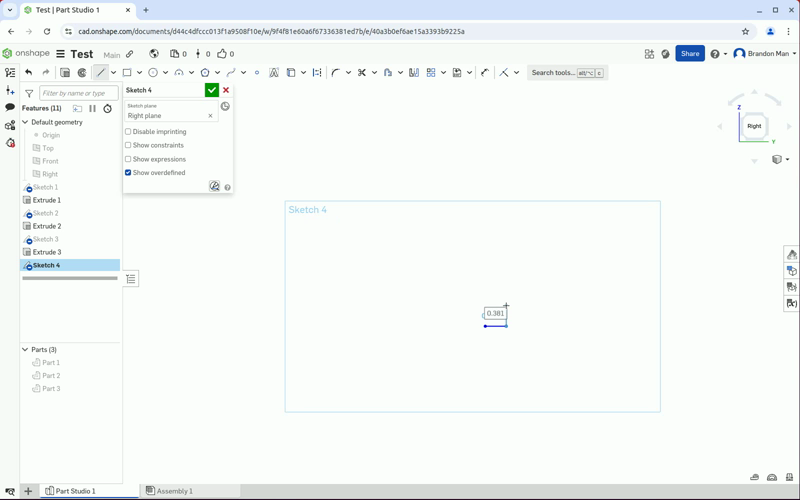
scroll(6)
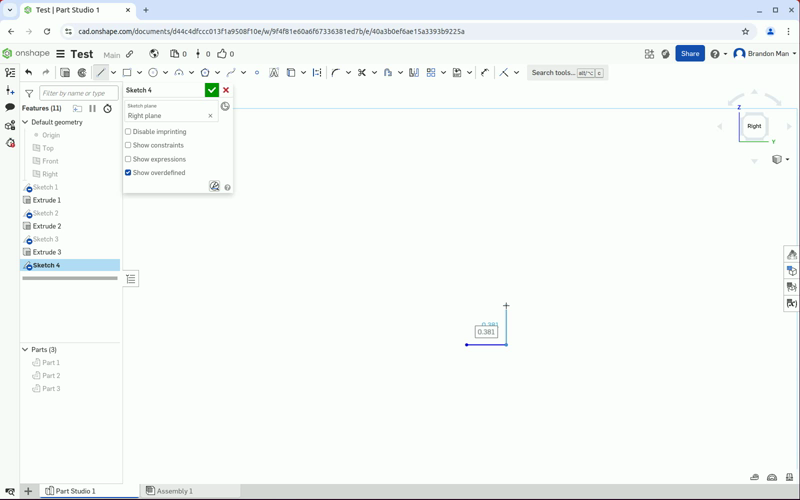
click(506, 305)
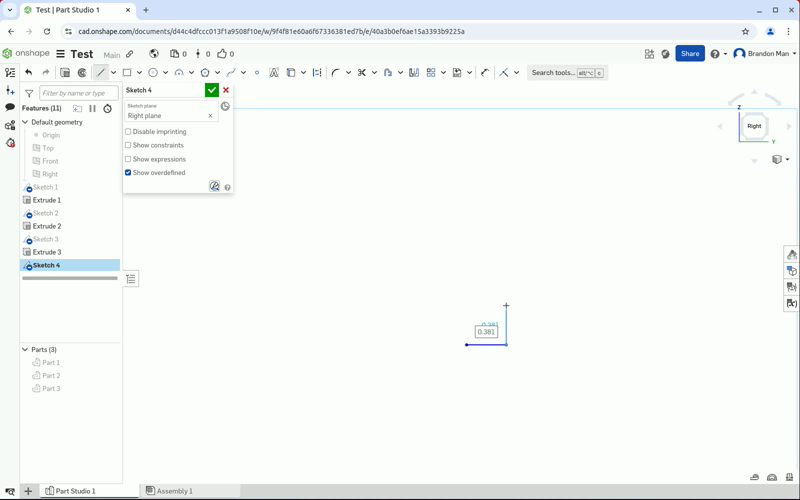
scroll(-6)
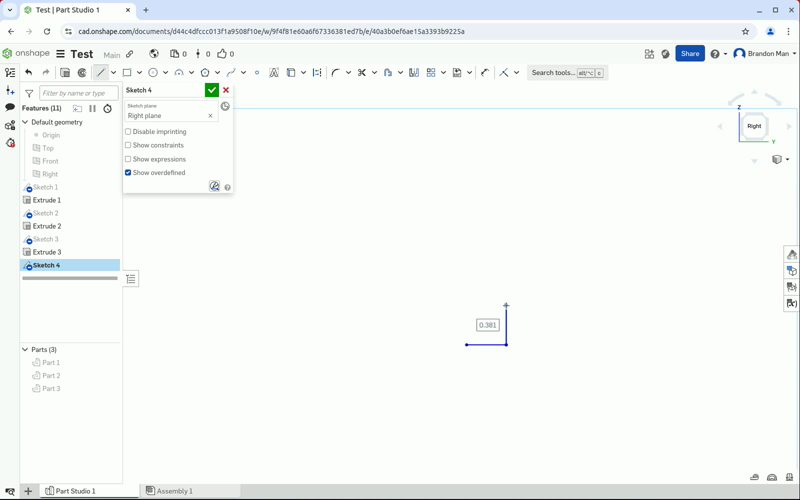
scroll(-6)
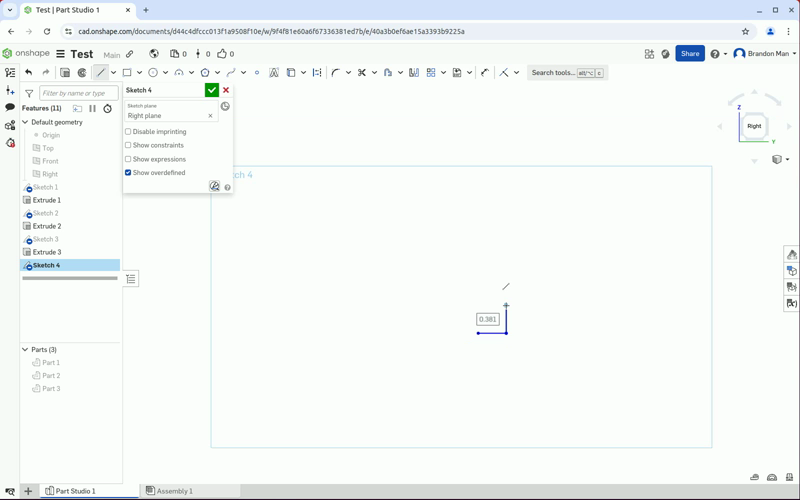
scroll(-6)
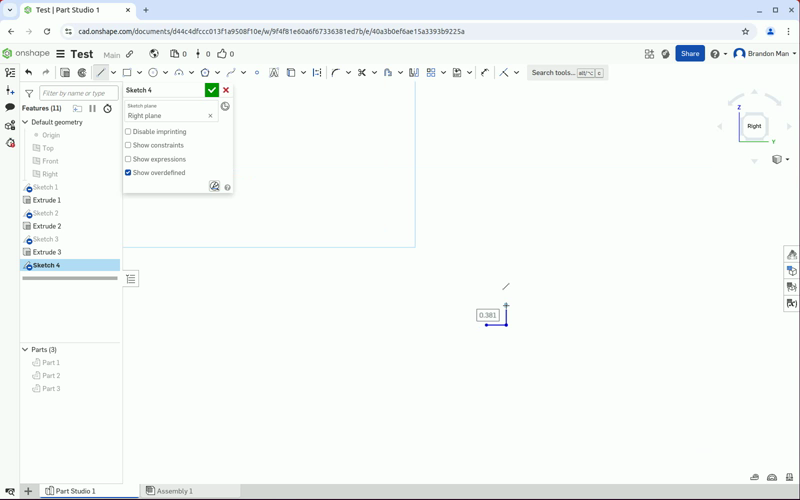
scroll(-6)
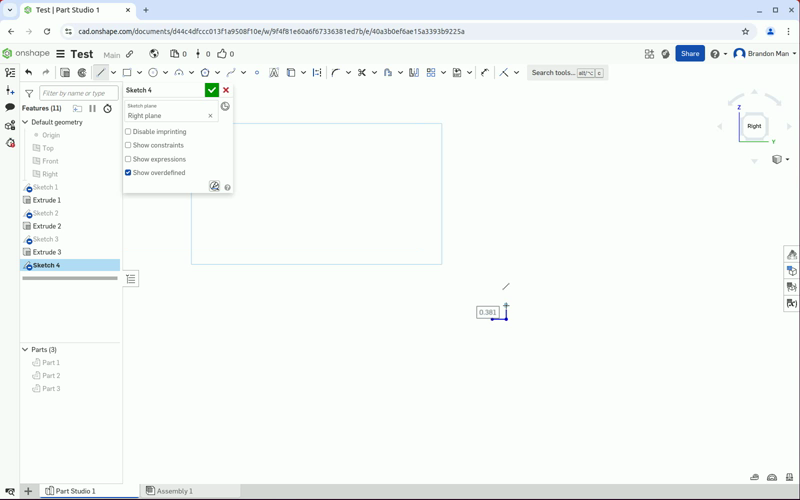
scroll(-6)
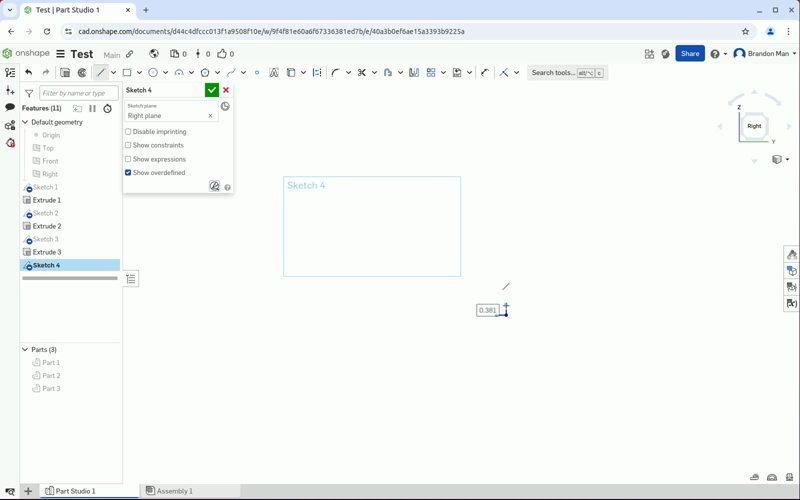
scroll(-6)
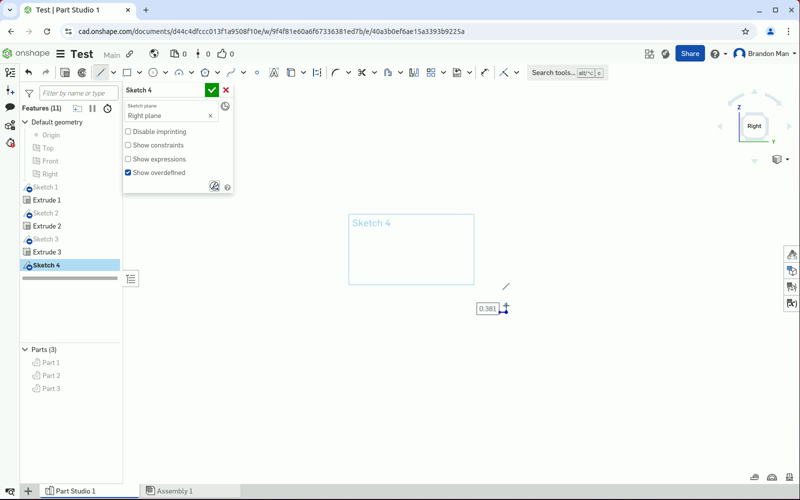
scroll(-6)
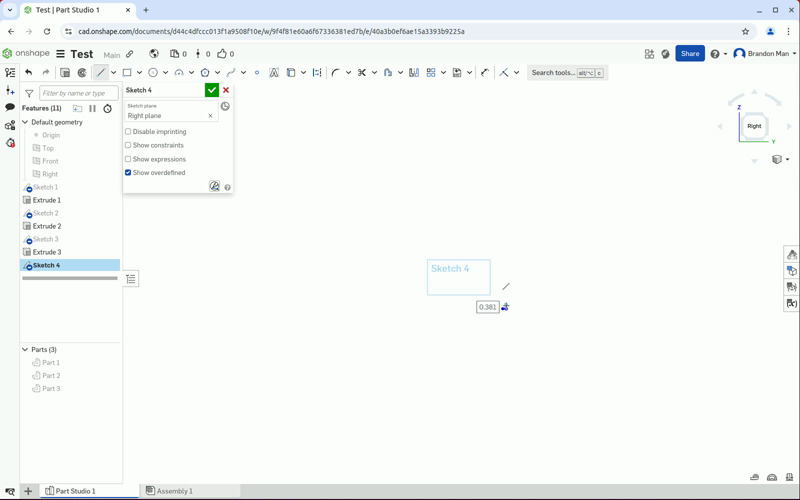
key_up(shift)
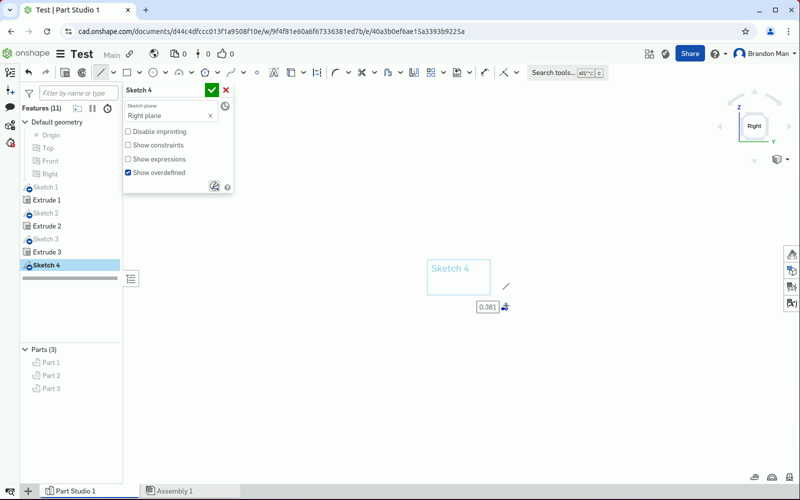
key_down(shift)
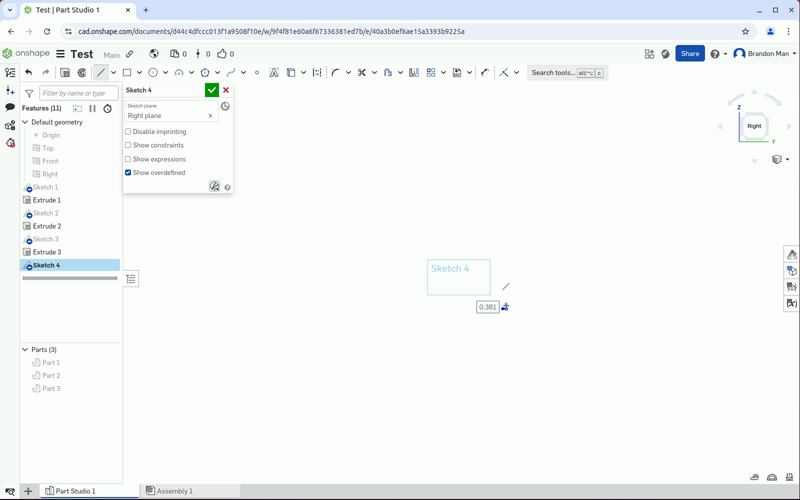
mouse_move(536, 305)
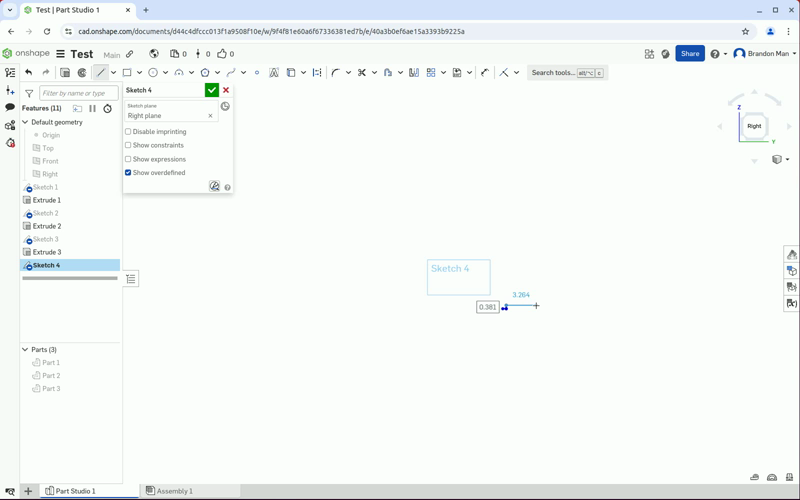
mouse_move(502, 305)
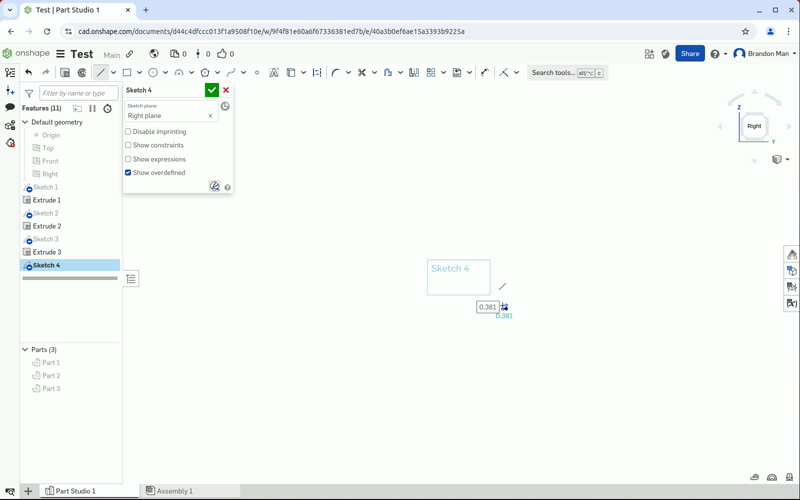
scroll(6)
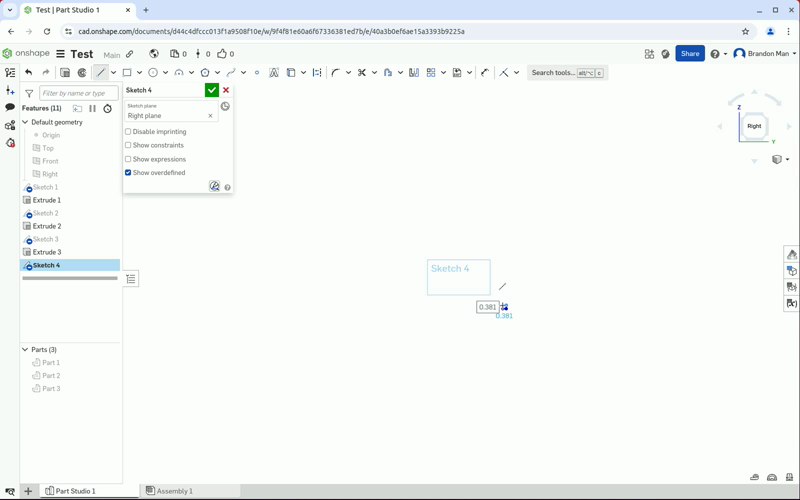
scroll(6)
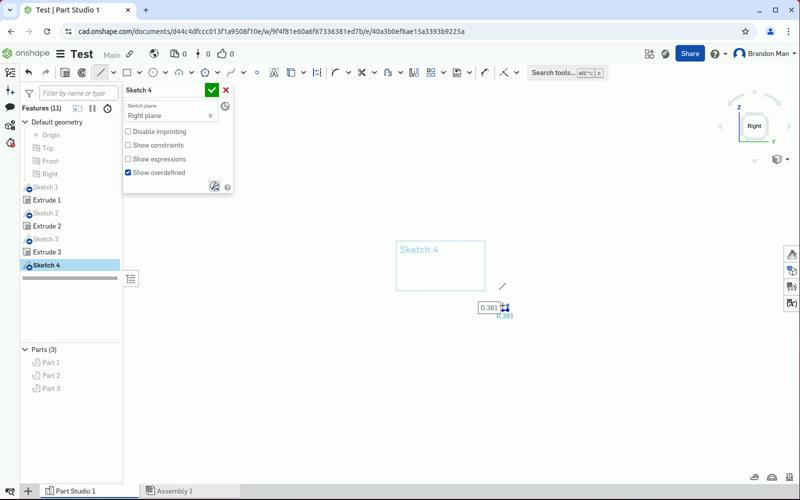
scroll(6)
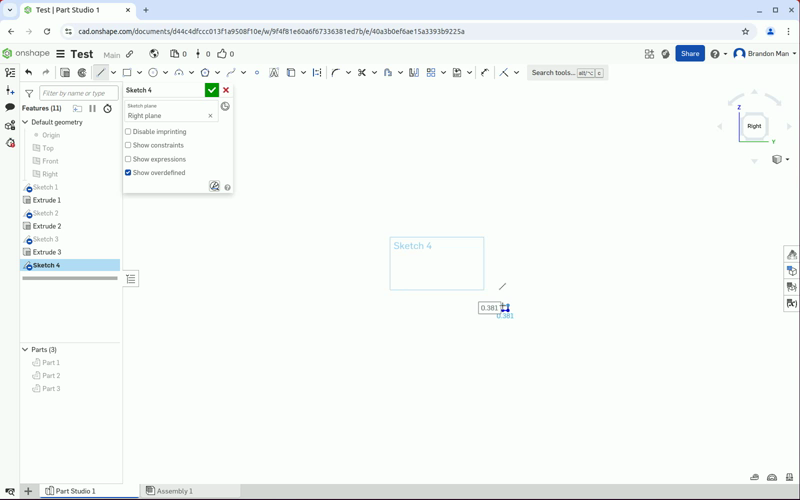
scroll(6)
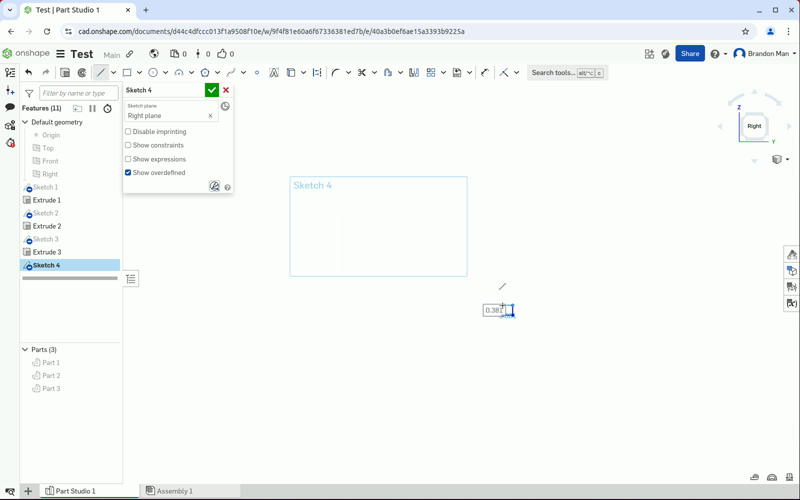
scroll(6)
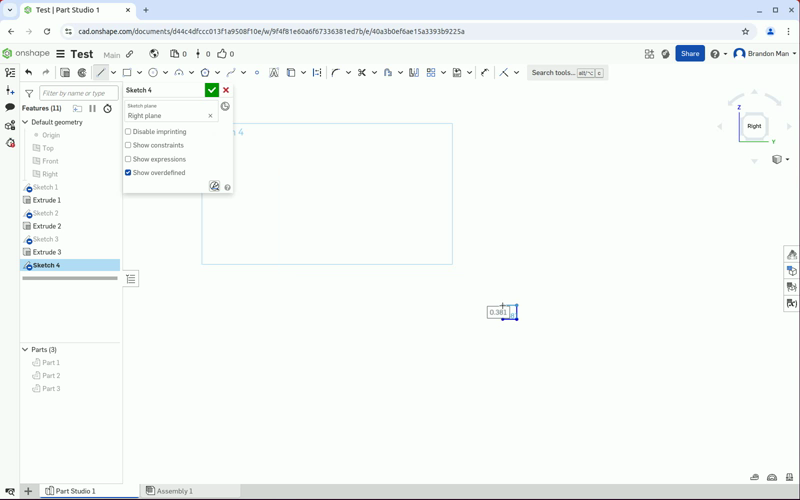
scroll(6)
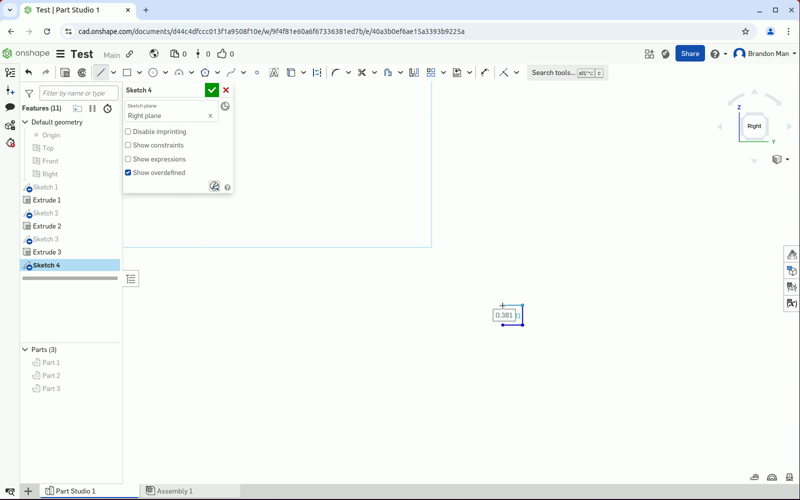
scroll(6)
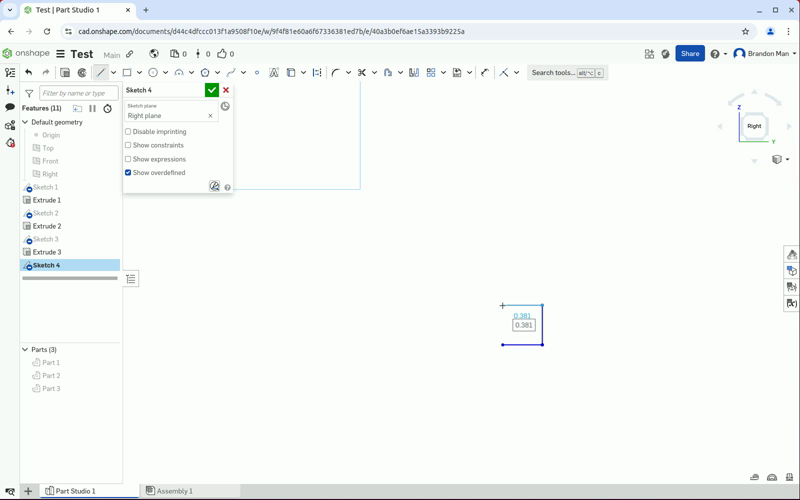
click(502, 305)
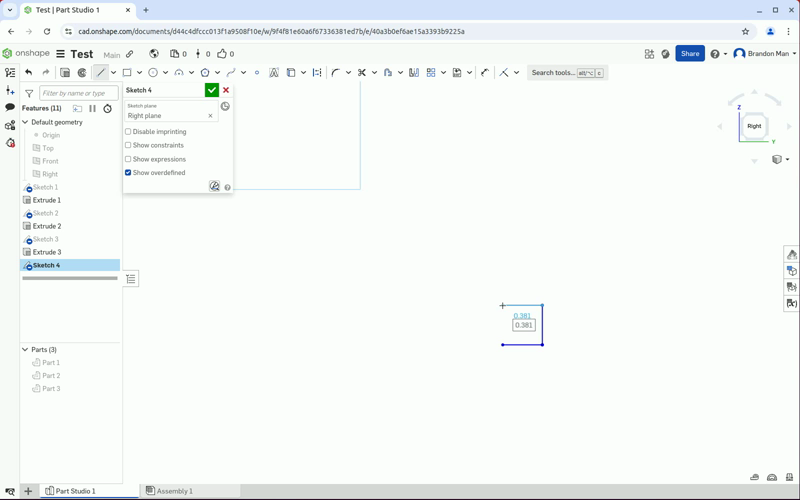
scroll(-6)
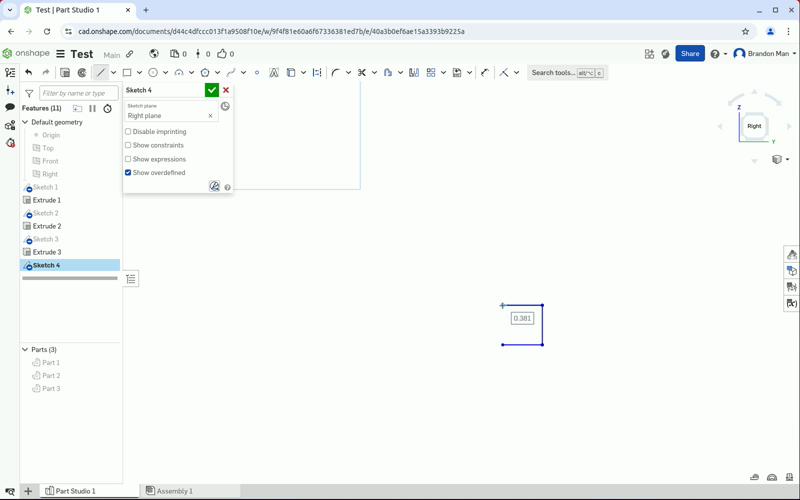
scroll(-6)
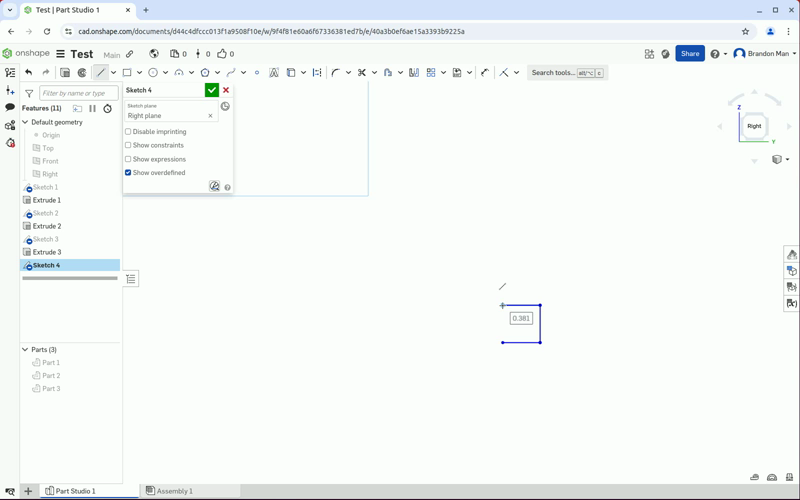
scroll(-6)
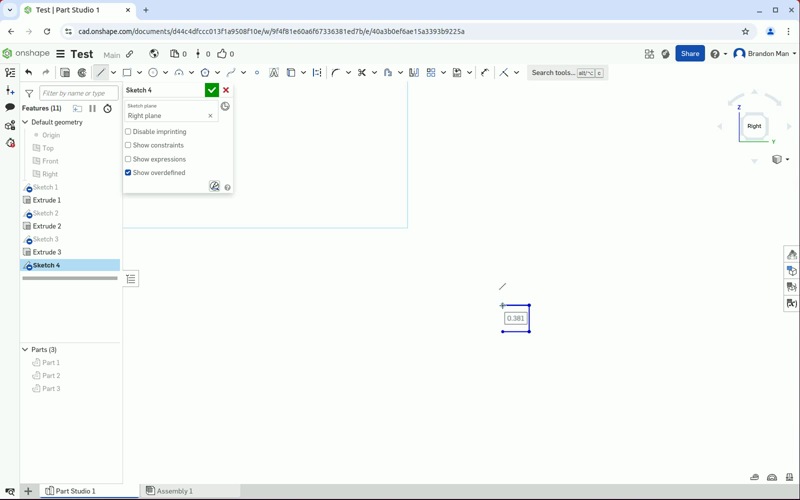
scroll(-6)
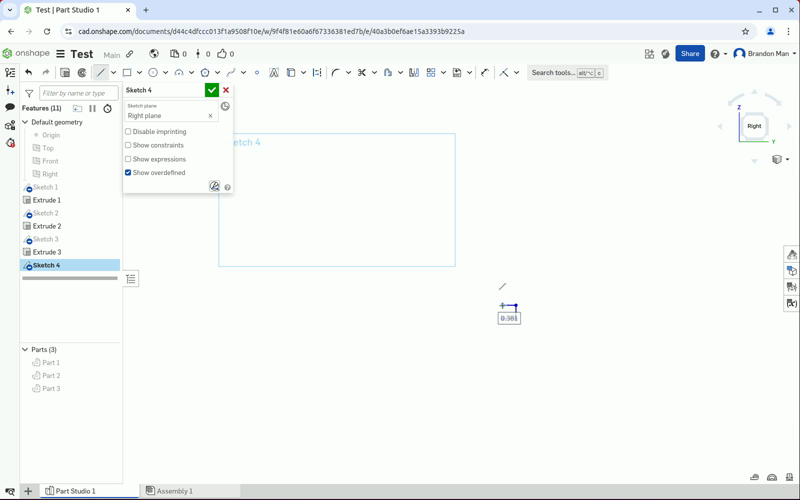
scroll(-6)
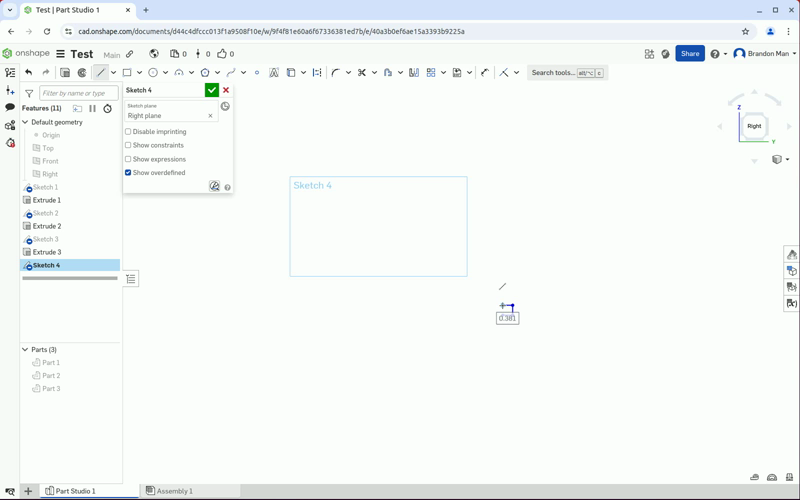
scroll(-6)
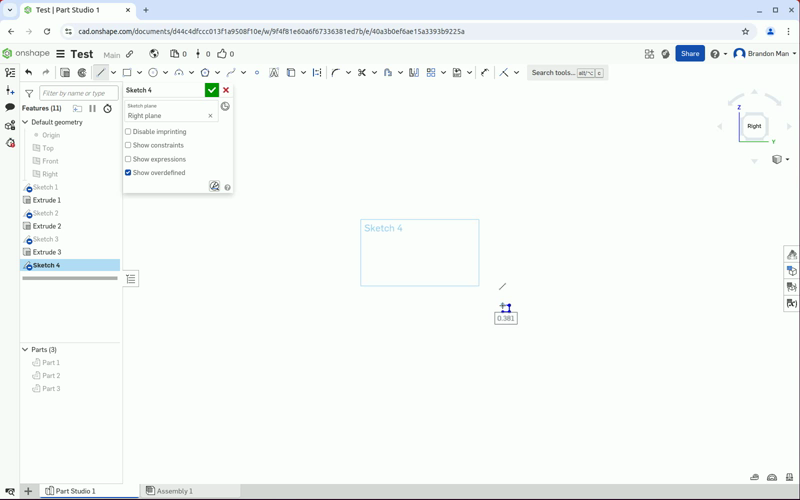
scroll(-6)
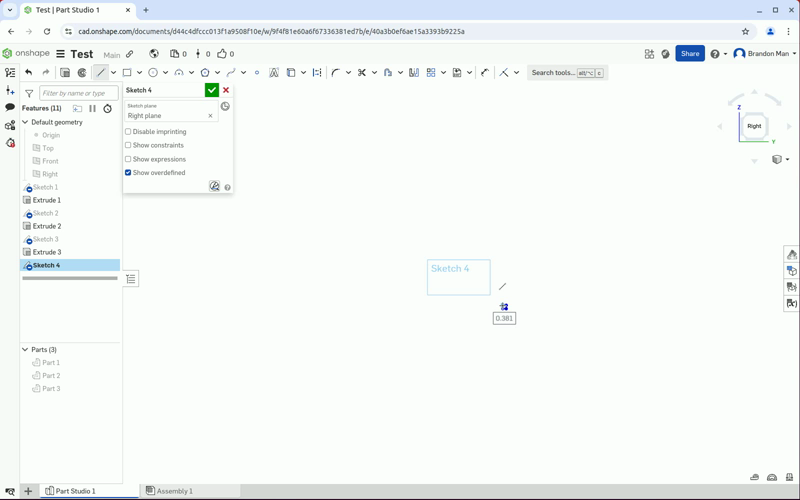
key_up(shift)
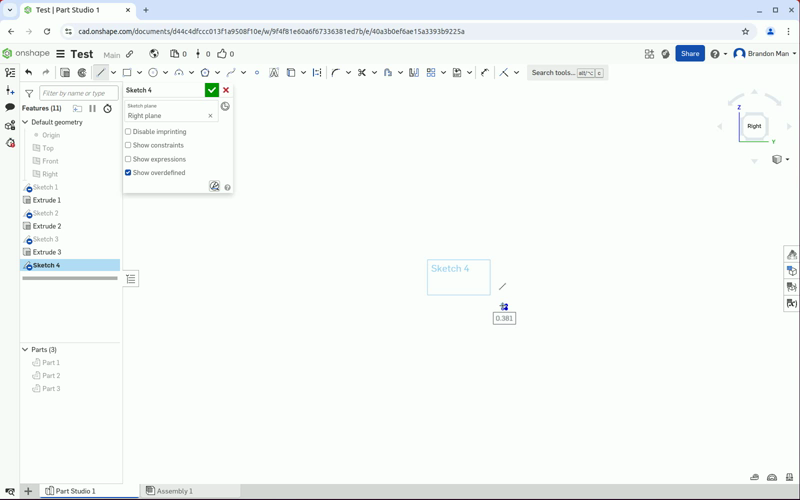
mouse_move(532, 305)
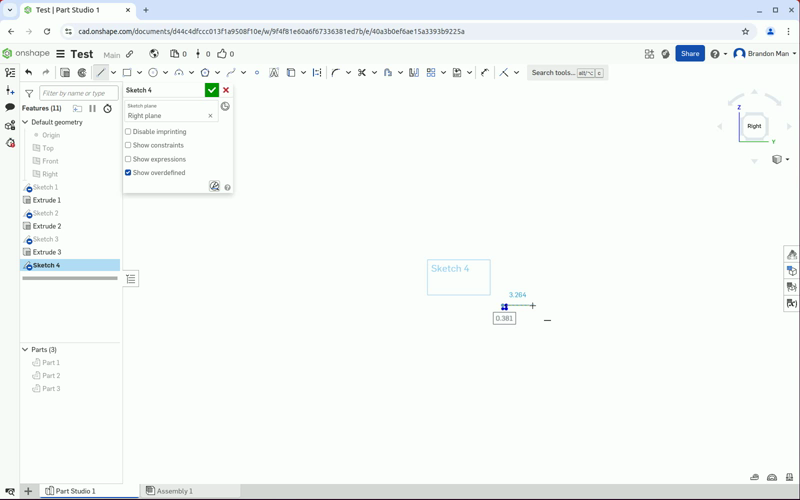
key_down(shift)
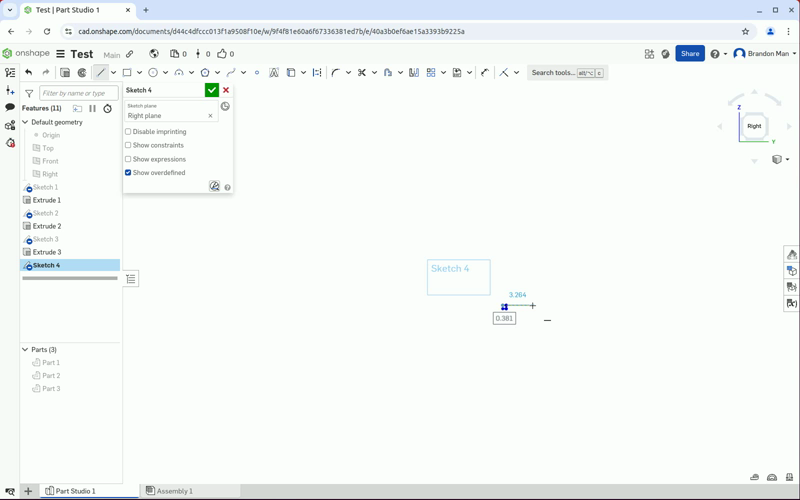
mouse_move(502, 308)
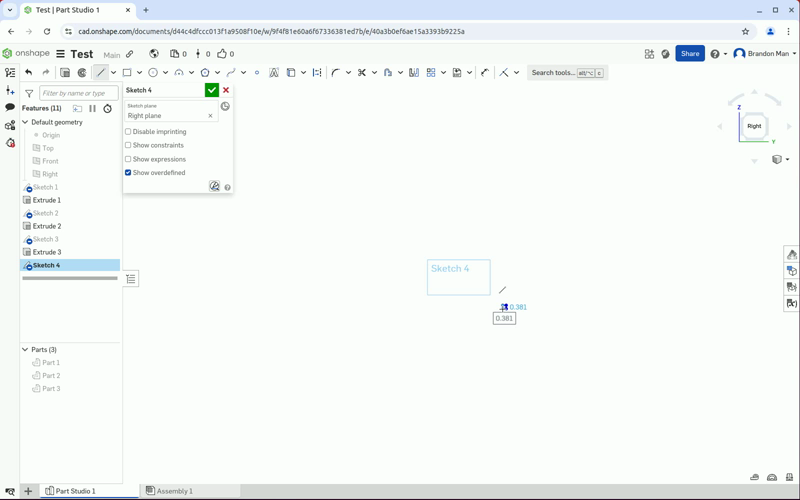
scroll(6)
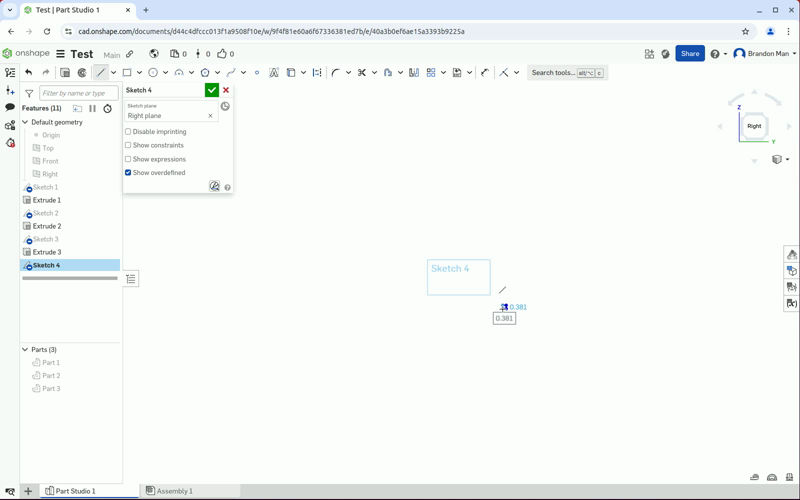
scroll(6)
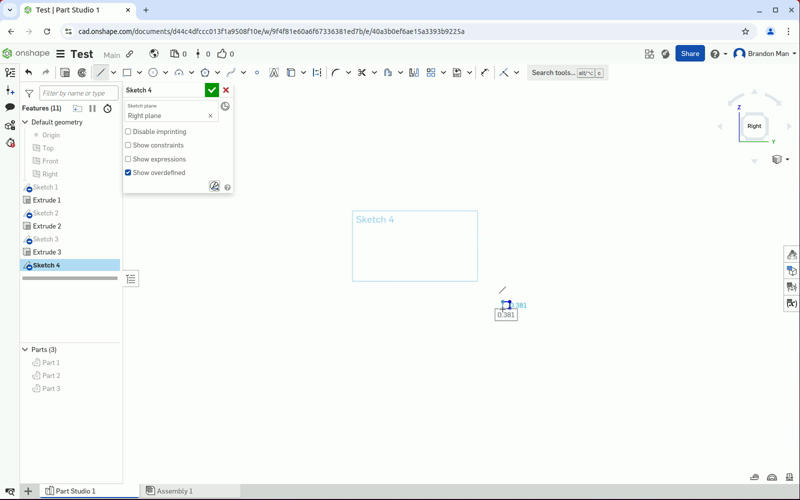
scroll(6)
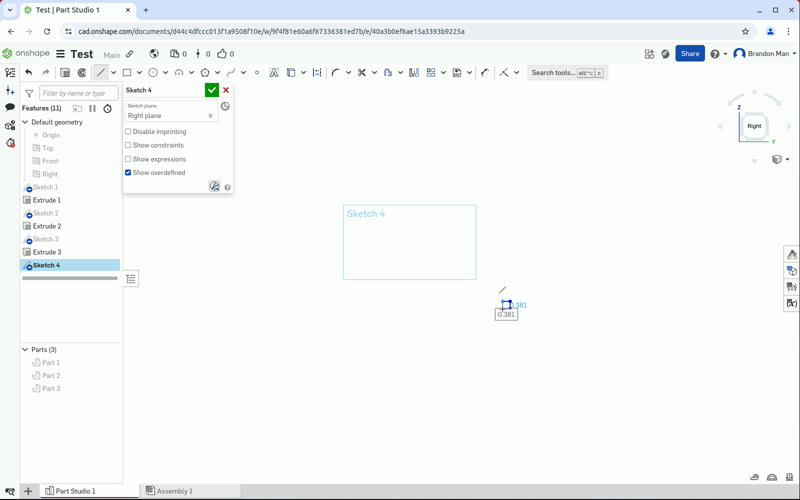
scroll(6)
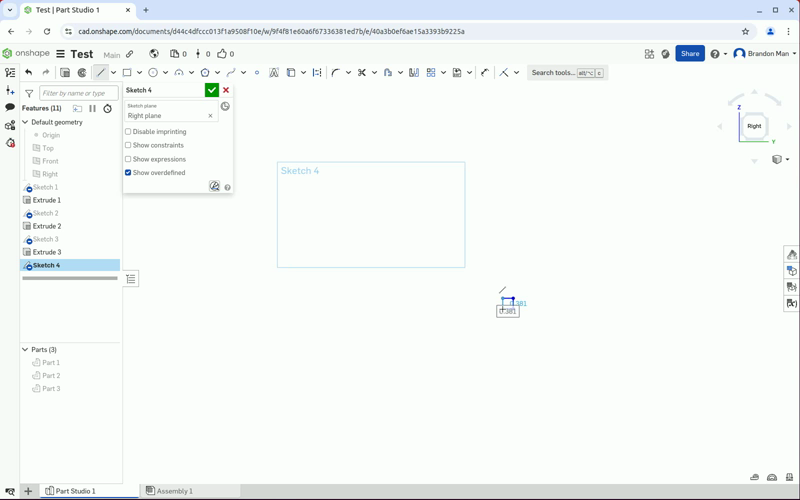
scroll(6)
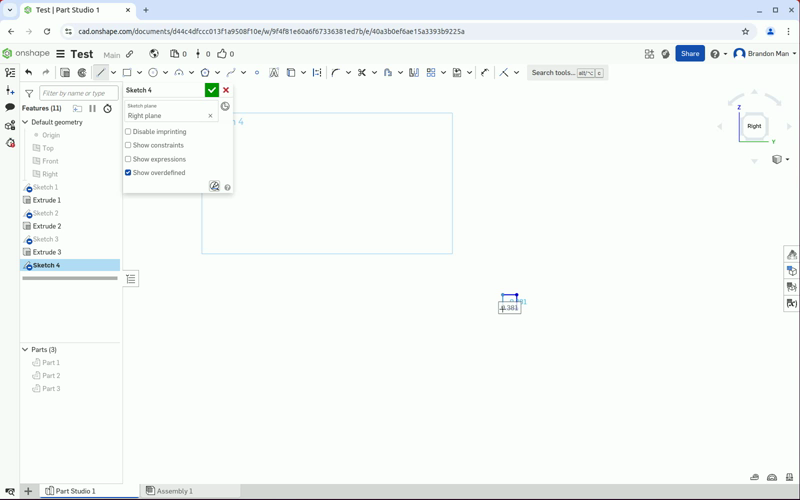
scroll(6)
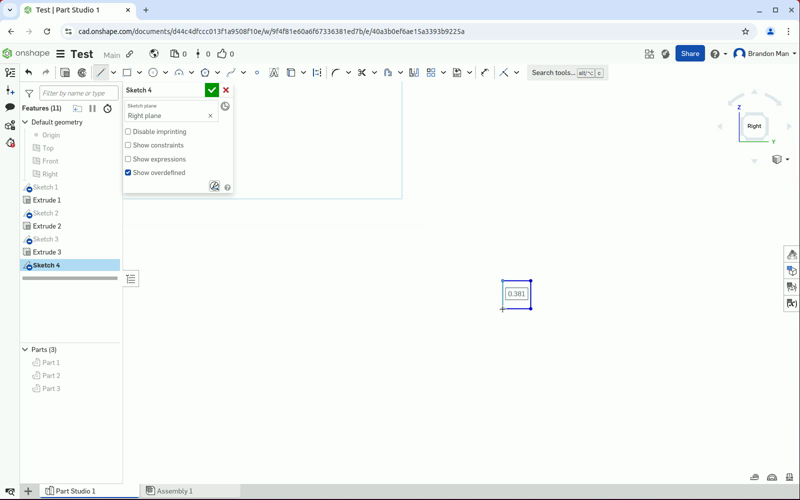
scroll(6)
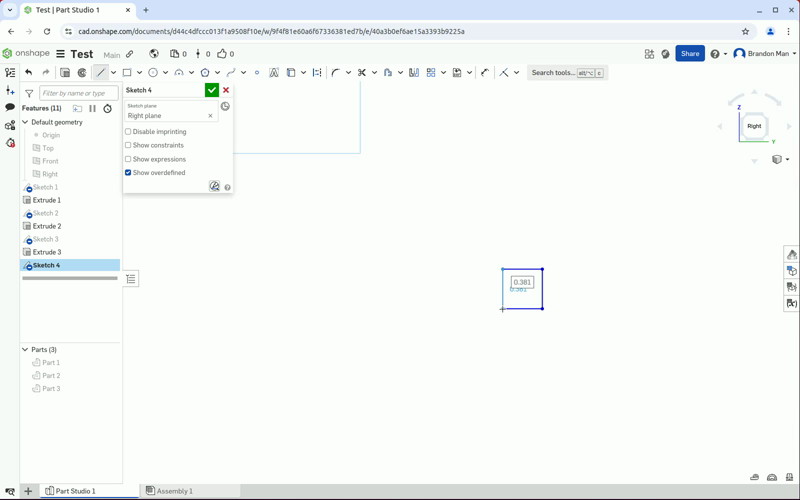
key_up(shift)
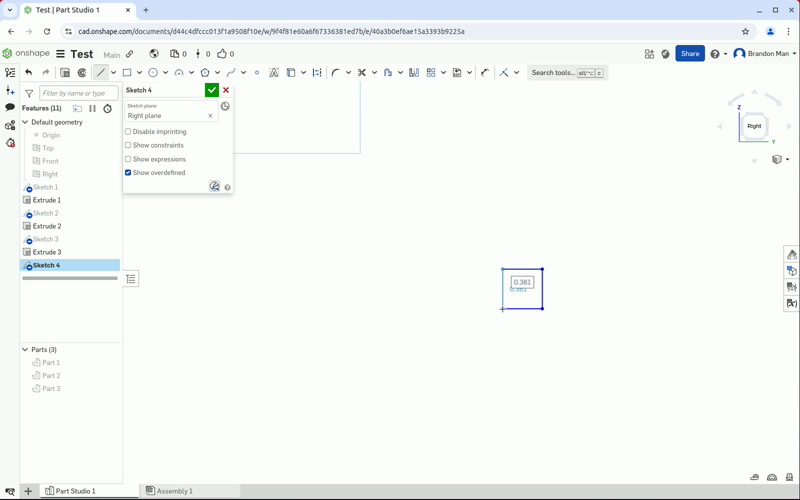
click(502, 308)
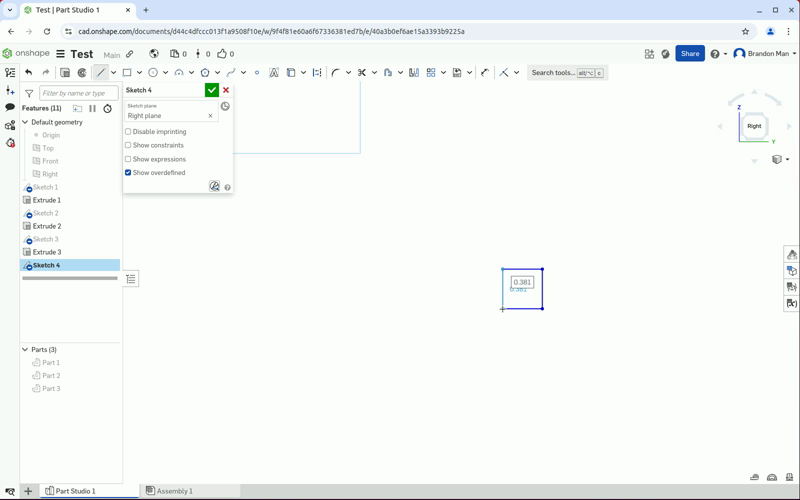
scroll(-6)
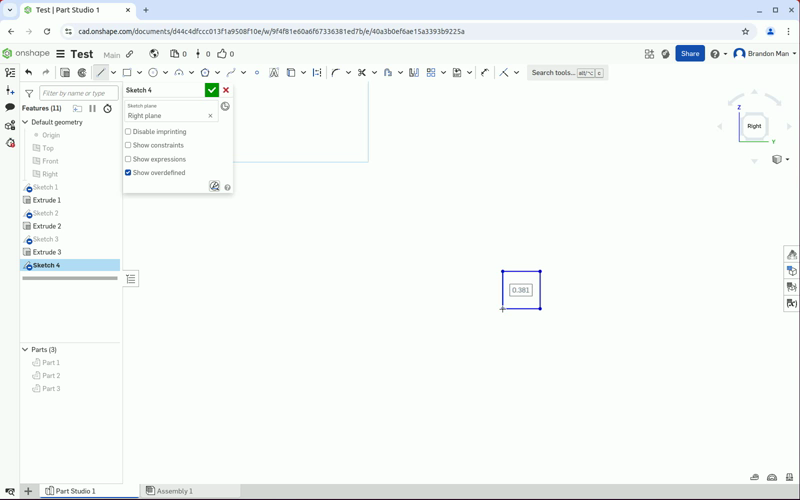
scroll(-6)
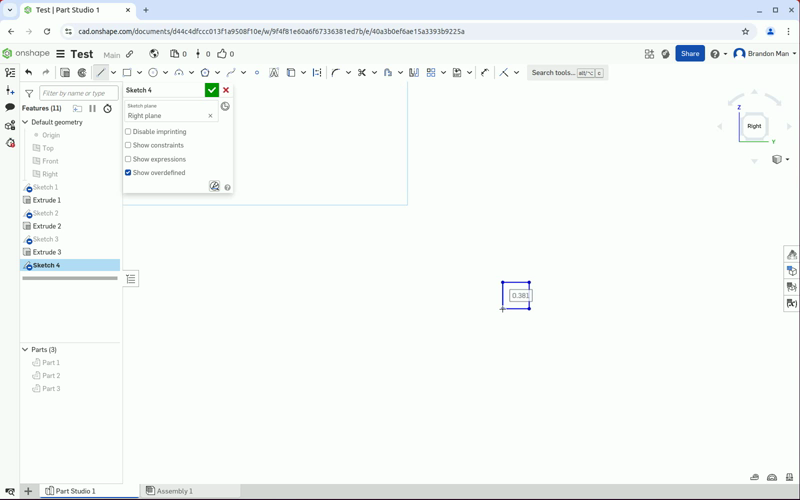
scroll(-6)
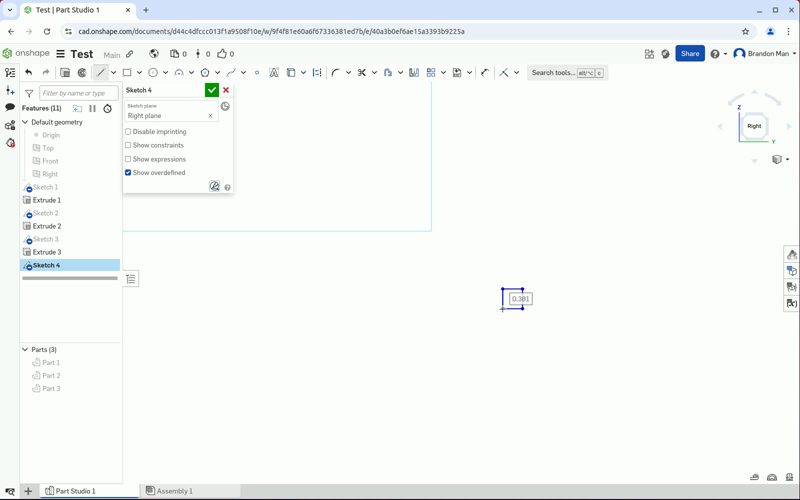
scroll(-6)
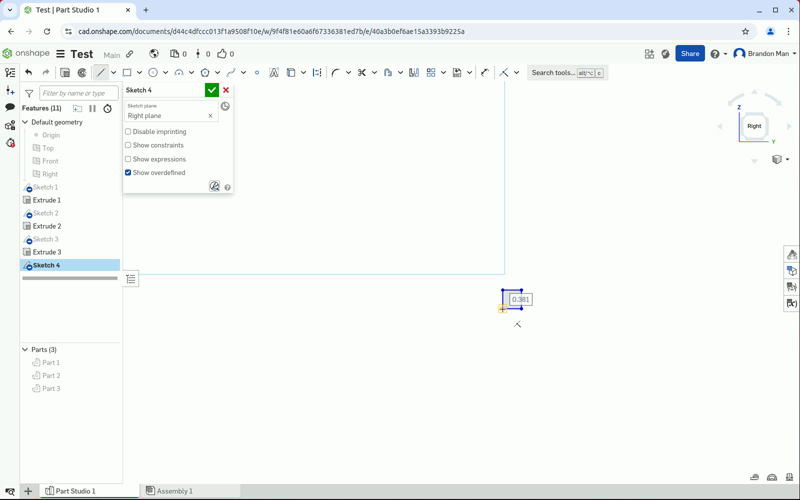
scroll(-6)
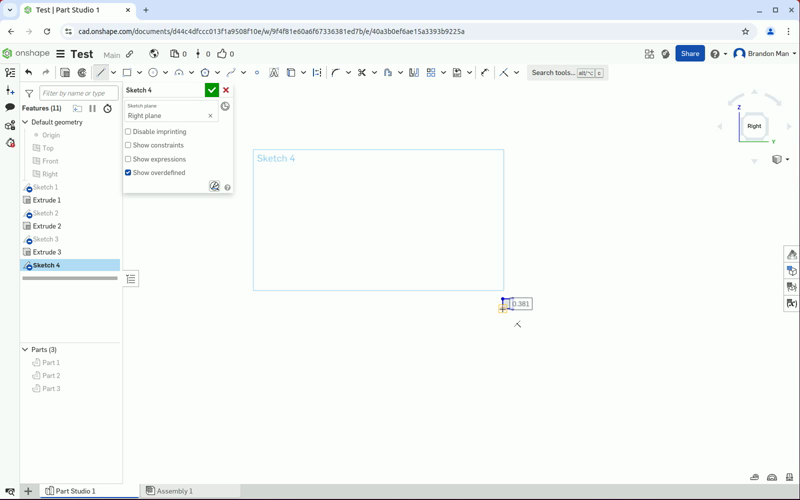
scroll(-6)
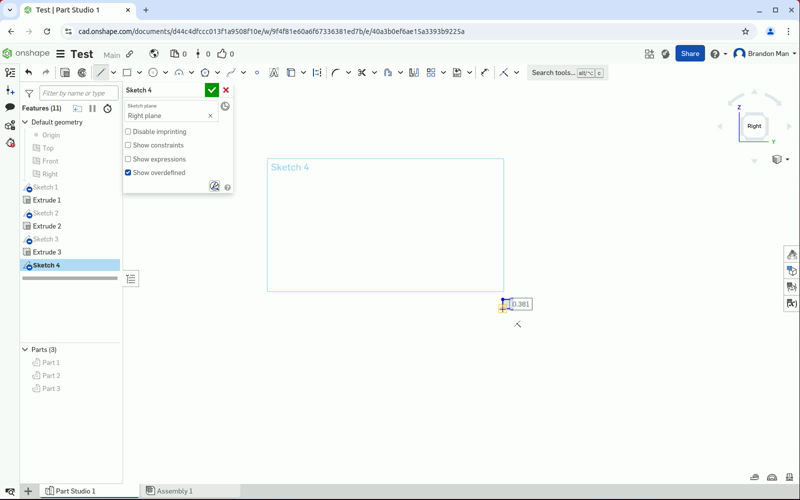
scroll(-6)
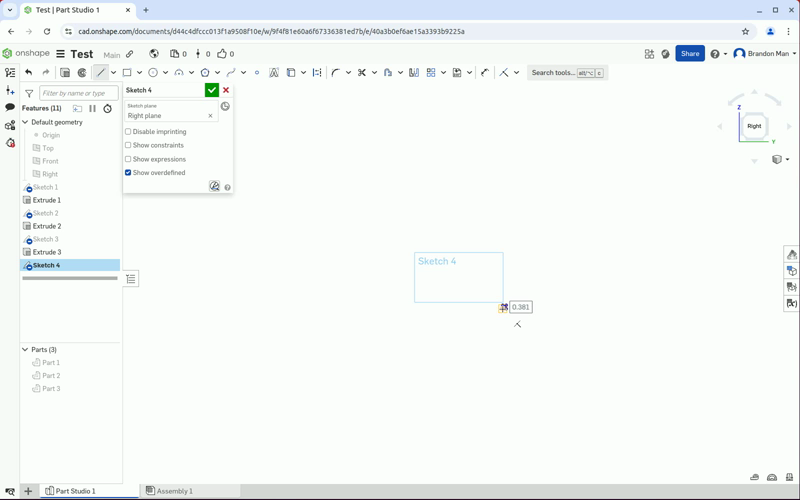
key(esc)
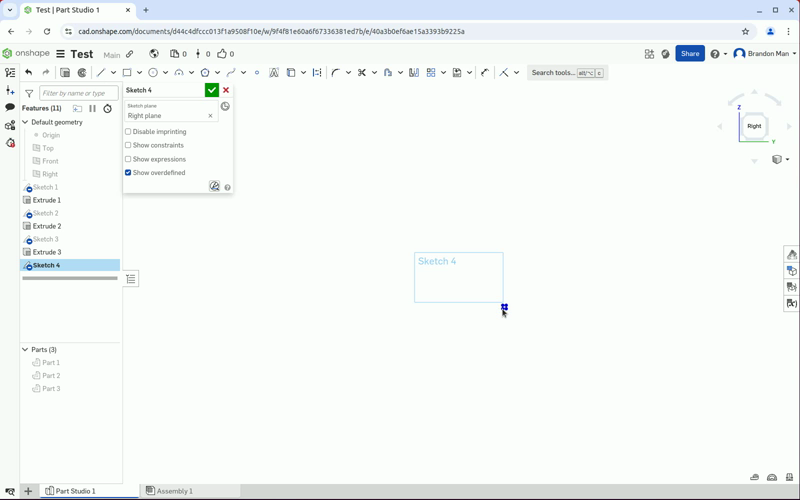
key(l)
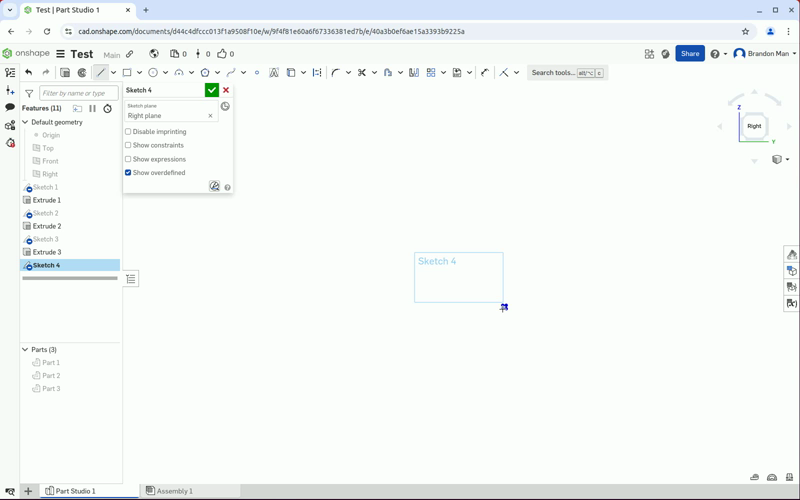
key_down(shift)
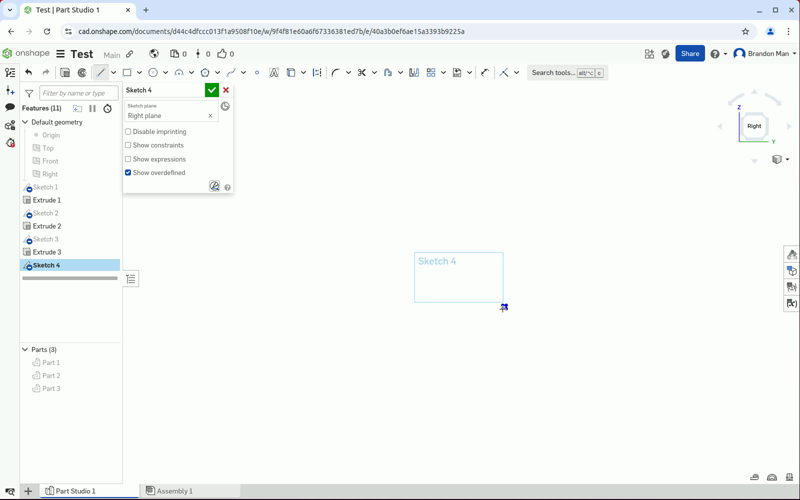
mouse_move(503, 308)
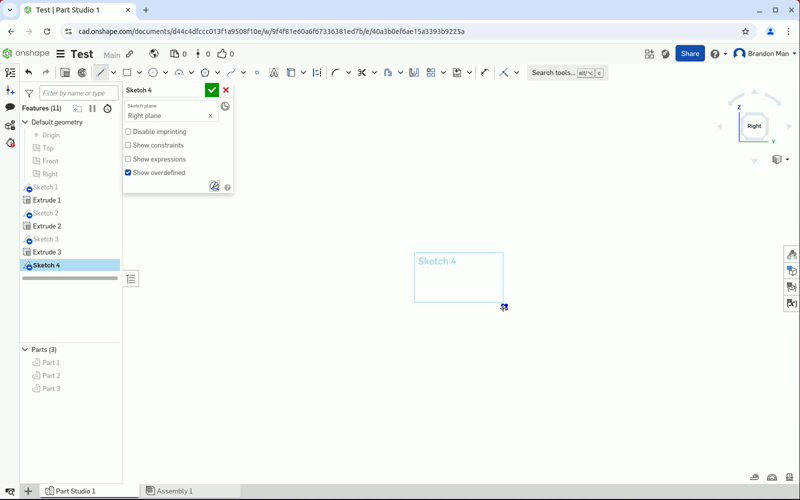
scroll(6)
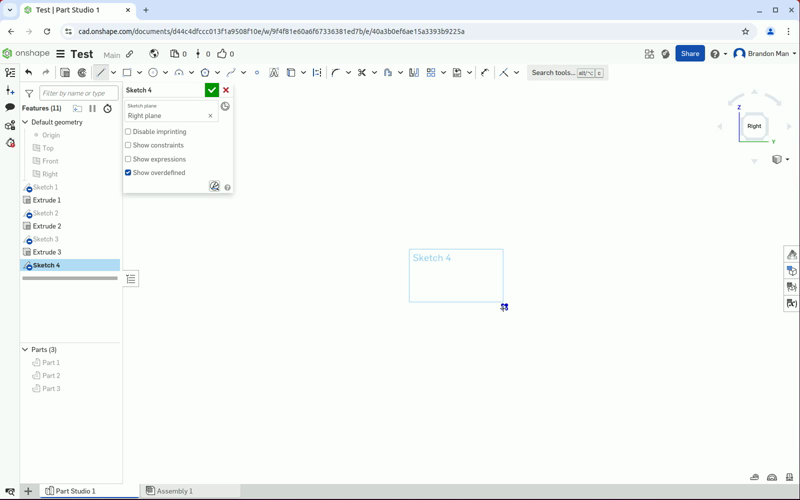
scroll(6)
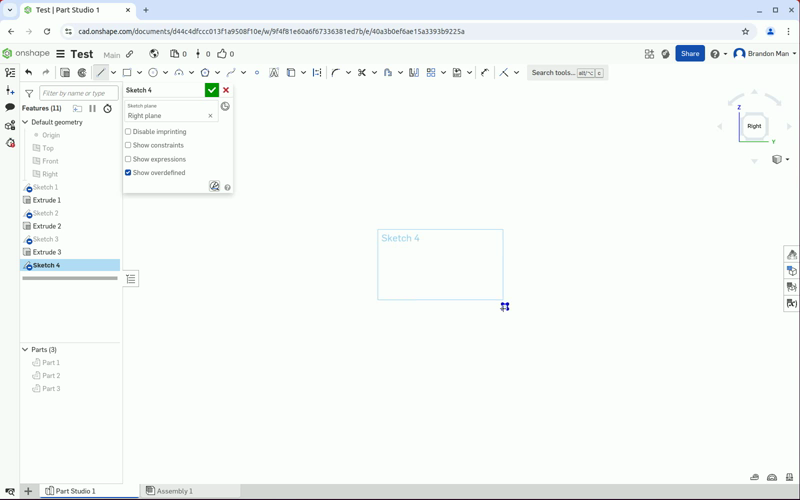
scroll(6)
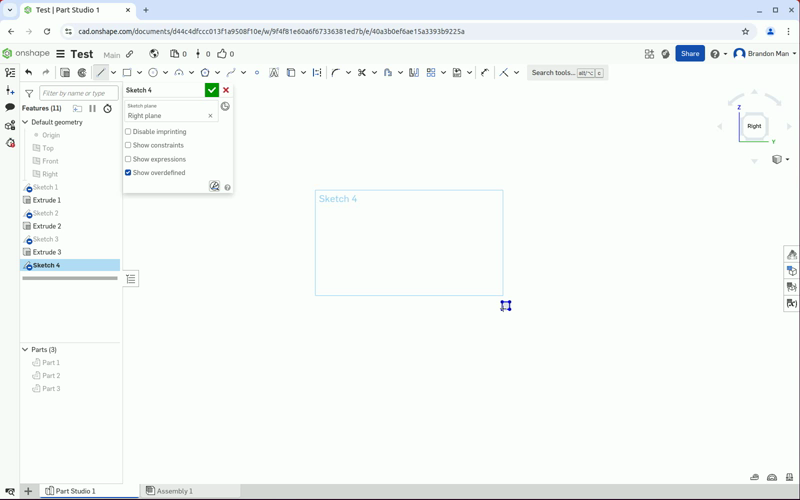
scroll(6)
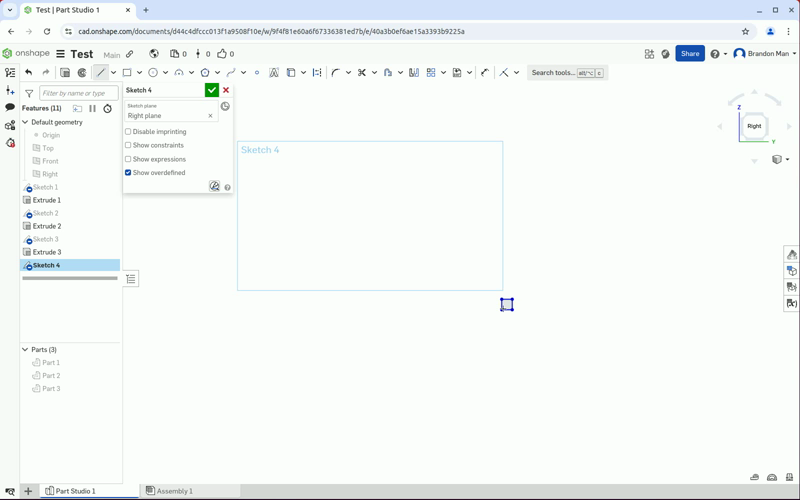
scroll(6)
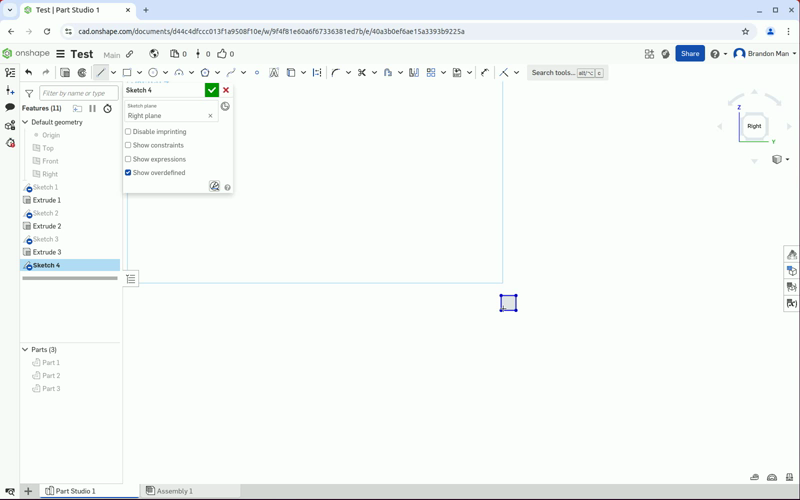
scroll(6)
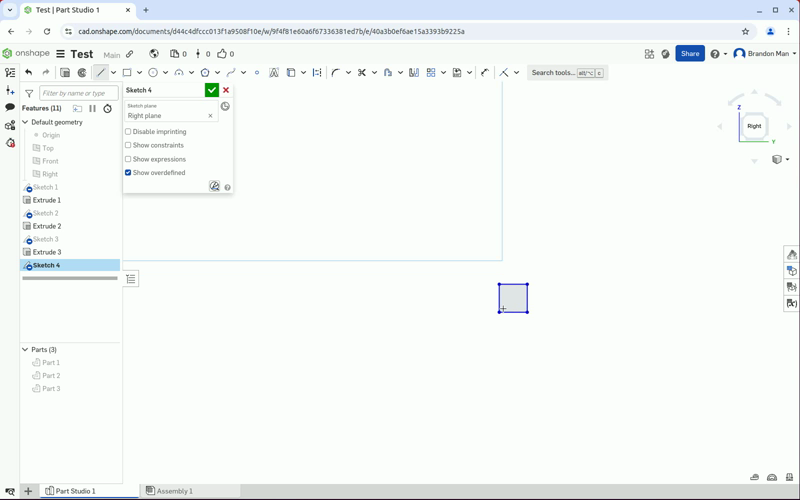
scroll(6)
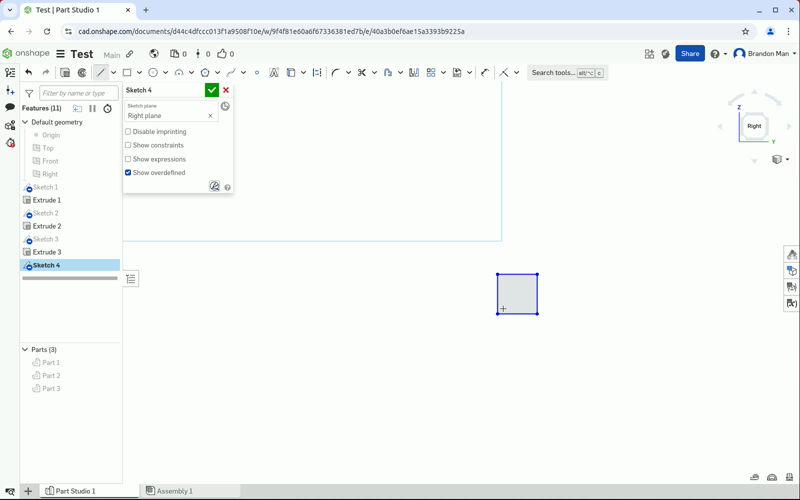
click(503, 308)
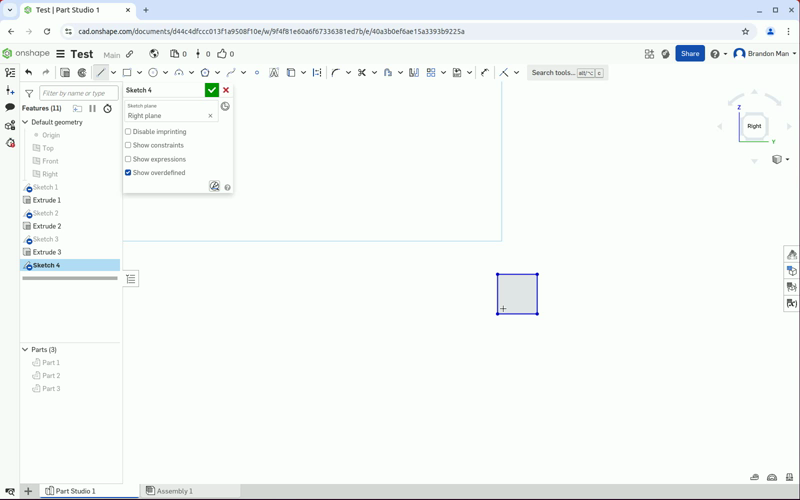
scroll(-6)
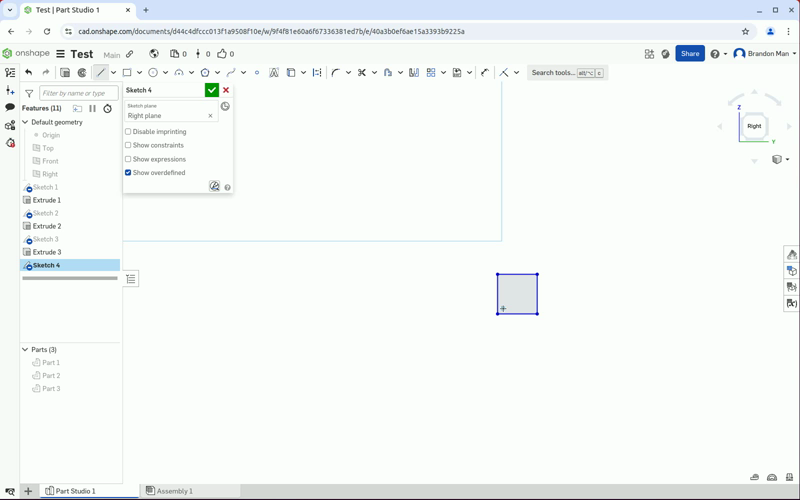
scroll(-6)
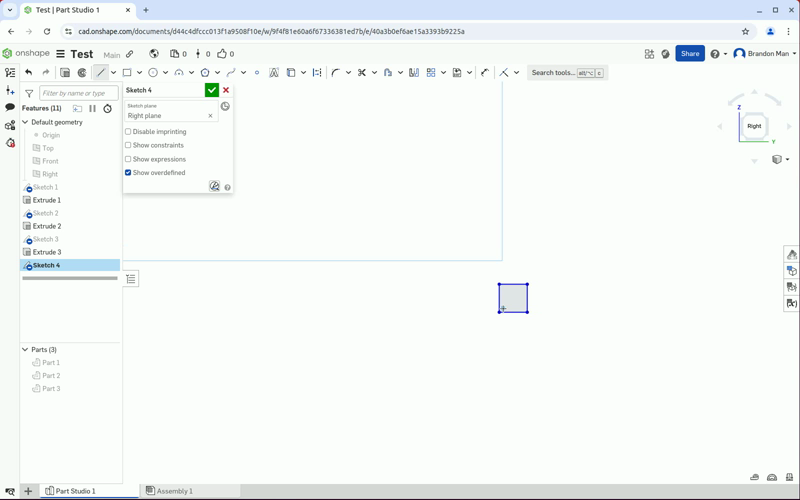
scroll(-6)
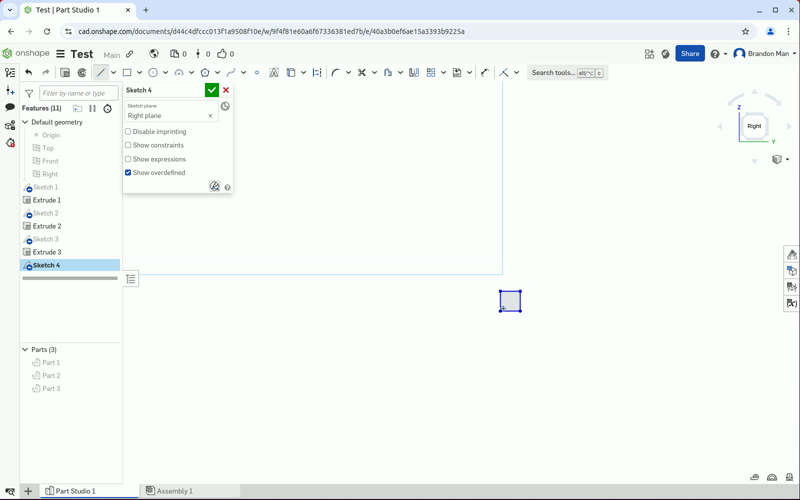
scroll(-6)
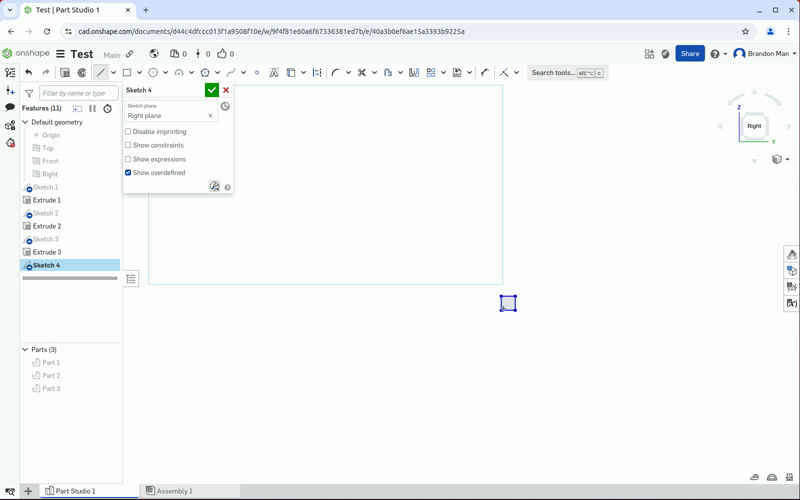
scroll(-6)
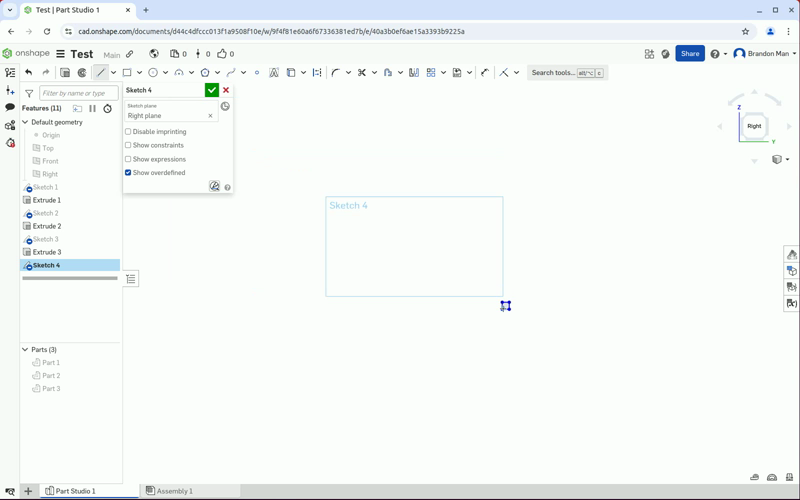
scroll(-6)
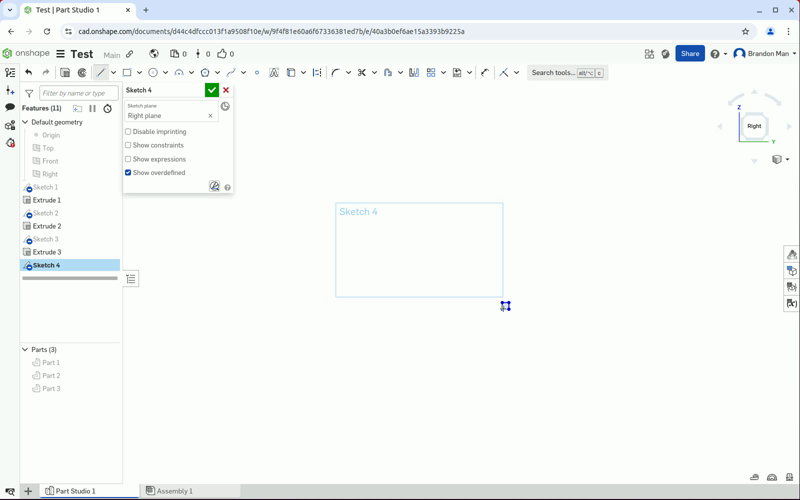
scroll(-6)
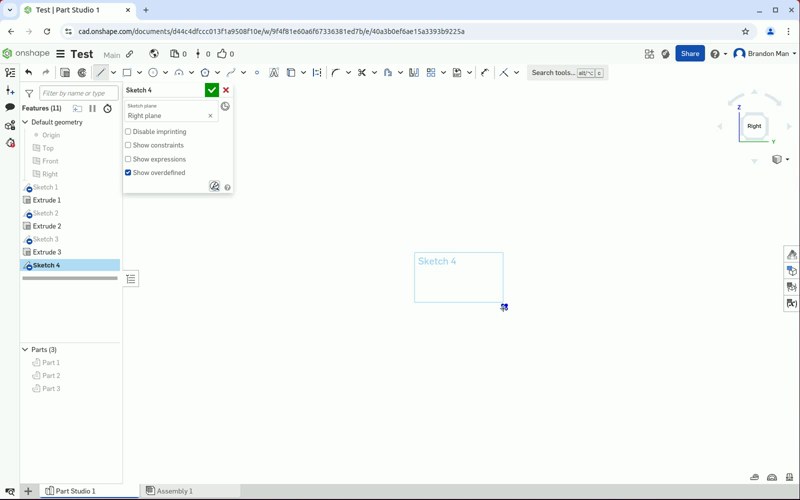
key_up(shift)
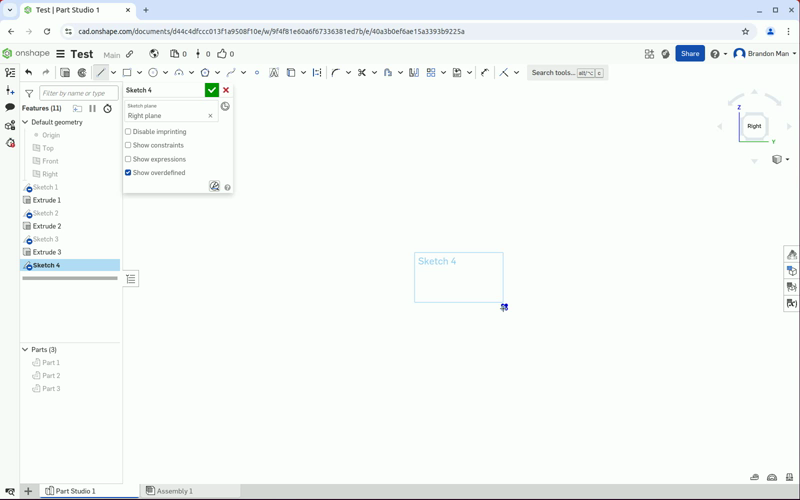
key_down(shift)
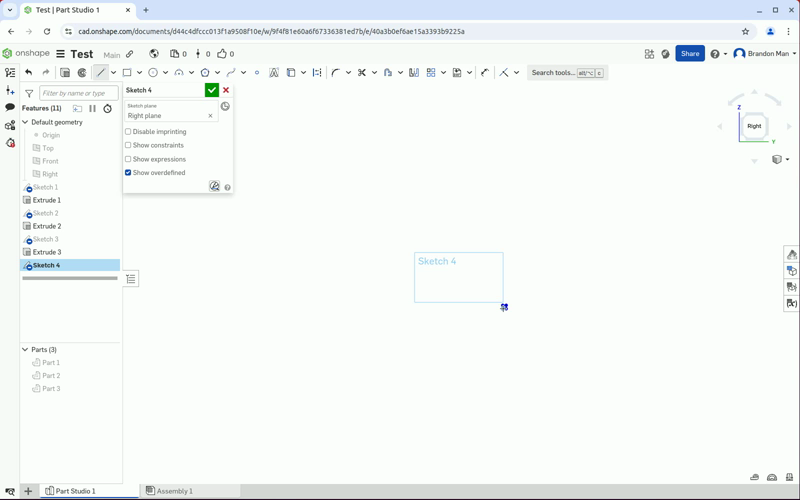
mouse_move(533, 308)
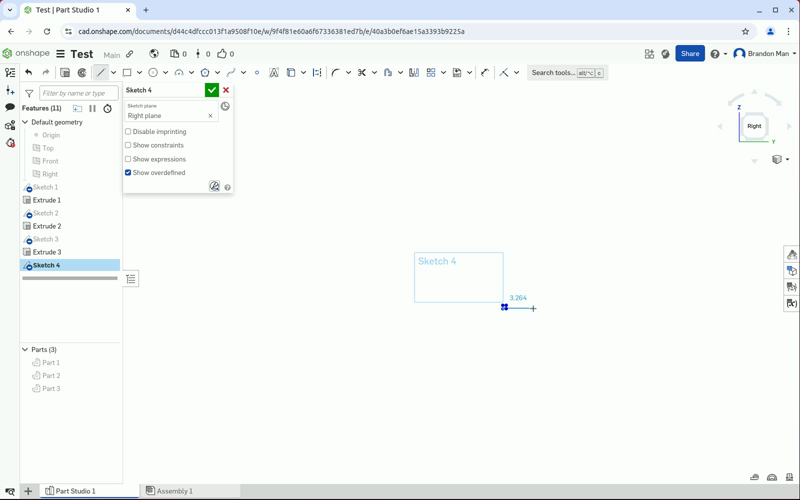
mouse_move(506, 308)
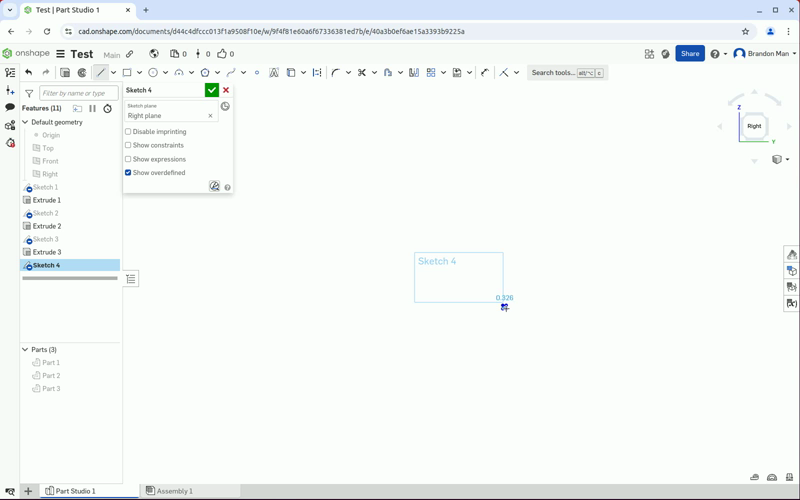
scroll(6)
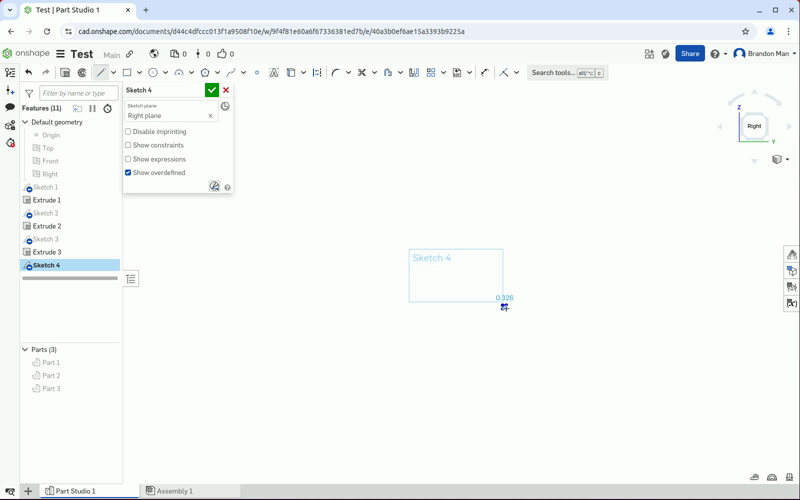
scroll(6)
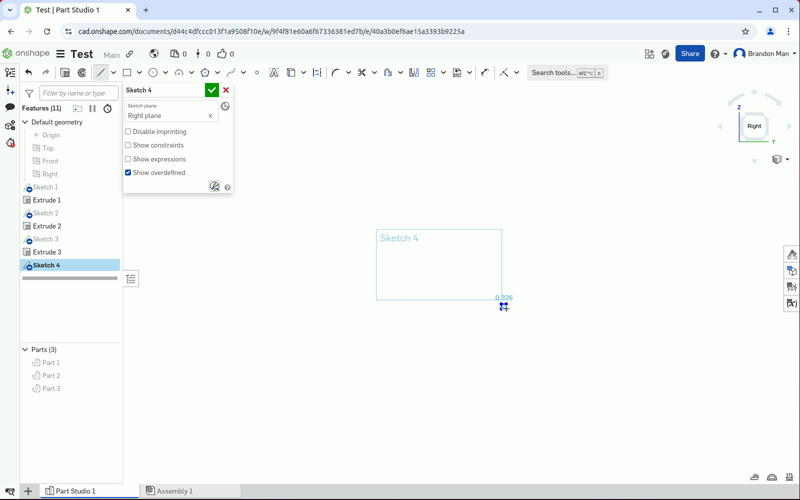
scroll(6)
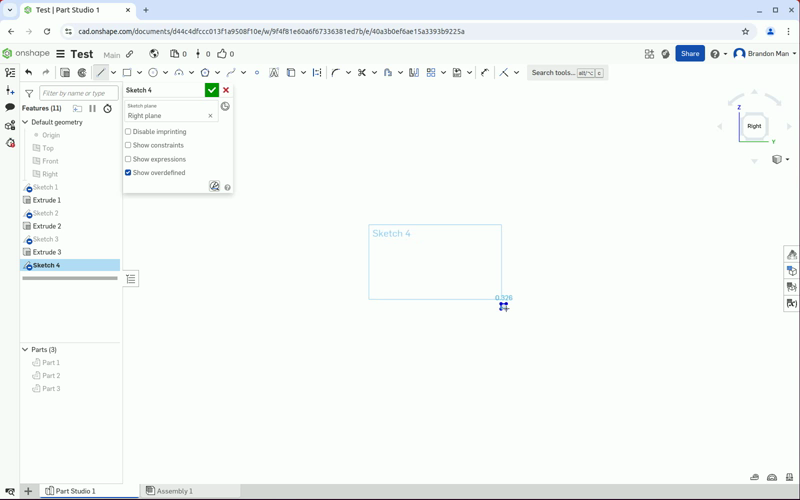
scroll(6)
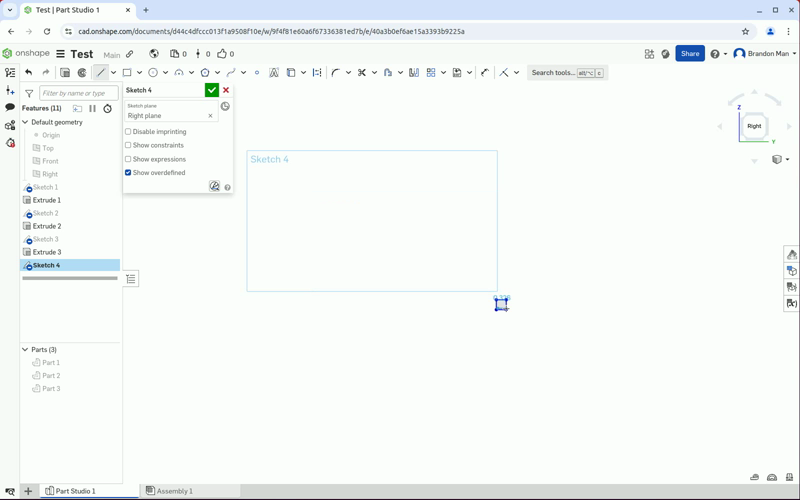
scroll(6)
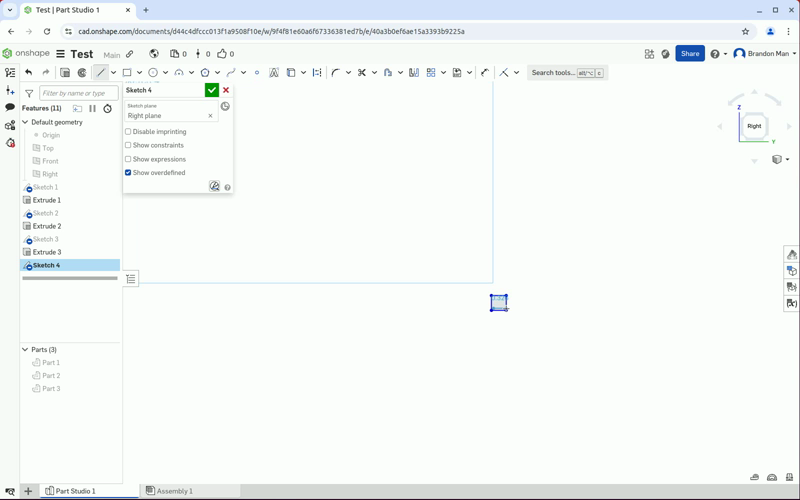
scroll(6)
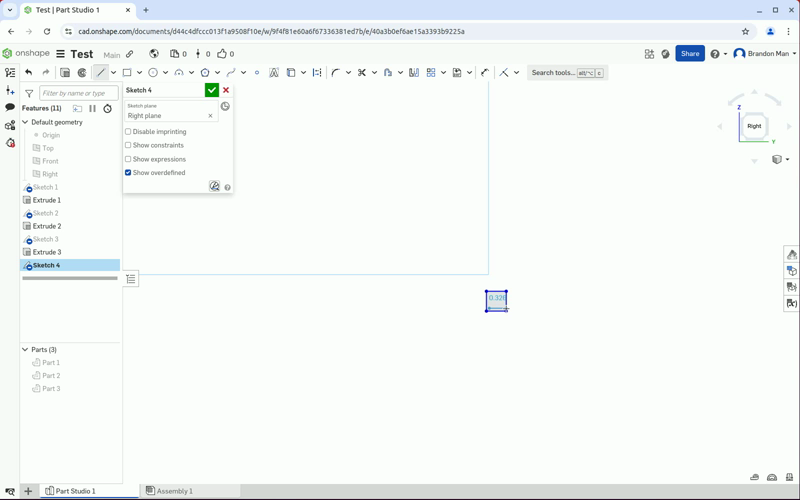
scroll(6)
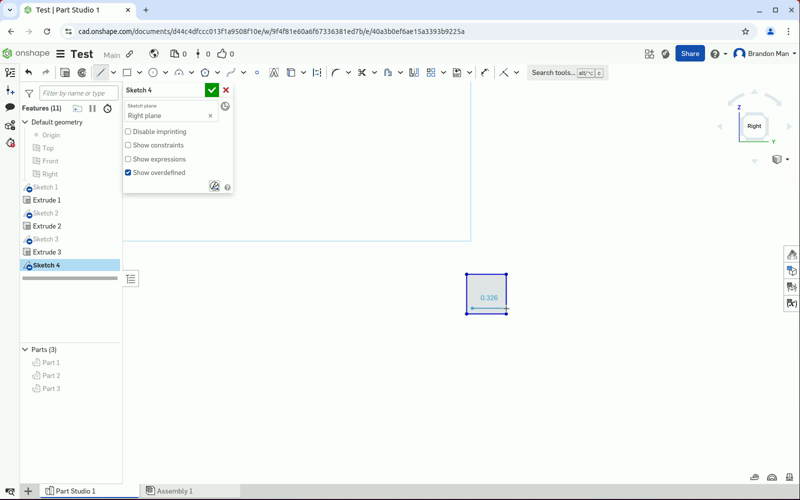
click(506, 308)
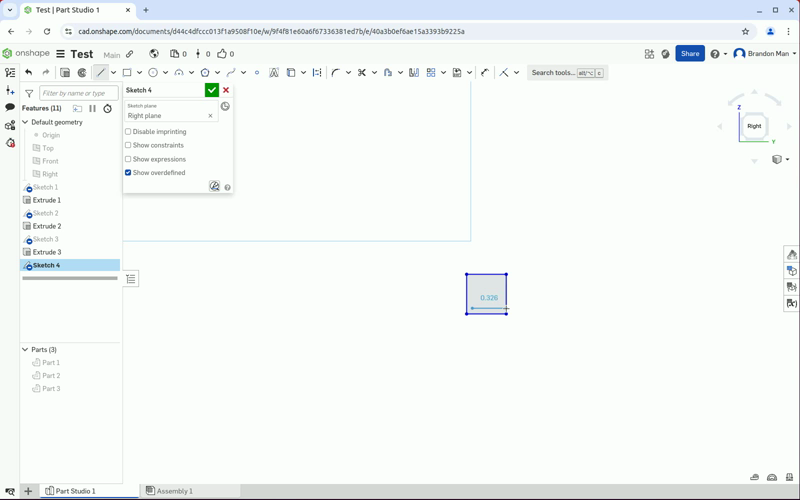
scroll(-6)
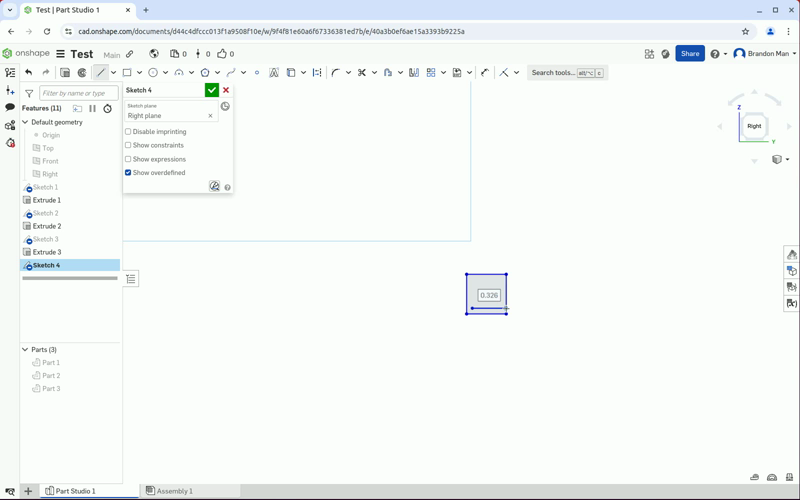
scroll(-6)
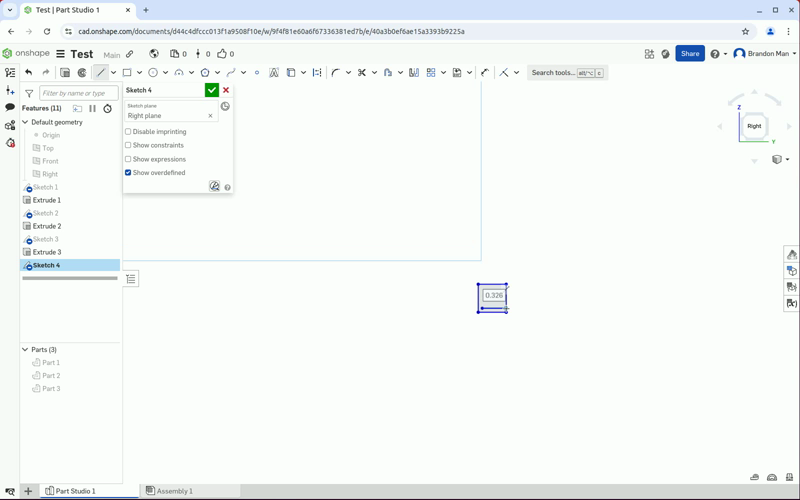
scroll(-6)
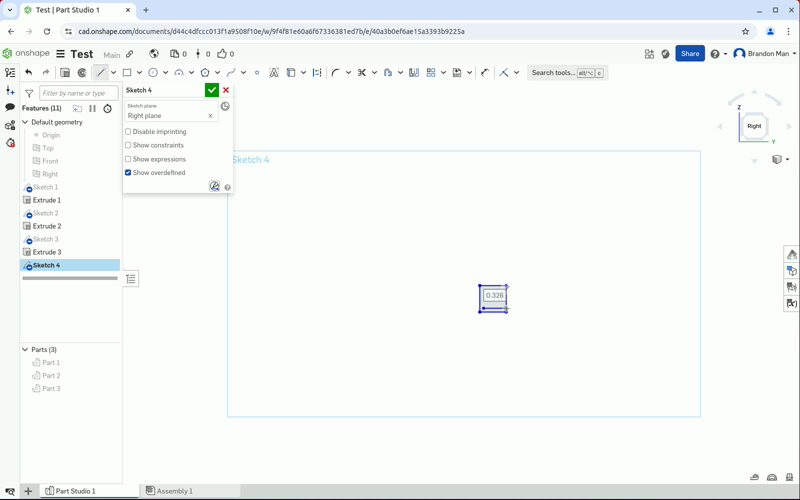
scroll(-6)
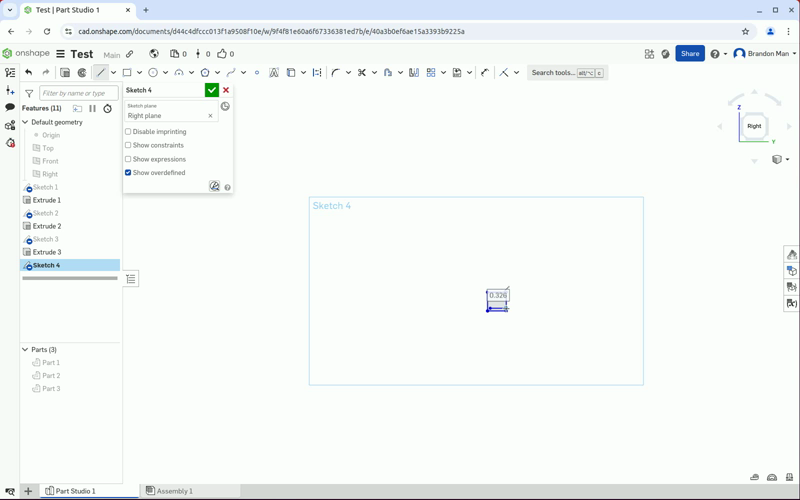
scroll(-6)
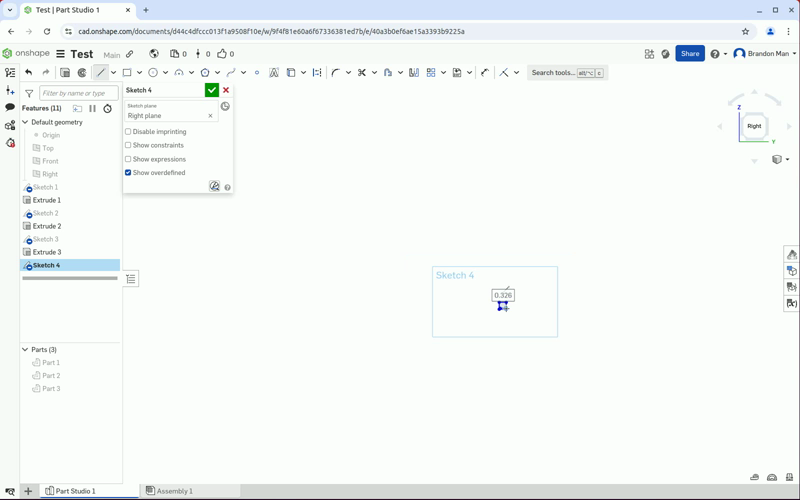
scroll(-6)
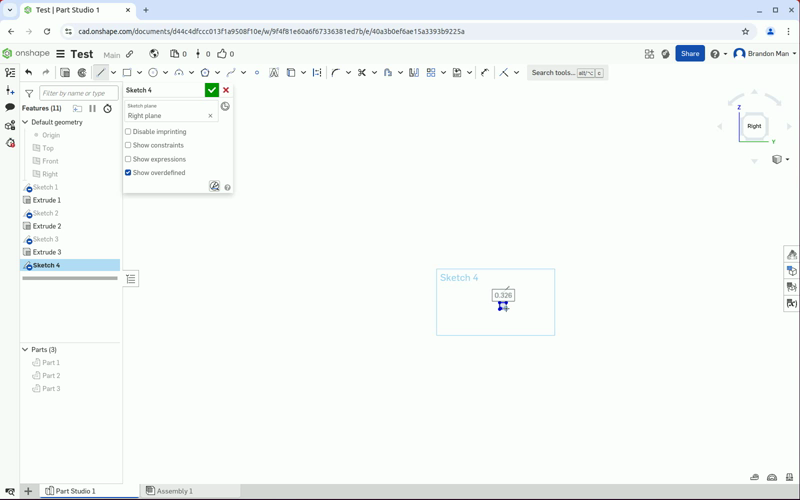
scroll(-6)
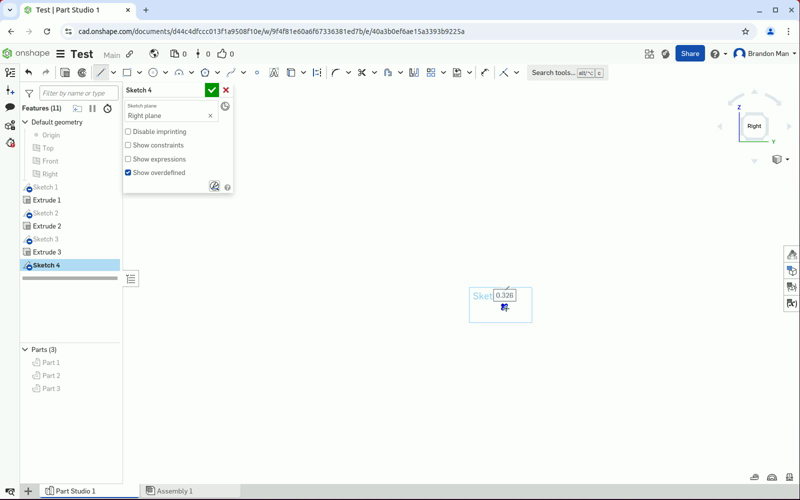
key_up(shift)
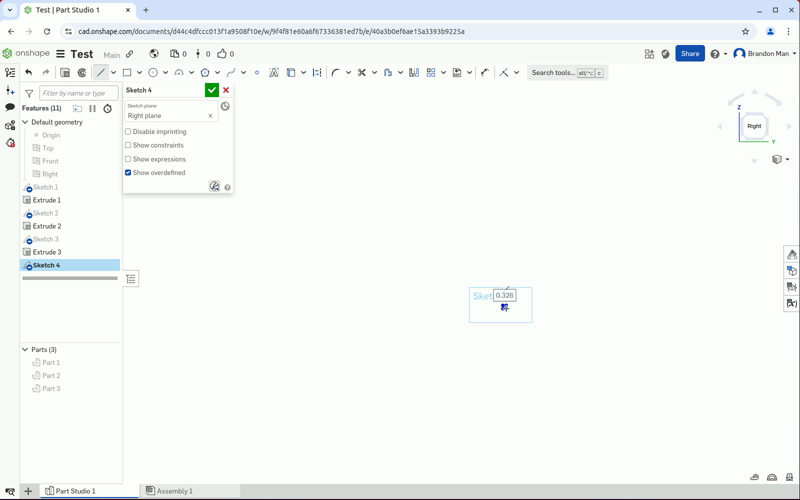
key_down(shift)
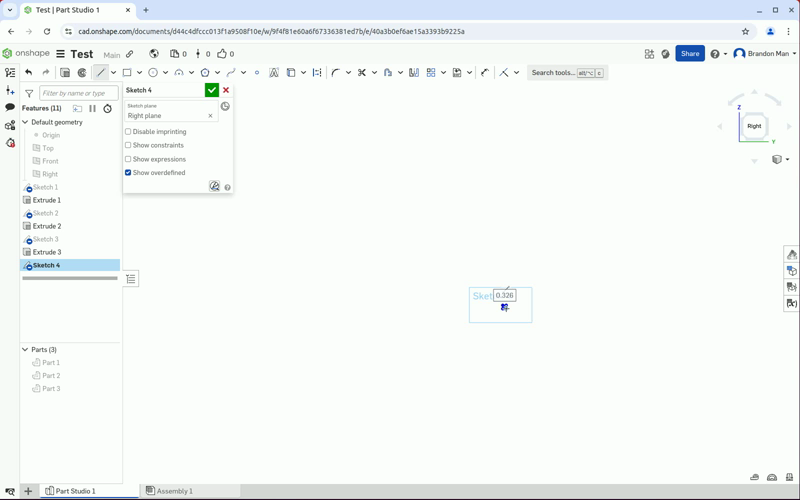
mouse_move(536, 308)
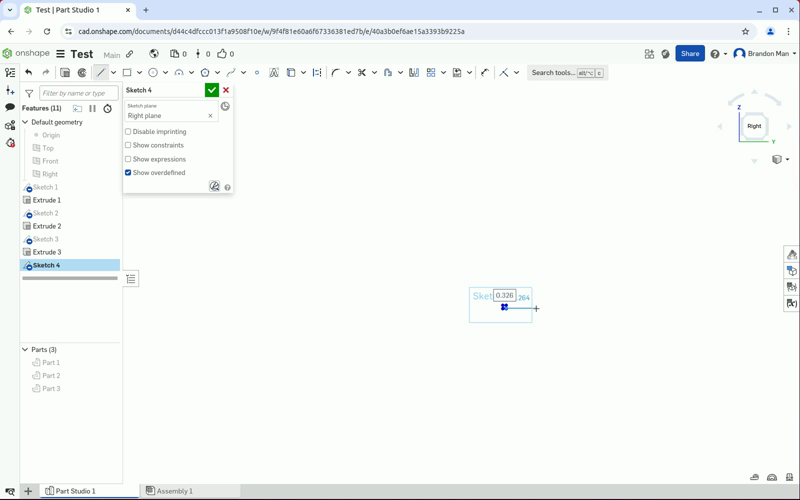
mouse_move(506, 305)
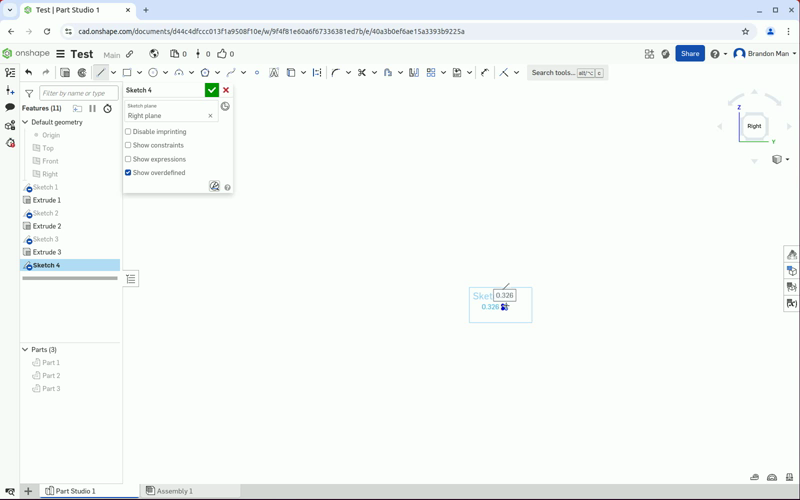
scroll(6)
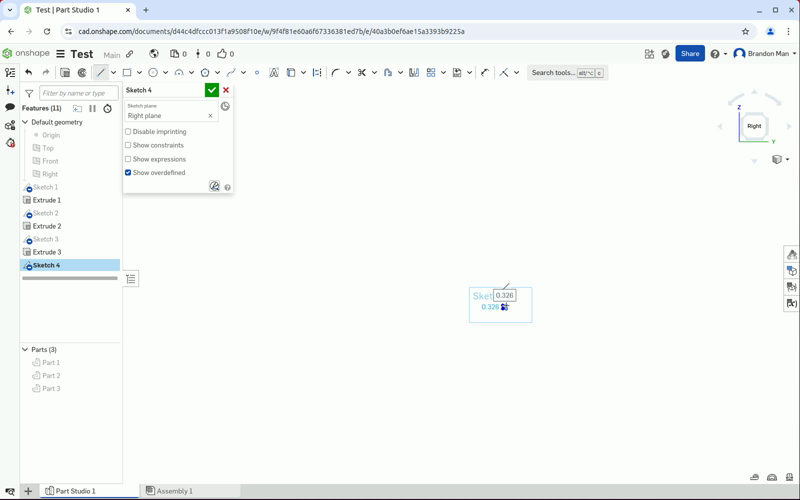
scroll(6)
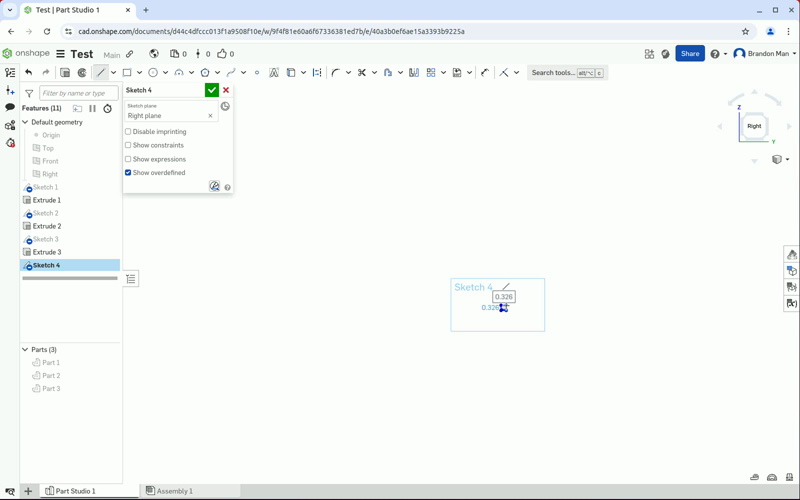
scroll(6)
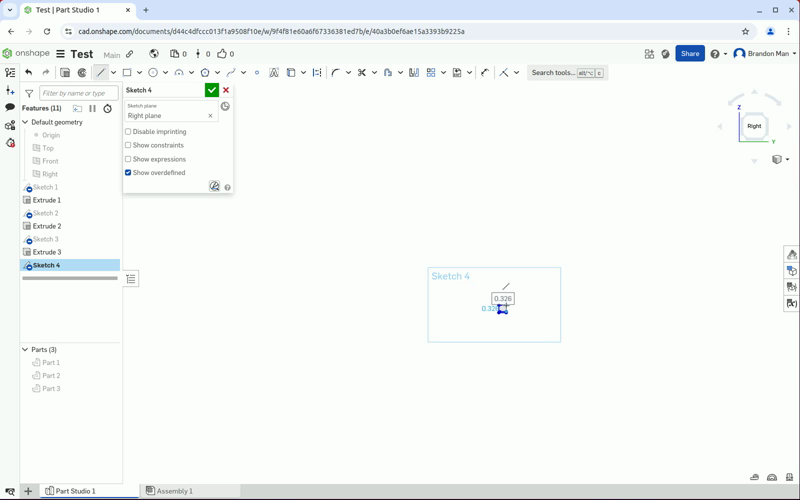
scroll(6)
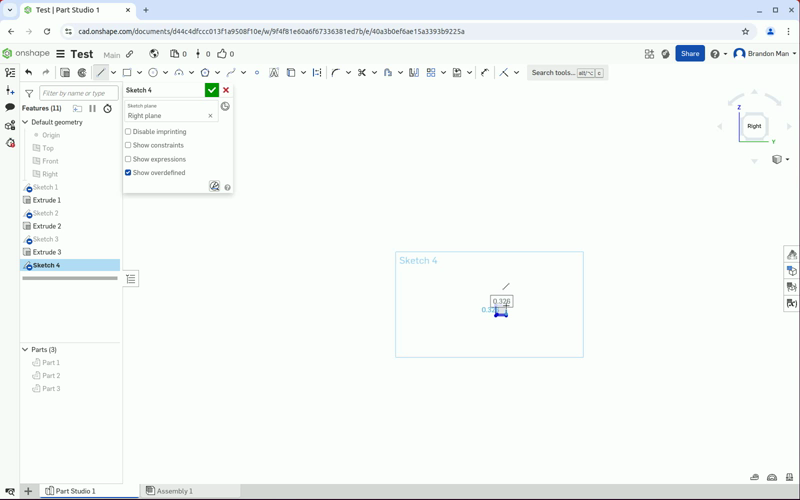
scroll(6)
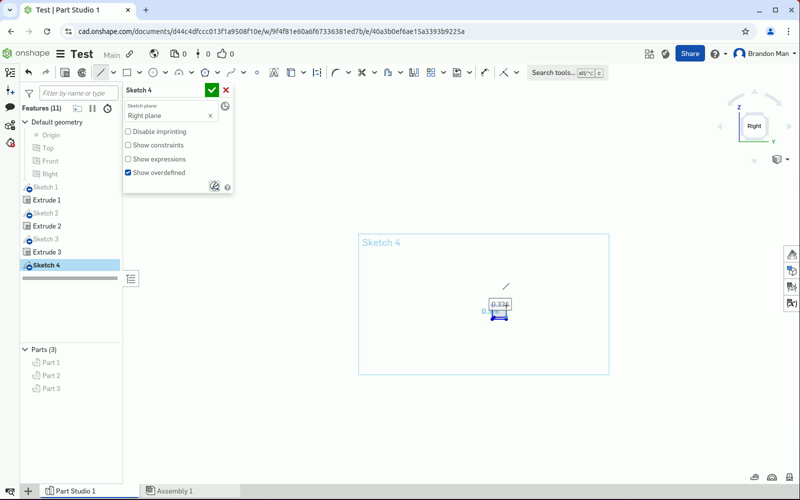
scroll(6)
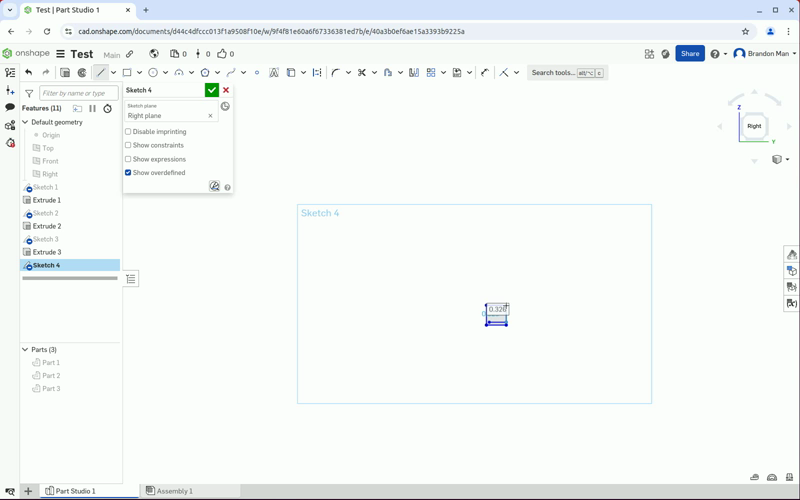
scroll(6)
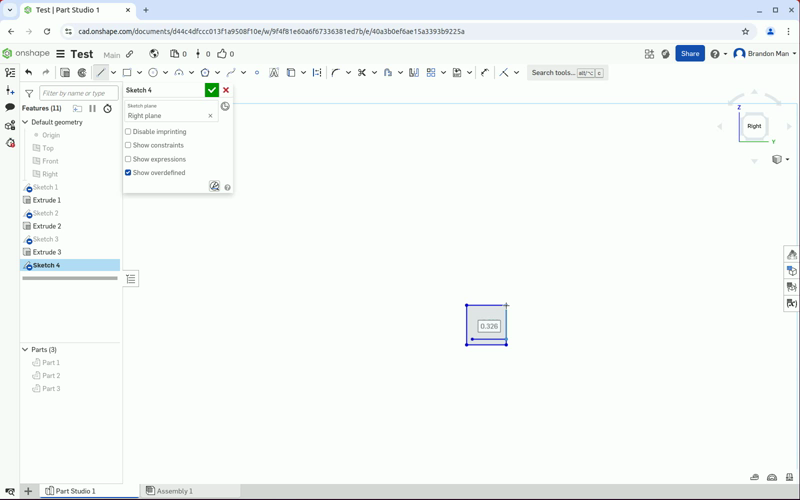
click(506, 305)
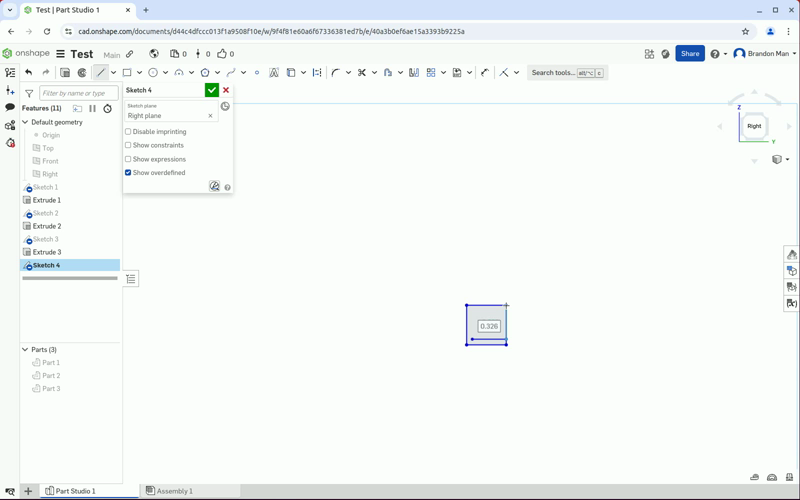
scroll(-6)
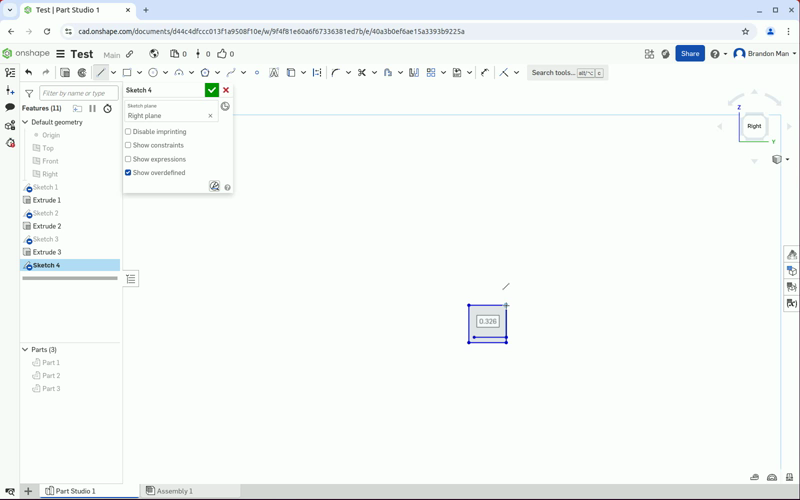
scroll(-6)
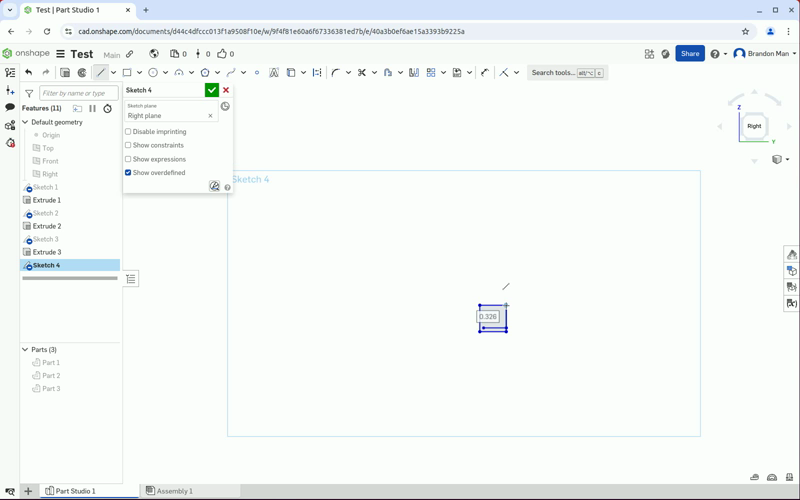
scroll(-6)
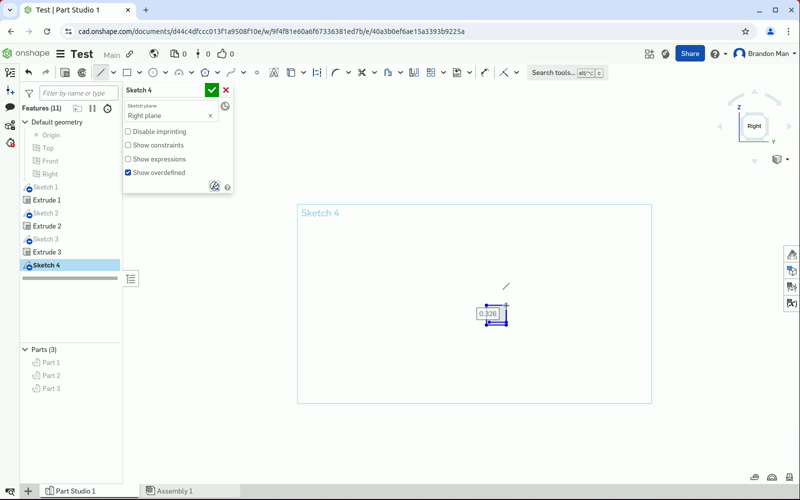
scroll(-6)
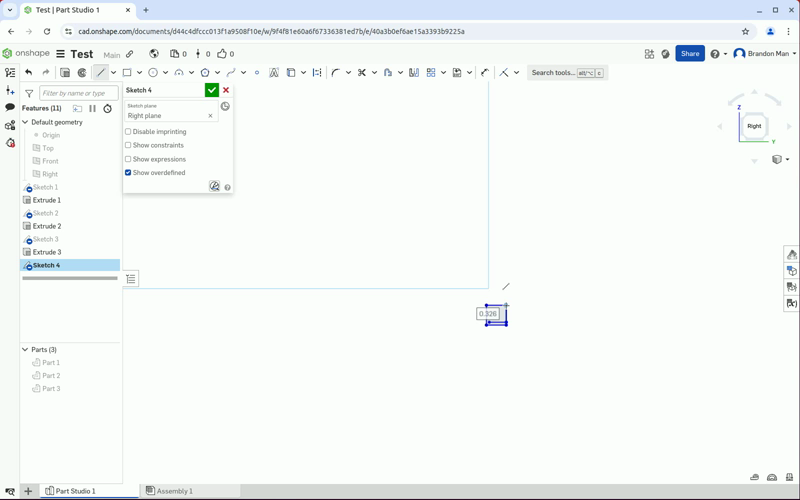
scroll(-6)
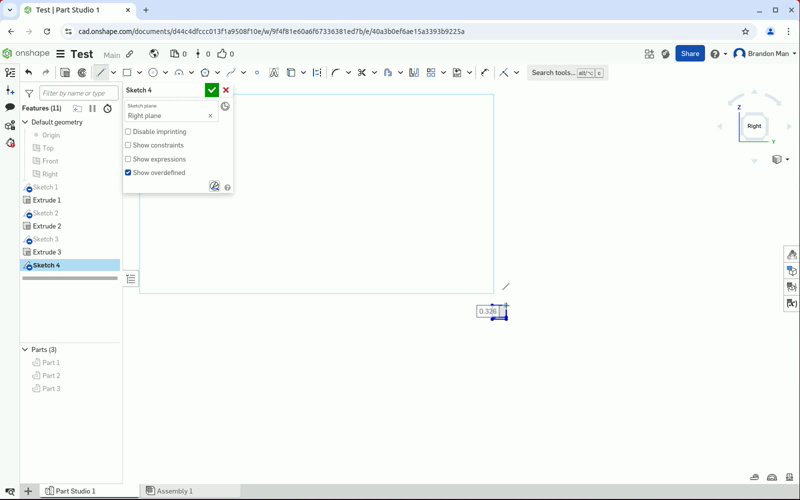
scroll(-6)
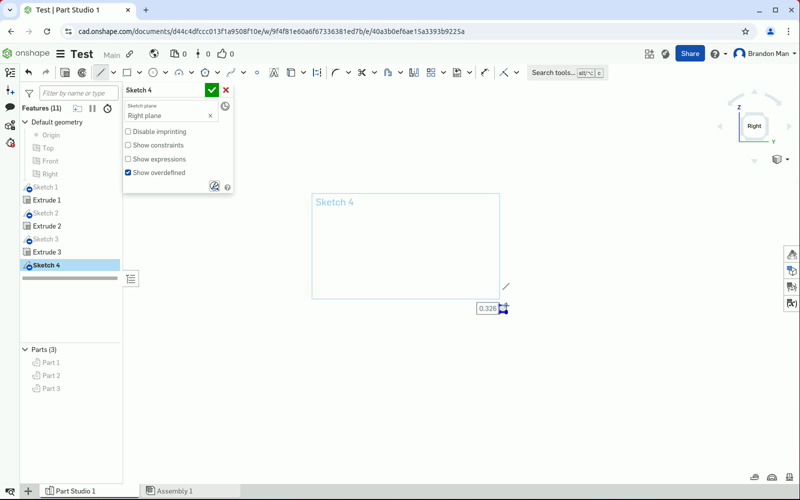
scroll(-6)
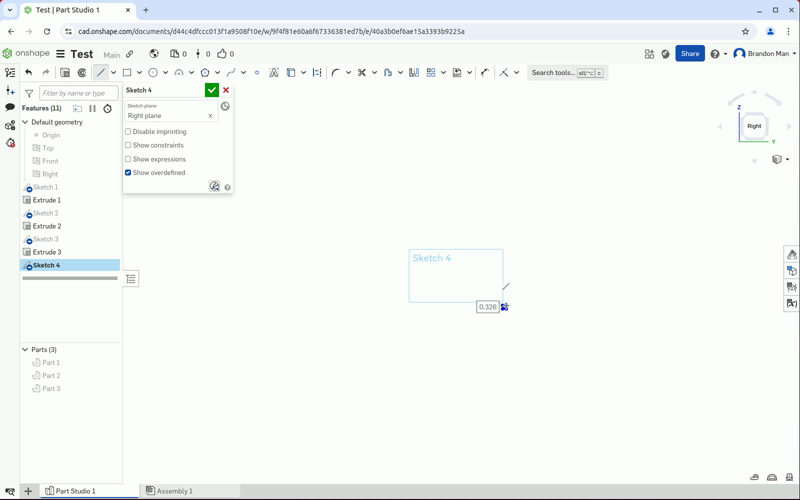
key_up(shift)
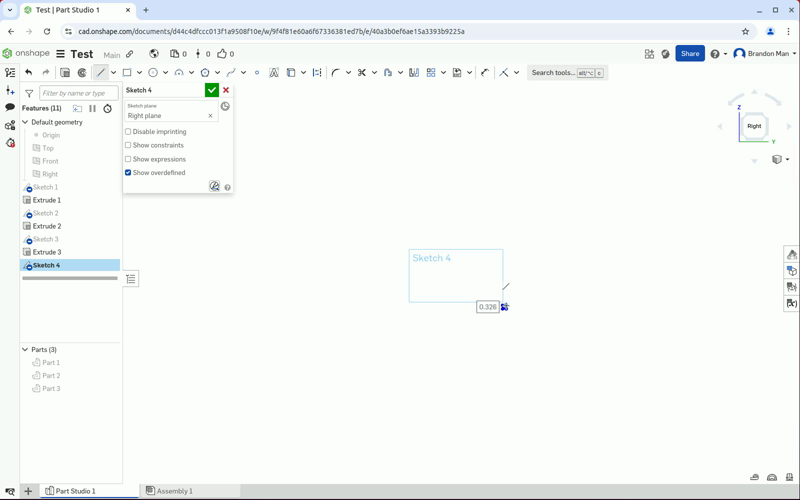
key_down(shift)
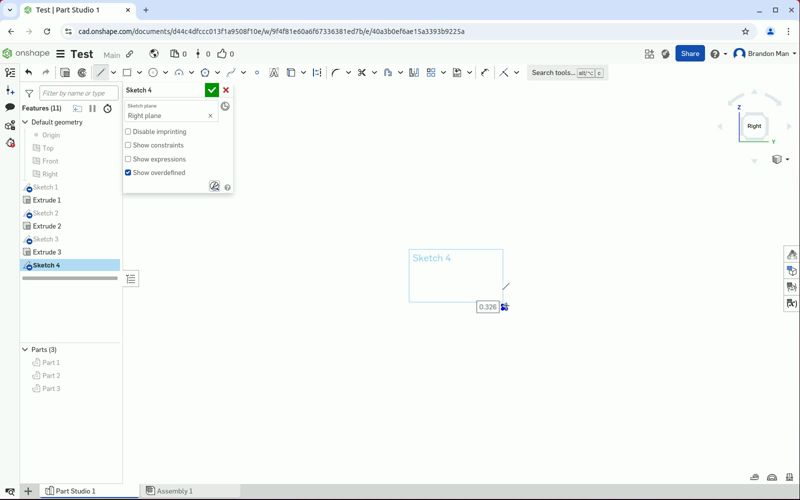
mouse_move(536, 305)
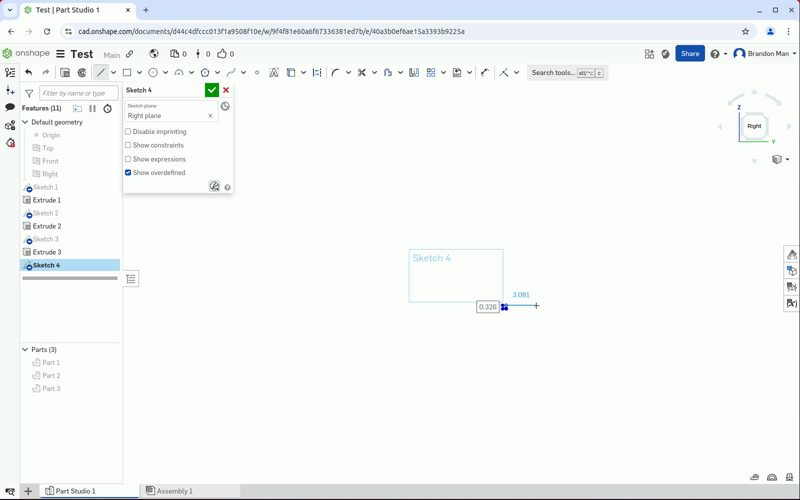
mouse_move(503, 305)
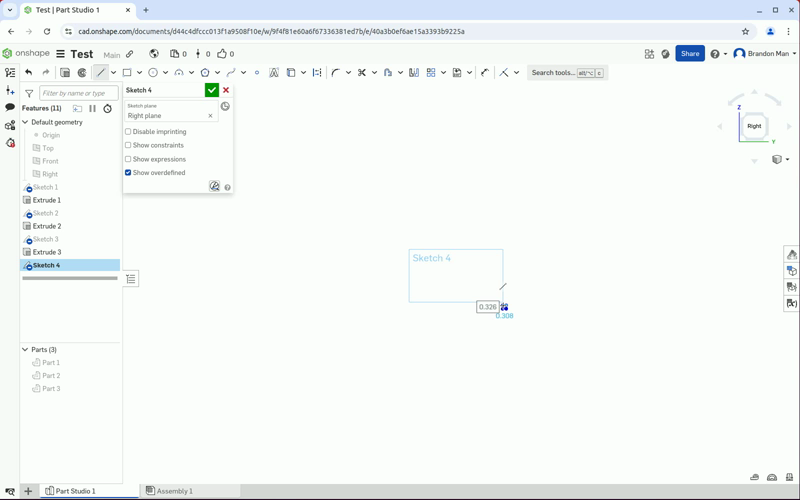
scroll(6)
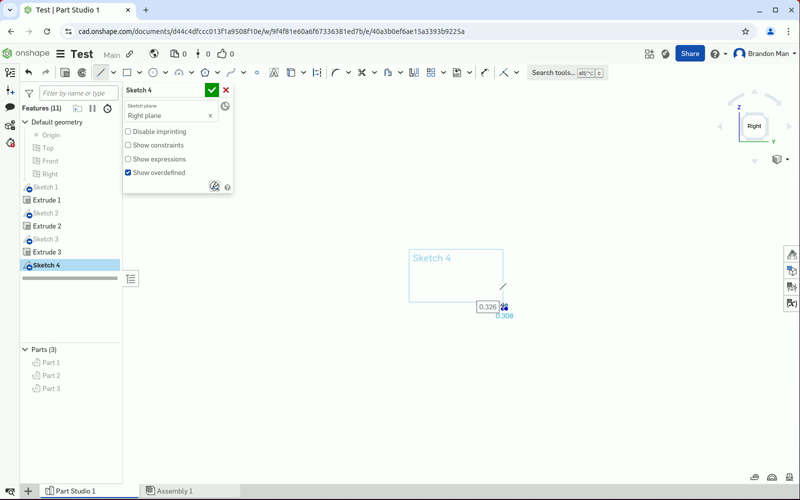
scroll(6)
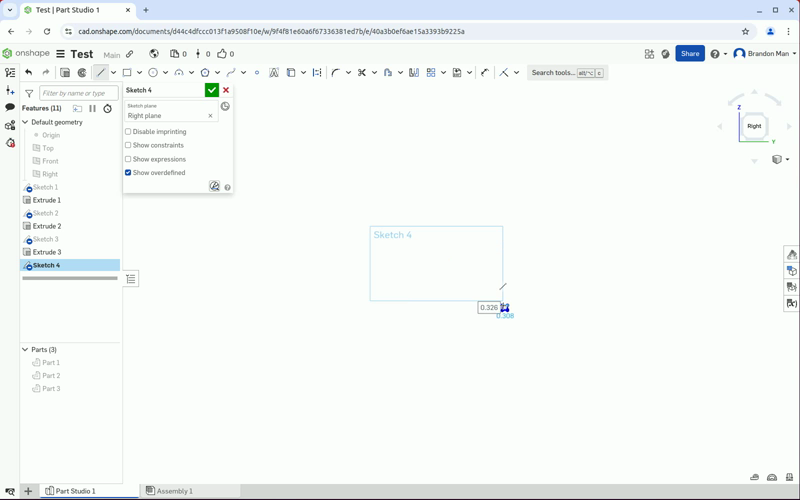
scroll(6)
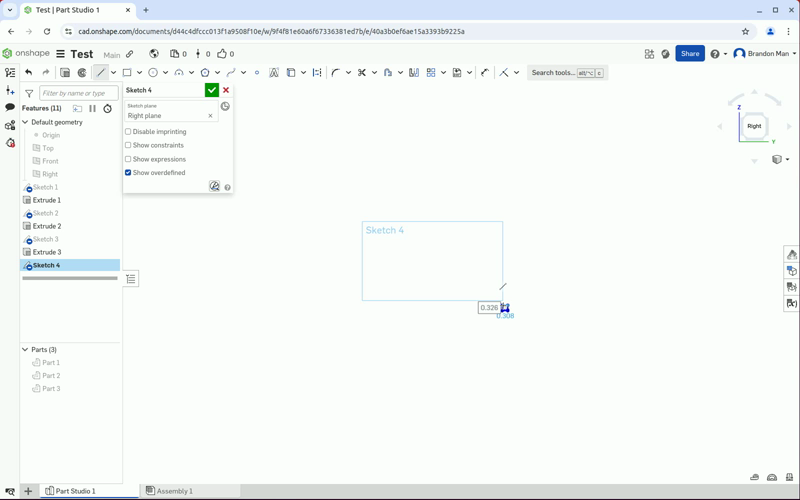
scroll(6)
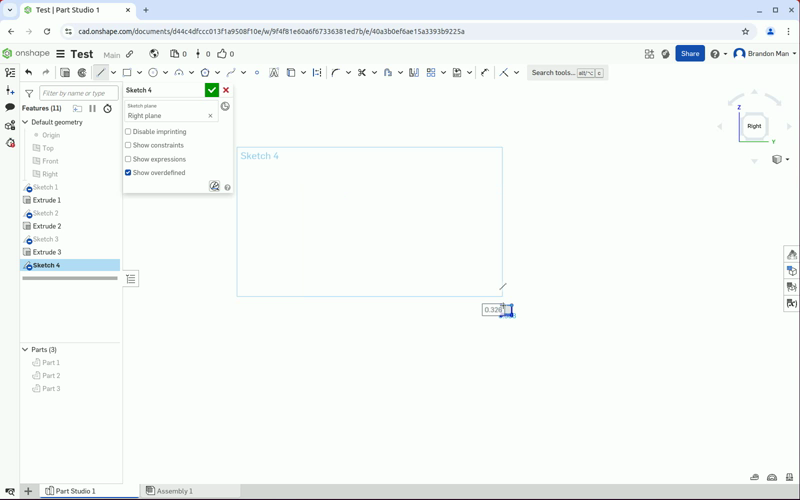
scroll(6)
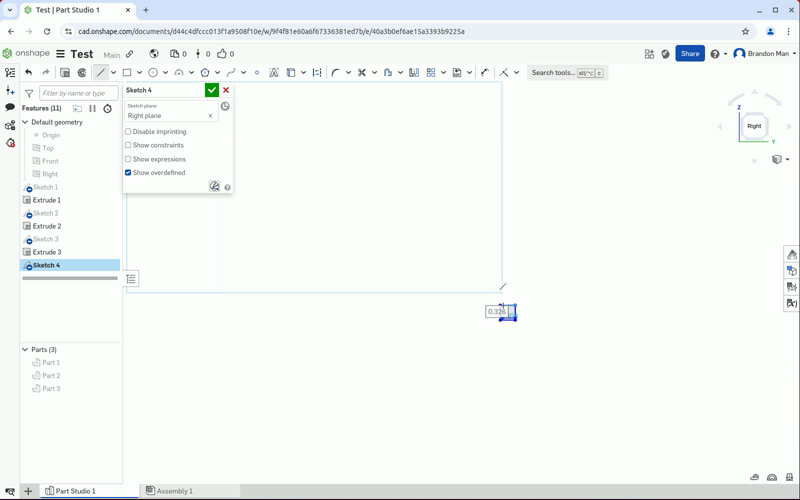
scroll(6)
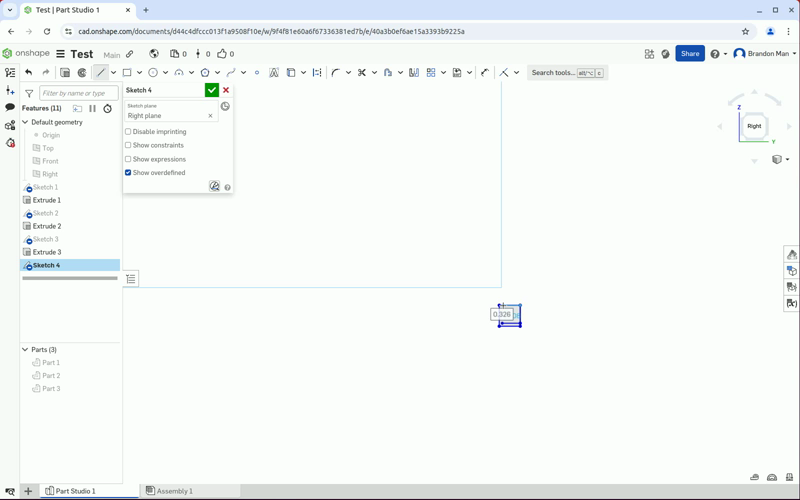
scroll(6)
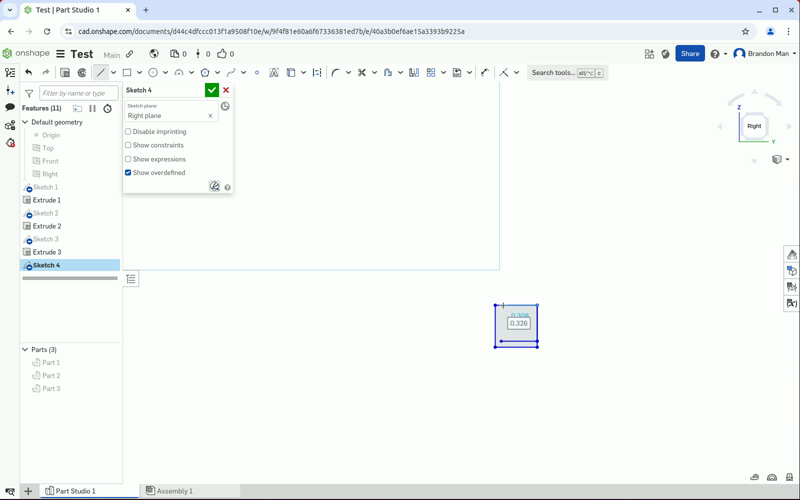
click(503, 305)
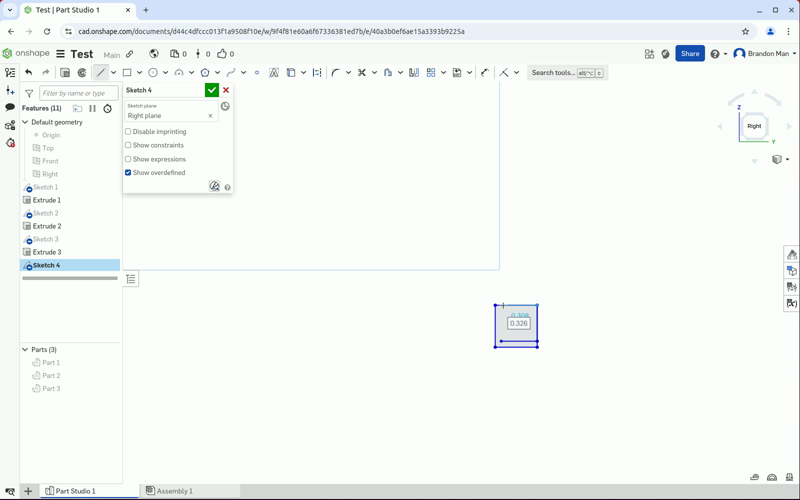
scroll(-6)
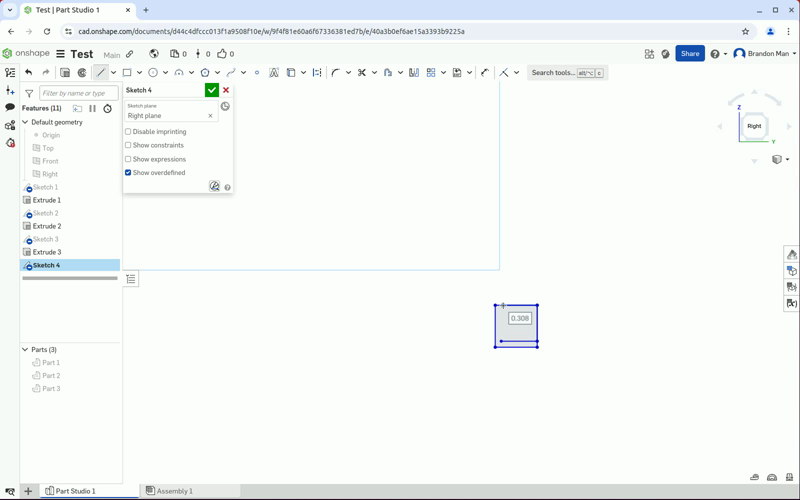
scroll(-6)
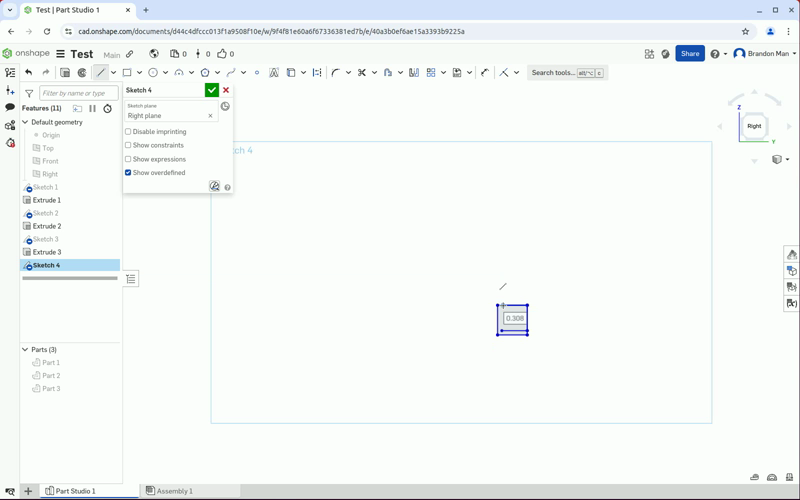
scroll(-6)
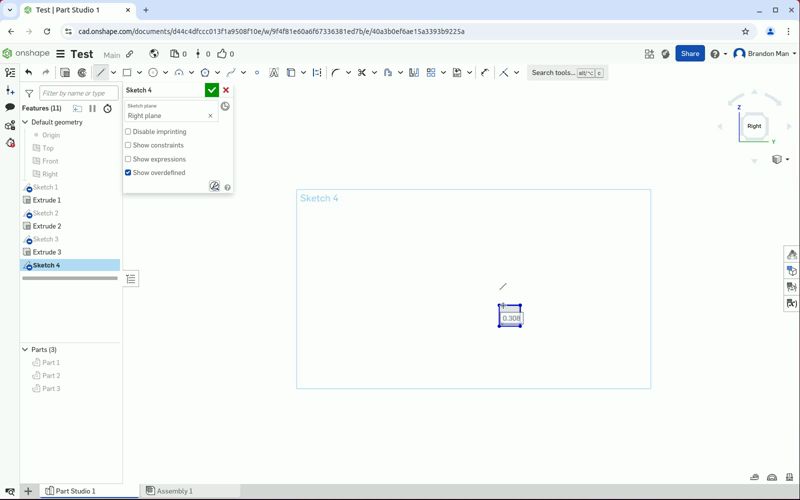
scroll(-6)
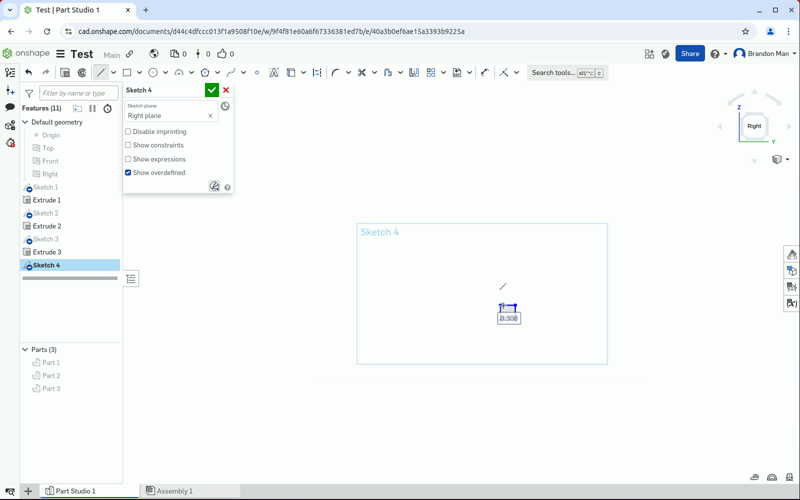
scroll(-6)
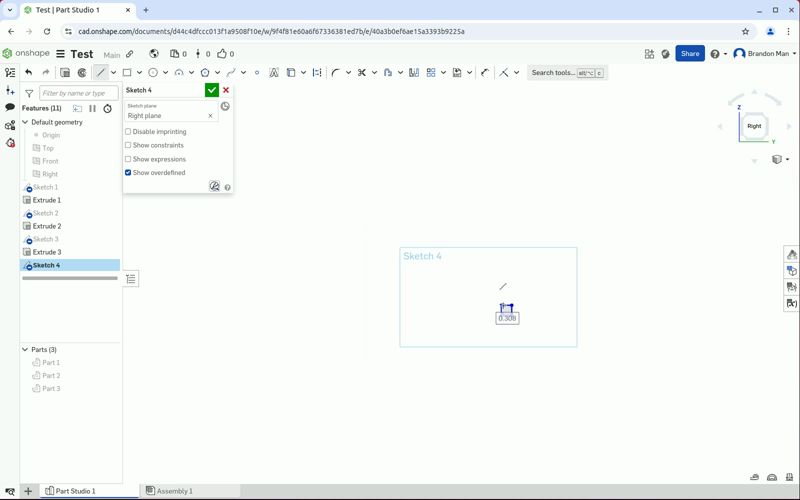
scroll(-6)
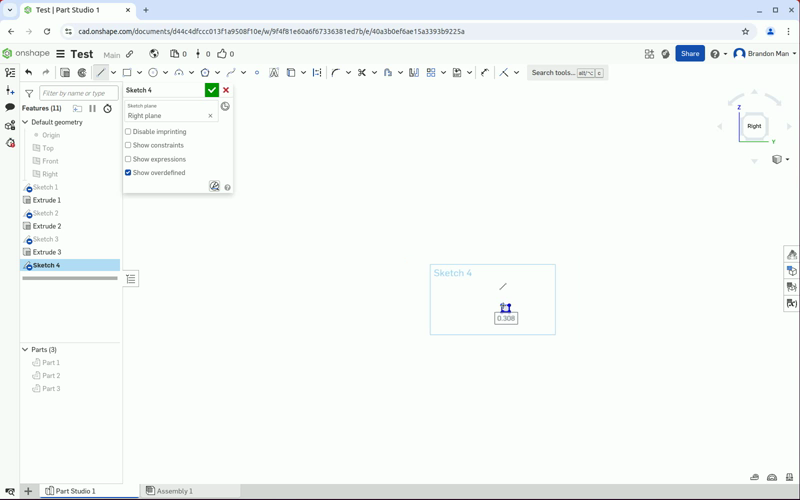
scroll(-6)
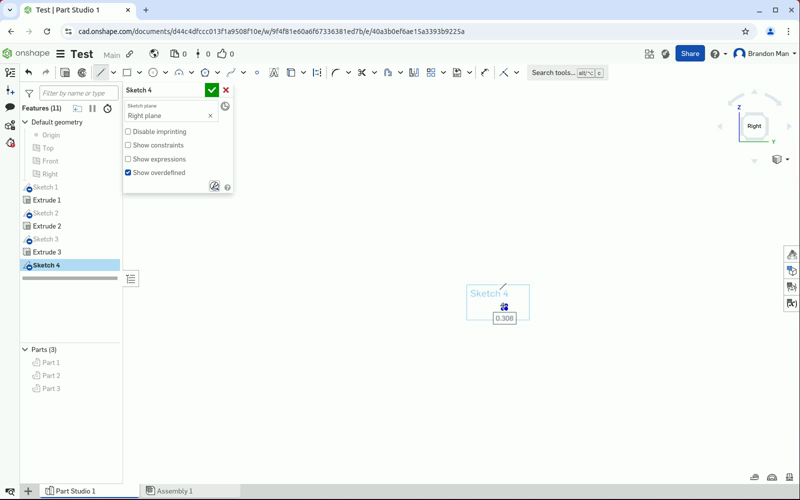
key_up(shift)
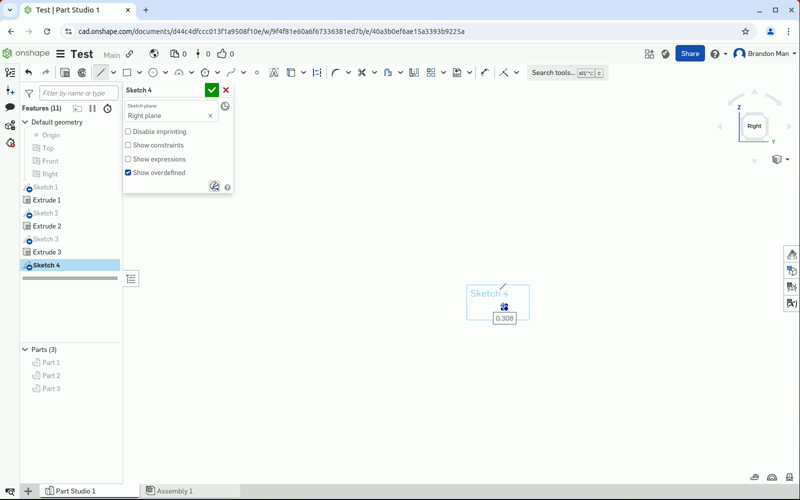
mouse_move(533, 305)
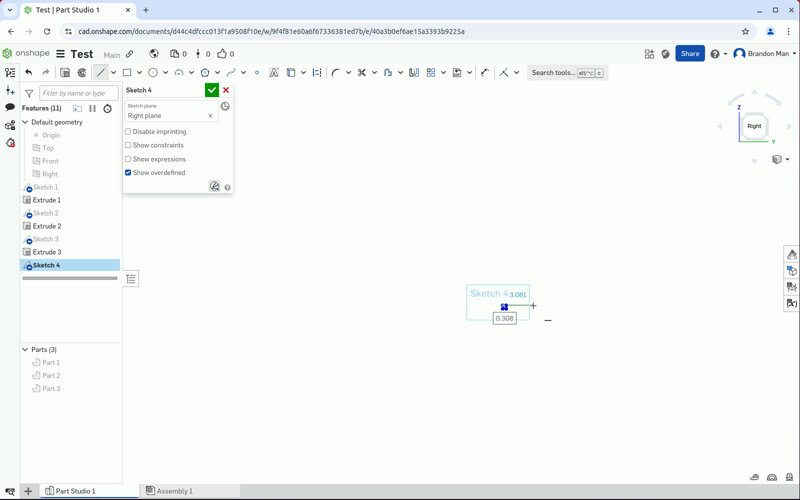
key_down(shift)
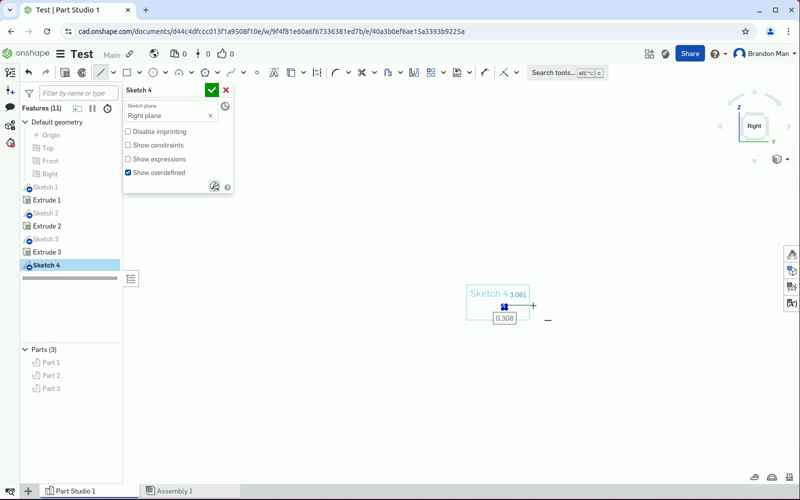
mouse_move(503, 308)
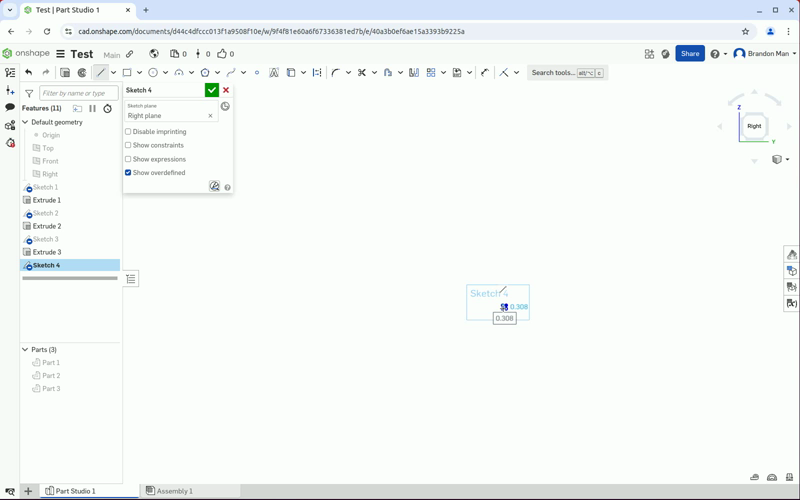
scroll(6)
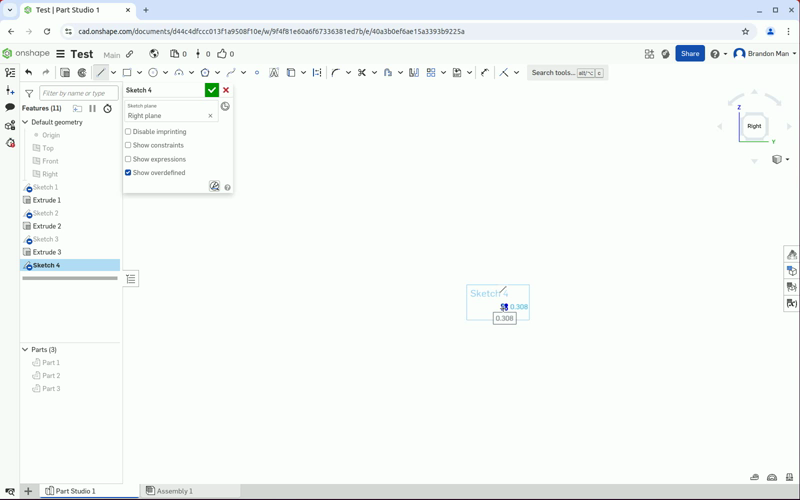
scroll(6)
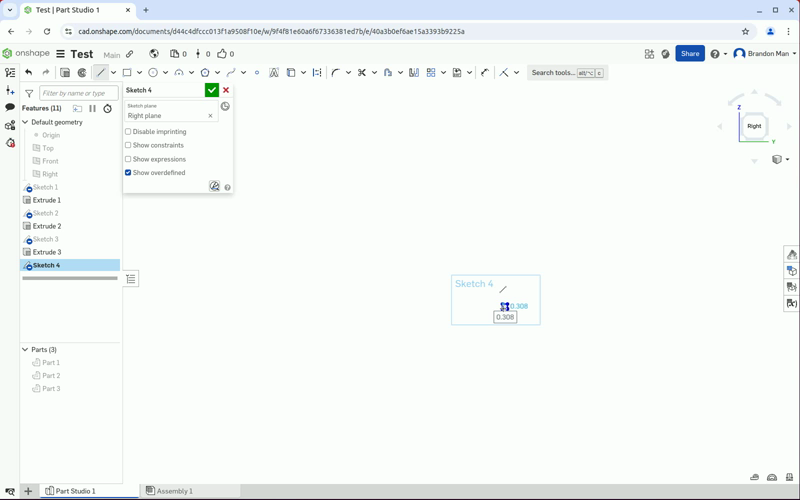
scroll(6)
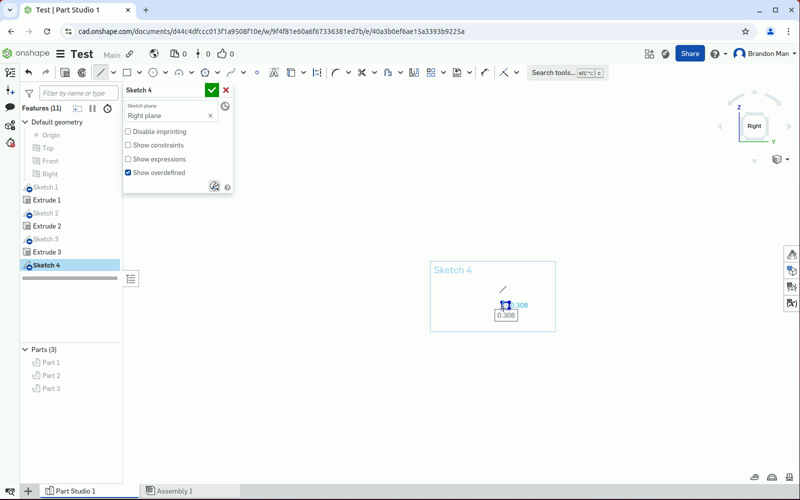
scroll(6)
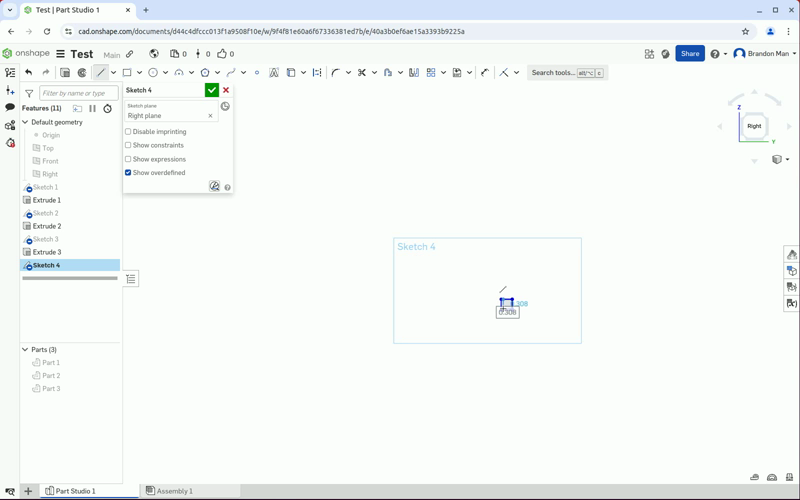
scroll(6)
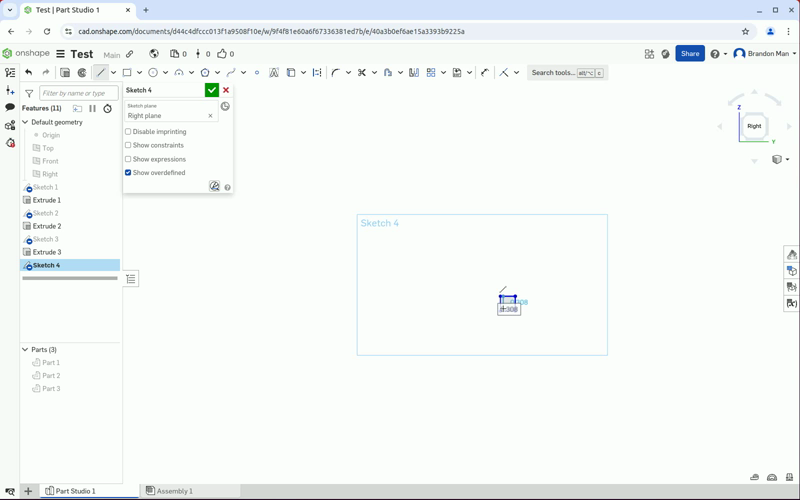
scroll(6)
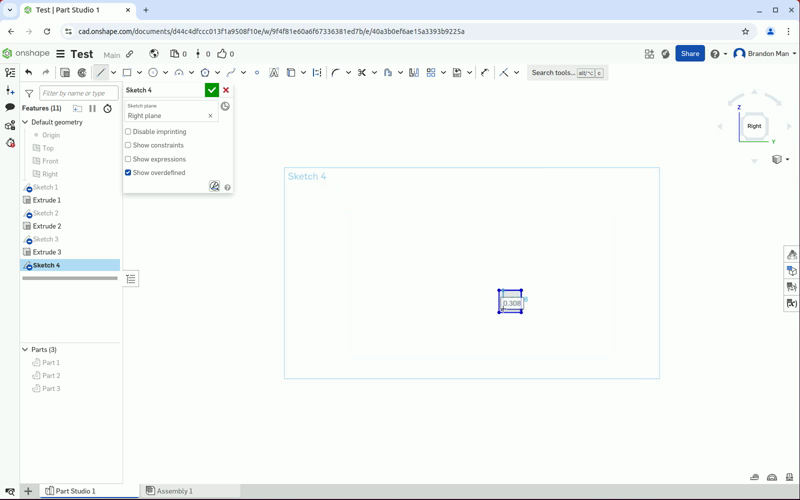
scroll(6)
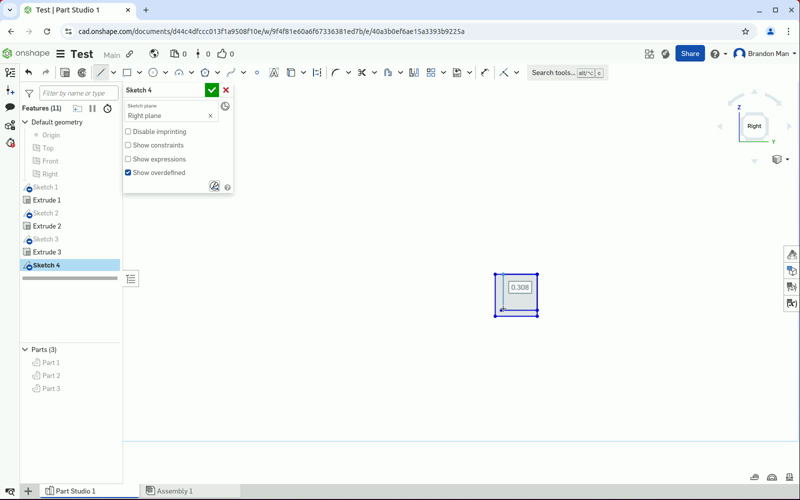
key_up(shift)
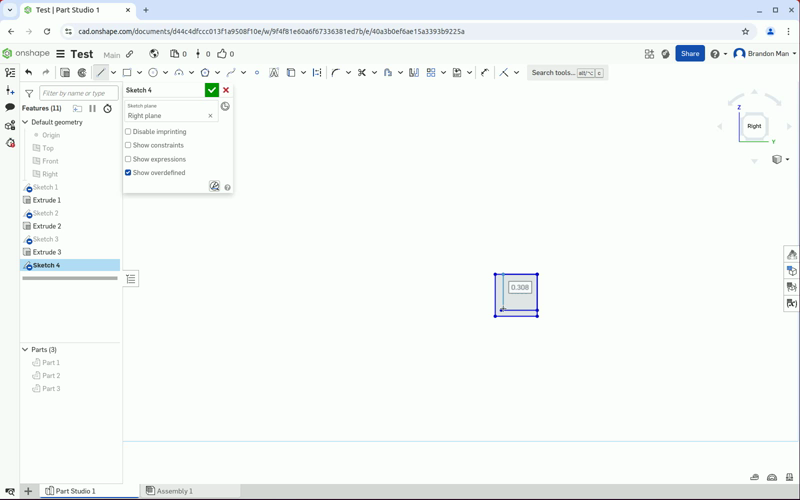
click(503, 308)
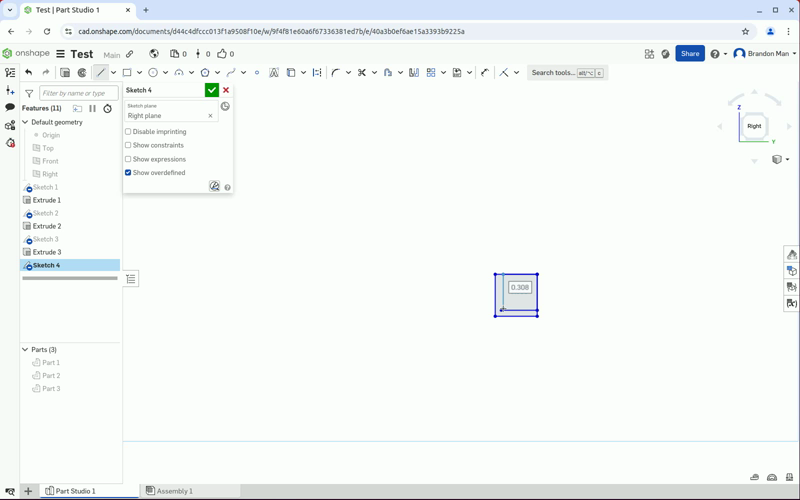
scroll(-6)
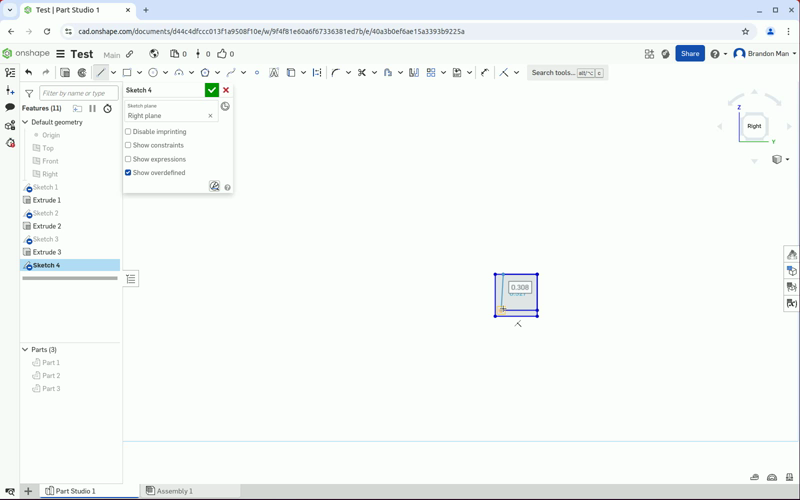
scroll(-6)
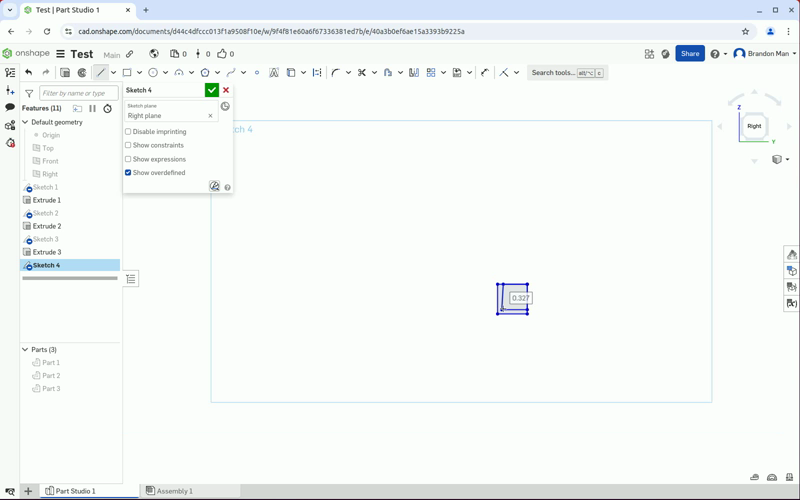
scroll(-6)
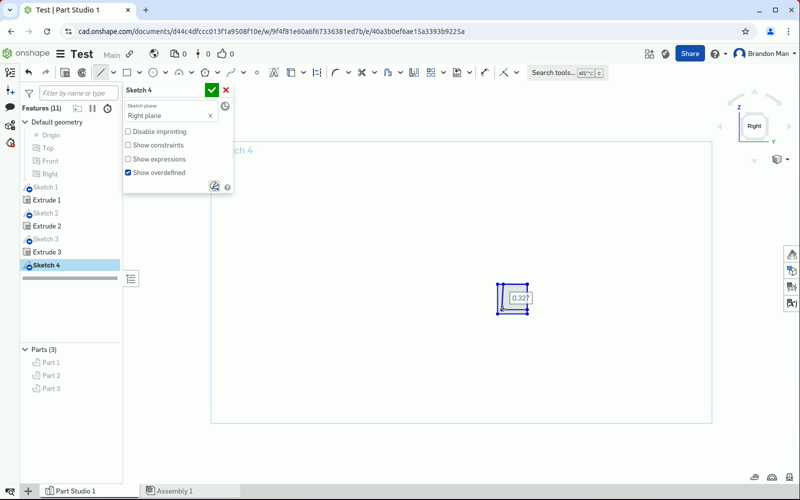
scroll(-6)
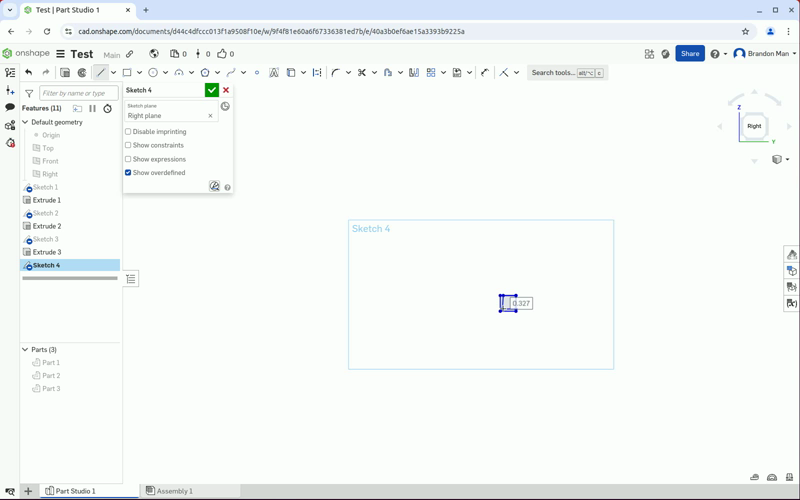
scroll(-6)
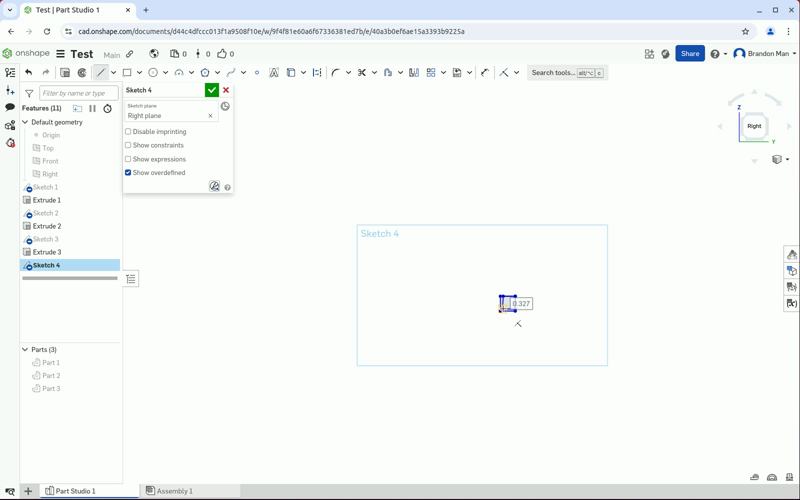
scroll(-6)
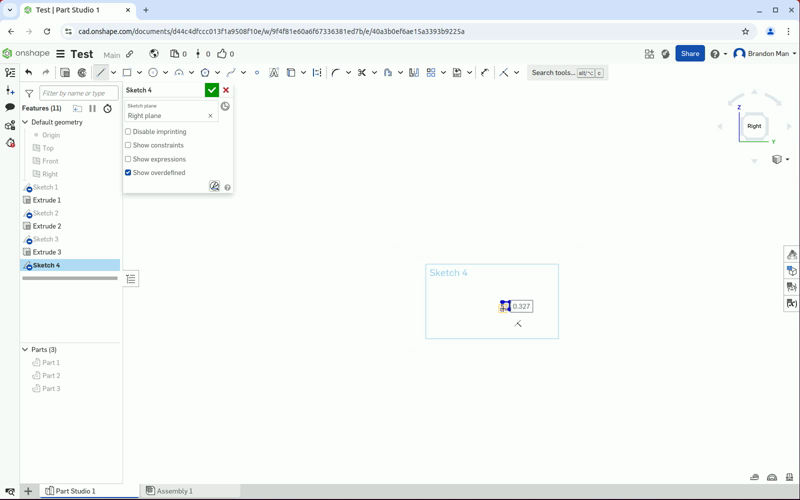
scroll(-6)
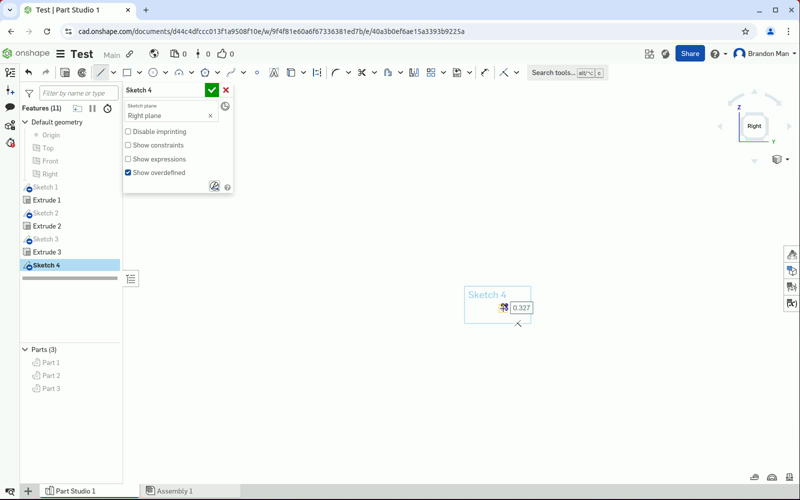
key(esc)
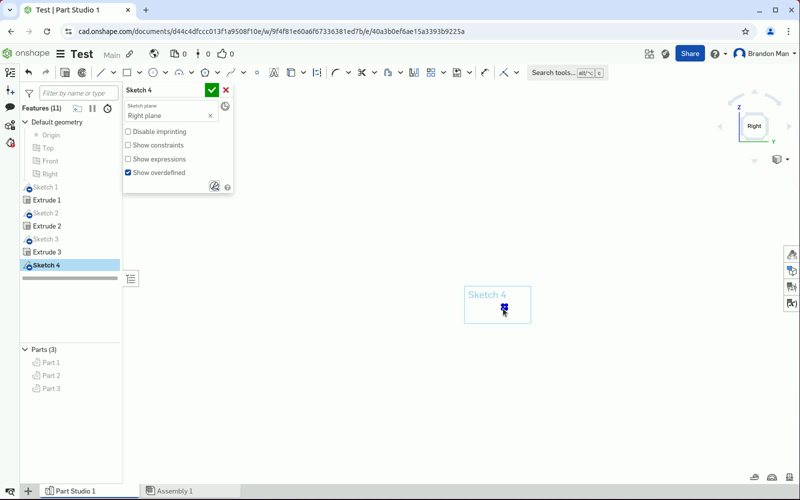
mouse_move(505, 305)
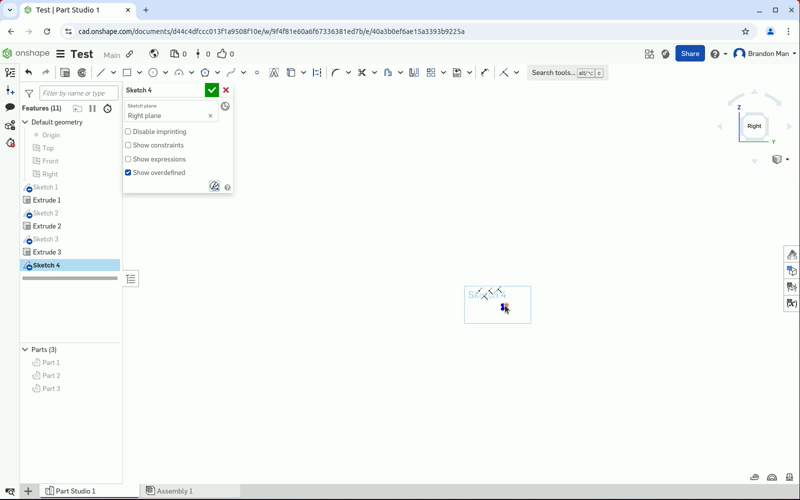
scroll(6)
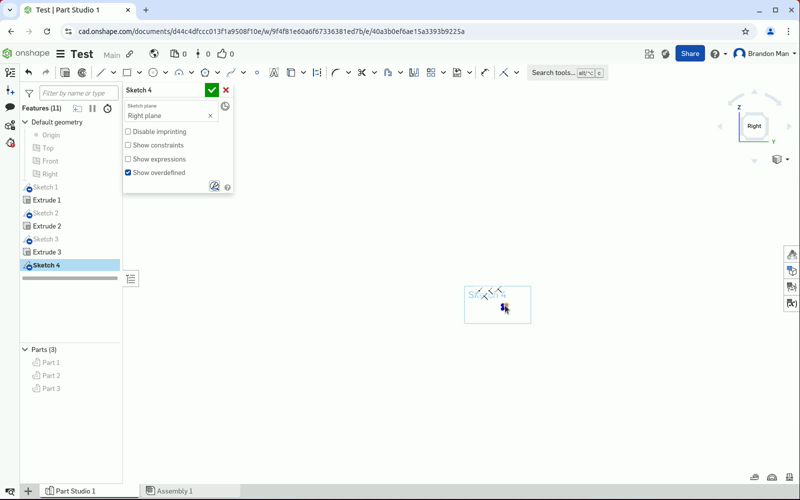
scroll(6)
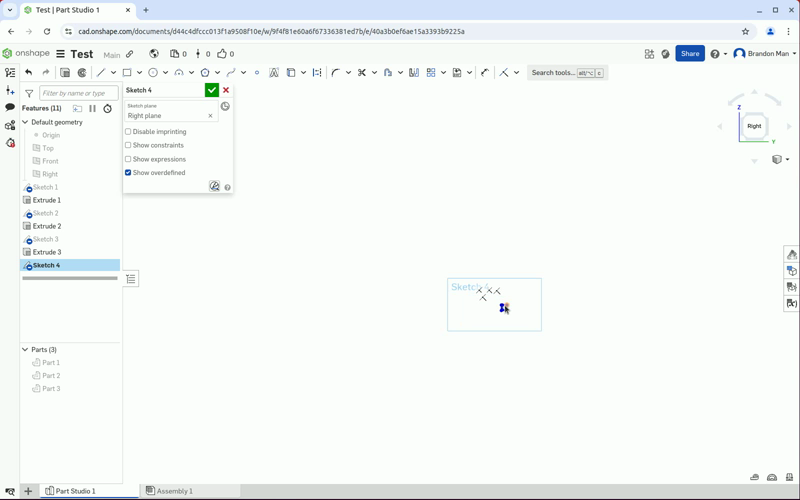
scroll(6)
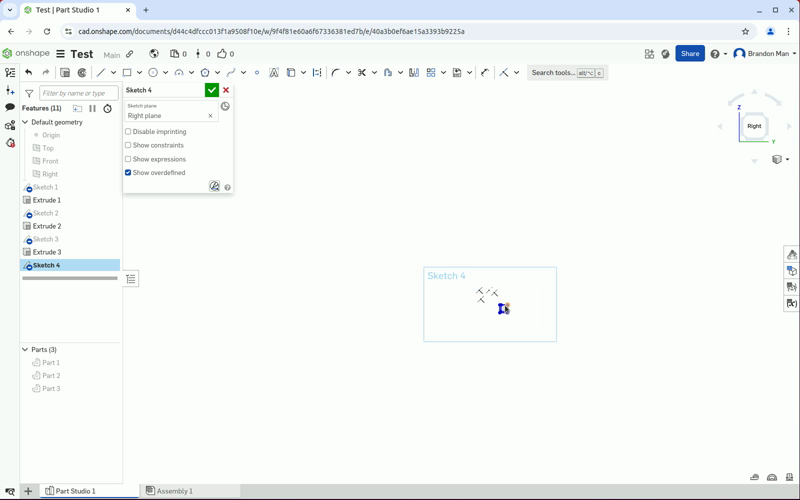
scroll(6)
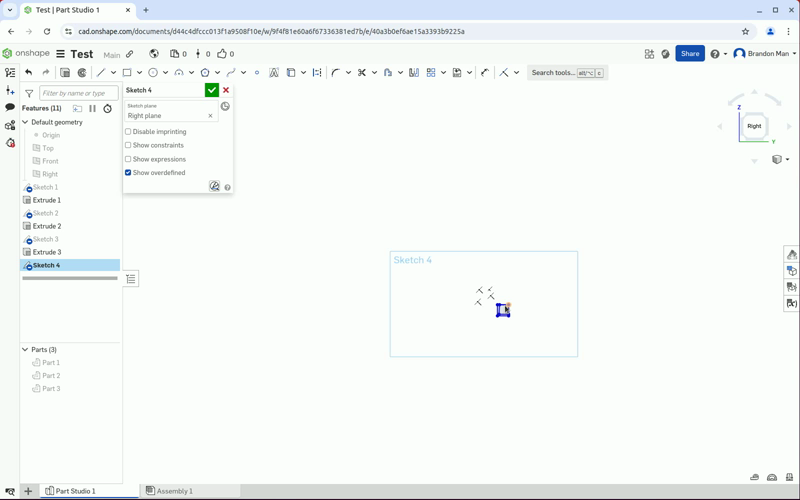
scroll(6)
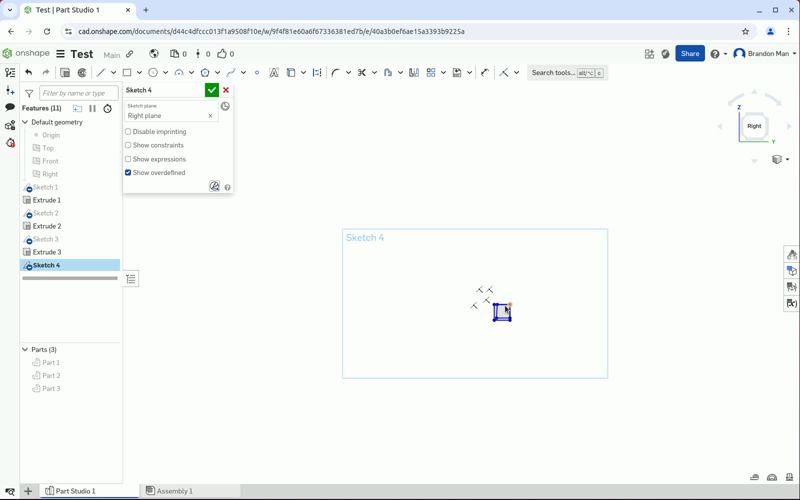
scroll(6)
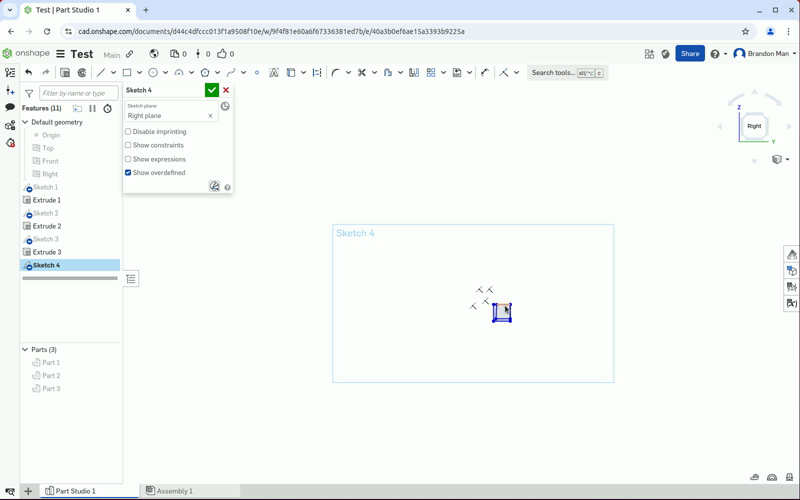
scroll(6)
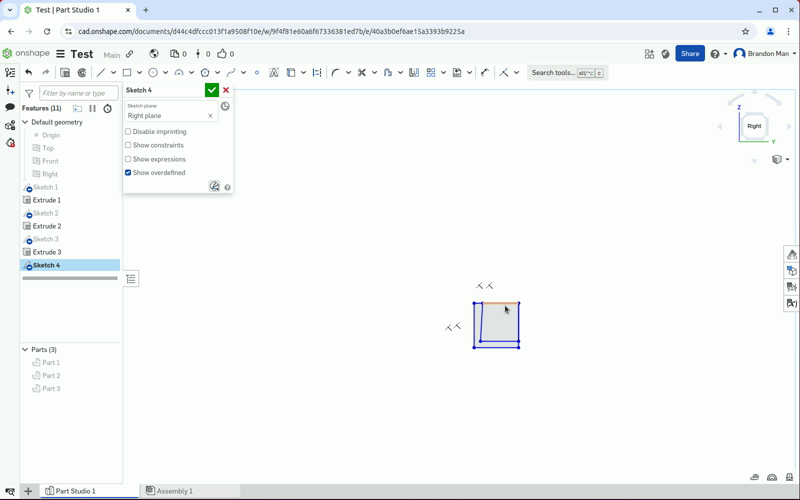
click(505, 305)
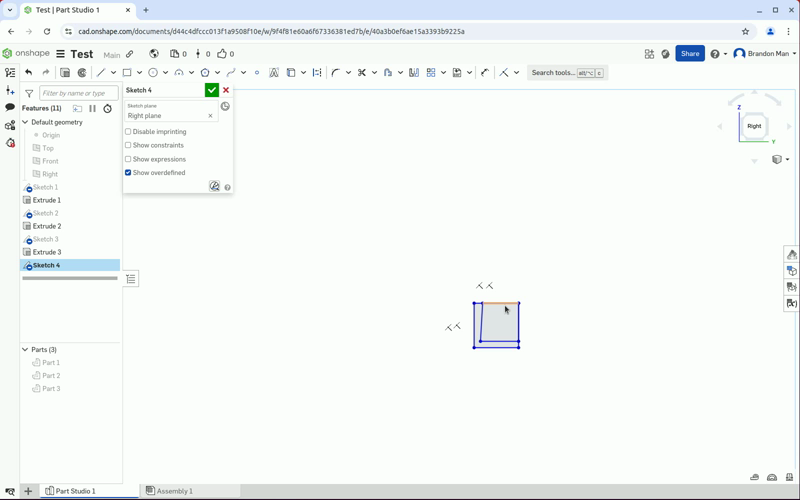
scroll(-6)
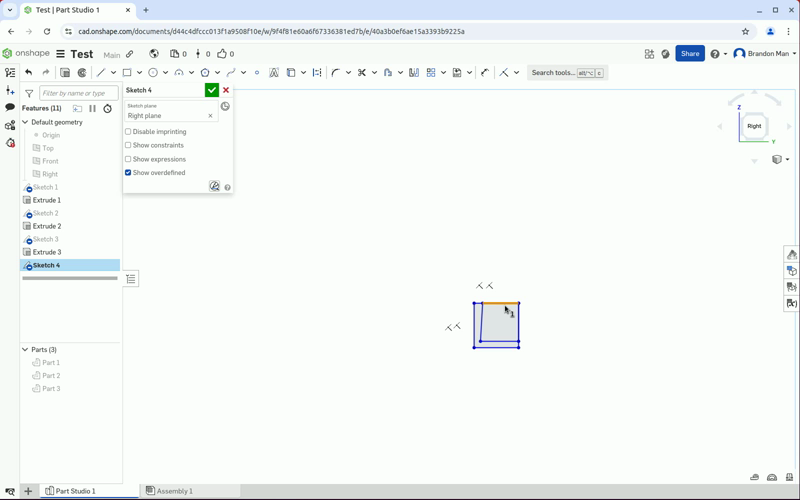
scroll(-6)
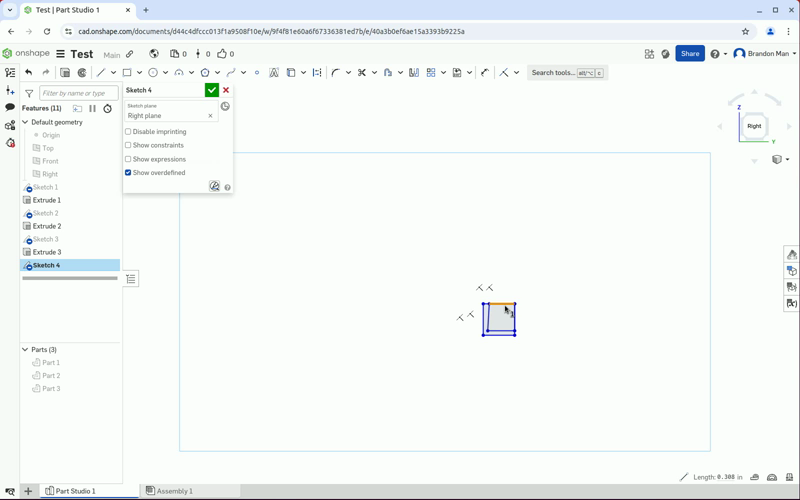
scroll(-6)
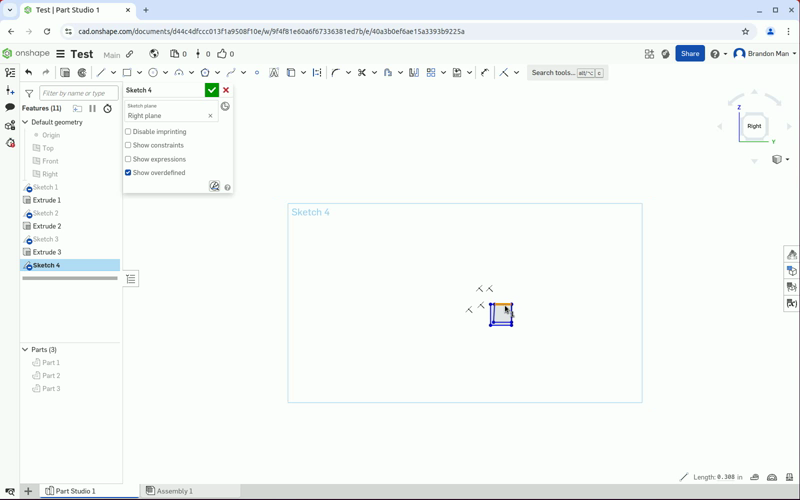
scroll(-6)
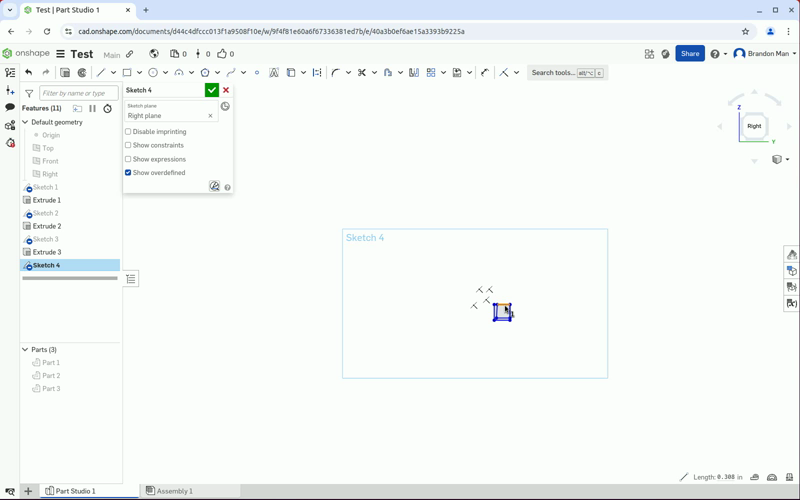
scroll(-6)
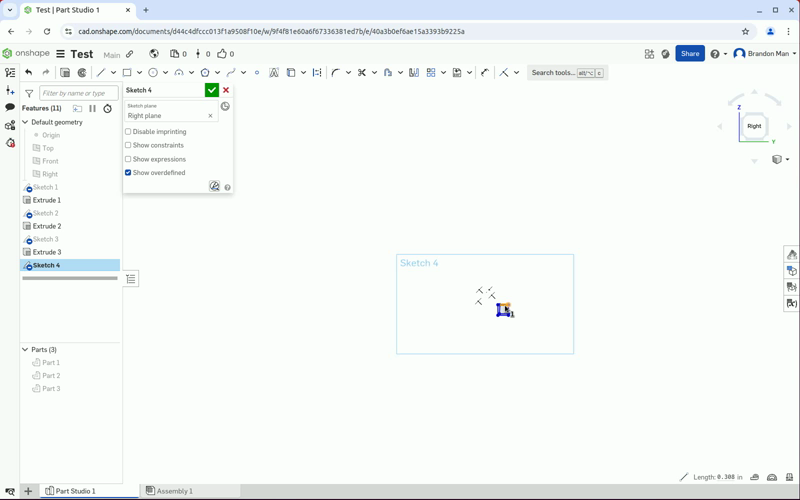
scroll(-6)
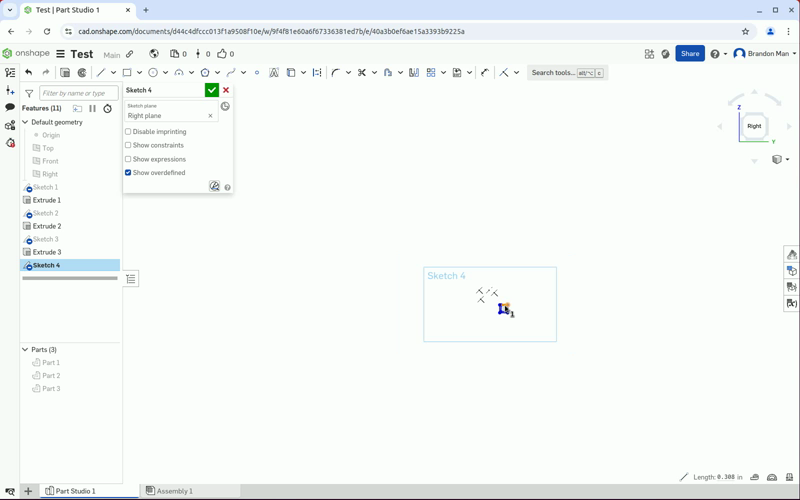
scroll(-6)
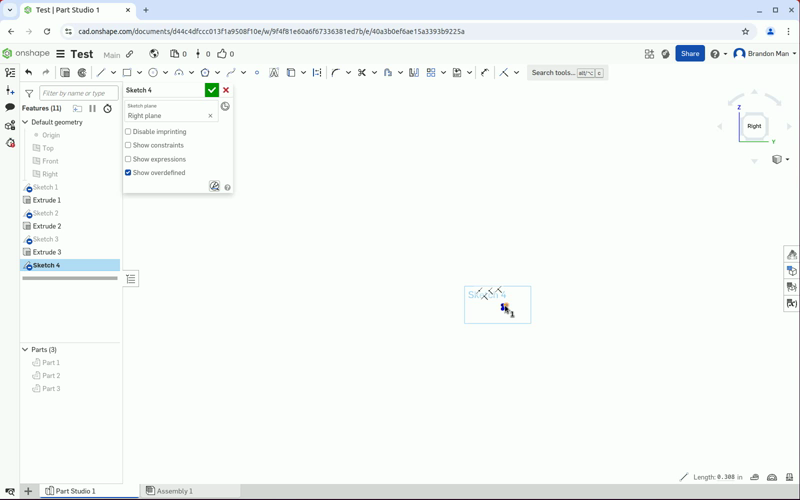
mouse_move(73, 352)
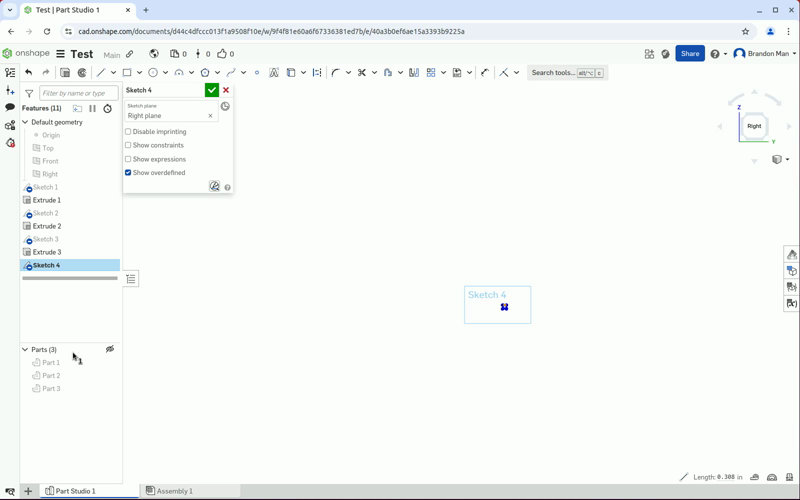
key(shift+y)
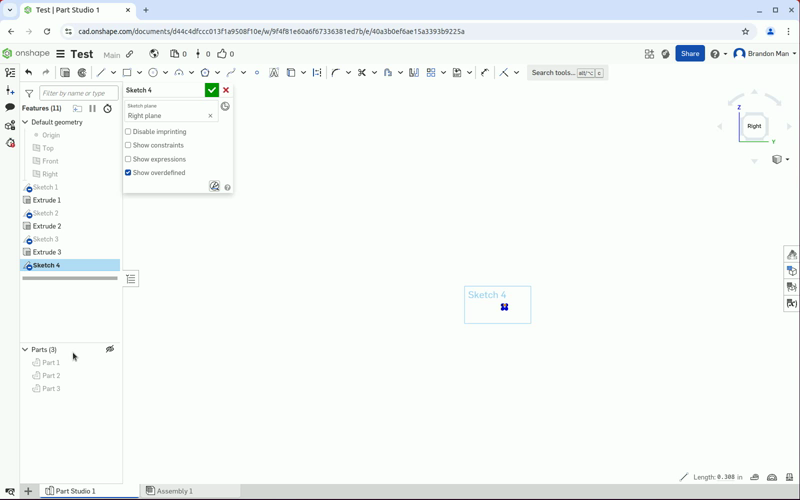
key(shift+e)
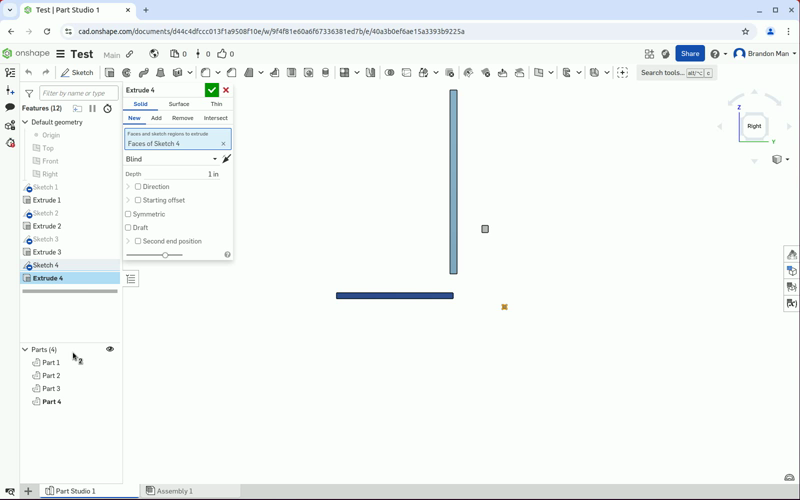
mouse_move(143, 106)
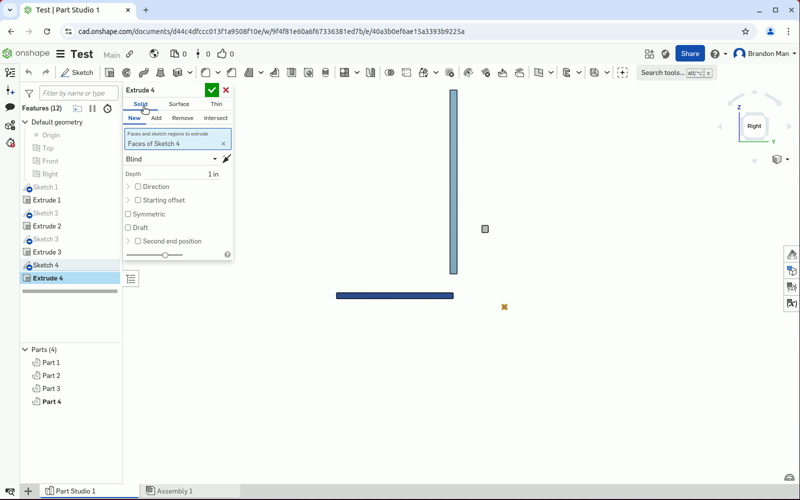
click(143, 106)
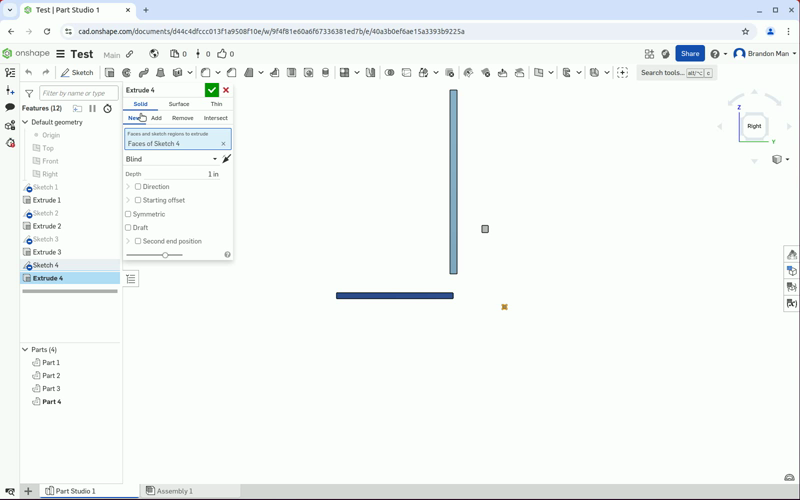
mouse_move(137, 120)
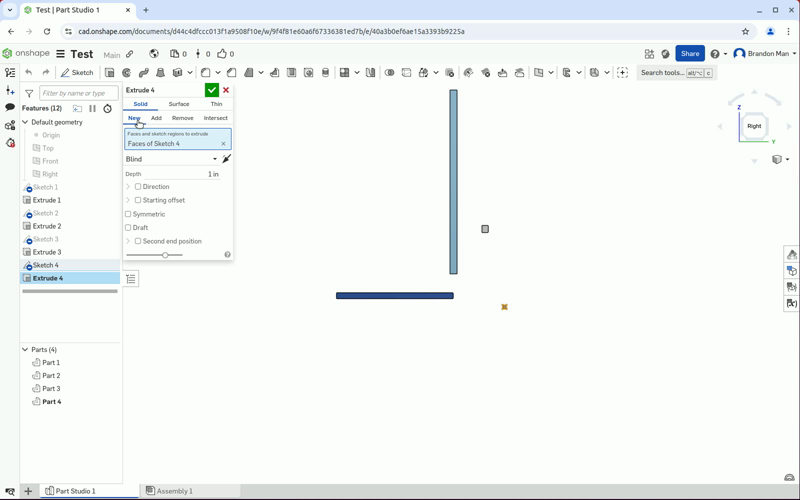
click(137, 120)
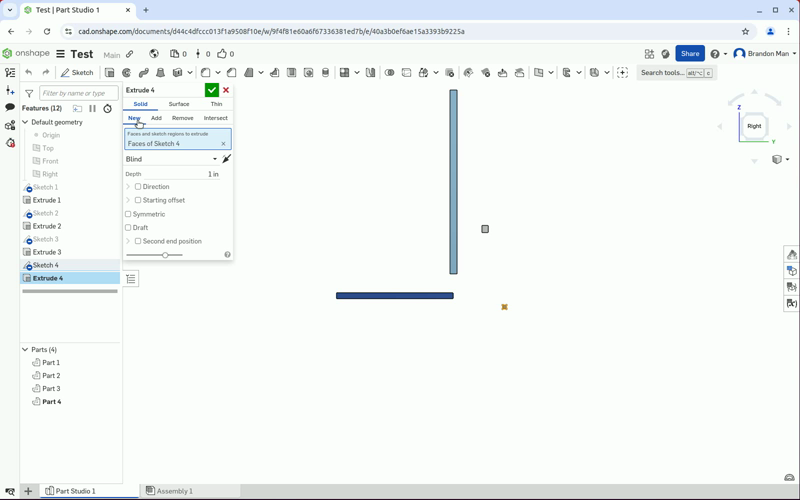
key(tab, 4)
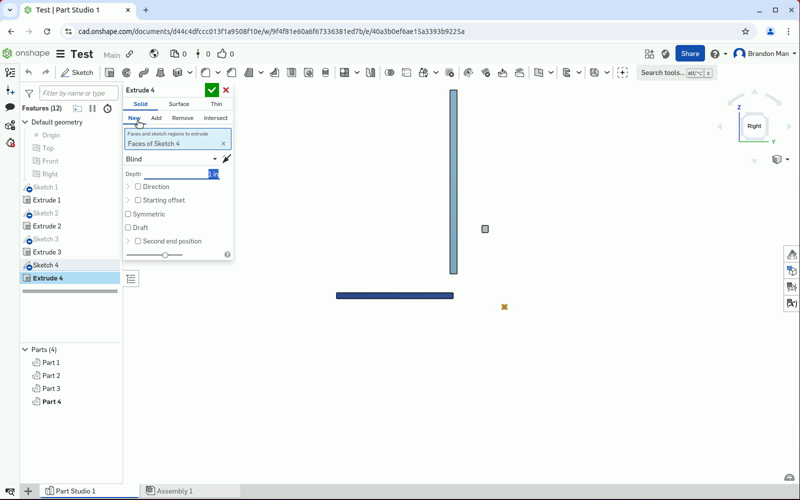
text(3.851)
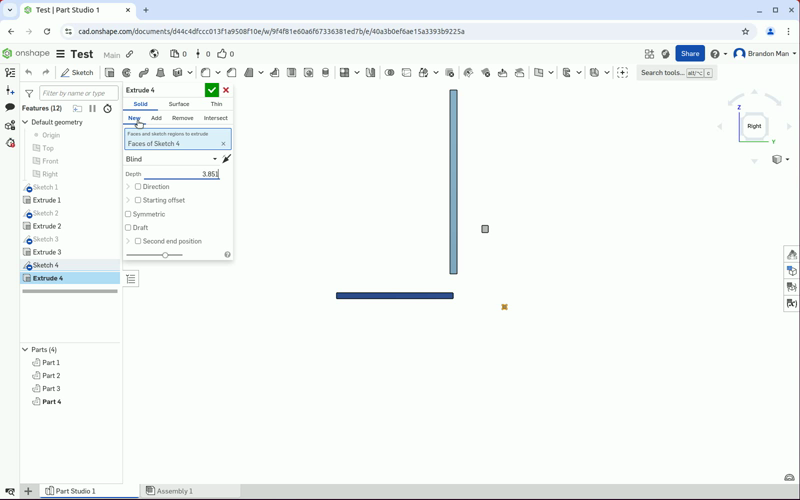
key(enter)
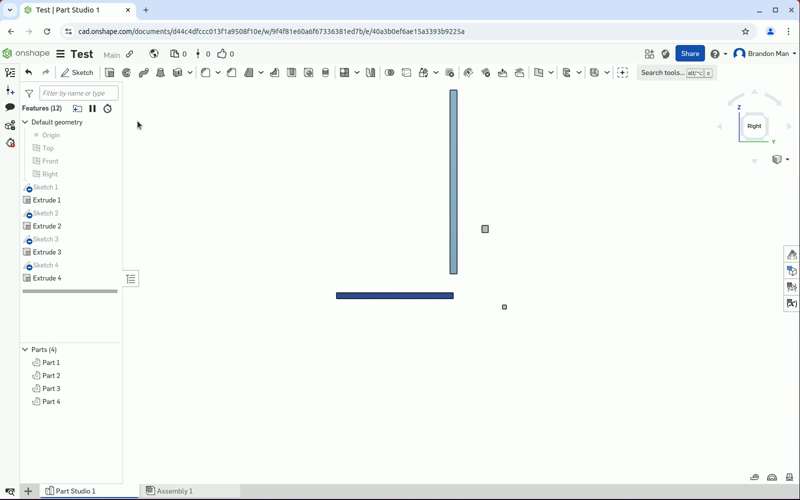
key(shift+h)
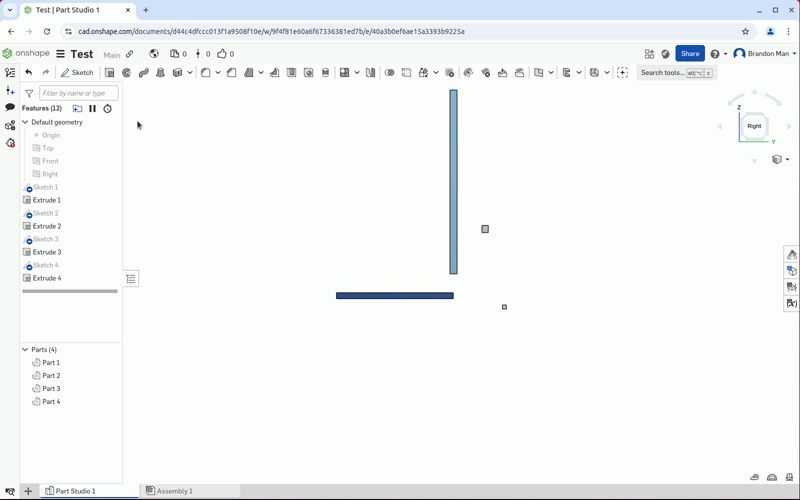
key(shift+h)
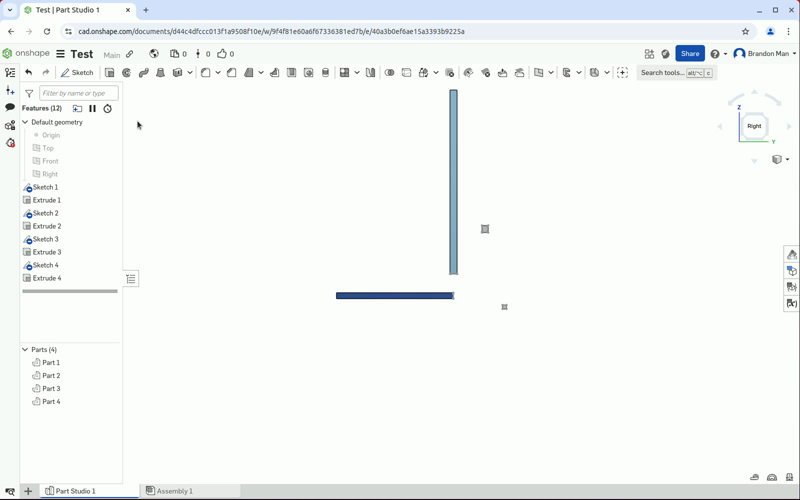
key(shift+7)
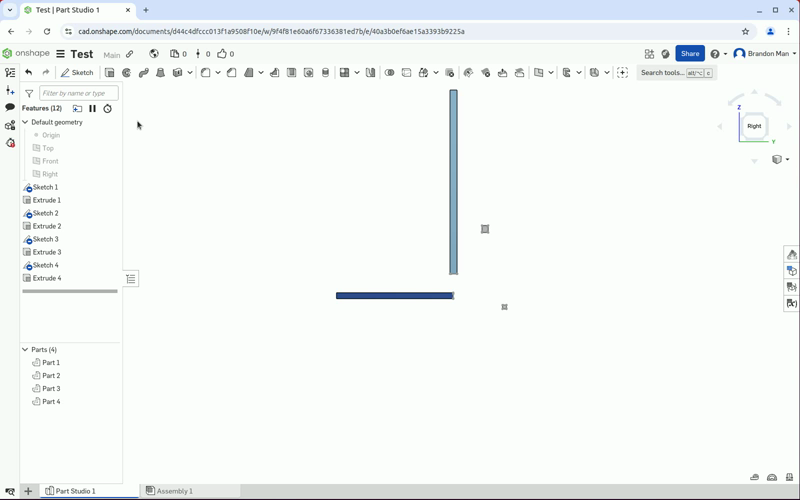
key(right, 2)
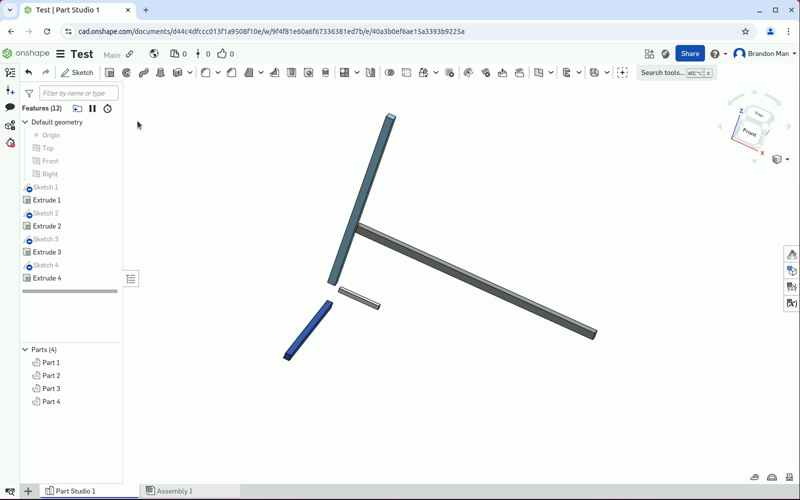
key(down, 2)
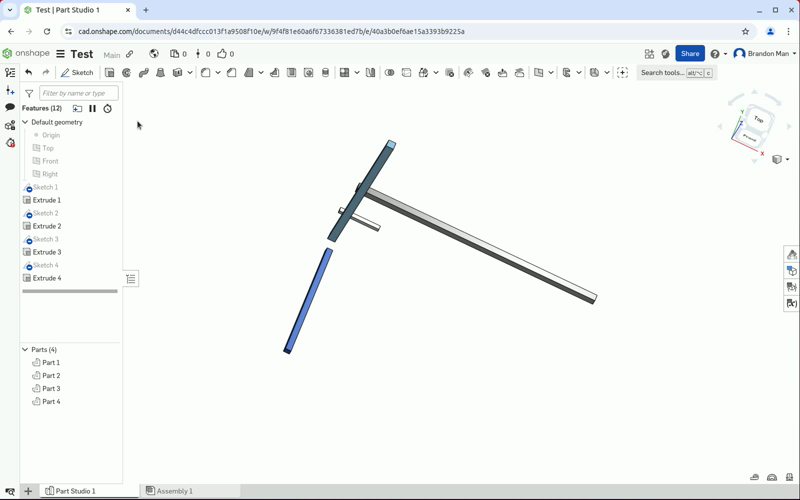
key(up, 2)
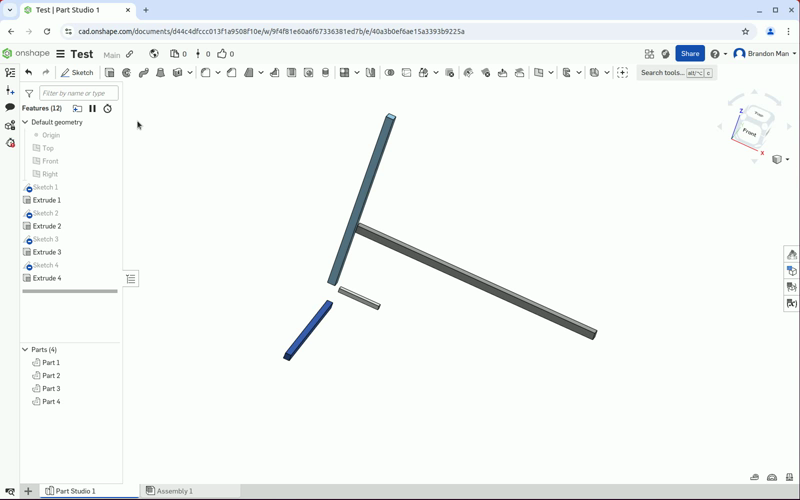
key(left, 2)
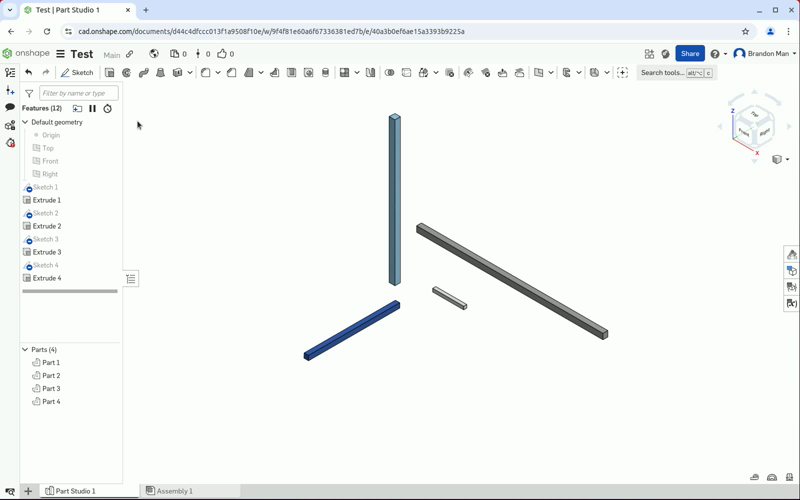
mouse_move(73, 189)
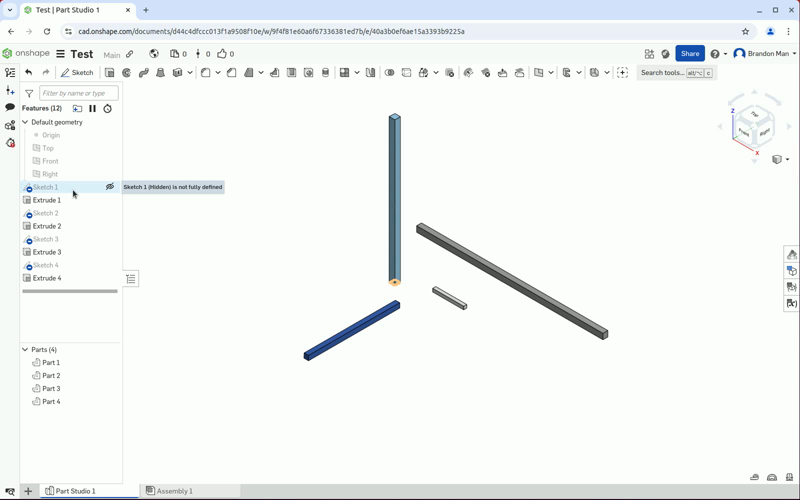
click(73, 189)